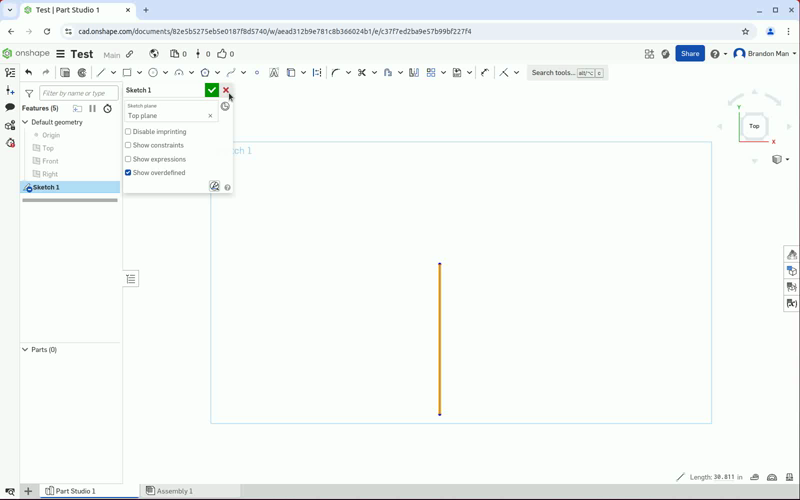
key(shift+h)
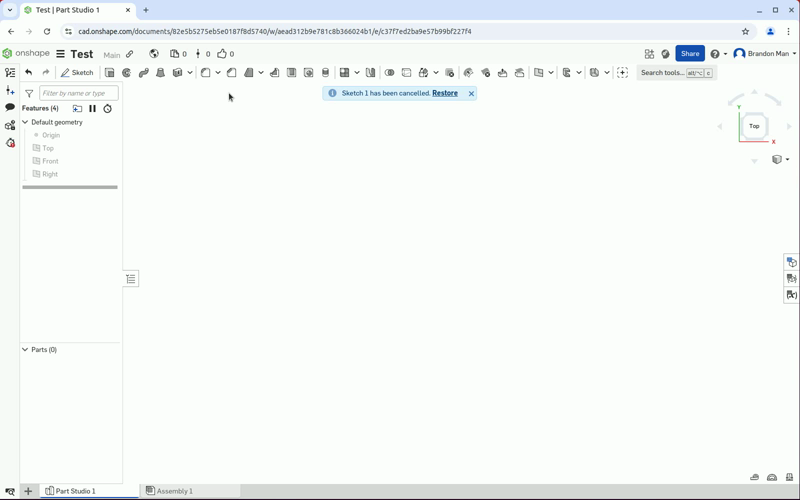
mouse_move(73, 352)
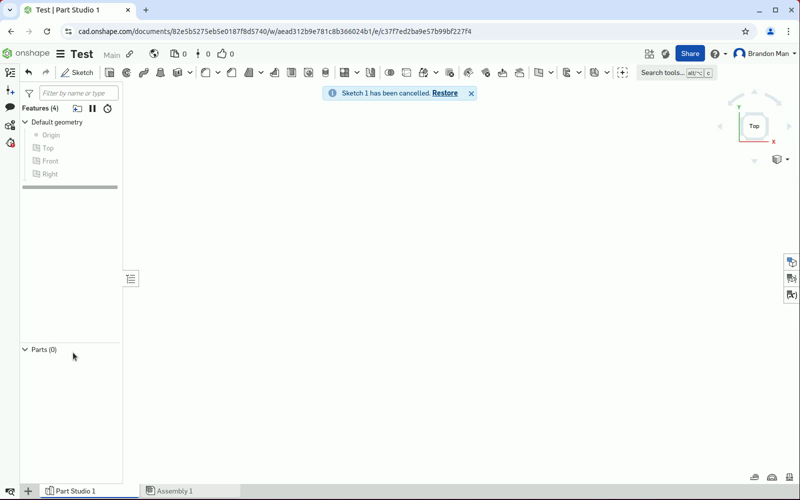
key(y)
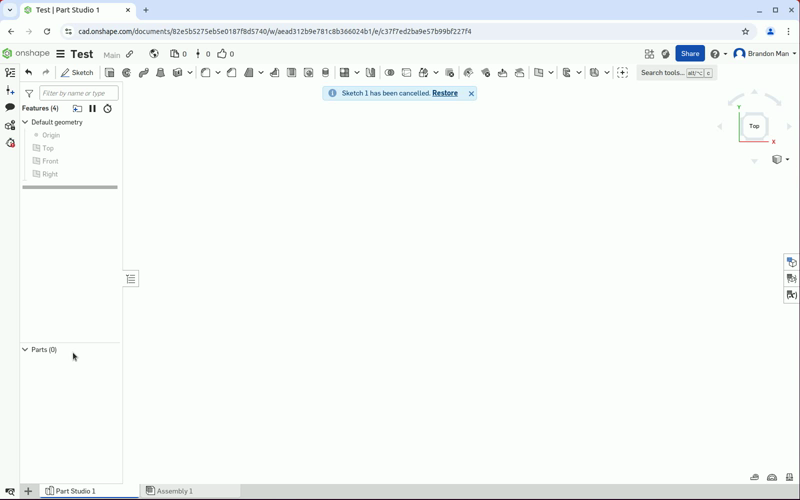
key(shift+p)
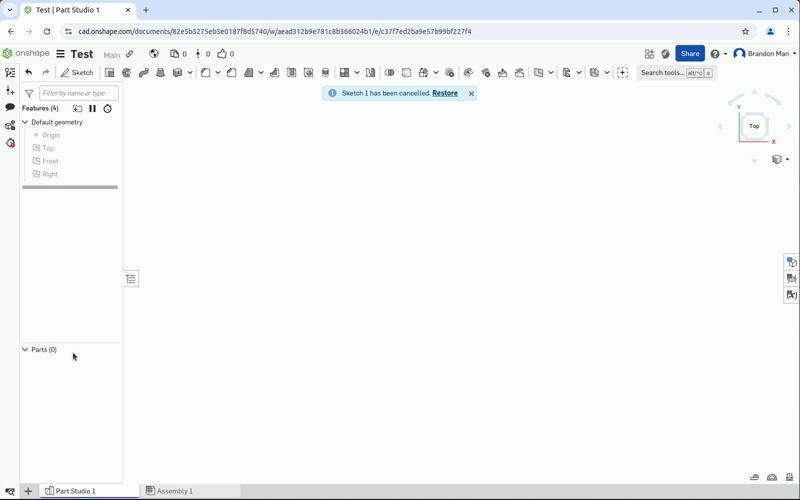
key(space)
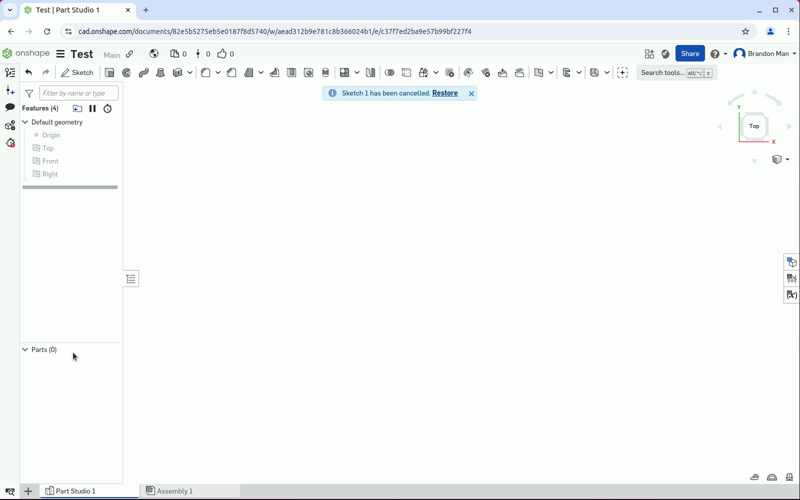
key_down(shift)
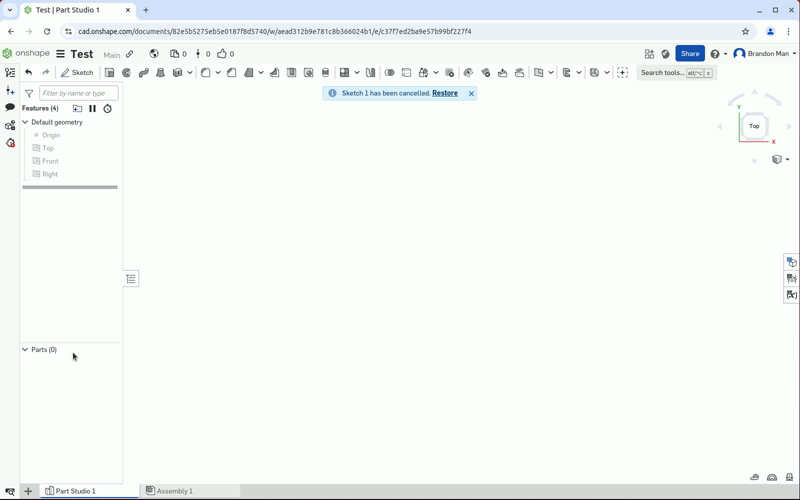
key(up)
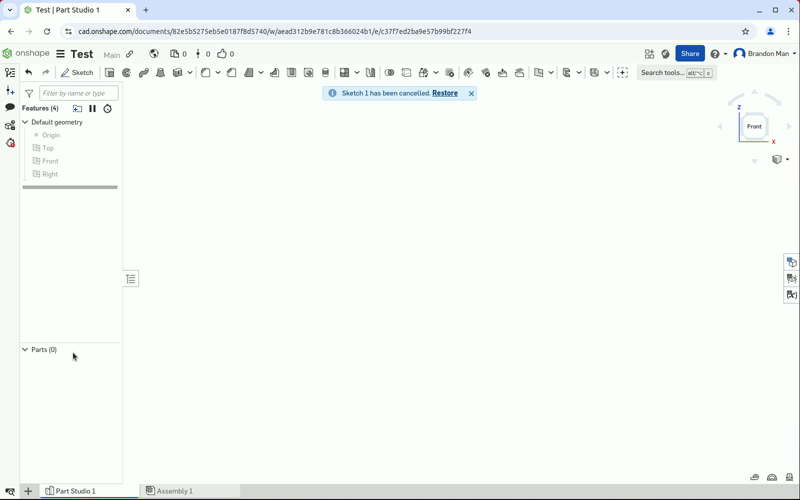
key_up(shift)
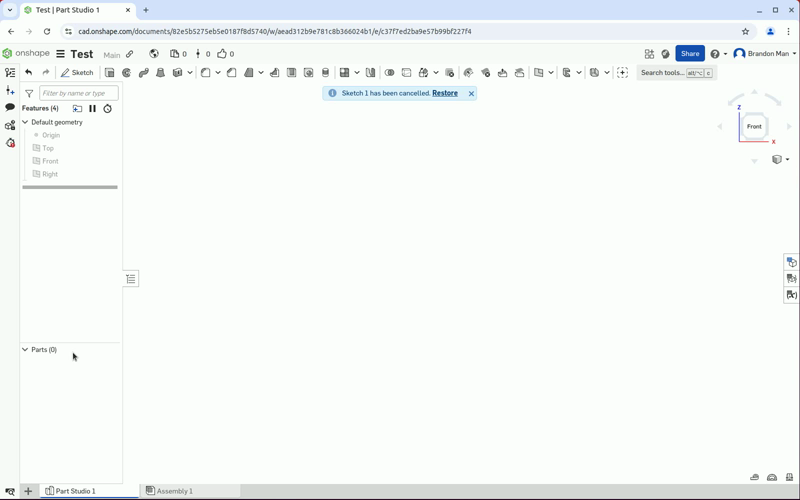
key(space)
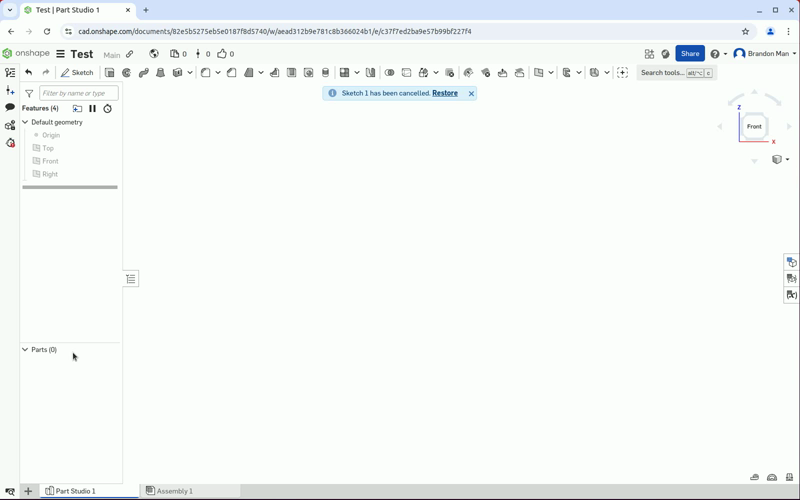
key_down(shift)
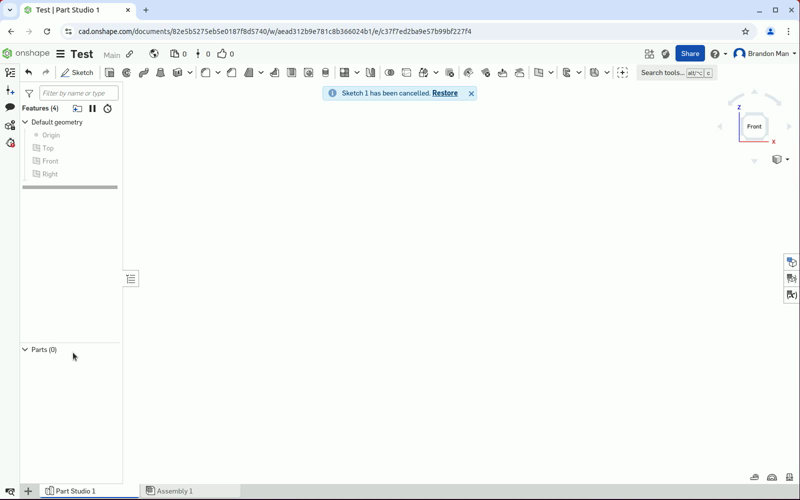
key(left)
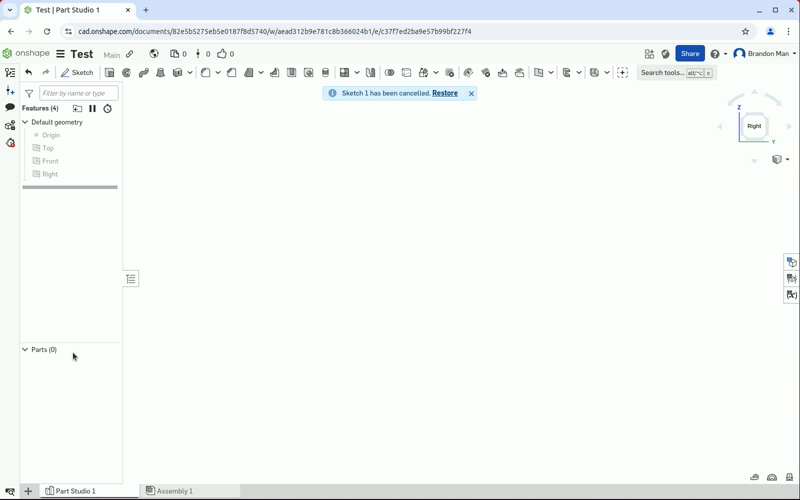
key_up(shift)
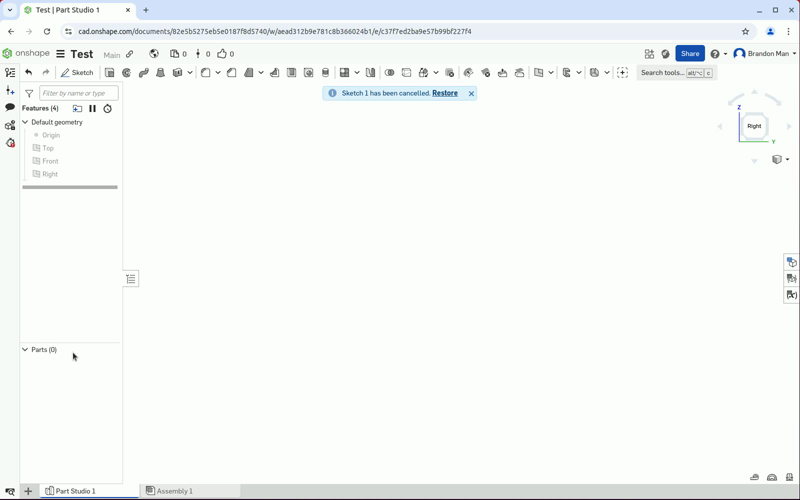
mouse_move(73, 352)
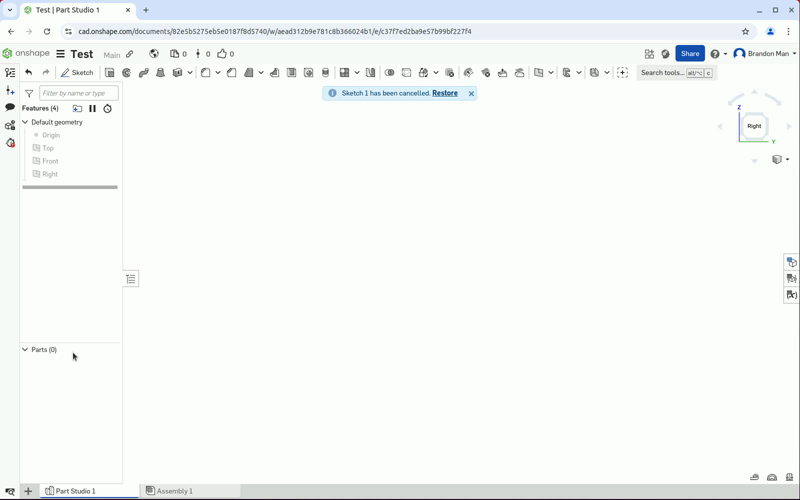
key(shift+y)
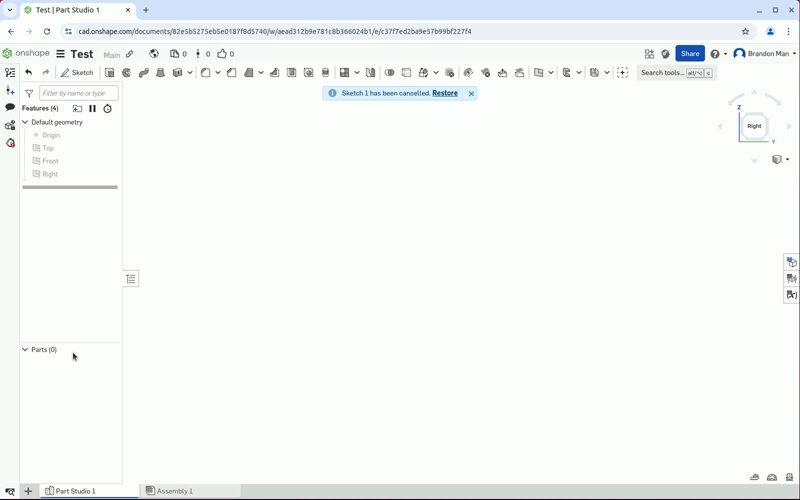
key(shift+s)
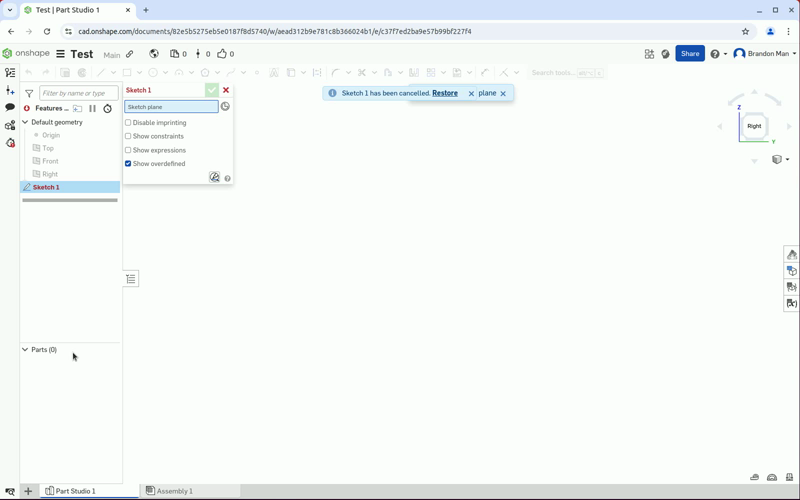
mouse_move(73, 176)
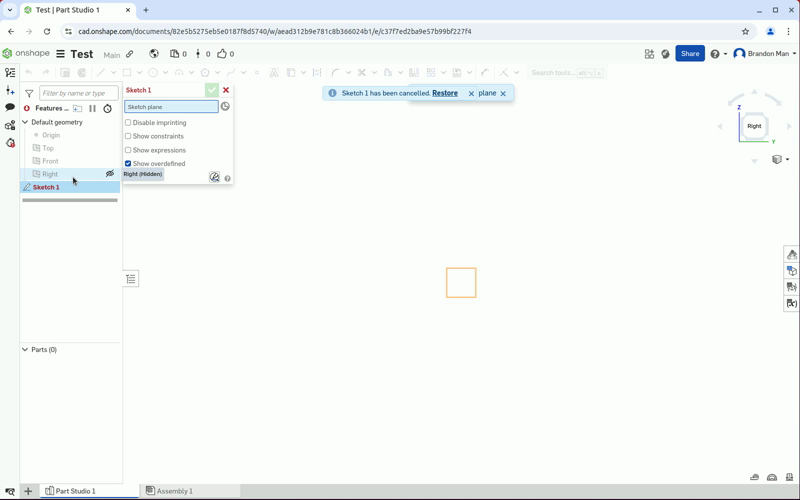
click(73, 176)
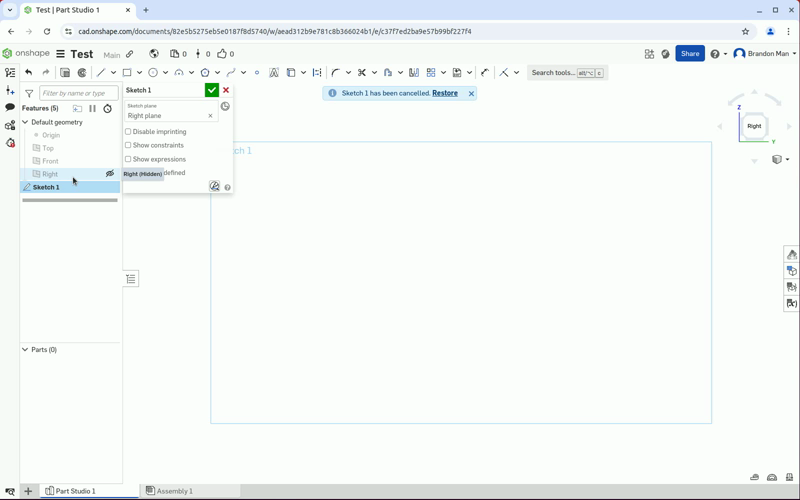
mouse_move(73, 352)
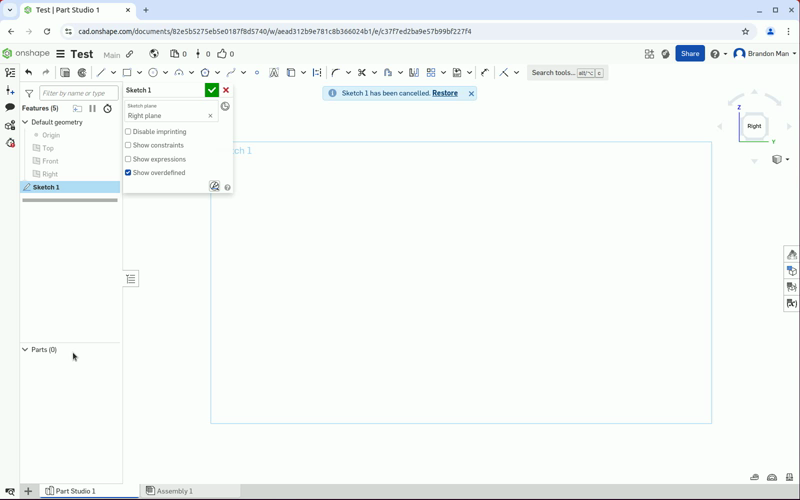
key(y)
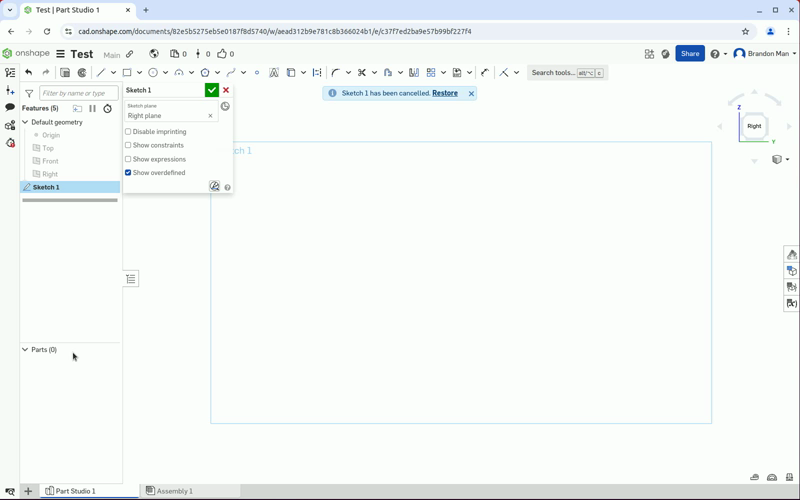
key(l)
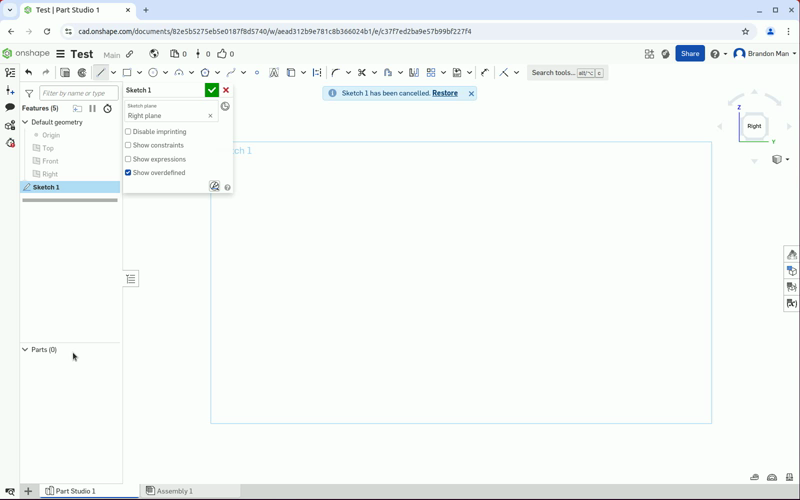
key_down(shift)
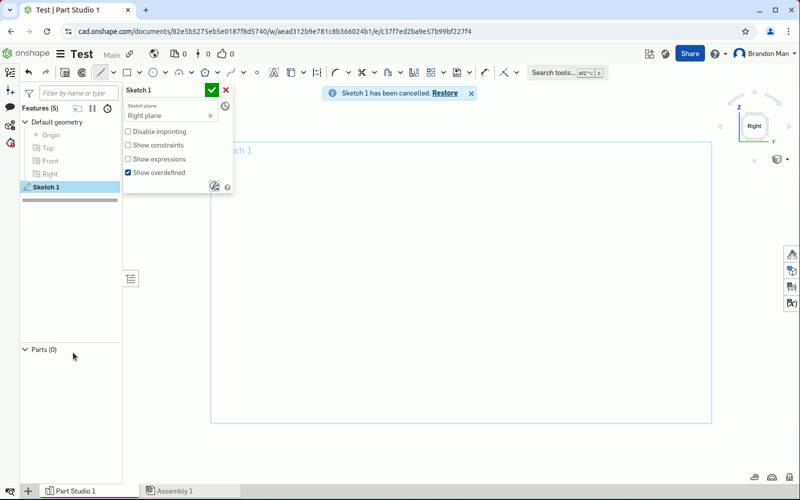
mouse_move(362, 271)
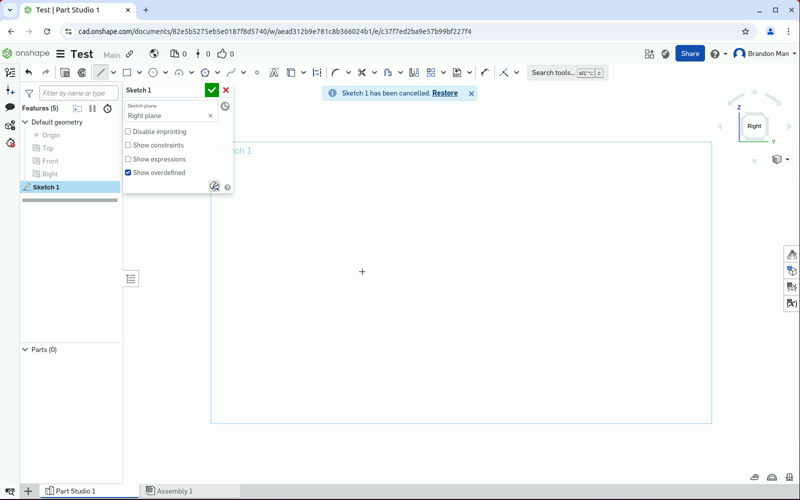
click(362, 271)
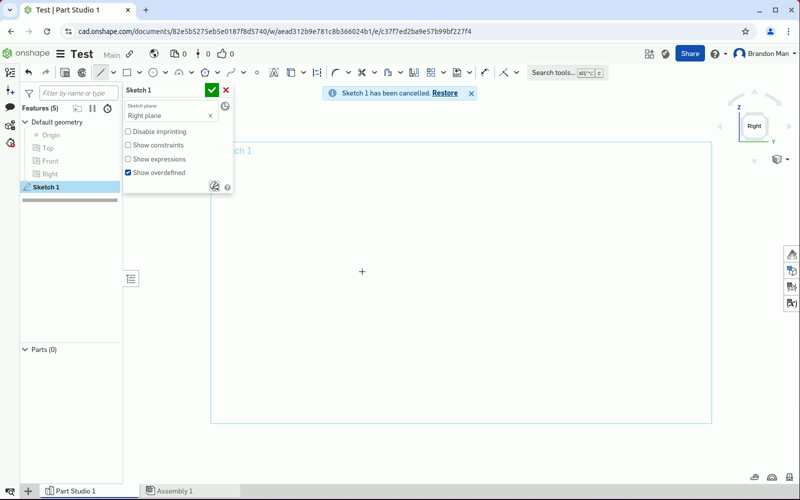
key_up(shift)
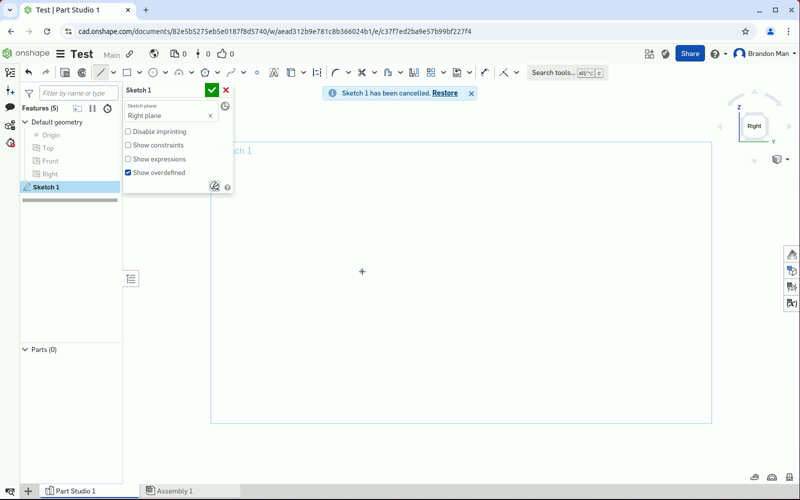
key_down(shift)
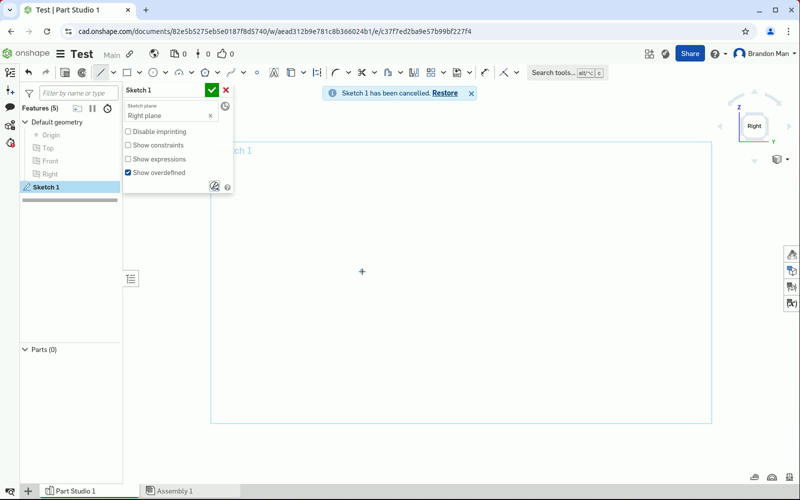
mouse_move(392, 271)
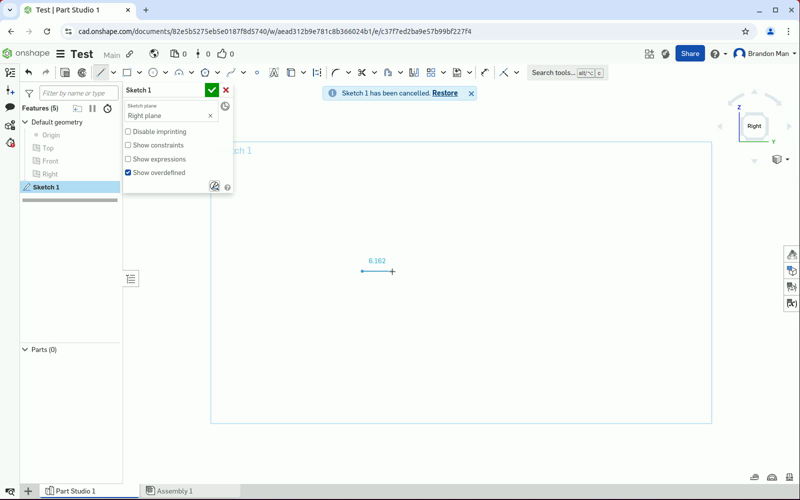
mouse_move(390, 299)
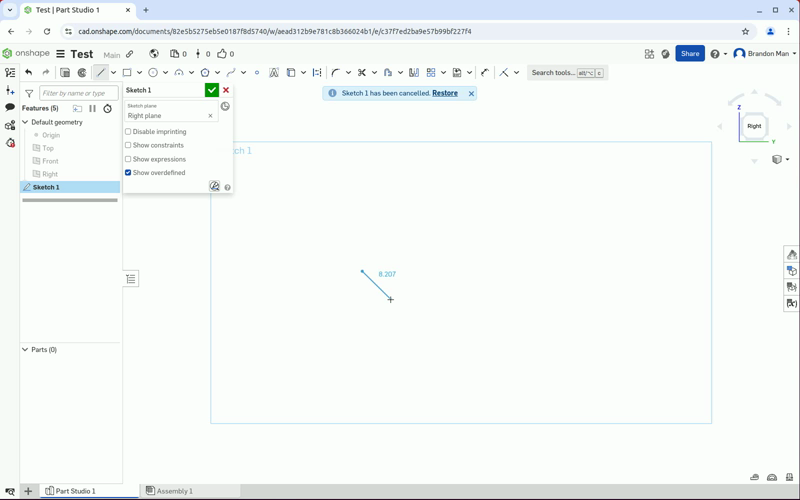
click(390, 299)
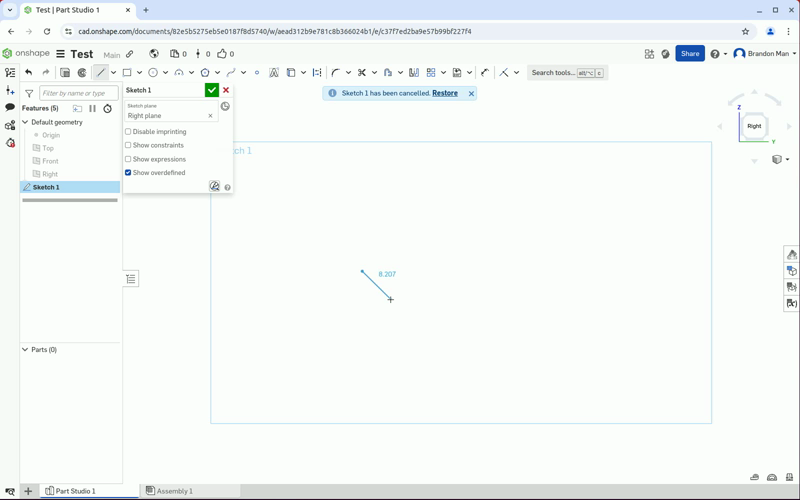
key_up(shift)
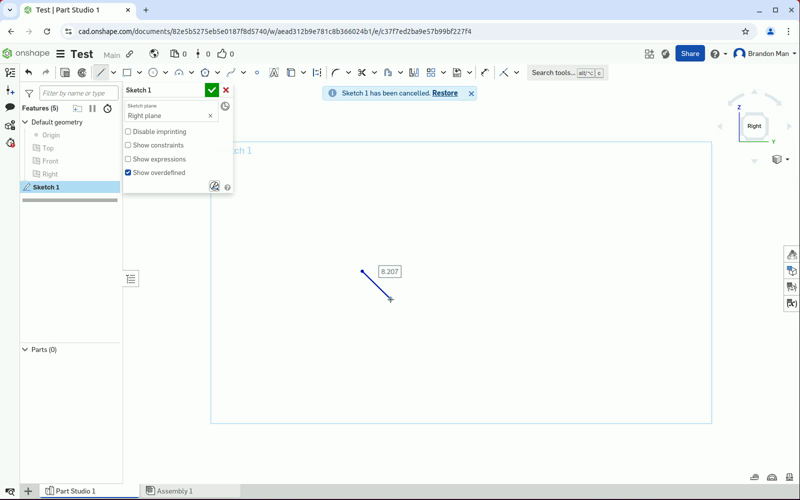
key_down(shift)
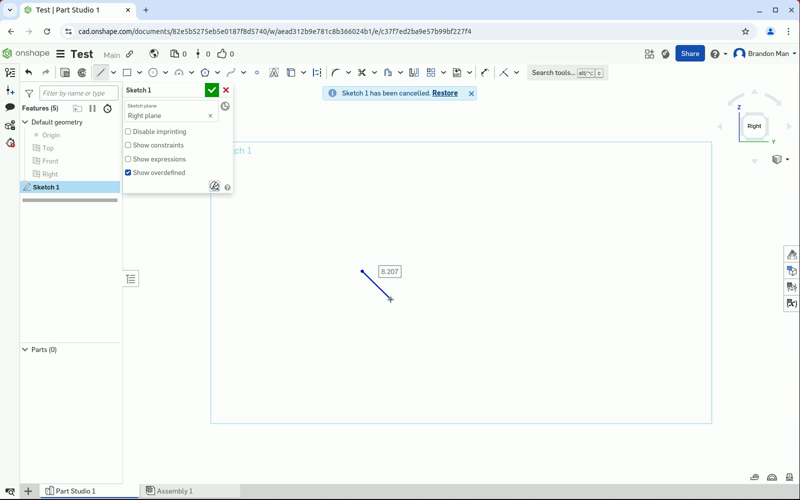
mouse_move(539, 299)
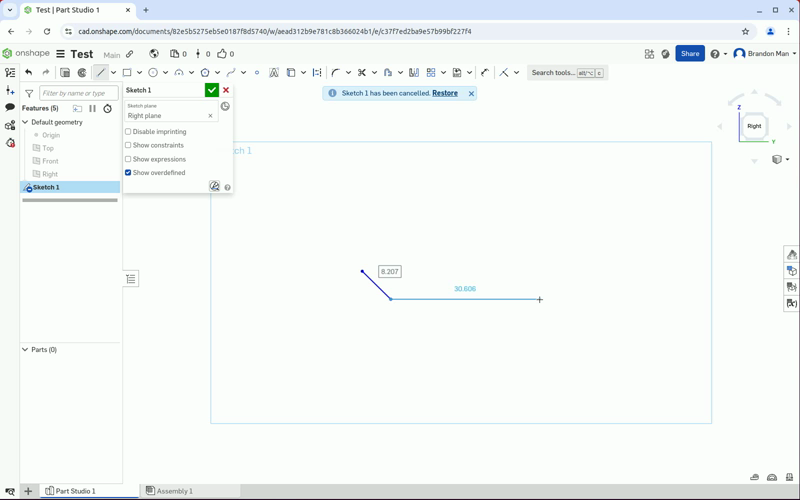
click(539, 299)
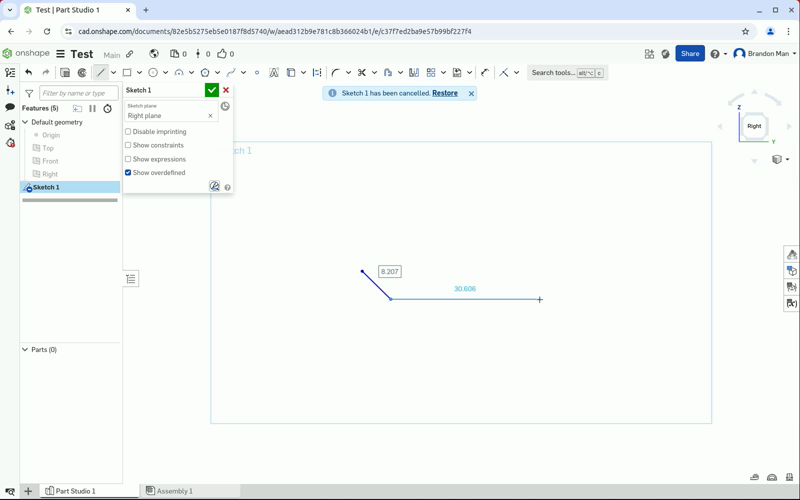
key_up(shift)
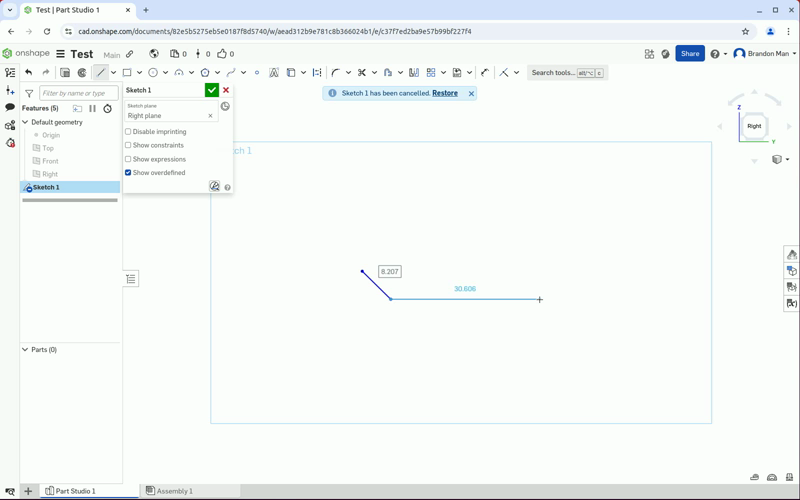
key_down(shift)
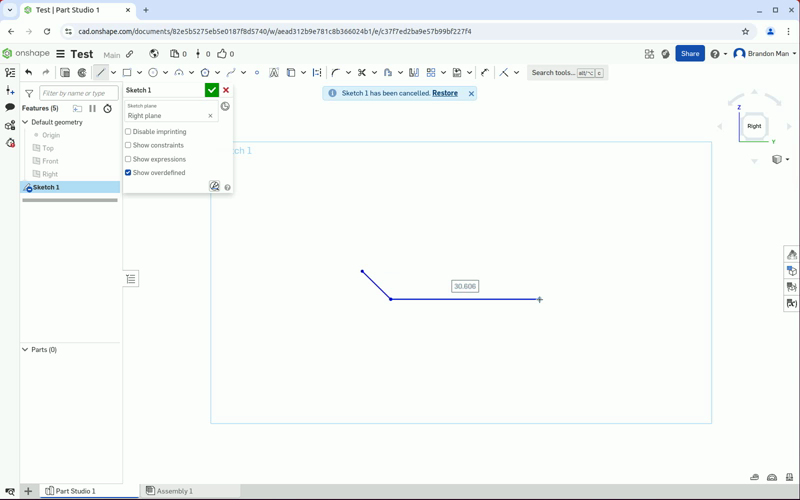
mouse_move(569, 299)
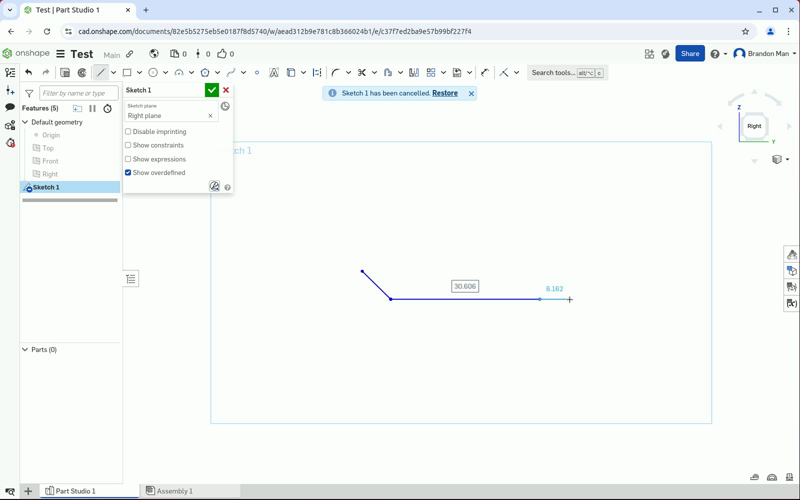
mouse_move(567, 271)
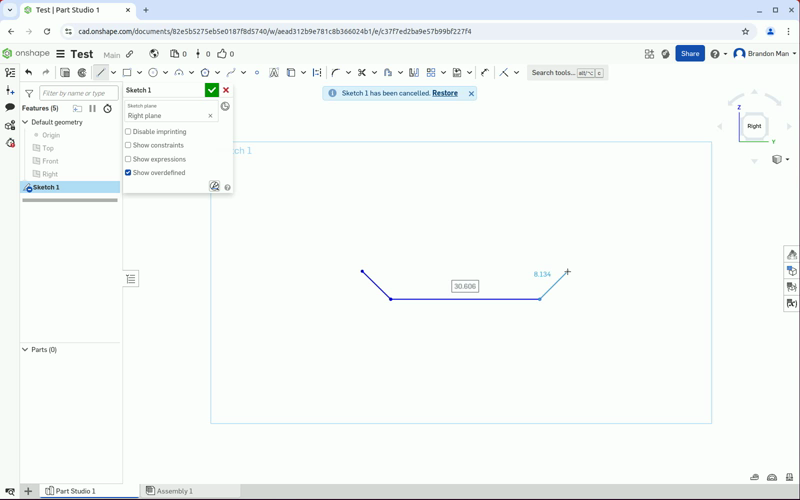
click(567, 271)
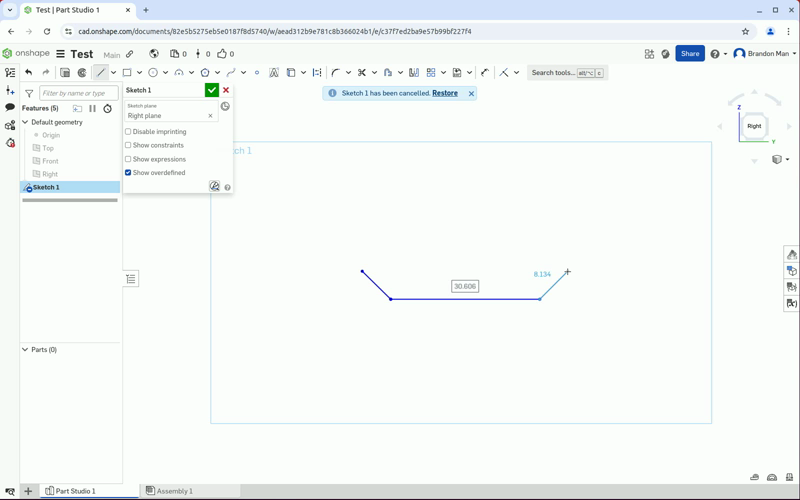
key_up(shift)
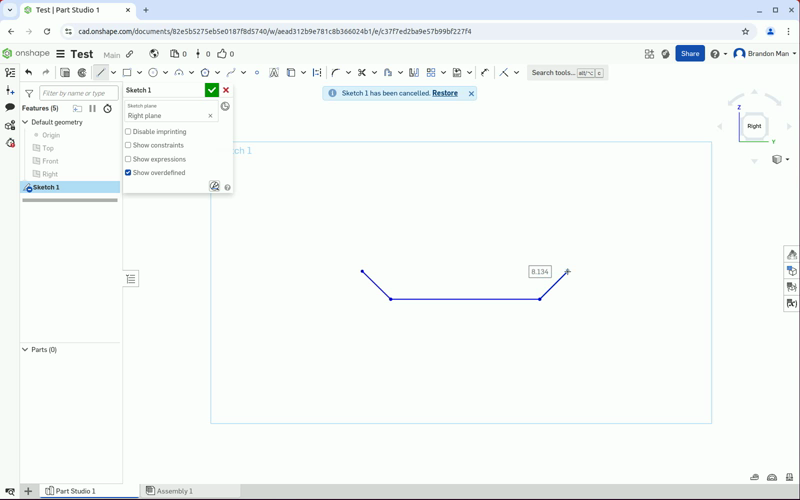
key_down(shift)
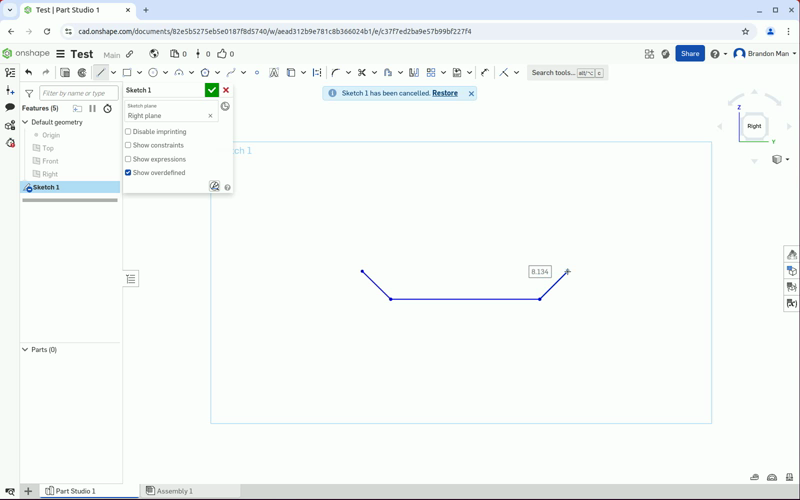
mouse_move(589, 271)
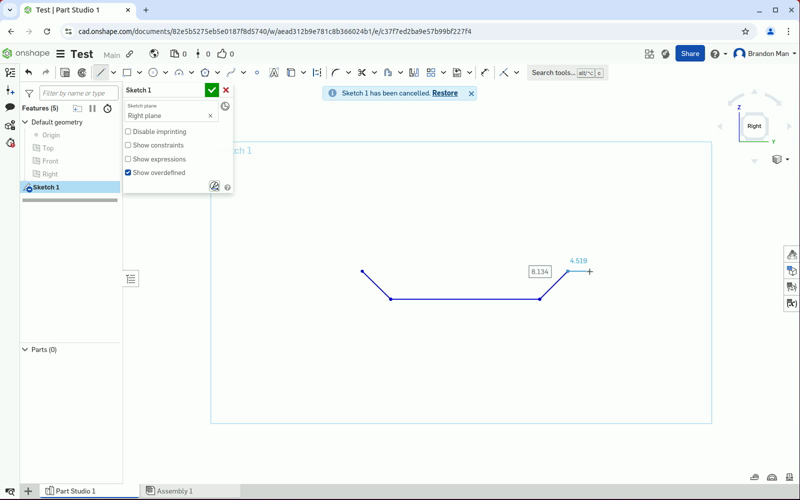
mouse_move(567, 267)
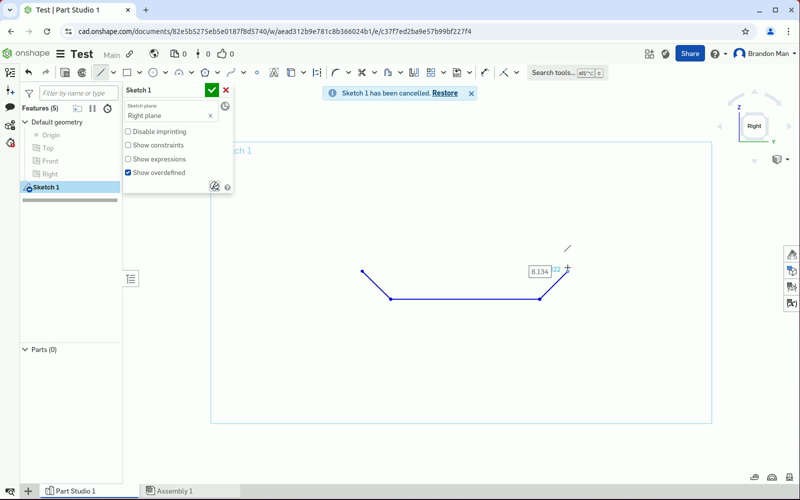
scroll(6)
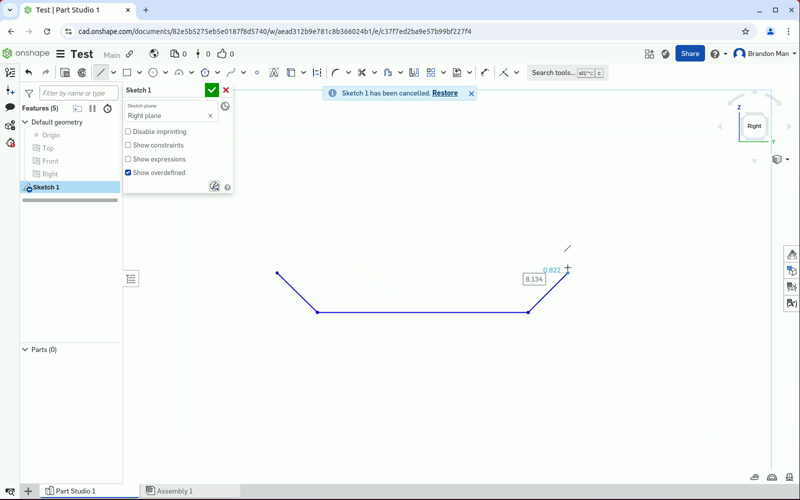
scroll(6)
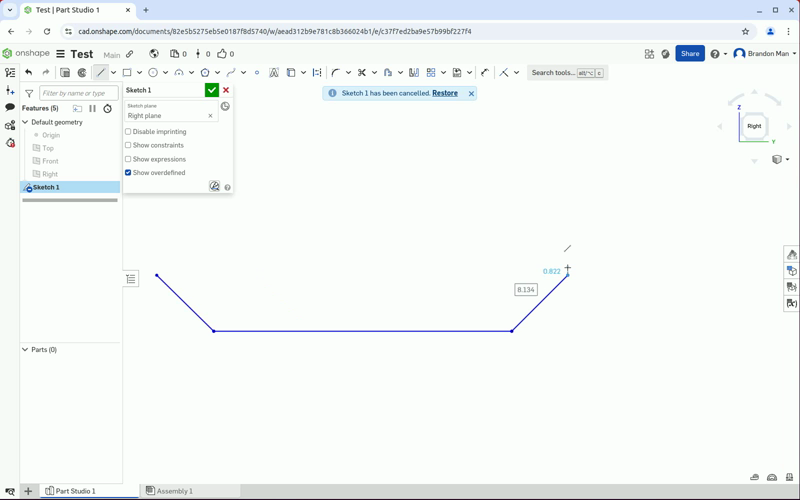
scroll(6)
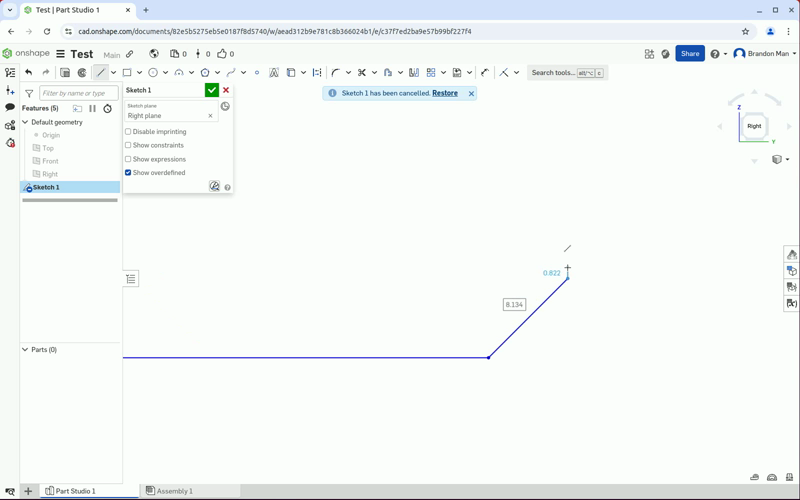
scroll(6)
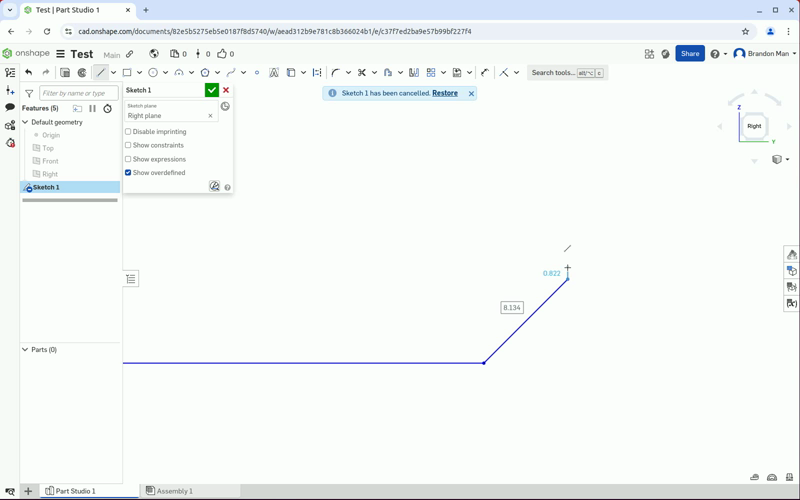
scroll(6)
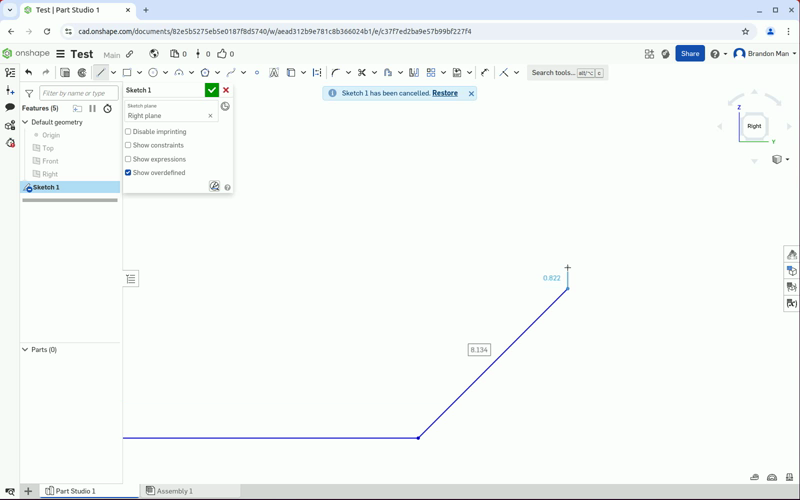
scroll(6)
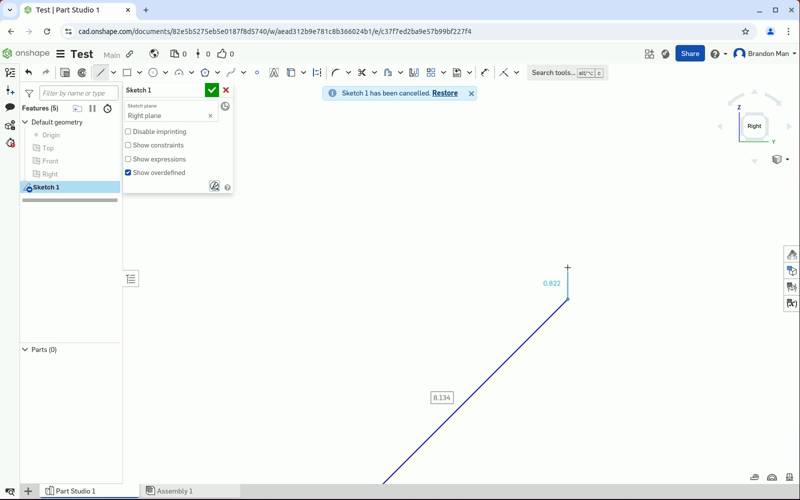
scroll(6)
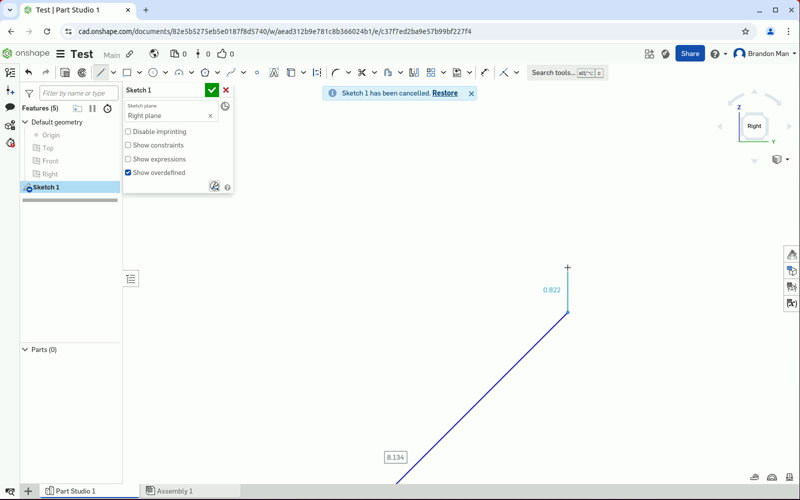
click(567, 267)
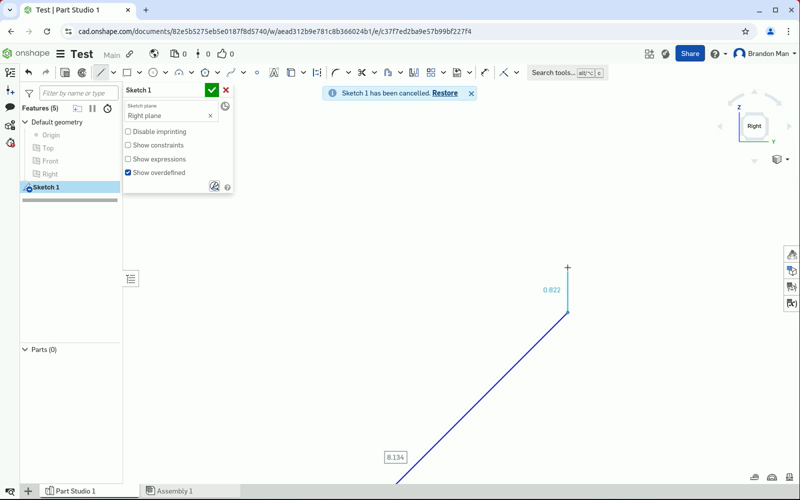
scroll(-6)
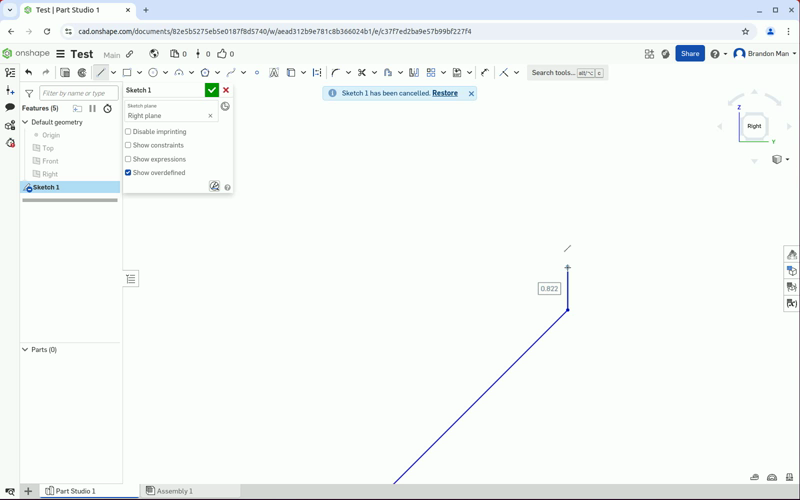
scroll(-6)
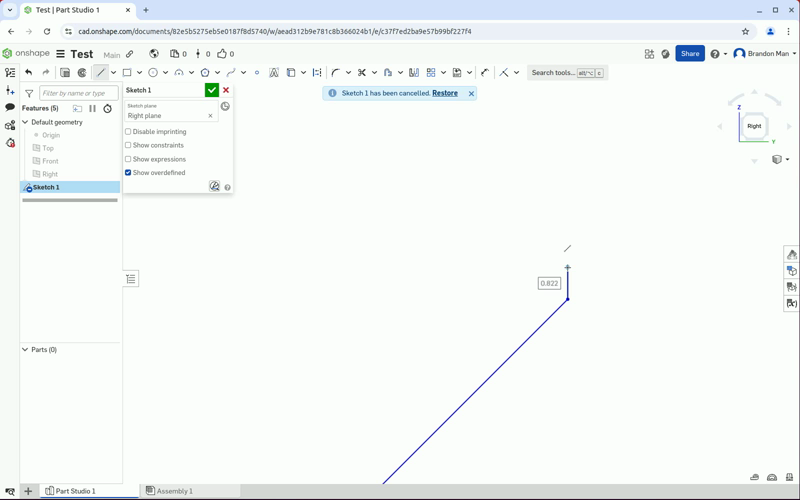
scroll(-6)
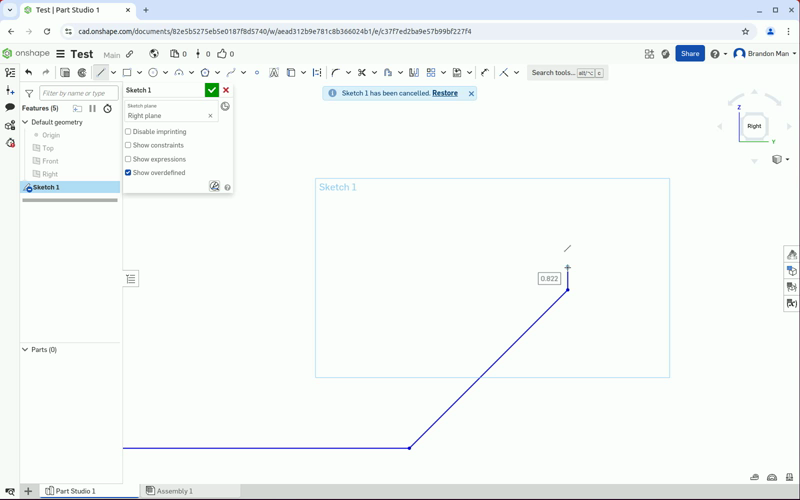
scroll(-6)
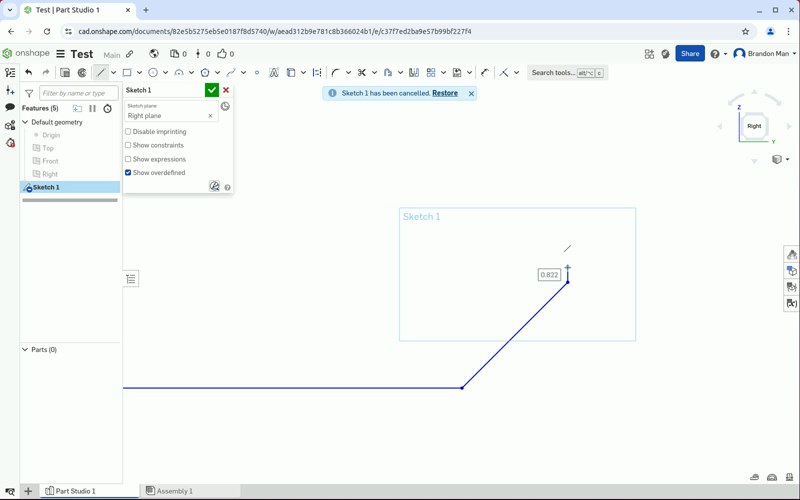
scroll(-6)
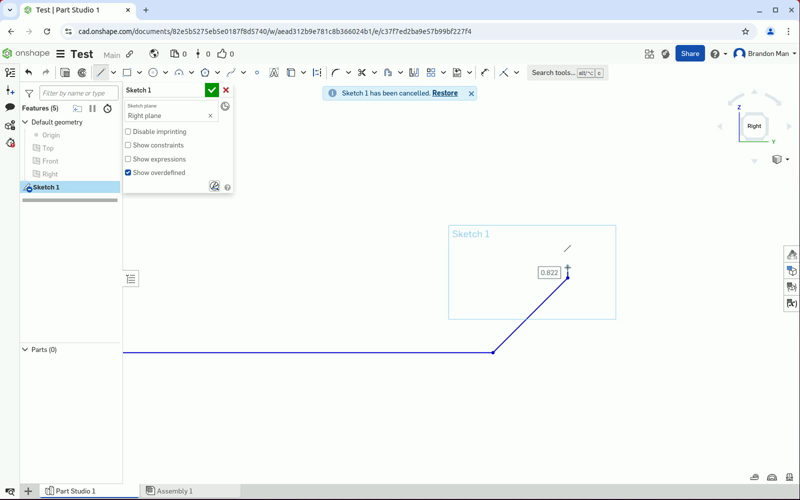
scroll(-6)
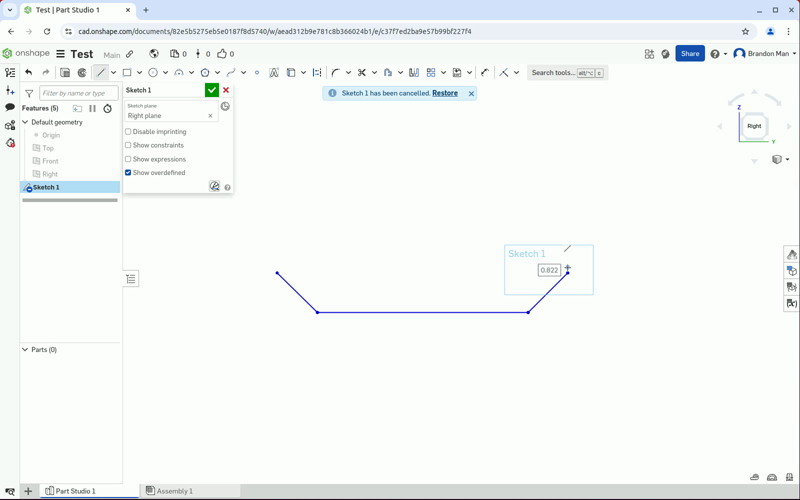
scroll(-6)
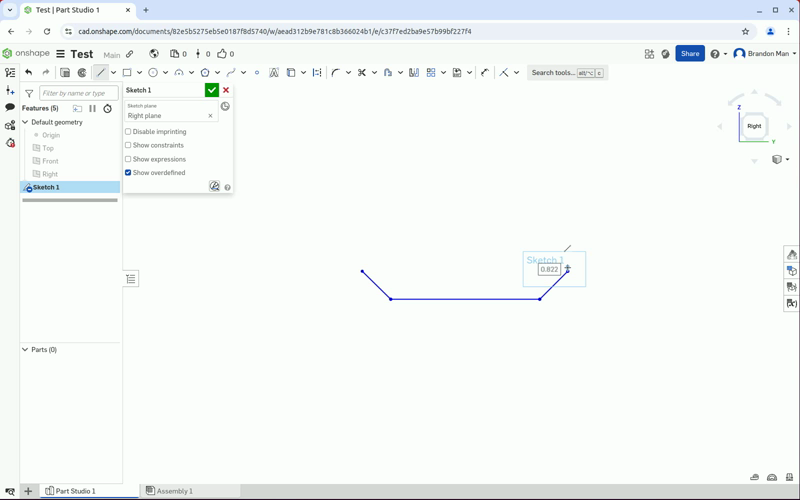
key_up(shift)
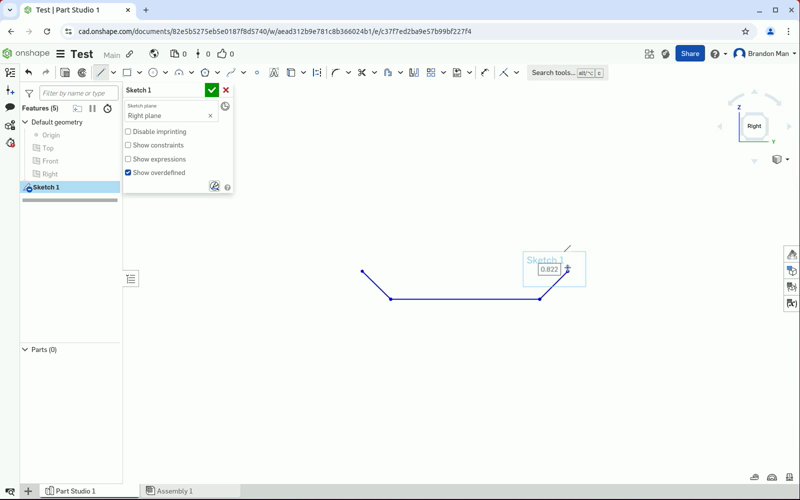
key_down(shift)
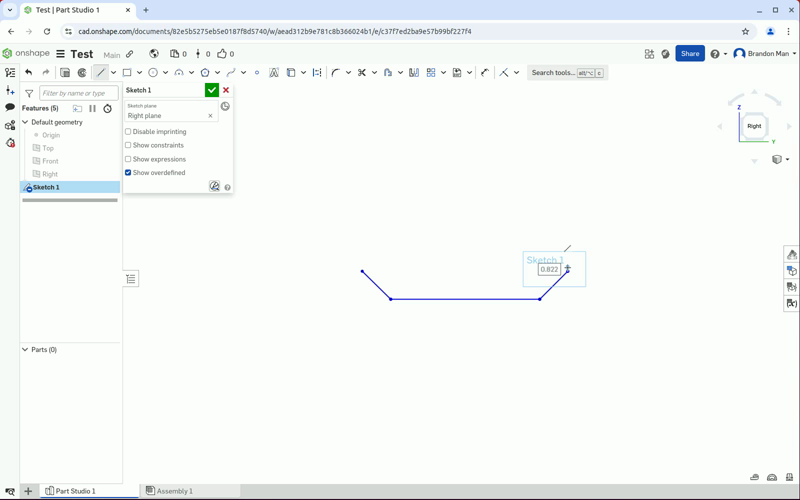
mouse_move(589, 267)
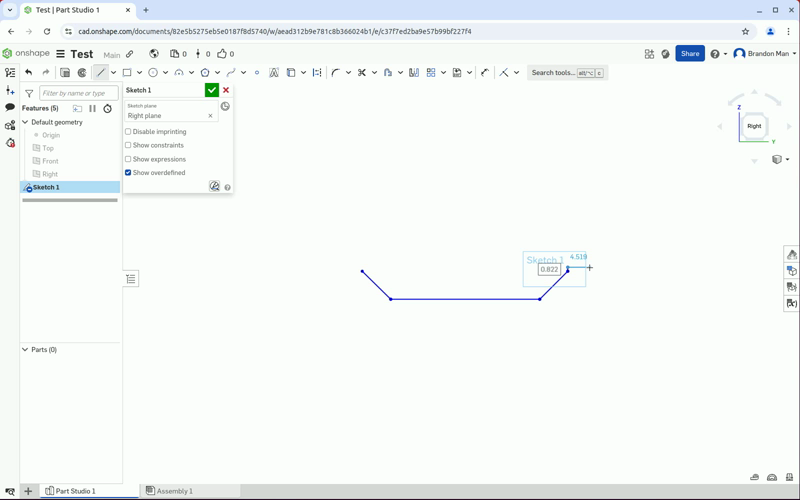
mouse_move(567, 264)
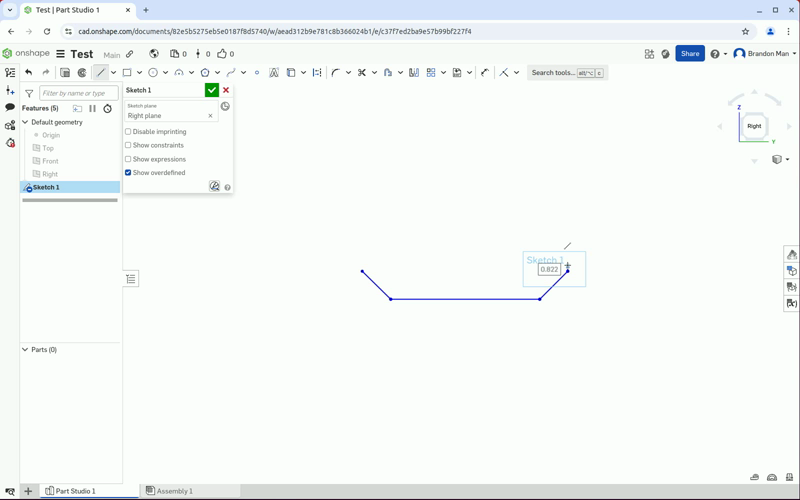
scroll(6)
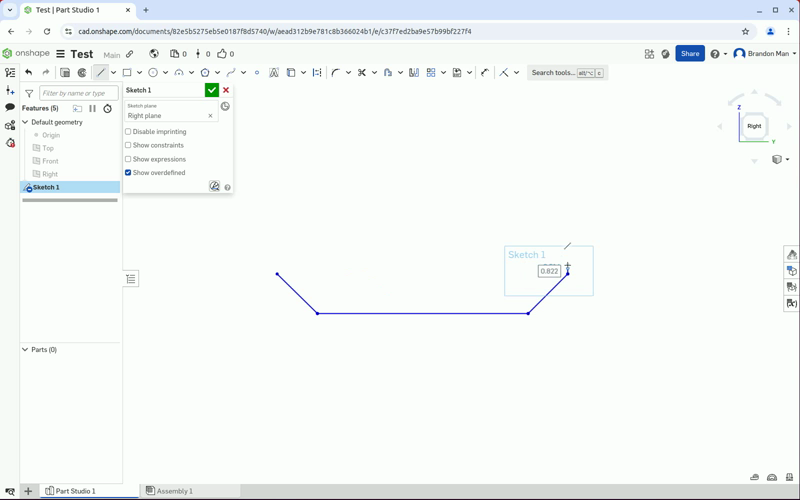
scroll(6)
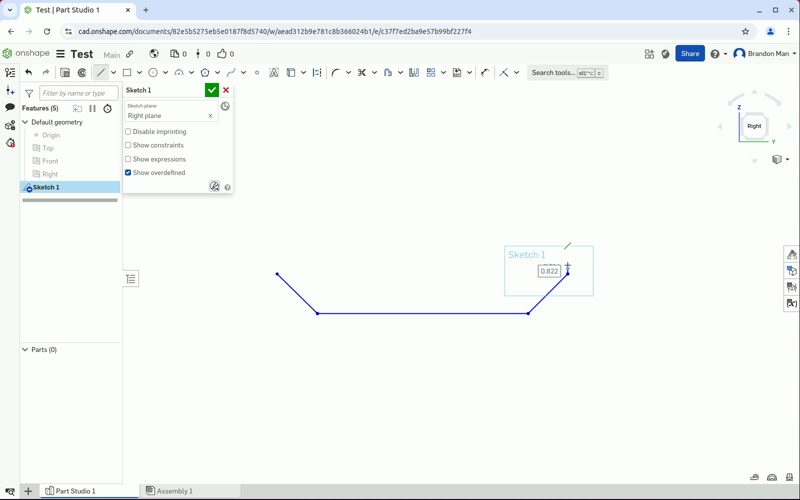
scroll(6)
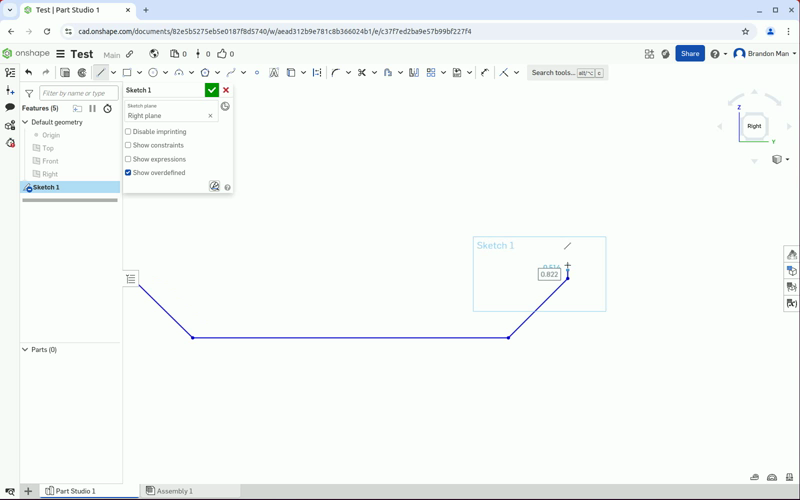
scroll(6)
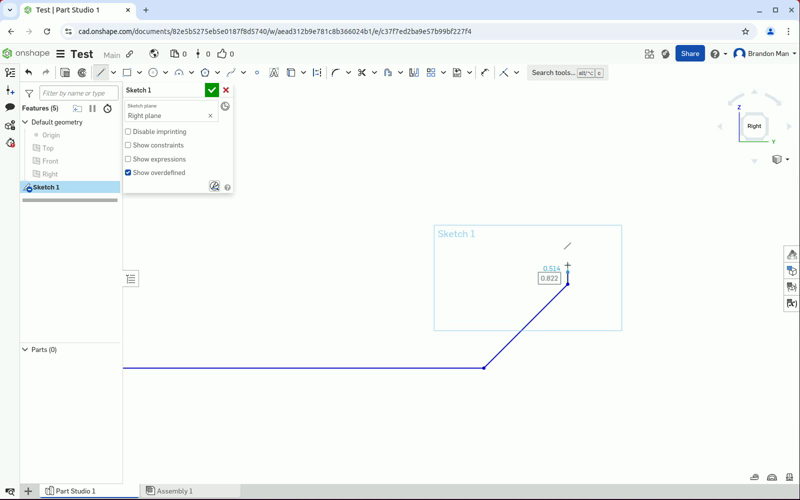
scroll(6)
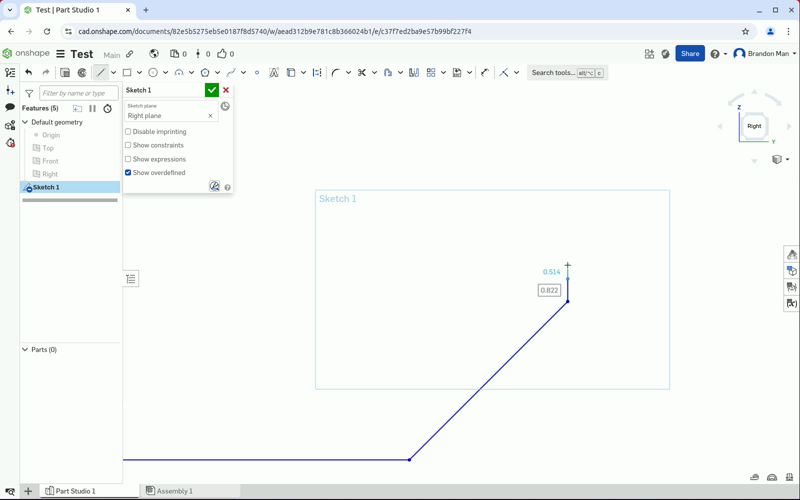
scroll(6)
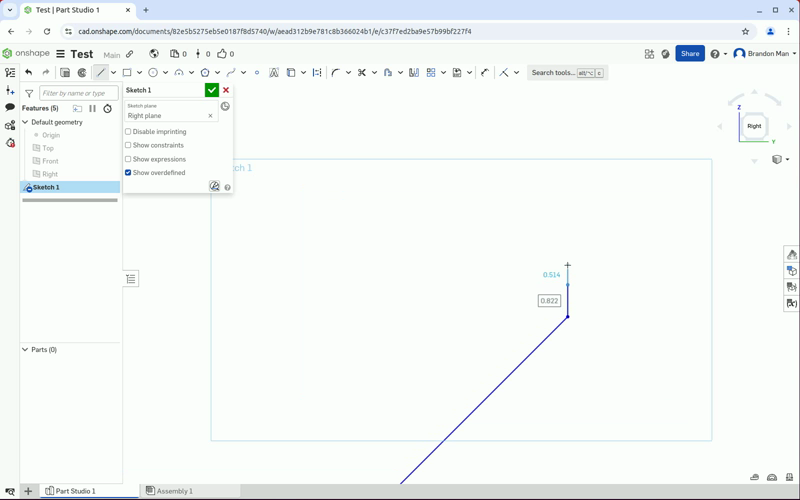
scroll(6)
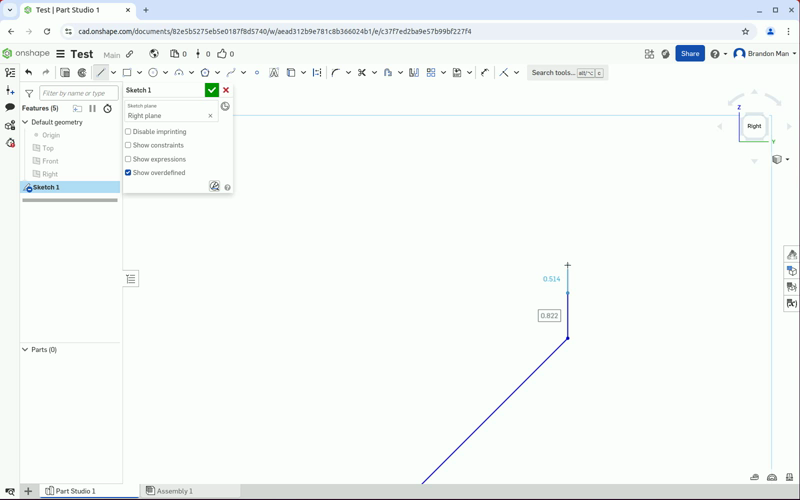
click(567, 264)
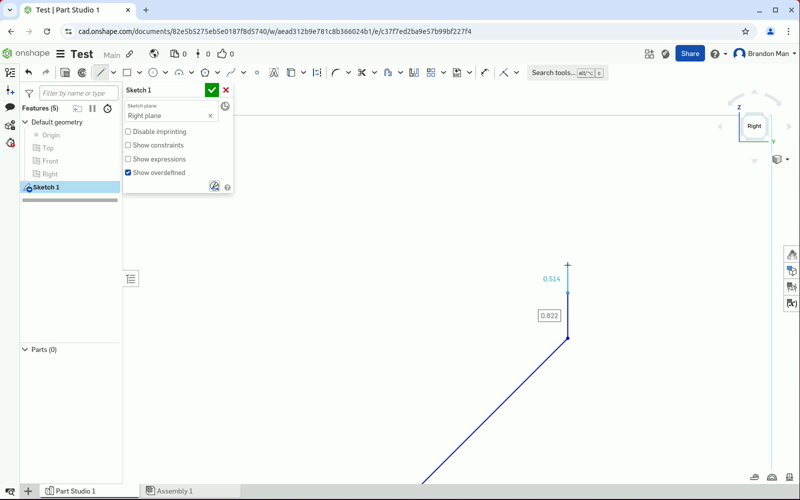
scroll(-6)
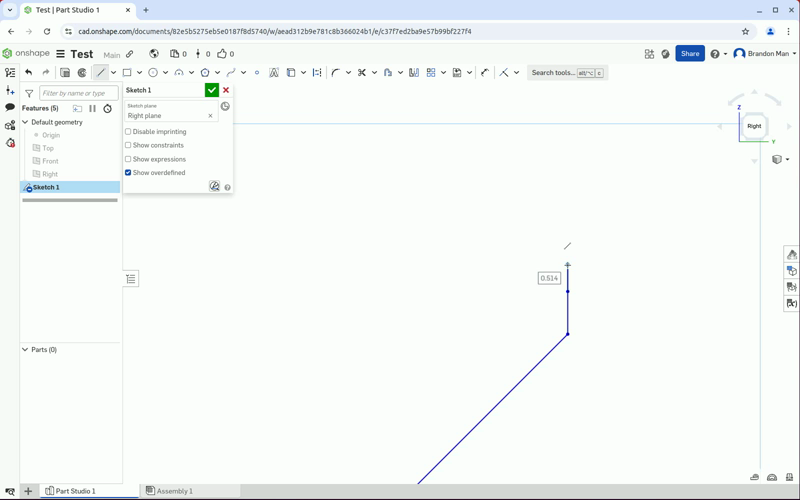
scroll(-6)
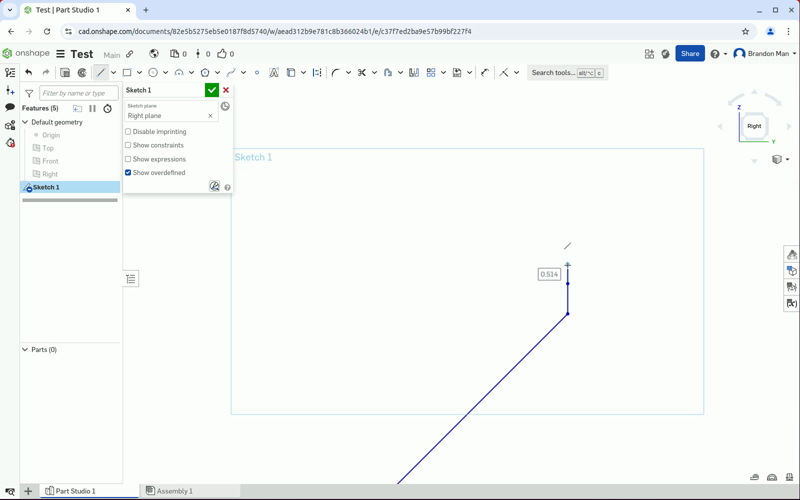
scroll(-6)
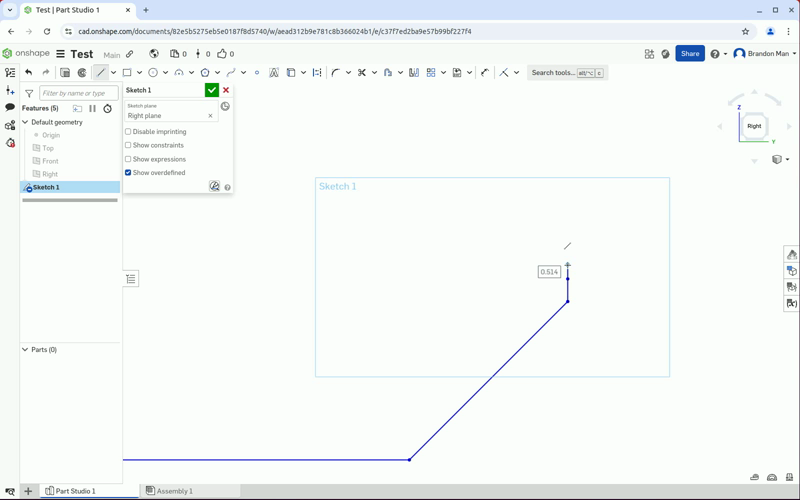
scroll(-6)
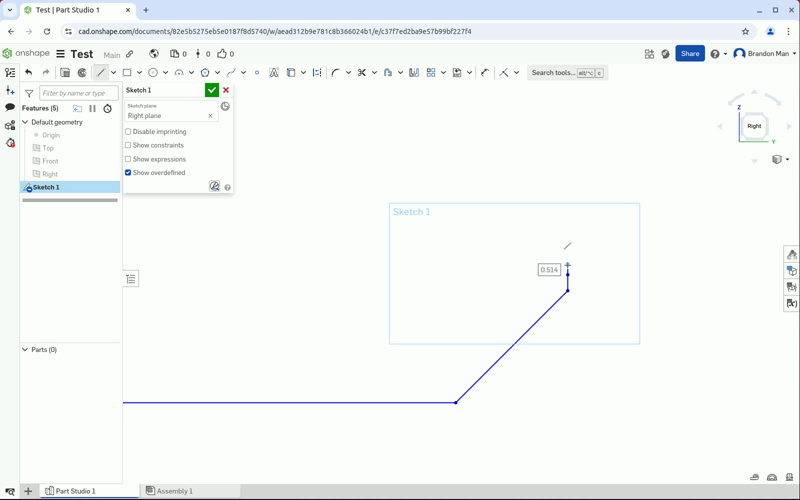
scroll(-6)
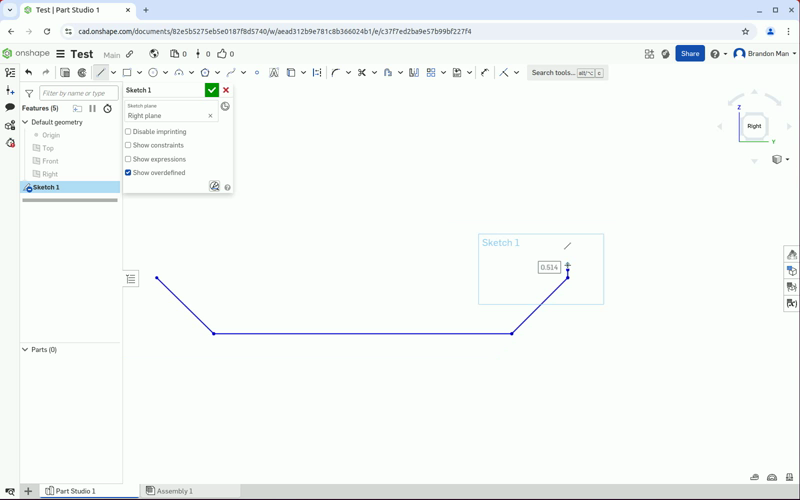
scroll(-6)
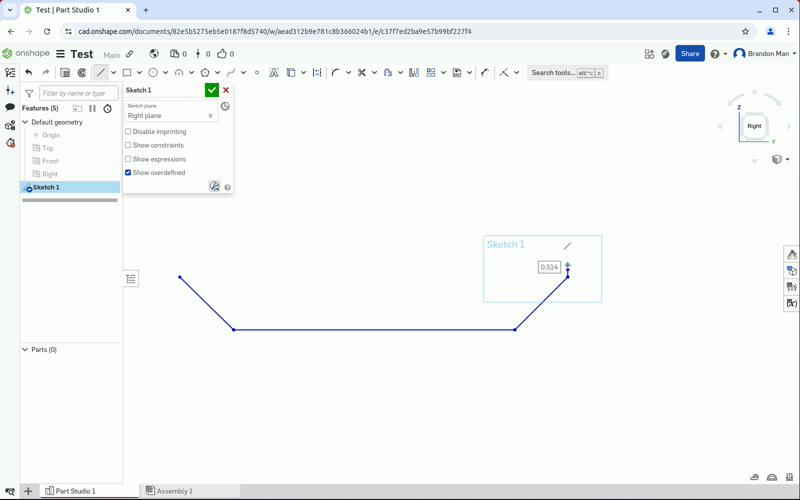
scroll(-6)
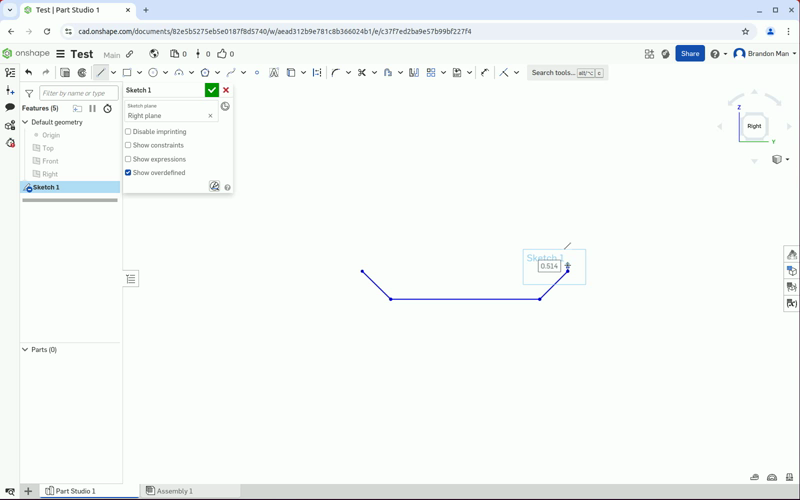
key_up(shift)
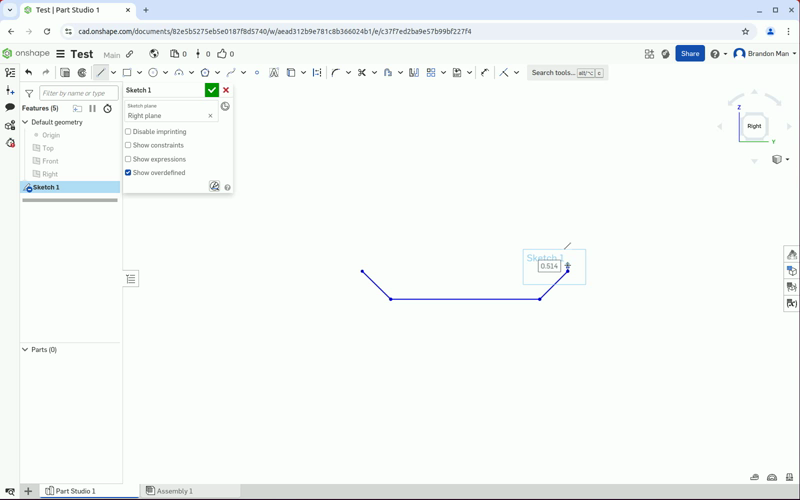
key_down(shift)
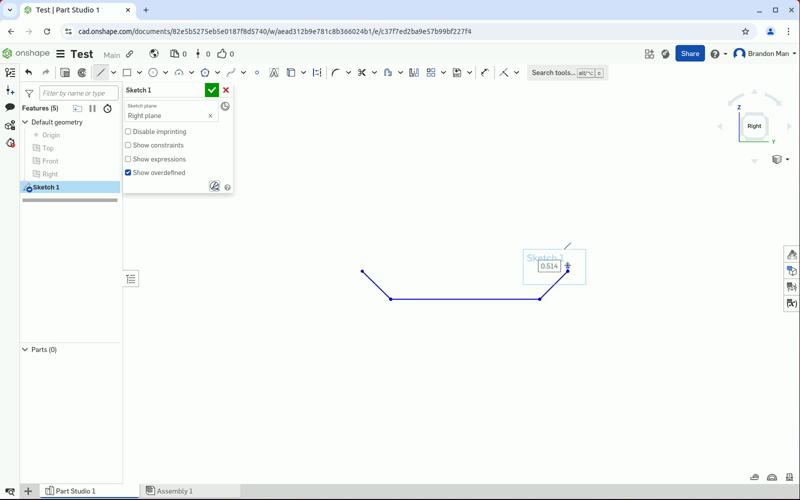
mouse_move(466, 264)
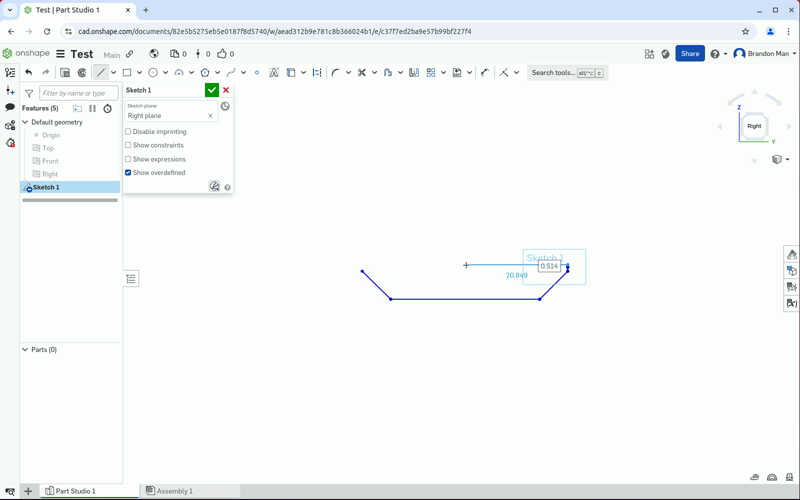
click(466, 264)
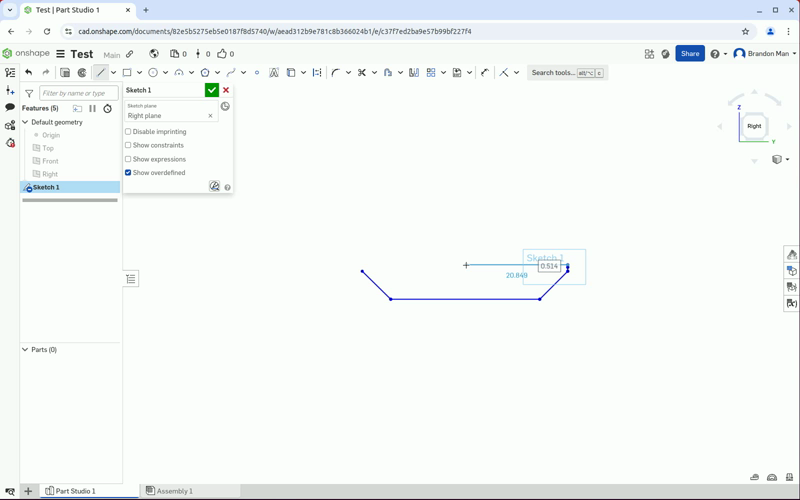
key_up(shift)
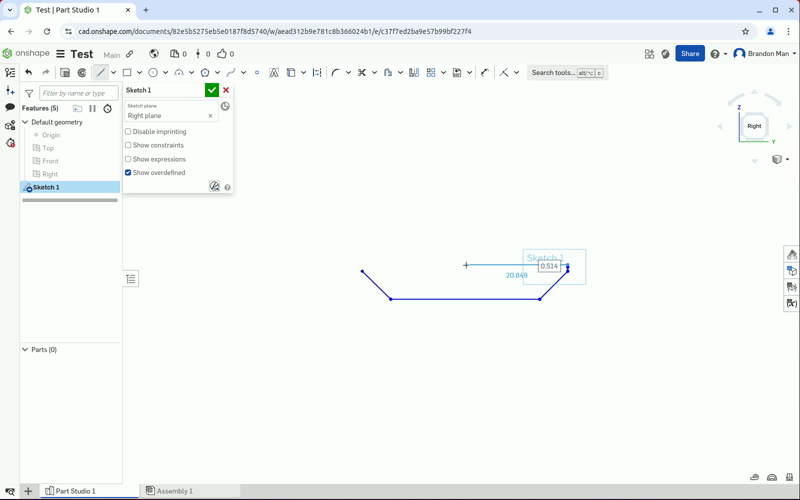
key_down(shift)
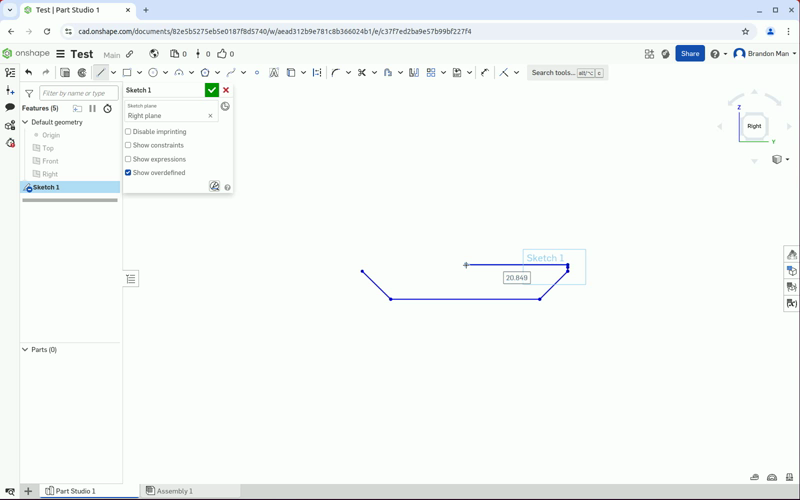
mouse_move(362, 264)
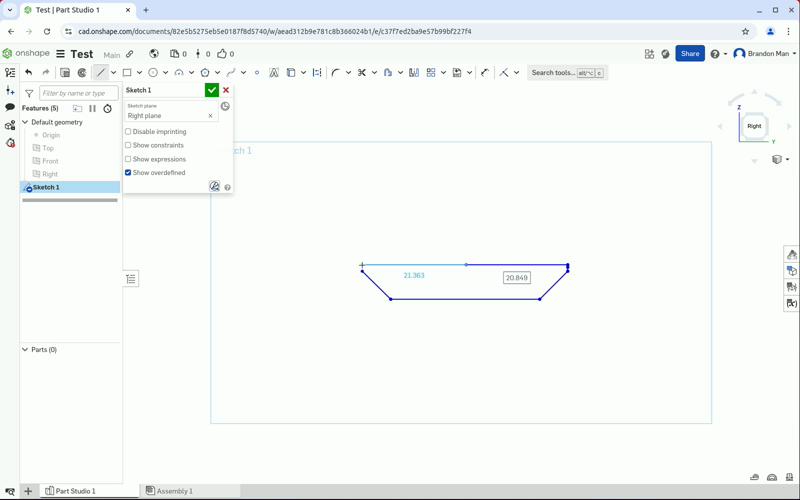
click(362, 264)
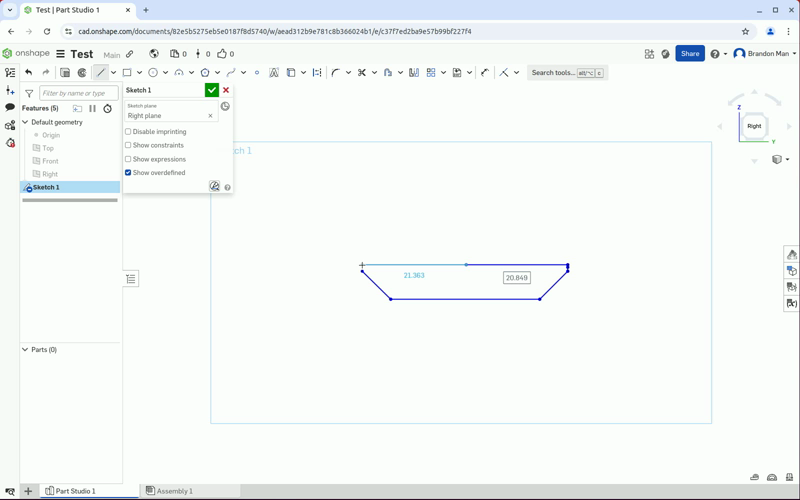
key_up(shift)
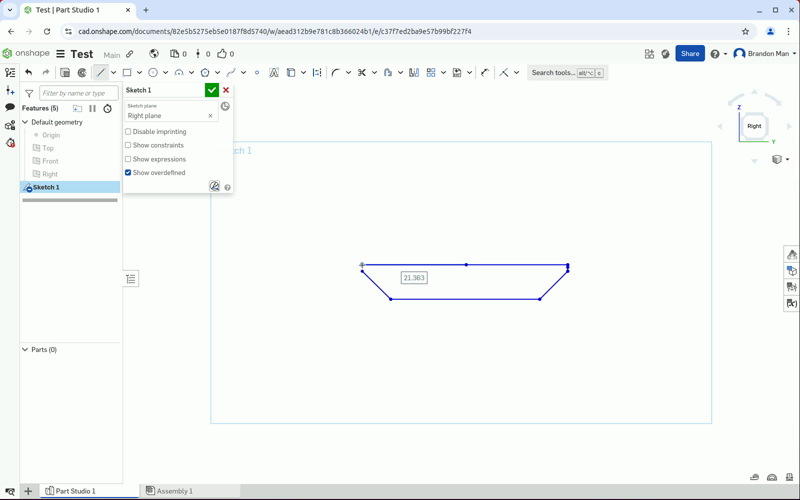
key_down(shift)
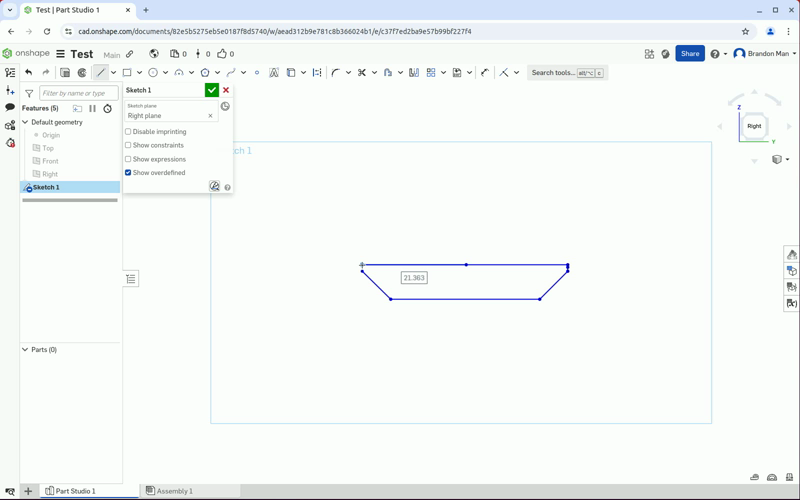
mouse_move(392, 264)
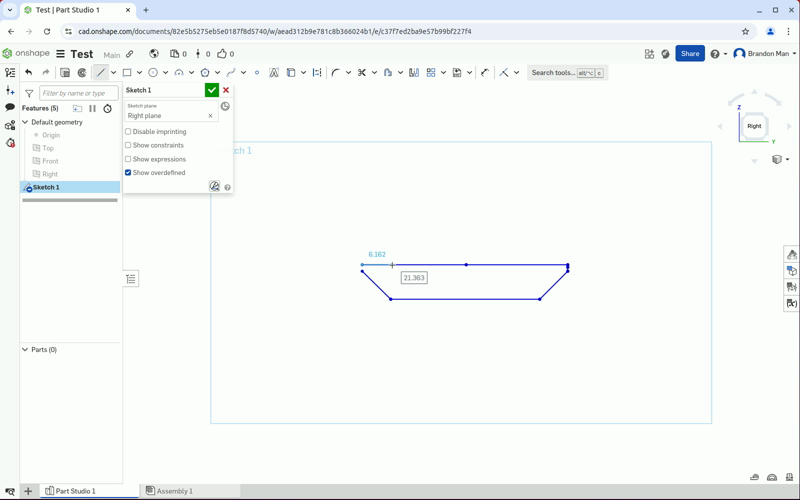
mouse_move(362, 267)
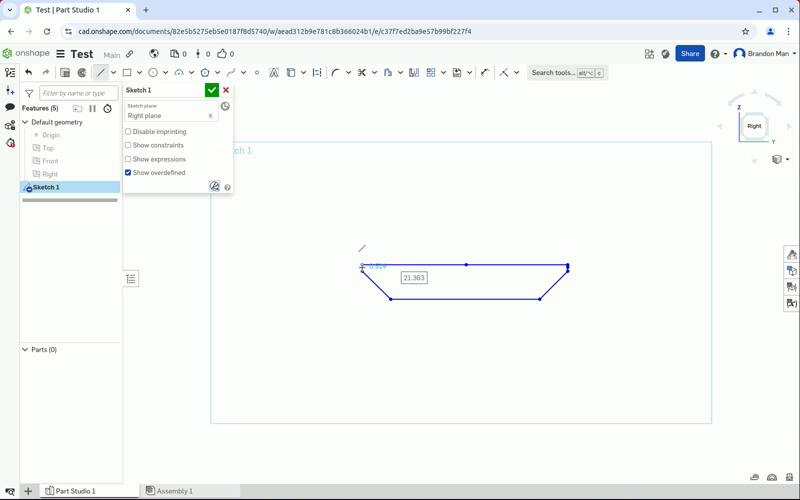
scroll(6)
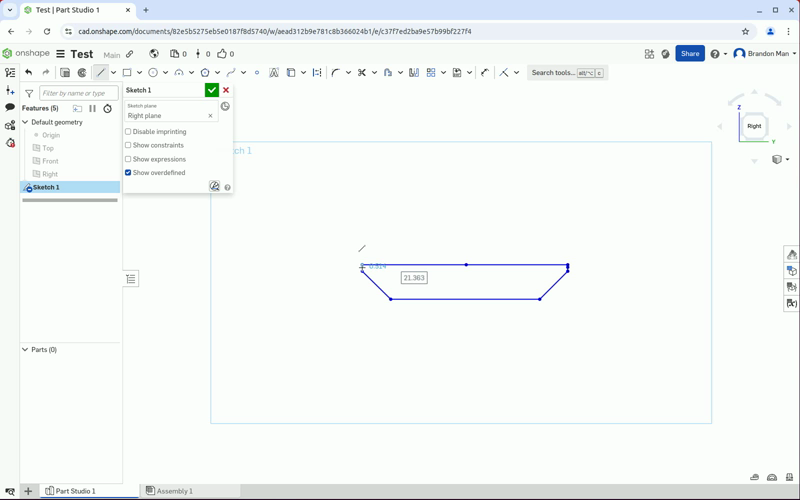
scroll(6)
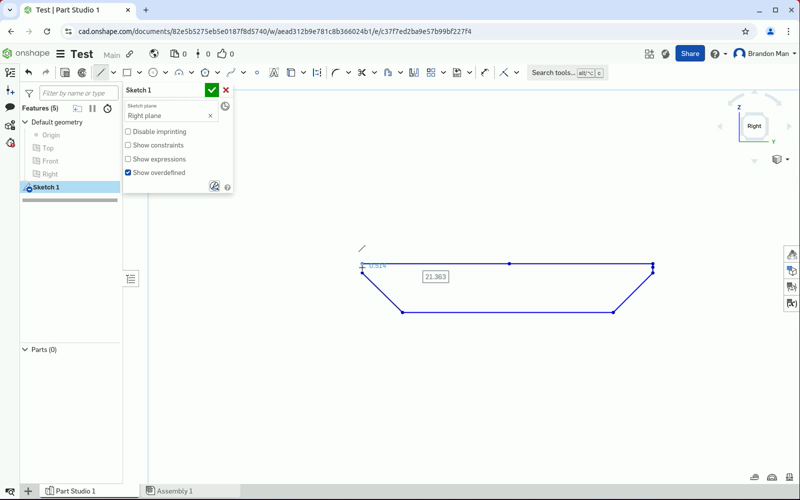
scroll(6)
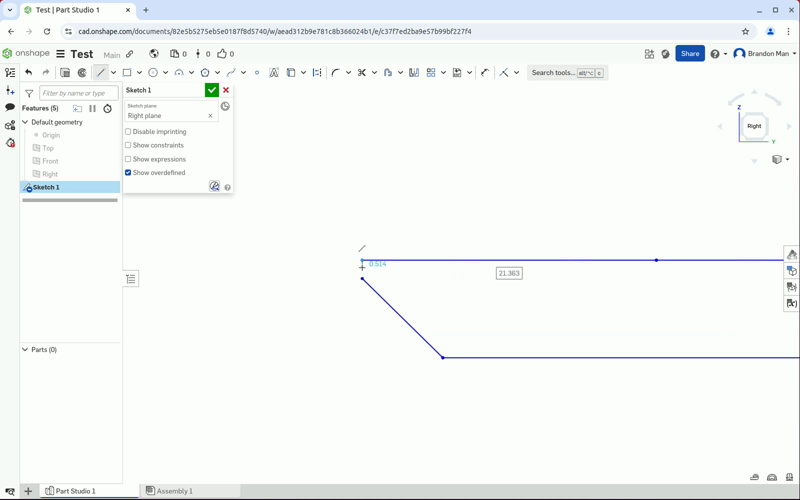
scroll(6)
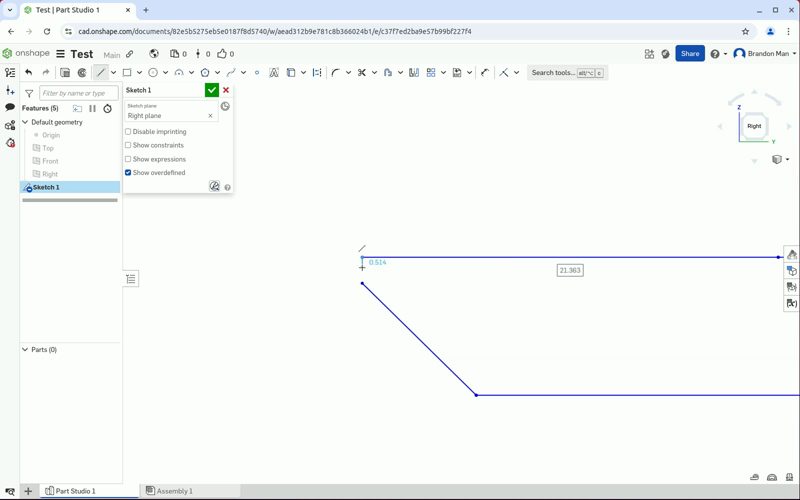
scroll(6)
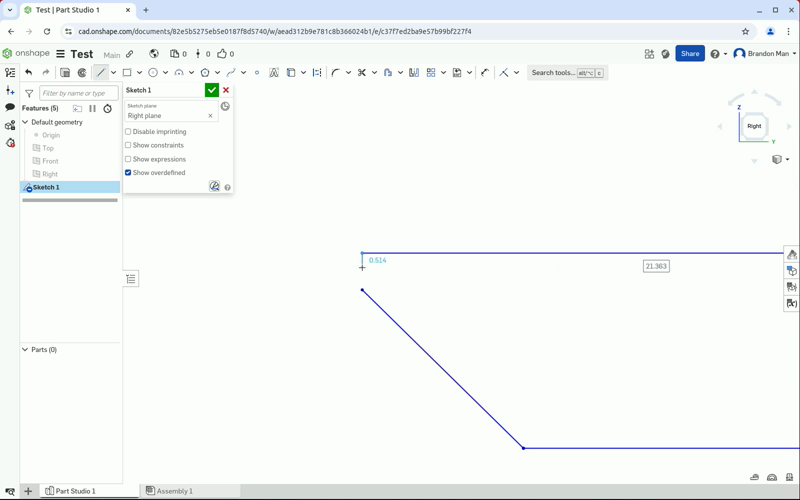
scroll(6)
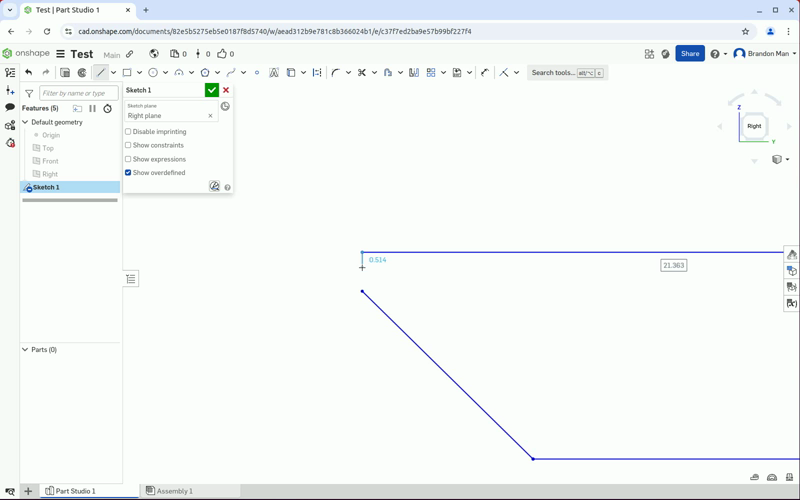
scroll(6)
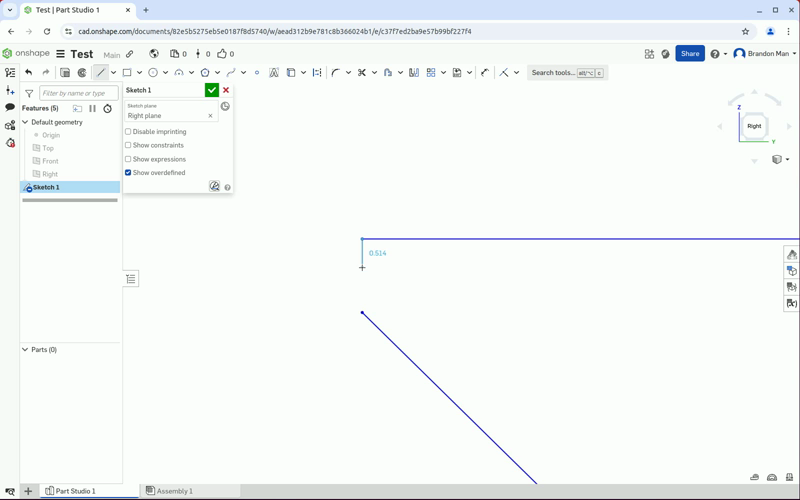
click(362, 267)
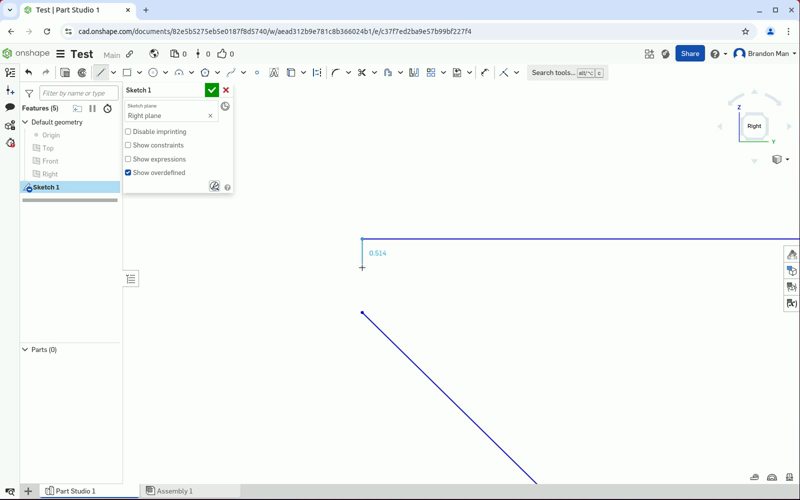
scroll(-6)
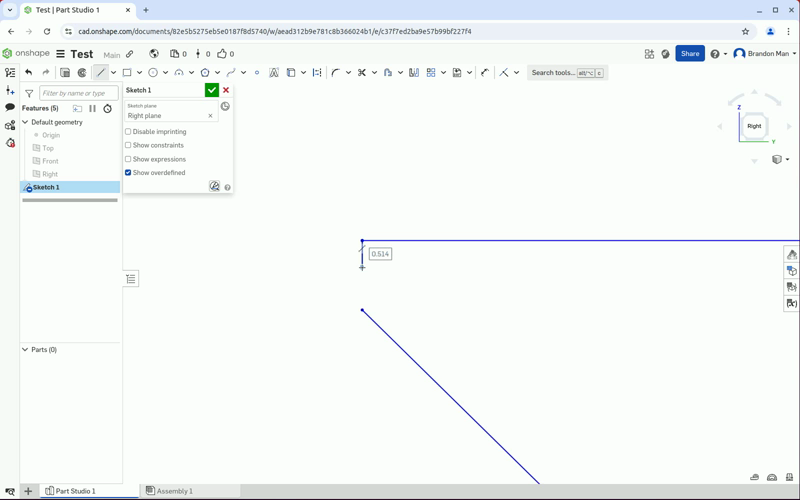
scroll(-6)
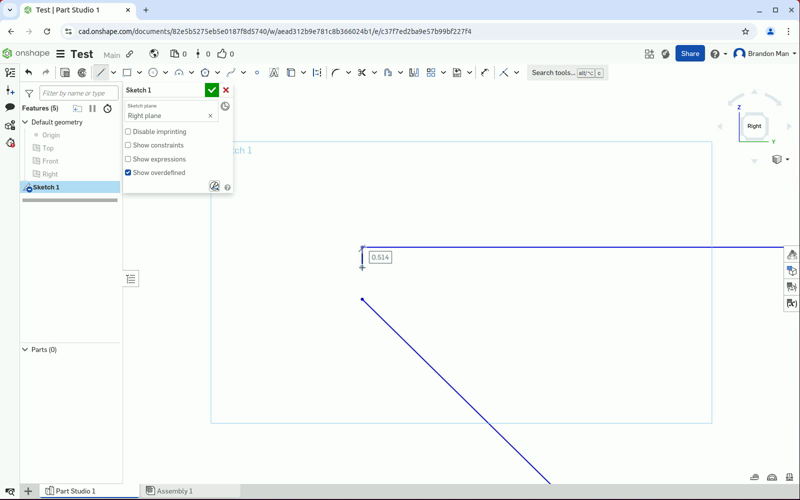
scroll(-6)
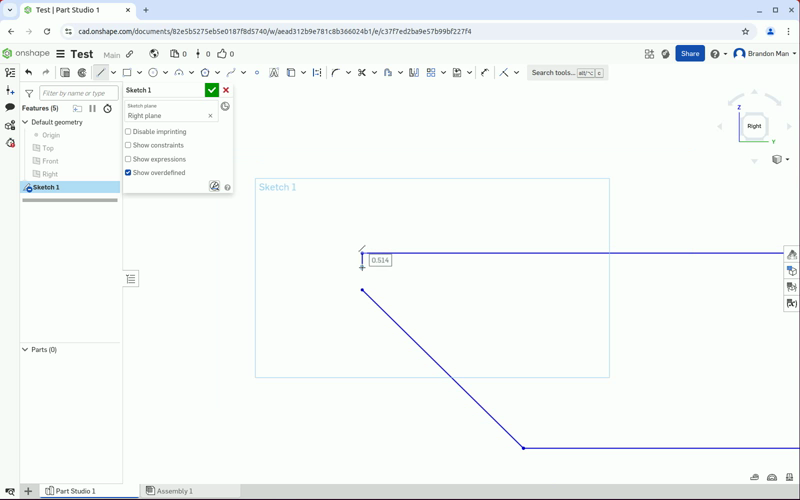
scroll(-6)
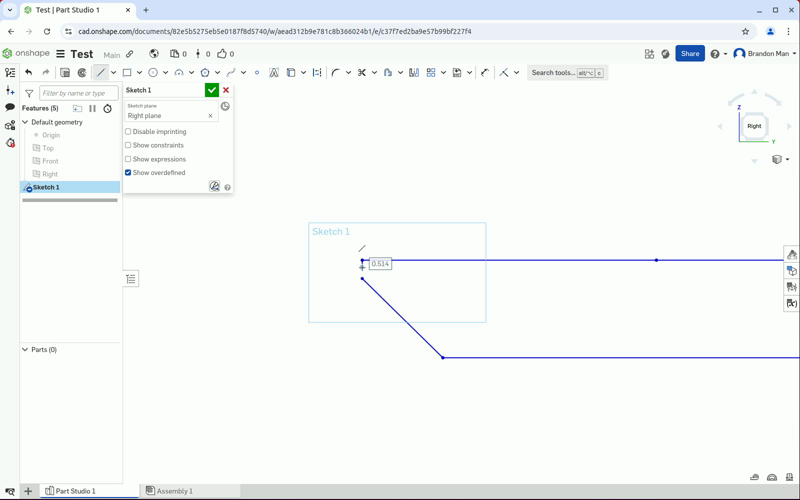
scroll(-6)
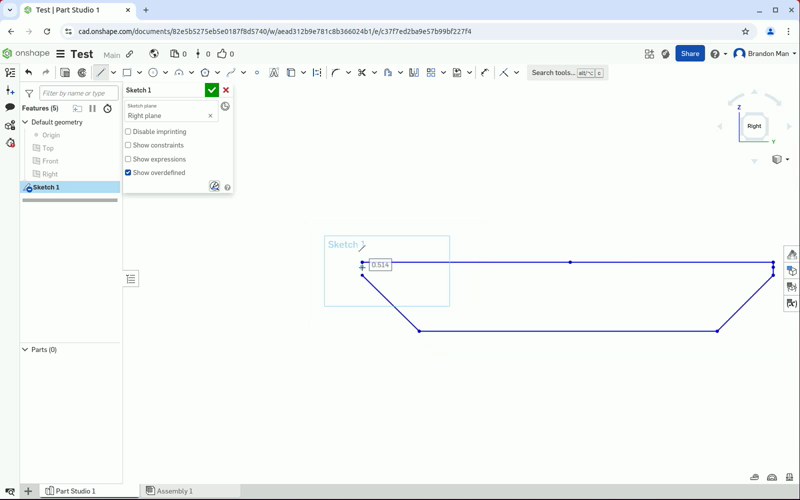
scroll(-6)
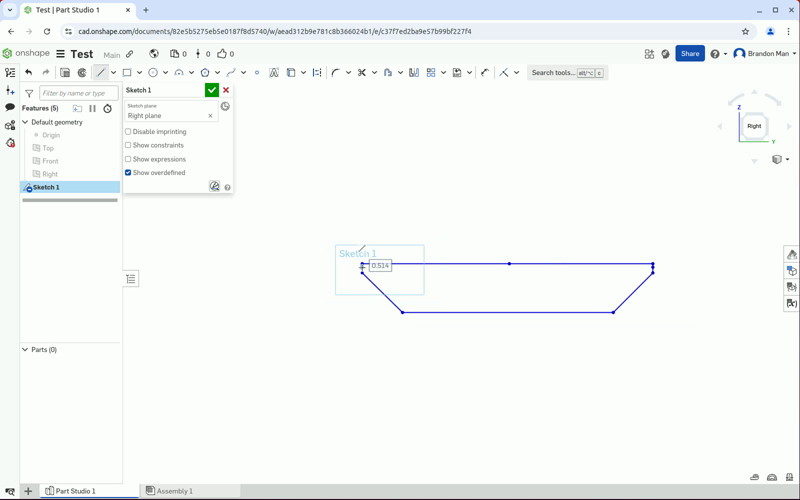
scroll(-6)
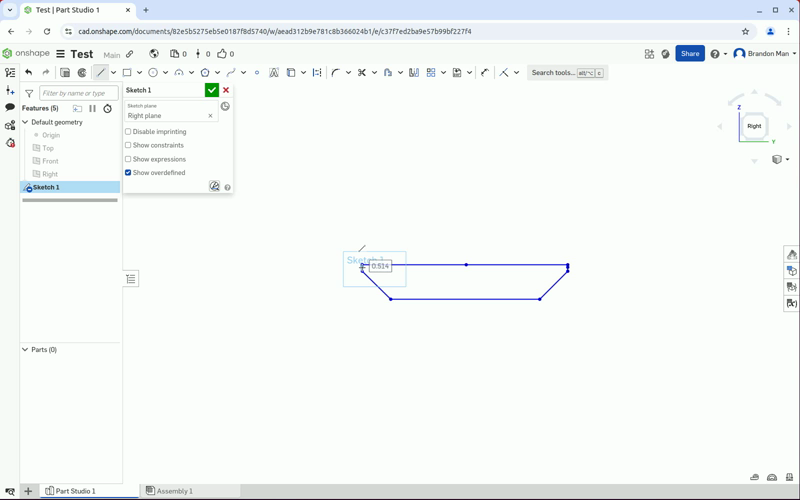
key_up(shift)
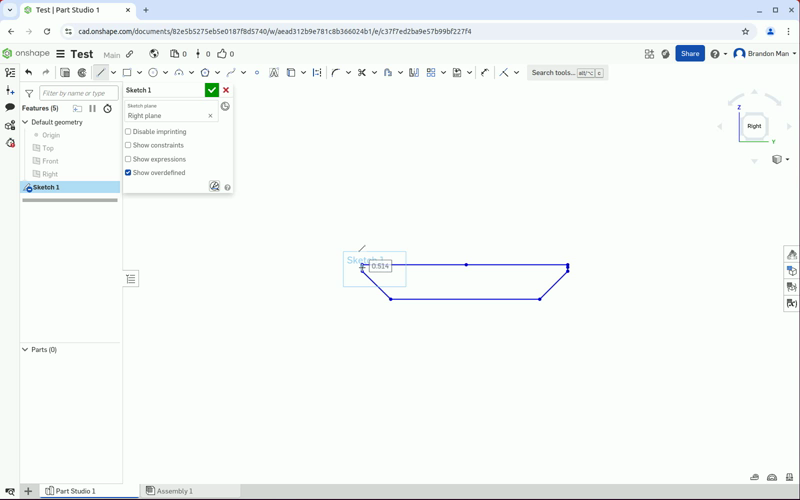
mouse_move(392, 267)
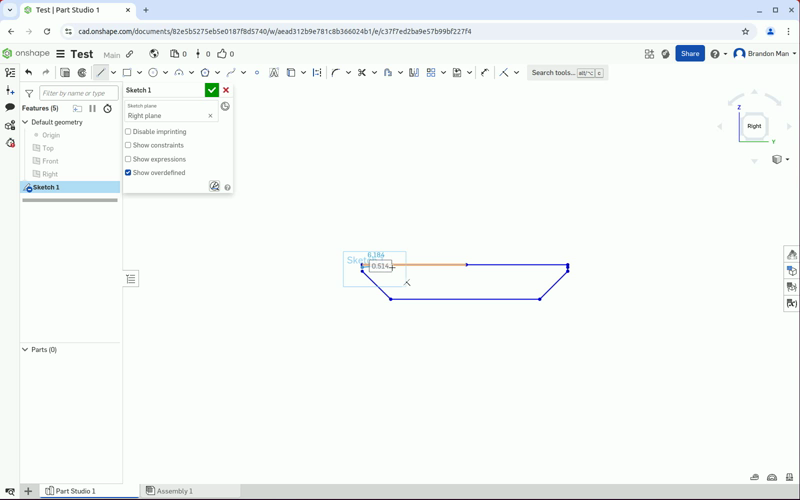
key_down(shift)
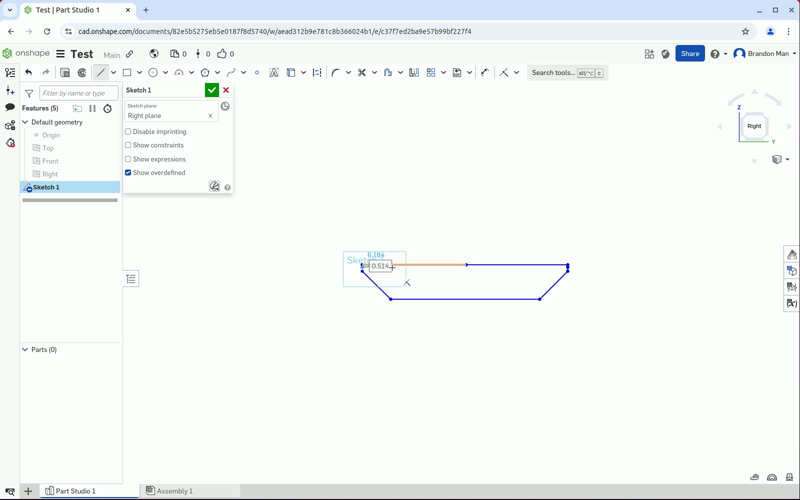
mouse_move(362, 271)
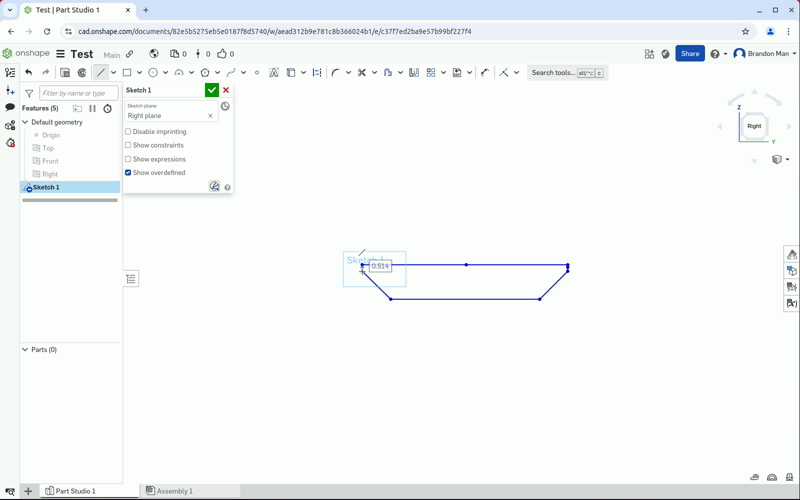
scroll(6)
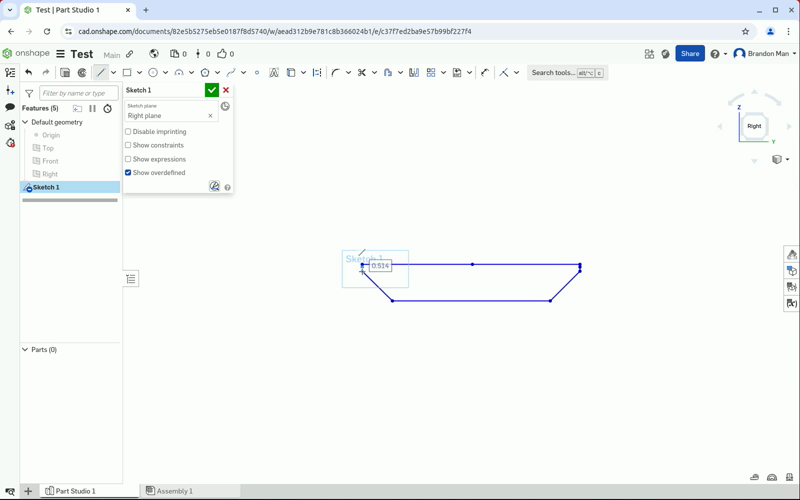
scroll(6)
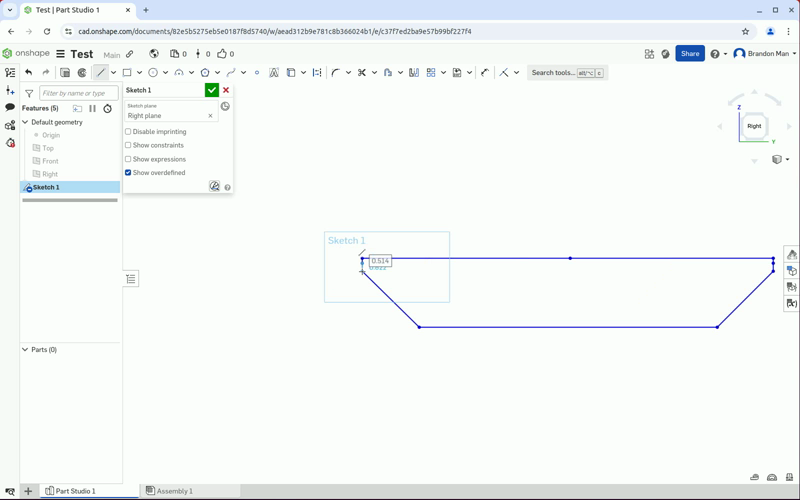
scroll(6)
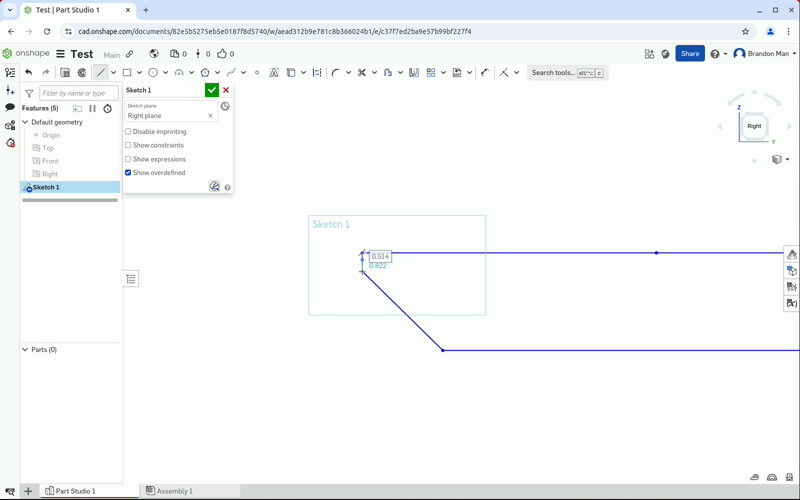
scroll(6)
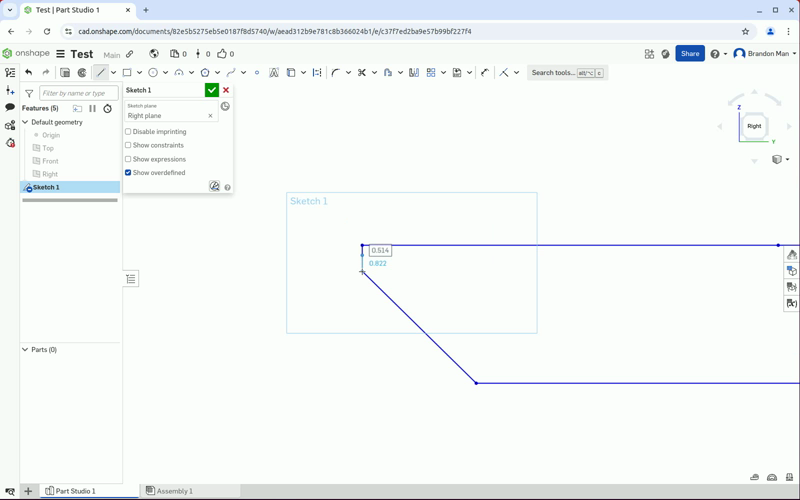
scroll(6)
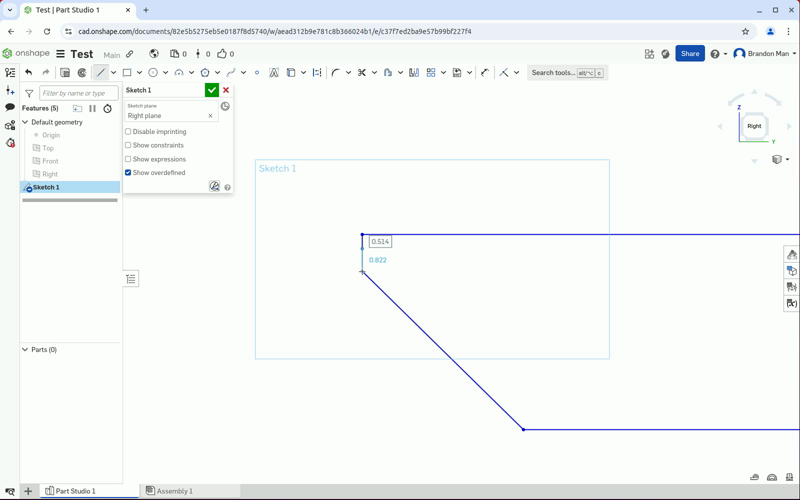
scroll(6)
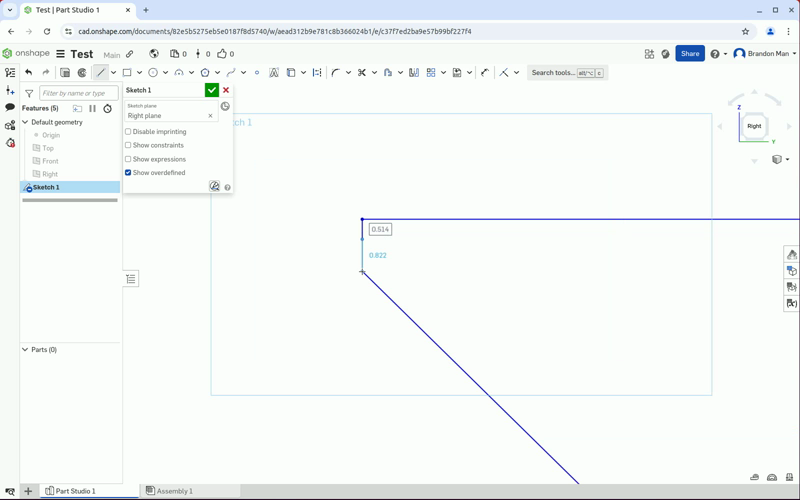
scroll(6)
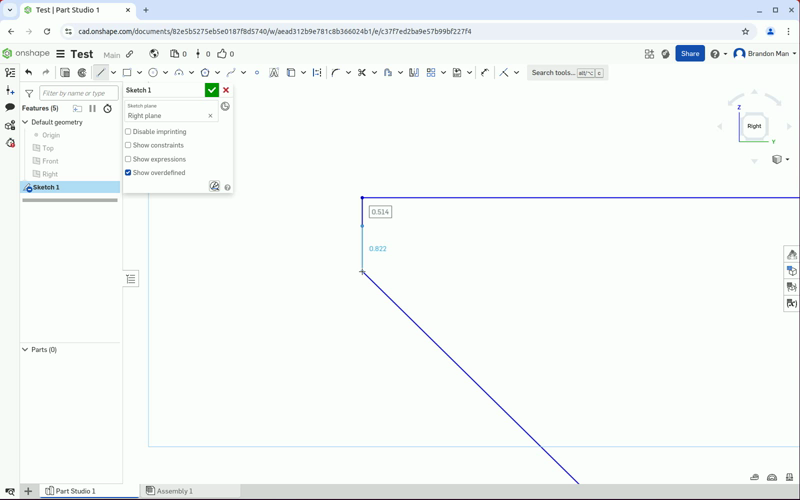
key_up(shift)
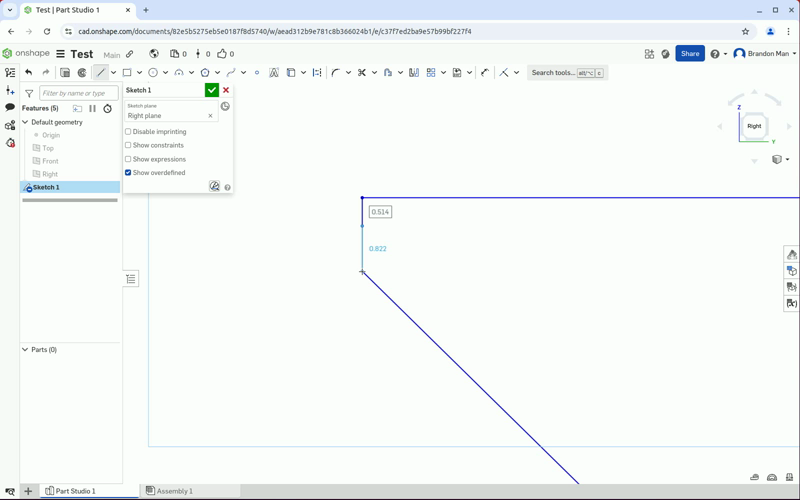
click(362, 271)
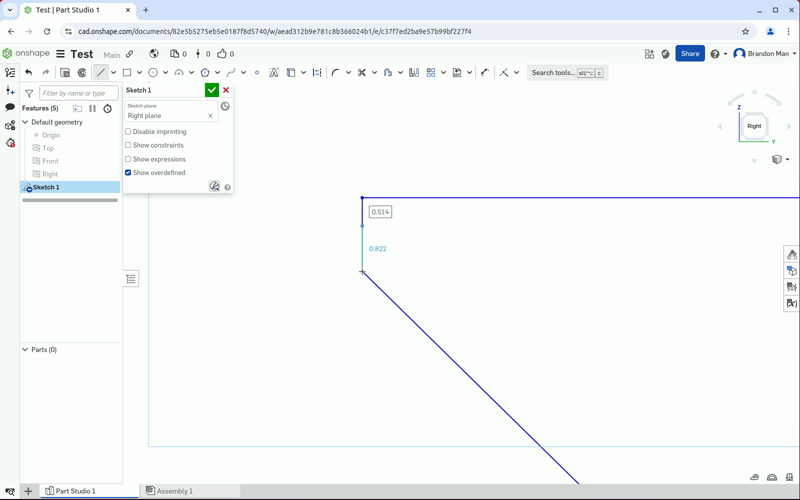
scroll(-6)
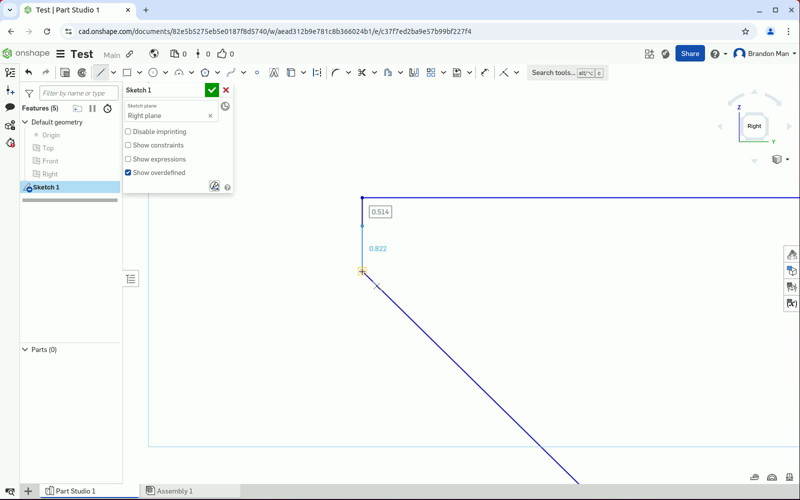
scroll(-6)
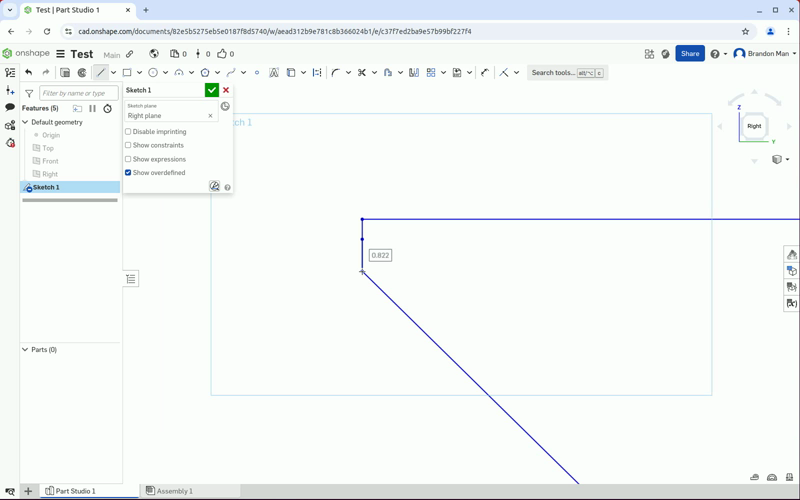
scroll(-6)
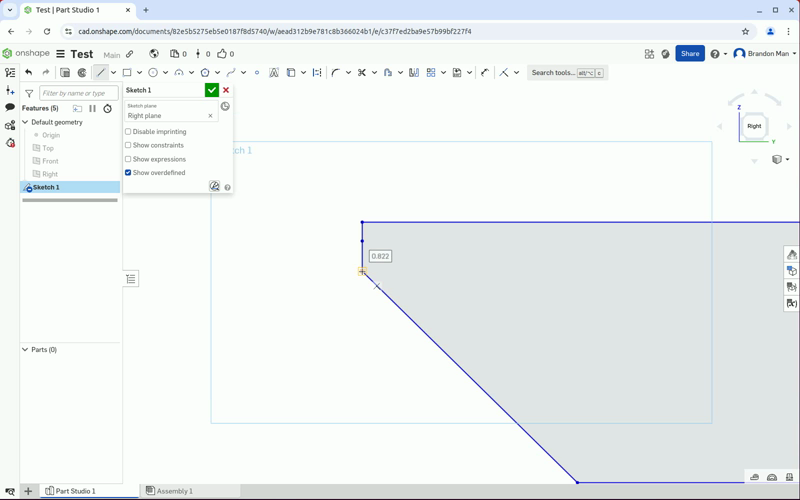
scroll(-6)
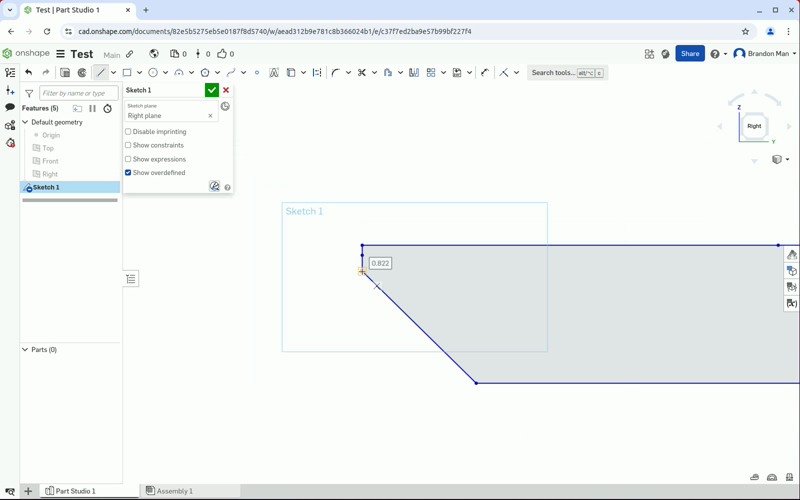
scroll(-6)
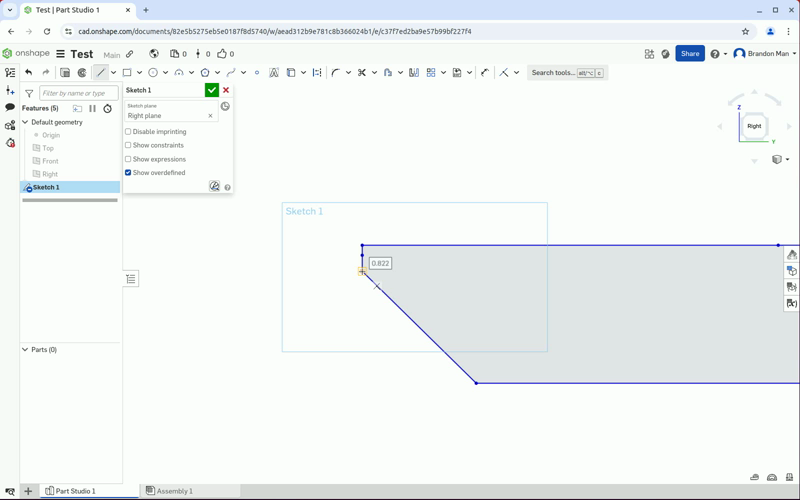
scroll(-6)
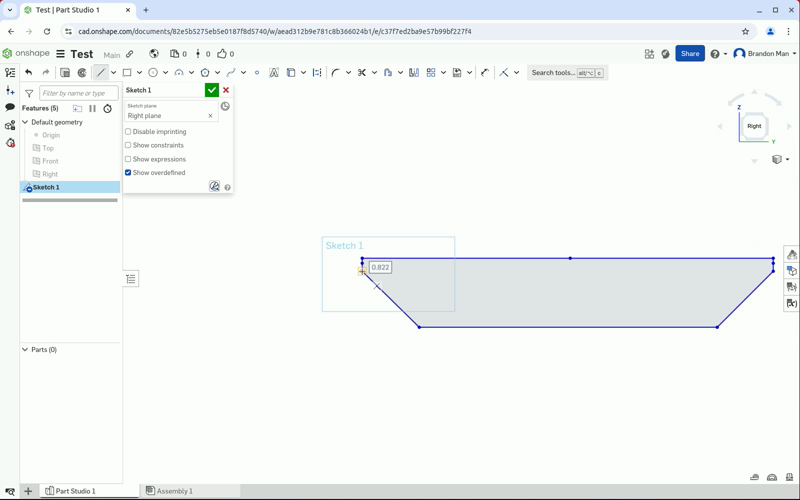
scroll(-6)
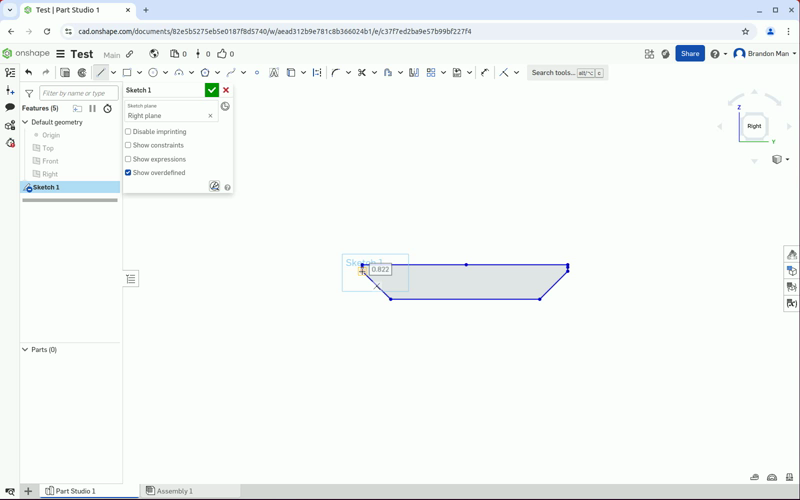
key(esc)
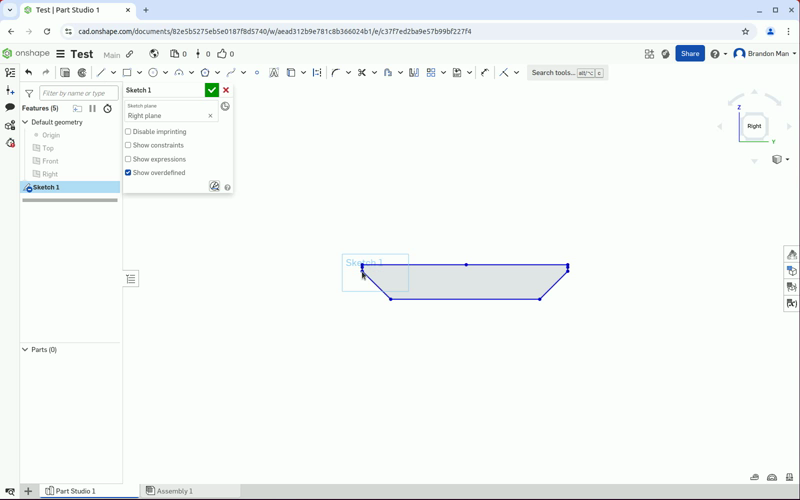
mouse_move(508, 271)
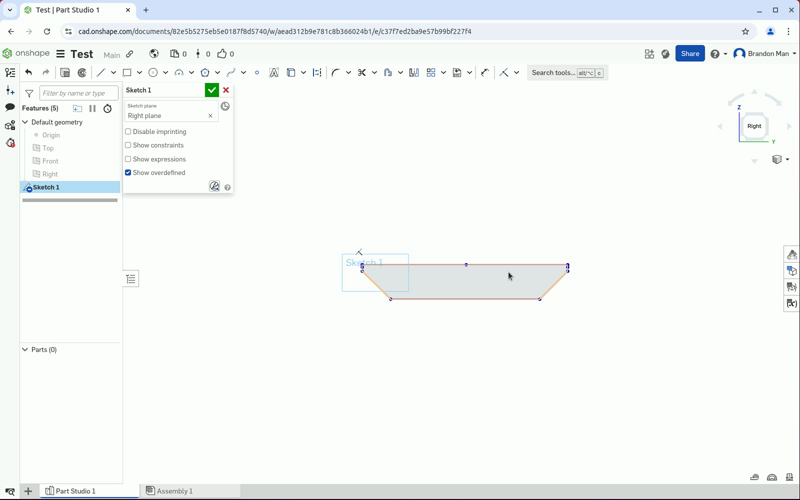
click(508, 271)
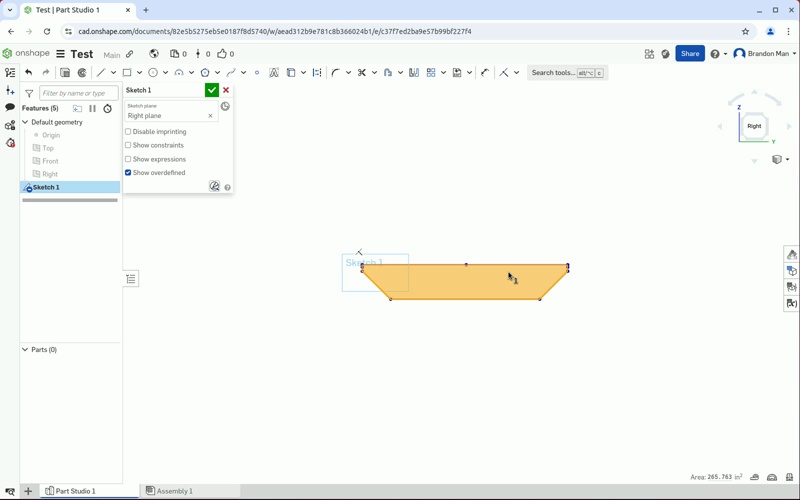
mouse_move(73, 352)
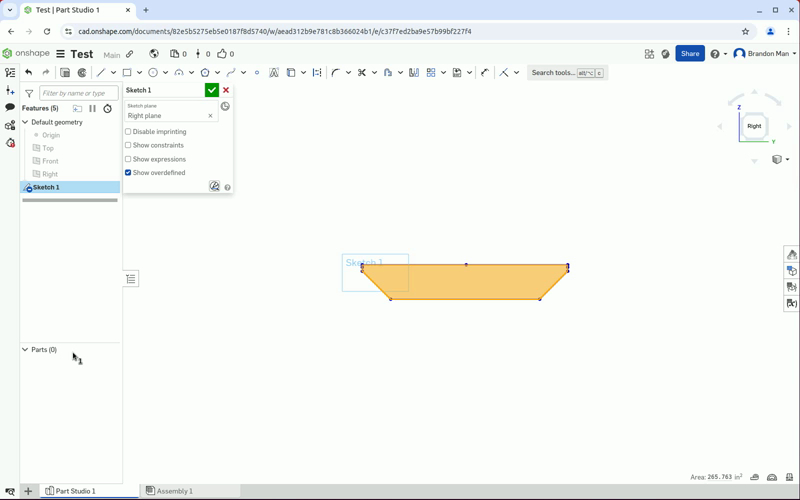
key(shift+y)
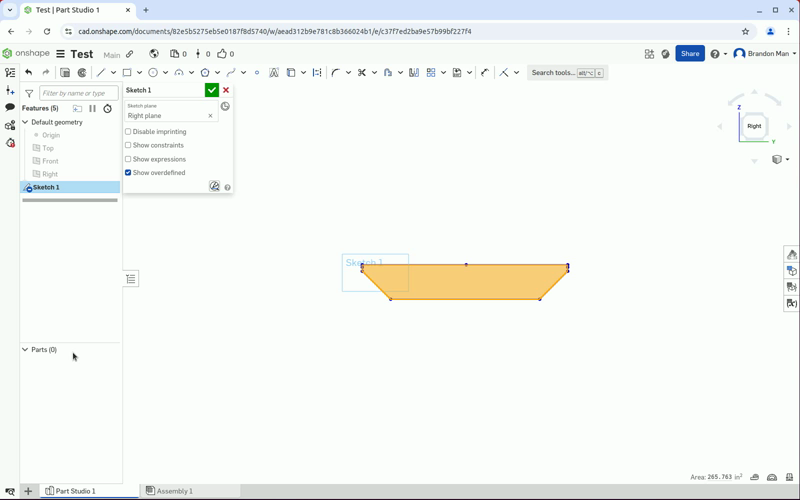
key(shift+e)
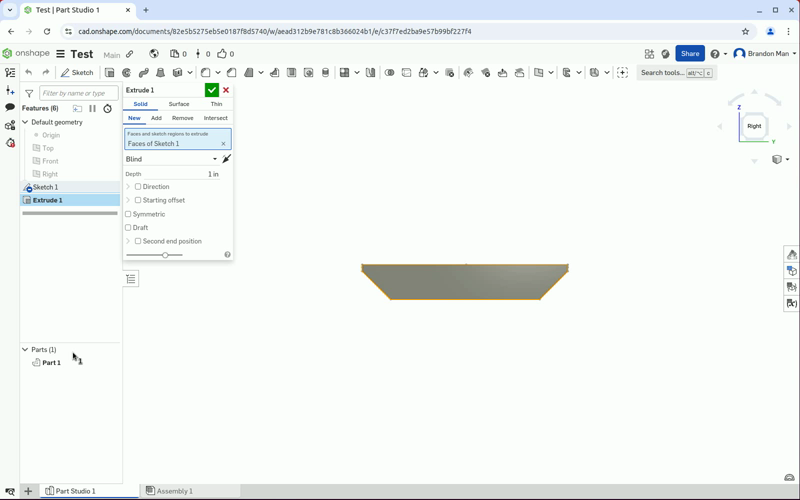
mouse_move(143, 106)
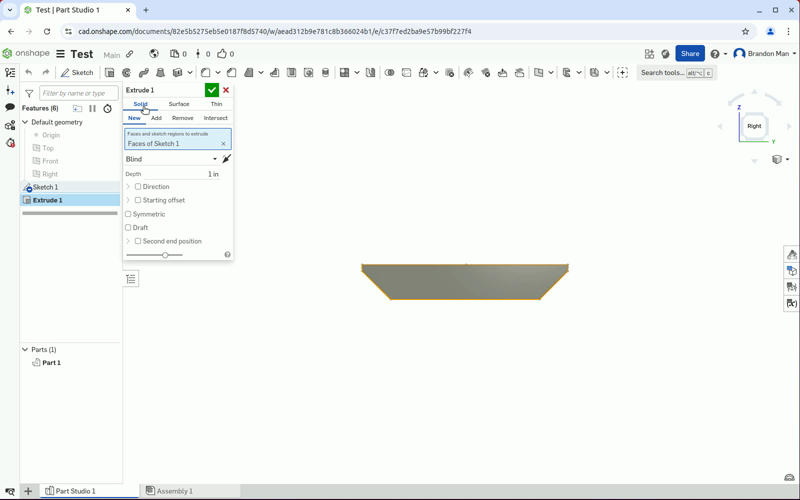
click(143, 106)
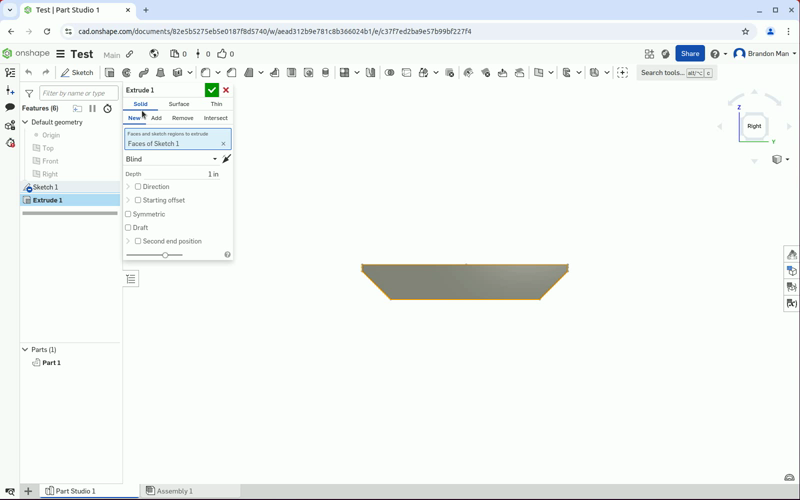
mouse_move(137, 120)
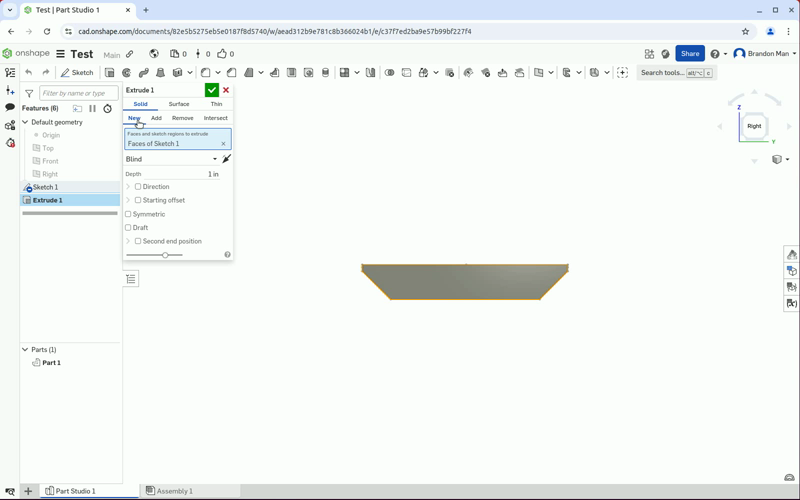
click(137, 120)
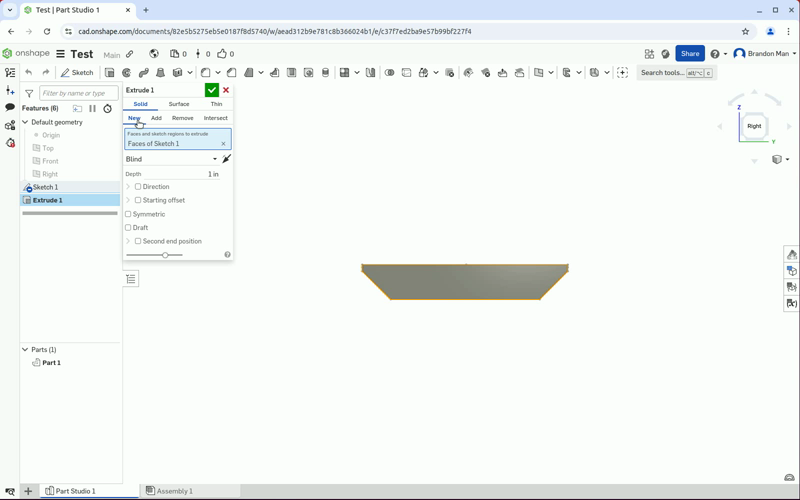
key(tab, 4)
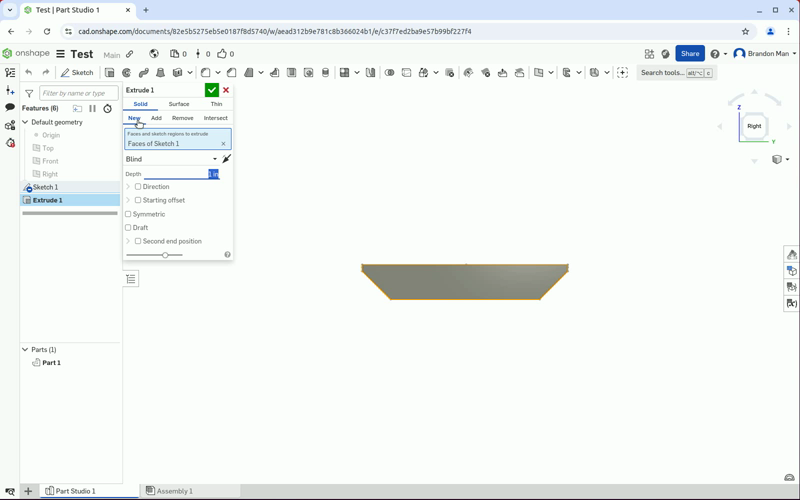
text(-2.648)
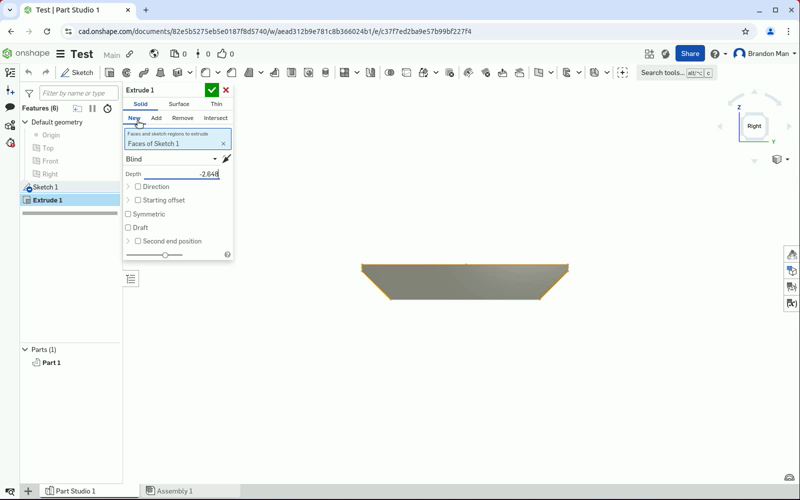
key(enter)
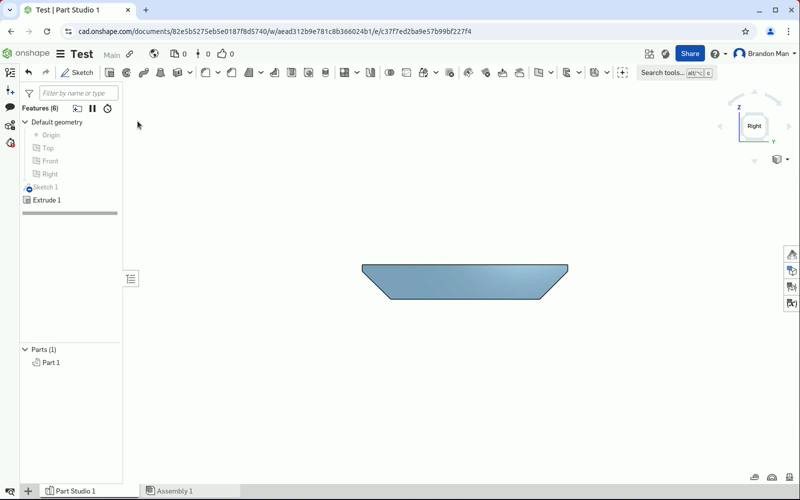
key(shift+h)
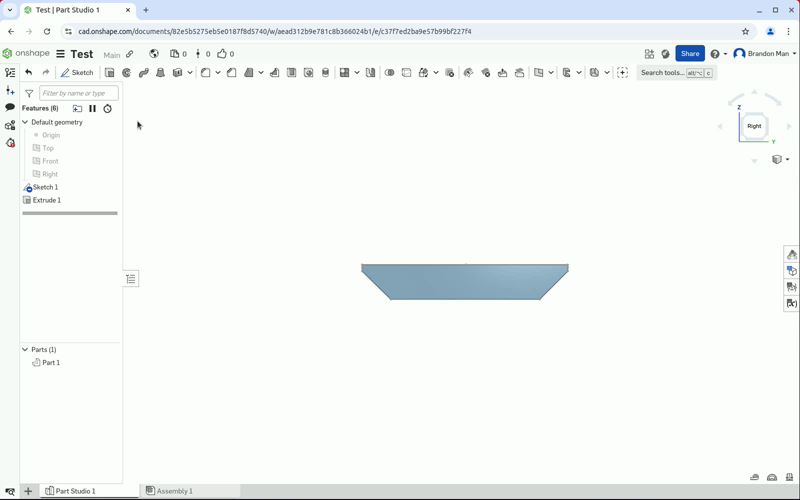
key(shift+h)
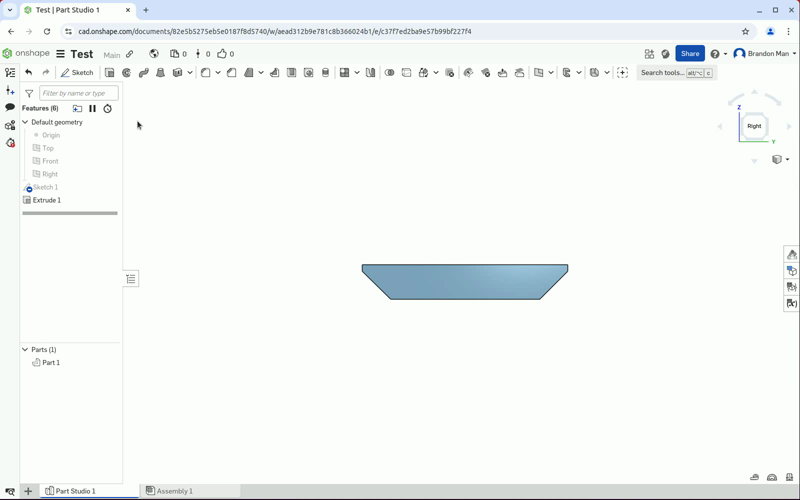
mouse_move(73, 189)
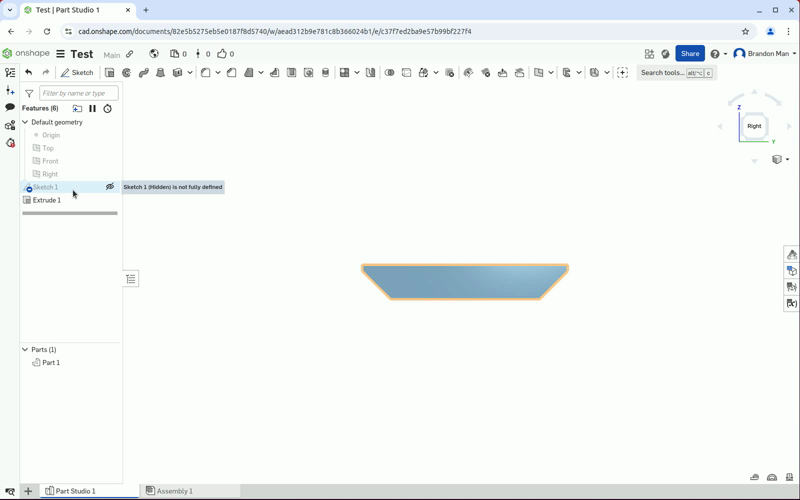
click(73, 189)
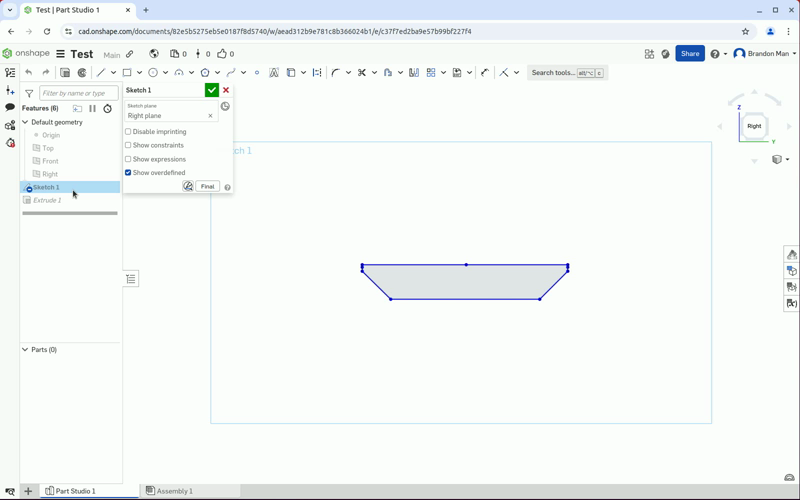
mouse_move(229, 92)
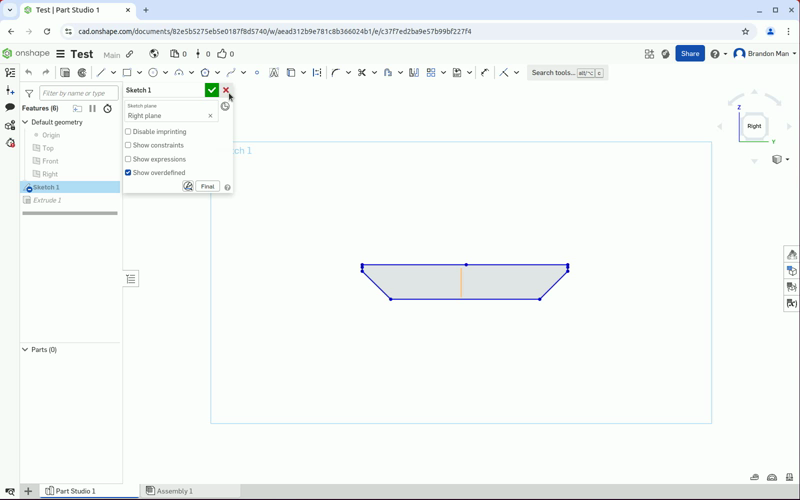
click(229, 92)
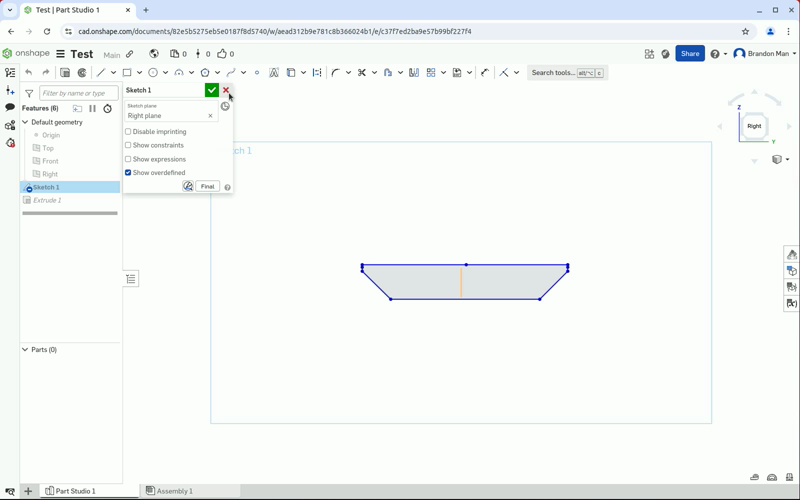
key(shift+s)
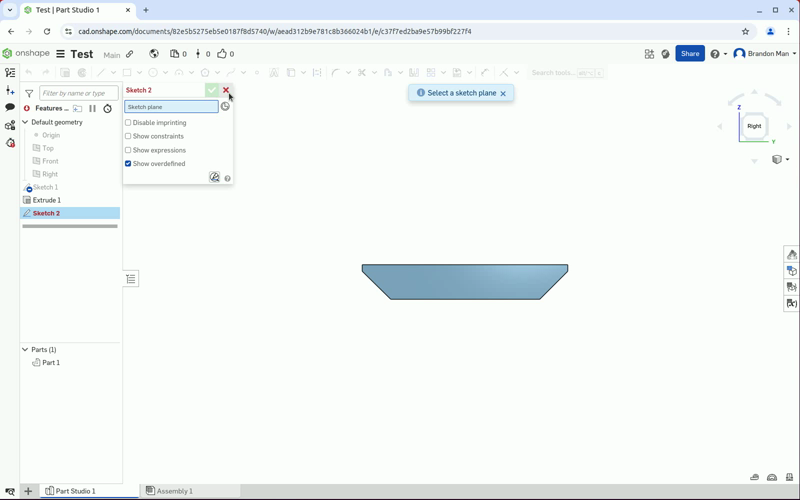
mouse_move(73, 176)
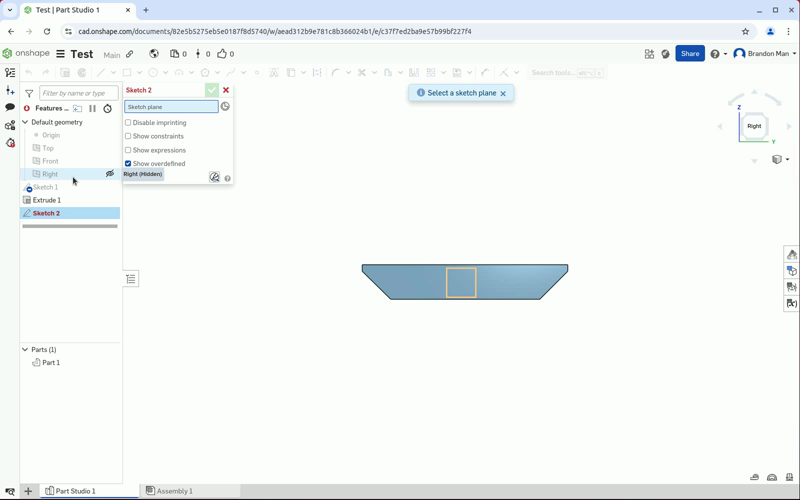
click(73, 176)
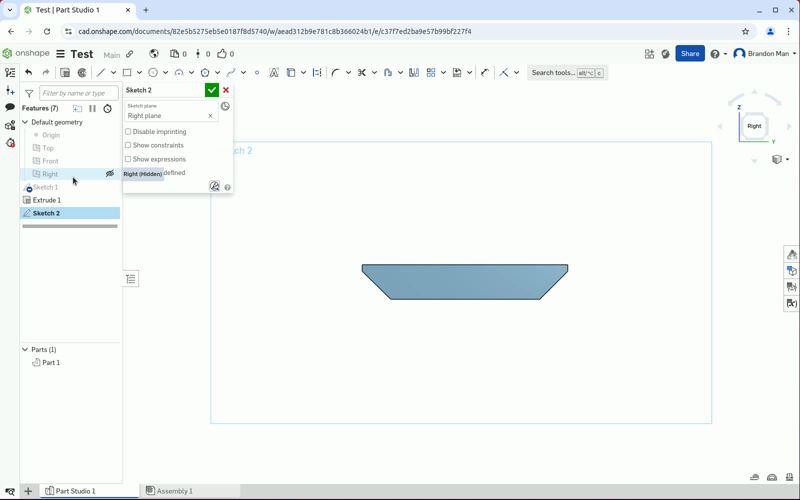
mouse_move(73, 352)
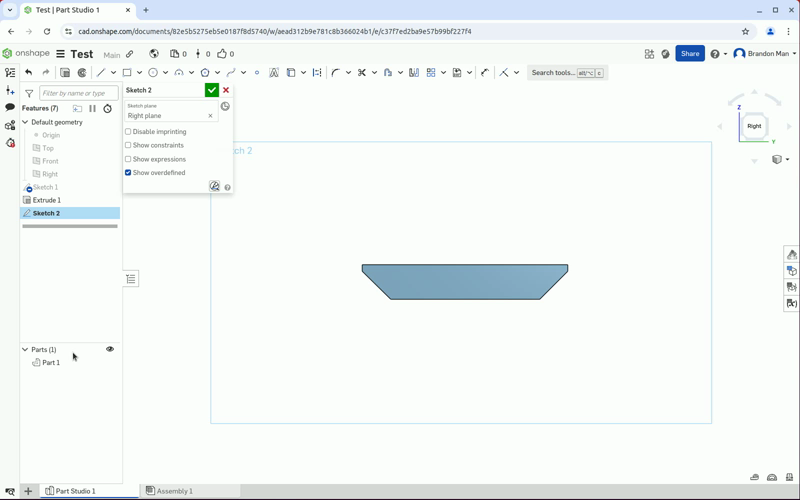
key(y)
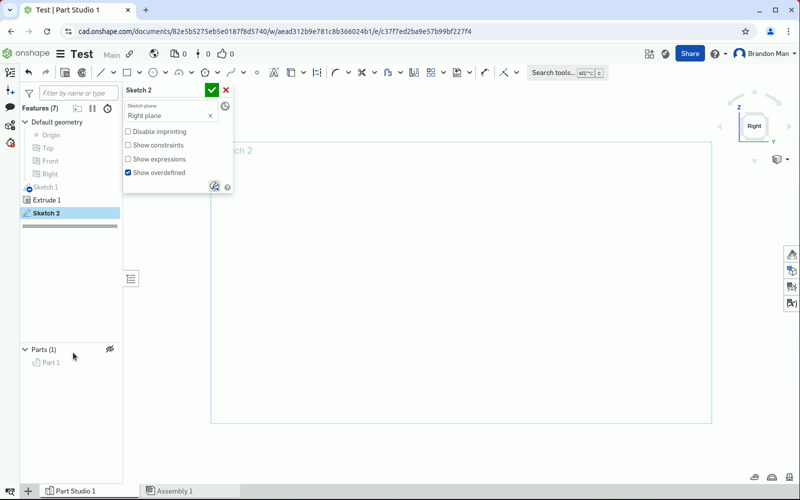
key(l)
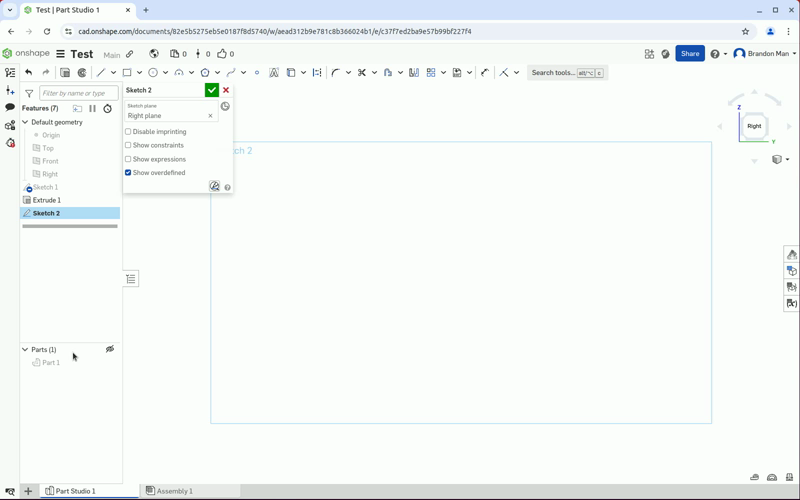
key_down(shift)
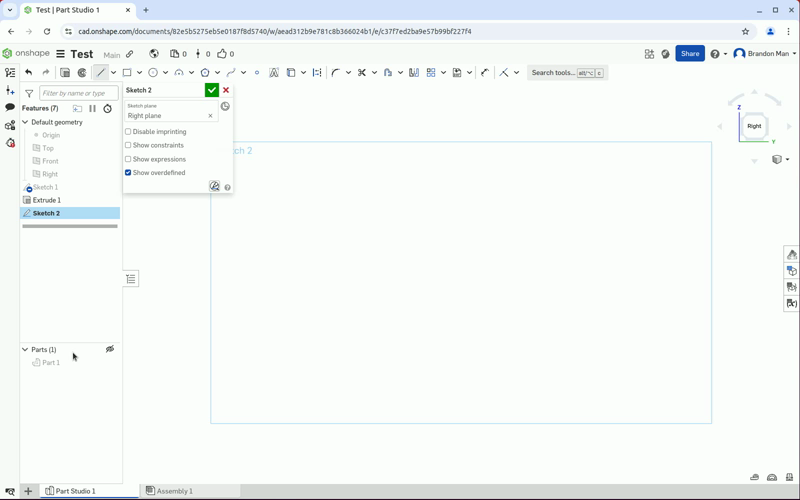
mouse_move(568, 271)
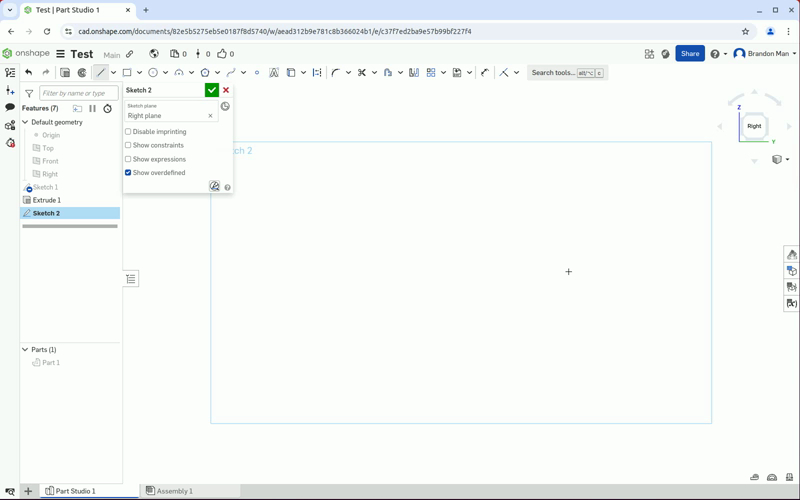
click(568, 271)
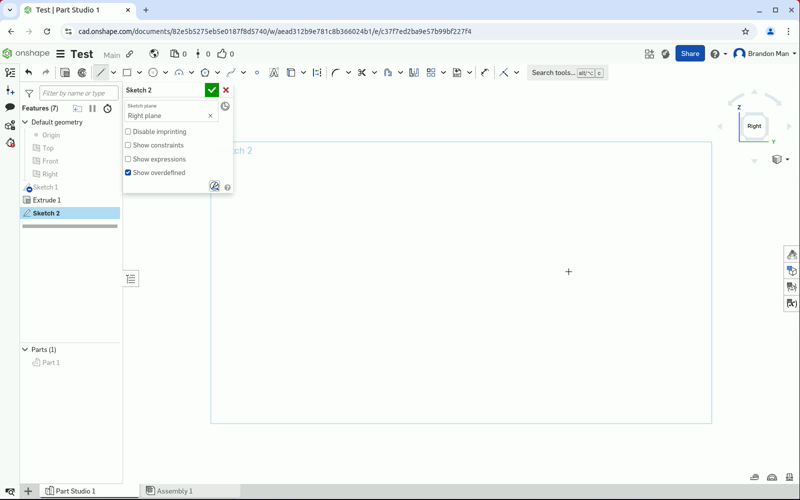
key_up(shift)
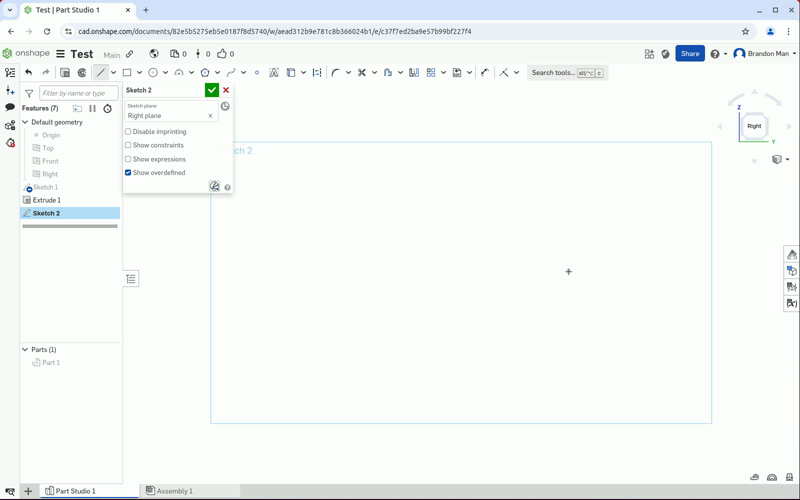
key_down(shift)
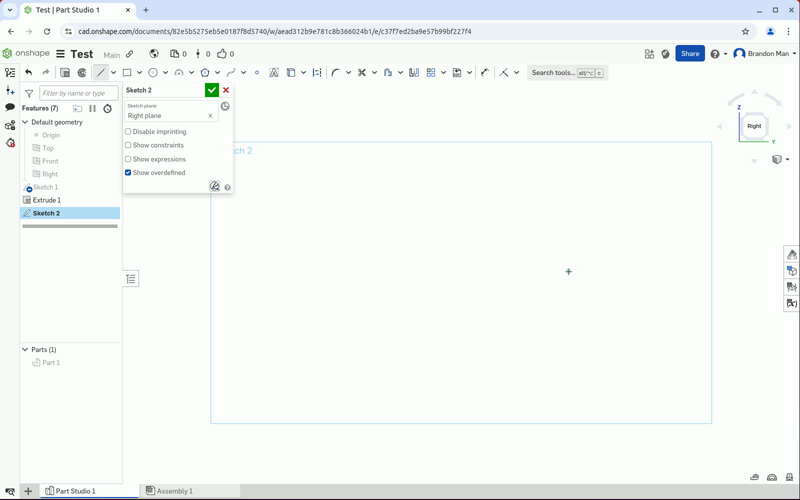
mouse_move(589, 271)
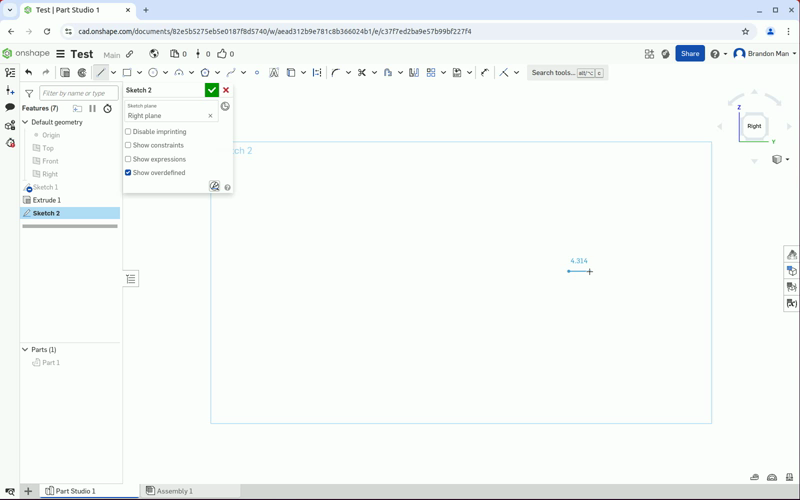
mouse_move(572, 275)
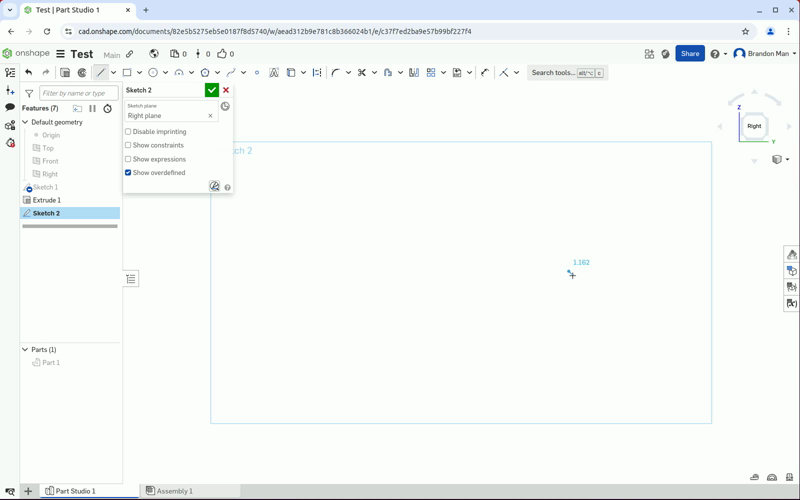
scroll(6)
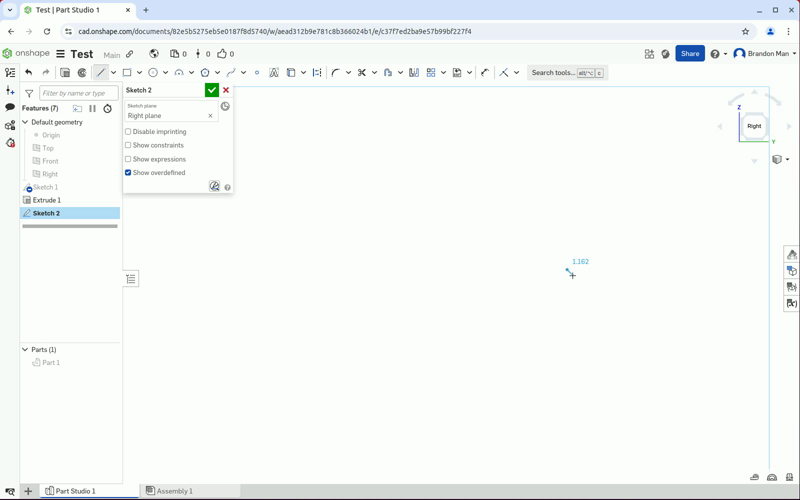
scroll(6)
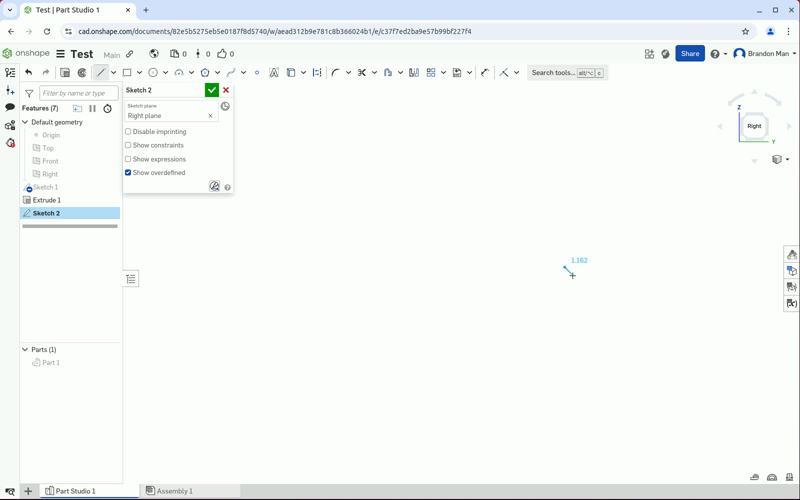
scroll(6)
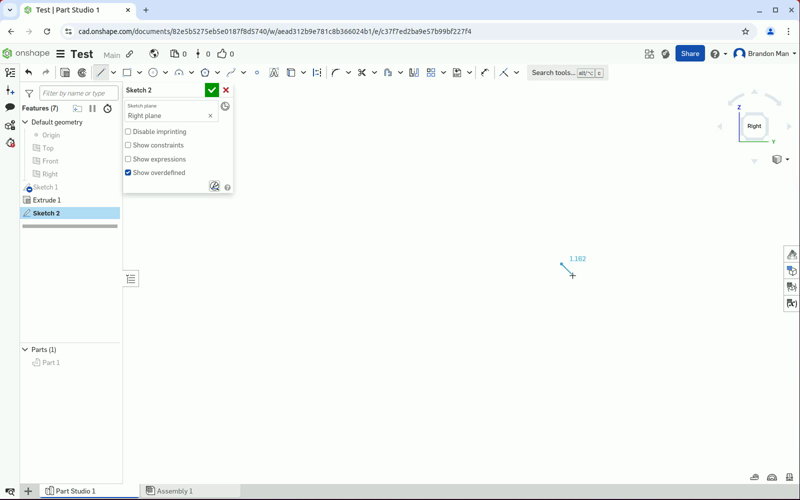
scroll(6)
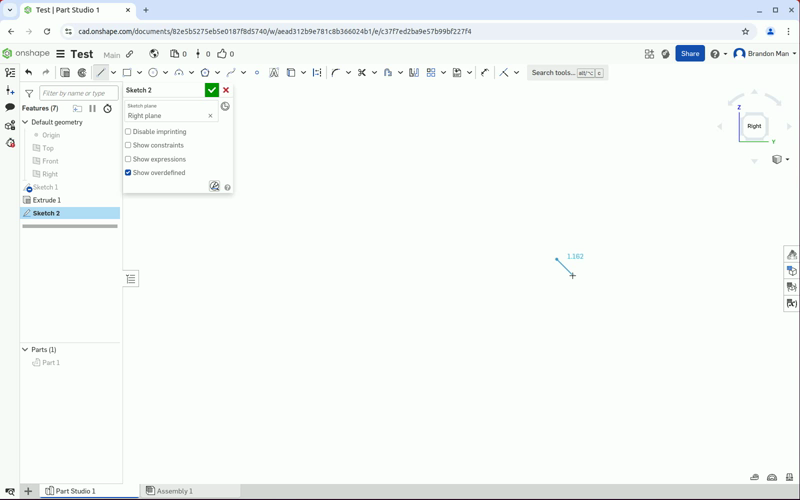
scroll(6)
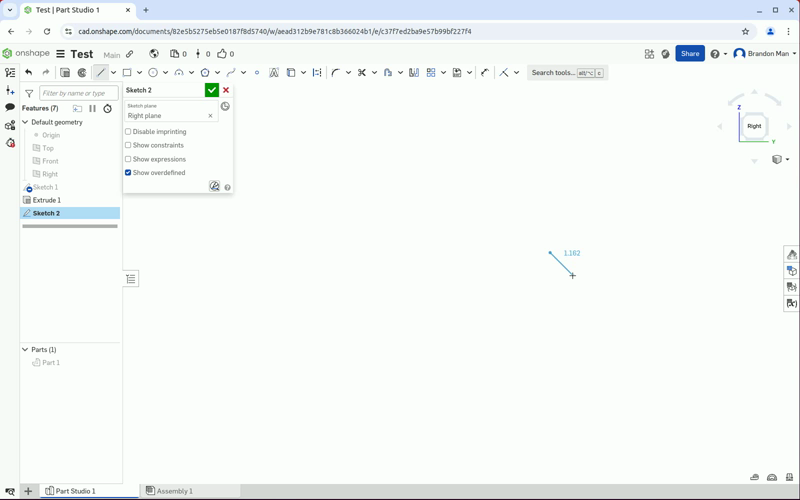
scroll(6)
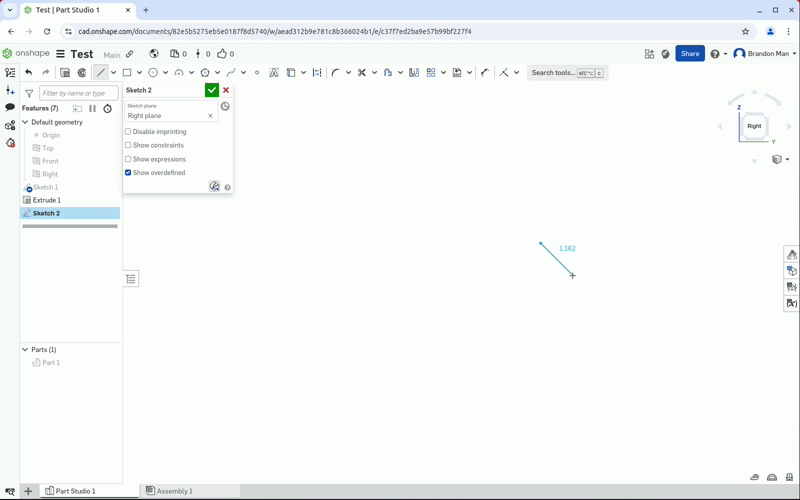
scroll(6)
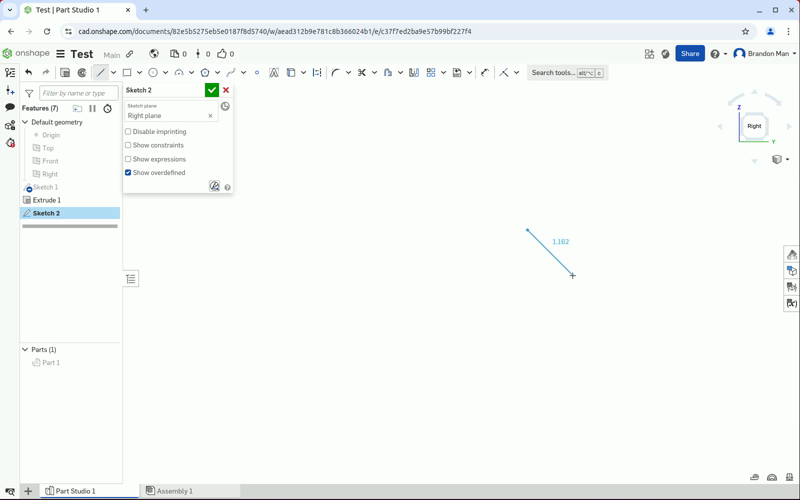
click(572, 275)
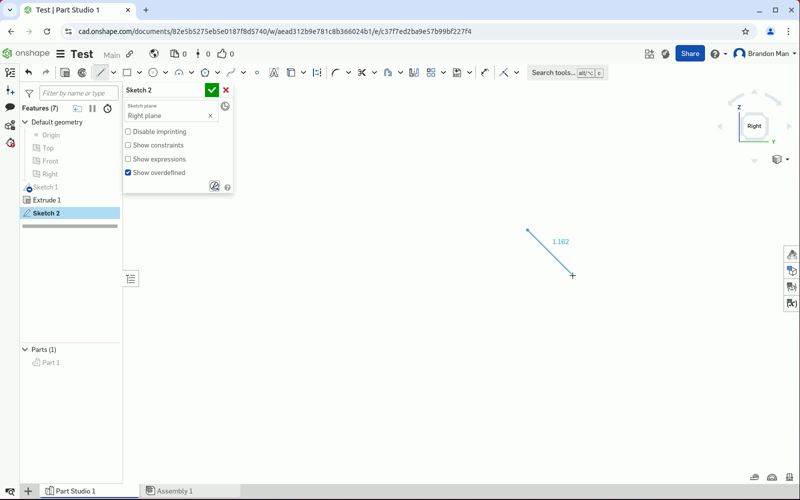
scroll(-6)
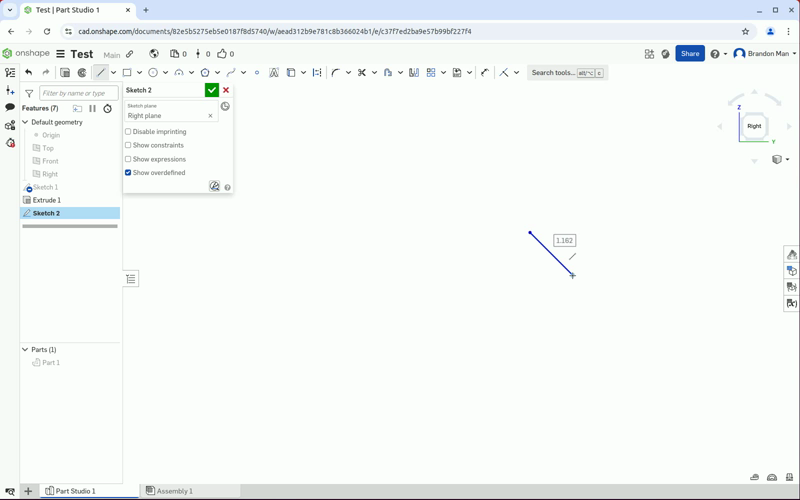
scroll(-6)
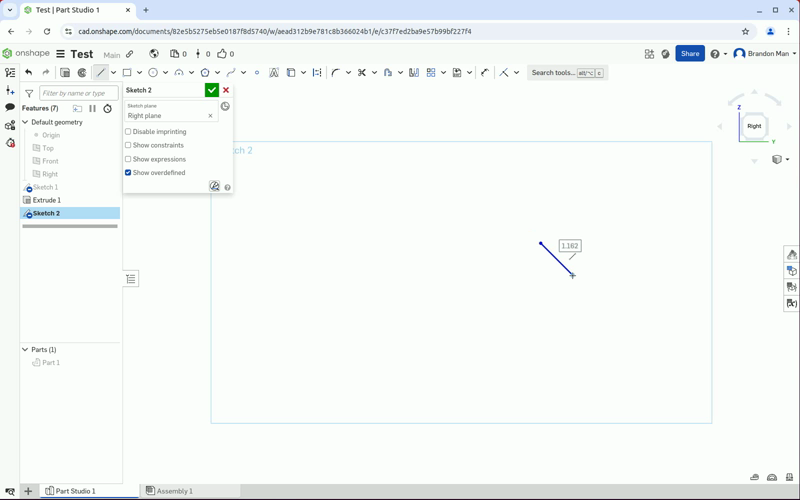
scroll(-6)
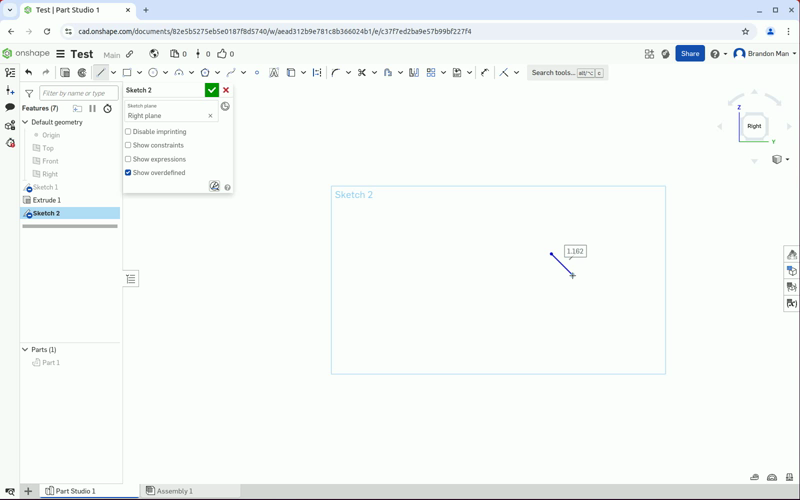
scroll(-6)
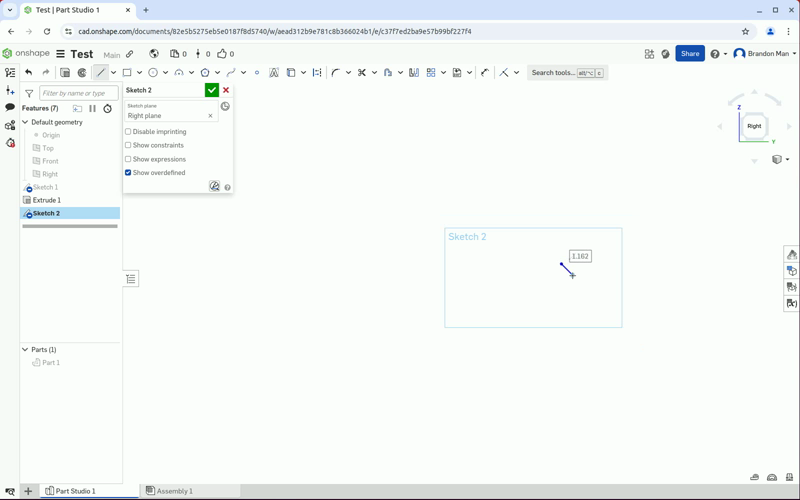
scroll(-6)
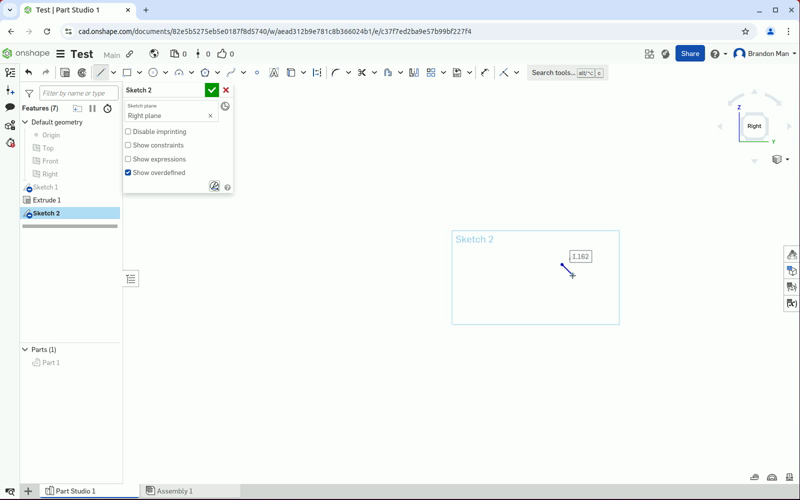
scroll(-6)
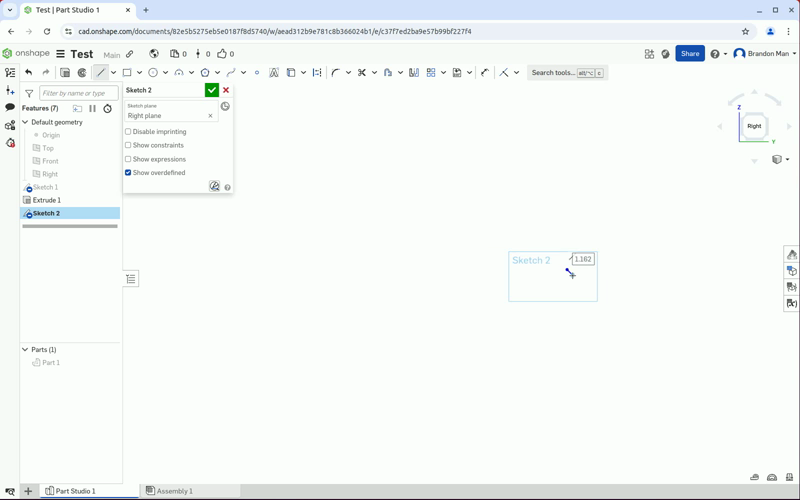
scroll(-6)
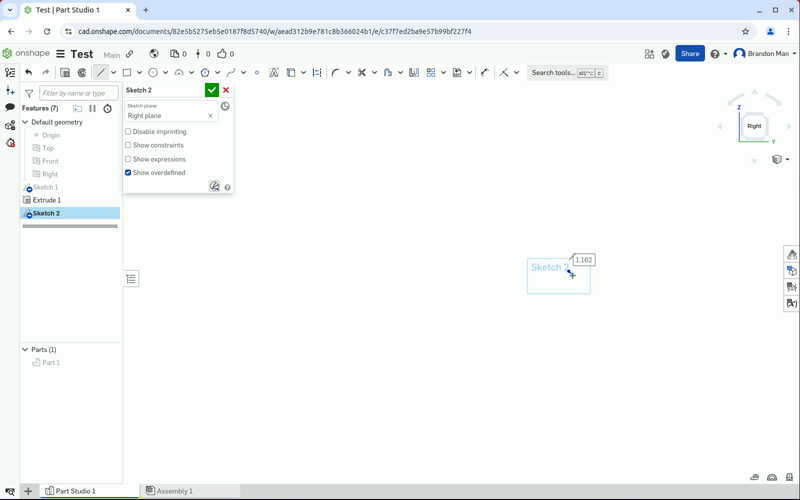
key_up(shift)
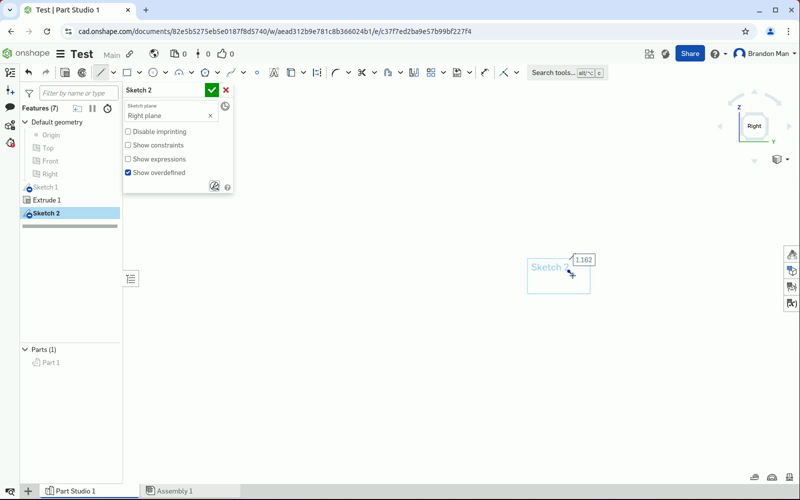
key(esc)
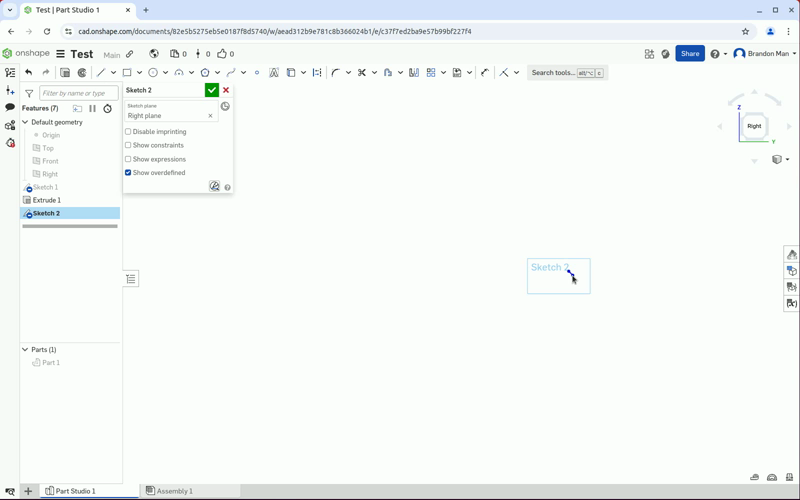
key(a)
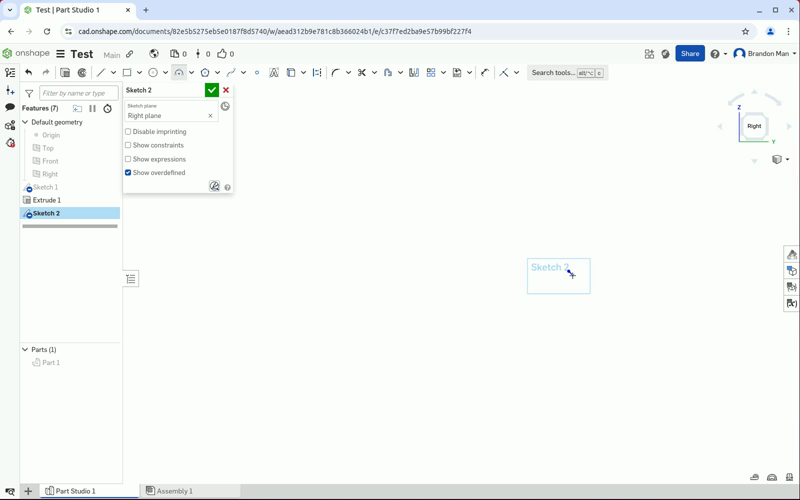
mouse_move(572, 275)
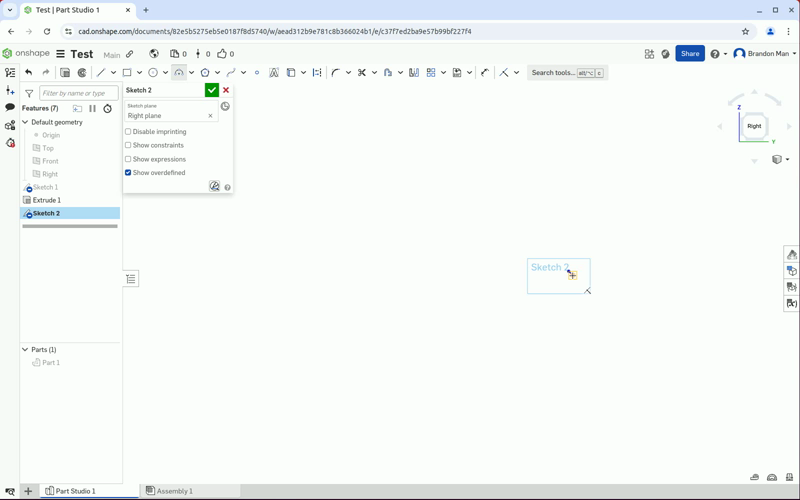
click(572, 275)
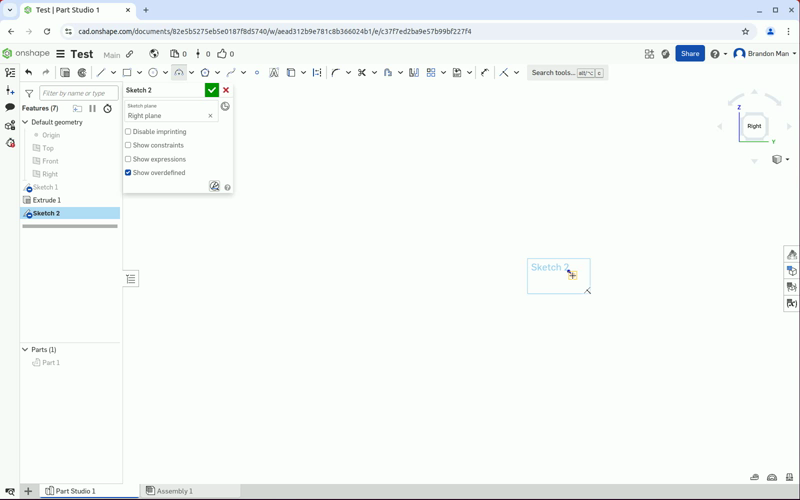
key_down(shift)
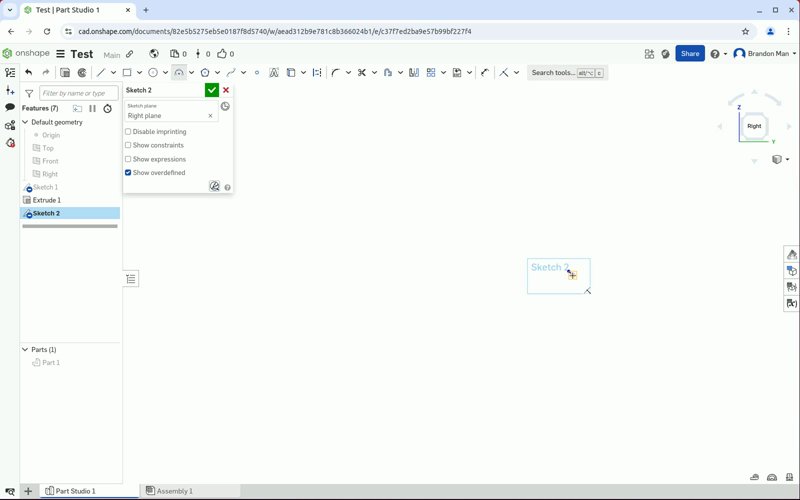
mouse_move(568, 265)
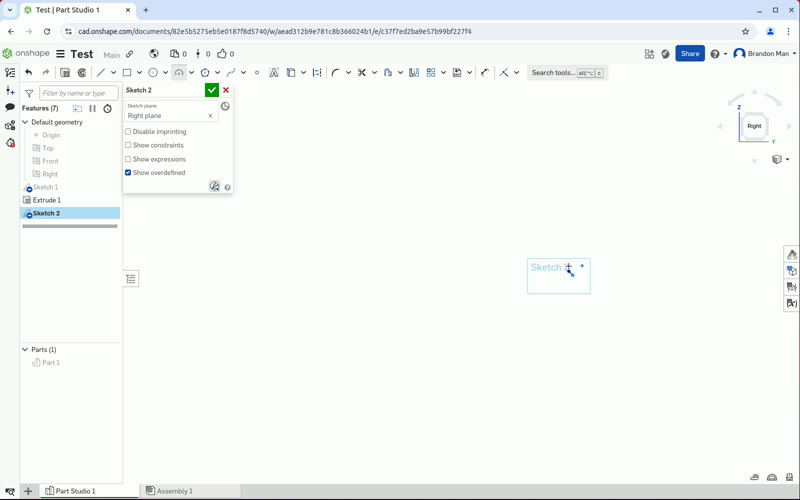
click(568, 265)
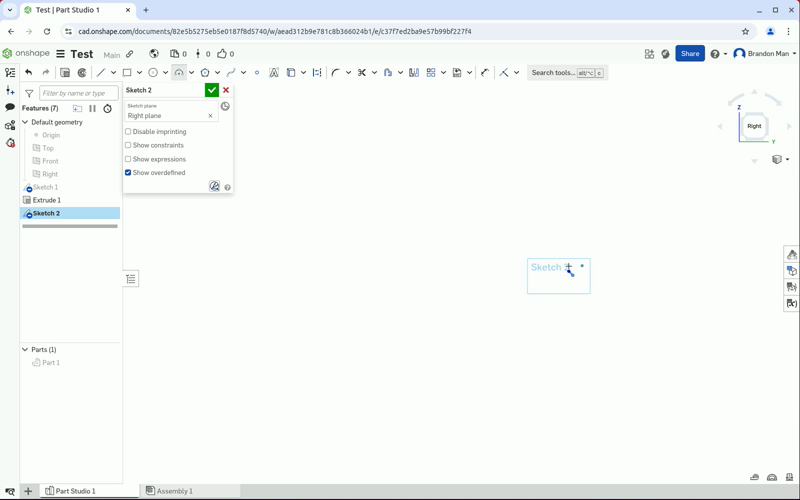
mouse_move(573, 269)
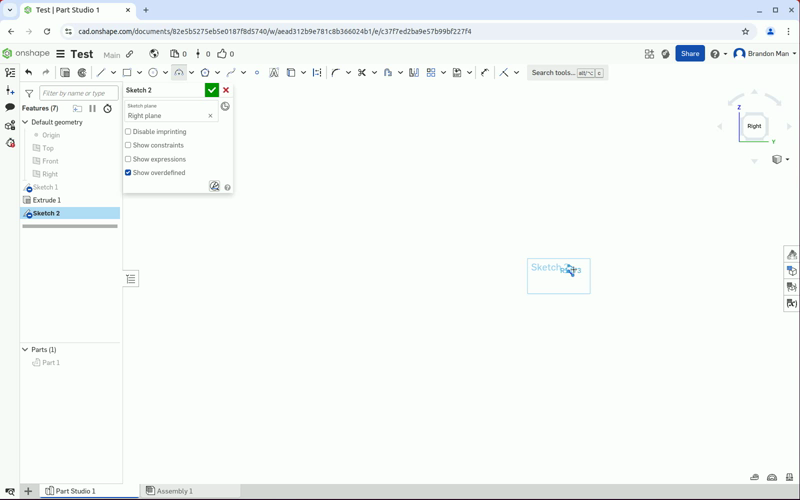
click(573, 269)
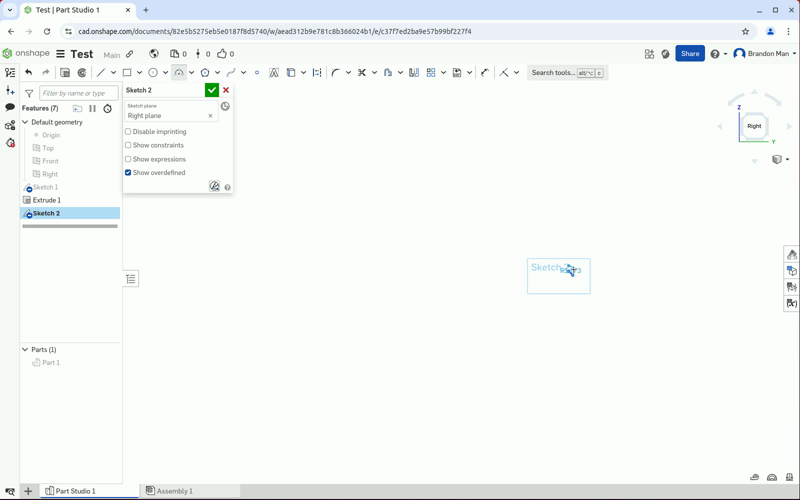
key_up(shift)
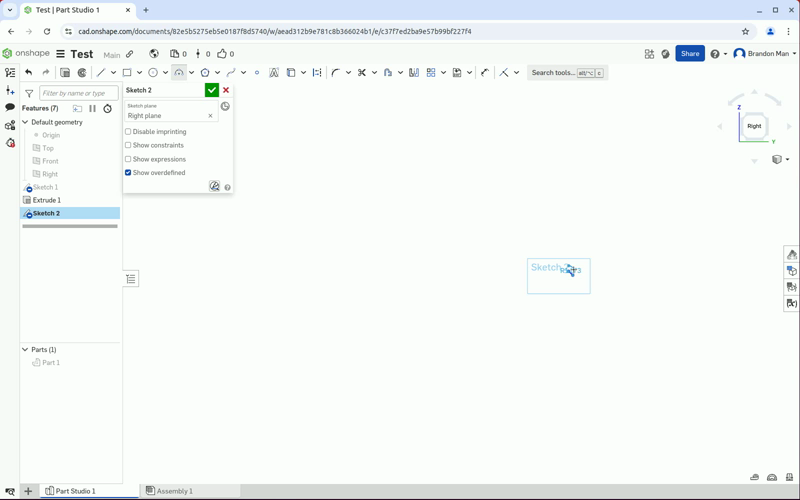
key(esc)
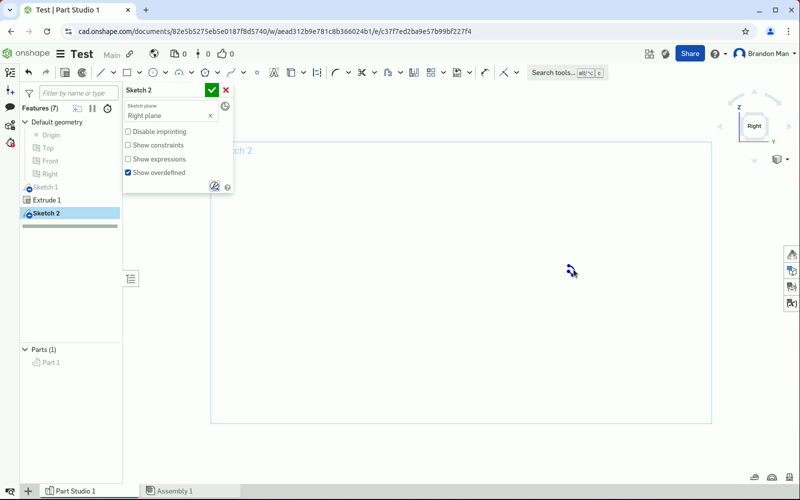
key(l)
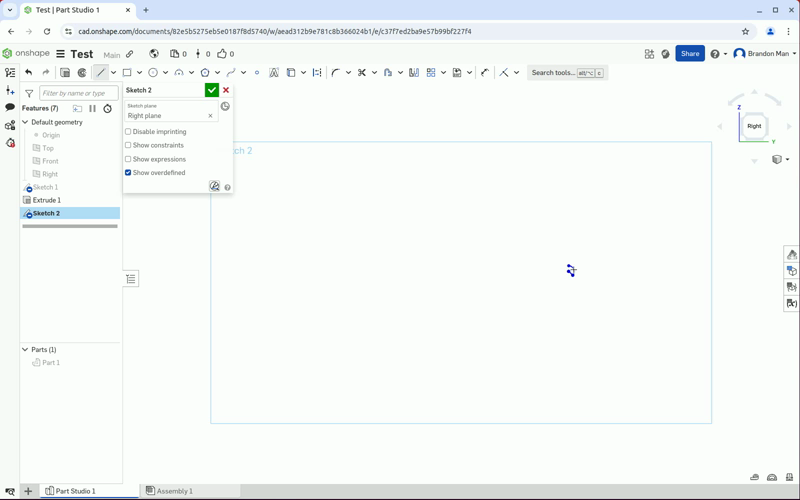
mouse_move(568, 265)
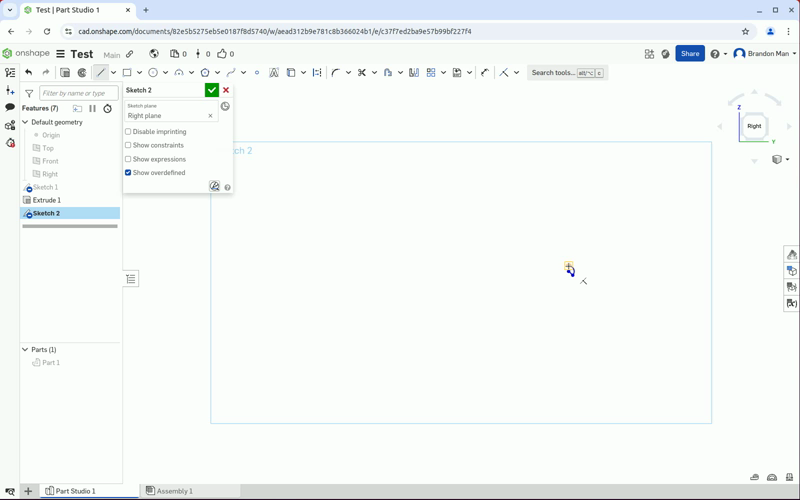
click(568, 265)
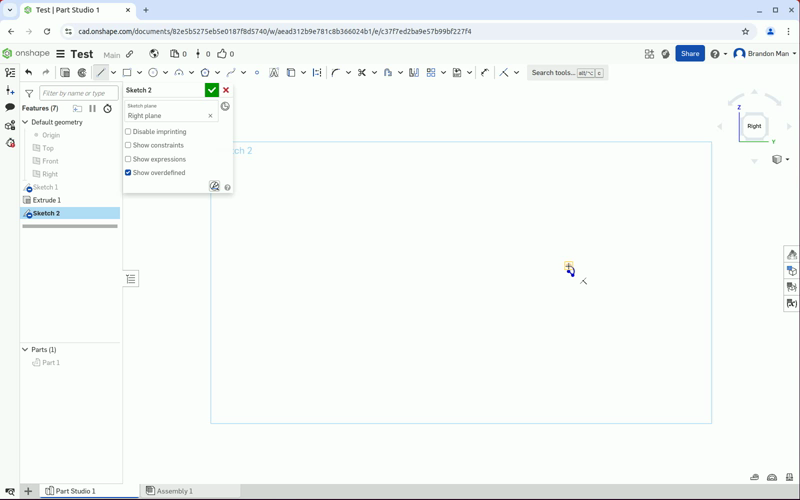
mouse_move(589, 265)
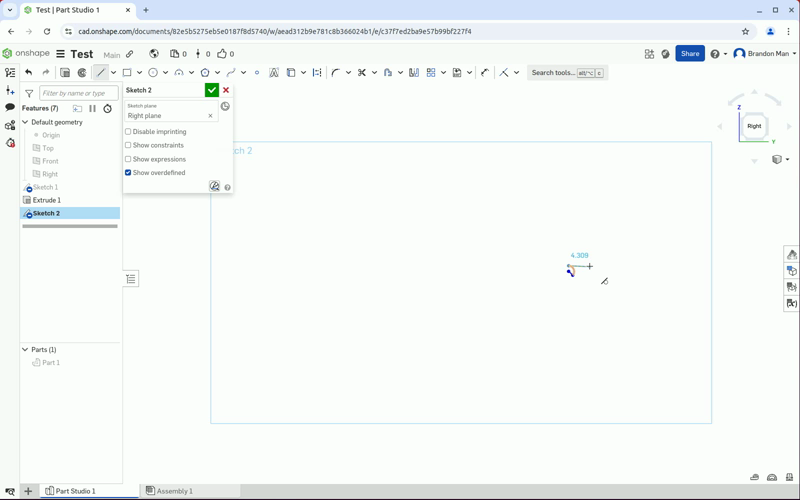
key_down(shift)
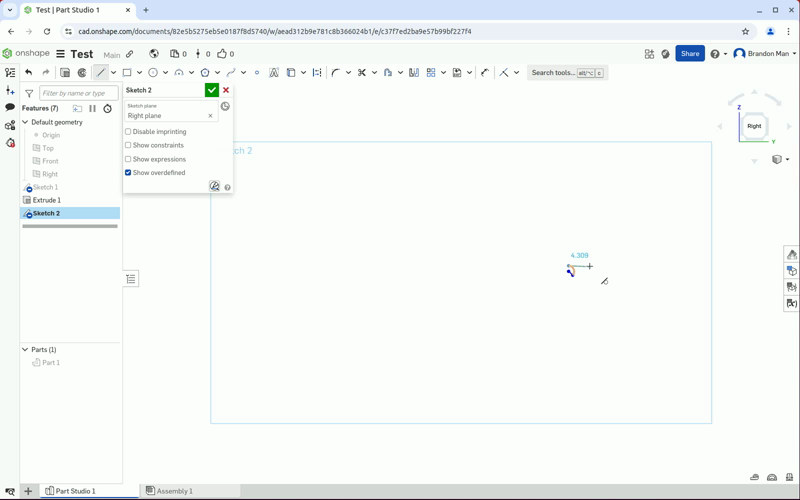
mouse_move(568, 271)
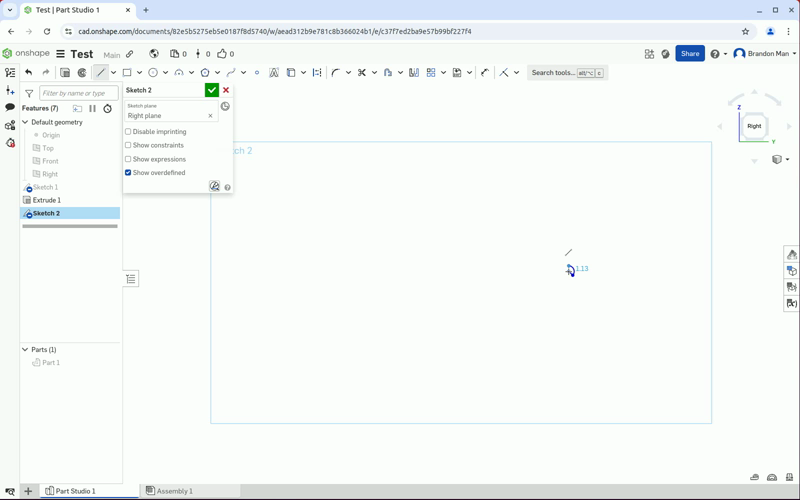
scroll(6)
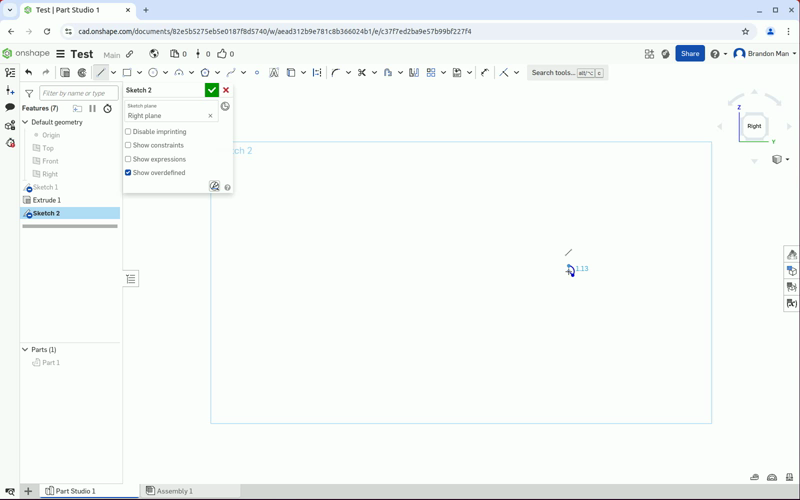
scroll(6)
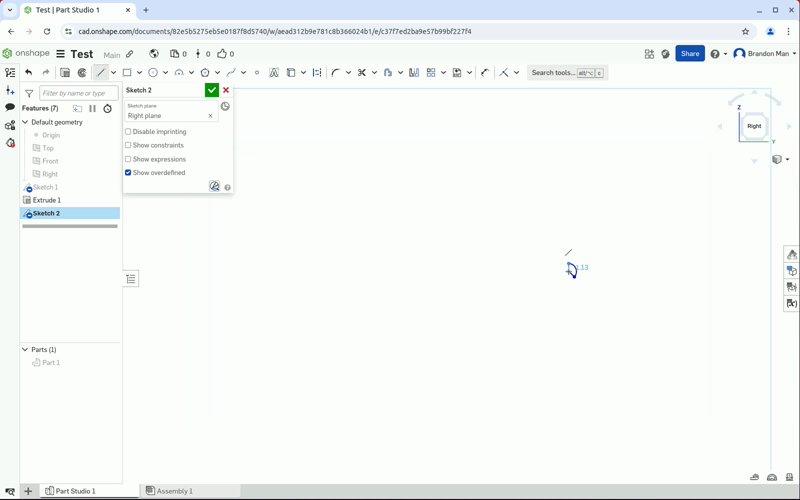
scroll(6)
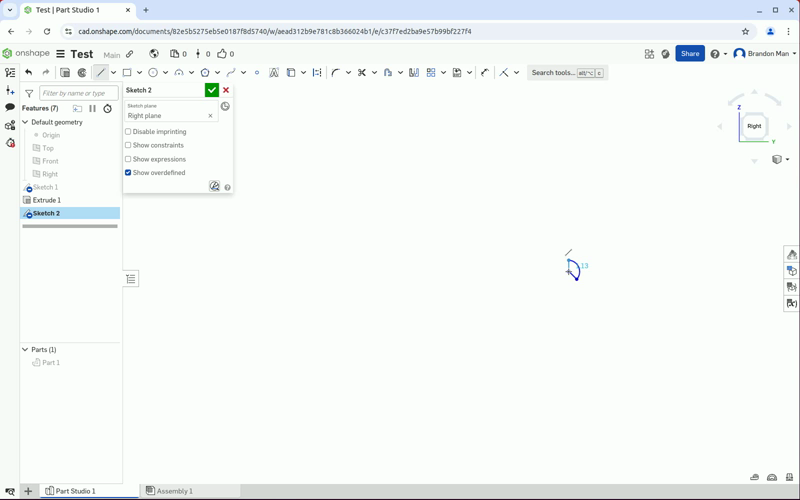
scroll(6)
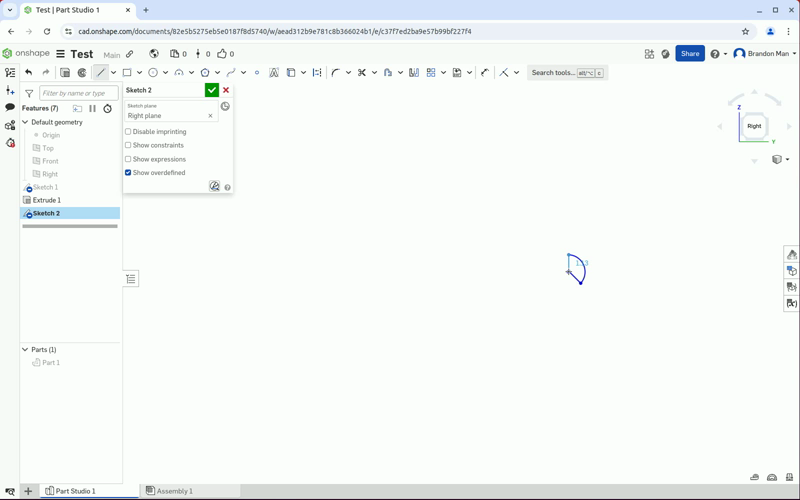
scroll(6)
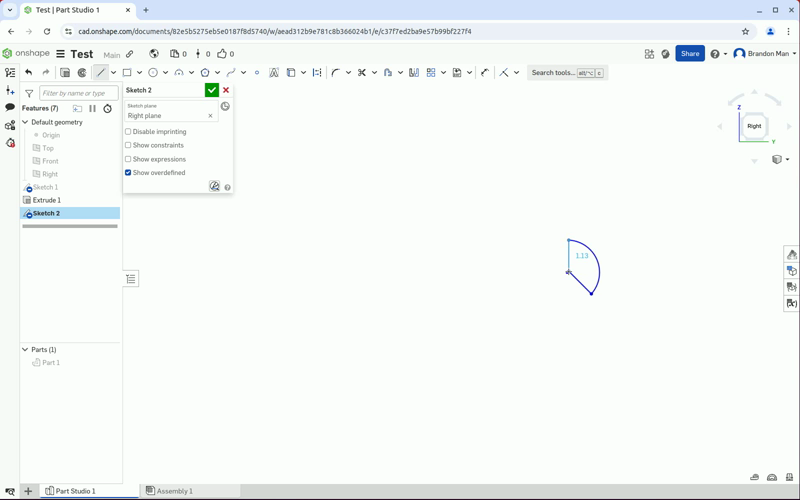
scroll(6)
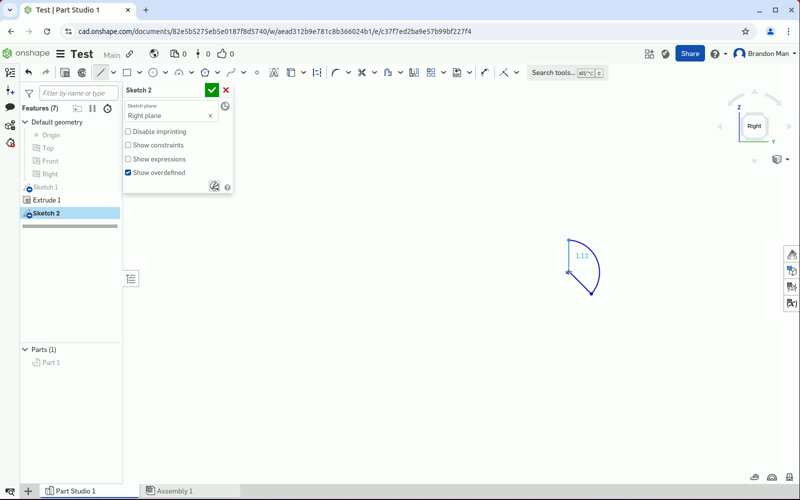
scroll(6)
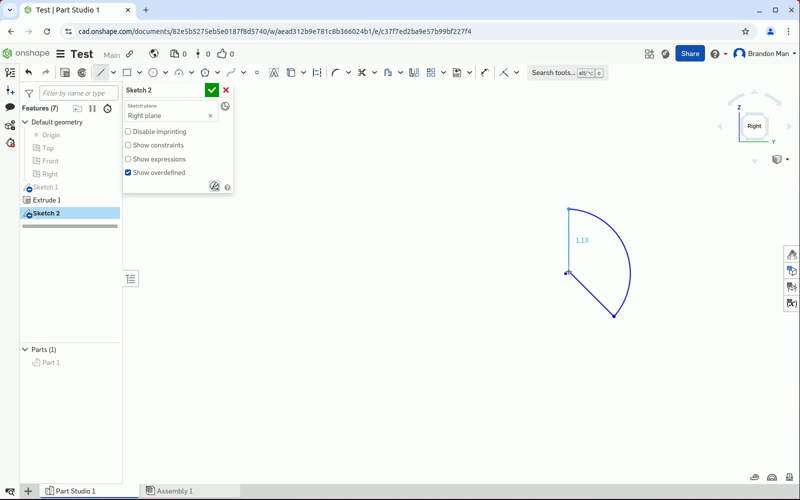
key_up(shift)
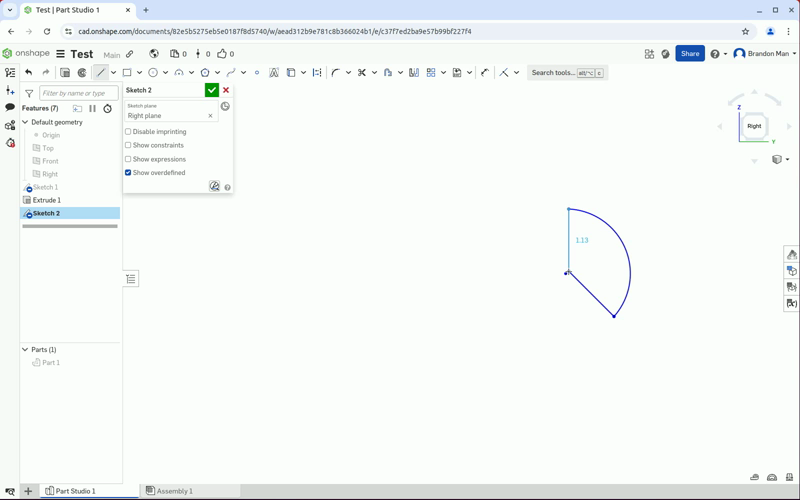
click(568, 271)
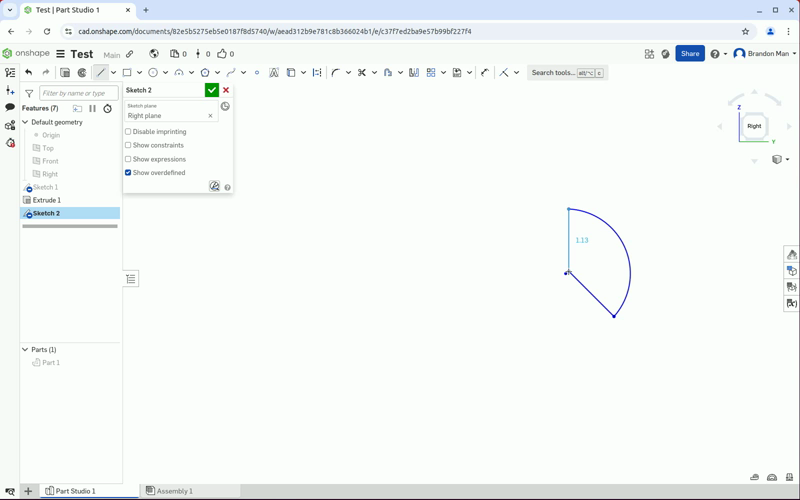
scroll(-6)
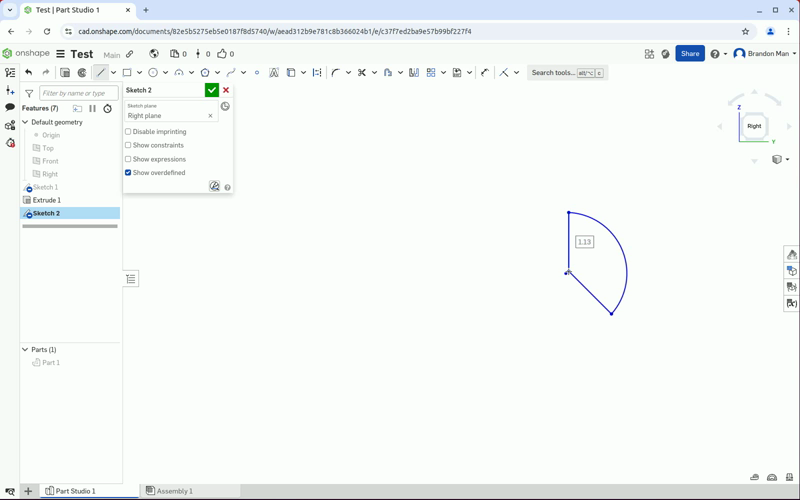
scroll(-6)
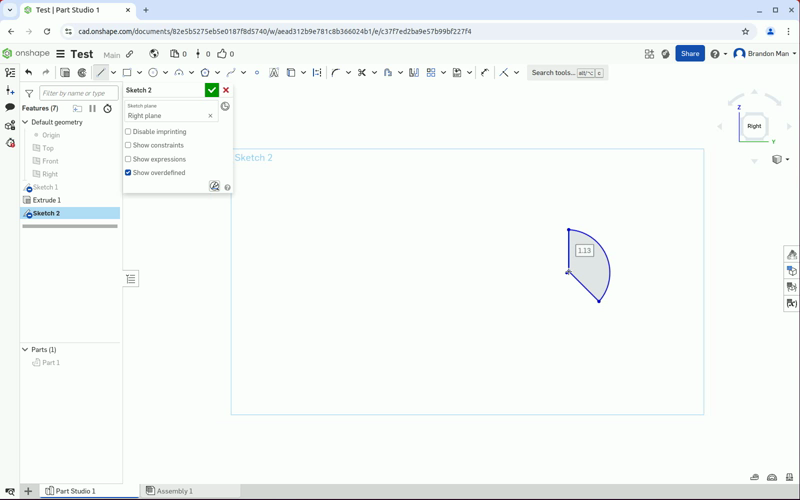
scroll(-6)
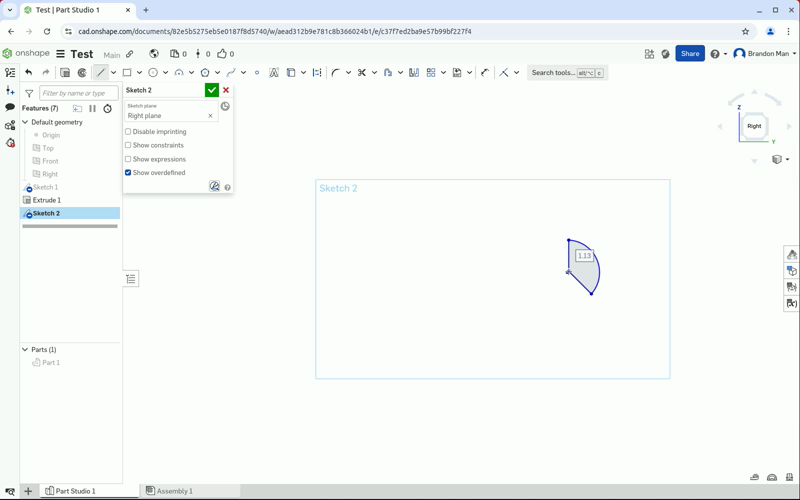
scroll(-6)
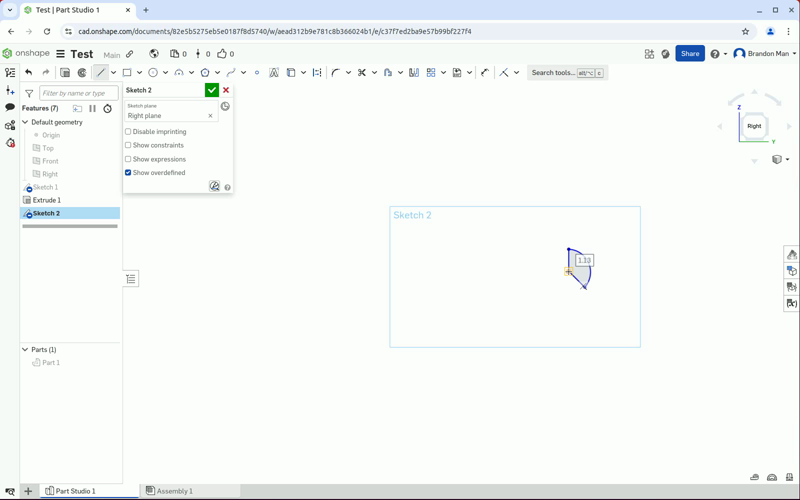
scroll(-6)
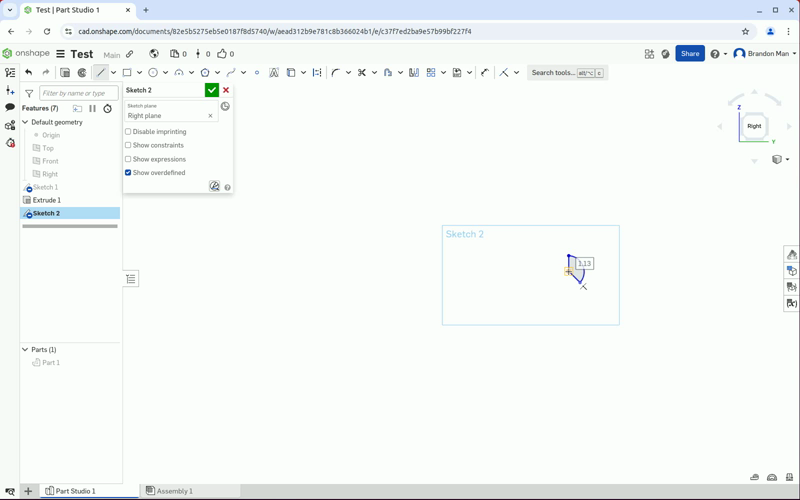
scroll(-6)
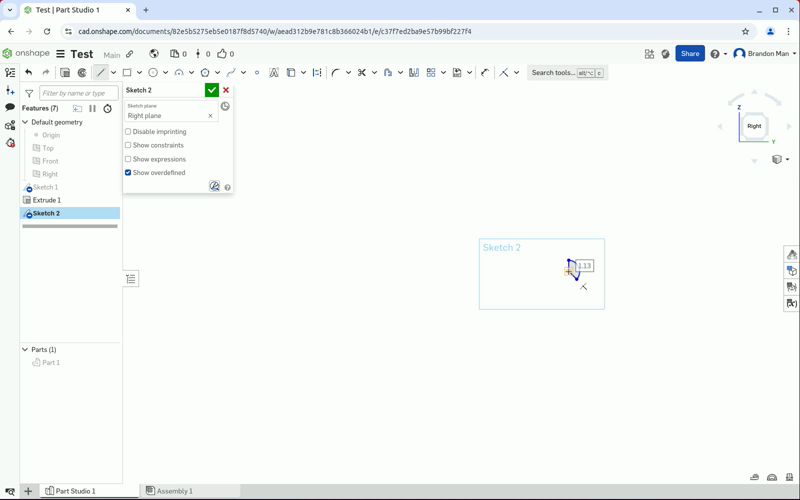
scroll(-6)
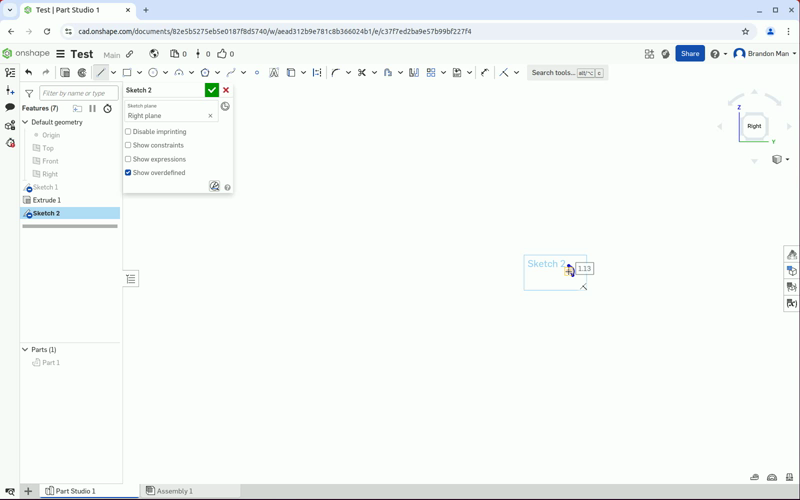
key(esc)
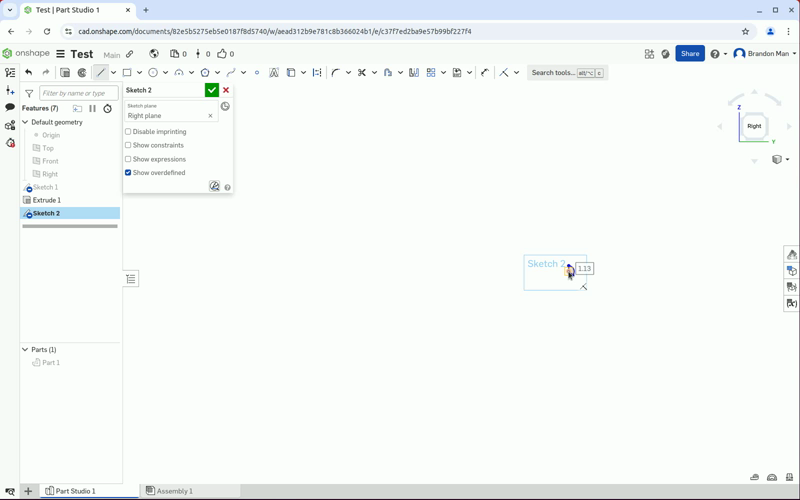
mouse_move(569, 267)
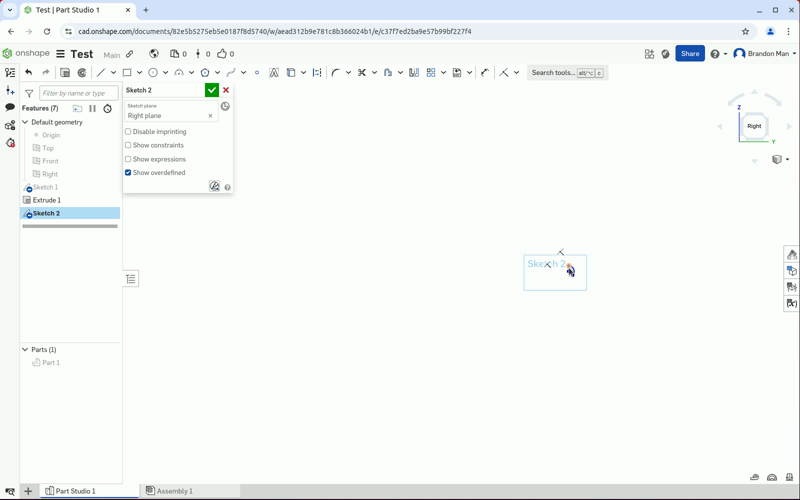
scroll(6)
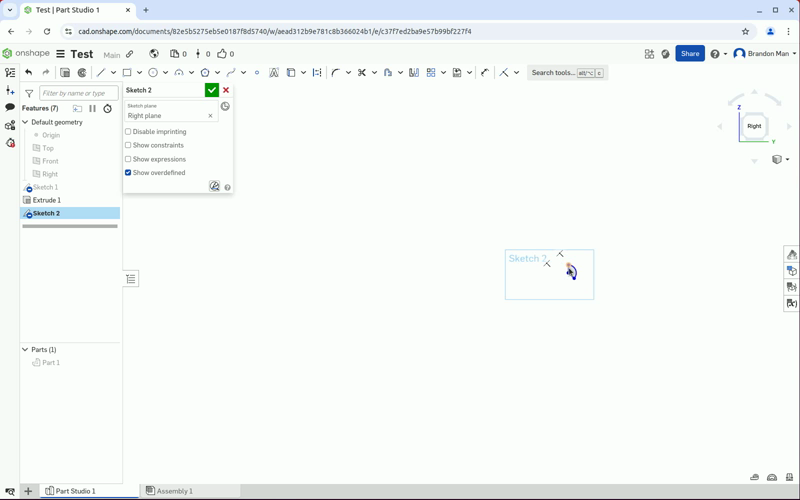
scroll(6)
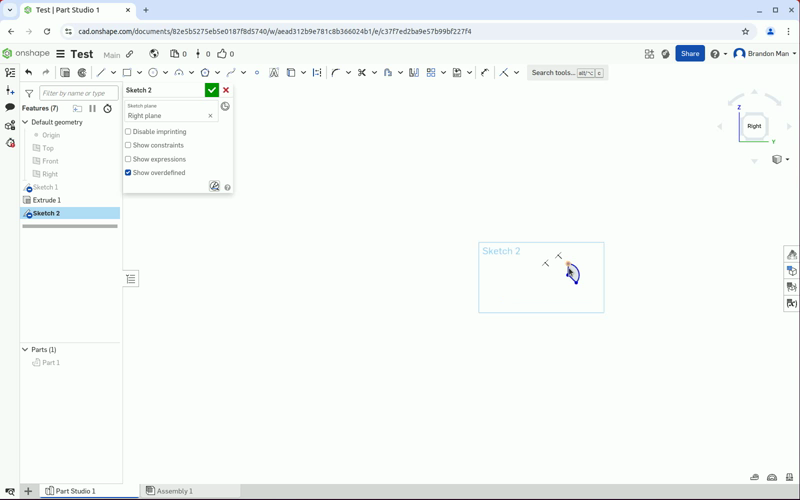
scroll(6)
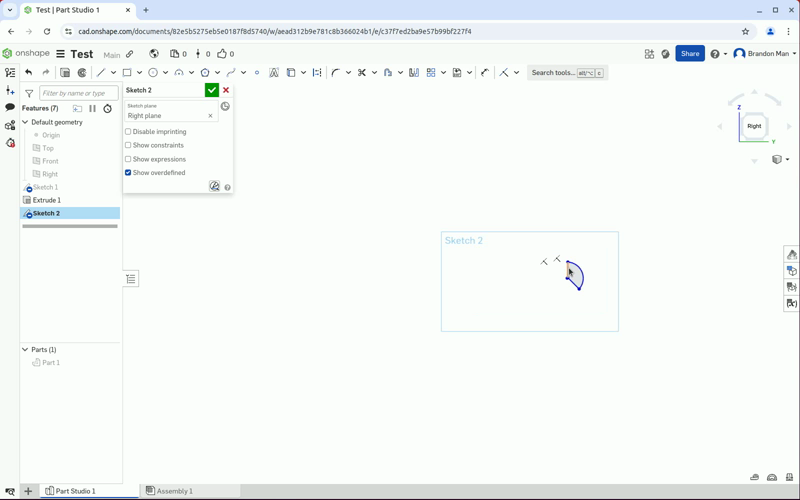
scroll(6)
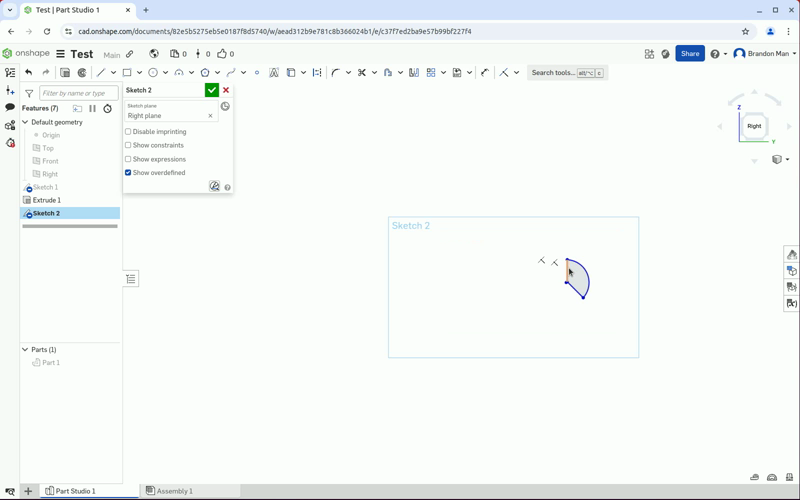
scroll(6)
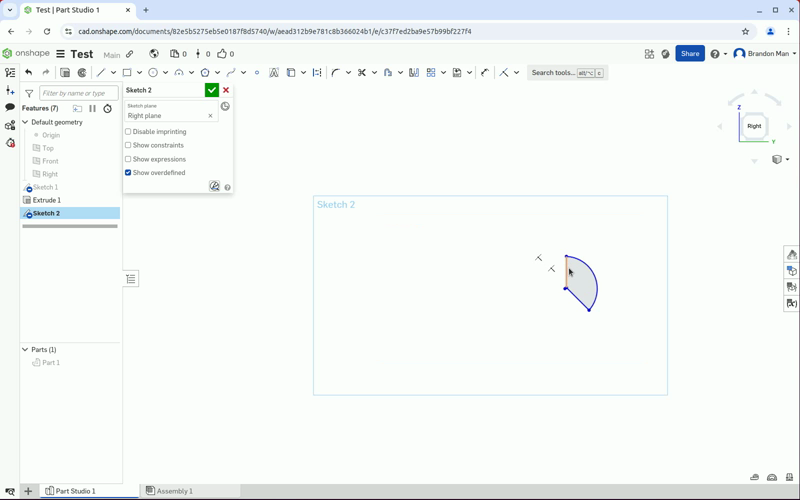
scroll(6)
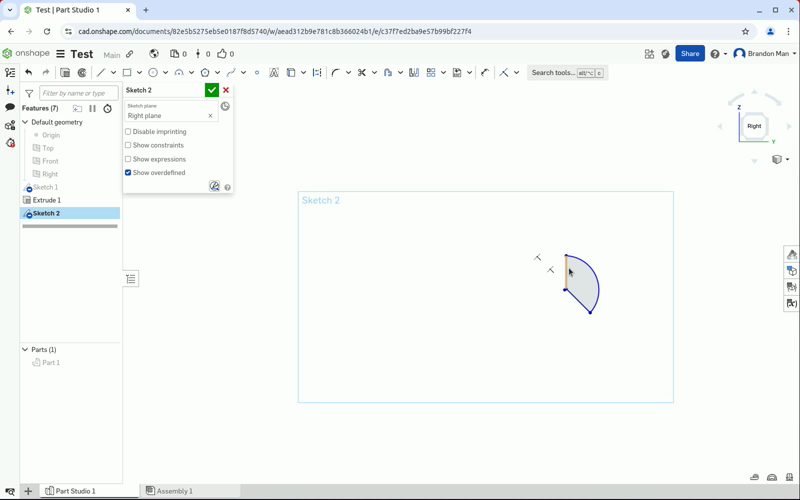
scroll(6)
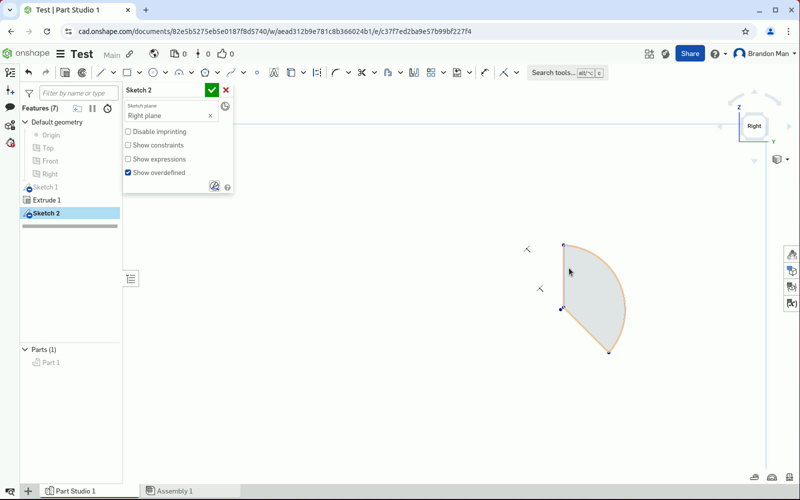
click(569, 267)
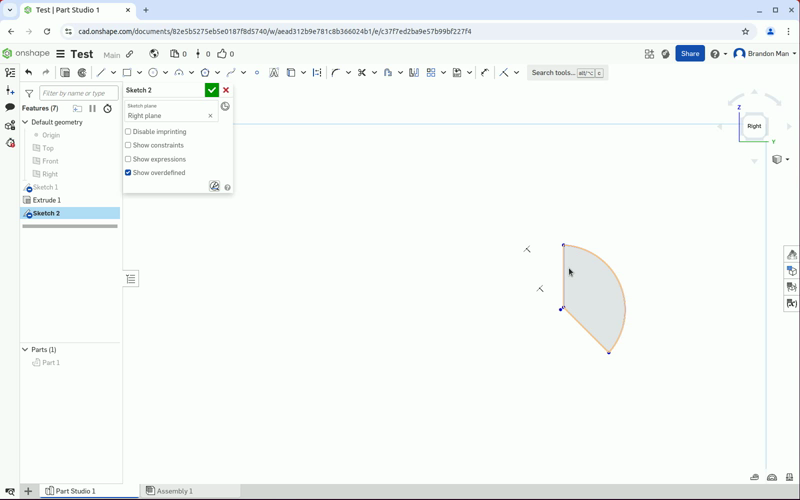
scroll(-6)
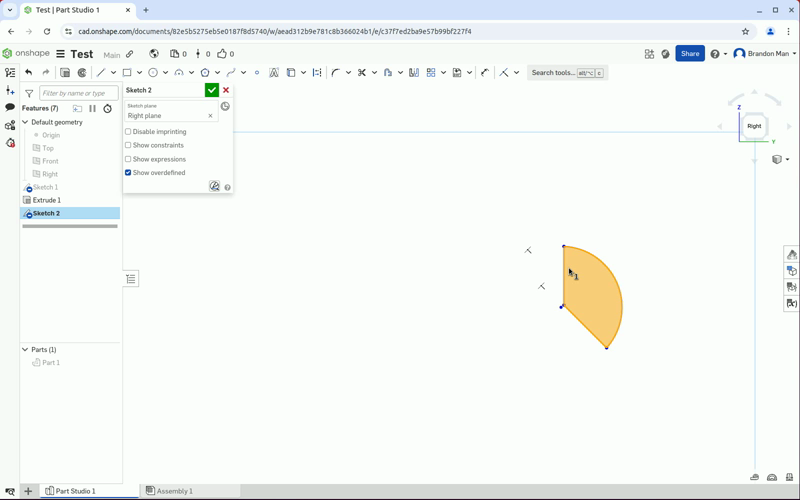
scroll(-6)
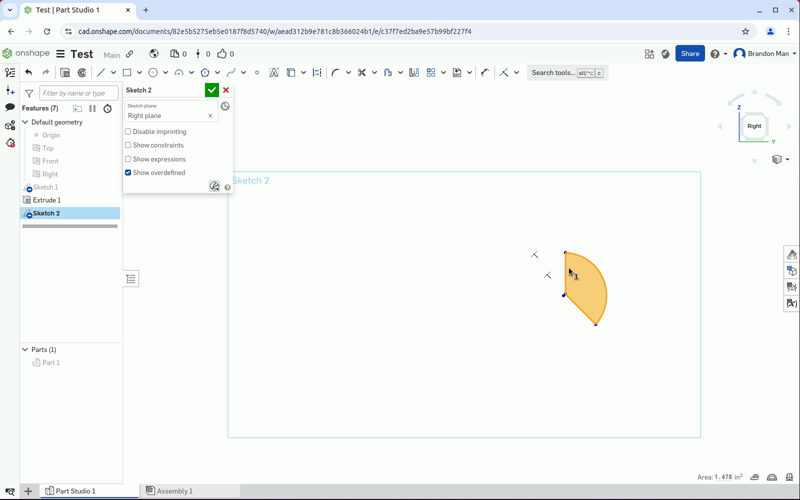
scroll(-6)
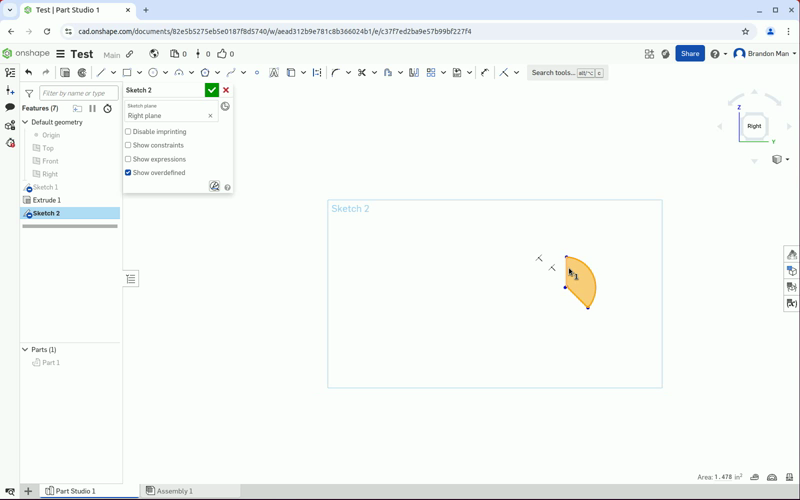
scroll(-6)
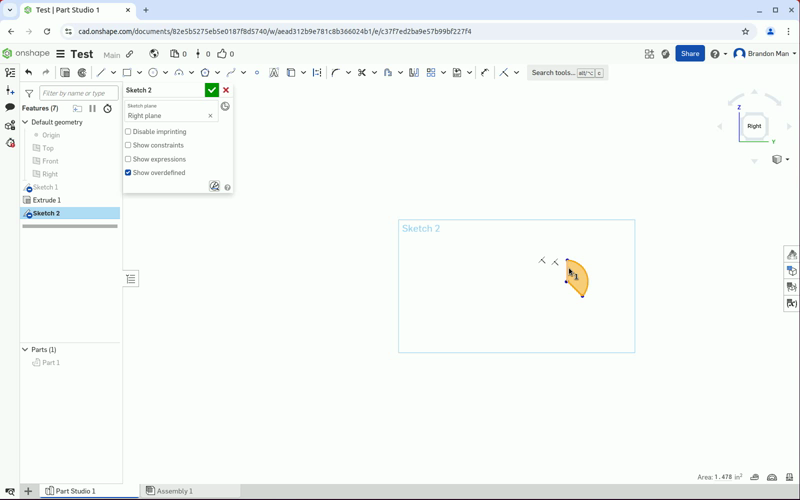
scroll(-6)
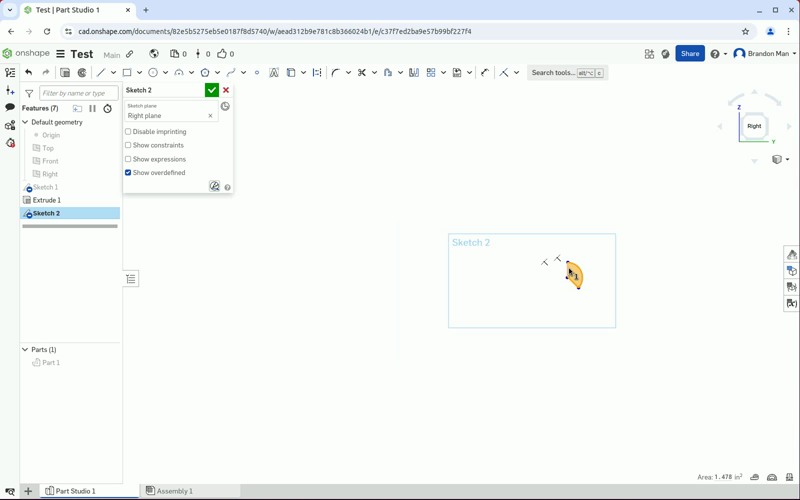
scroll(-6)
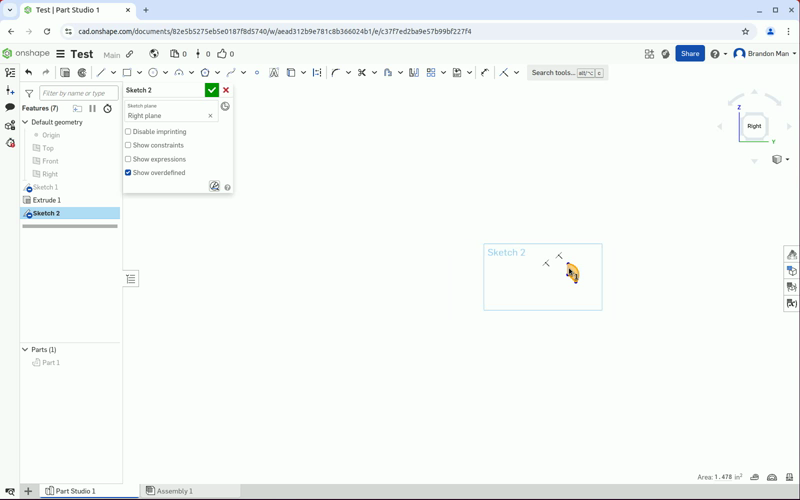
scroll(-6)
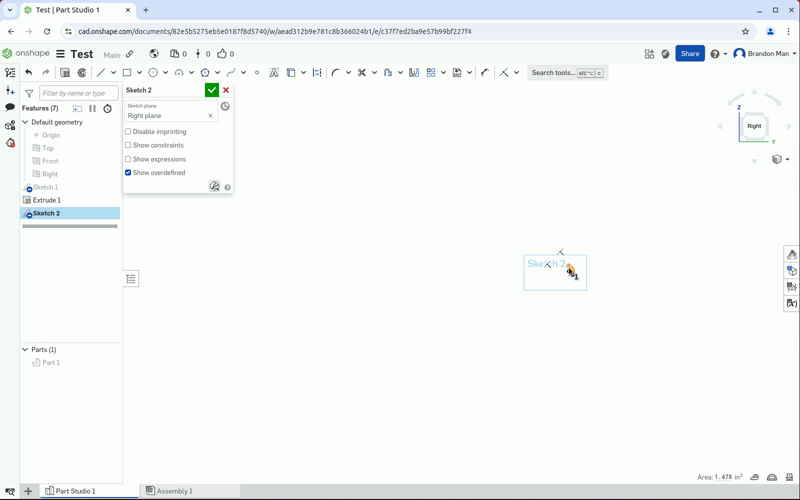
mouse_move(73, 352)
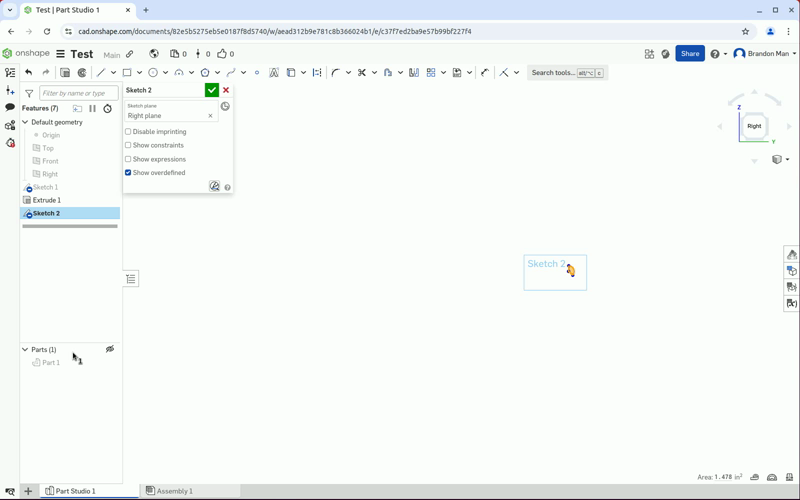
key(shift+y)
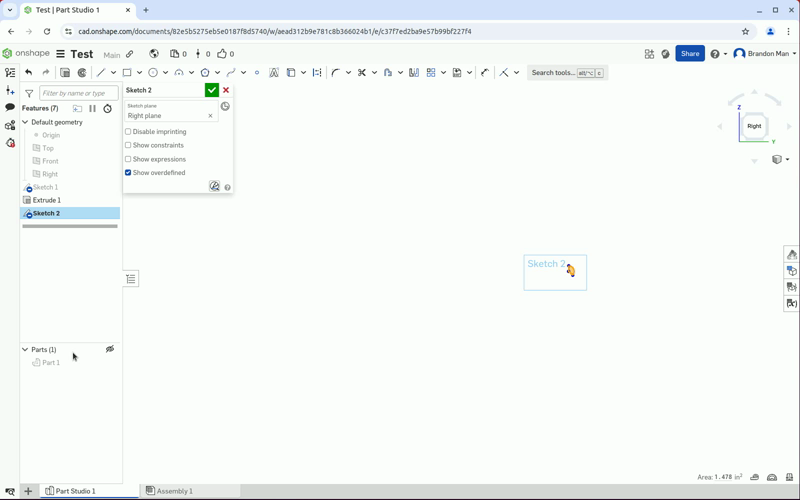
key(shift+e)
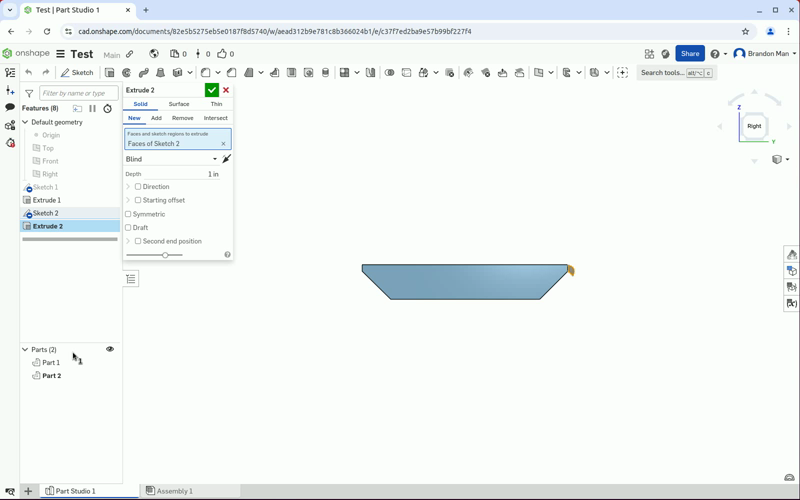
mouse_move(143, 106)
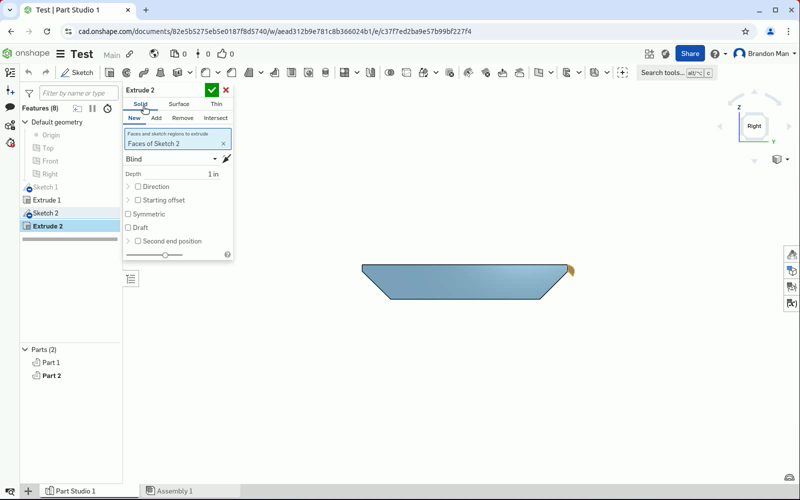
click(143, 106)
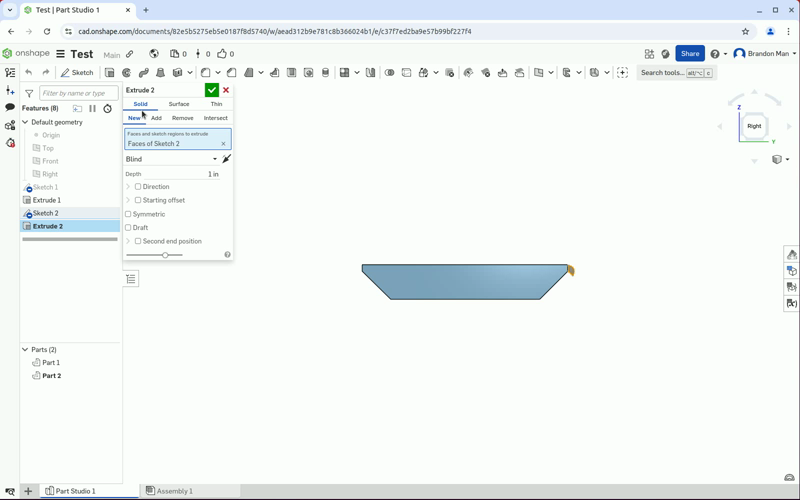
mouse_move(137, 120)
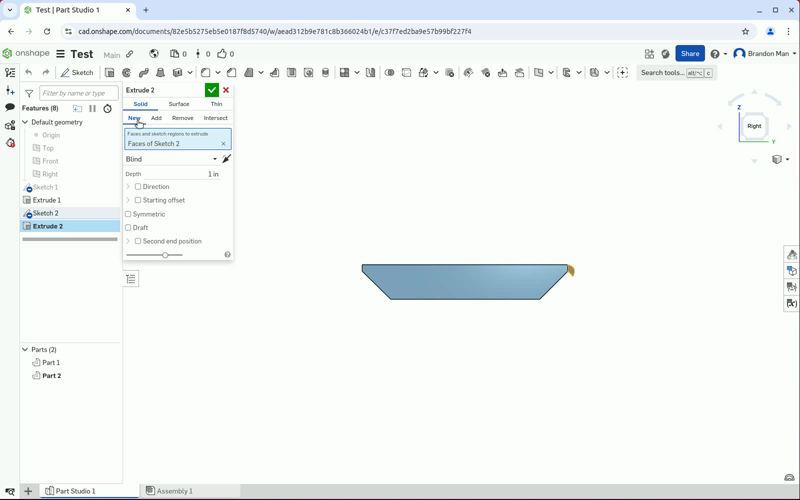
click(137, 120)
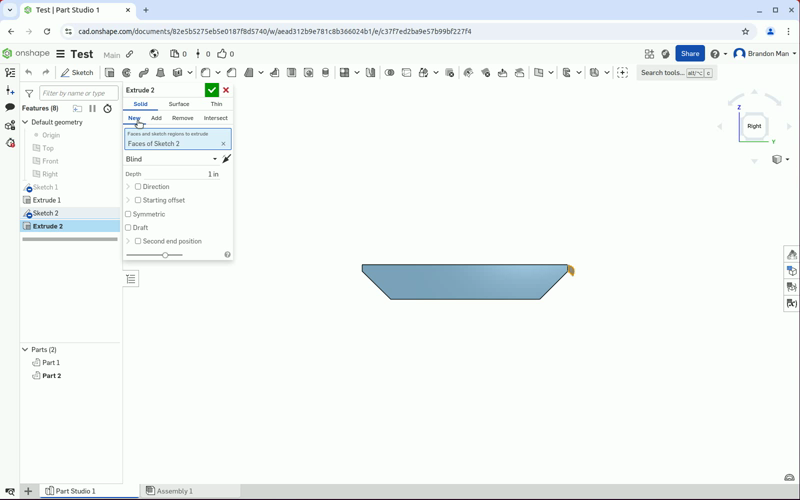
key(tab, 4)
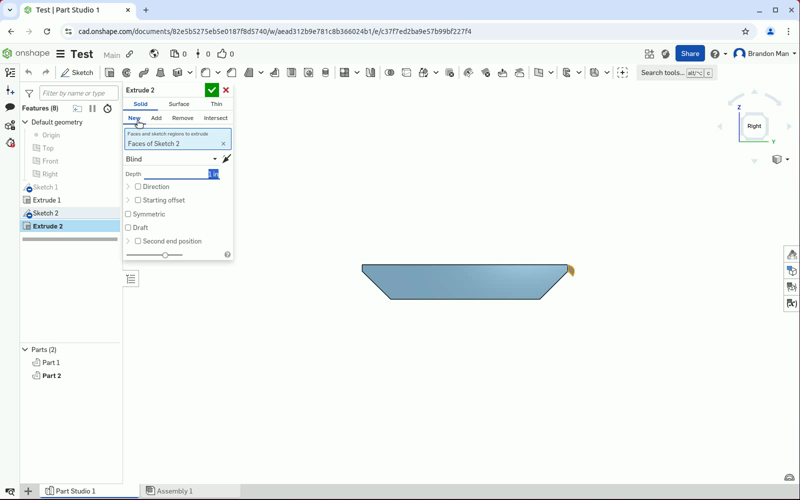
text(-2.166)
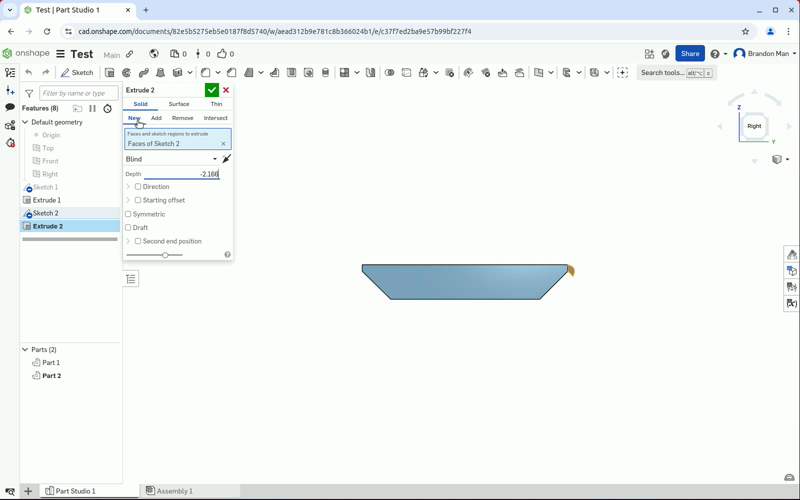
key(enter)
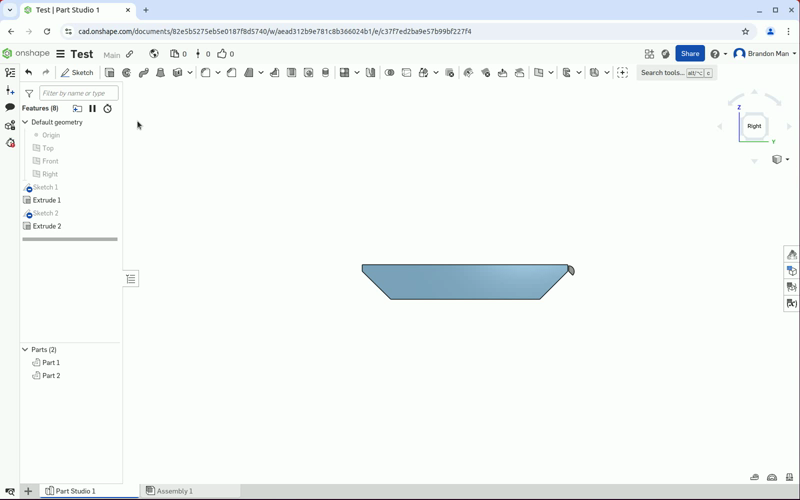
key(shift+h)
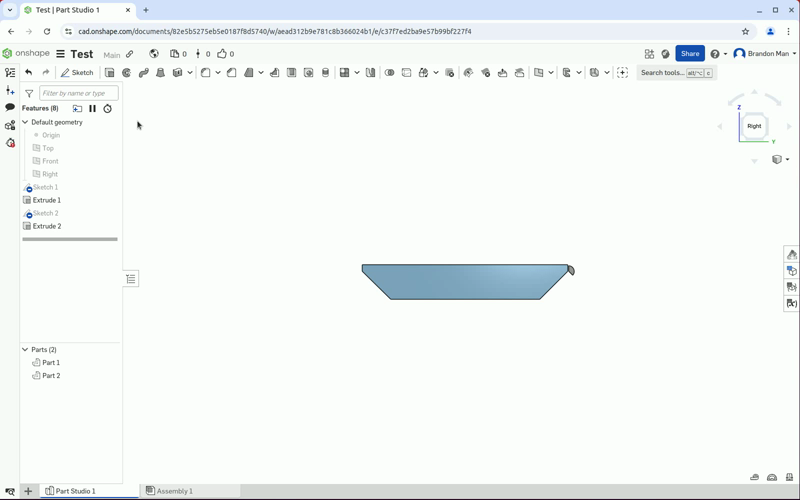
key(shift+h)
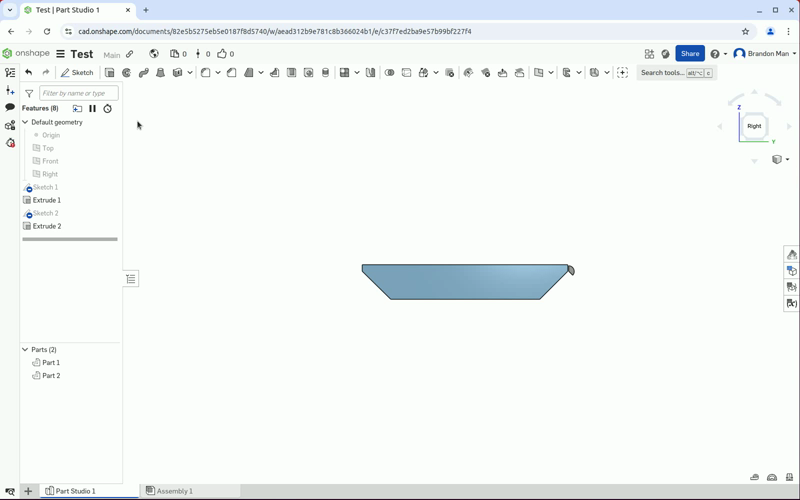
mouse_move(73, 189)
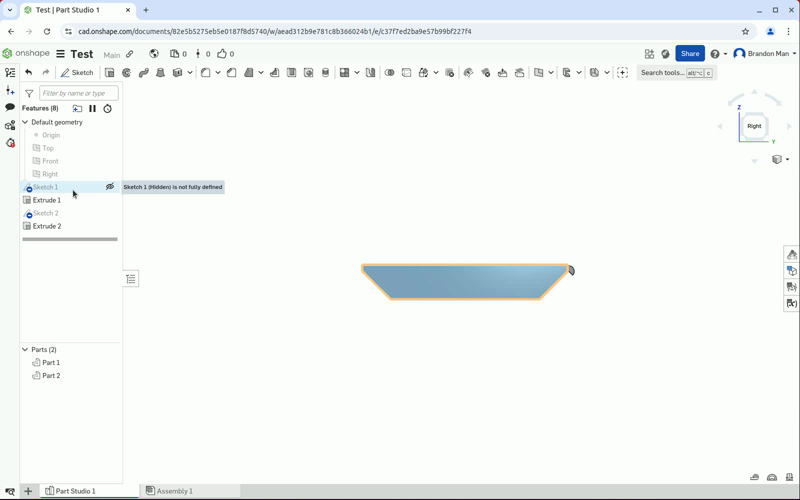
click(73, 189)
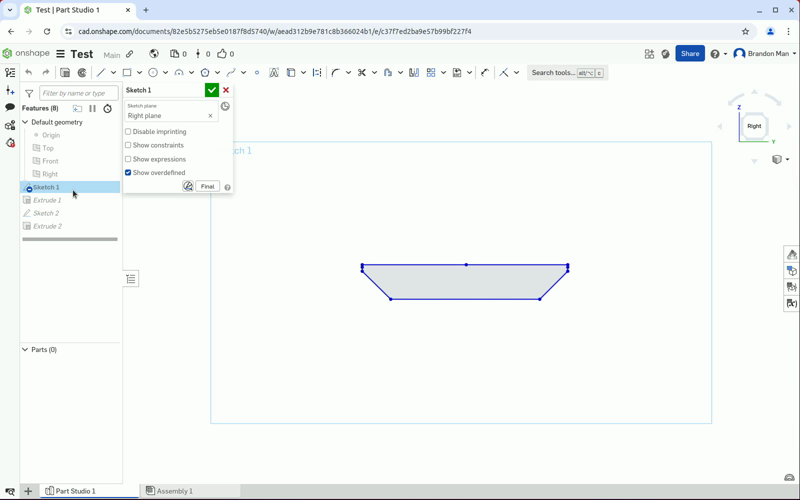
mouse_move(229, 92)
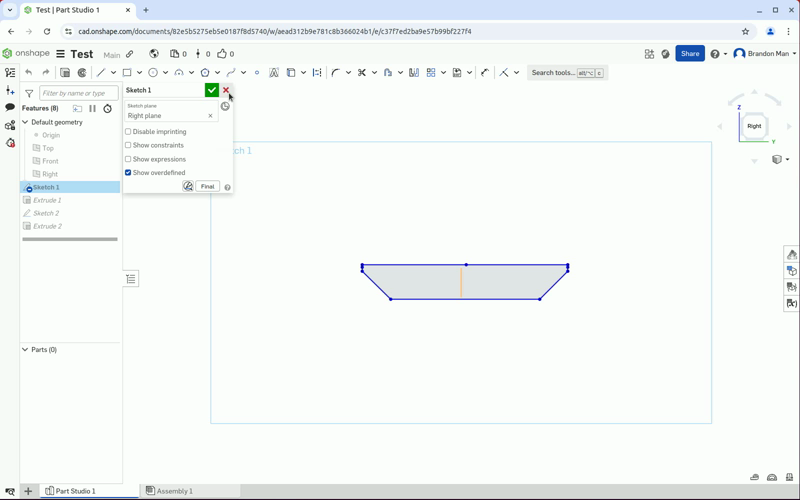
click(229, 92)
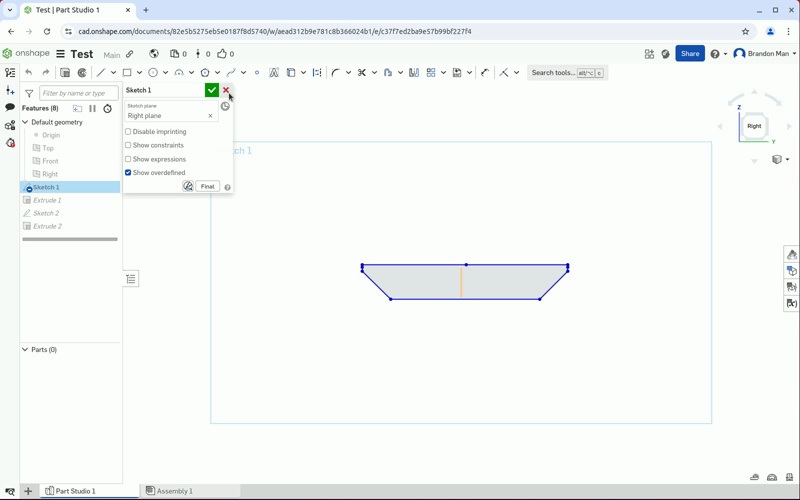
key(shift+s)
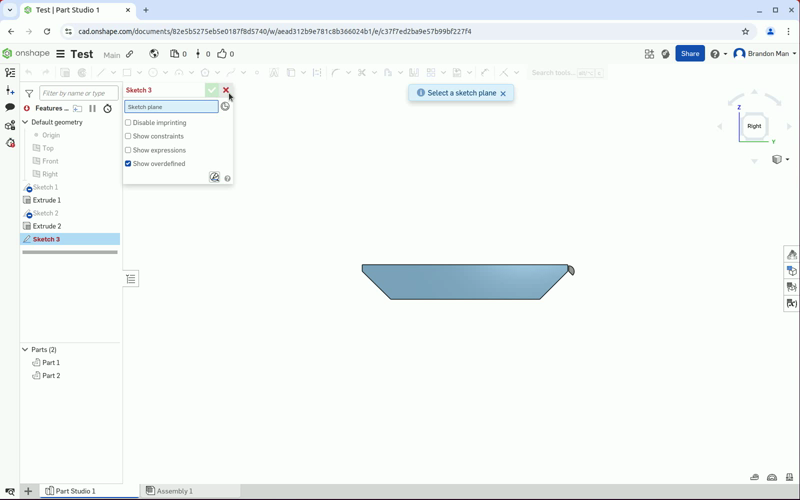
mouse_move(73, 176)
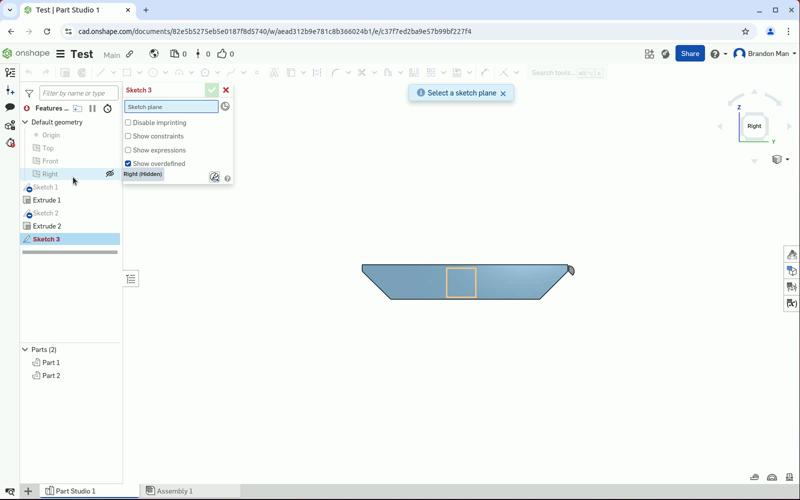
click(73, 176)
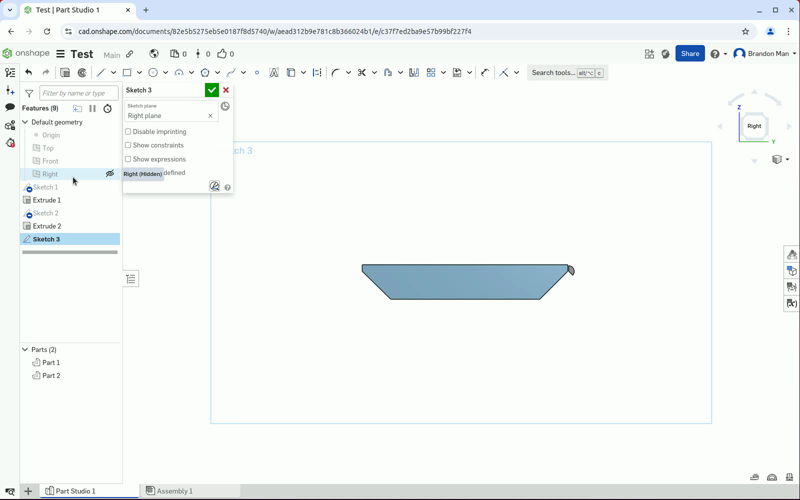
mouse_move(73, 352)
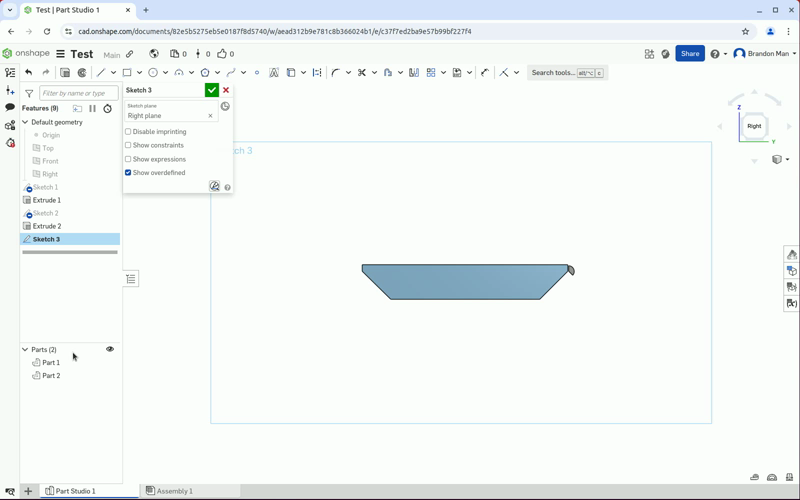
key(y)
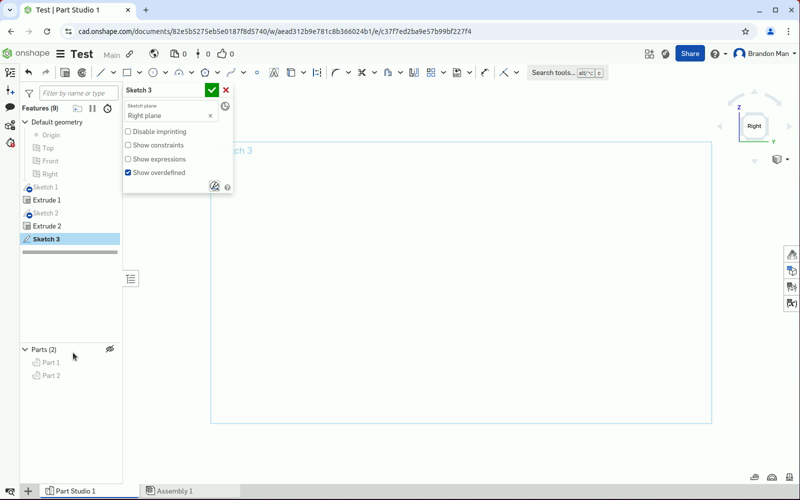
key(l)
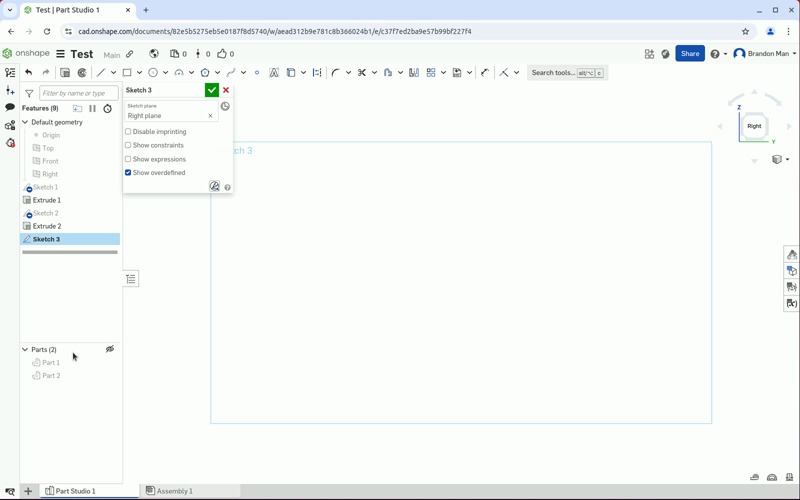
key_down(shift)
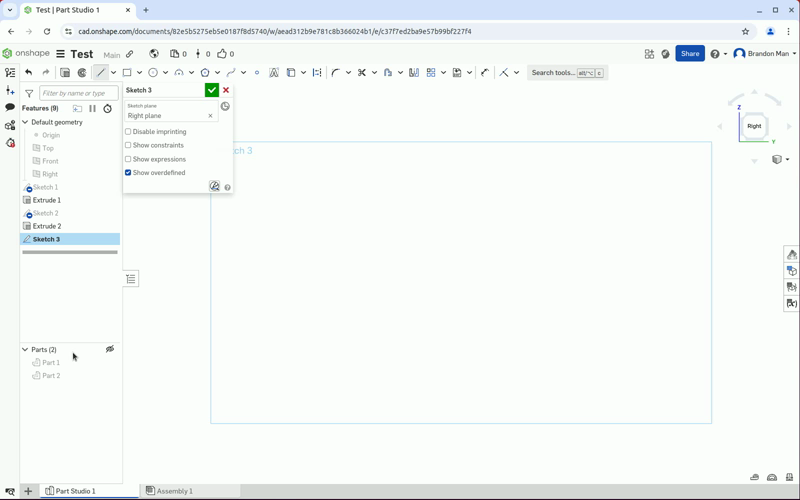
mouse_move(541, 298)
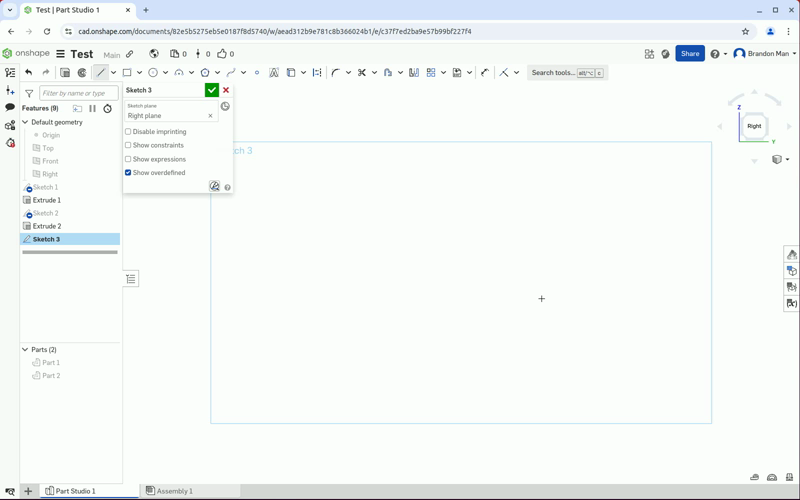
click(541, 298)
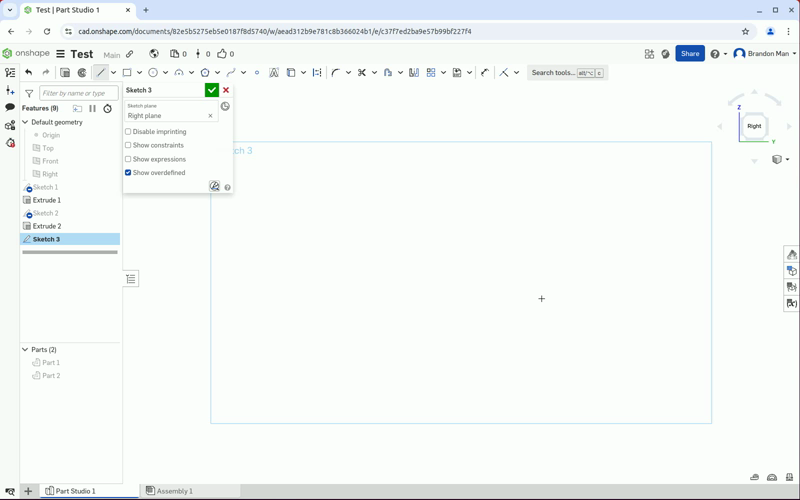
key_up(shift)
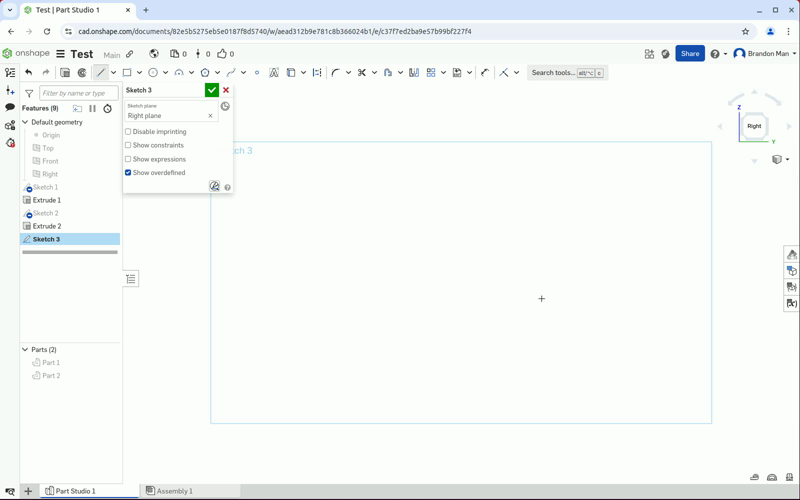
key_down(shift)
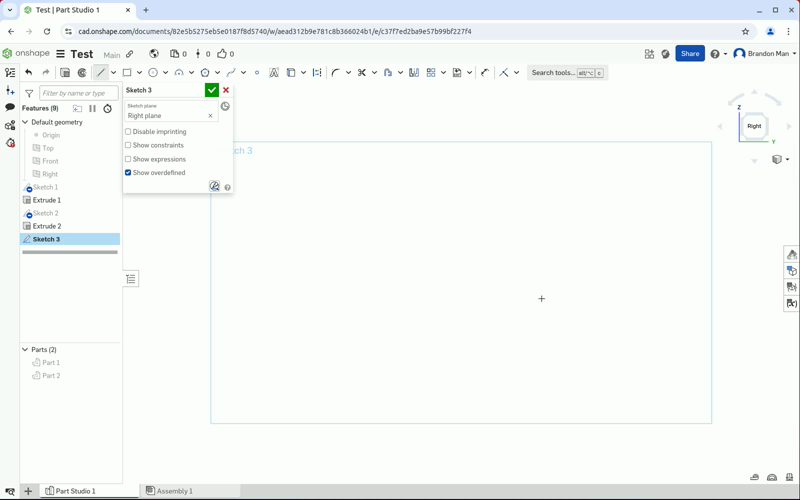
mouse_move(571, 298)
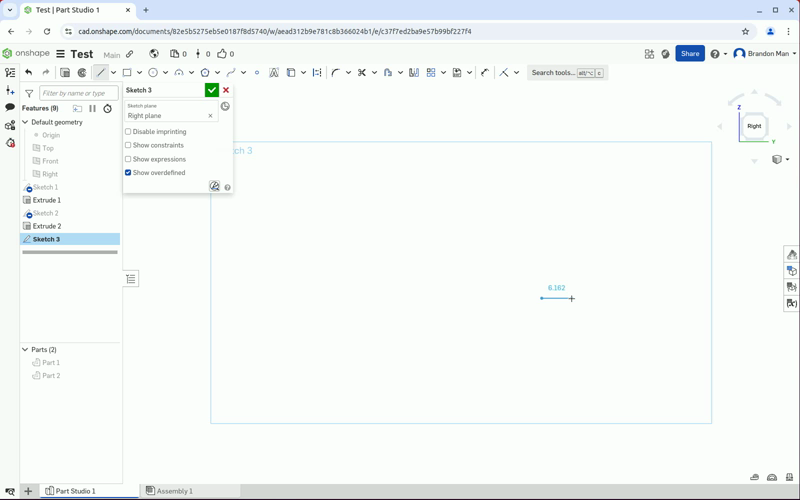
mouse_move(545, 301)
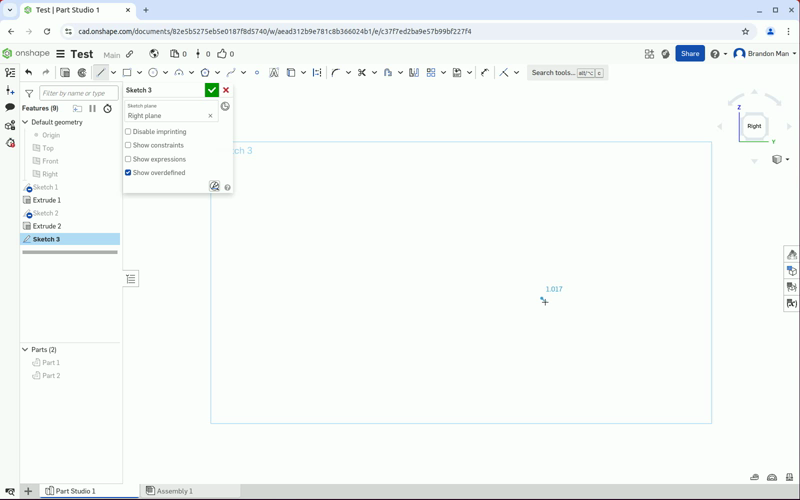
scroll(6)
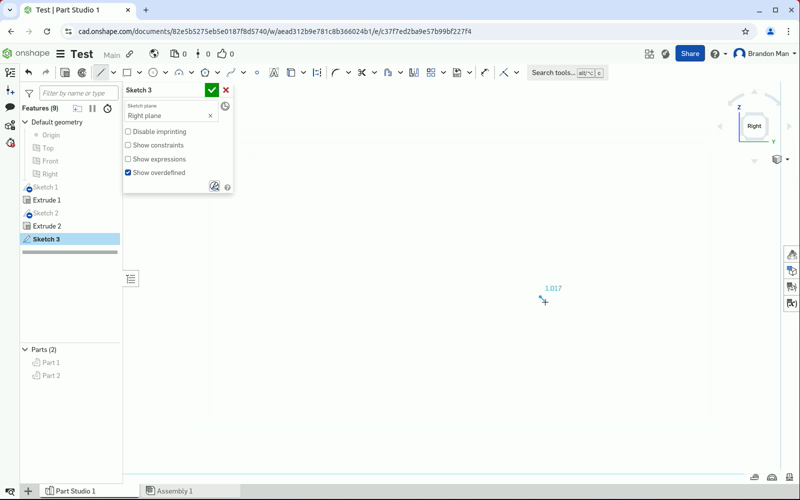
scroll(6)
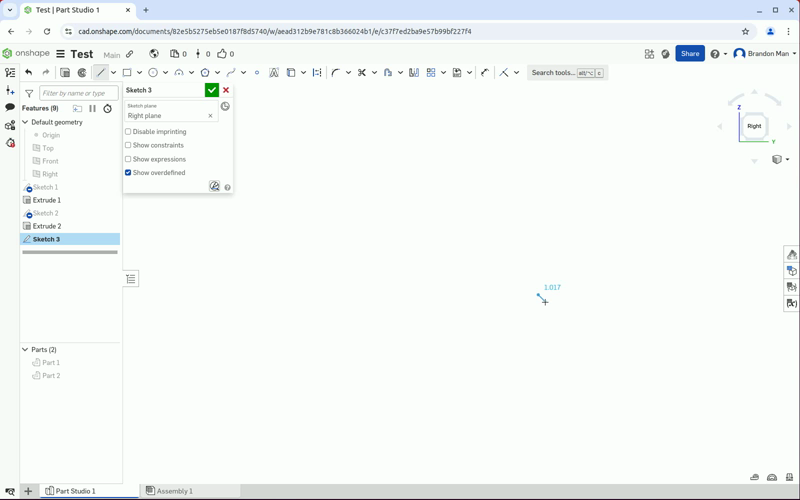
scroll(6)
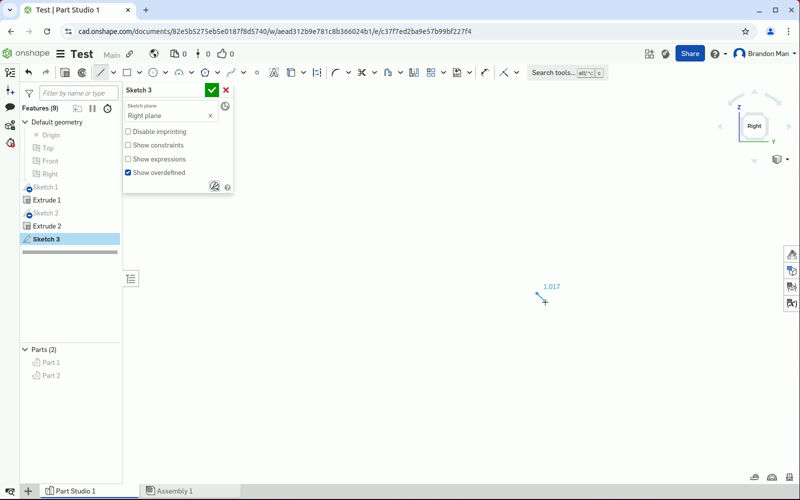
scroll(6)
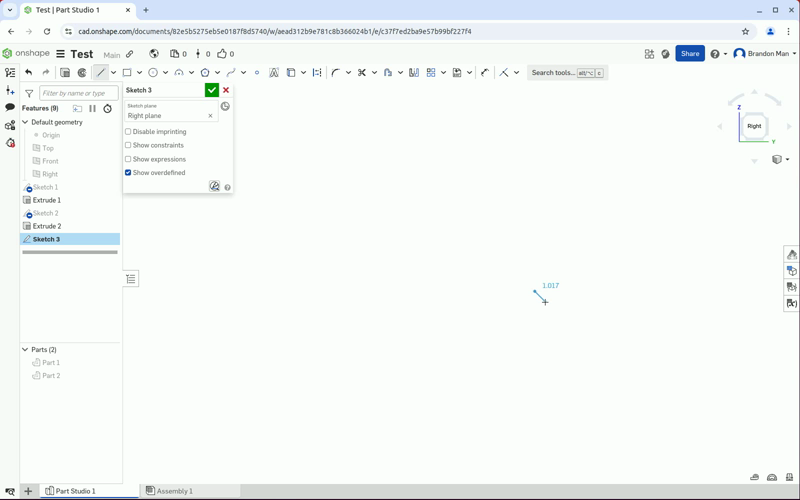
scroll(6)
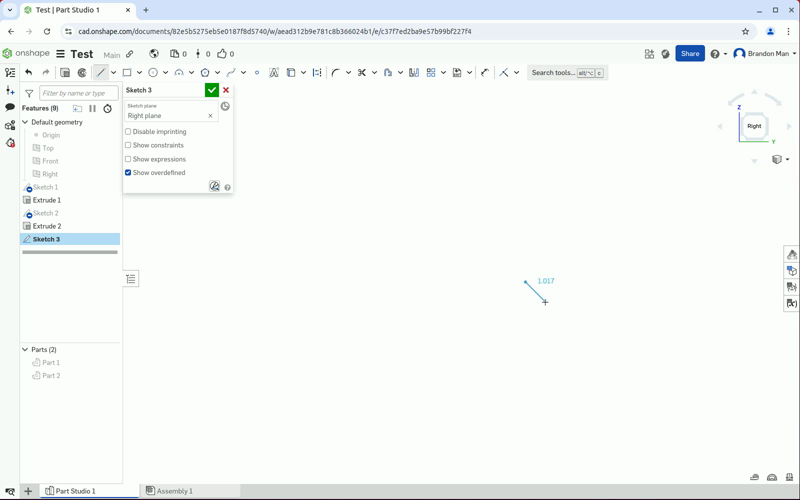
scroll(6)
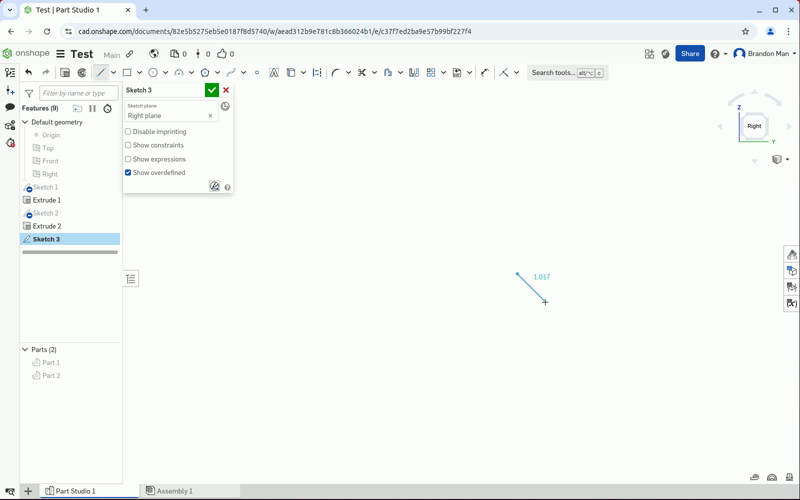
scroll(6)
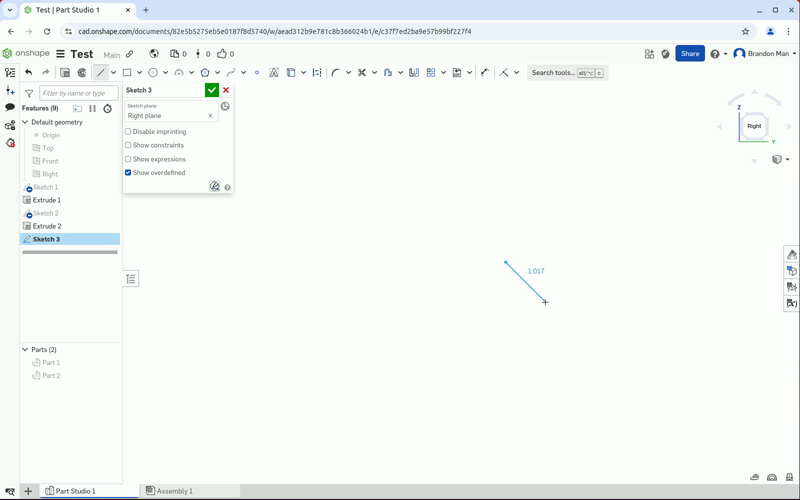
click(545, 301)
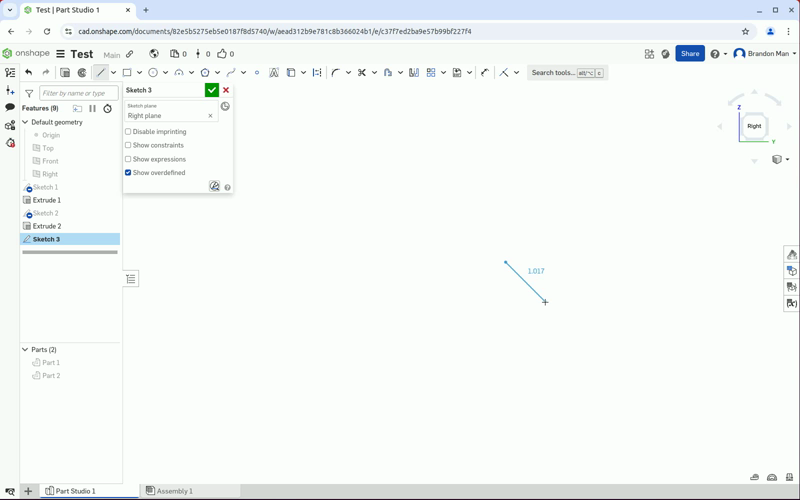
scroll(-6)
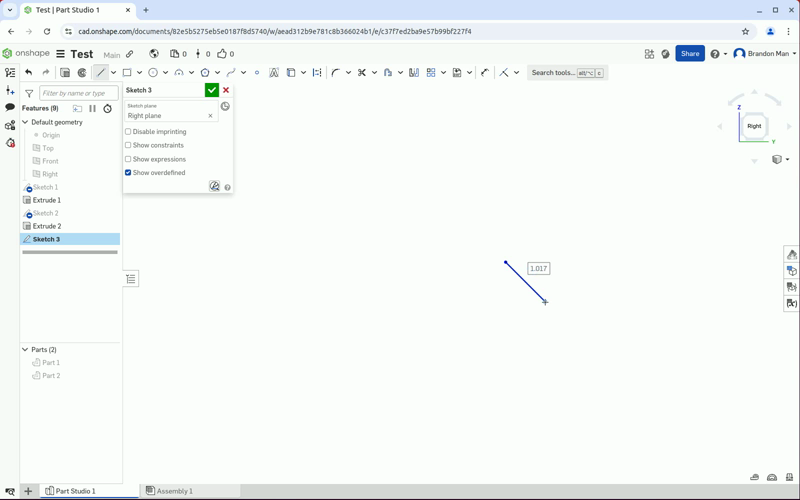
scroll(-6)
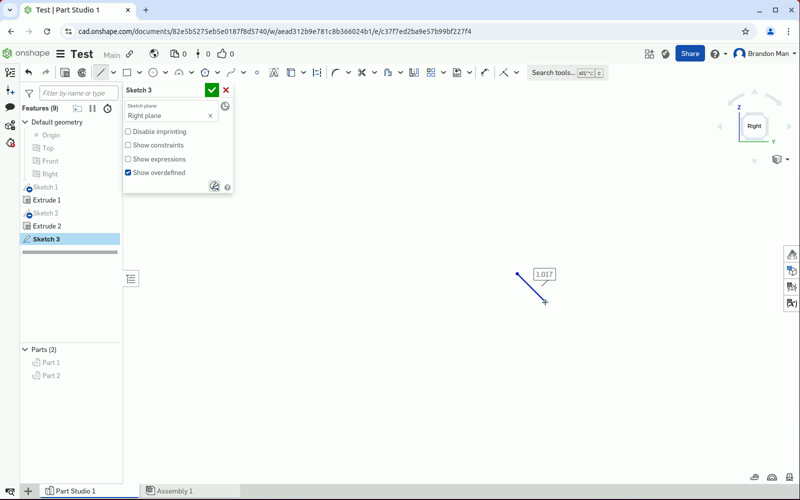
scroll(-6)
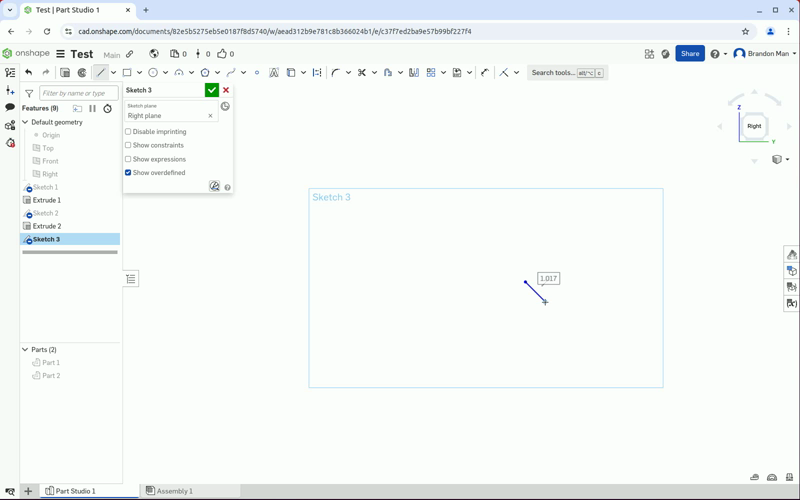
scroll(-6)
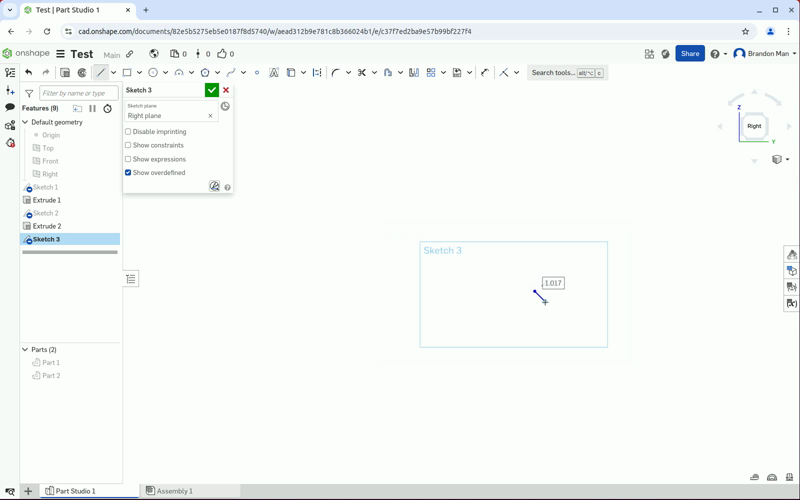
scroll(-6)
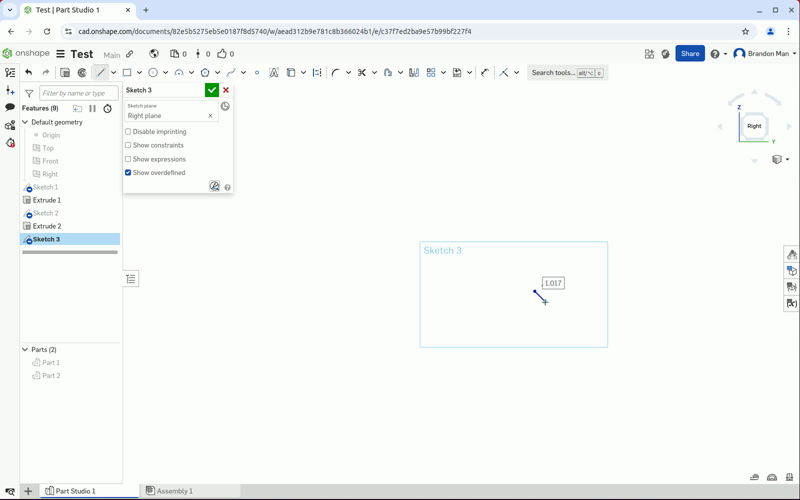
scroll(-6)
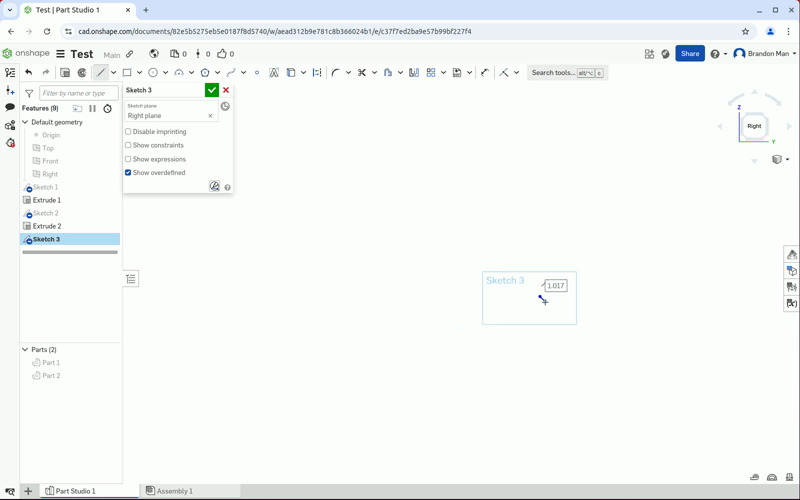
scroll(-6)
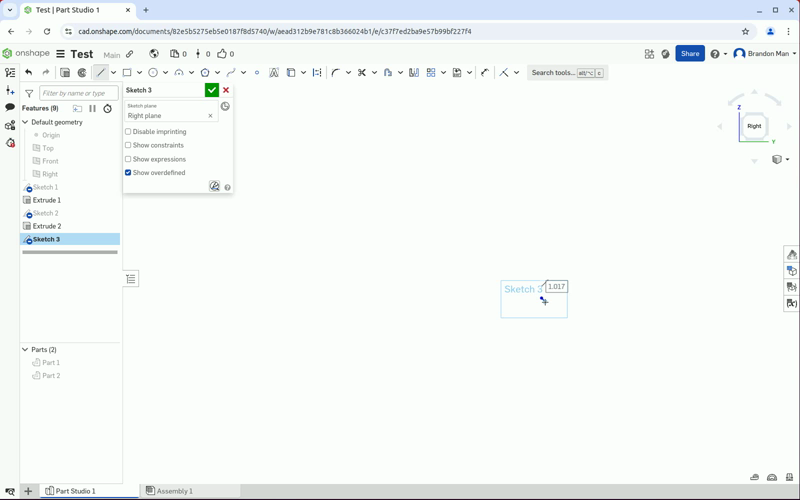
key_up(shift)
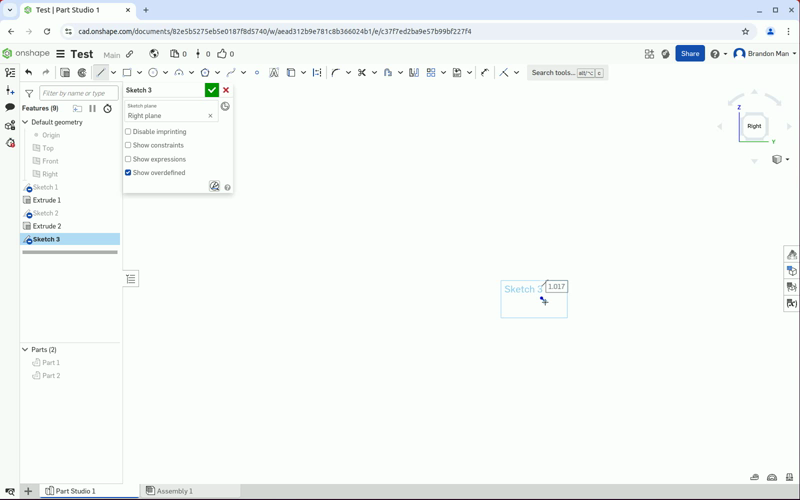
key_down(shift)
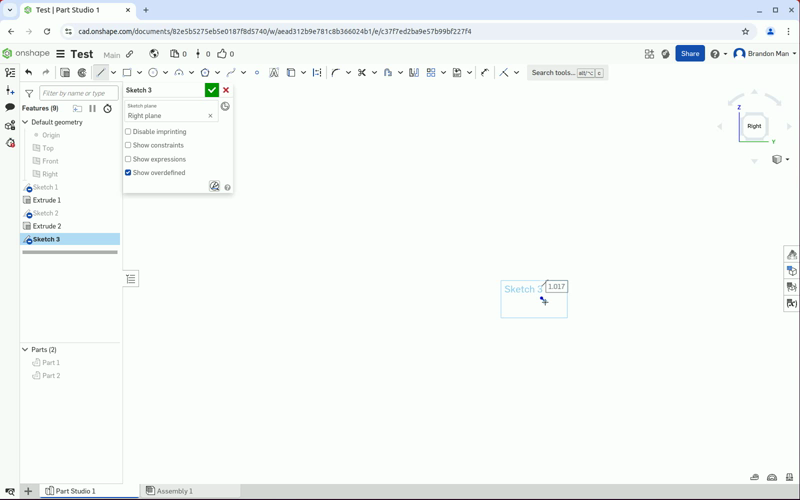
mouse_move(575, 301)
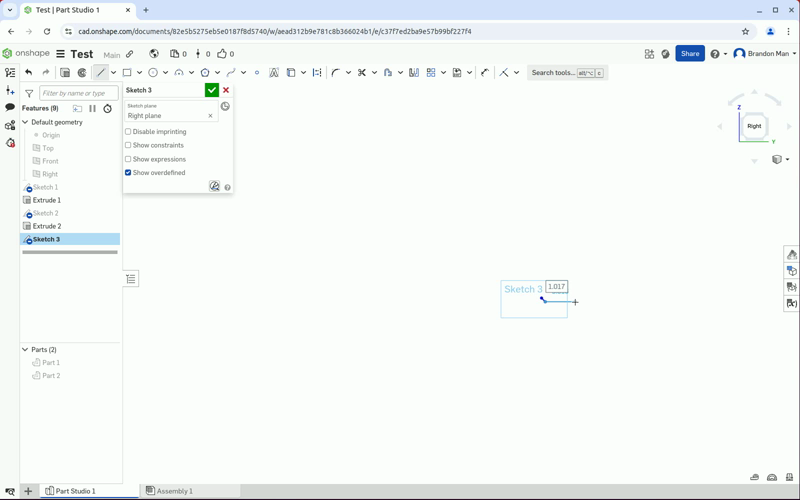
mouse_move(573, 273)
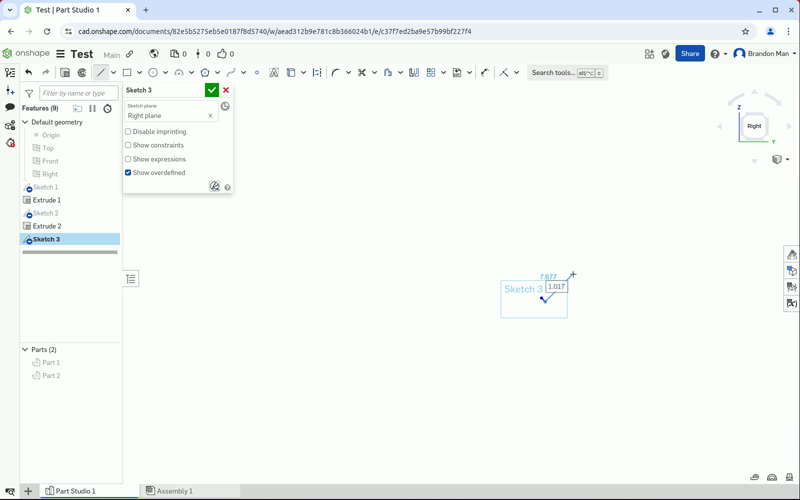
click(573, 273)
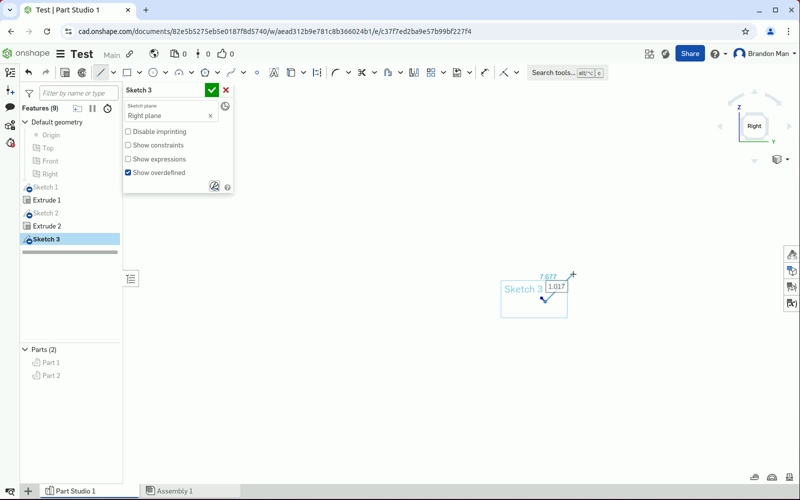
key_up(shift)
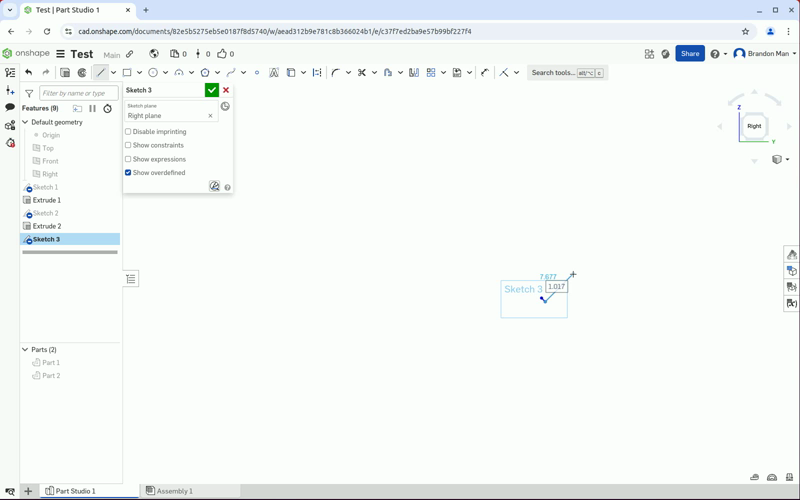
key_down(shift)
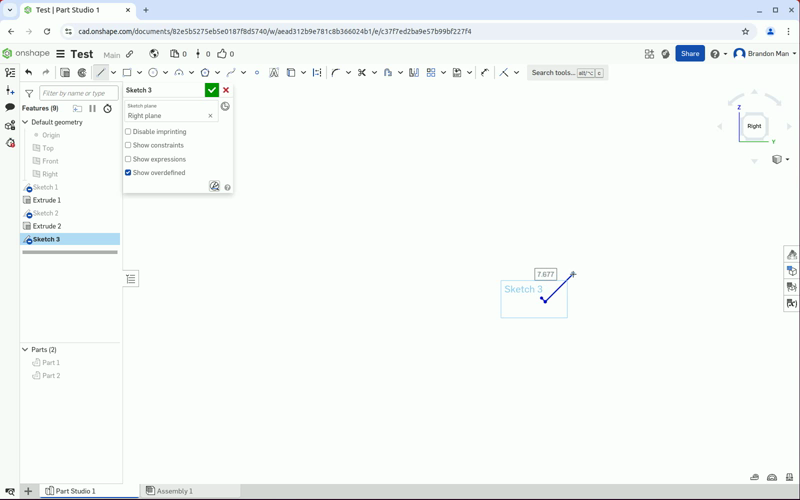
mouse_move(589, 273)
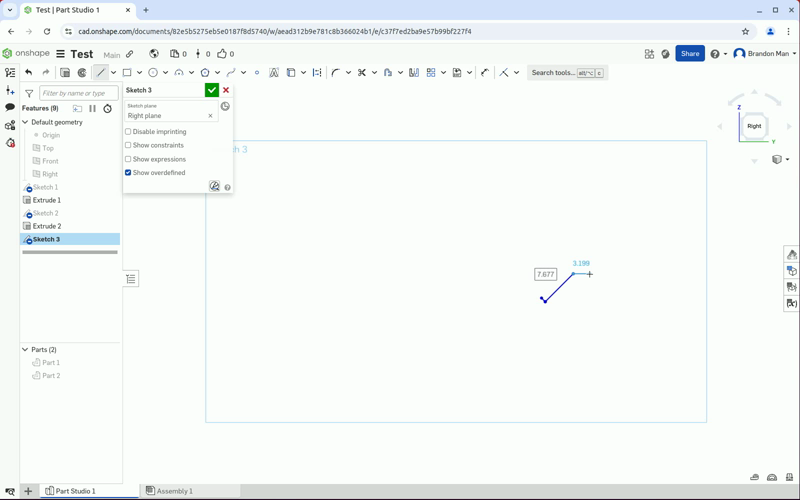
mouse_move(569, 270)
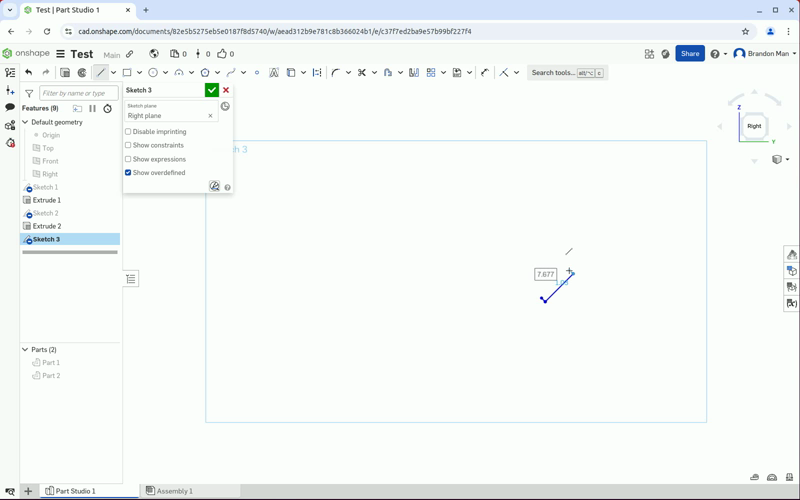
scroll(6)
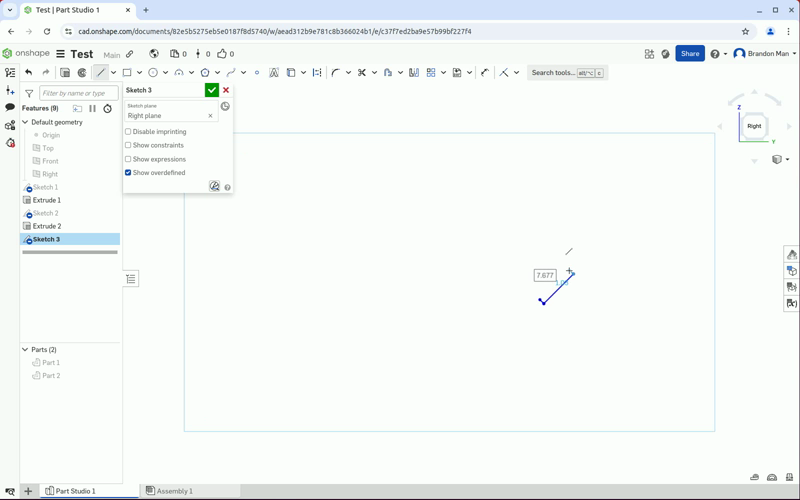
scroll(6)
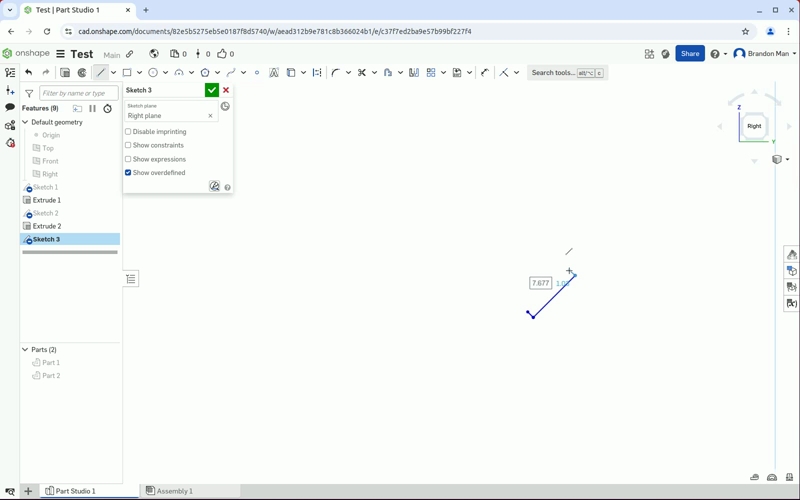
scroll(6)
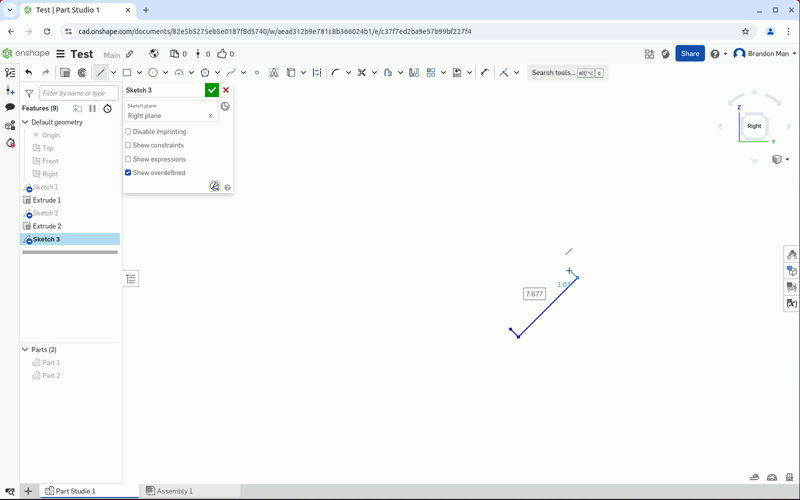
scroll(6)
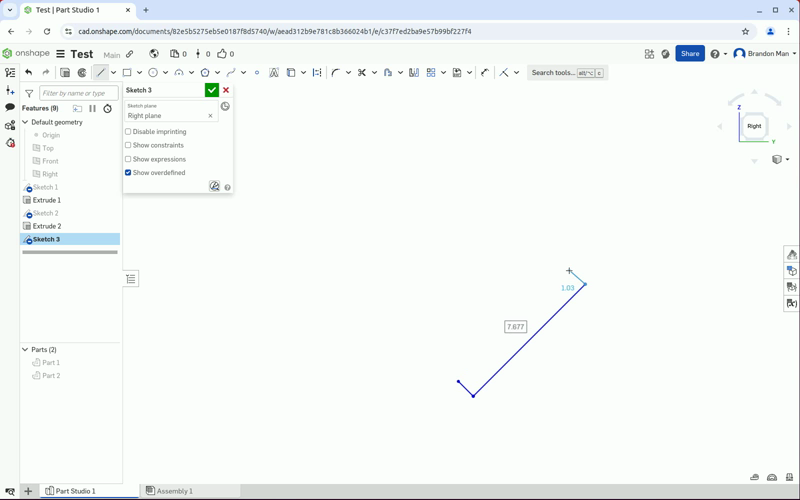
scroll(6)
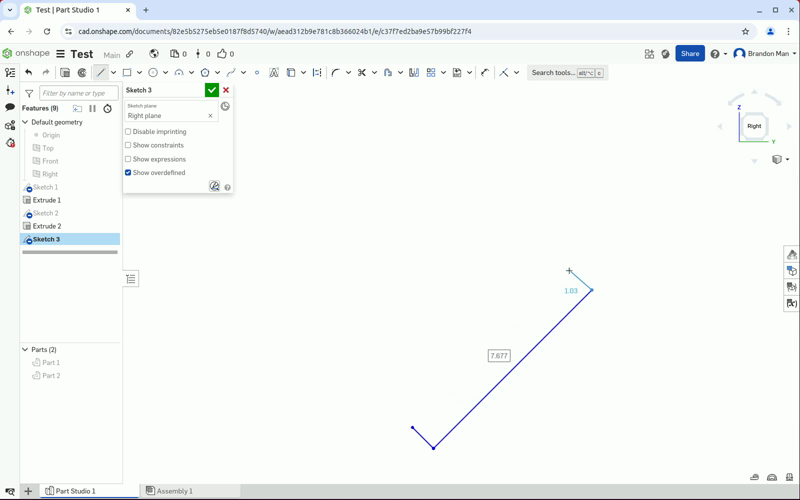
scroll(6)
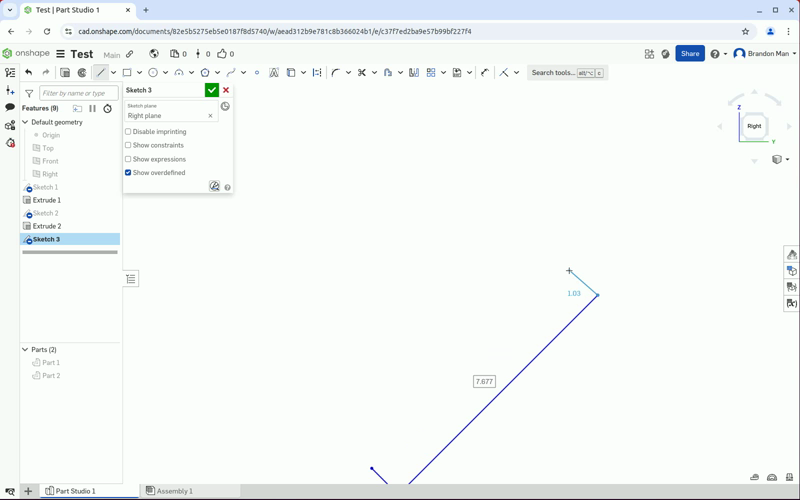
scroll(6)
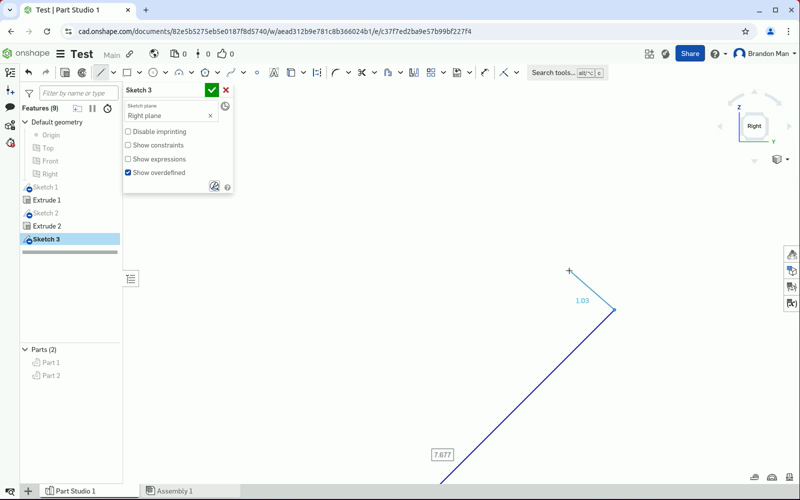
click(569, 270)
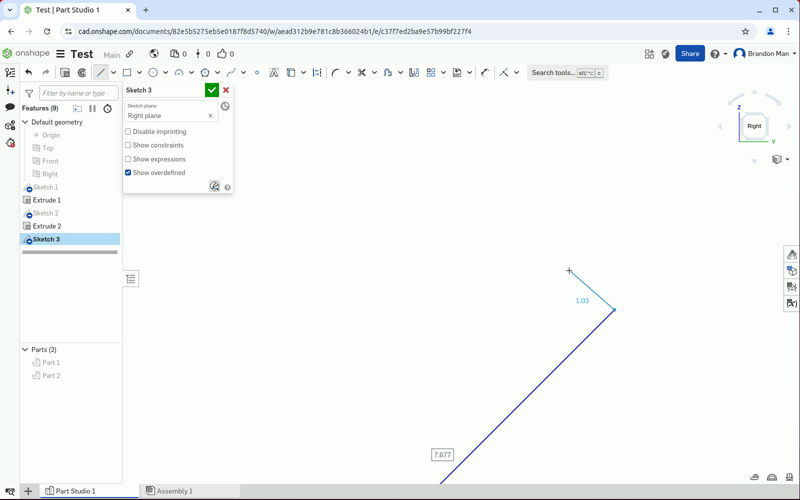
scroll(-6)
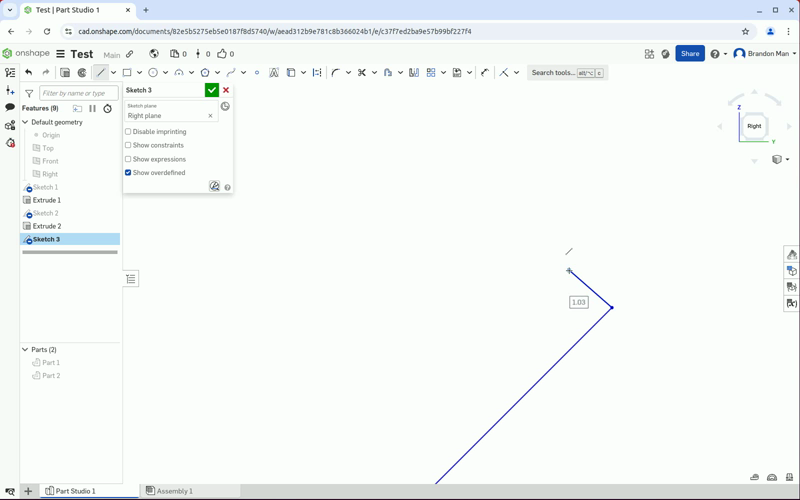
scroll(-6)
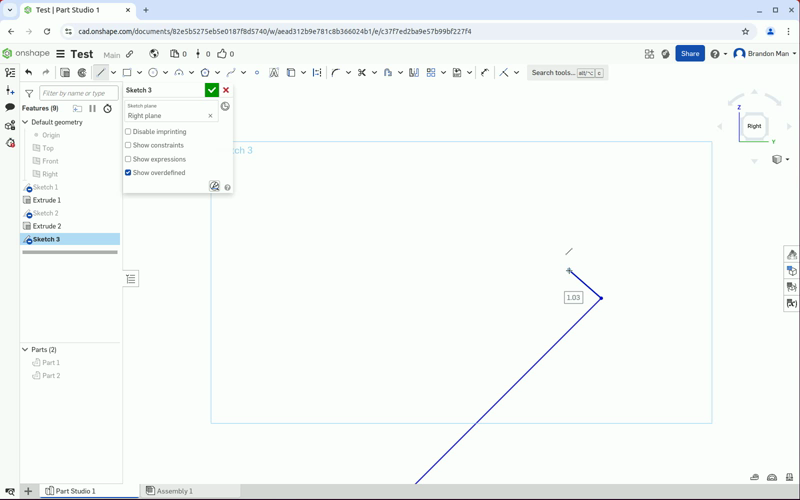
scroll(-6)
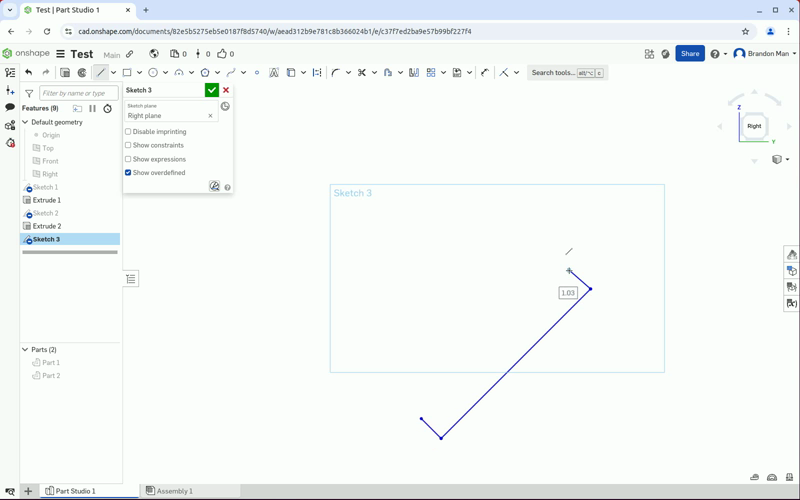
scroll(-6)
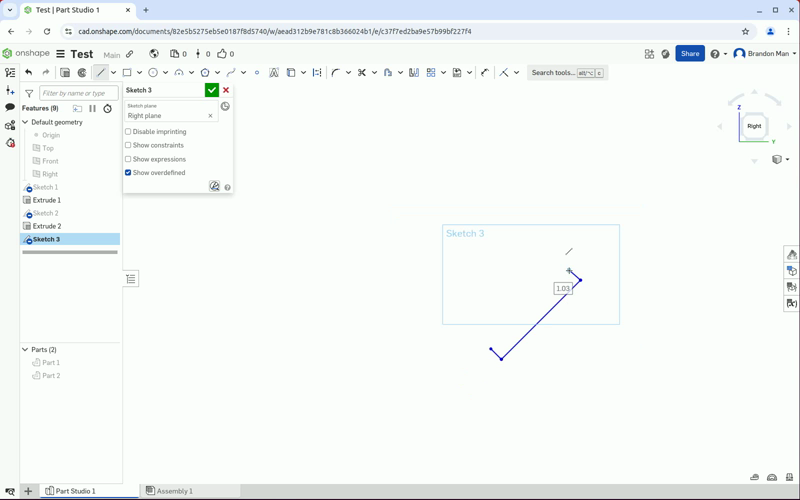
scroll(-6)
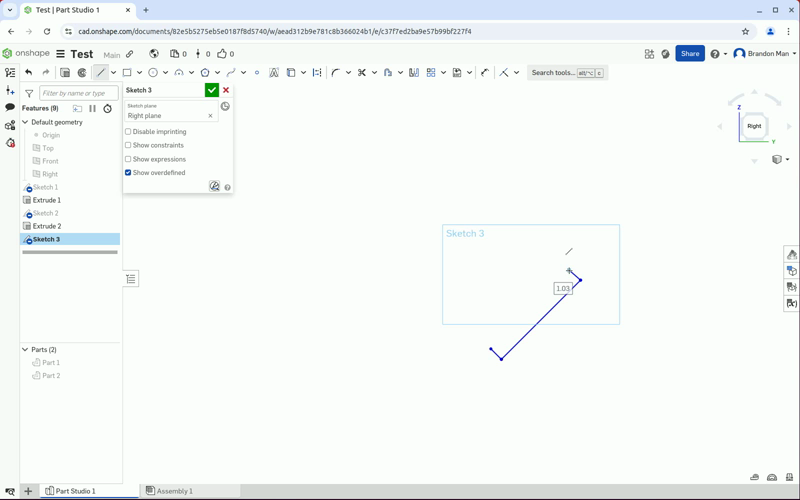
scroll(-6)
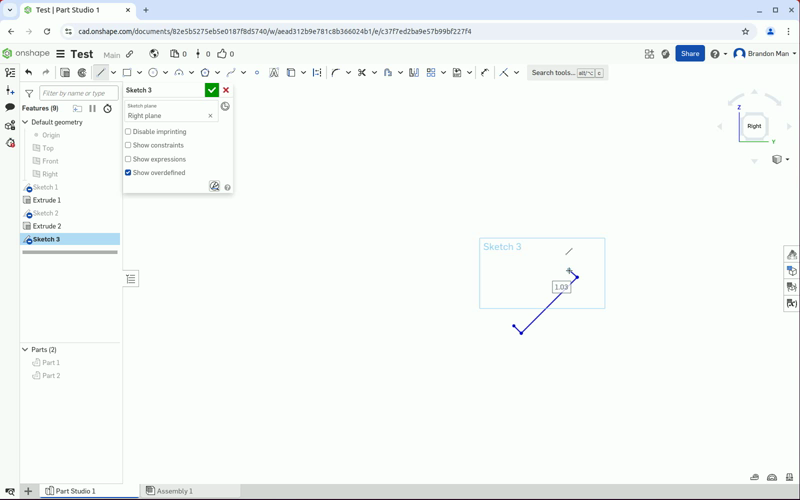
scroll(-6)
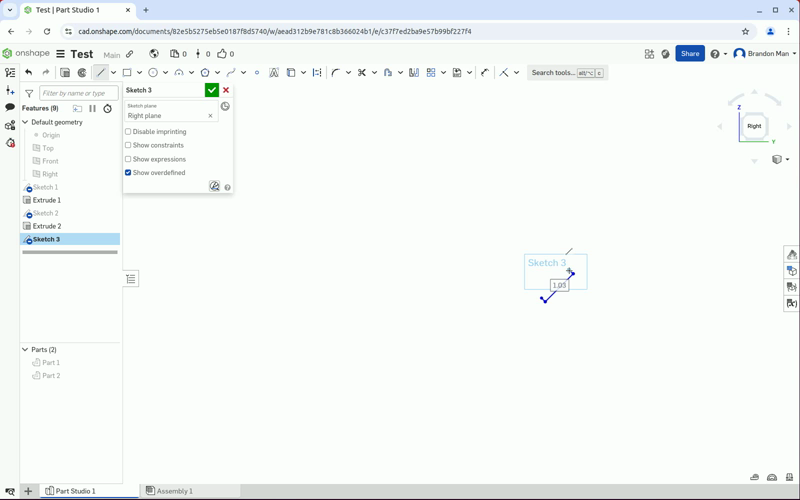
key_up(shift)
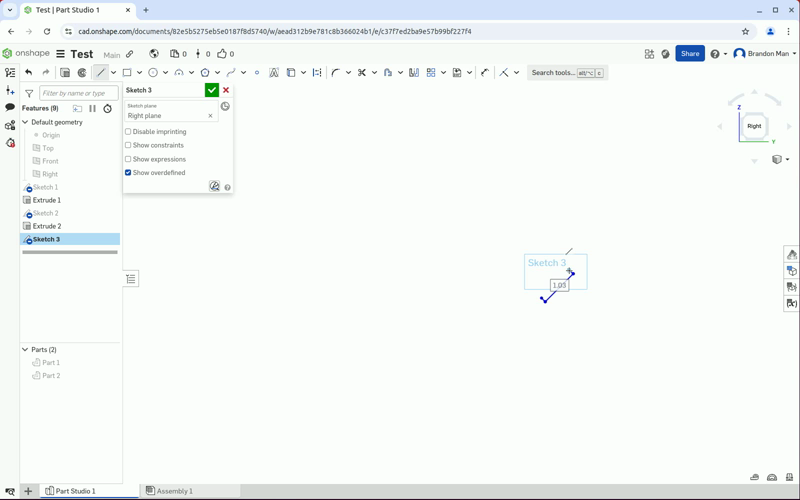
mouse_move(589, 270)
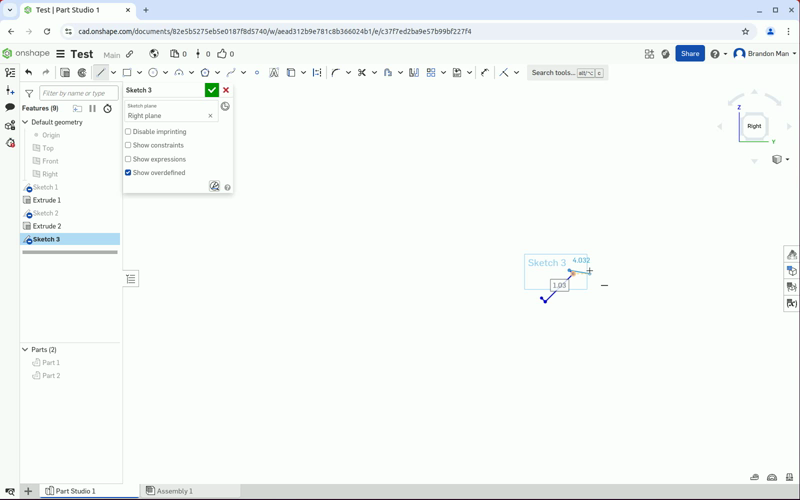
key_down(shift)
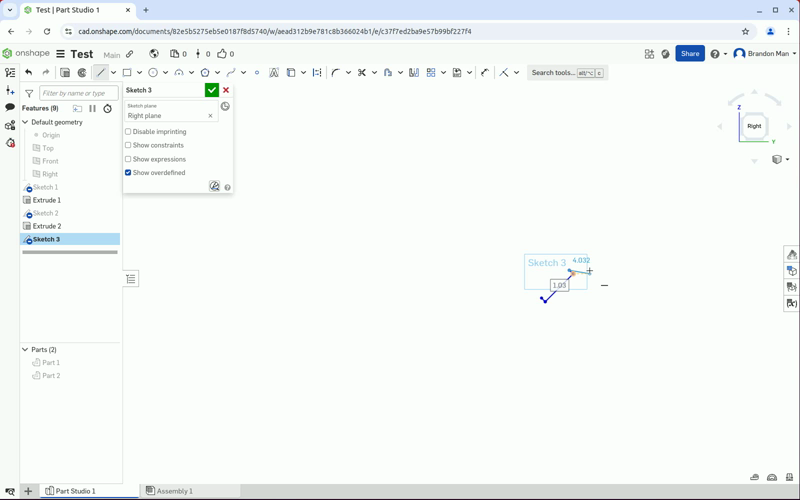
mouse_move(541, 298)
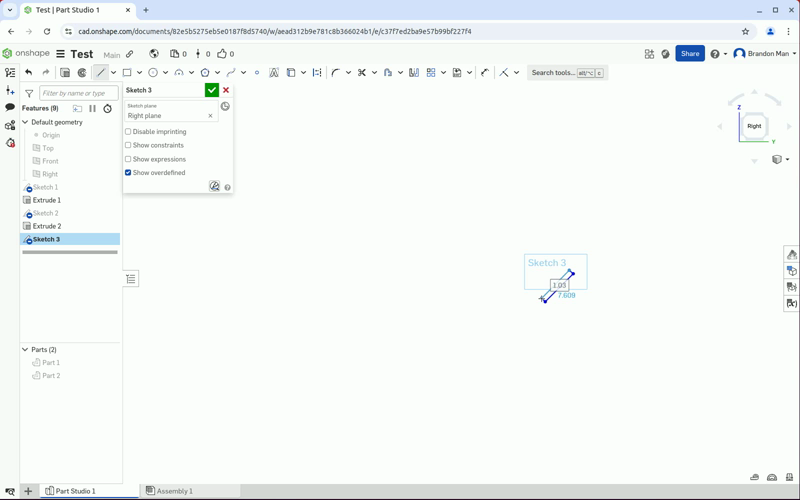
key_up(shift)
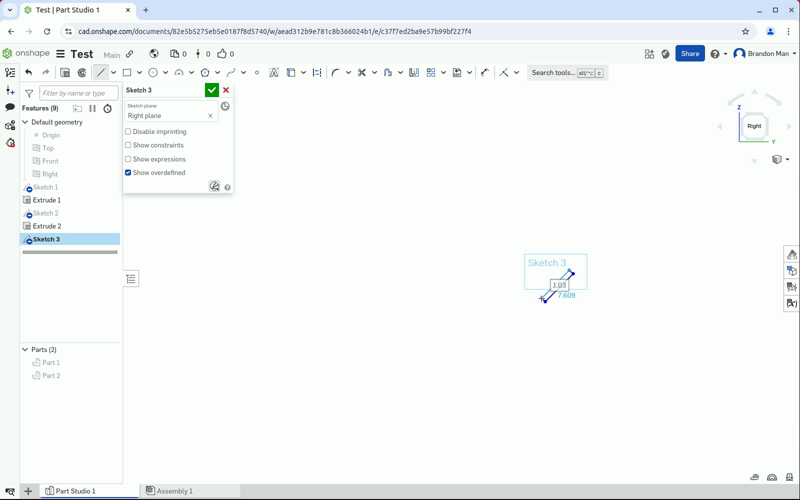
click(541, 298)
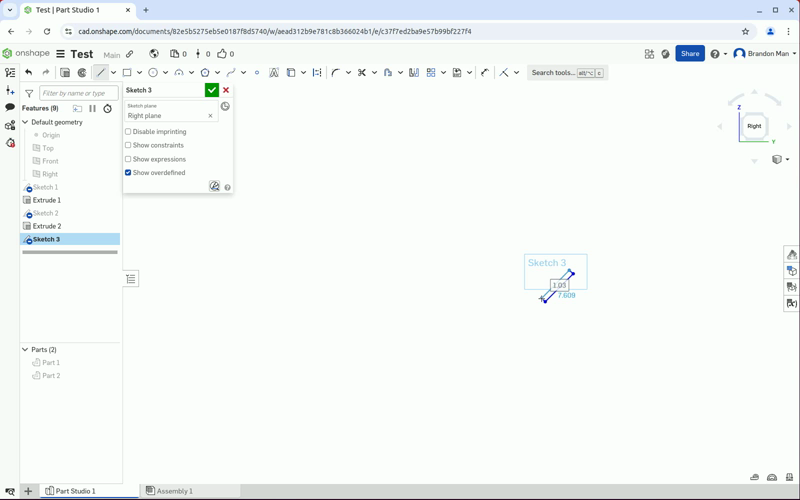
key(esc)
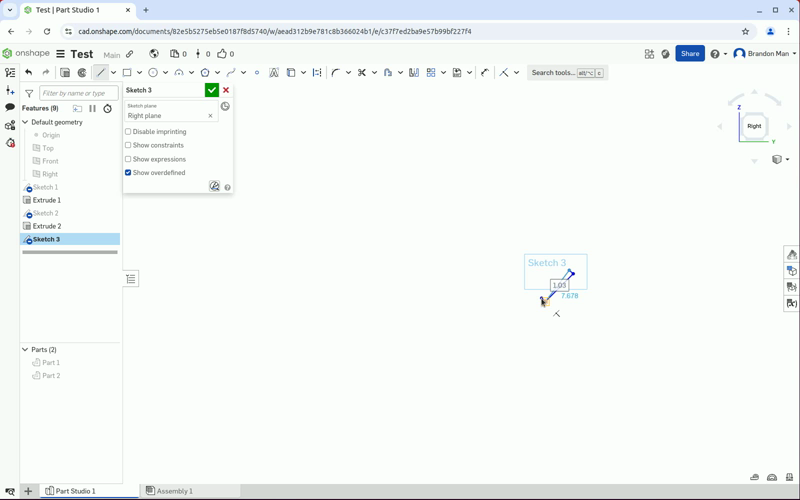
mouse_move(562, 283)
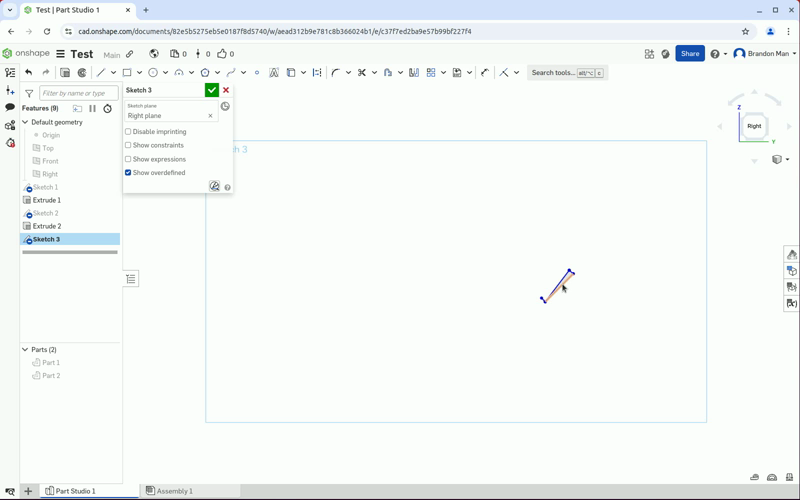
scroll(6)
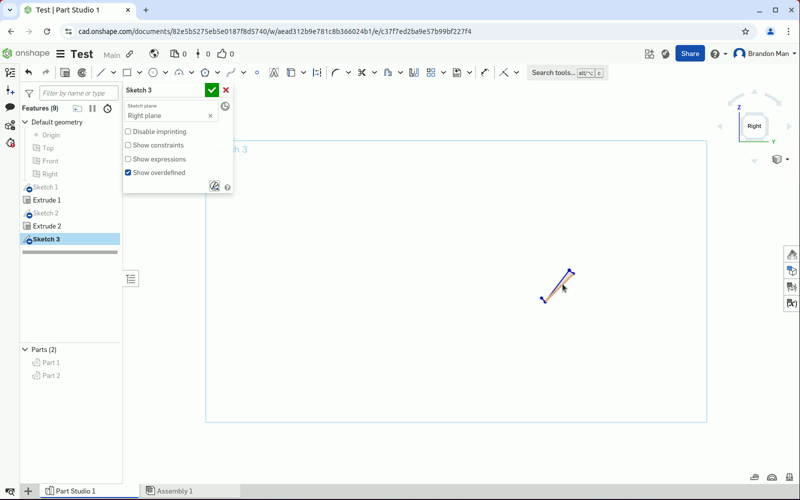
scroll(6)
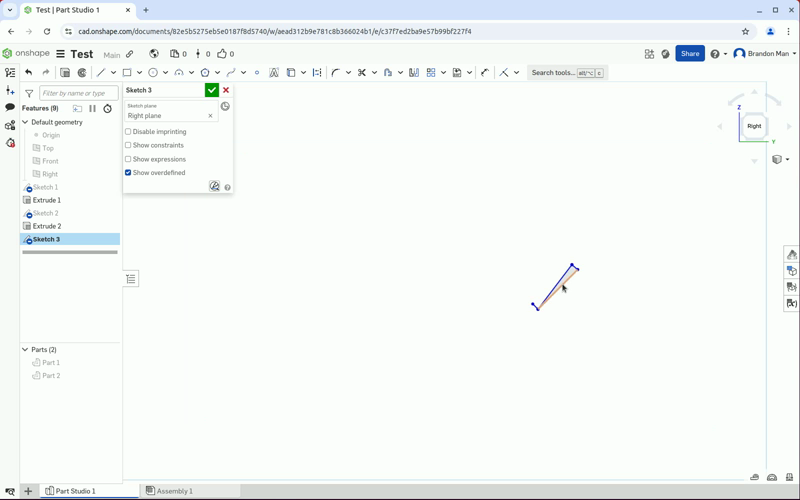
scroll(6)
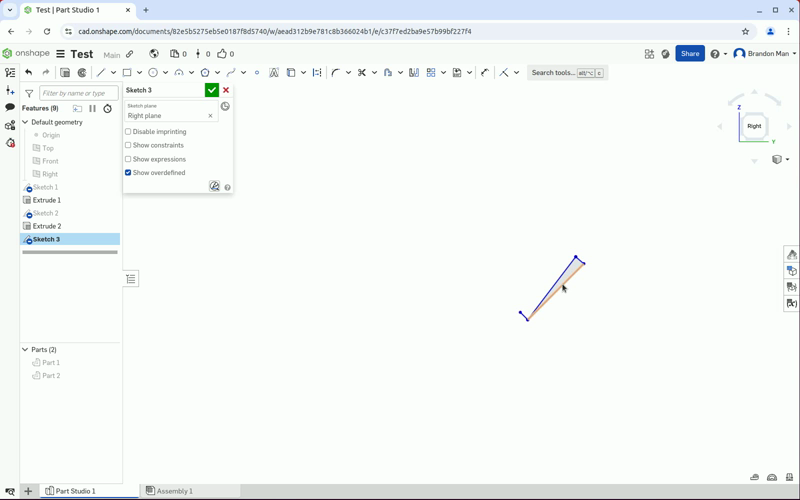
scroll(6)
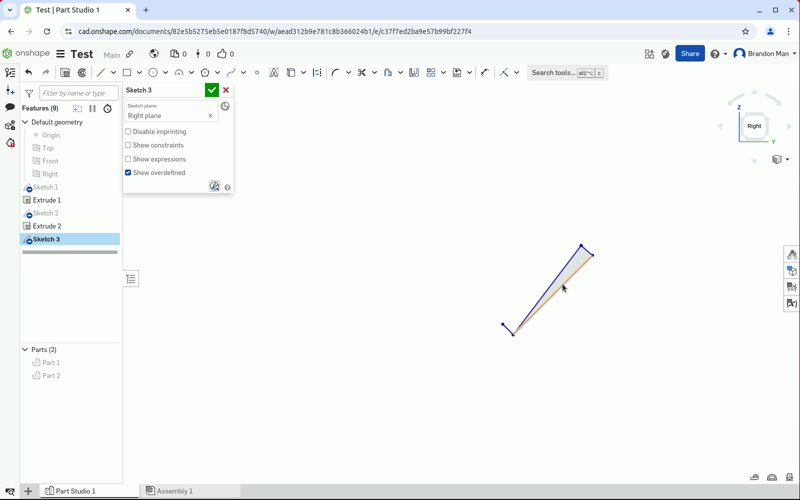
scroll(6)
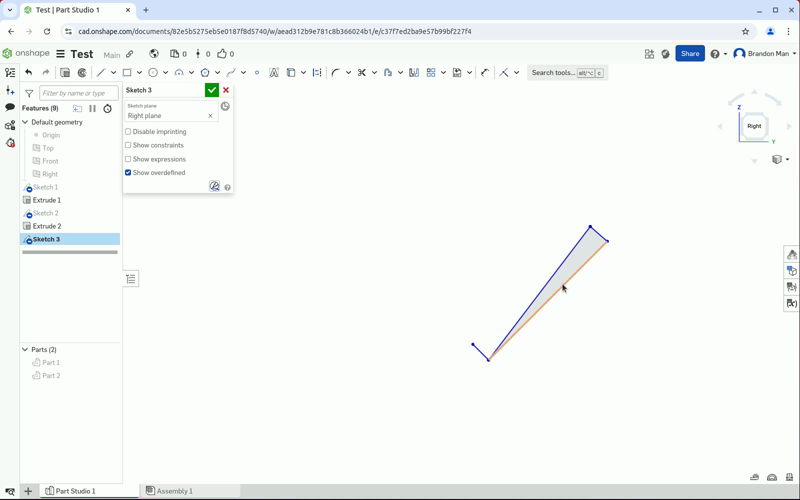
scroll(6)
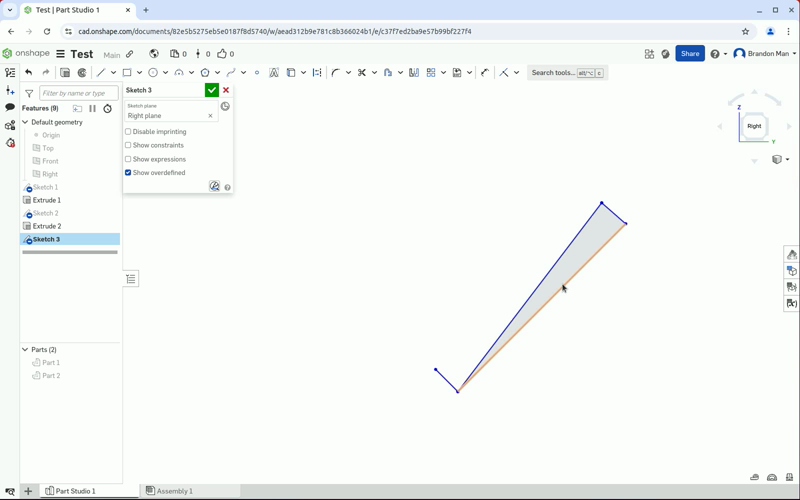
scroll(6)
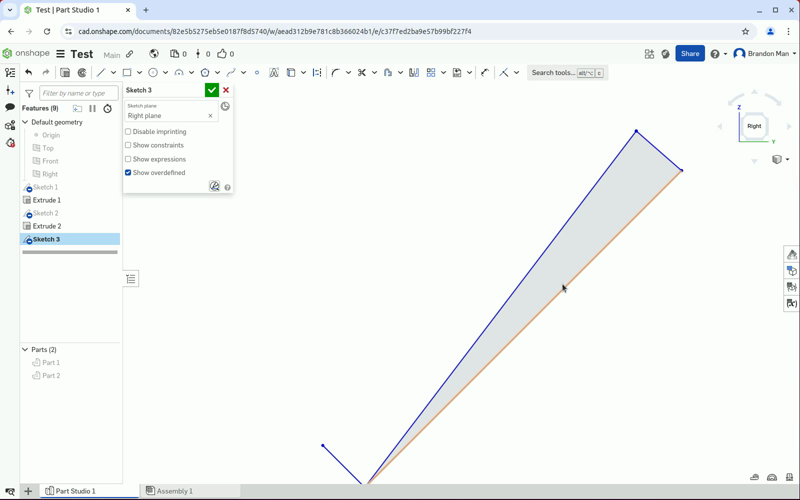
click(562, 283)
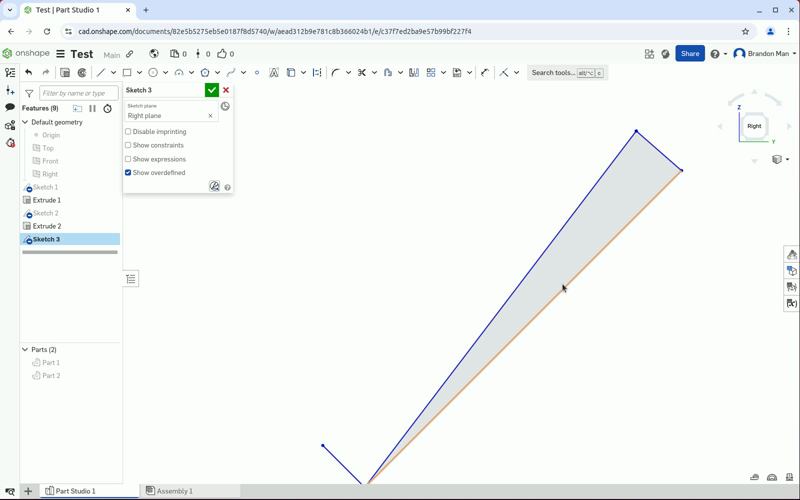
scroll(-6)
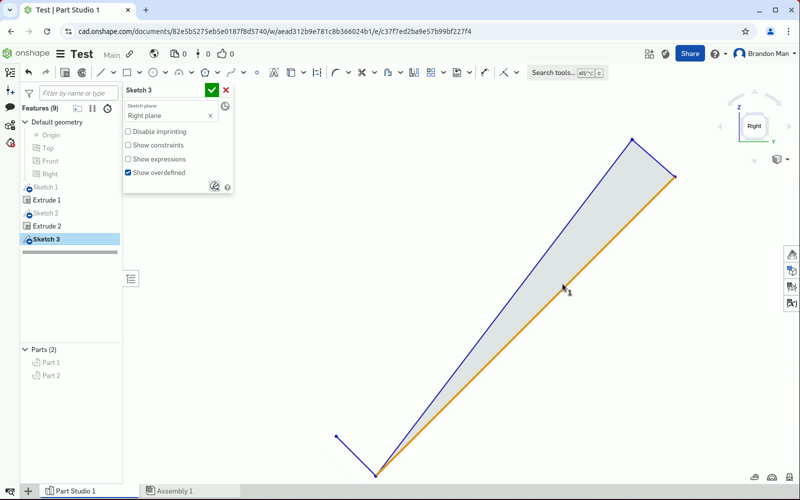
scroll(-6)
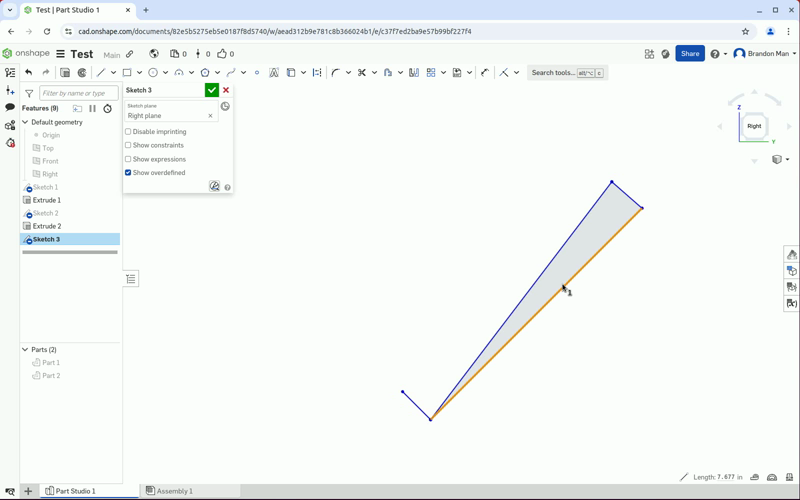
scroll(-6)
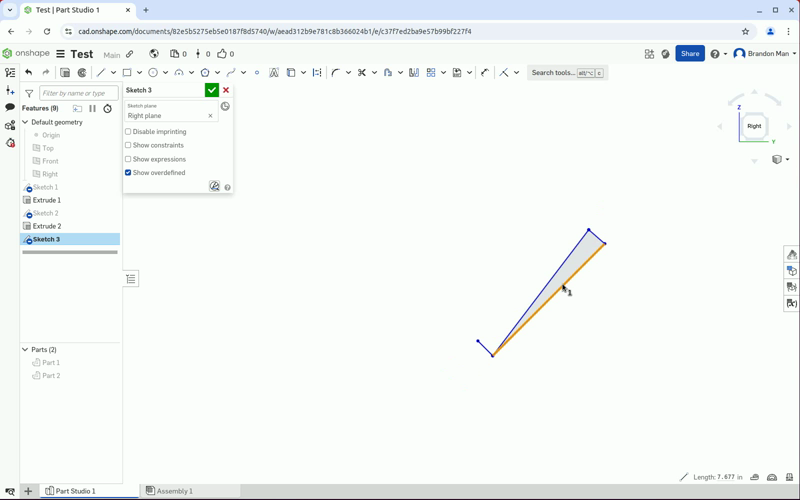
scroll(-6)
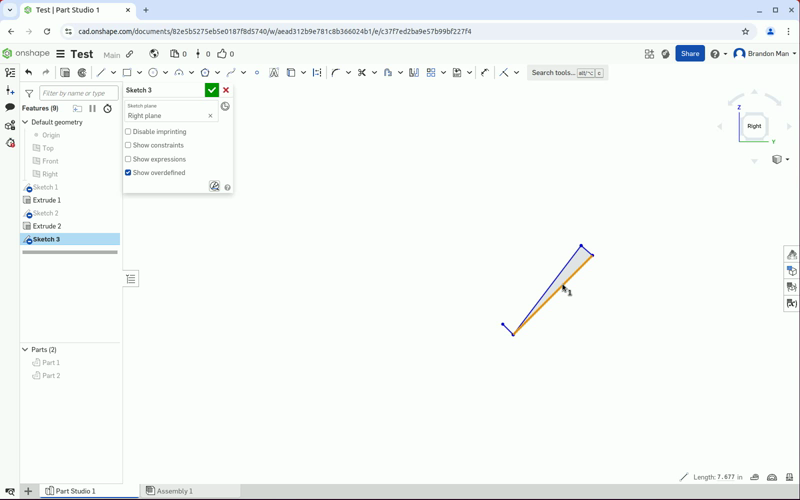
scroll(-6)
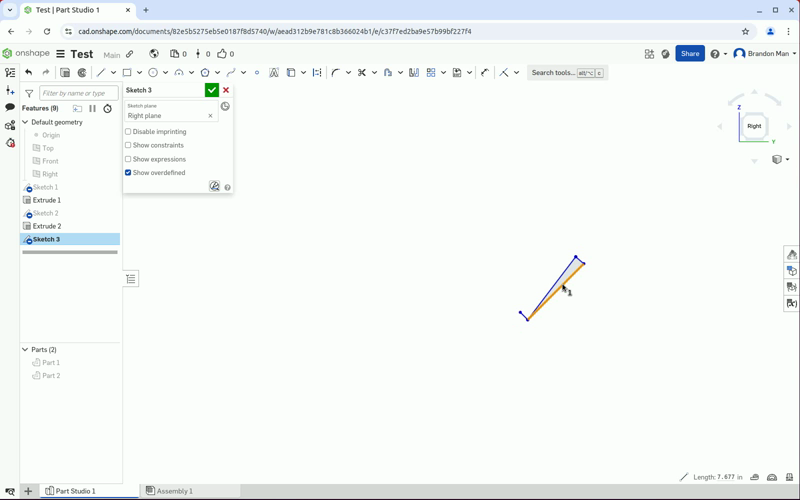
scroll(-6)
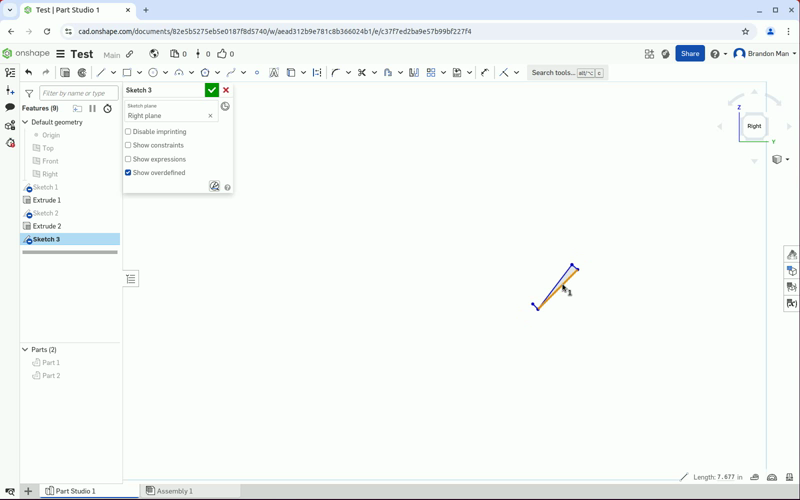
scroll(-6)
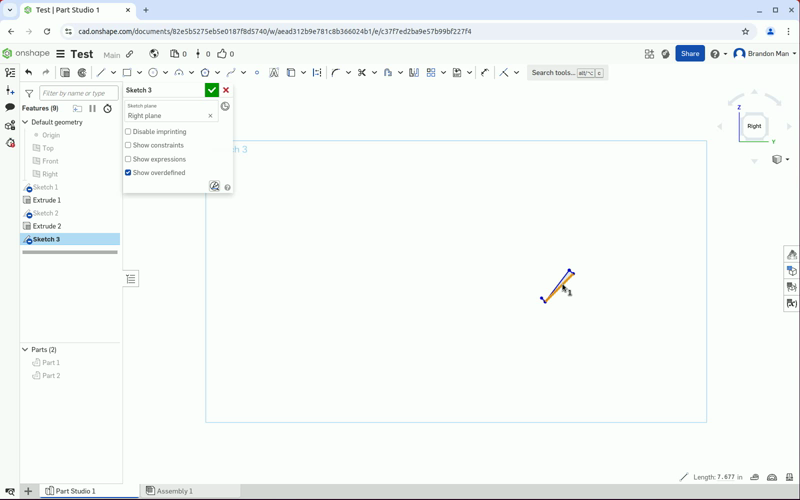
mouse_move(73, 352)
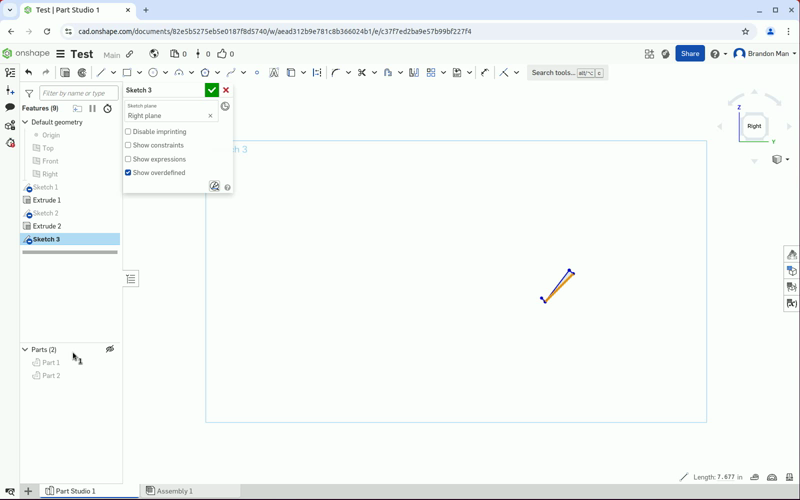
key(shift+y)
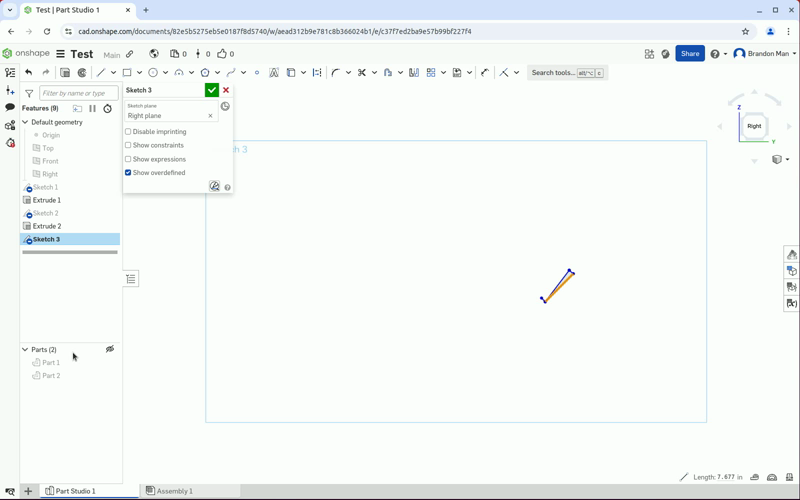
key(shift+e)
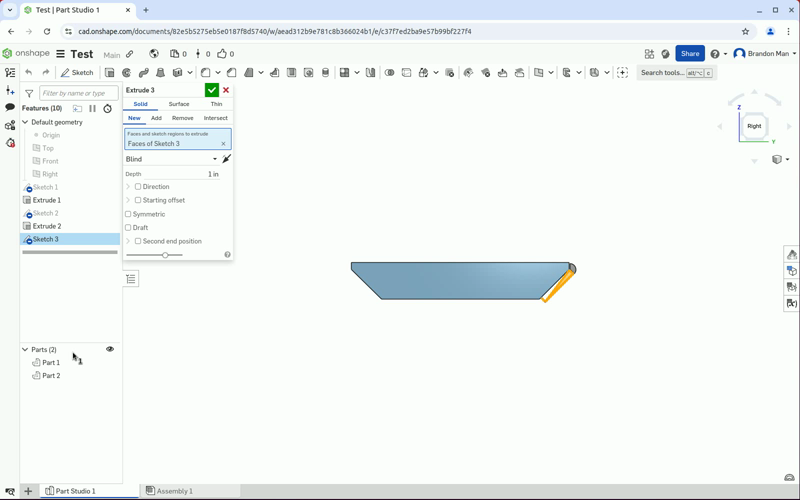
mouse_move(143, 106)
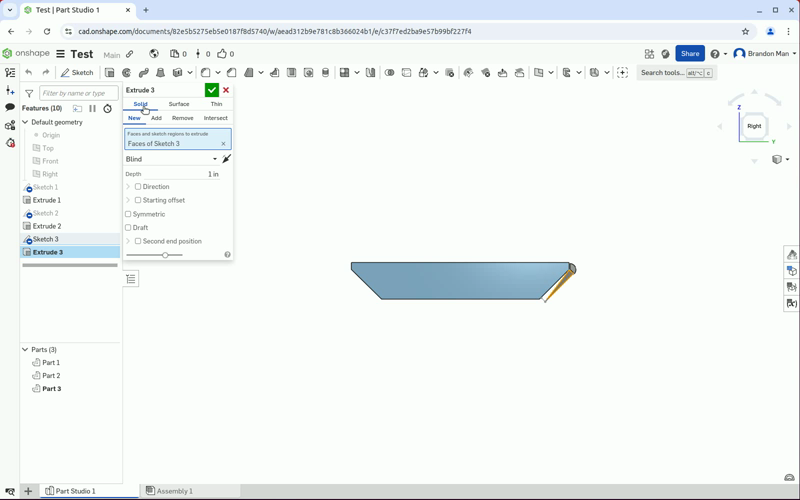
click(143, 106)
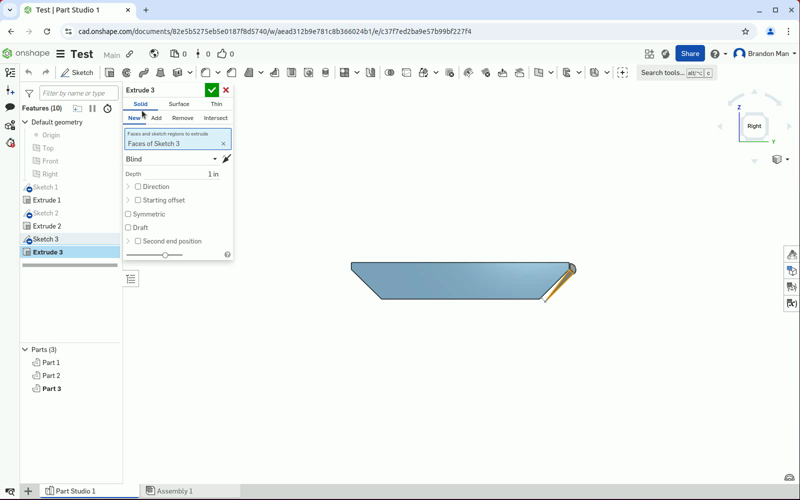
mouse_move(137, 120)
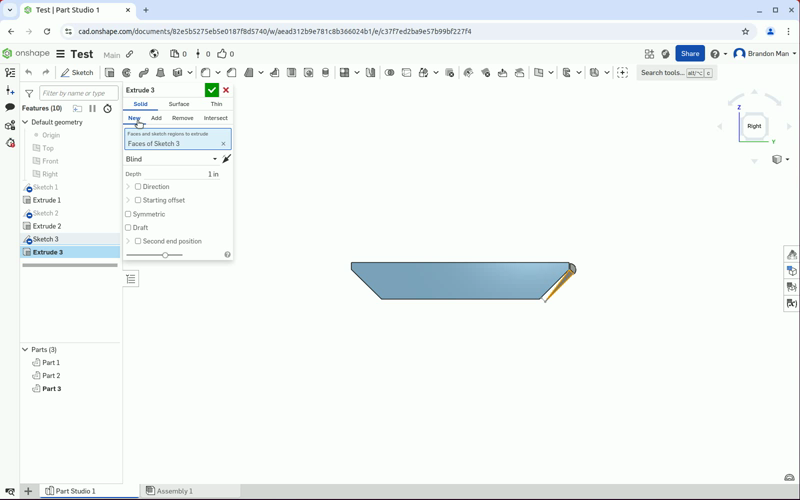
click(137, 120)
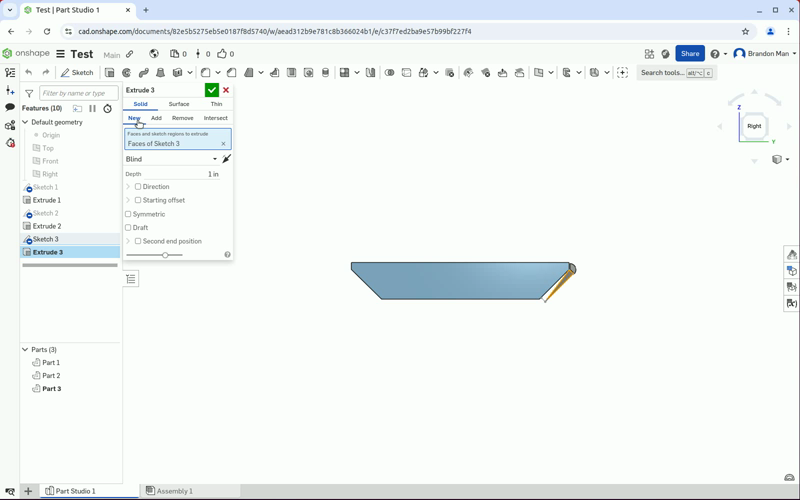
key(tab, 4)
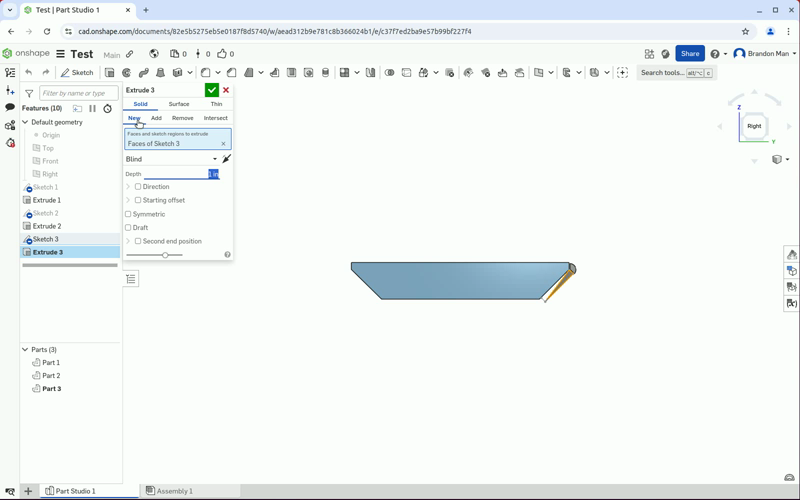
text(-2.166)
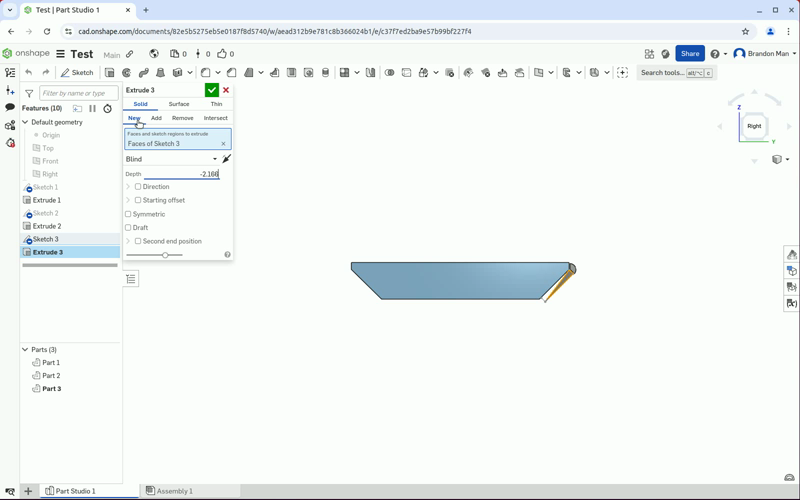
key(enter)
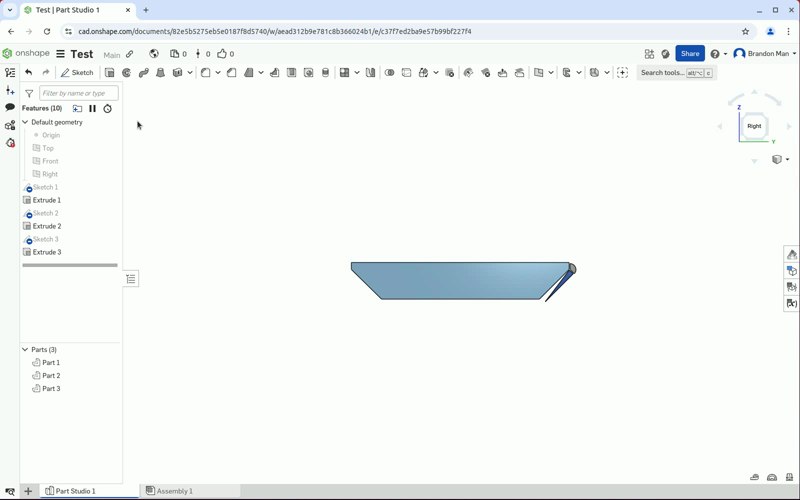
key(shift+h)
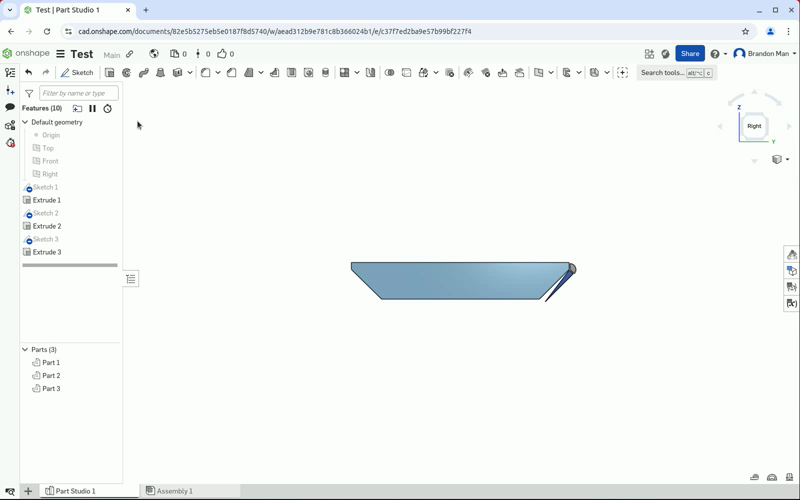
key(shift+h)
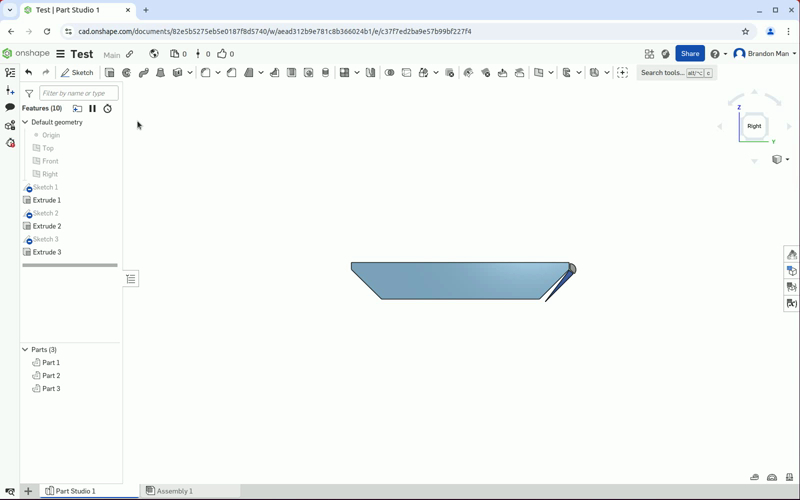
mouse_move(73, 189)
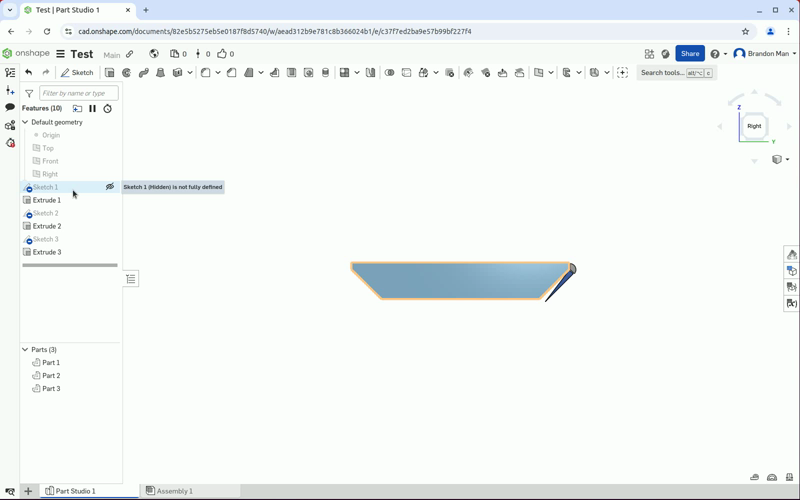
click(73, 189)
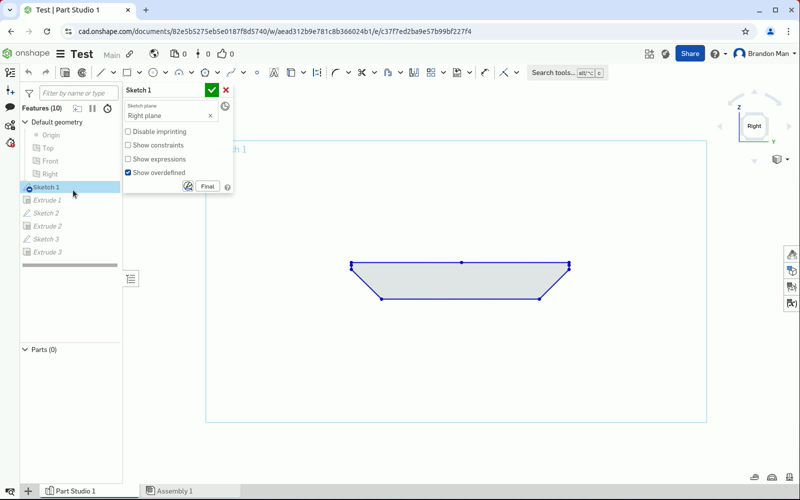
mouse_move(229, 92)
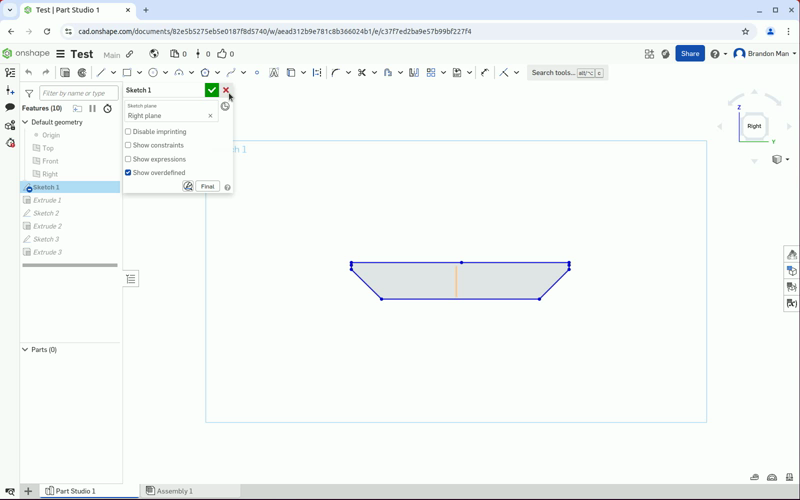
click(229, 92)
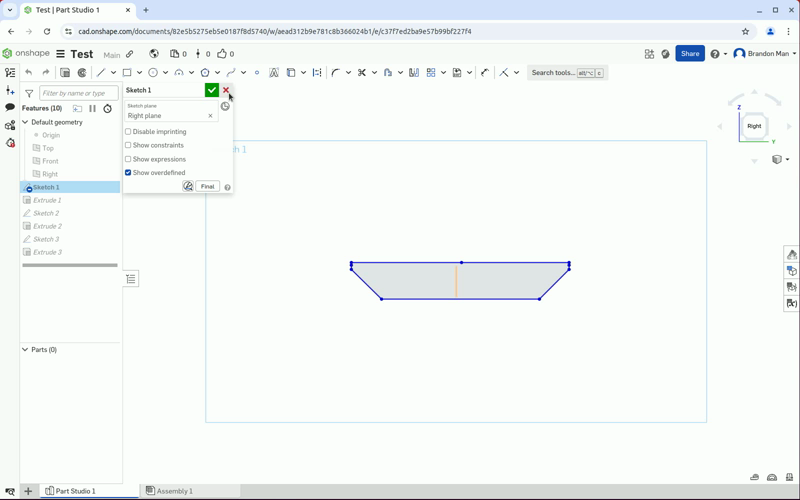
key(shift+s)
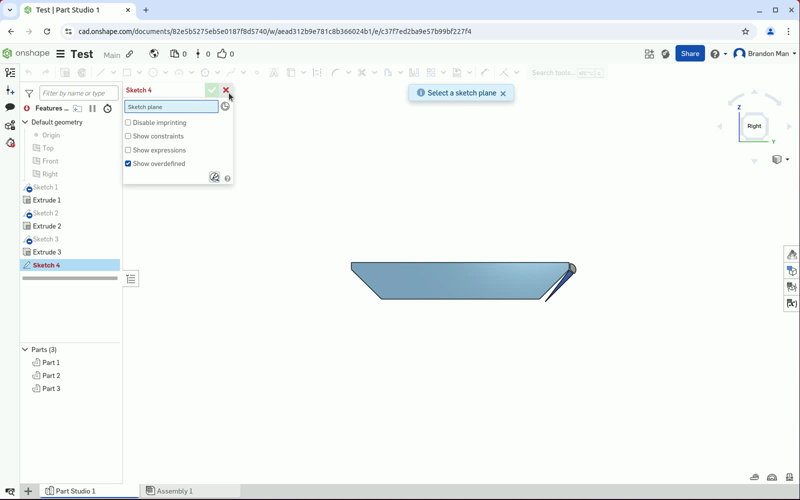
mouse_move(73, 176)
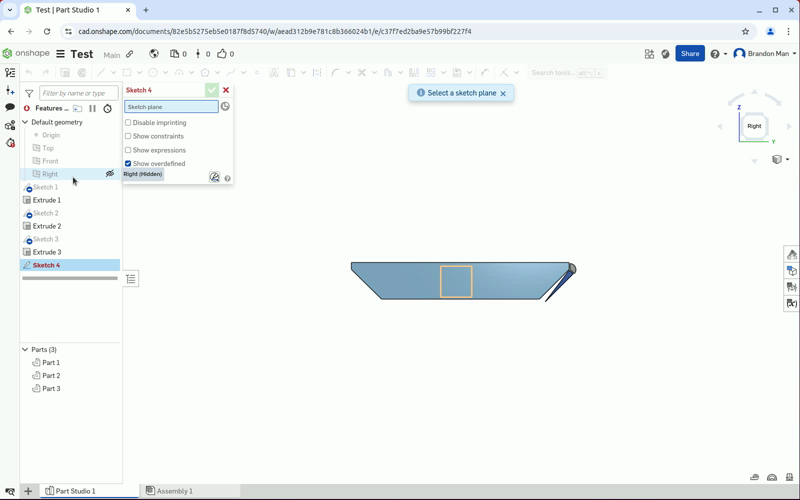
click(73, 176)
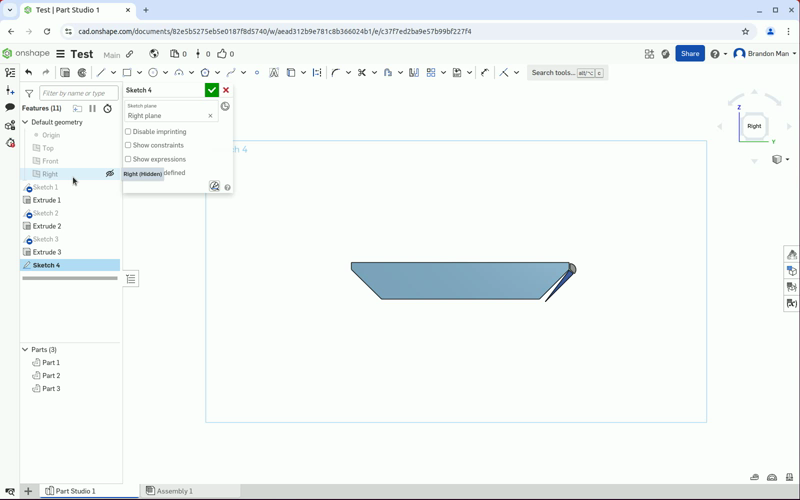
mouse_move(73, 352)
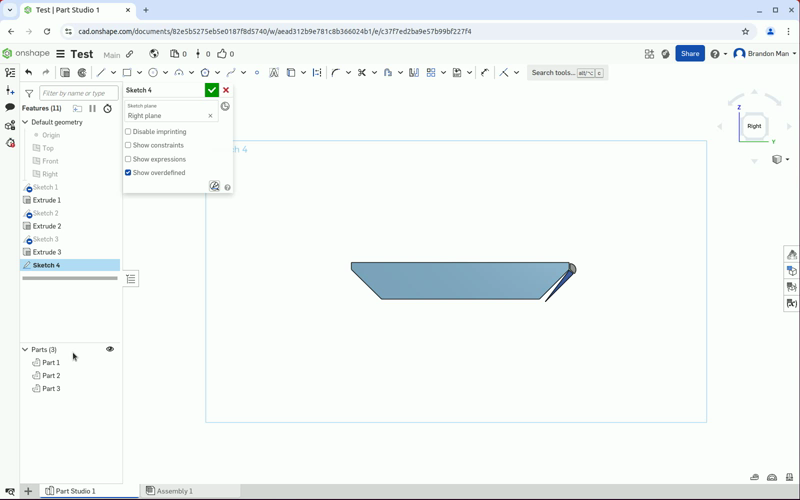
key(y)
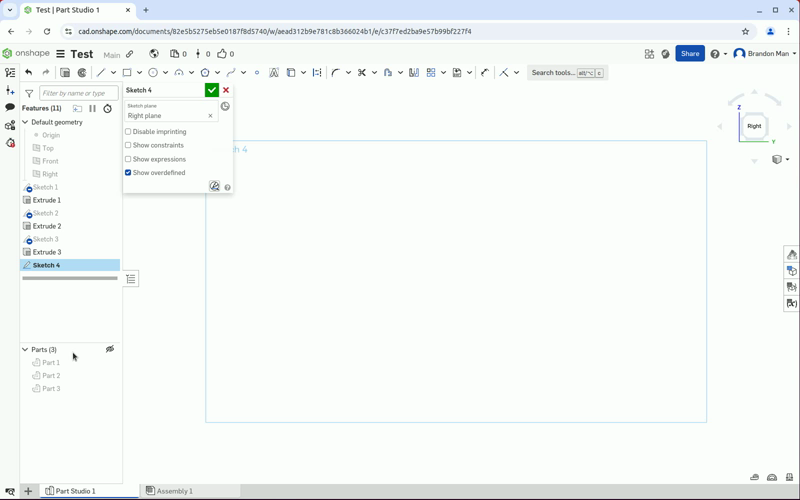
key(a)
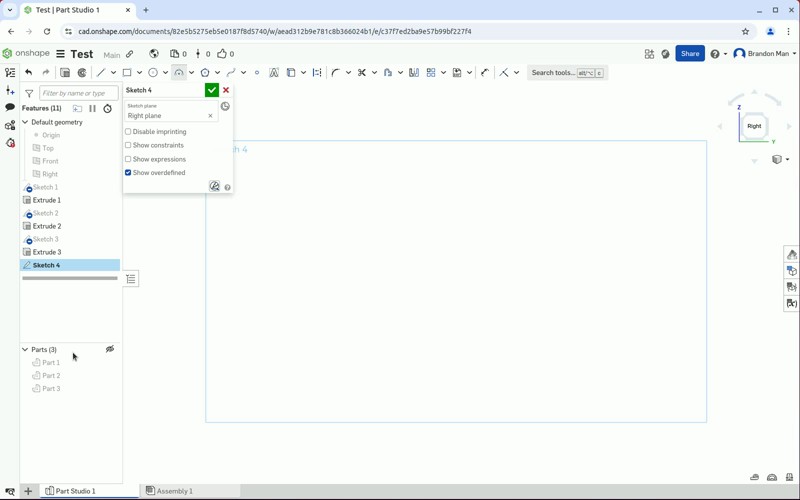
key_down(shift)
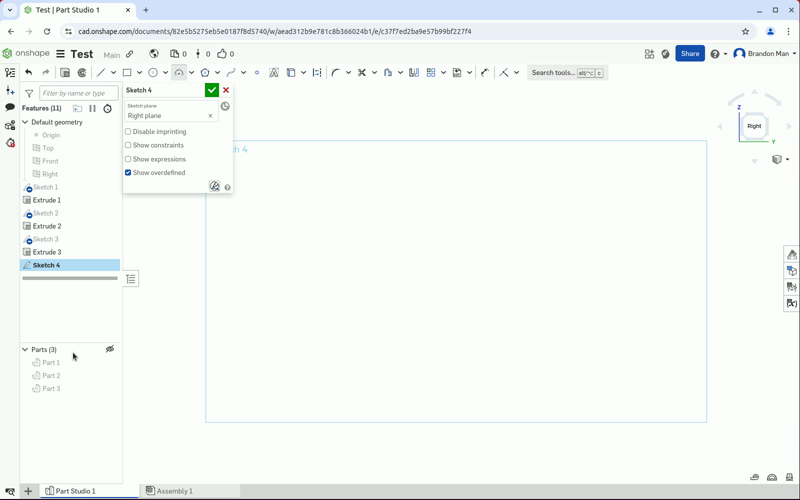
mouse_move(385, 301)
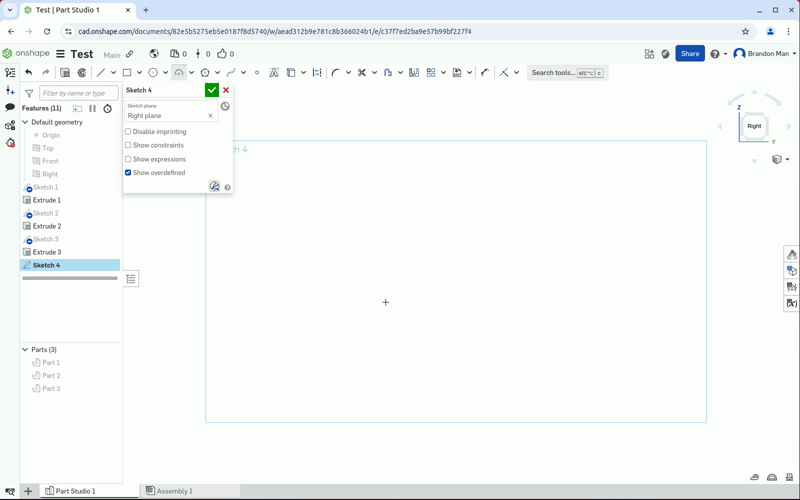
click(385, 301)
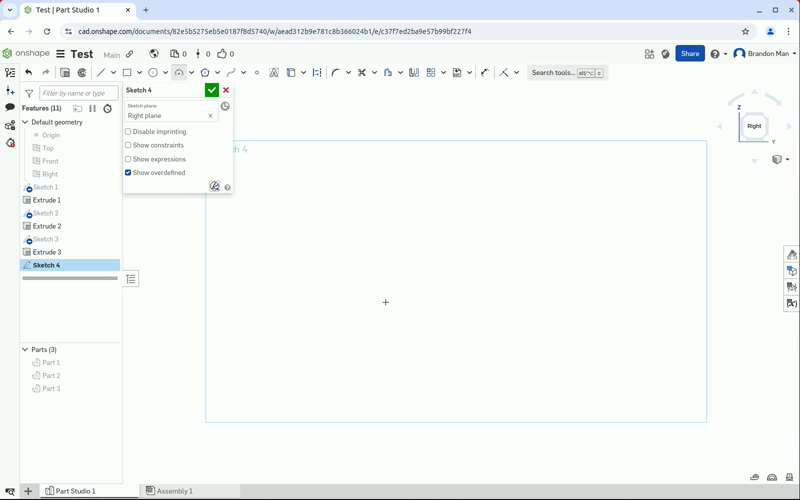
key_up(shift)
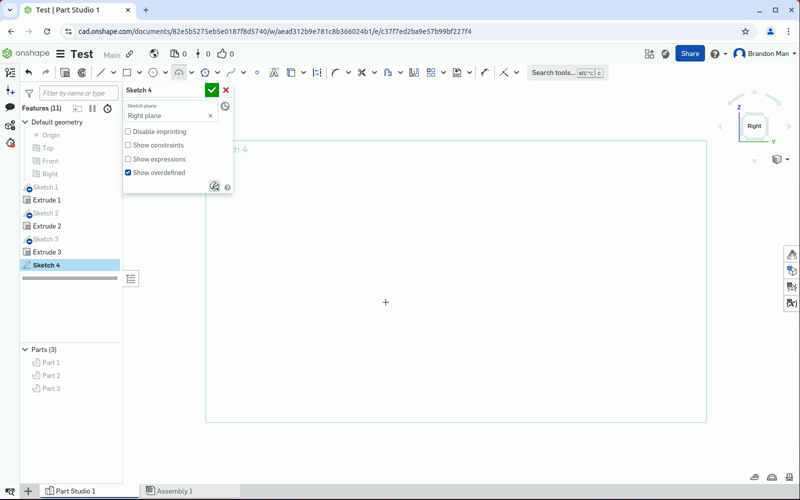
key_down(shift)
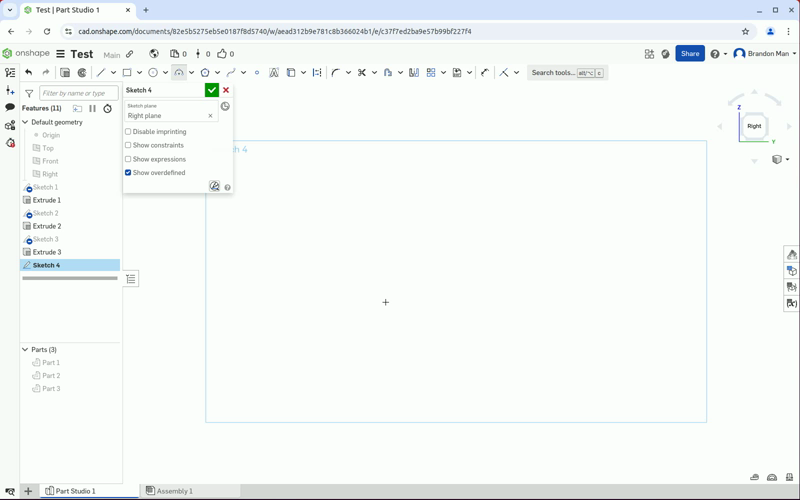
mouse_move(389, 303)
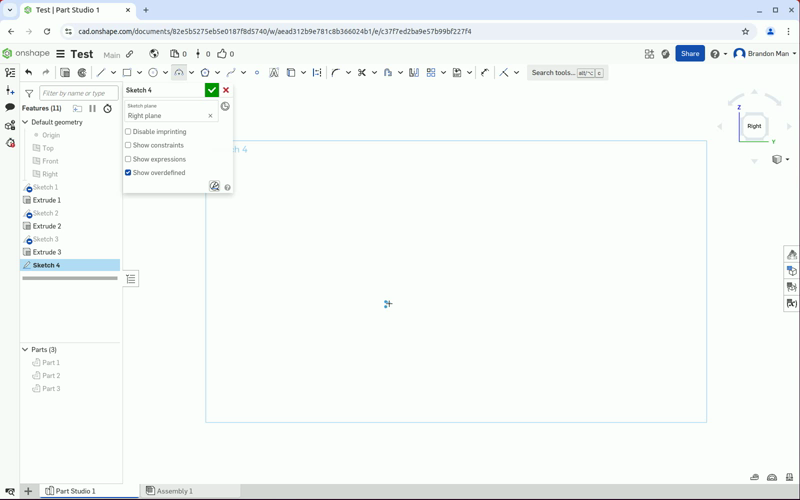
scroll(6)
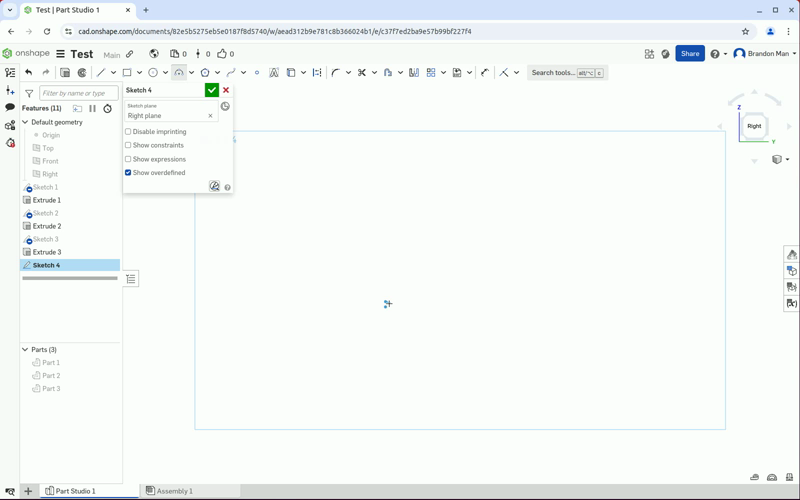
scroll(6)
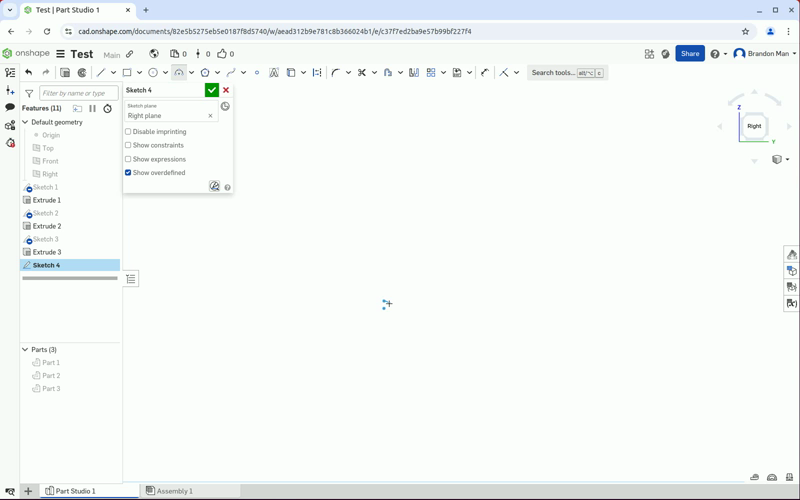
scroll(6)
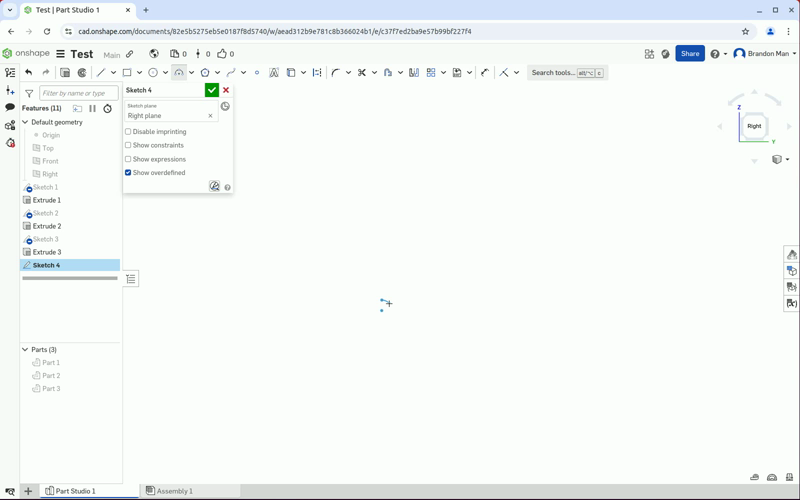
scroll(6)
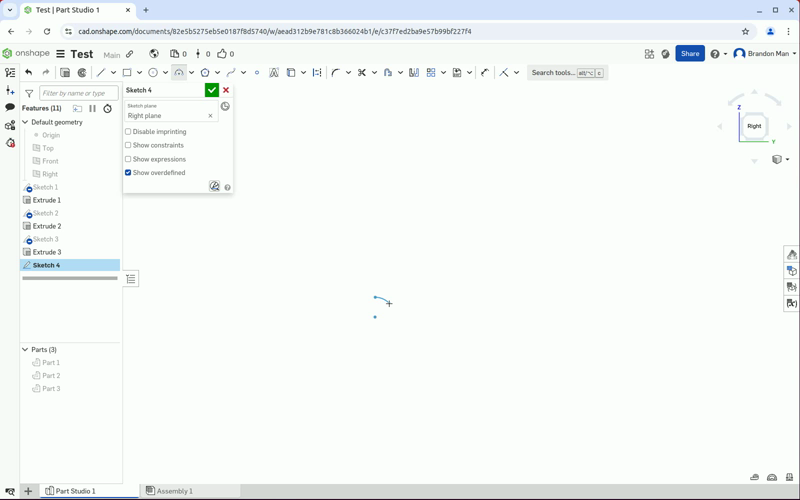
scroll(6)
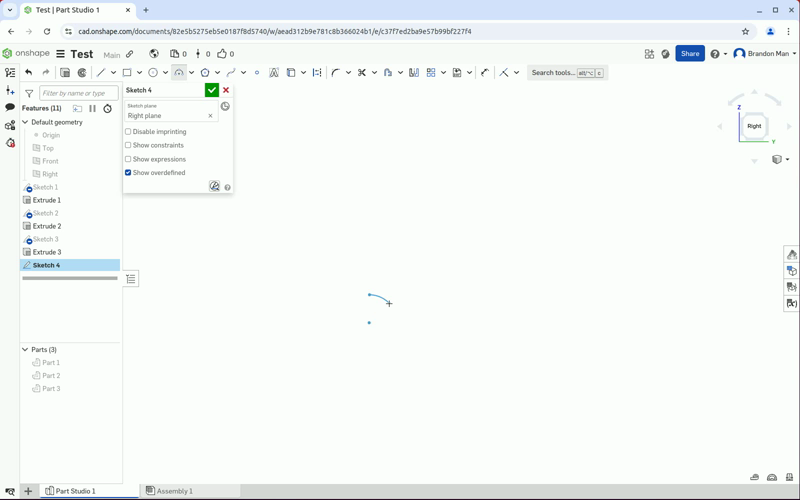
scroll(6)
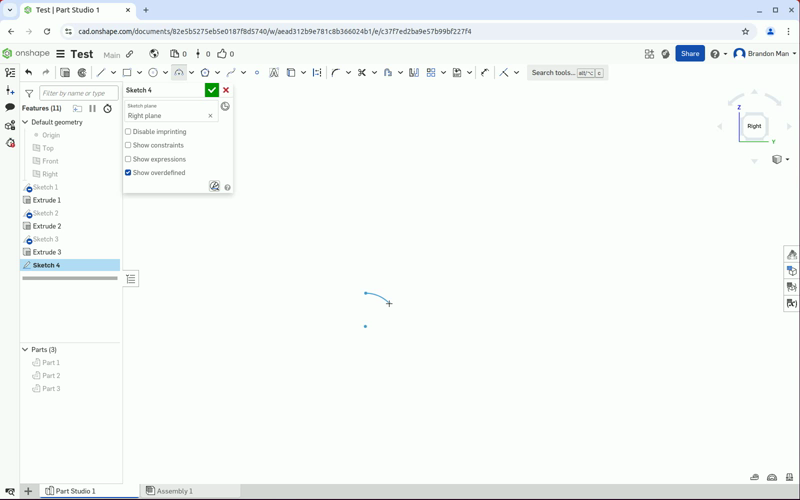
scroll(6)
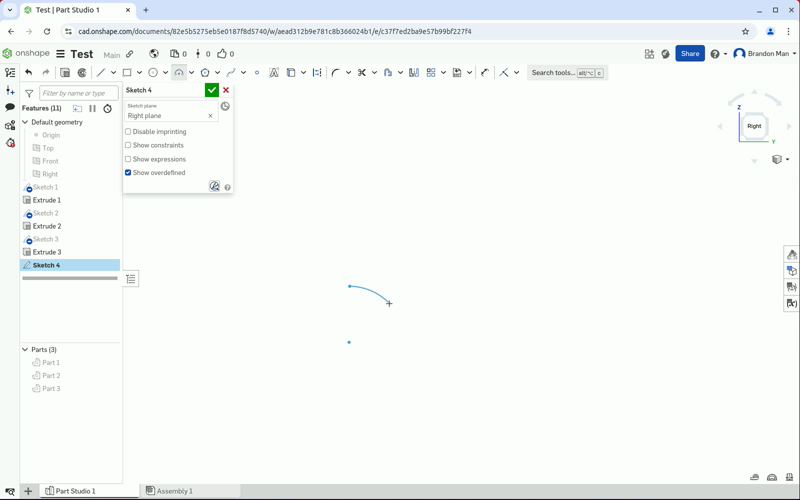
click(389, 303)
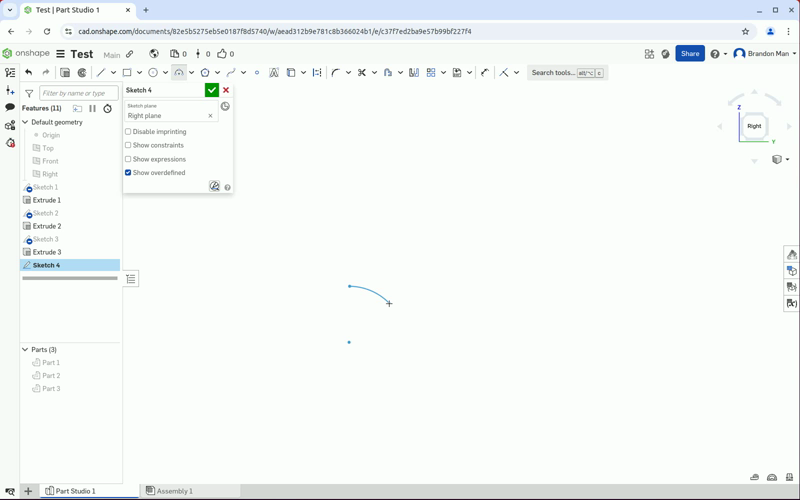
scroll(-6)
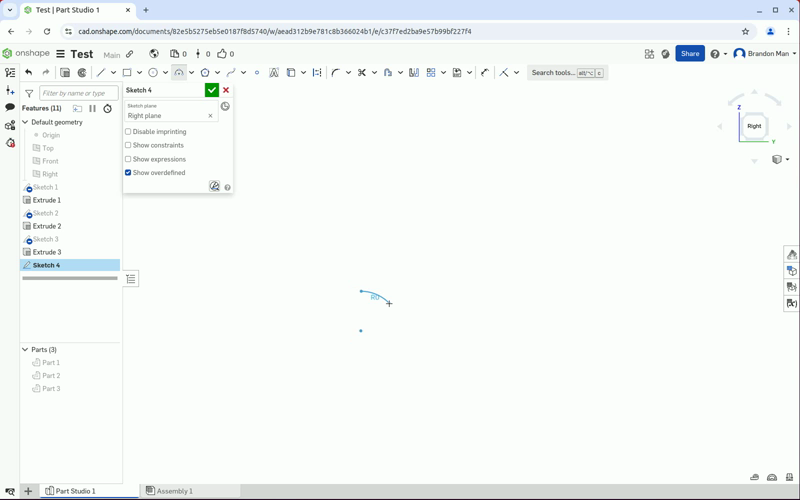
scroll(-6)
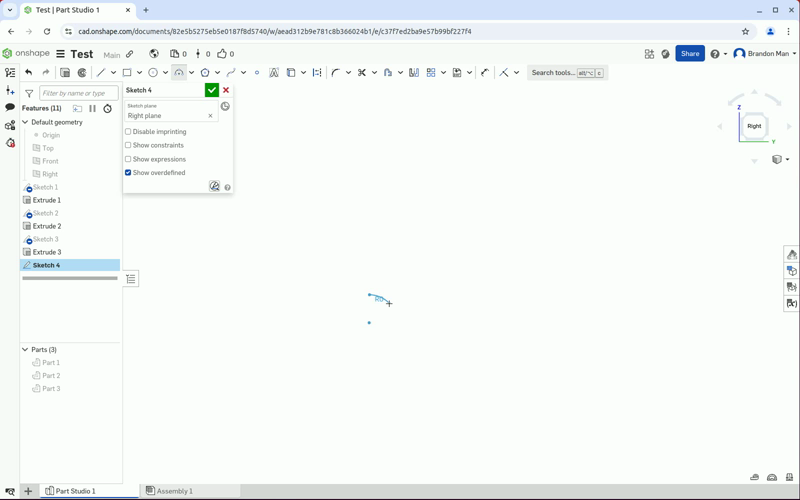
scroll(-6)
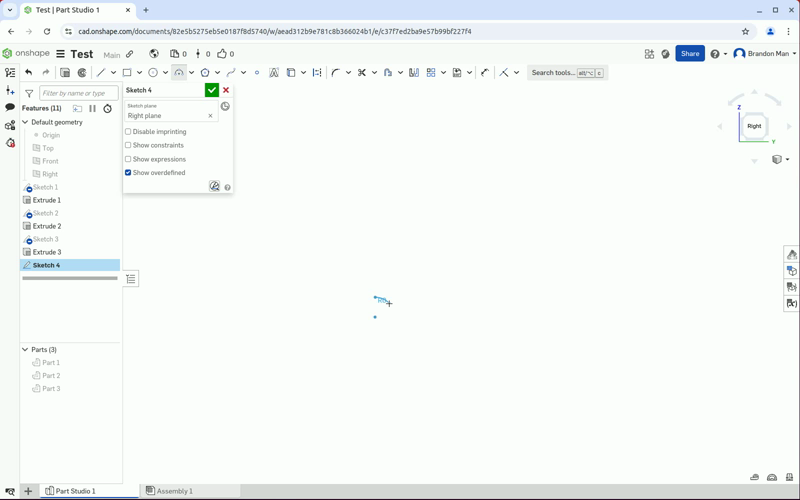
scroll(-6)
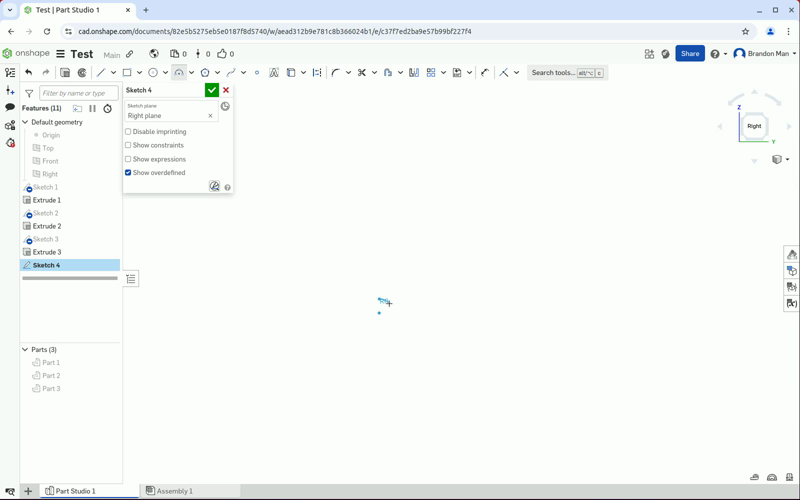
scroll(-6)
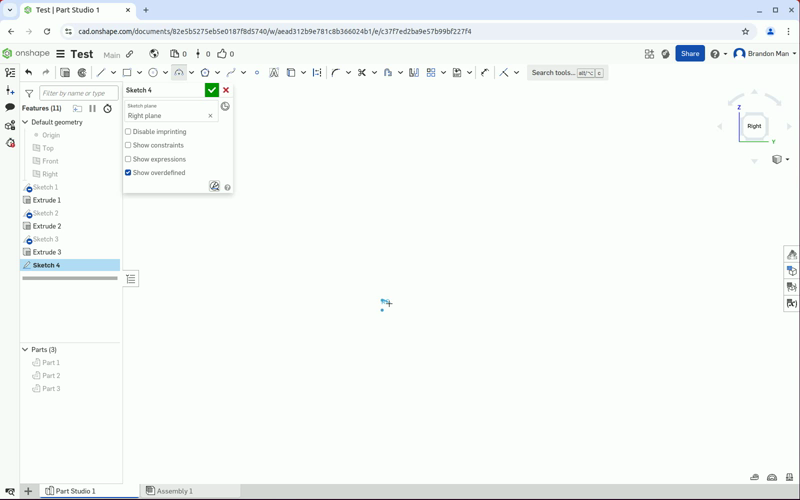
scroll(-6)
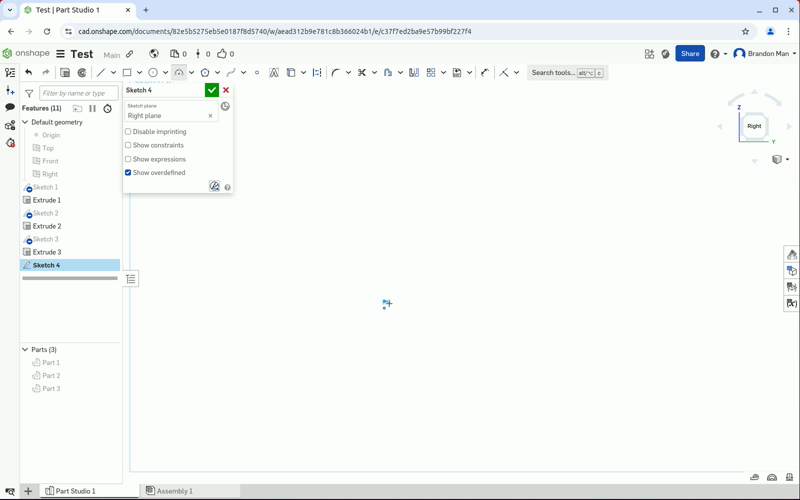
scroll(-6)
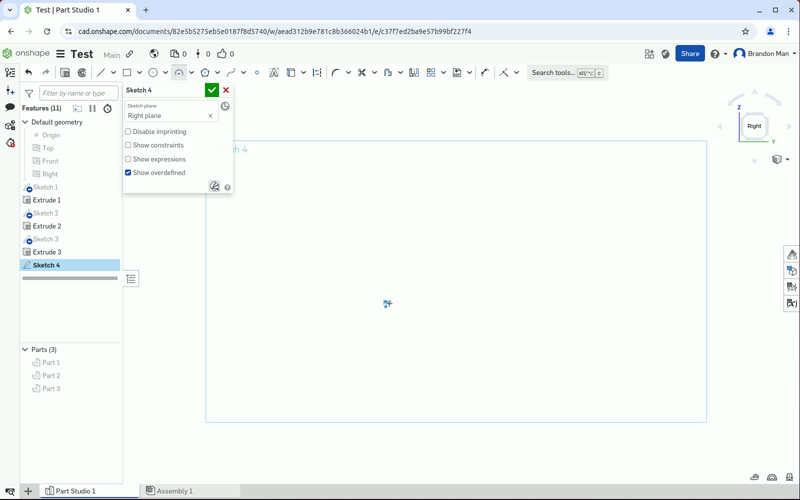
mouse_move(387, 302)
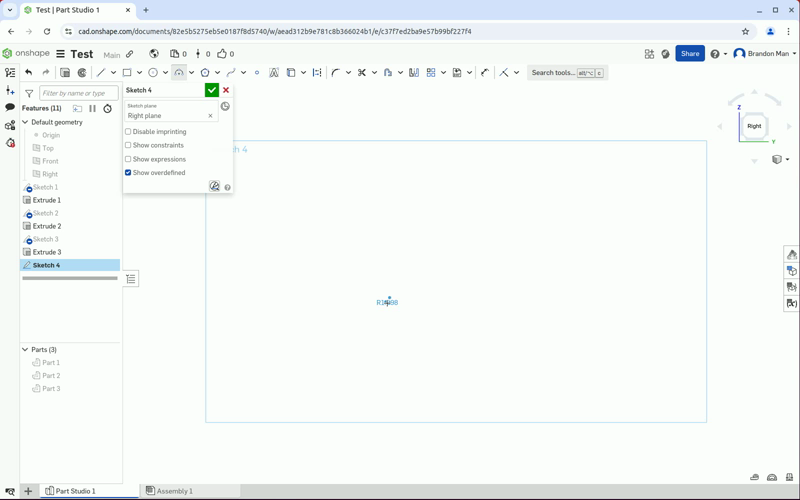
scroll(6)
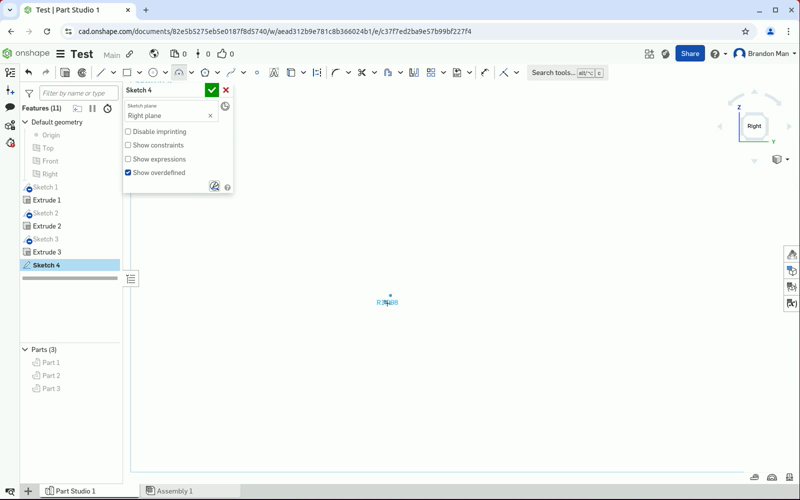
scroll(6)
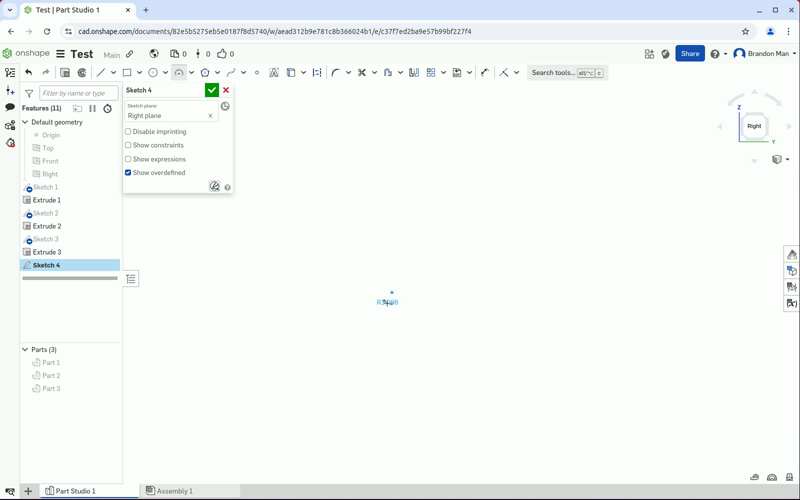
scroll(6)
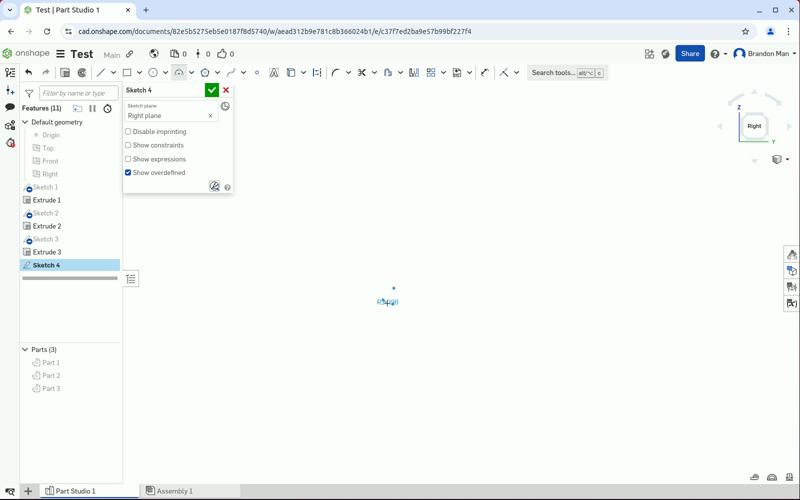
scroll(6)
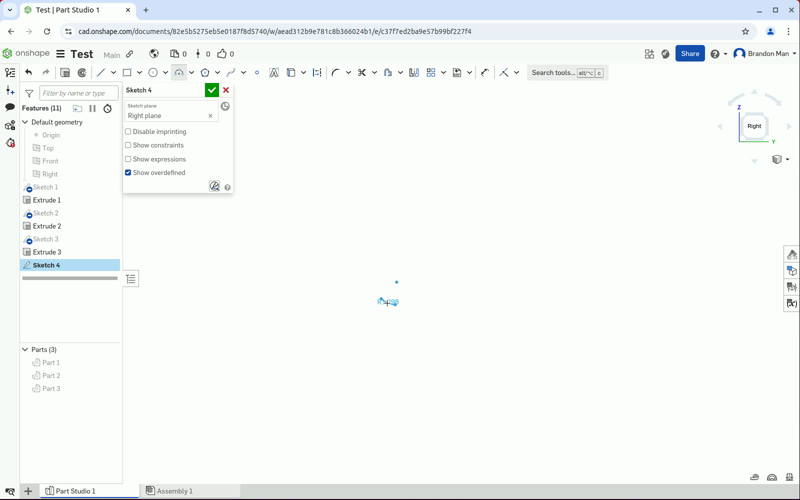
scroll(6)
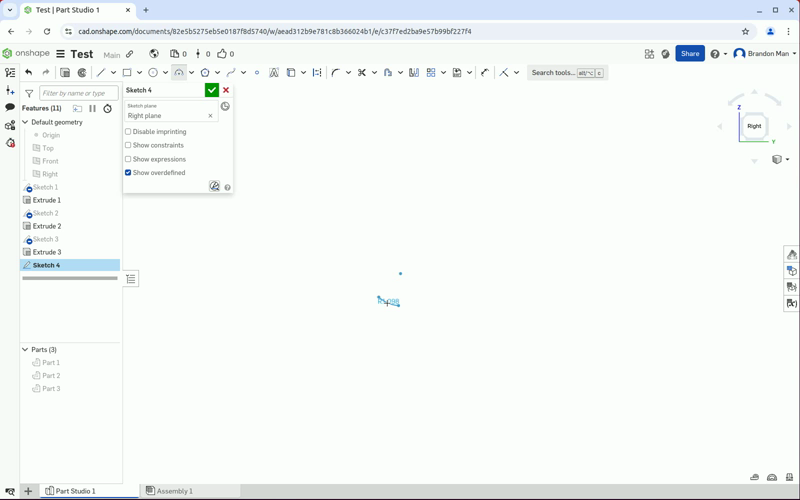
scroll(6)
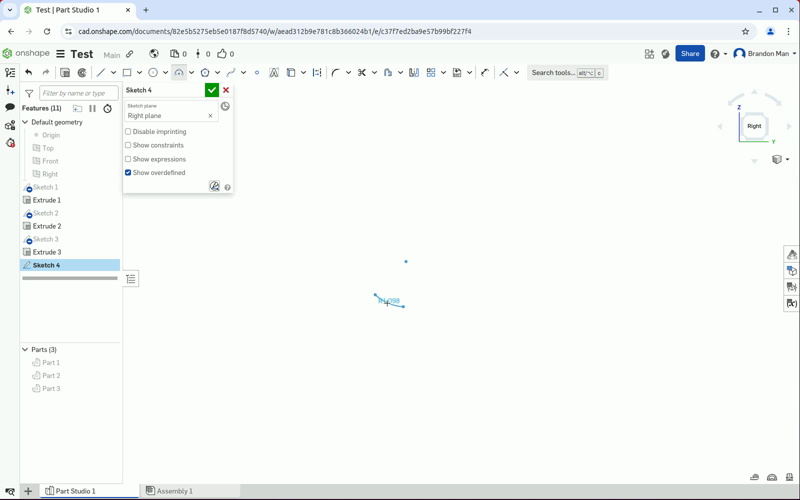
scroll(6)
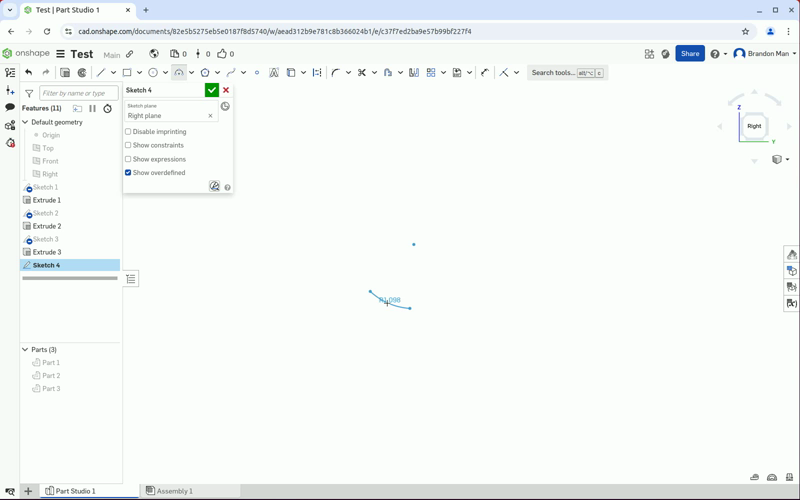
click(387, 302)
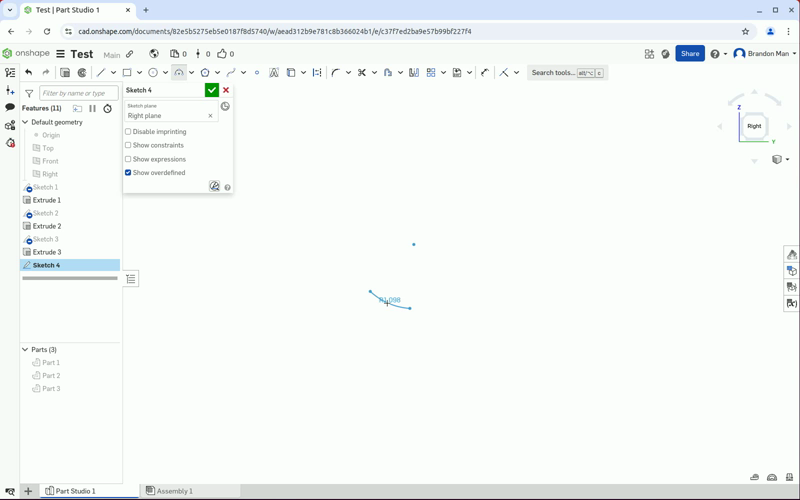
scroll(-6)
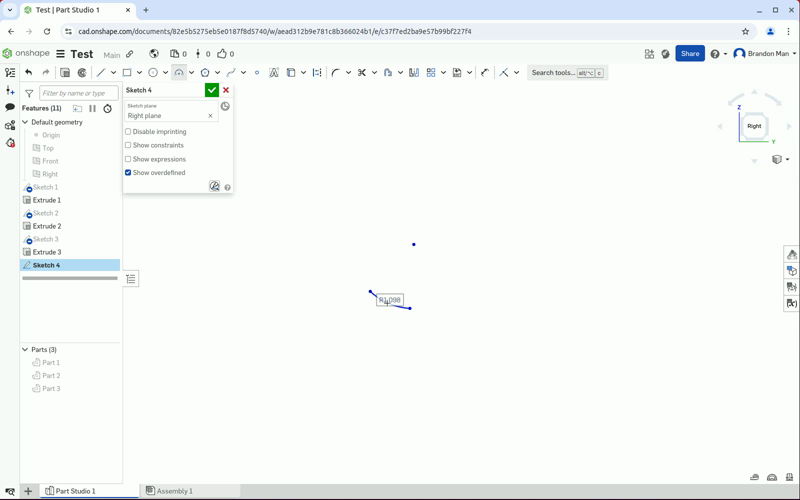
scroll(-6)
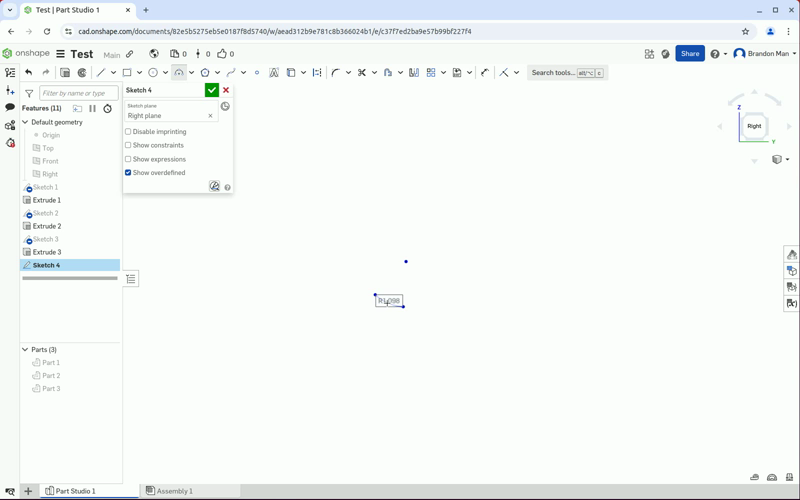
scroll(-6)
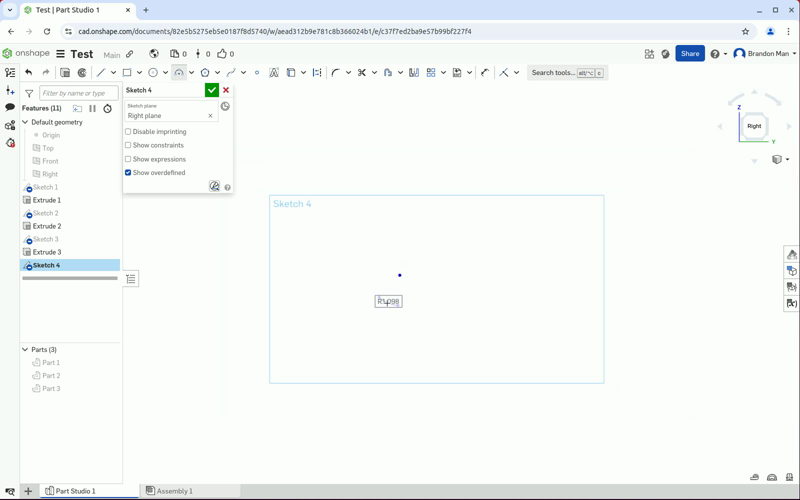
scroll(-6)
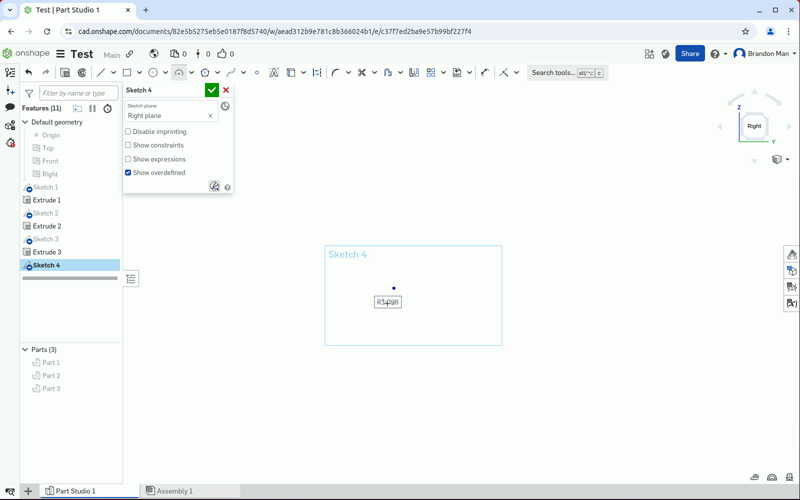
scroll(-6)
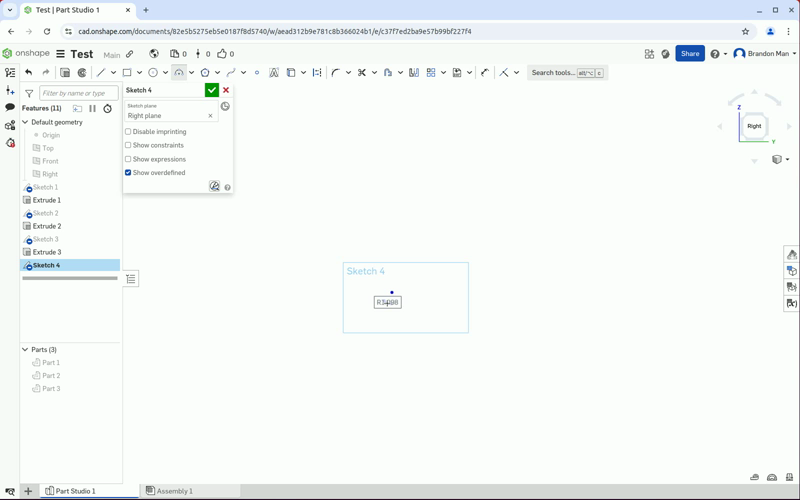
scroll(-6)
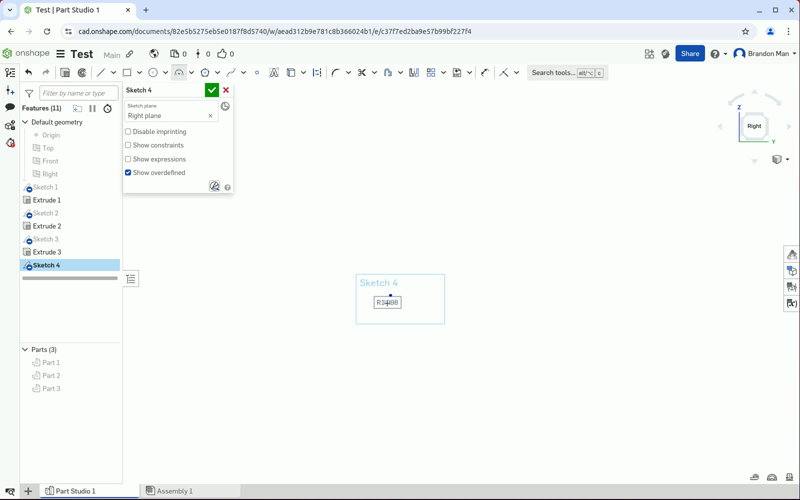
scroll(-6)
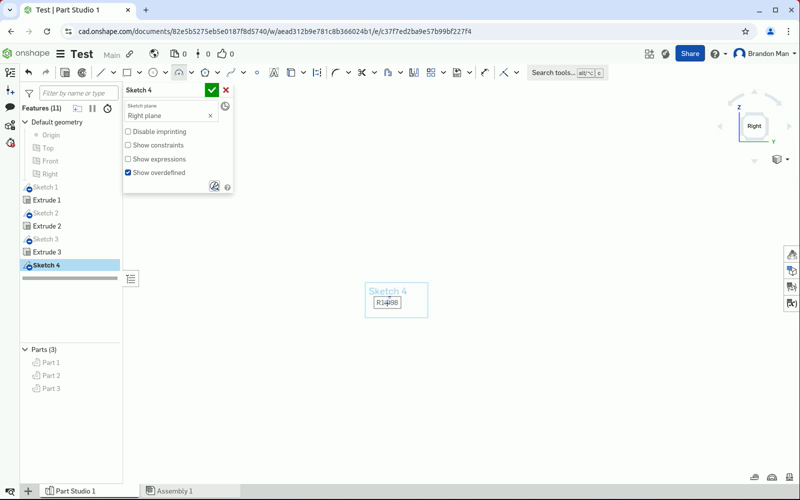
key_up(shift)
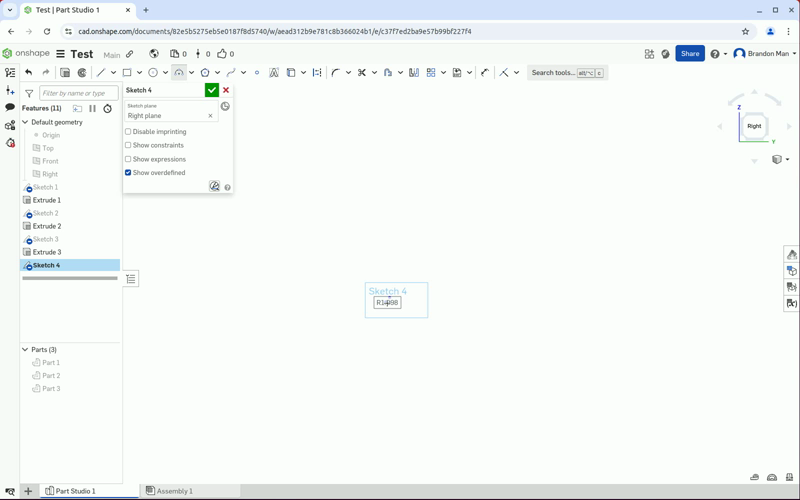
key(esc)
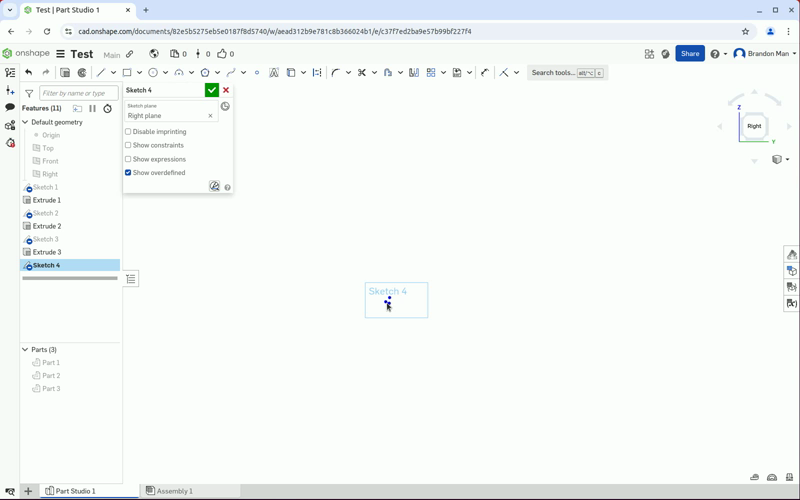
key(l)
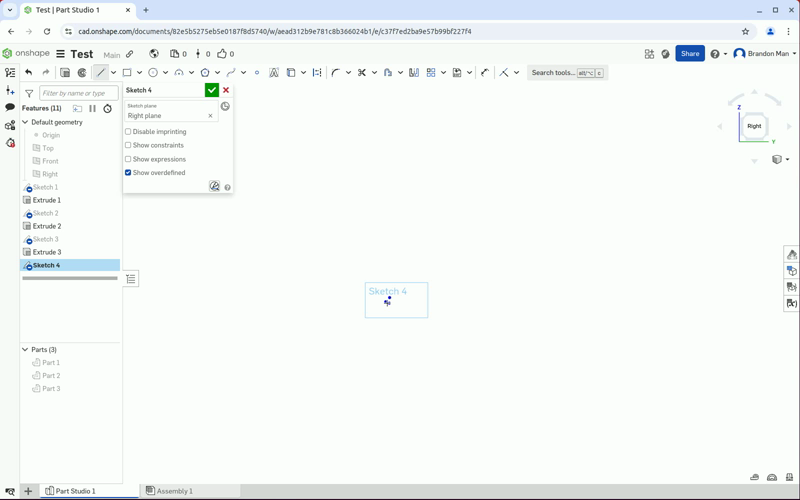
mouse_move(389, 303)
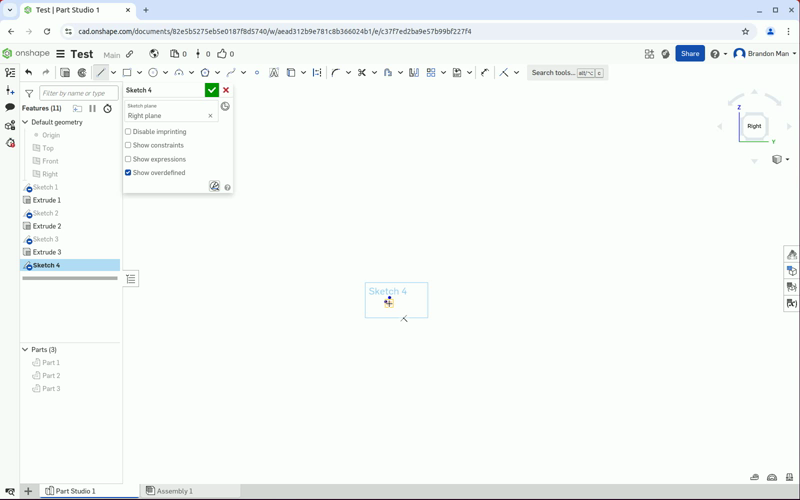
scroll(6)
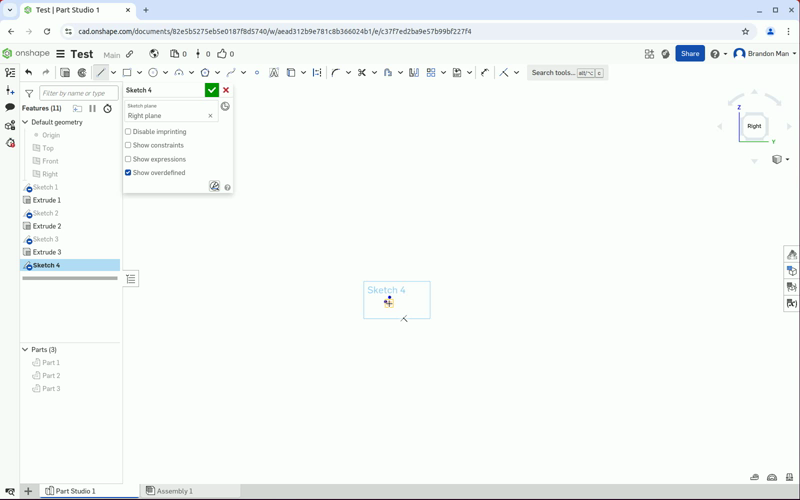
scroll(6)
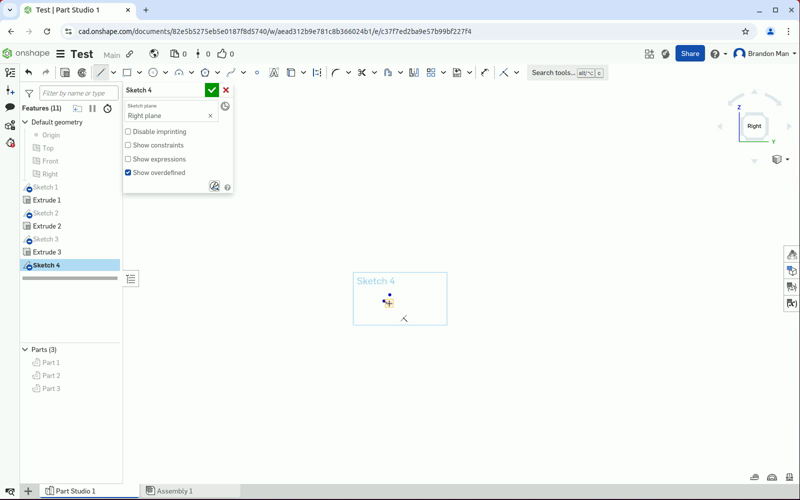
scroll(6)
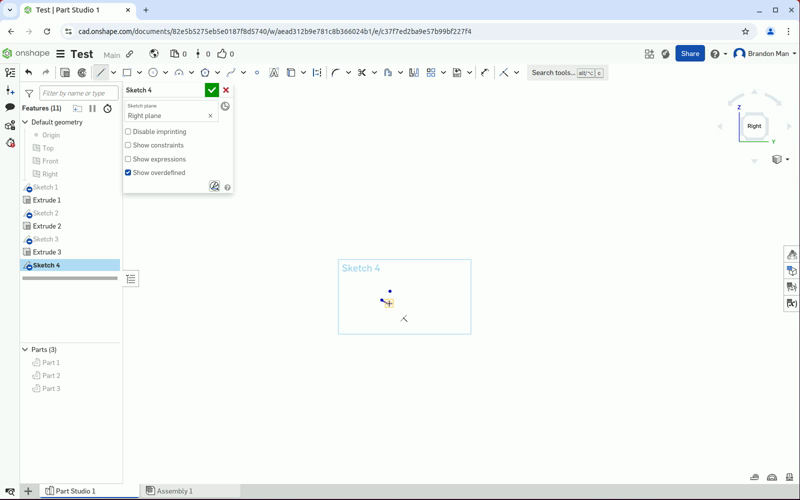
scroll(6)
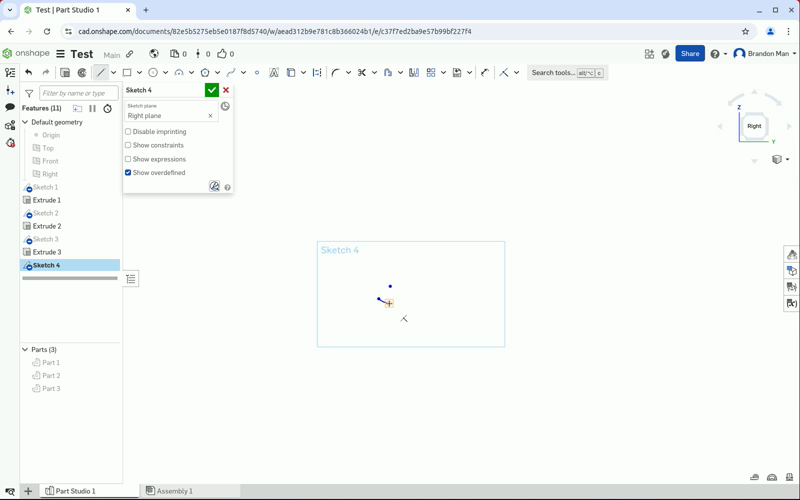
scroll(6)
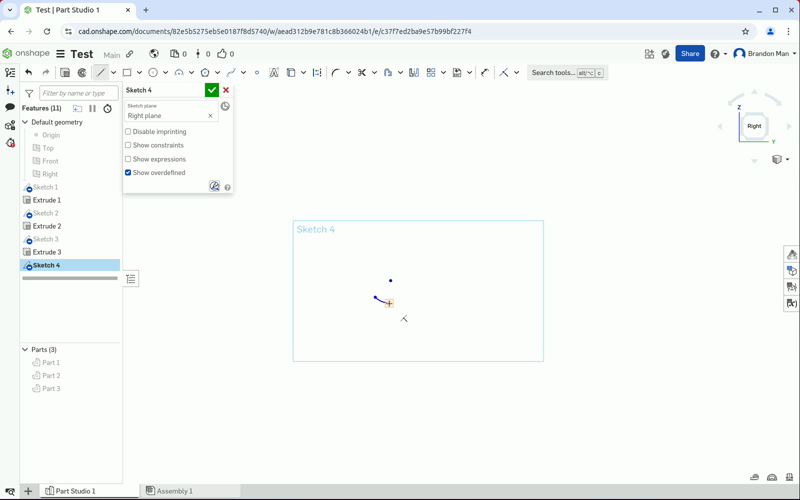
scroll(6)
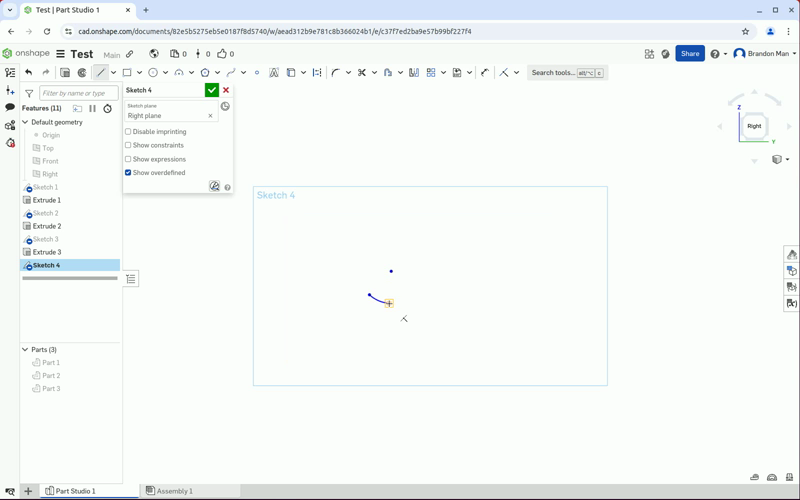
scroll(6)
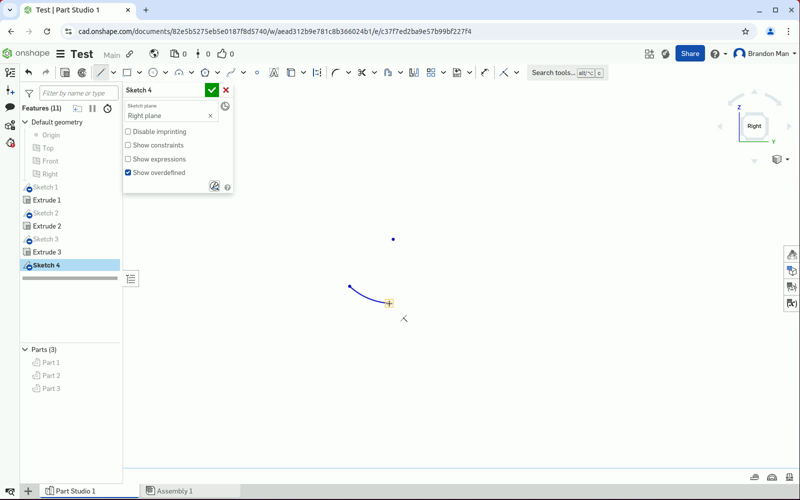
click(389, 303)
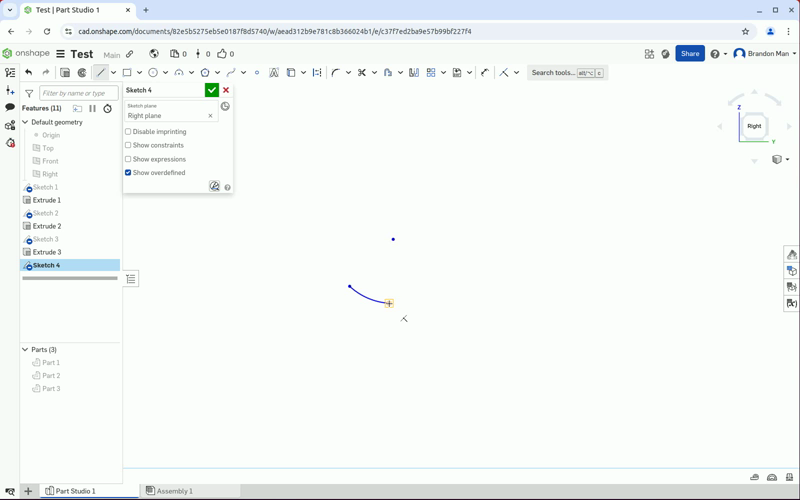
scroll(-6)
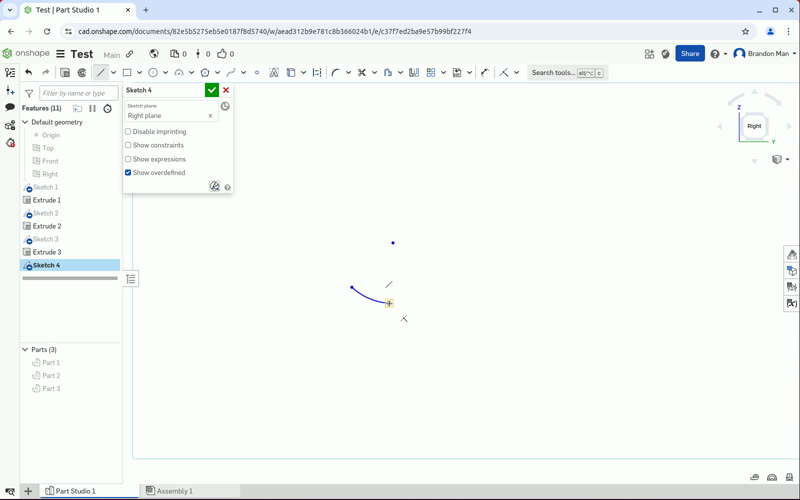
scroll(-6)
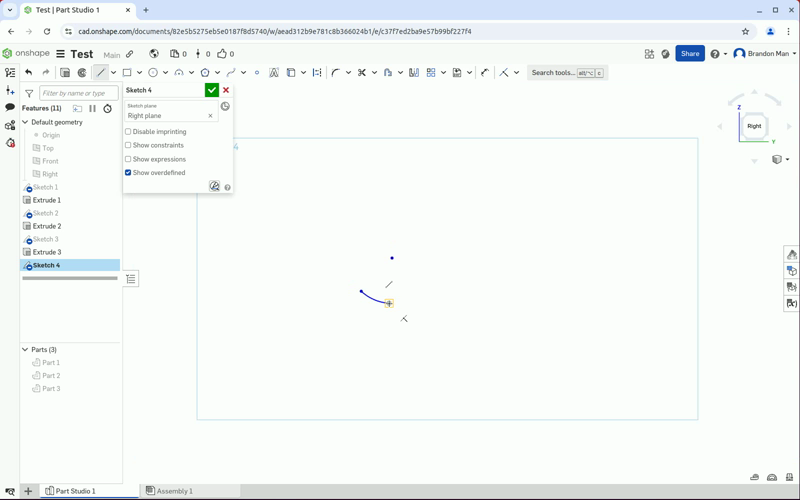
scroll(-6)
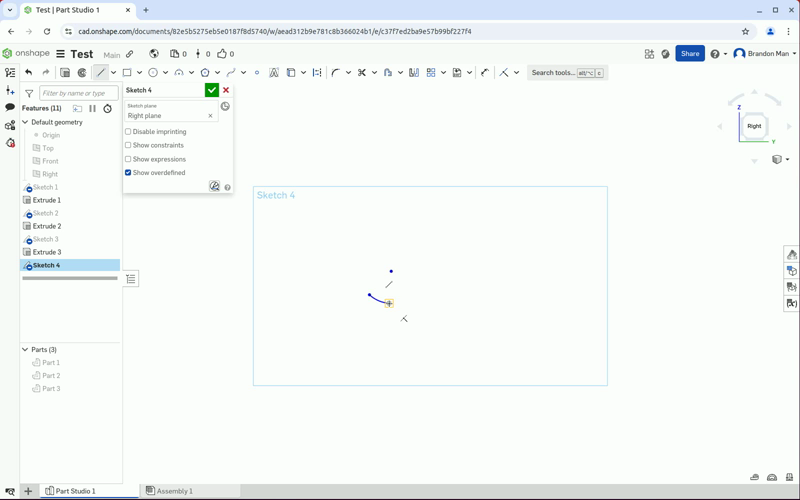
scroll(-6)
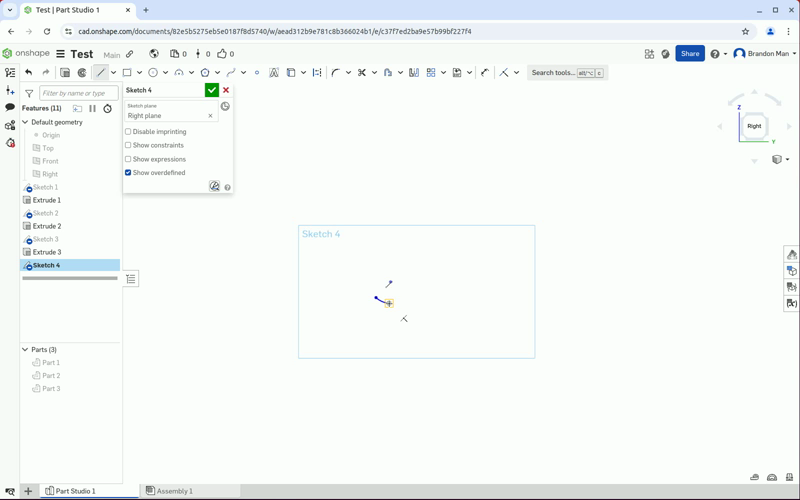
scroll(-6)
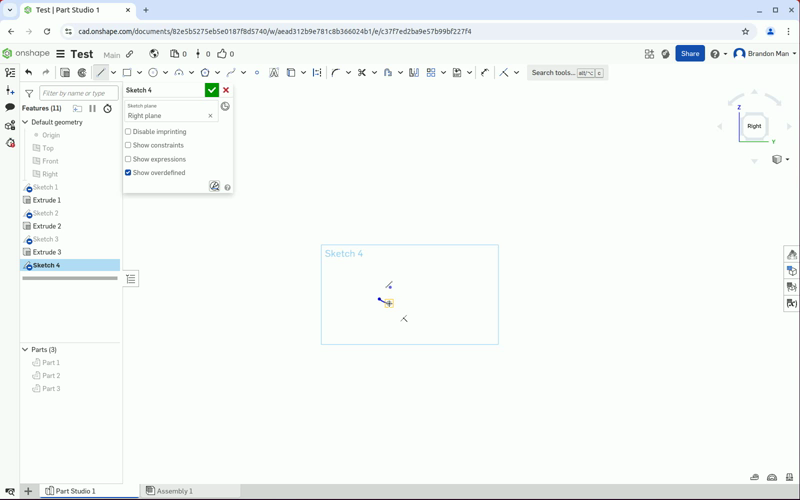
scroll(-6)
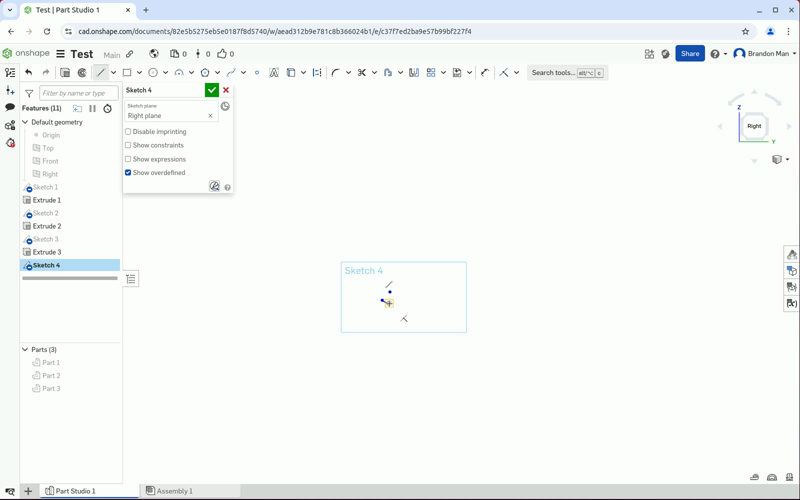
scroll(-6)
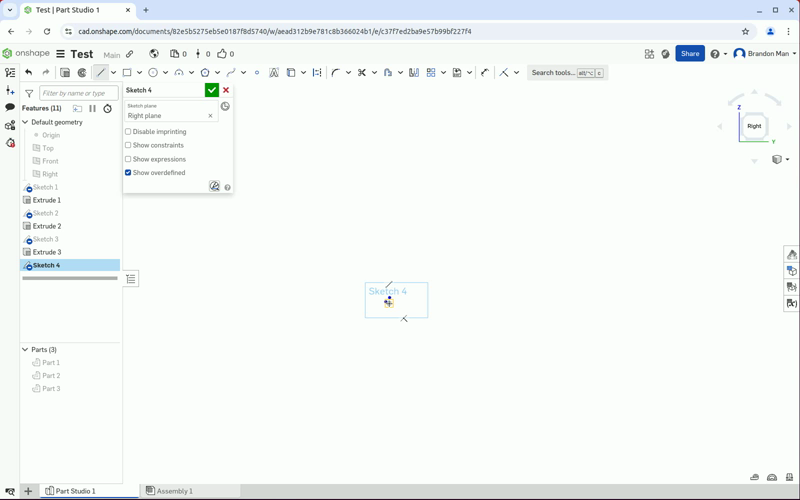
key_down(shift)
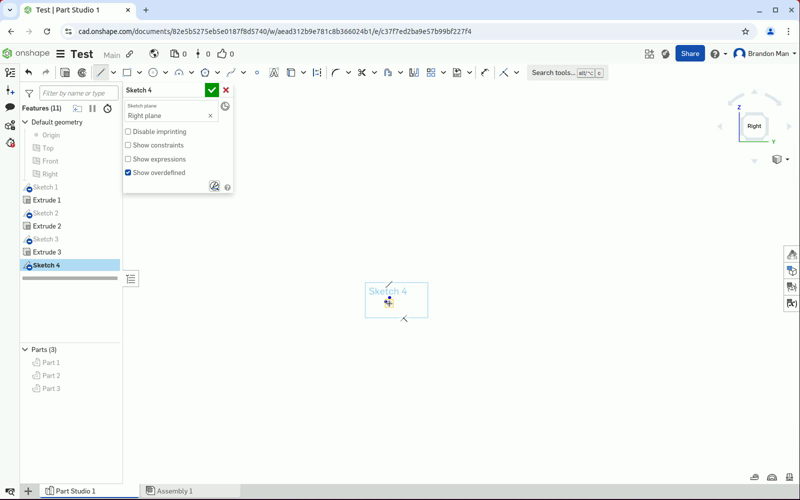
mouse_move(540, 303)
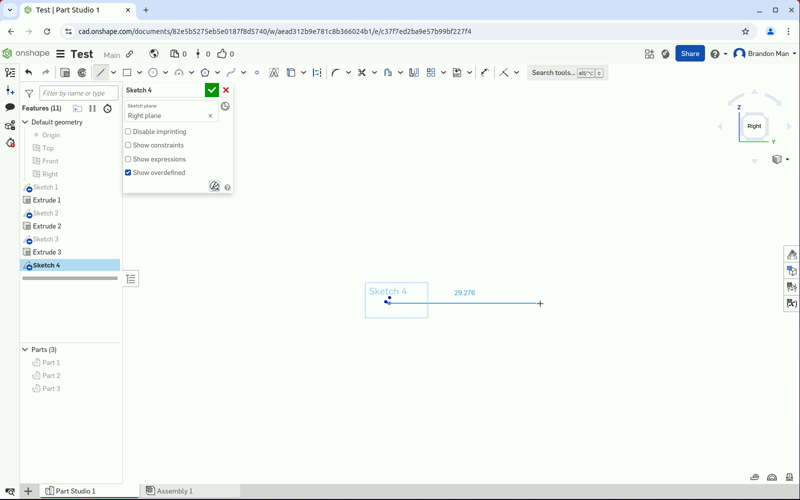
click(540, 303)
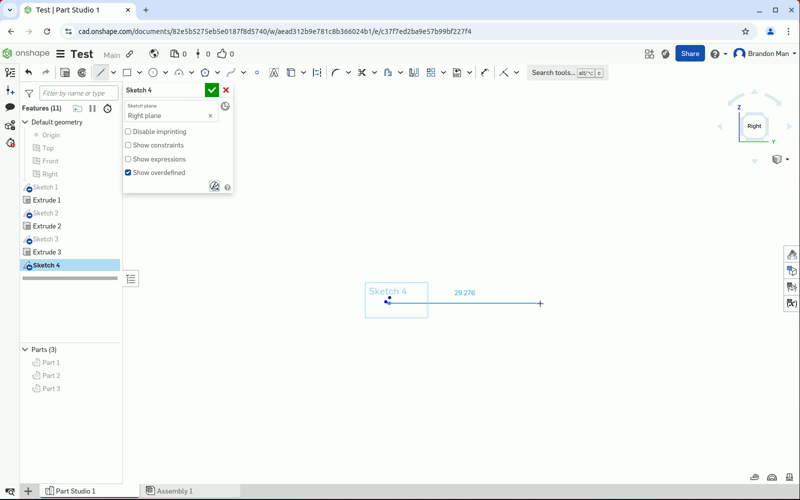
key_up(shift)
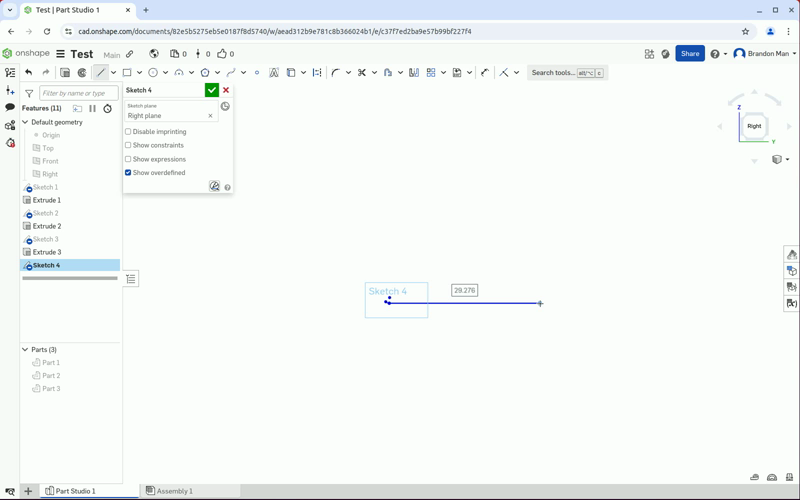
key(esc)
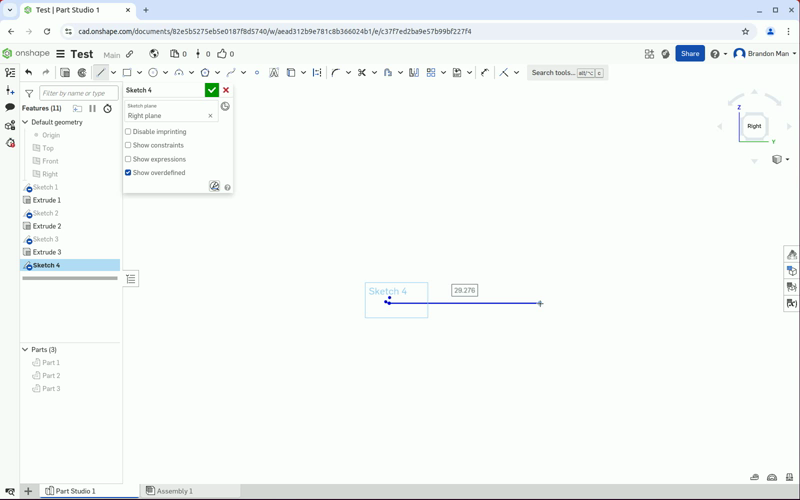
key(a)
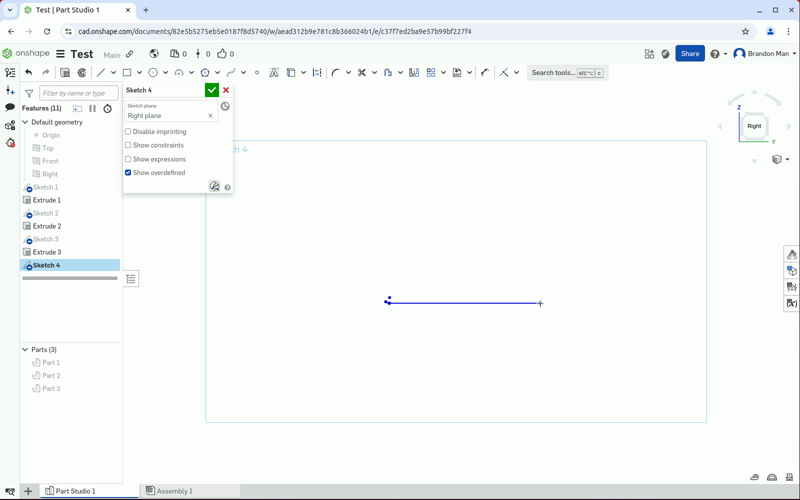
mouse_move(540, 303)
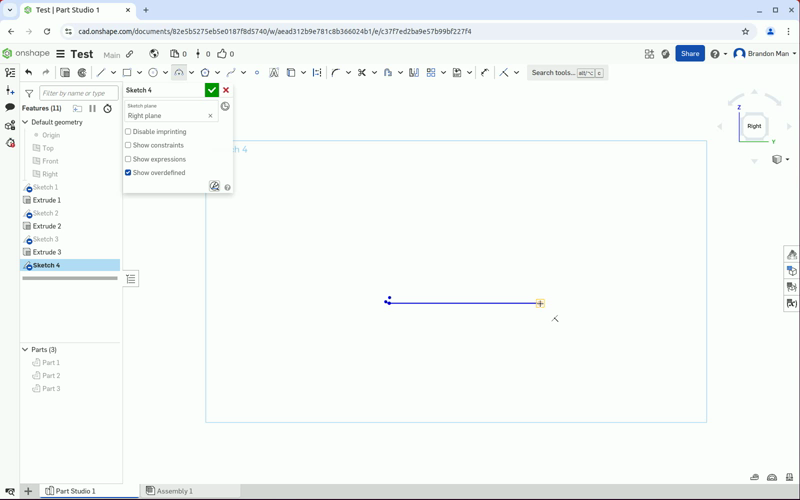
click(540, 303)
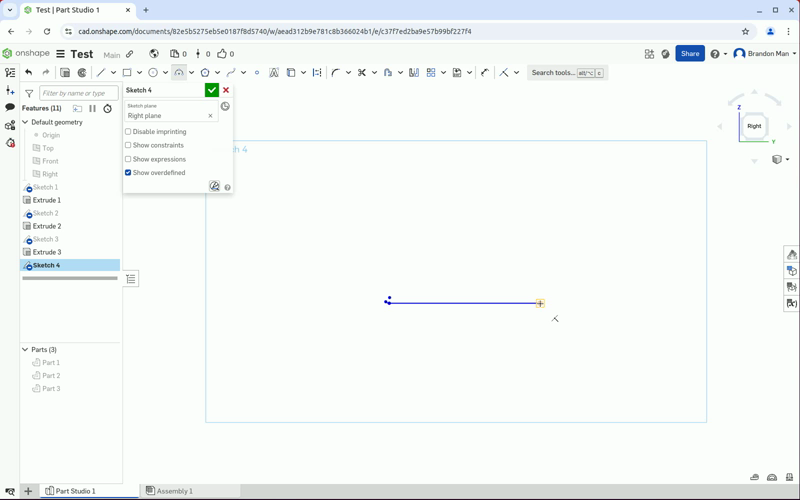
key_down(shift)
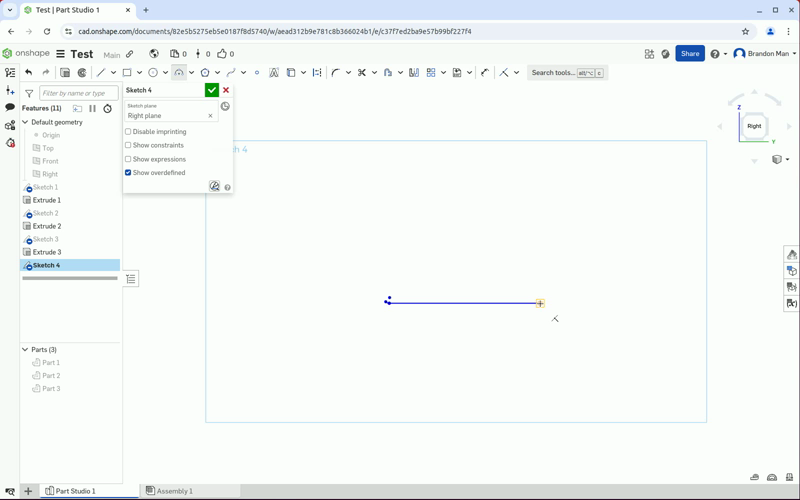
mouse_move(543, 301)
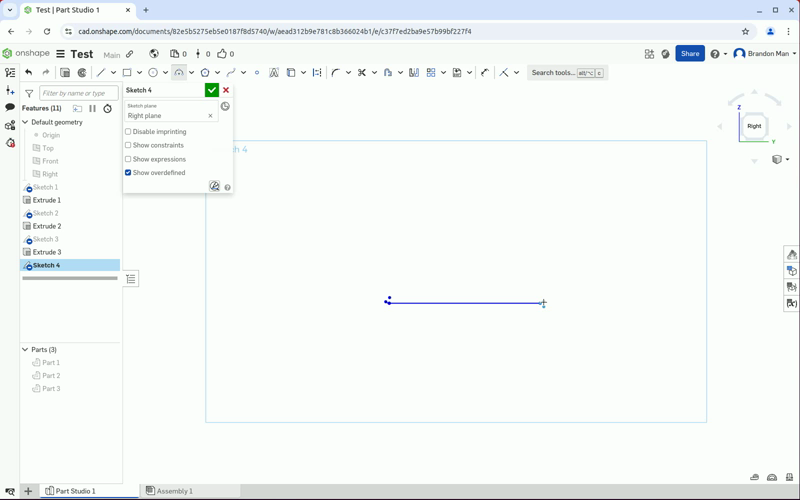
scroll(6)
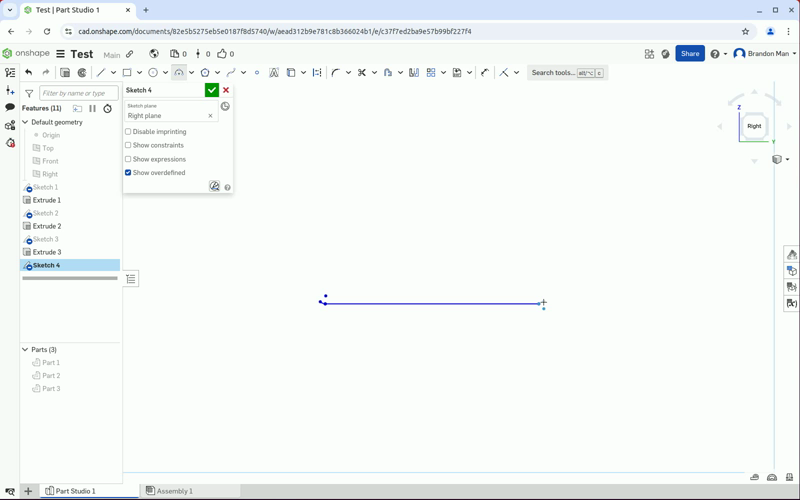
scroll(6)
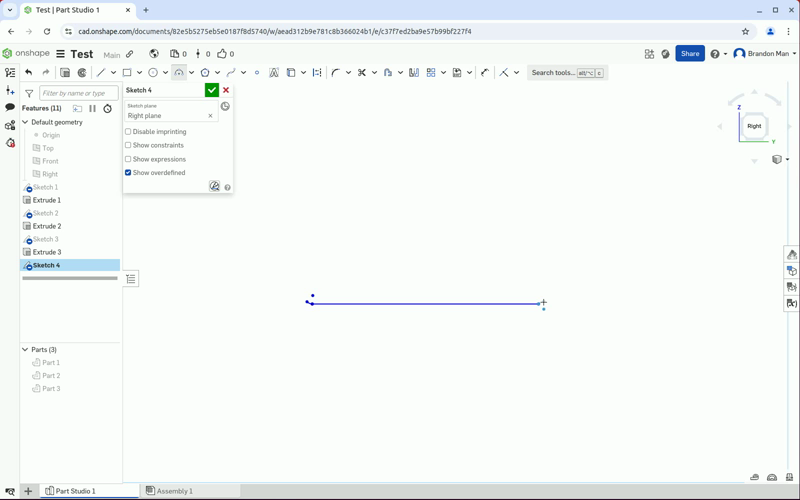
scroll(6)
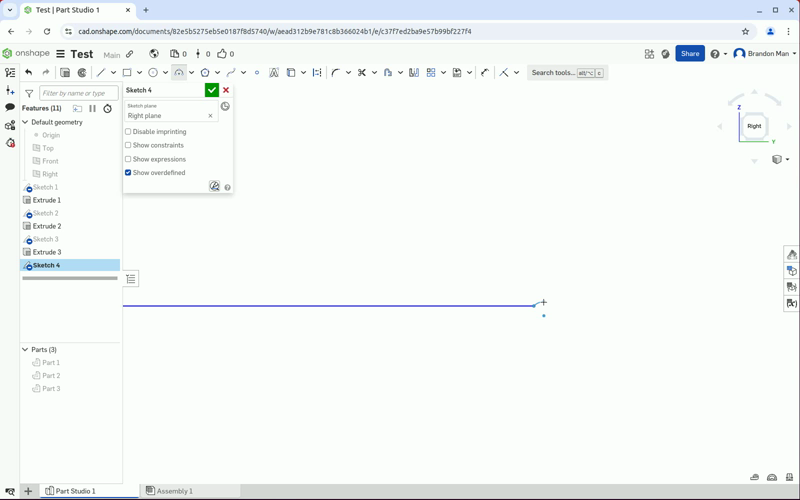
scroll(6)
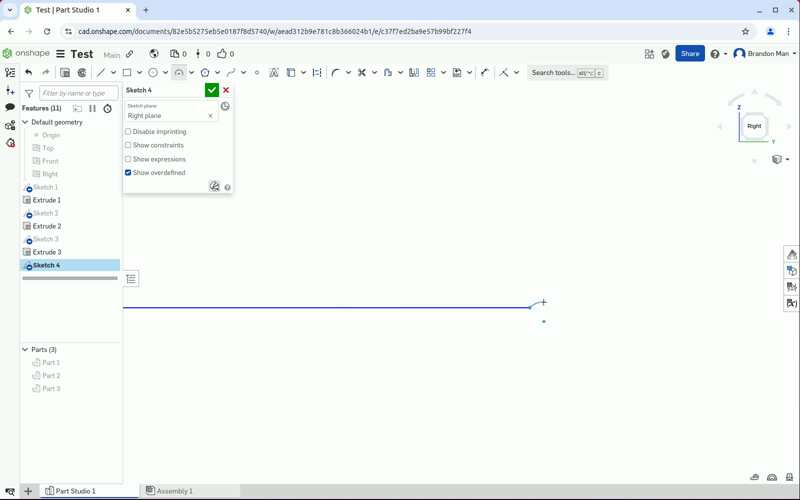
scroll(6)
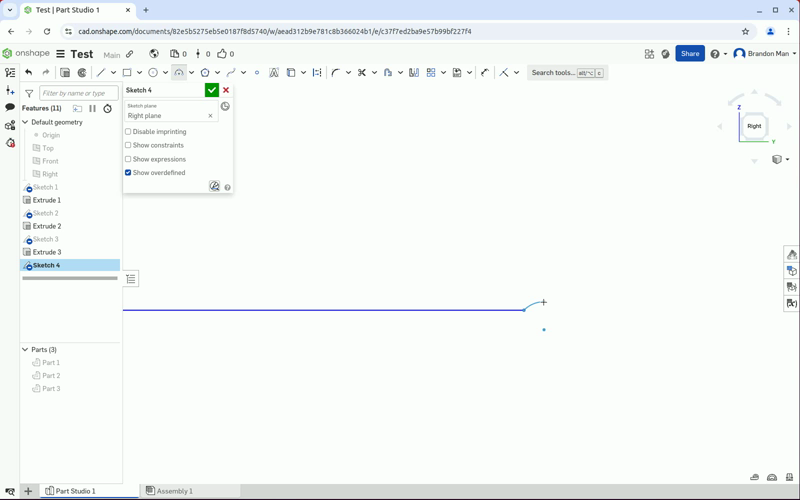
scroll(6)
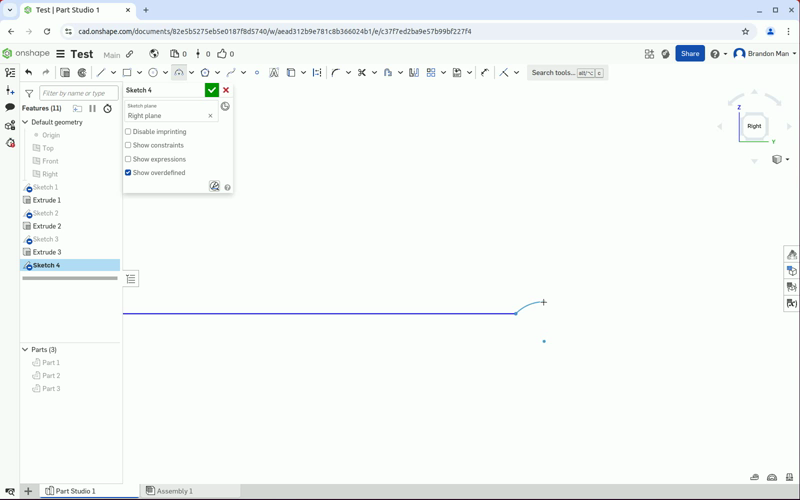
scroll(6)
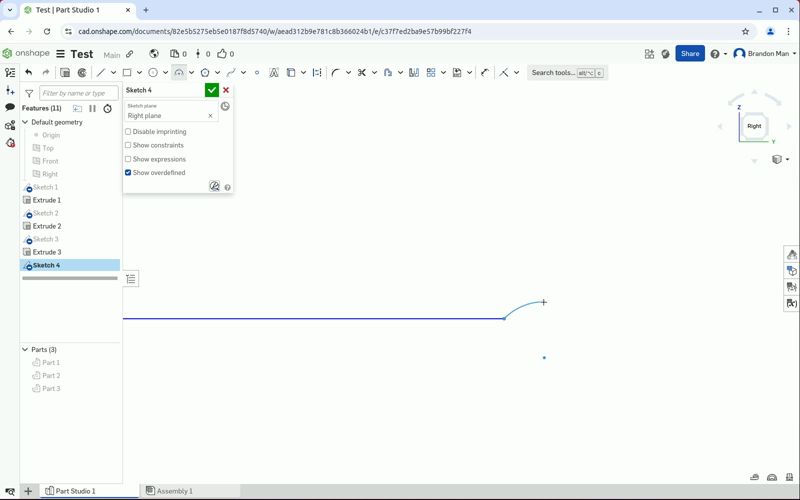
click(543, 301)
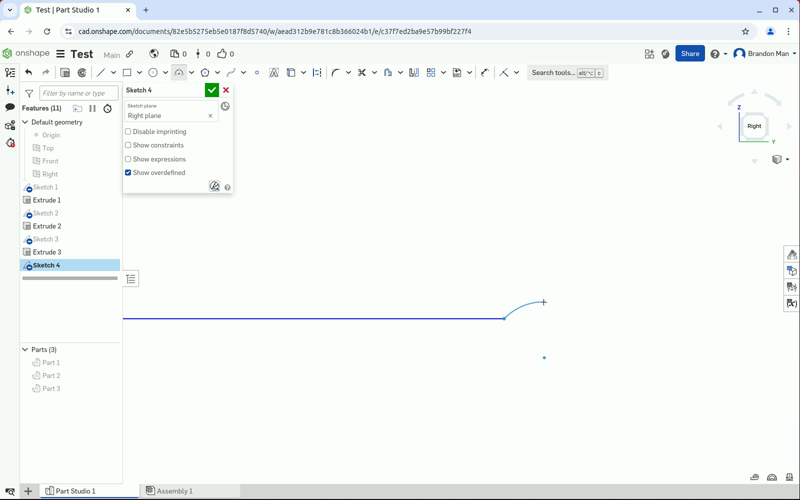
scroll(-6)
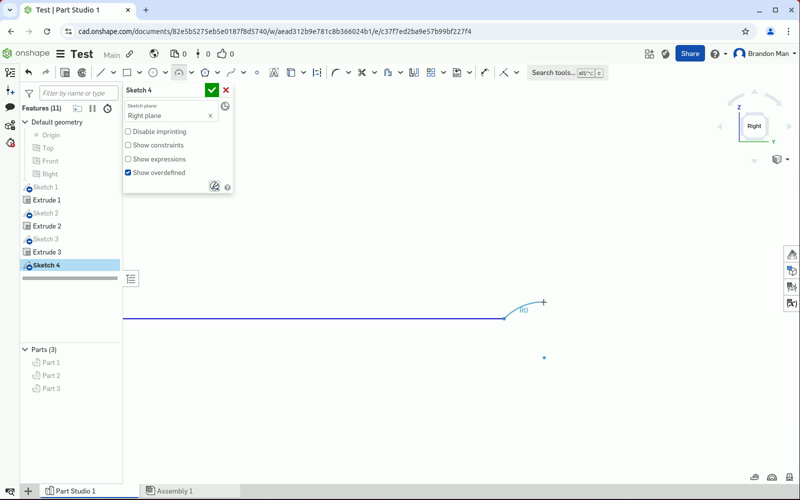
scroll(-6)
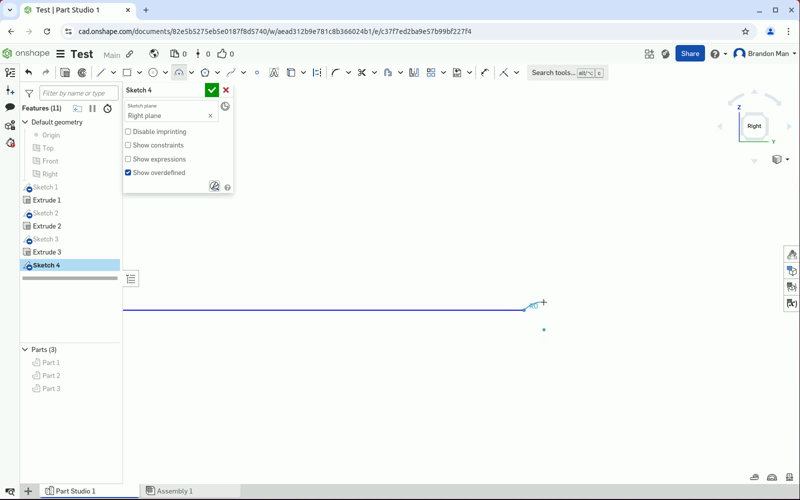
scroll(-6)
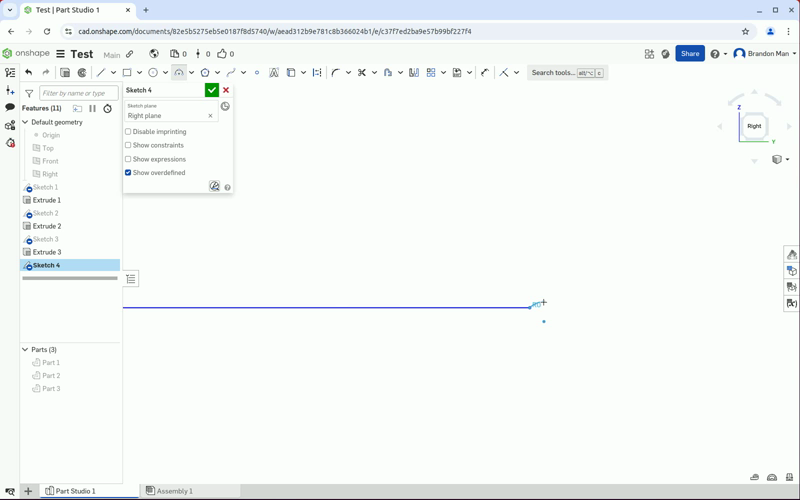
scroll(-6)
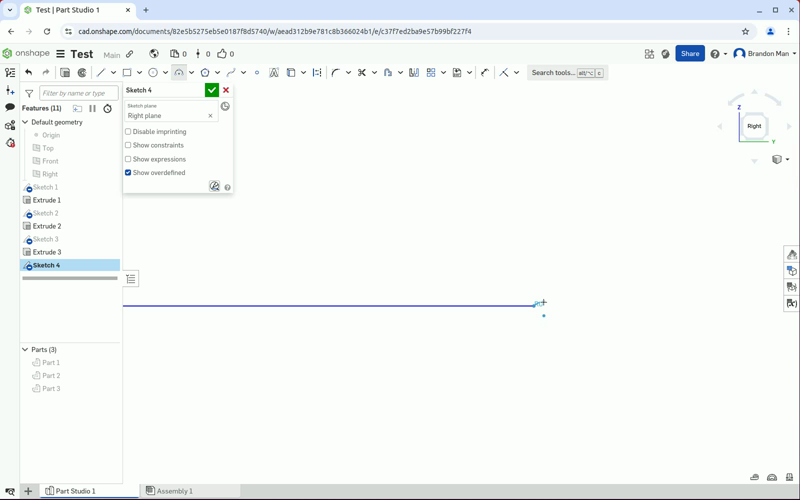
scroll(-6)
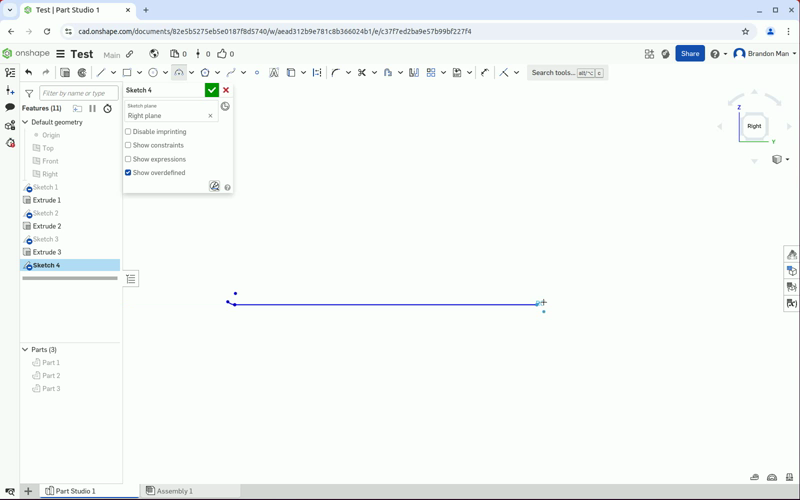
scroll(-6)
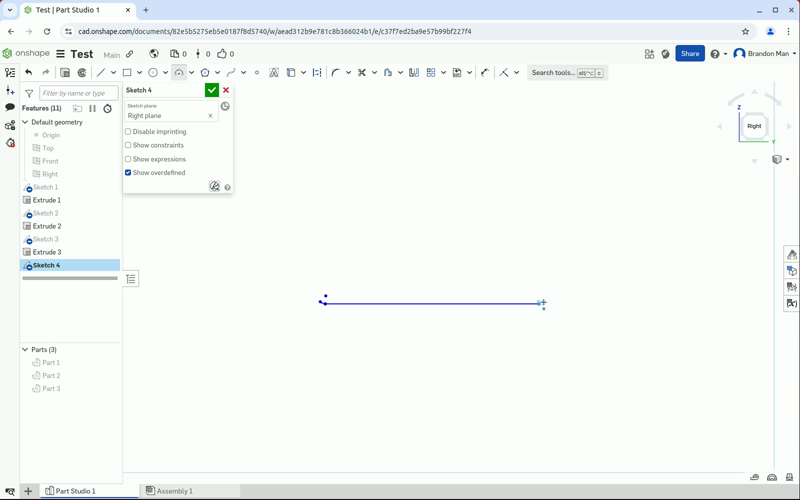
scroll(-6)
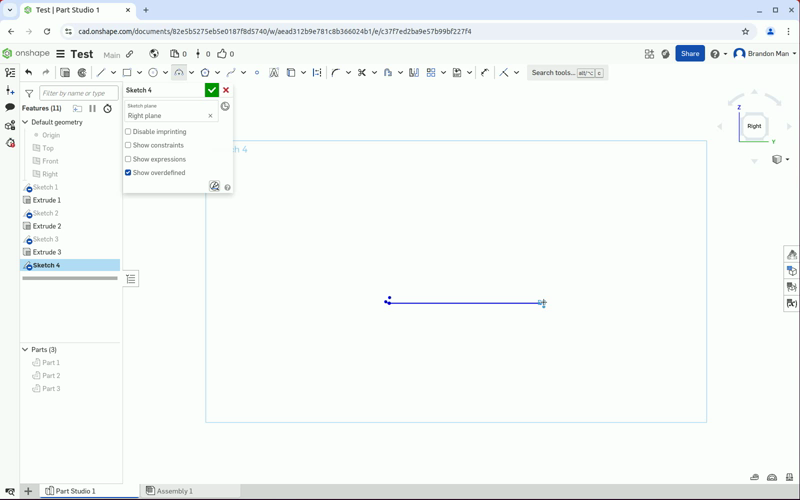
mouse_move(542, 302)
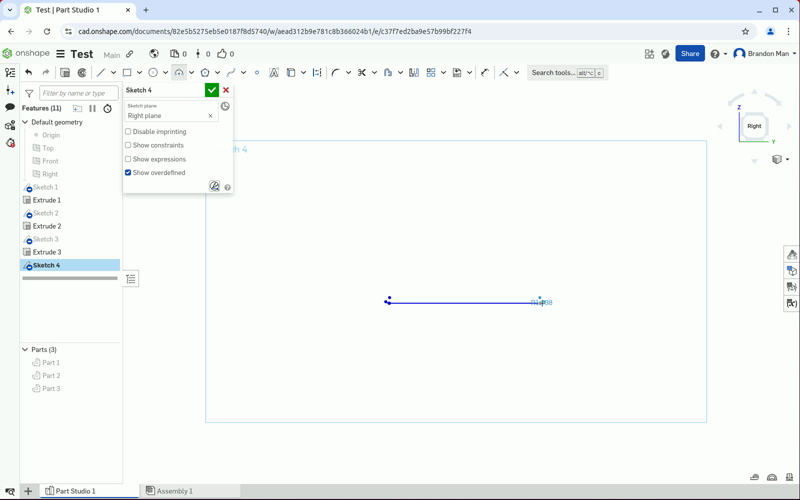
scroll(6)
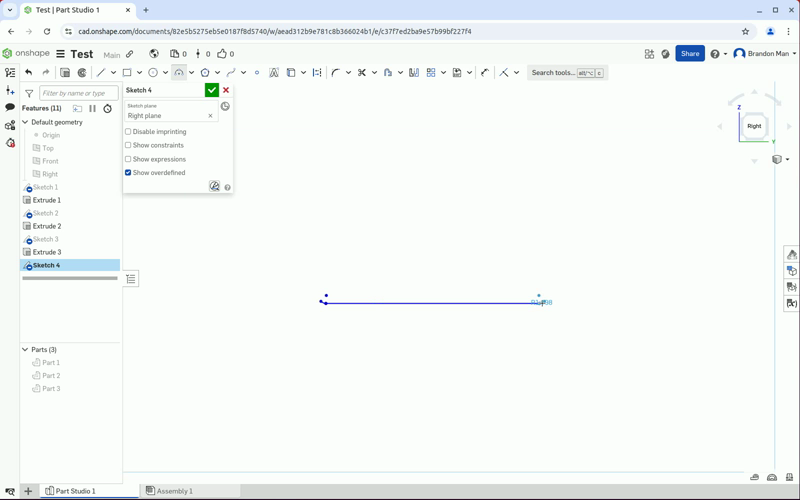
scroll(6)
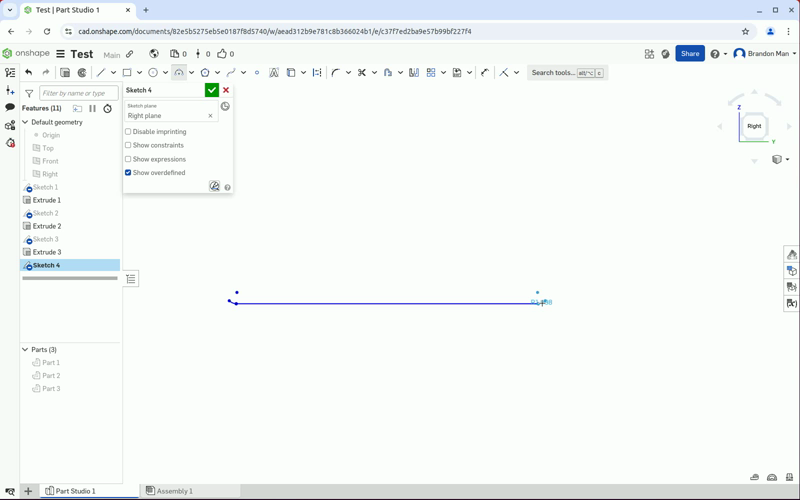
scroll(6)
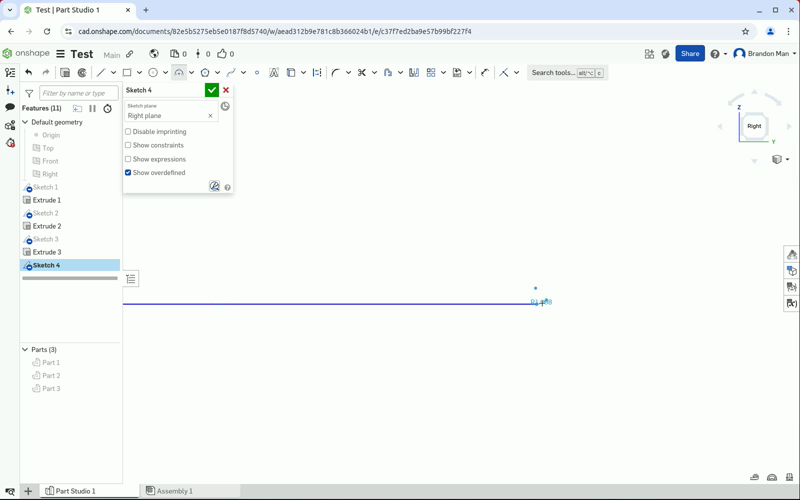
scroll(6)
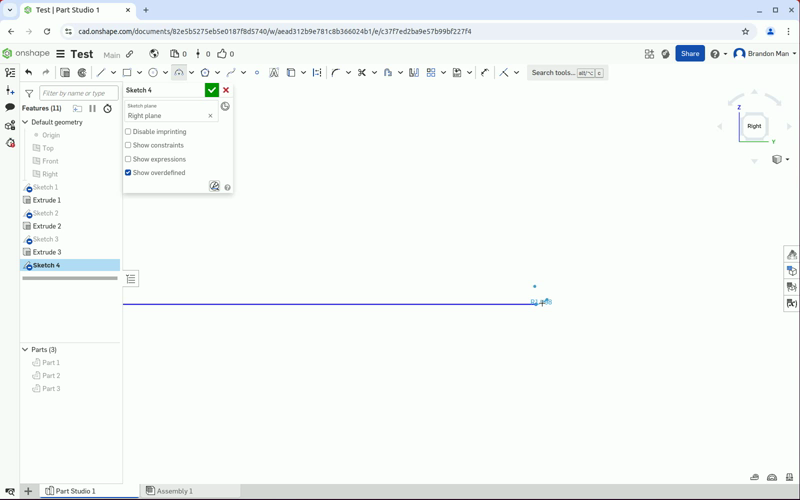
scroll(6)
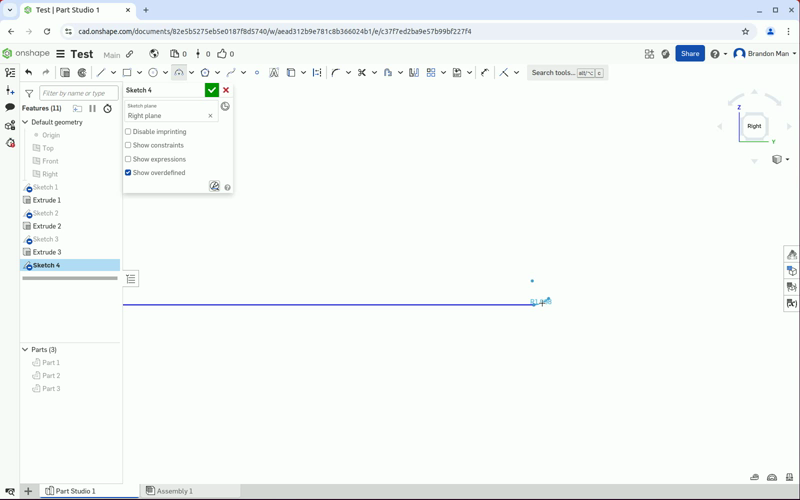
scroll(6)
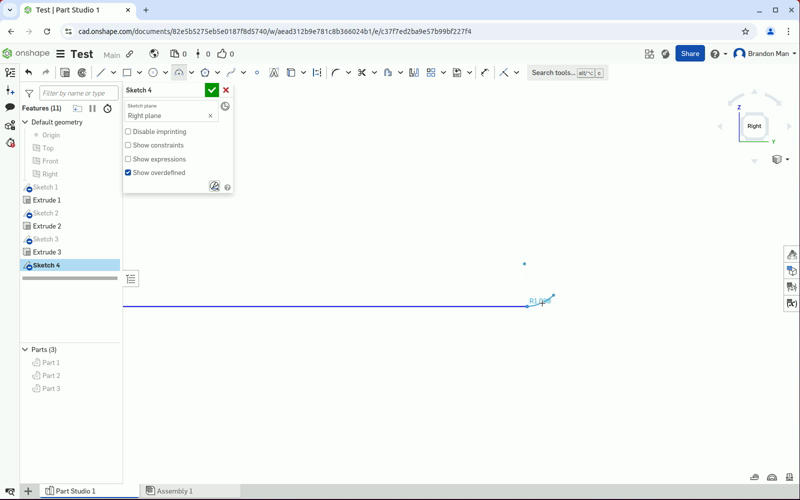
scroll(6)
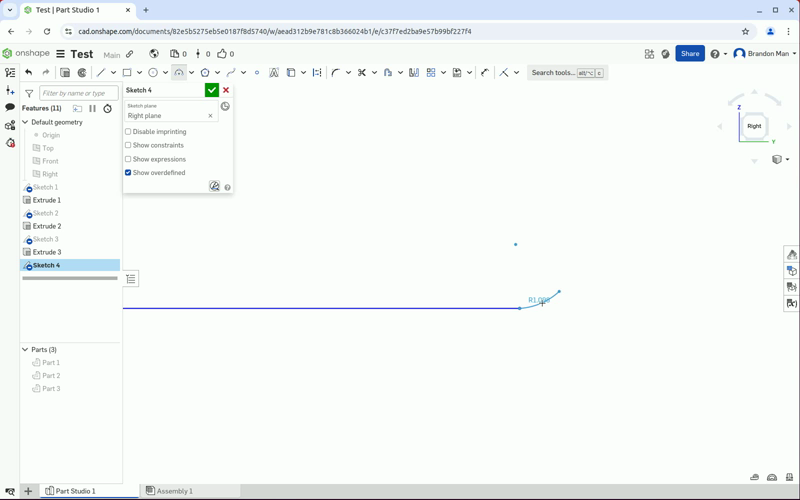
click(542, 302)
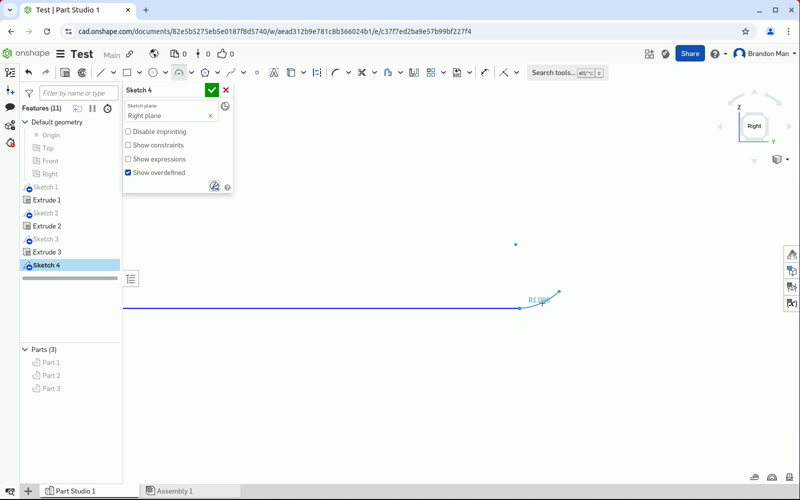
scroll(-6)
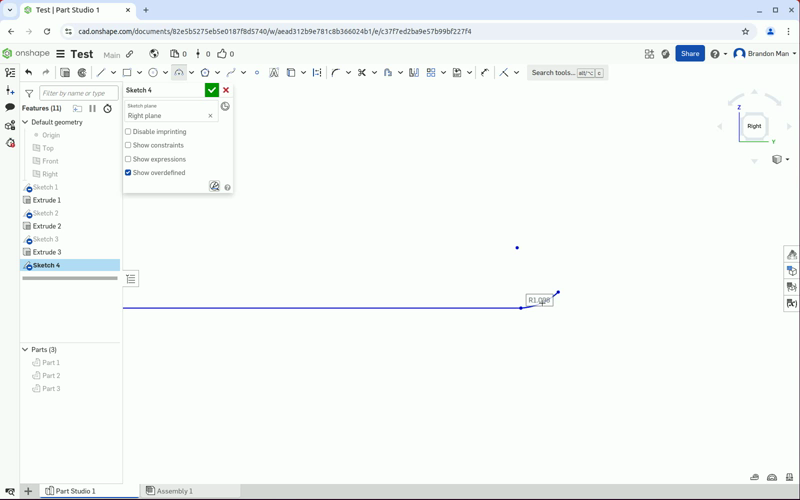
scroll(-6)
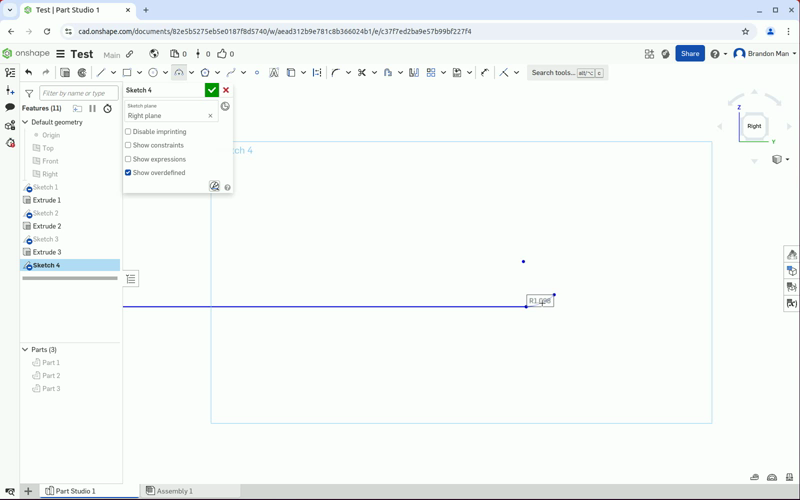
scroll(-6)
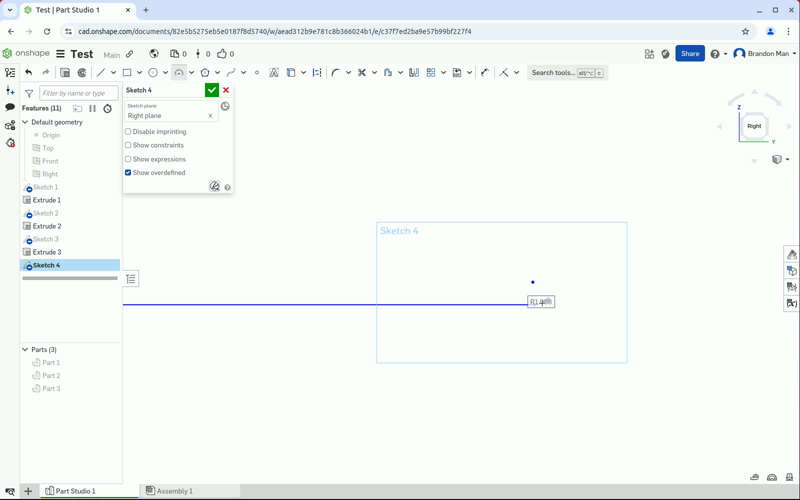
scroll(-6)
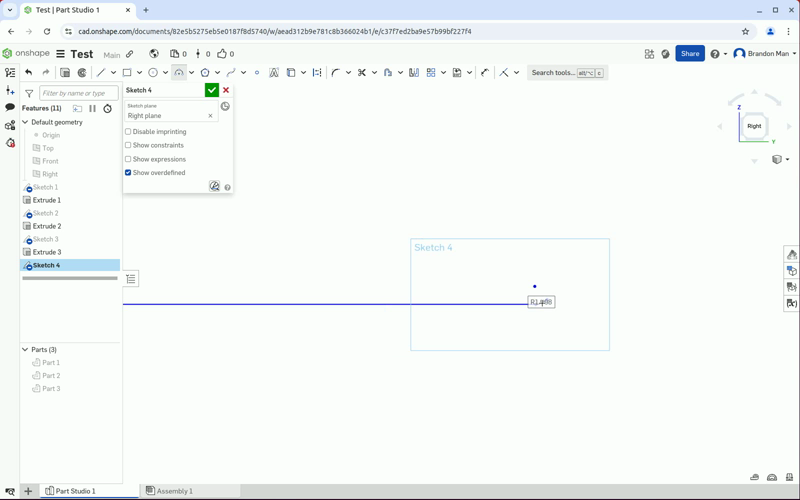
scroll(-6)
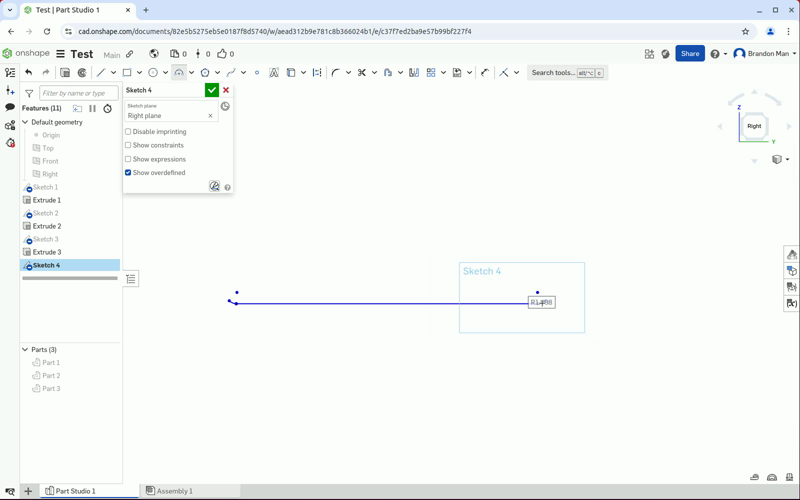
scroll(-6)
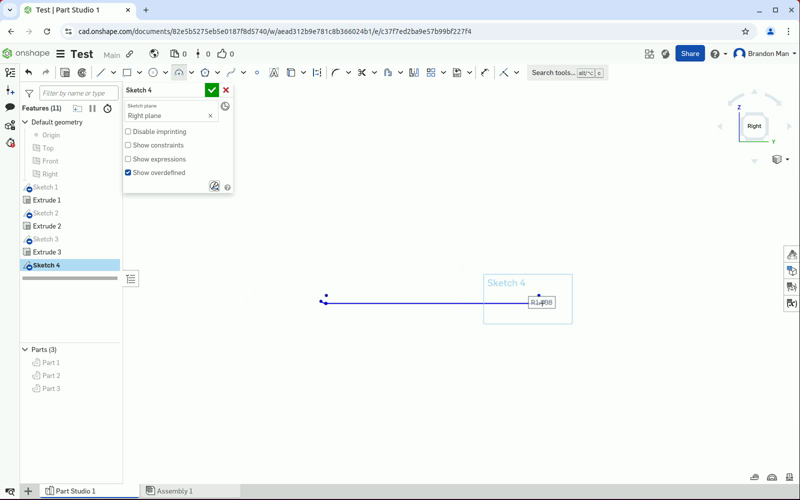
scroll(-6)
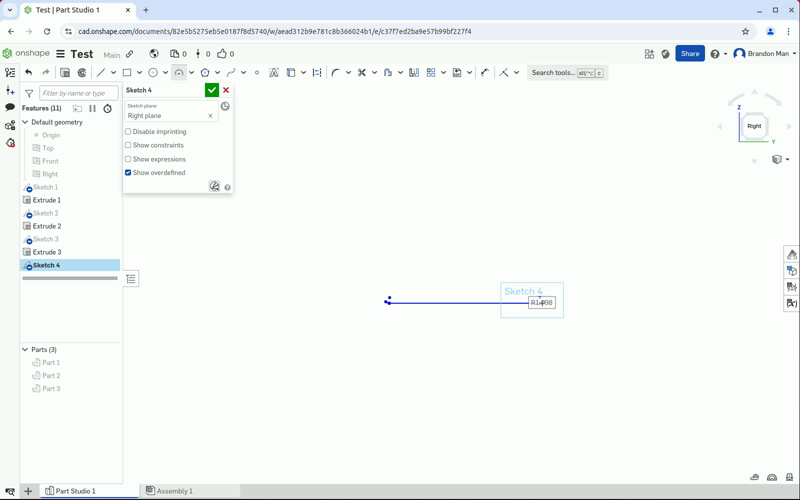
key_up(shift)
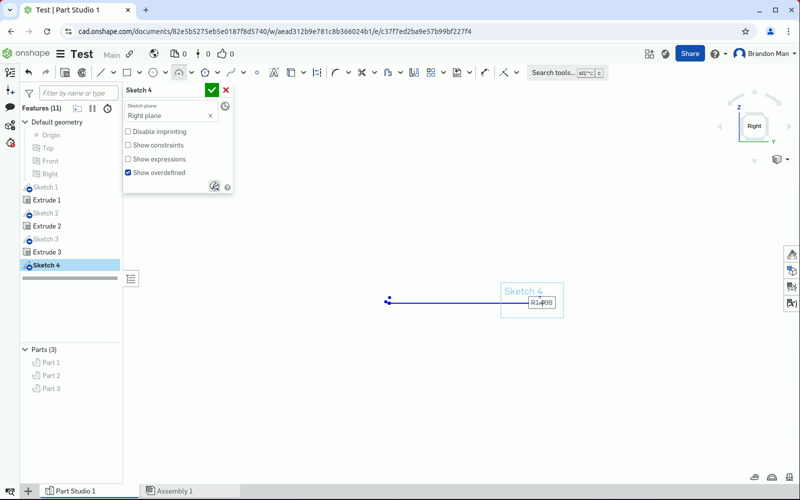
key(esc)
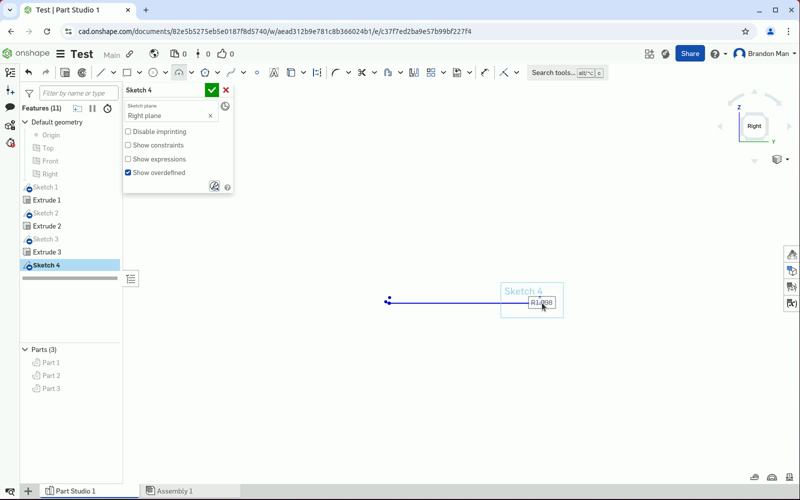
key(l)
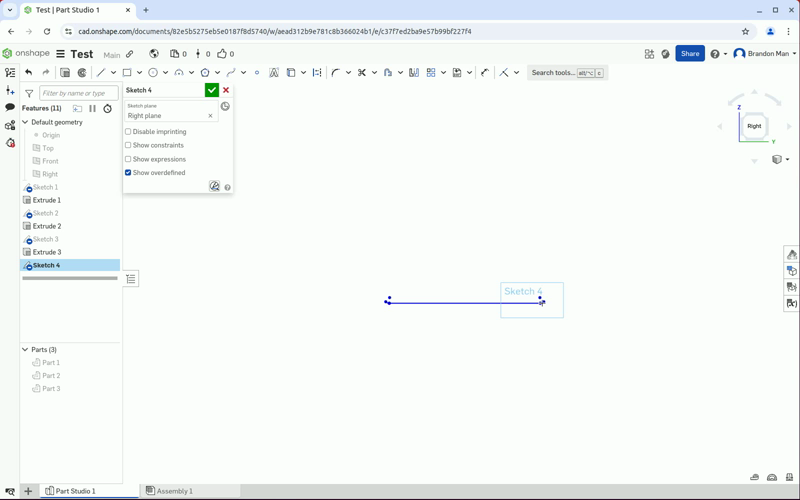
mouse_move(543, 301)
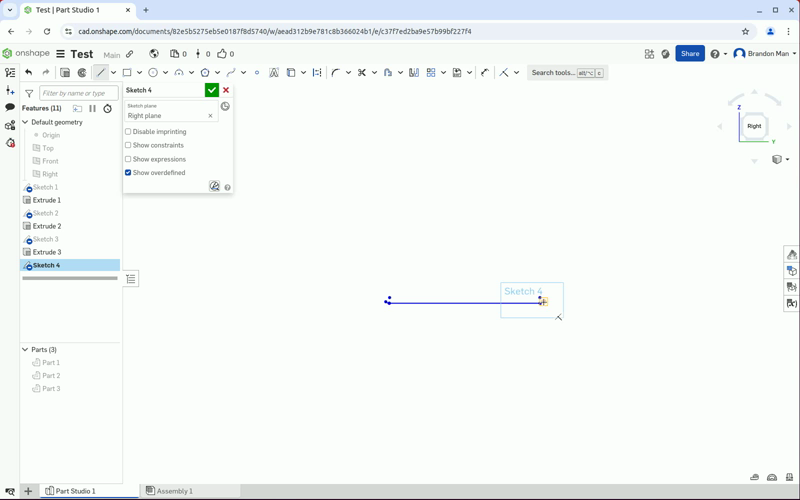
scroll(6)
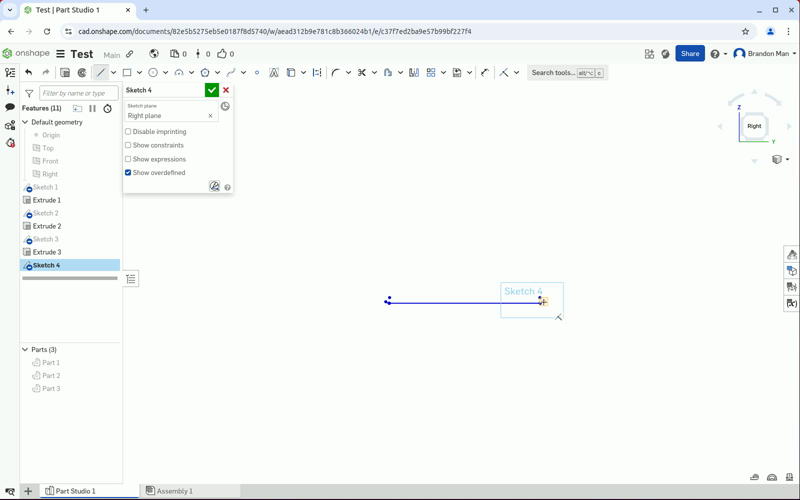
scroll(6)
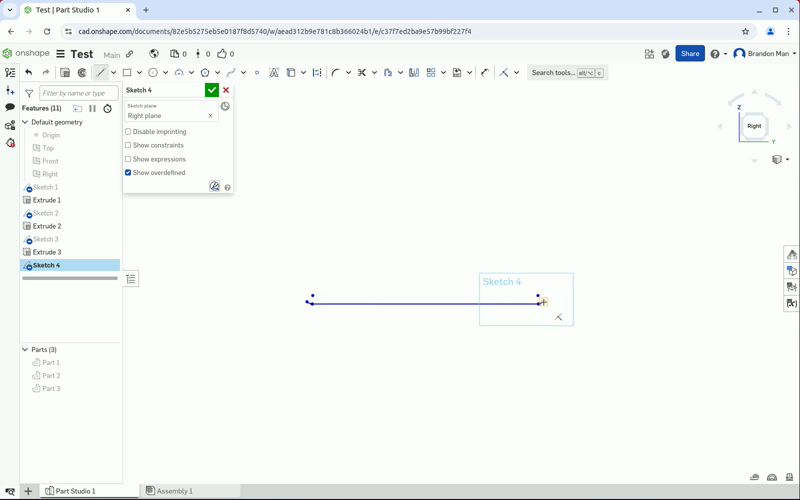
scroll(6)
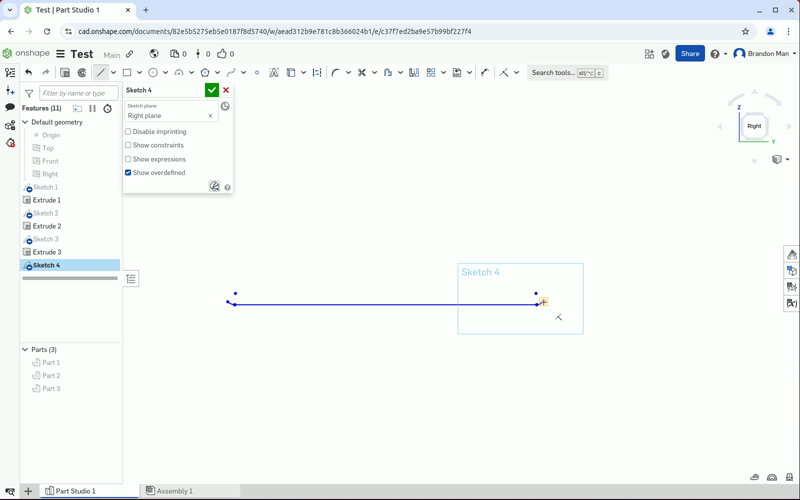
scroll(6)
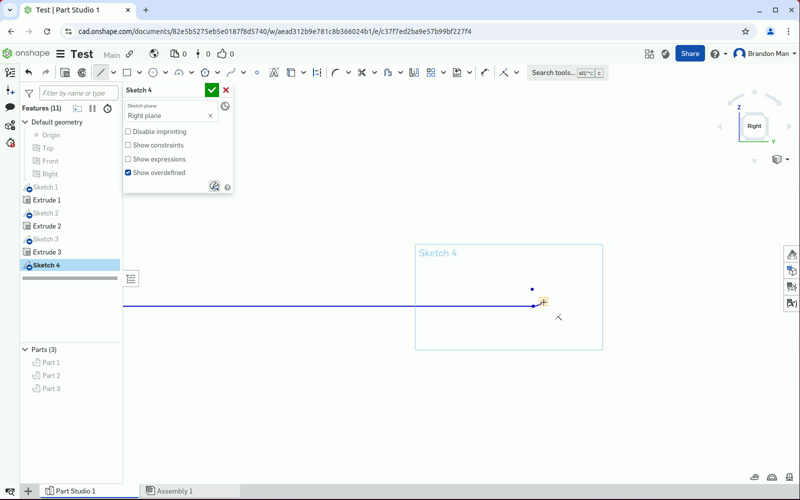
scroll(6)
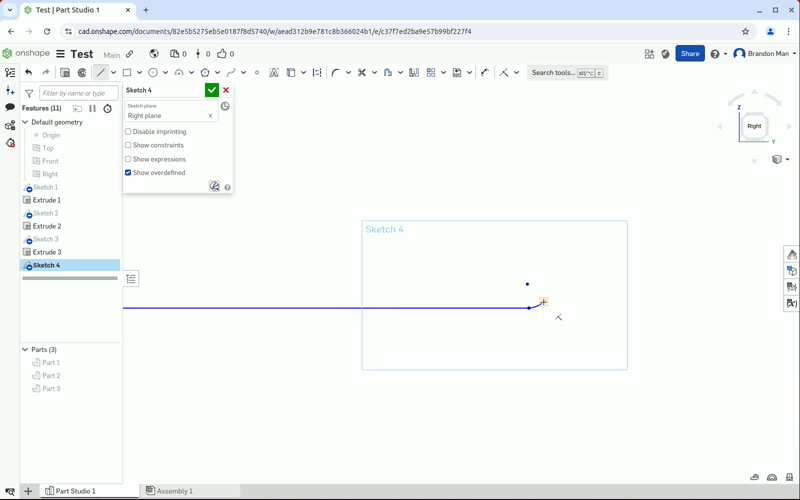
scroll(6)
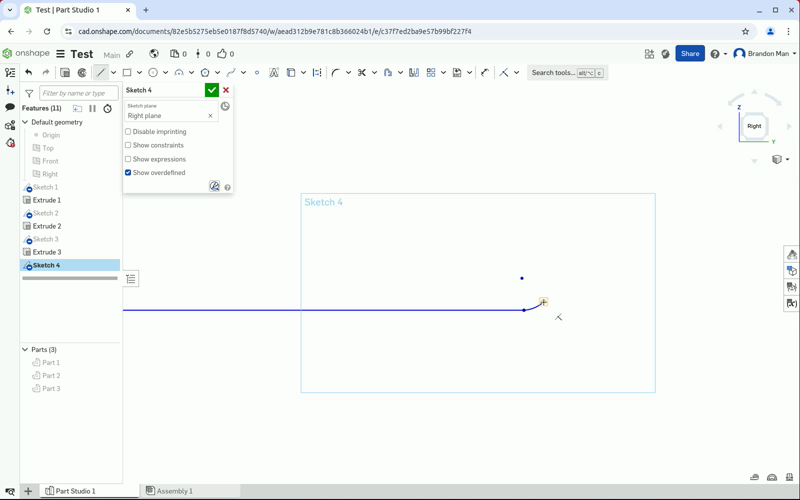
scroll(6)
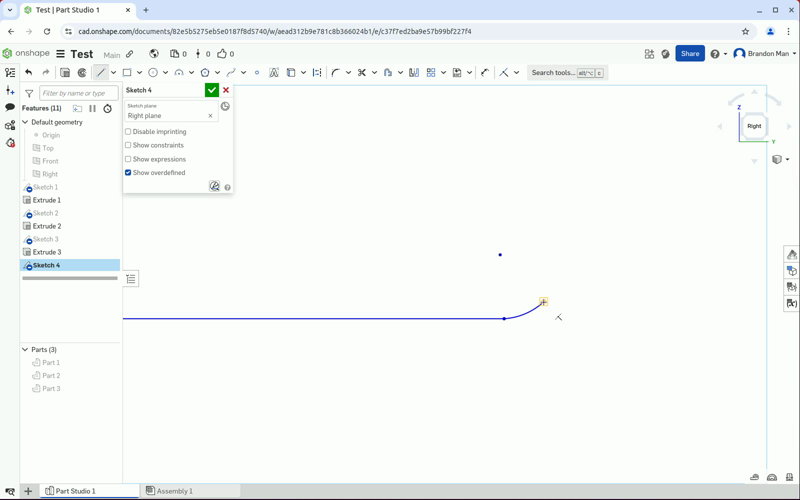
click(543, 301)
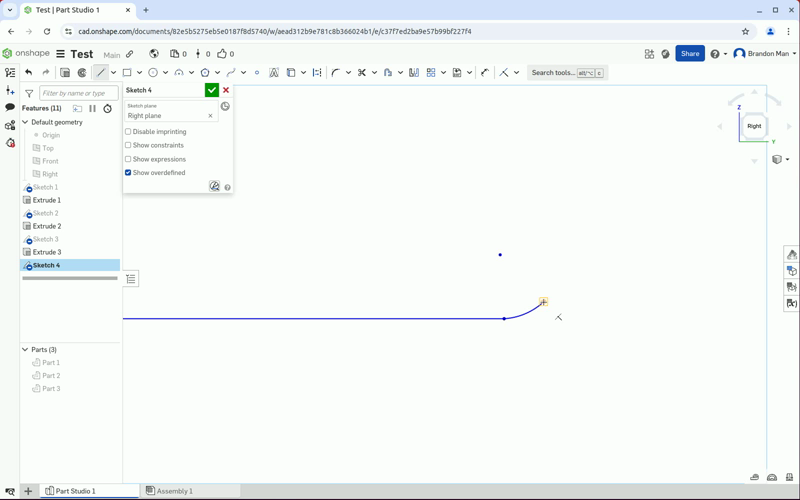
scroll(-6)
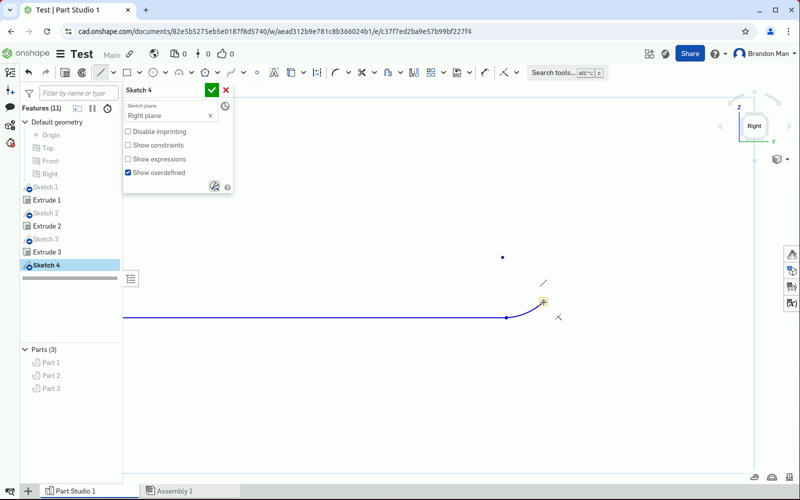
scroll(-6)
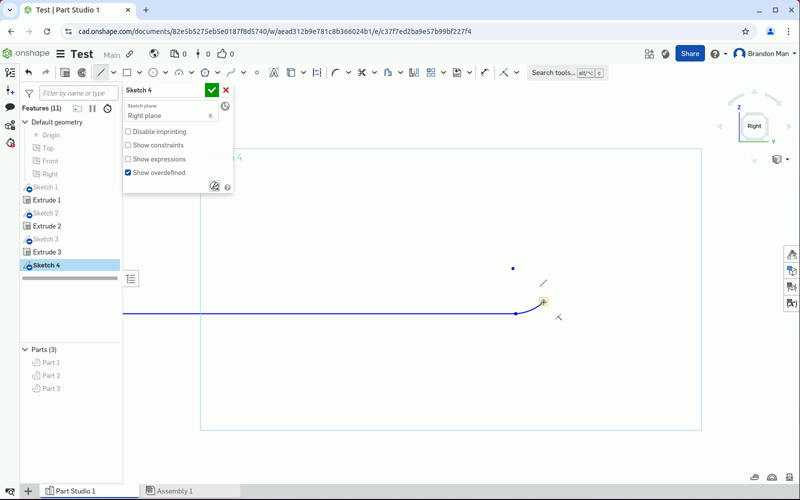
scroll(-6)
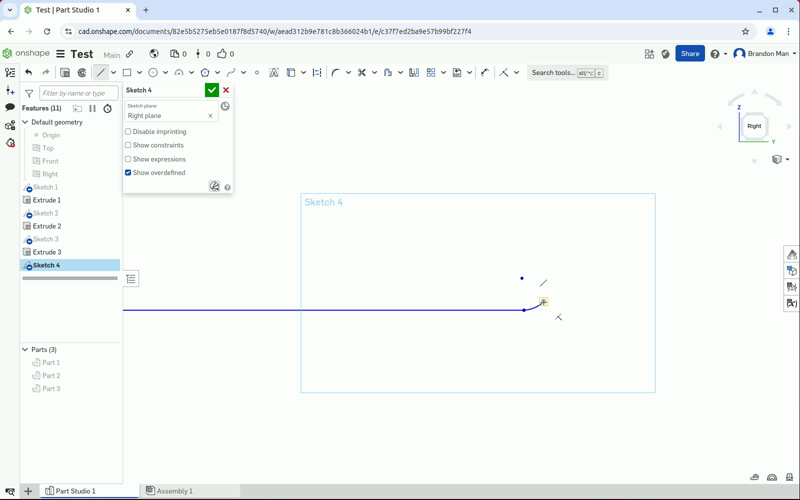
scroll(-6)
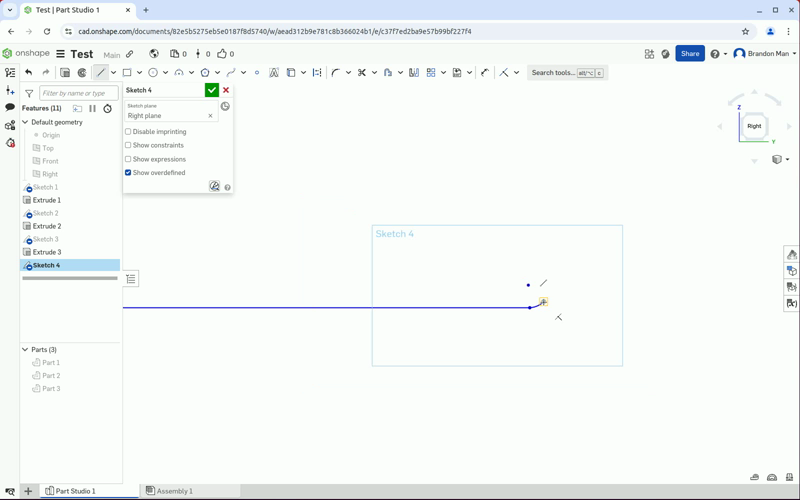
scroll(-6)
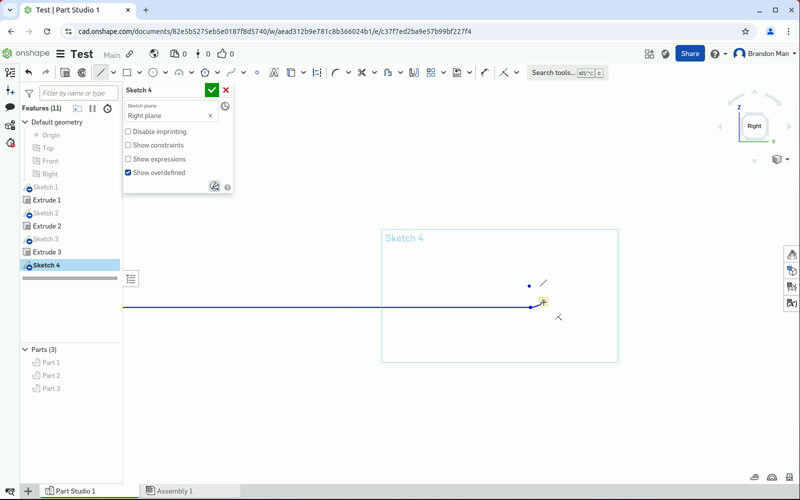
scroll(-6)
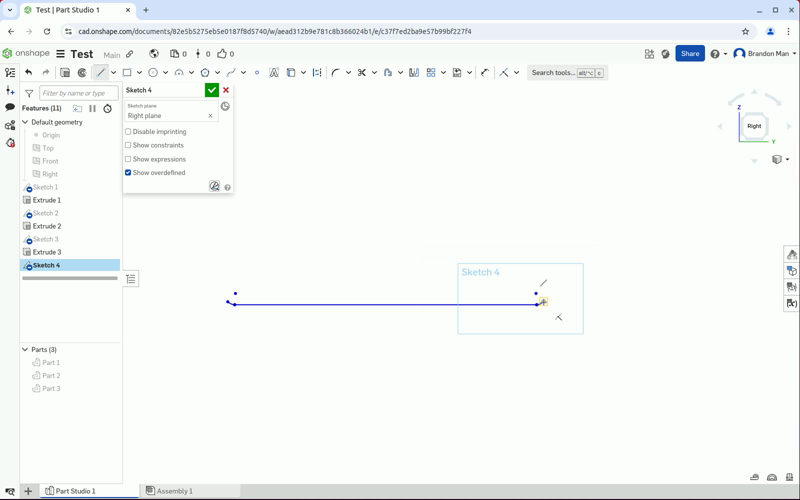
scroll(-6)
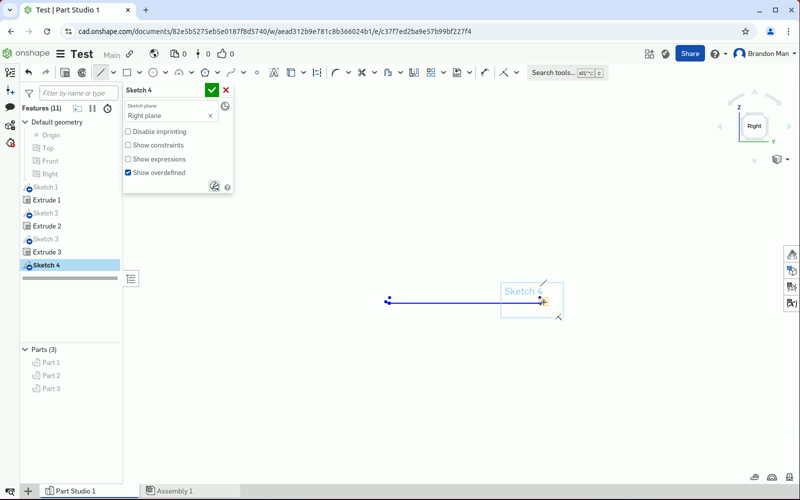
key_down(shift)
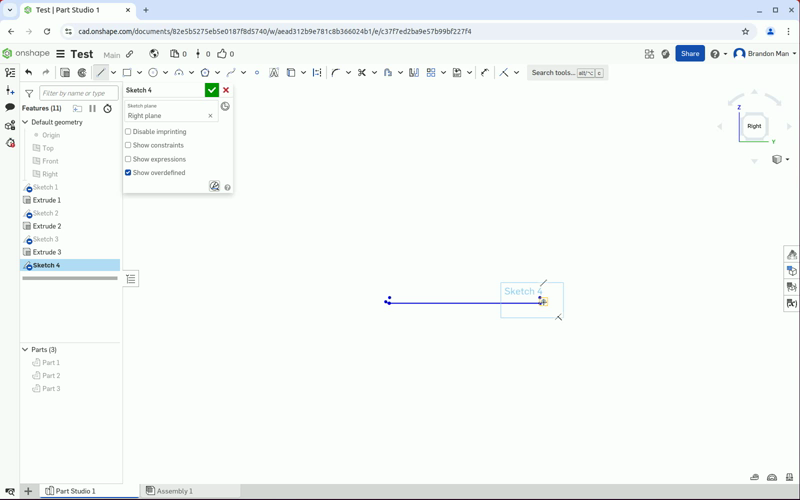
mouse_move(573, 301)
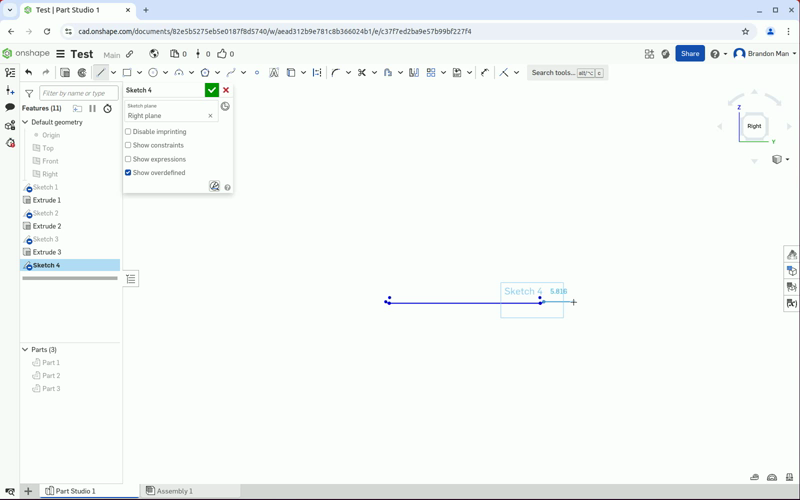
mouse_move(540, 298)
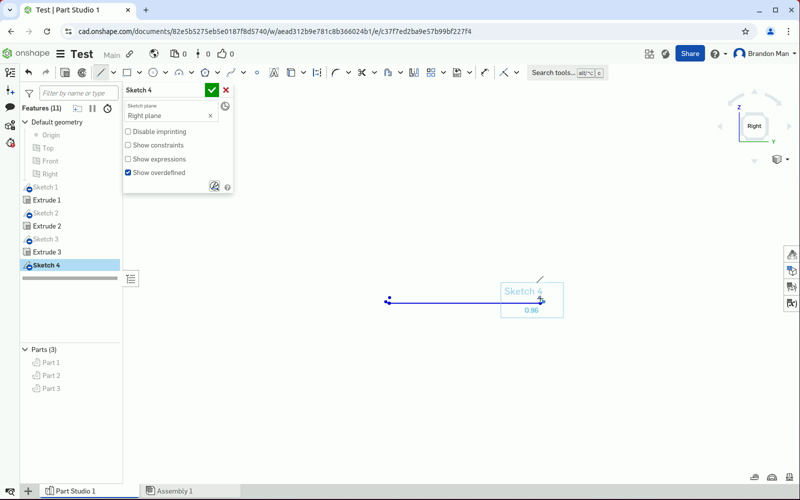
scroll(6)
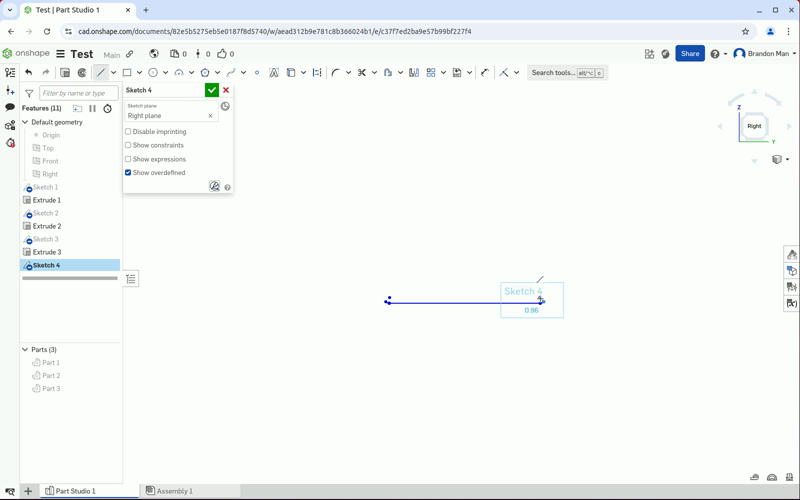
scroll(6)
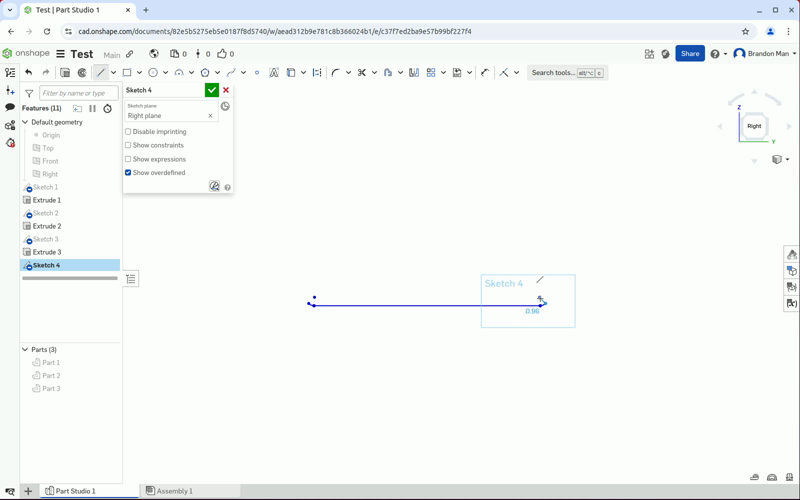
scroll(6)
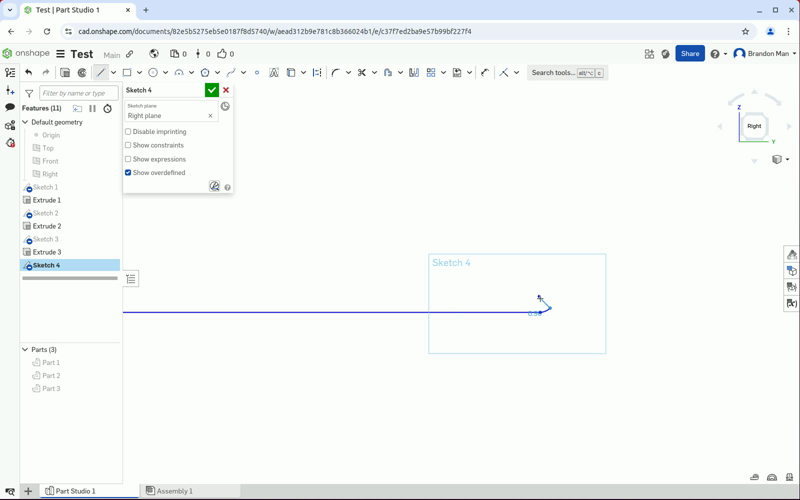
scroll(6)
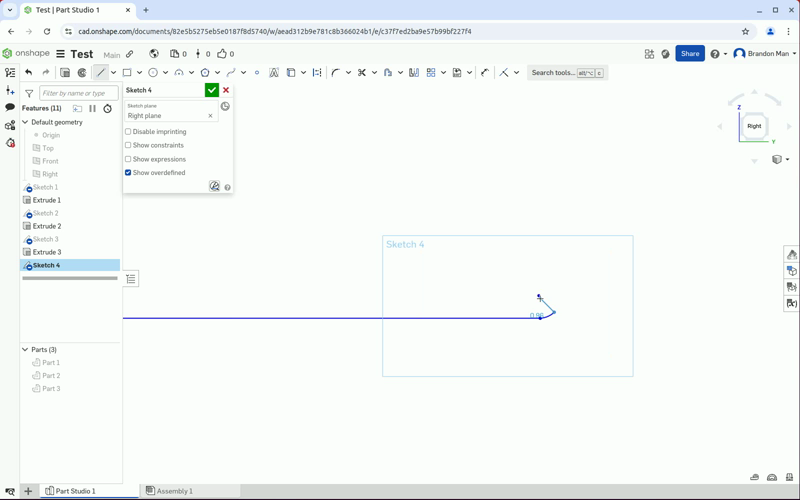
scroll(6)
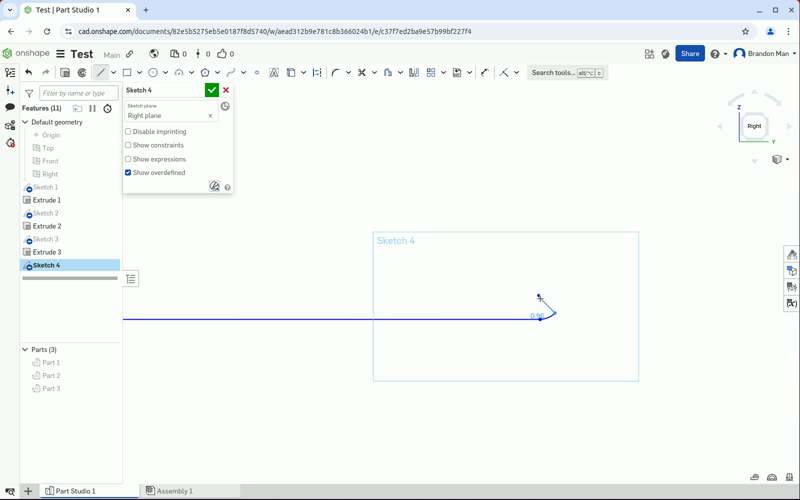
scroll(6)
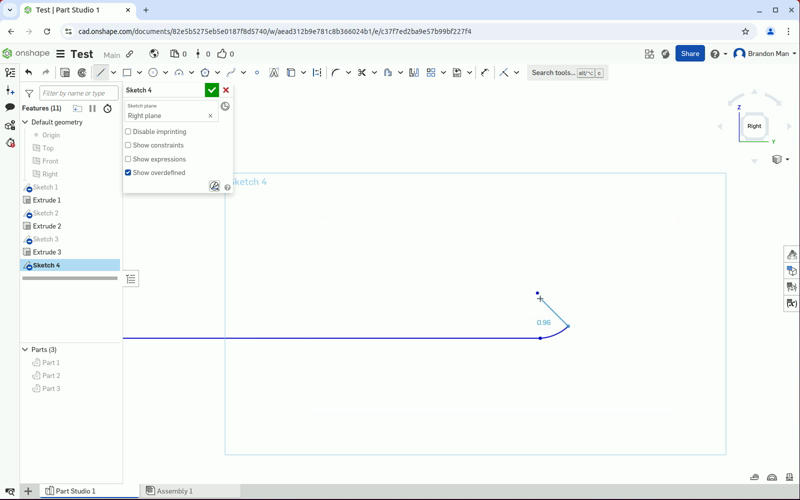
scroll(6)
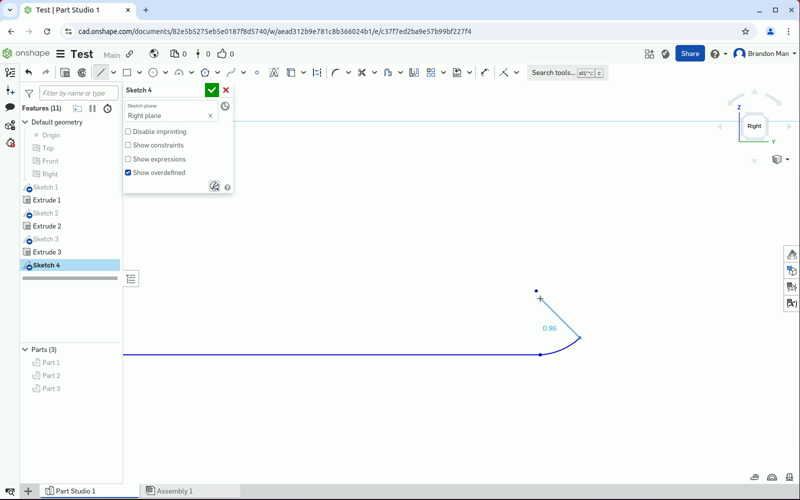
click(540, 298)
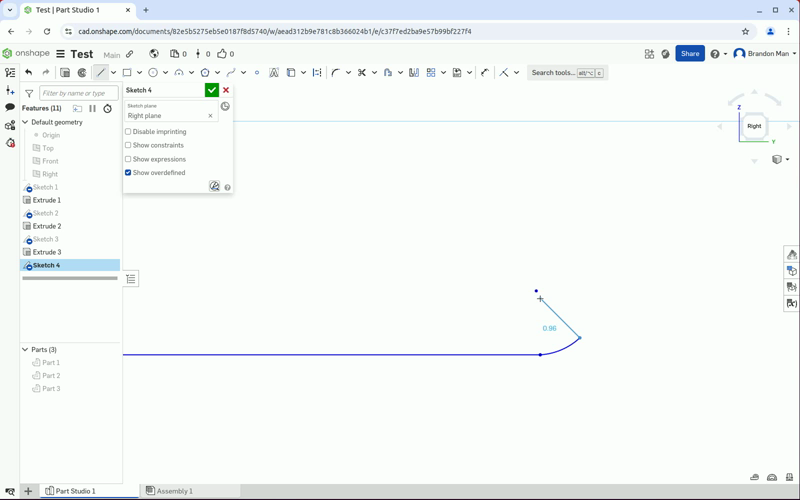
scroll(-6)
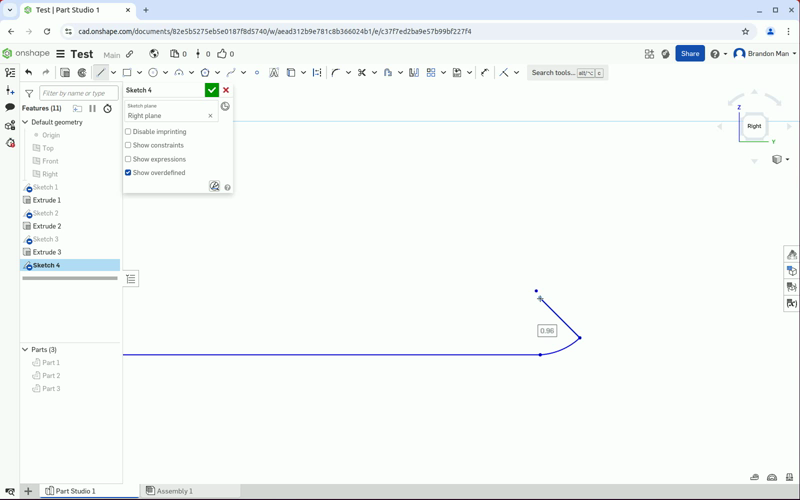
scroll(-6)
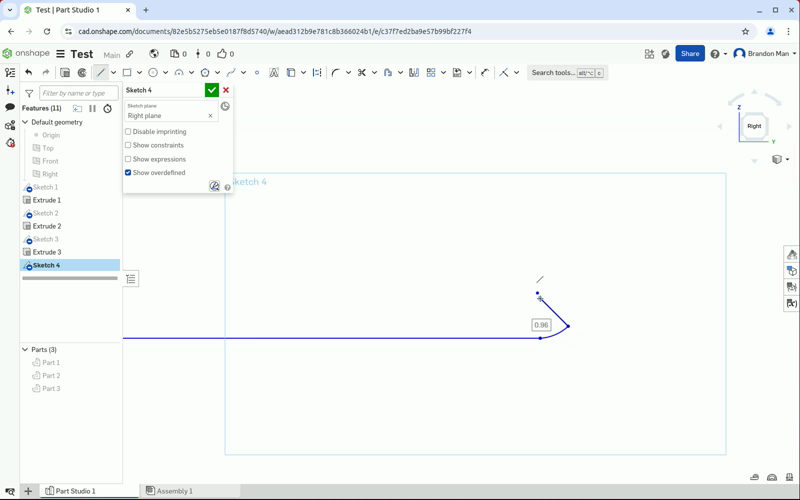
scroll(-6)
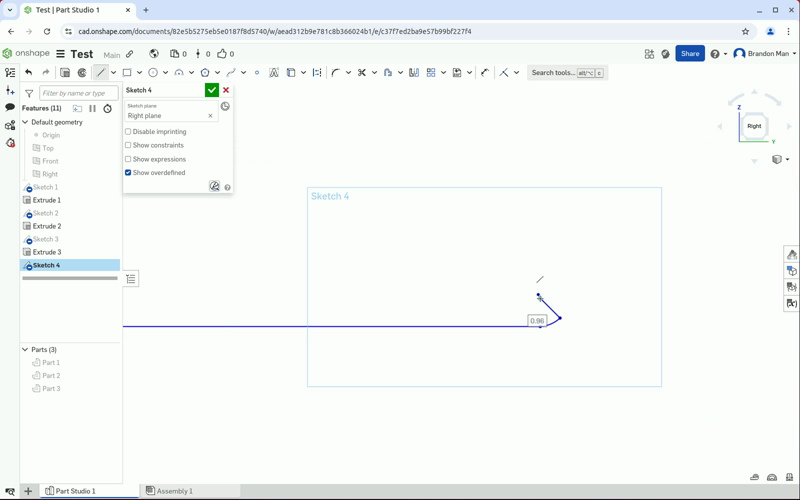
scroll(-6)
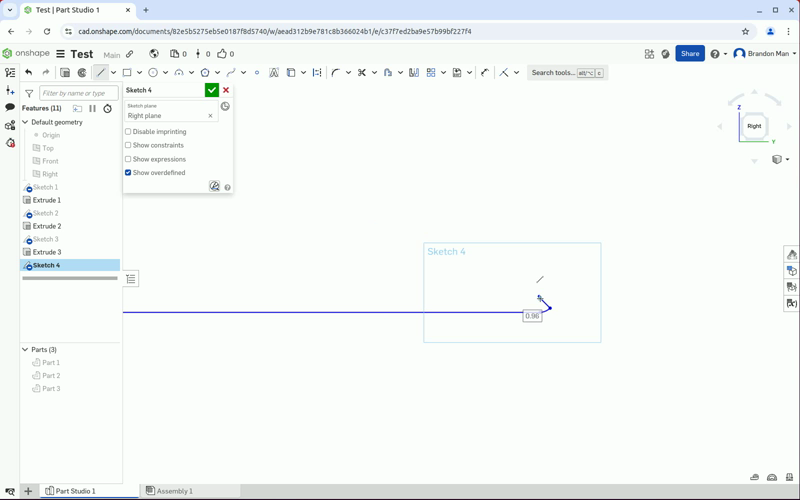
scroll(-6)
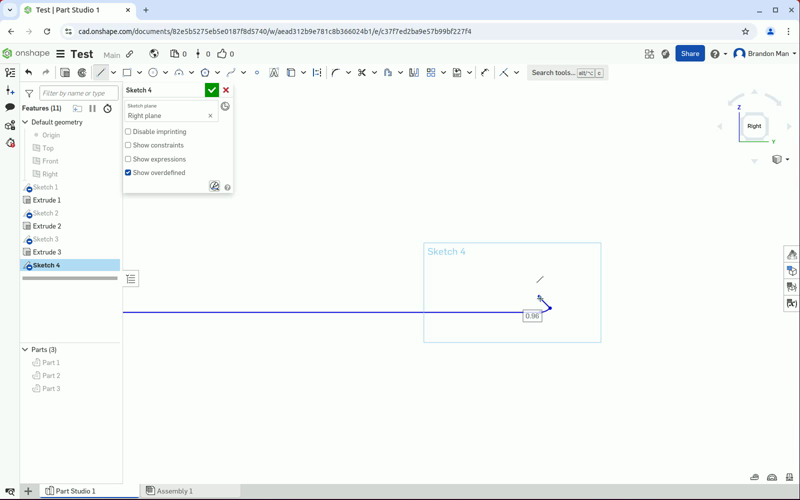
scroll(-6)
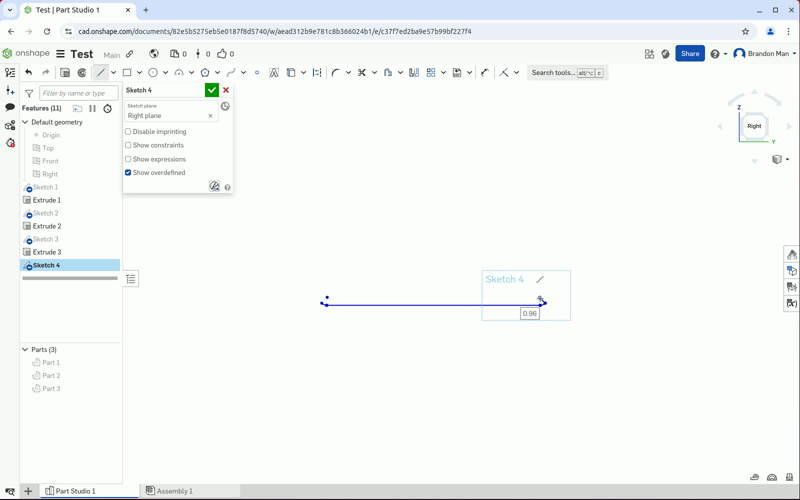
scroll(-6)
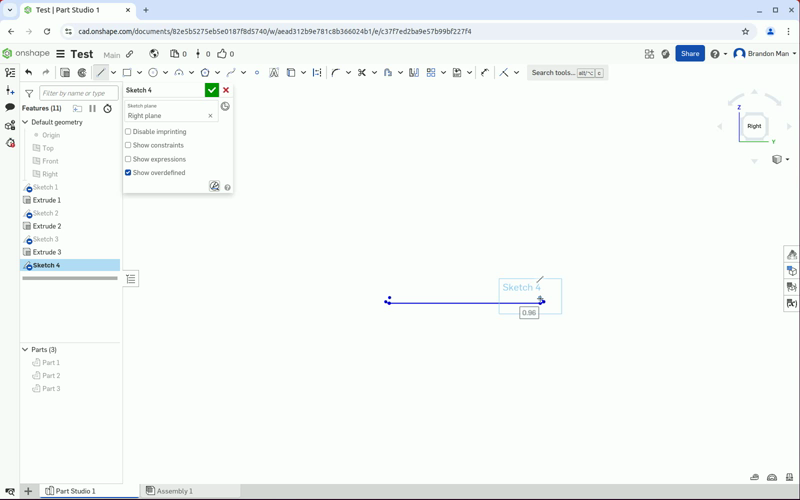
key_up(shift)
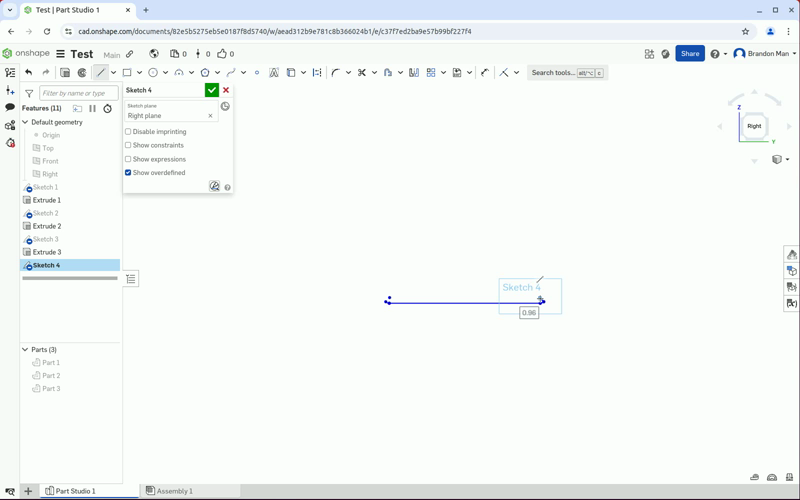
key_down(shift)
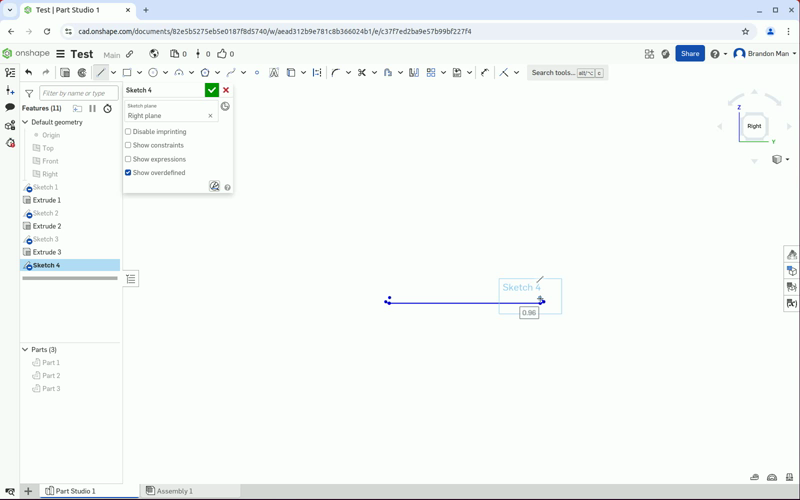
mouse_move(389, 298)
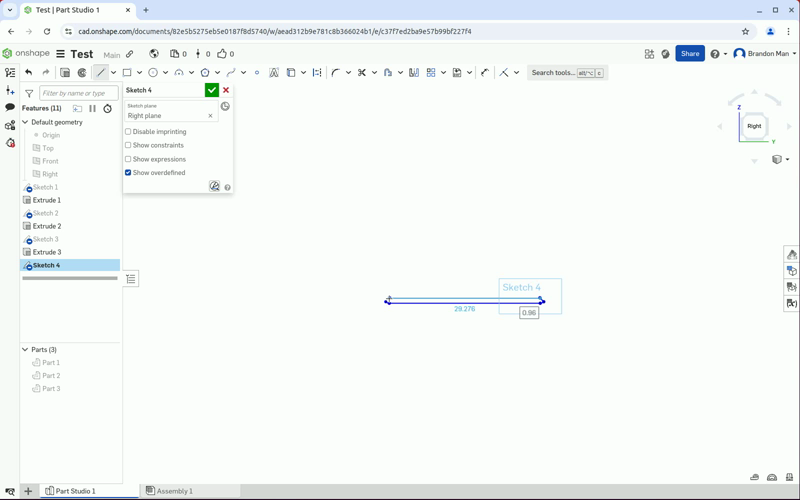
click(389, 298)
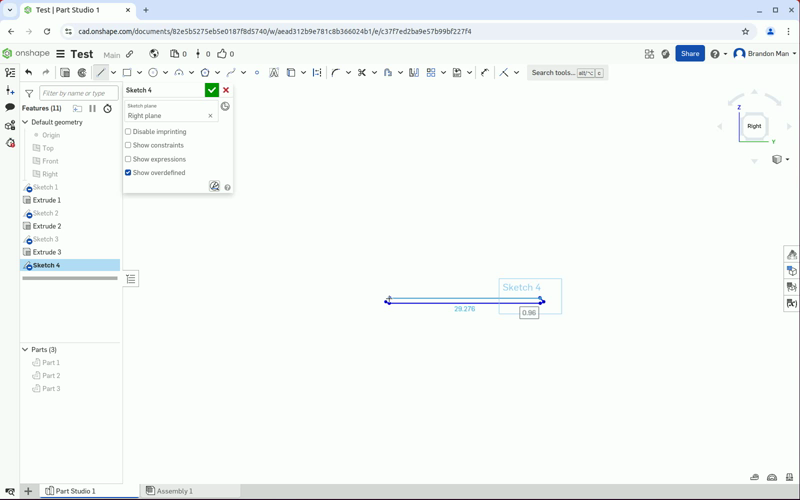
key_up(shift)
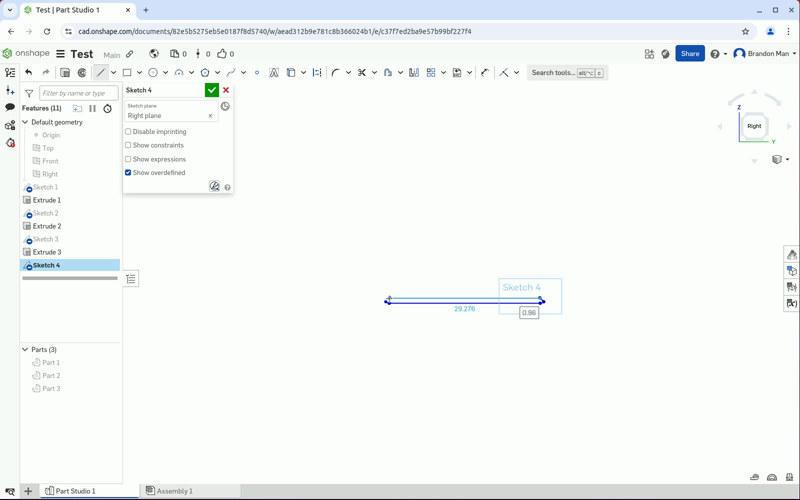
mouse_move(419, 298)
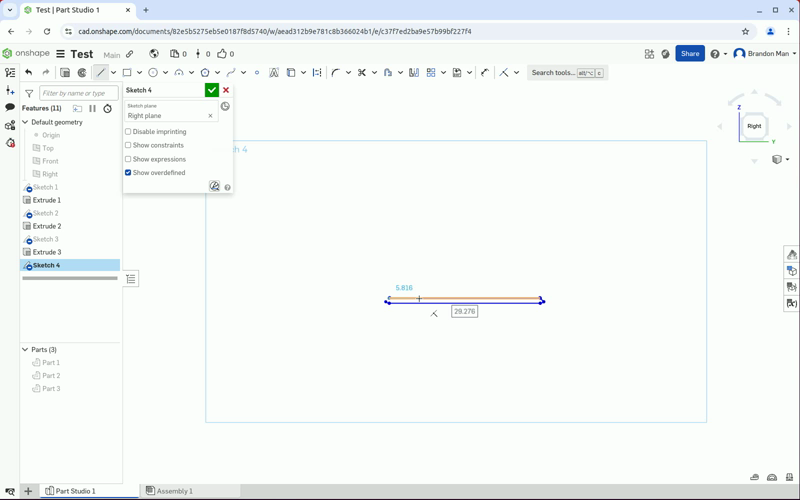
key_down(shift)
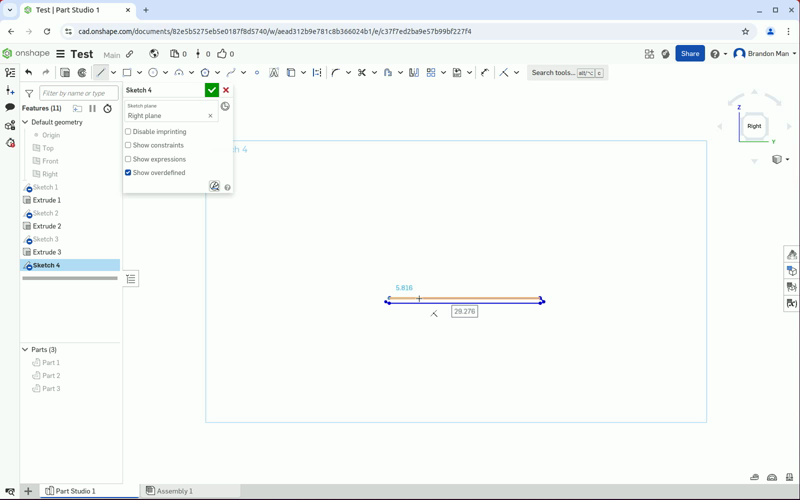
mouse_move(385, 301)
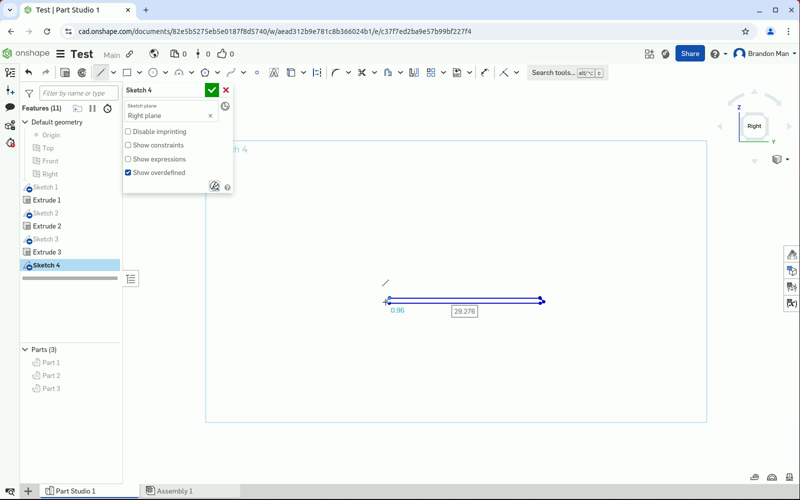
scroll(6)
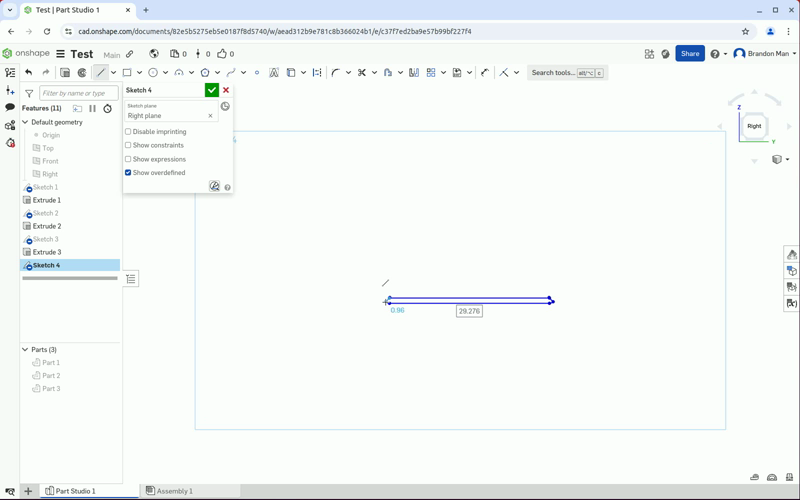
scroll(6)
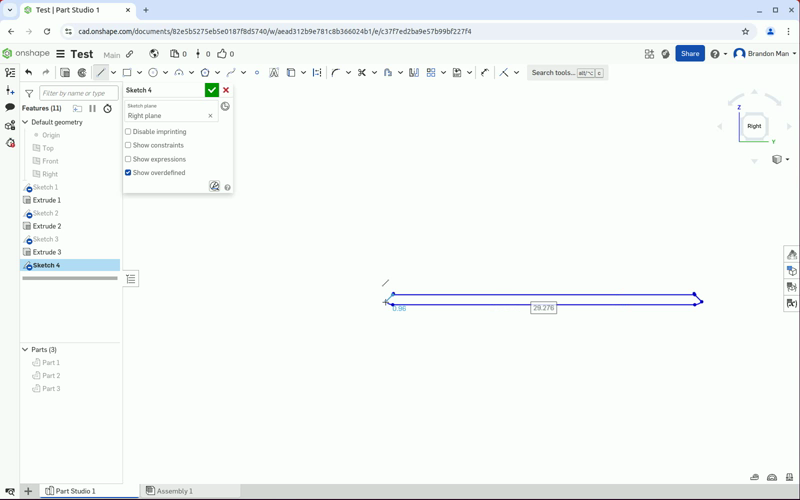
scroll(6)
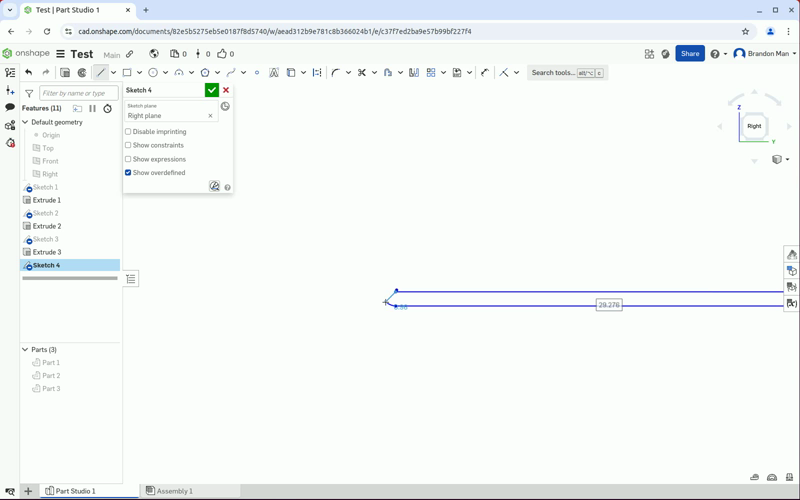
scroll(6)
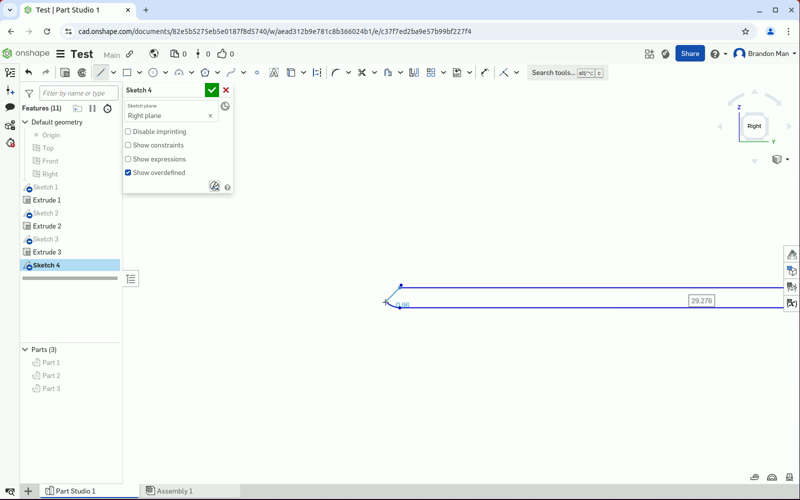
scroll(6)
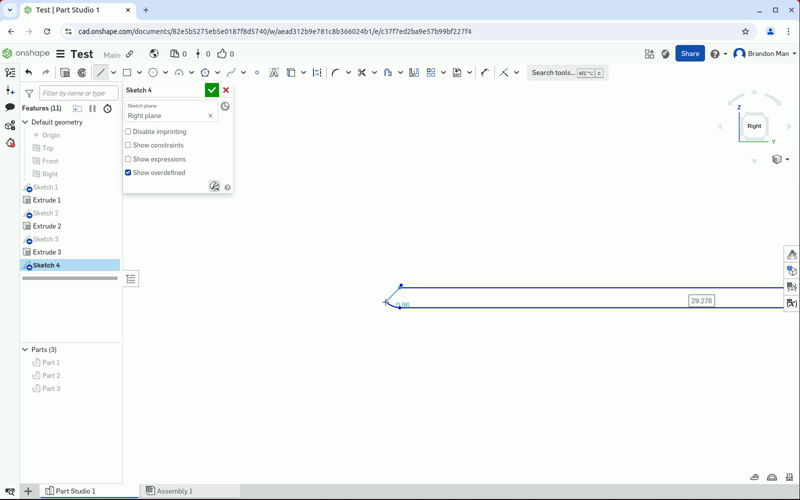
scroll(6)
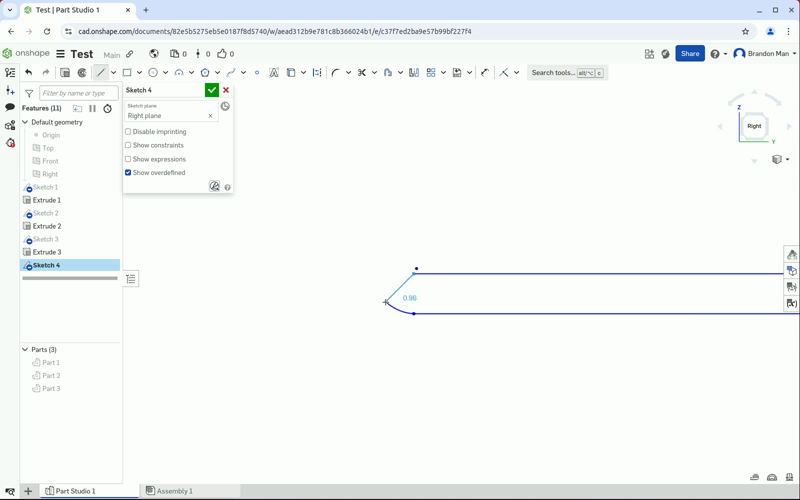
scroll(6)
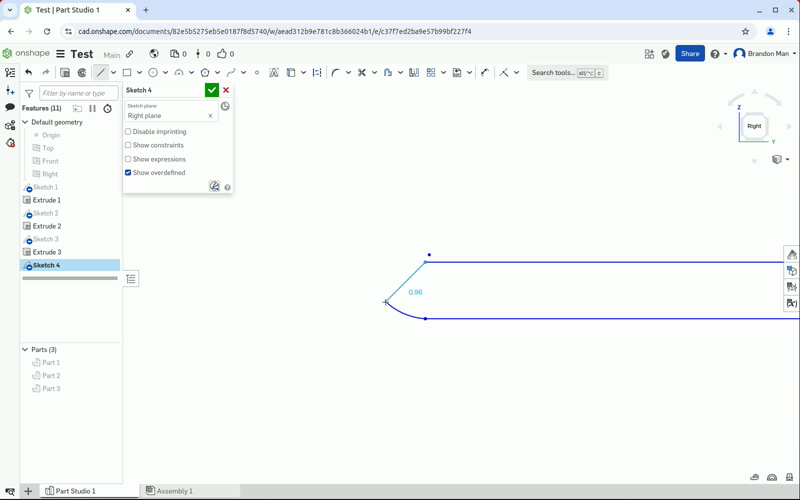
key_up(shift)
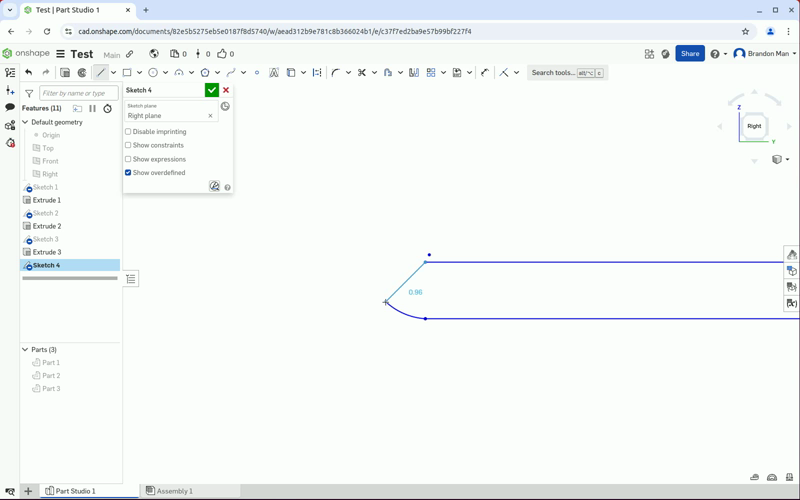
click(385, 301)
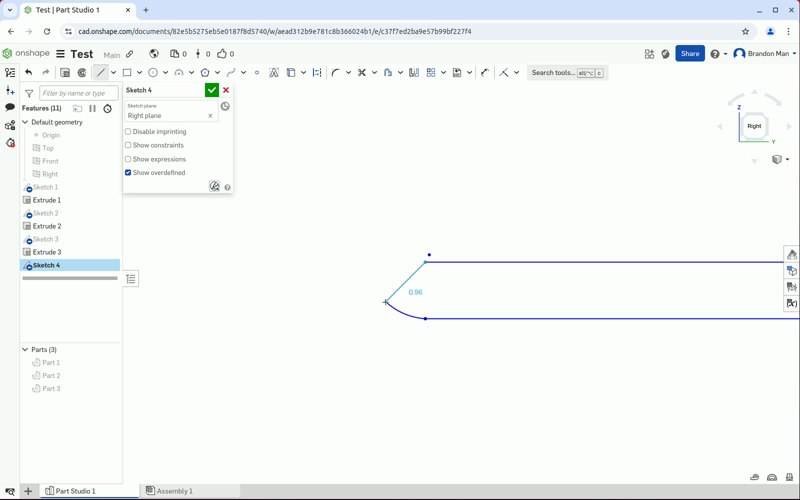
scroll(-6)
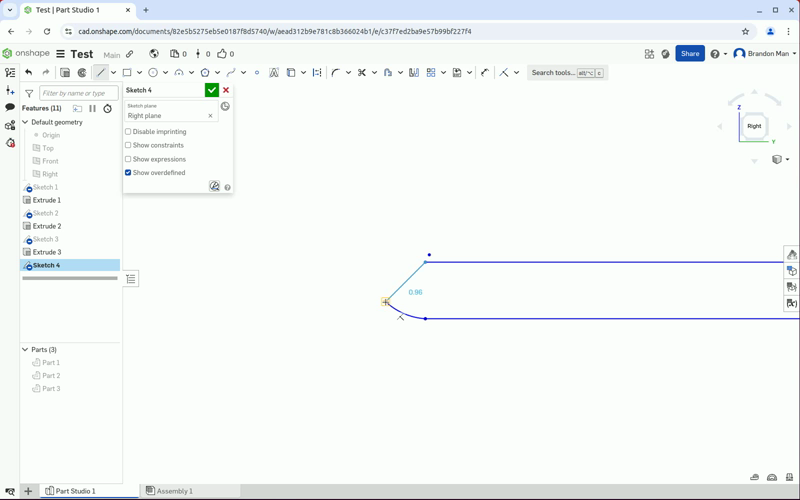
scroll(-6)
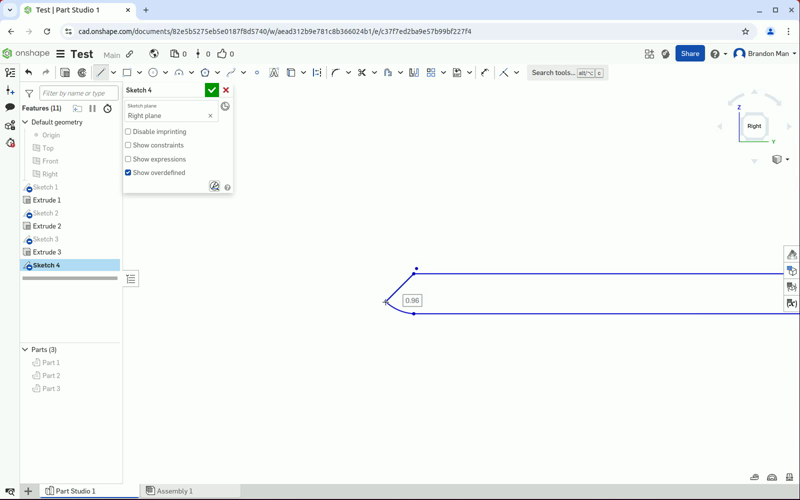
scroll(-6)
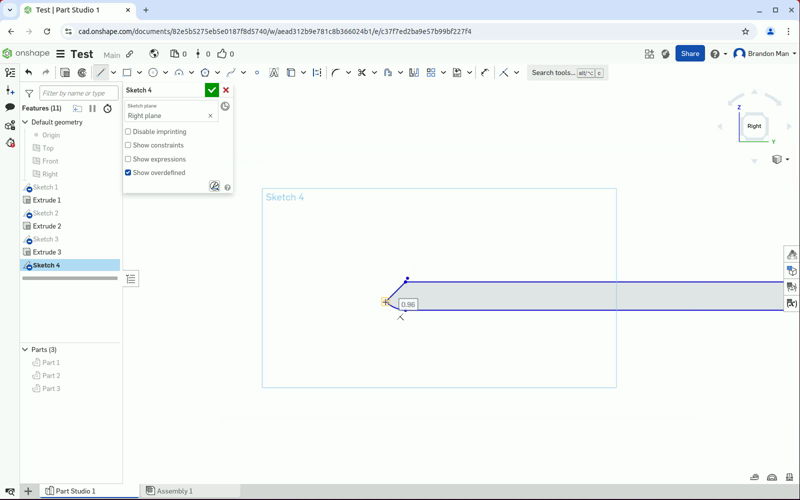
scroll(-6)
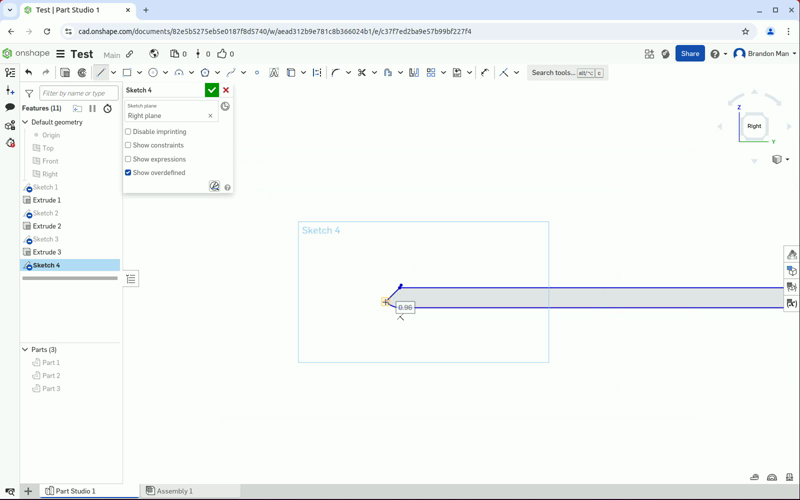
scroll(-6)
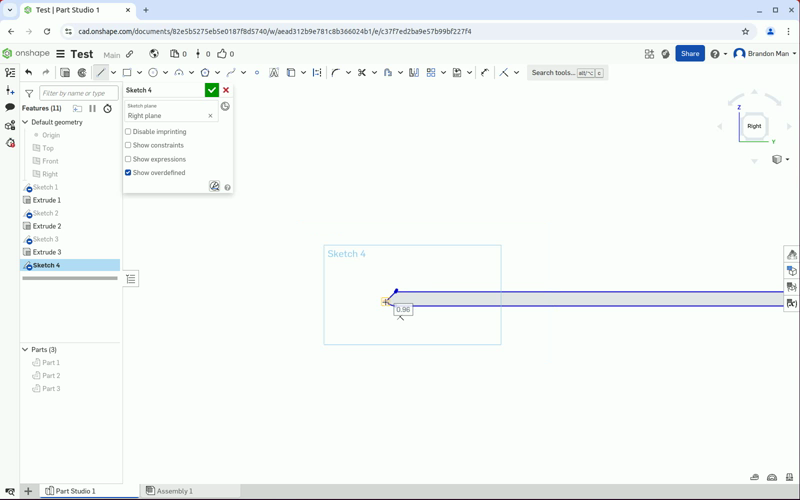
scroll(-6)
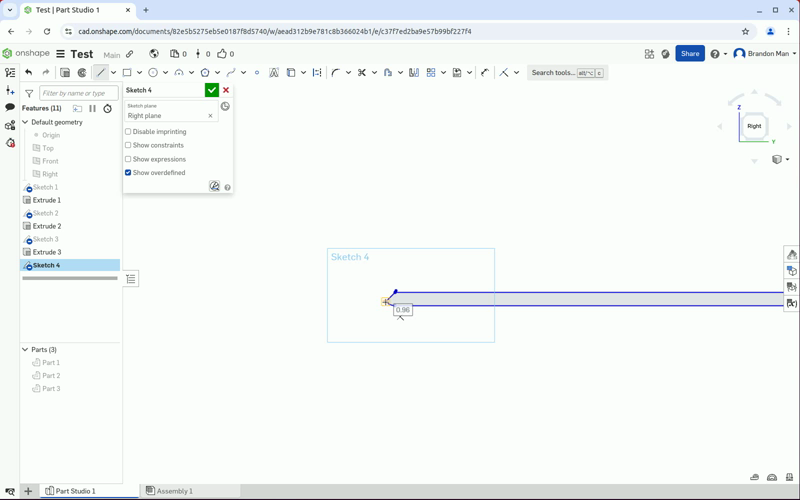
scroll(-6)
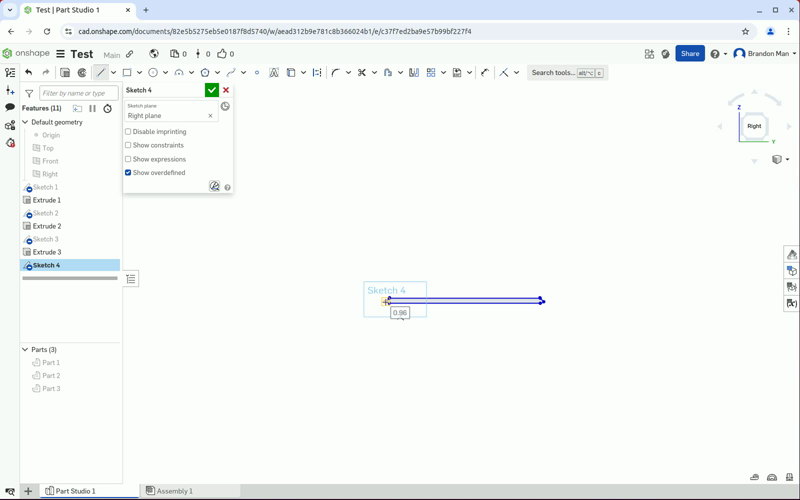
key(esc)
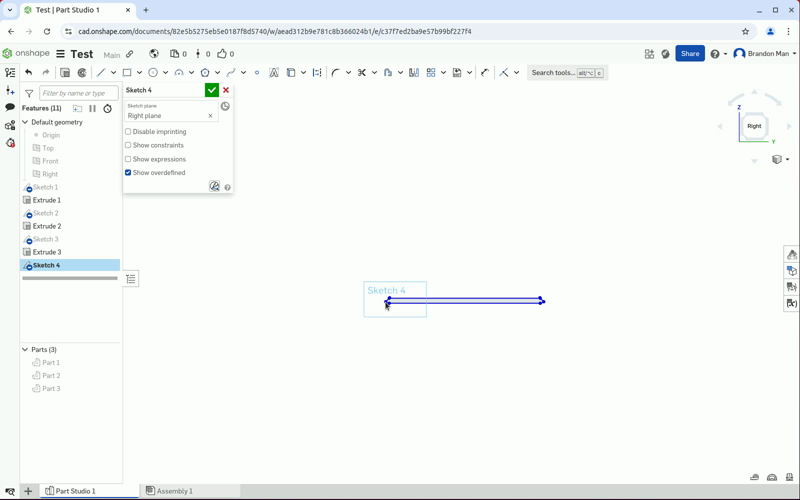
mouse_move(523, 301)
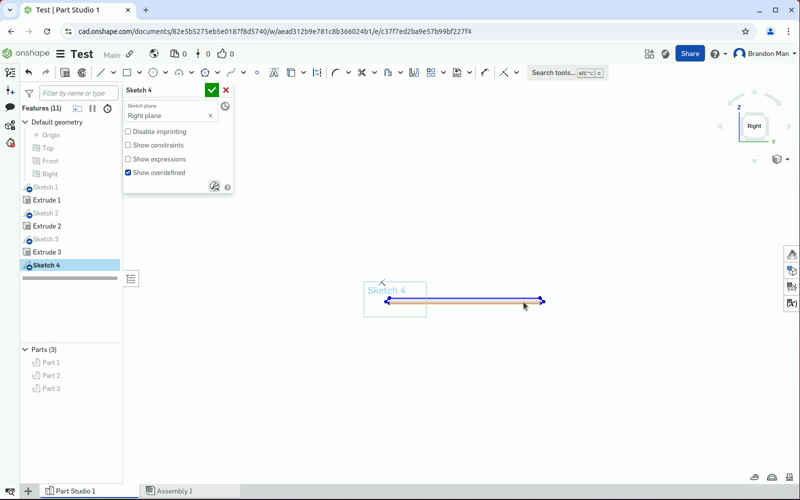
scroll(6)
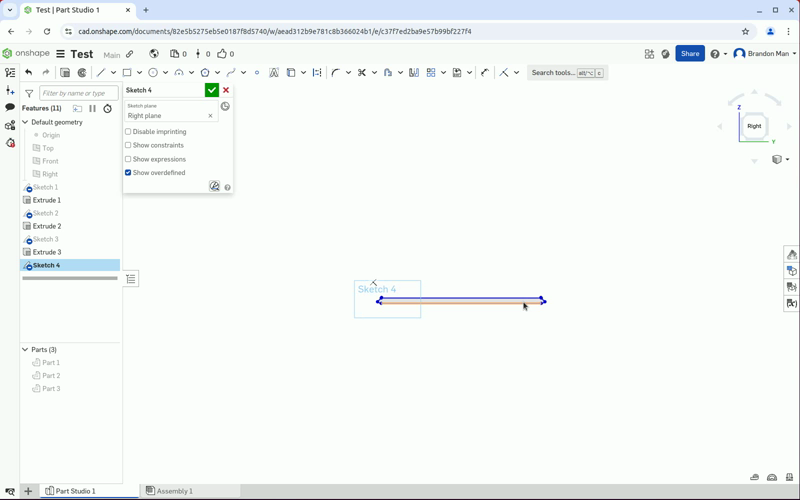
scroll(6)
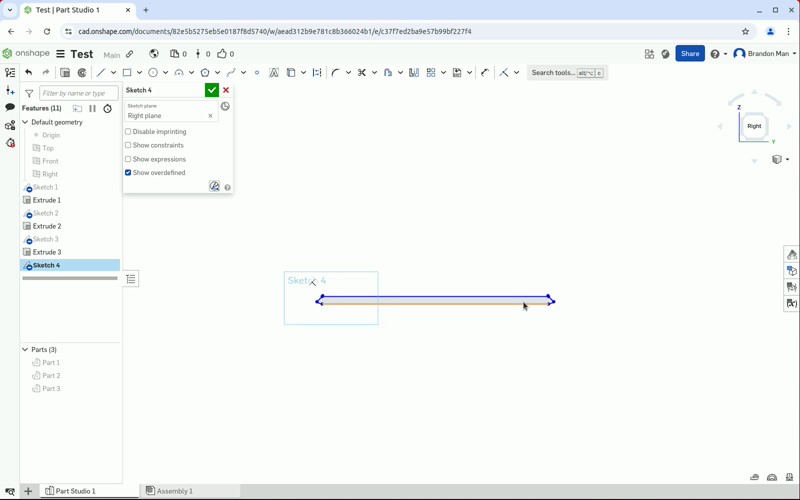
scroll(6)
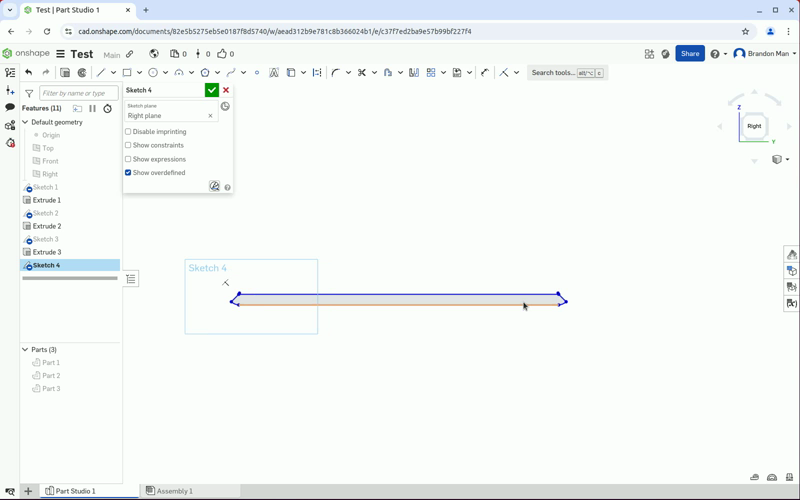
scroll(6)
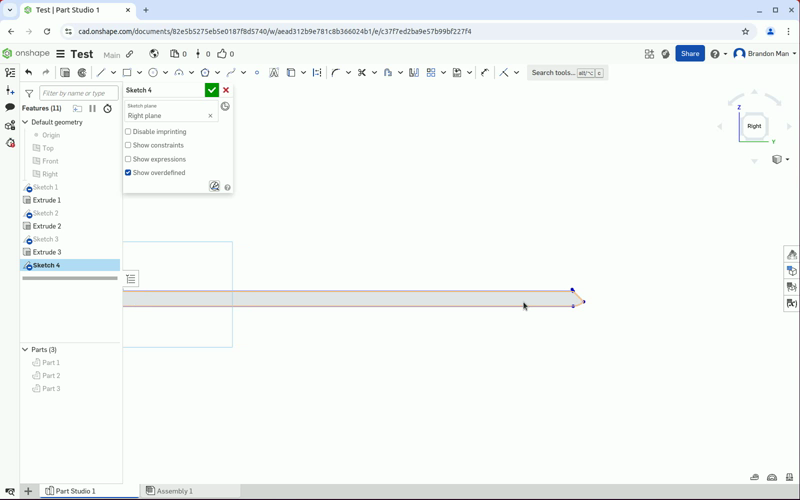
scroll(6)
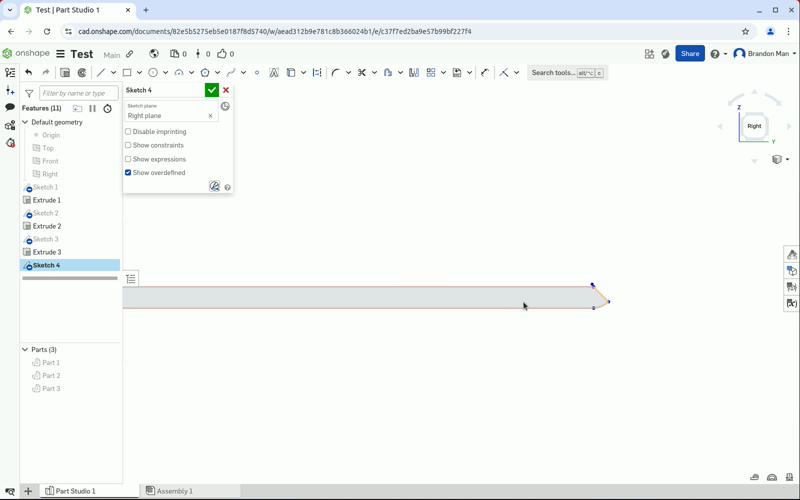
scroll(6)
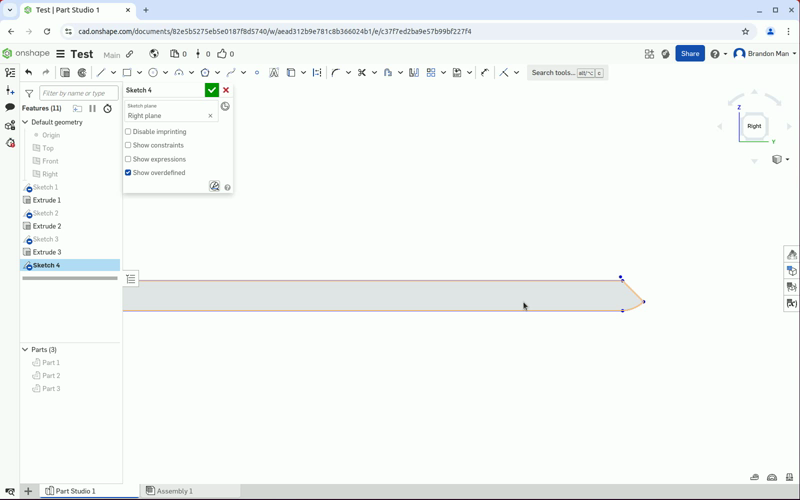
scroll(6)
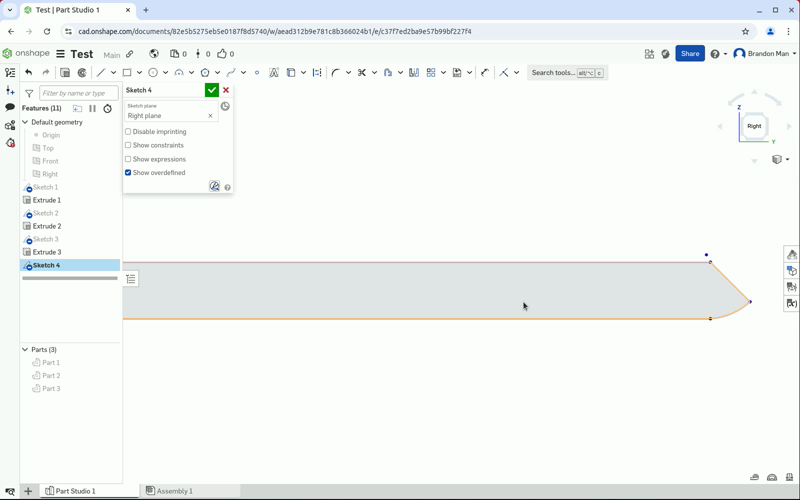
click(523, 301)
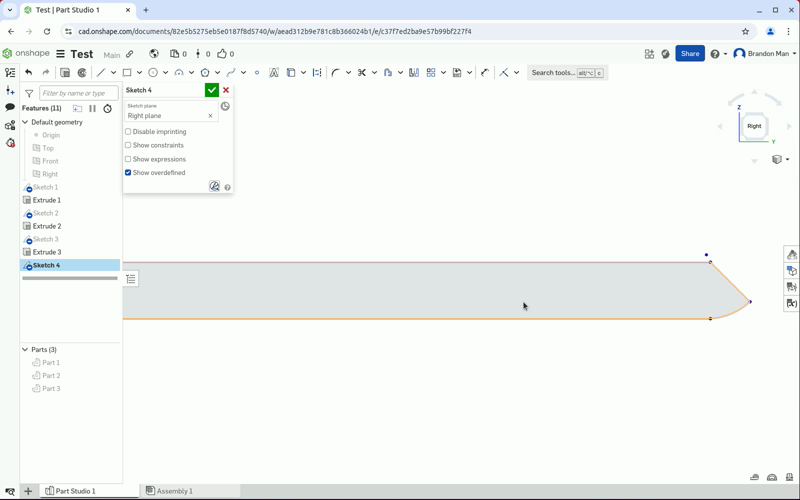
scroll(-6)
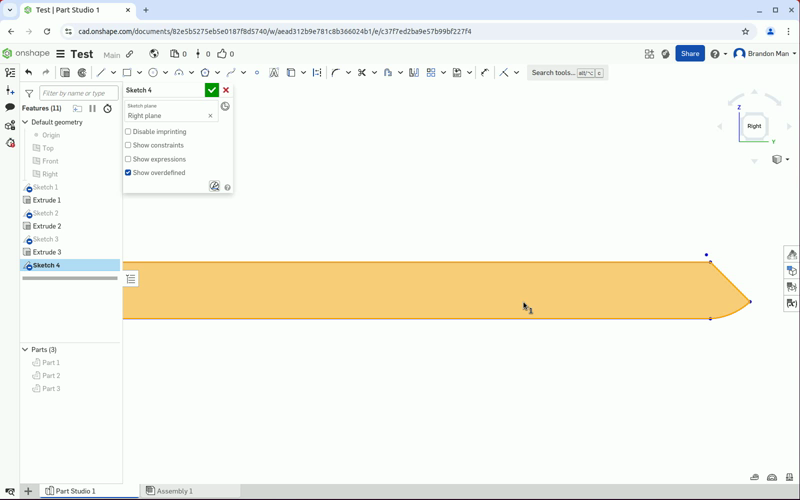
scroll(-6)
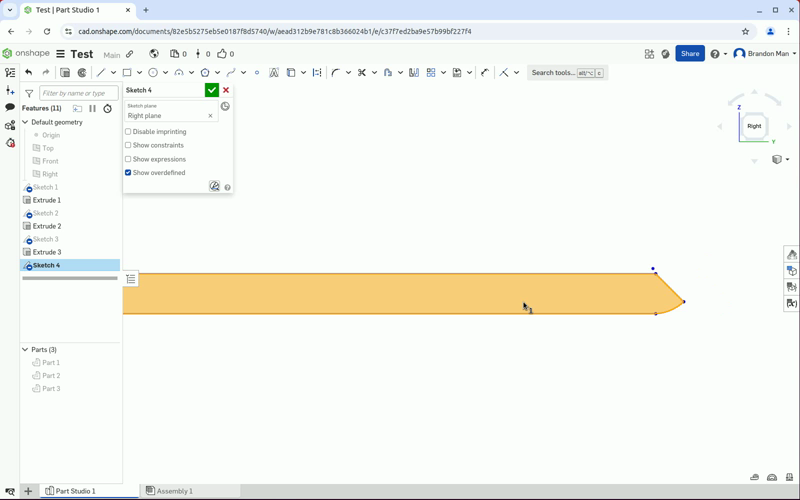
scroll(-6)
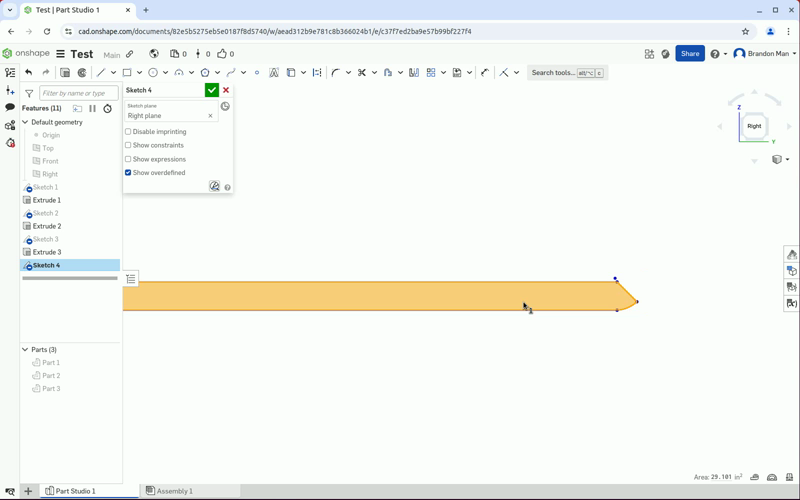
scroll(-6)
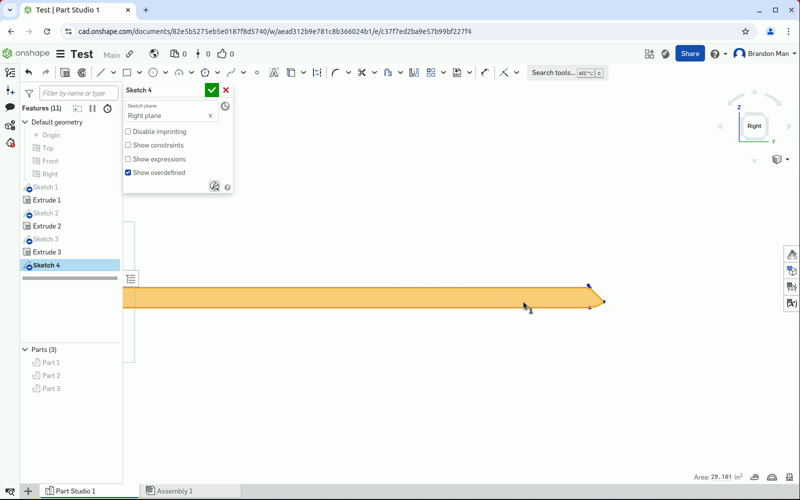
scroll(-6)
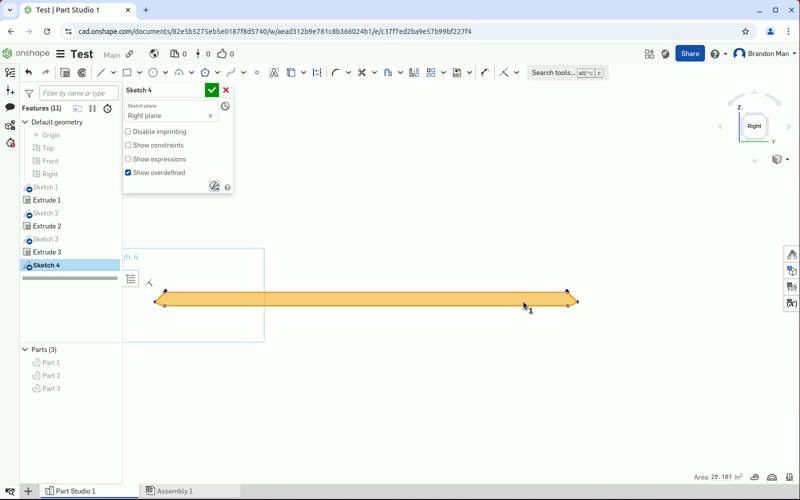
scroll(-6)
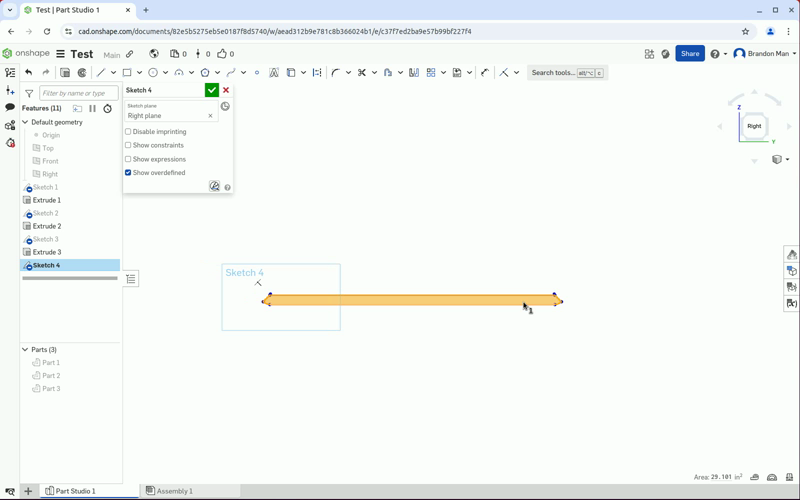
scroll(-6)
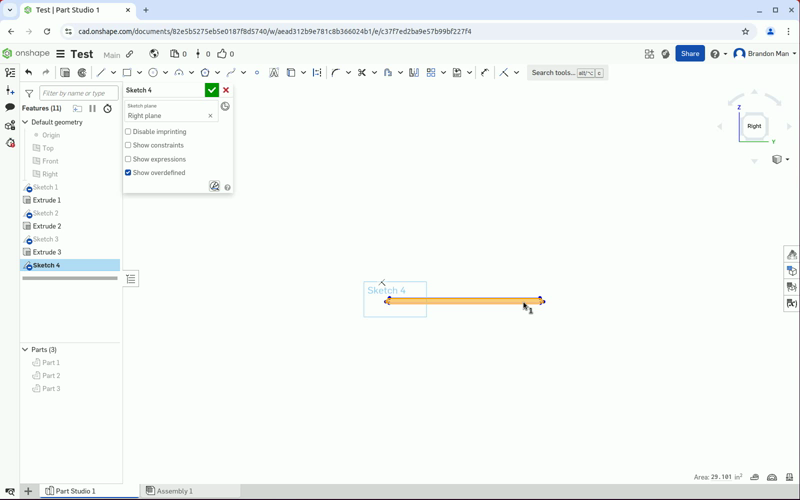
mouse_move(73, 352)
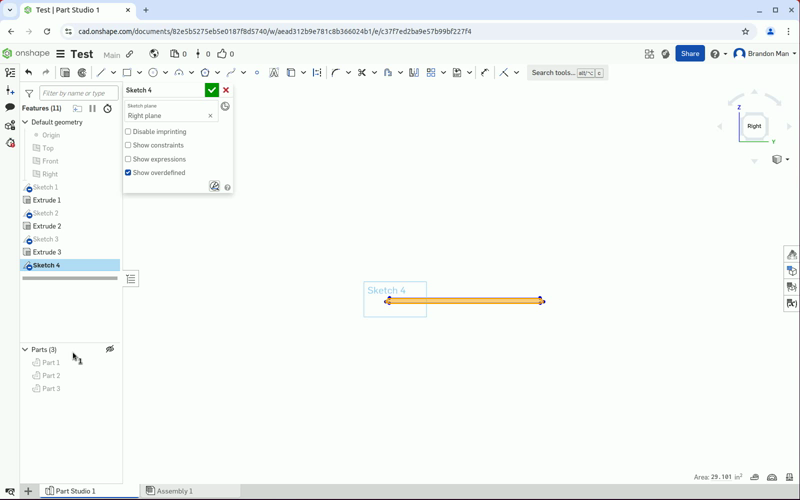
key(shift+y)
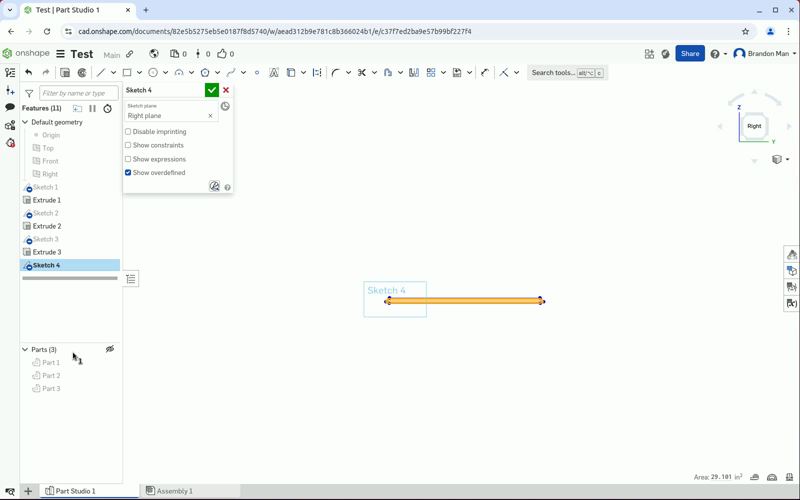
key(shift+e)
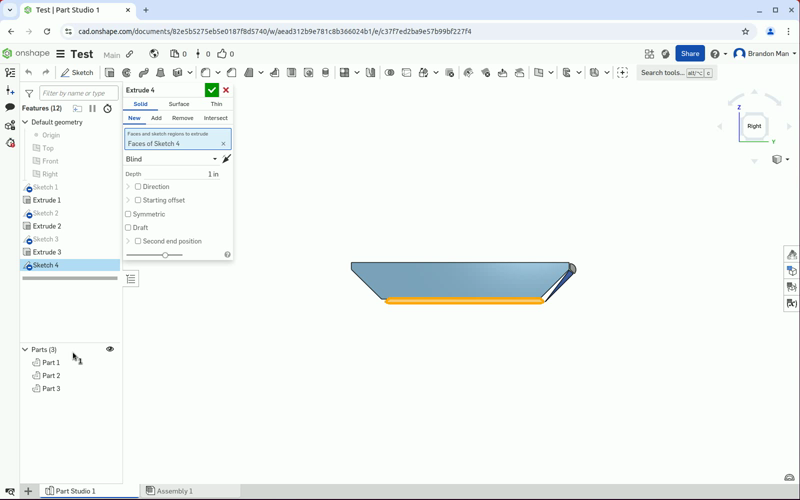
mouse_move(143, 106)
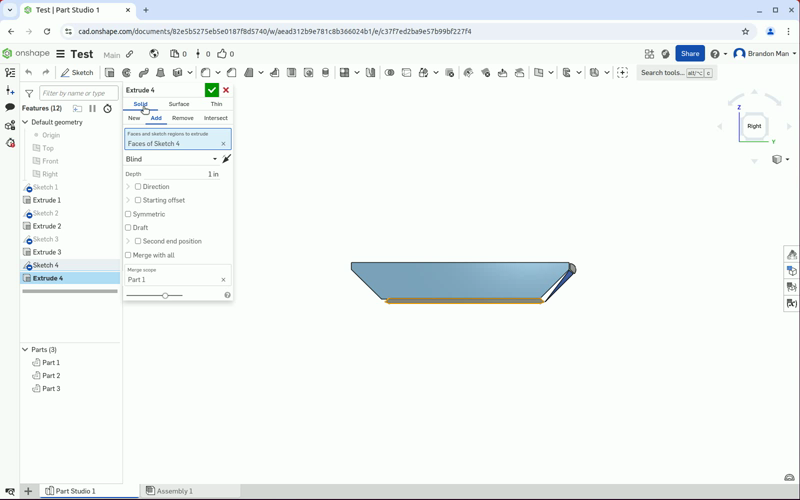
click(143, 106)
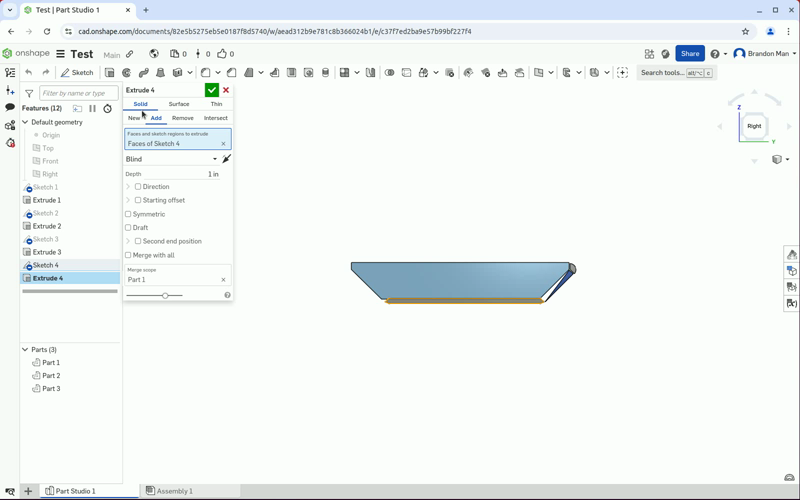
mouse_move(137, 120)
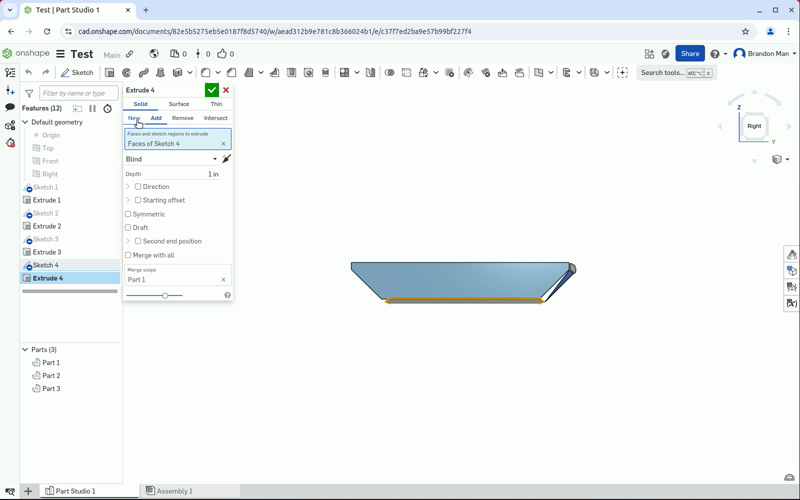
click(137, 120)
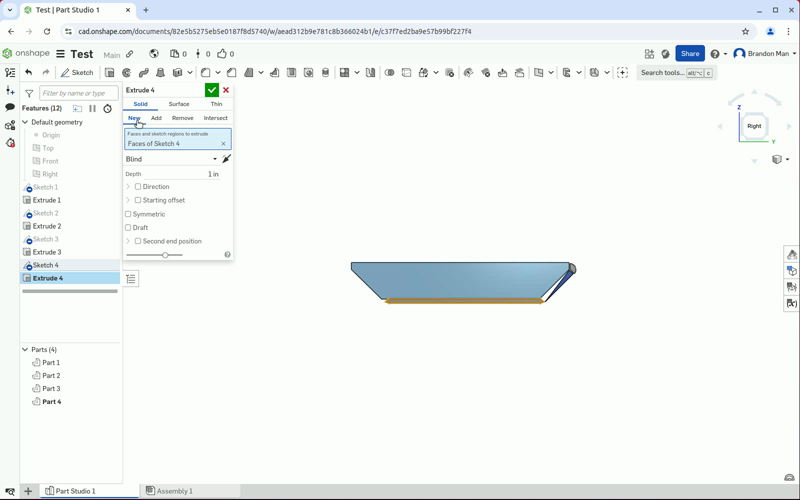
key(tab, 4)
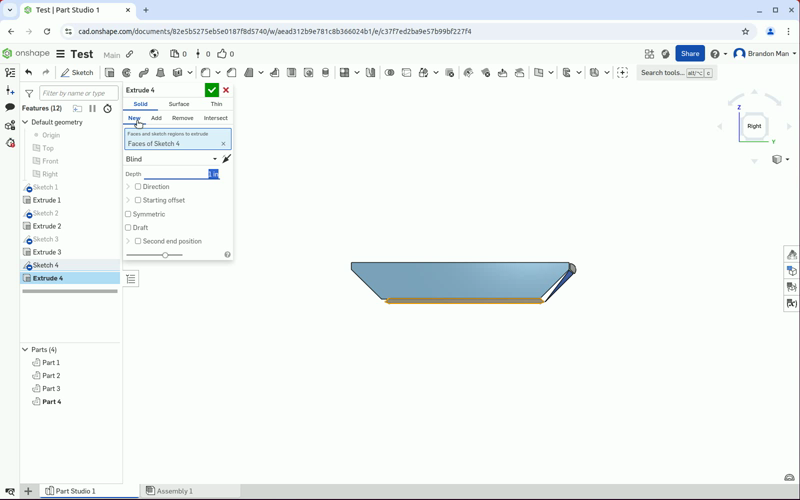
text(-2.166)
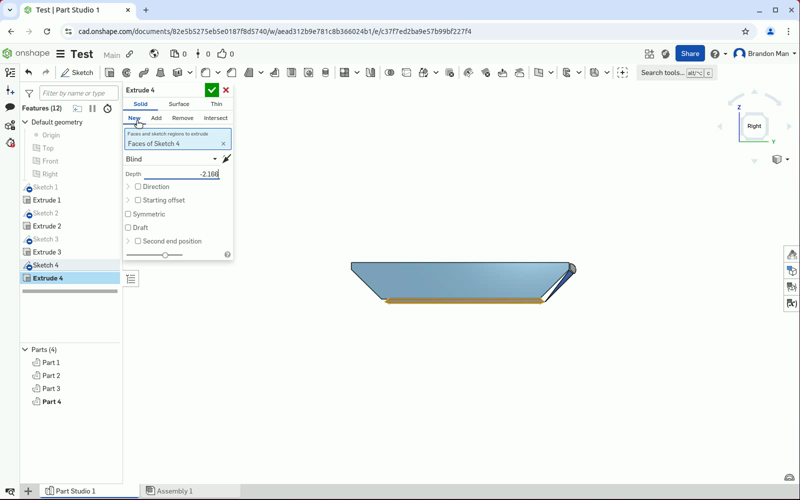
key(enter)
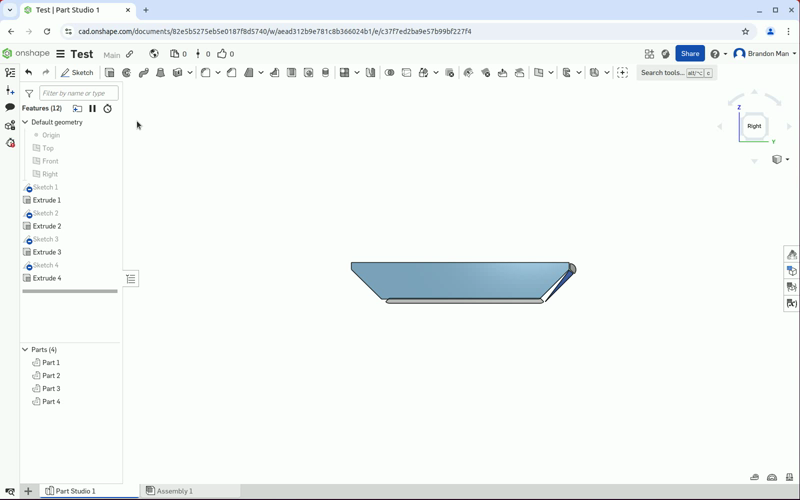
key(shift+h)
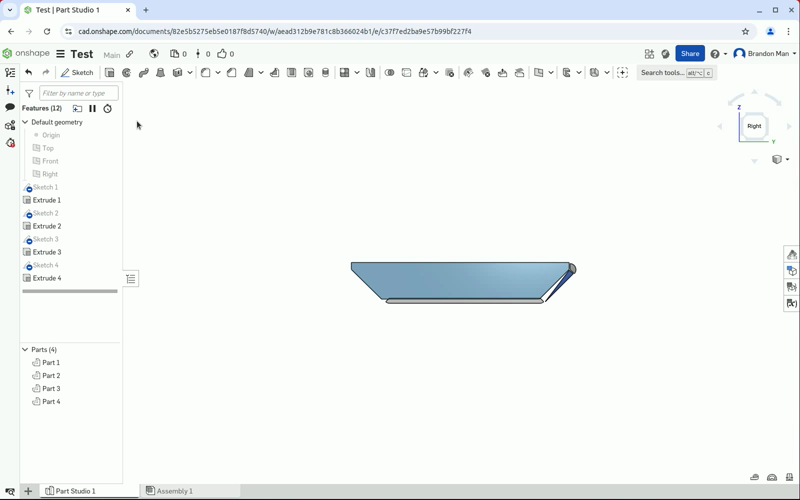
key(shift+h)
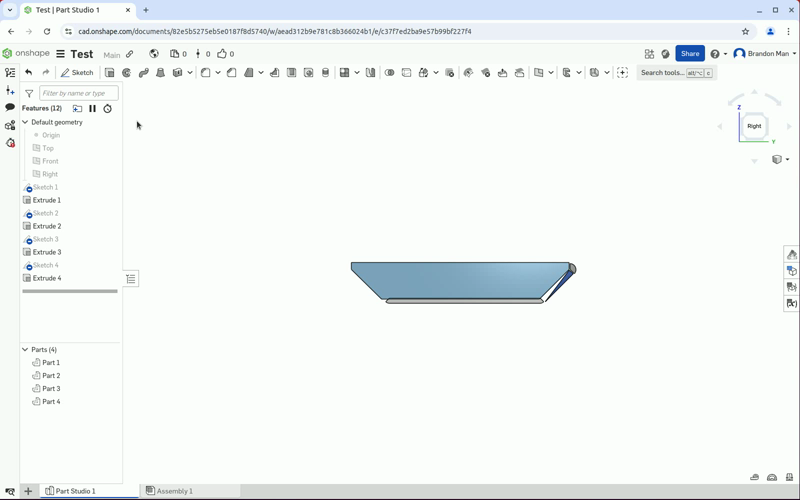
mouse_move(73, 189)
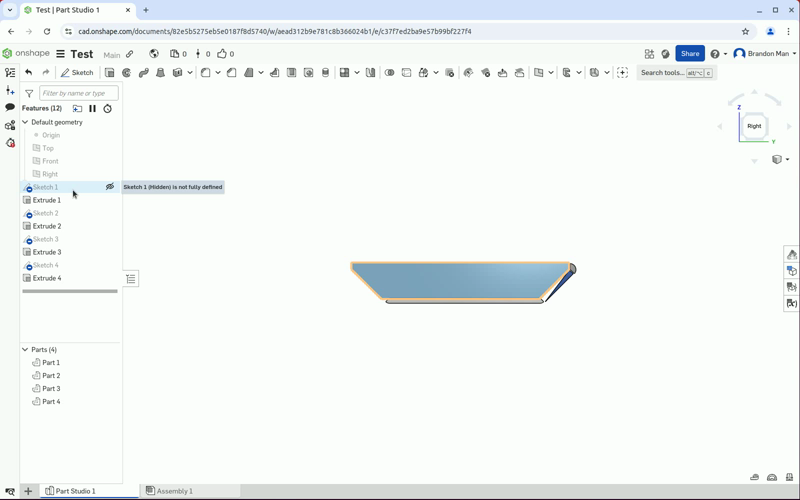
click(73, 189)
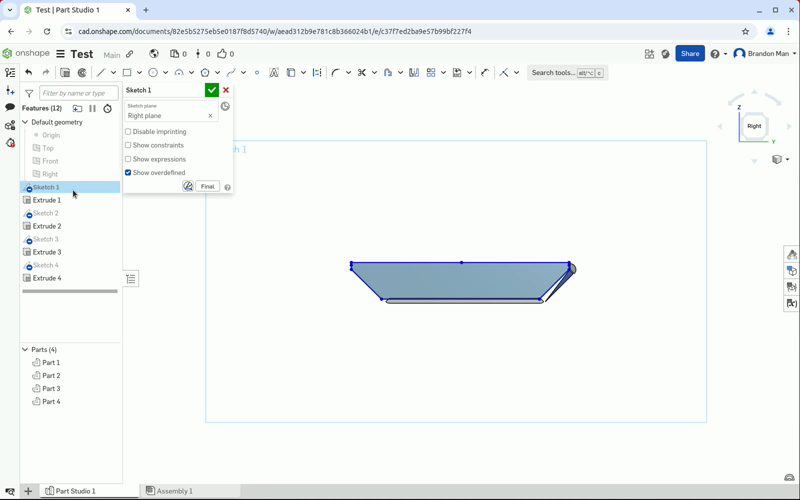
mouse_move(229, 92)
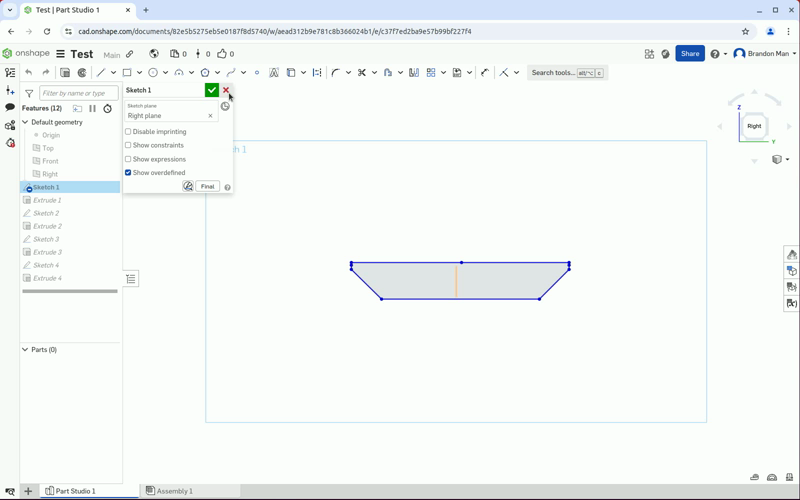
click(229, 92)
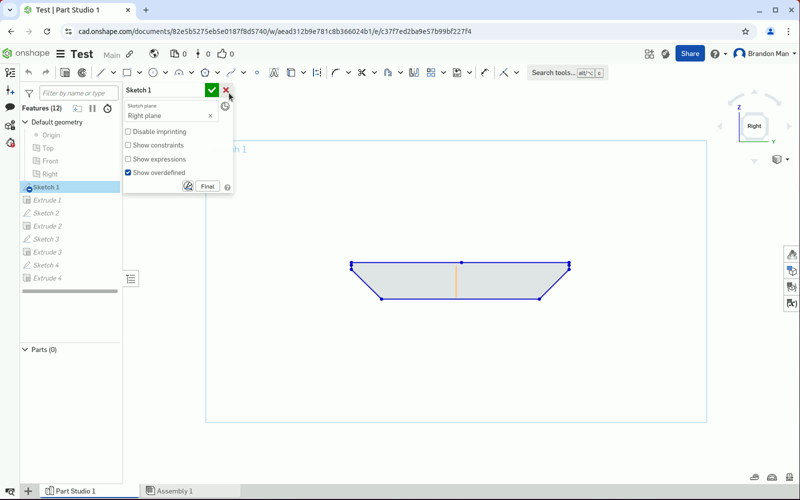
key(shift+s)
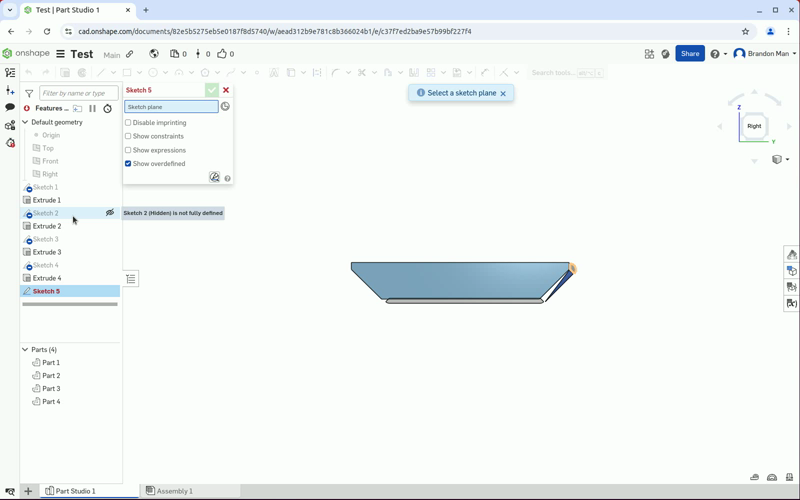
scroll(3)
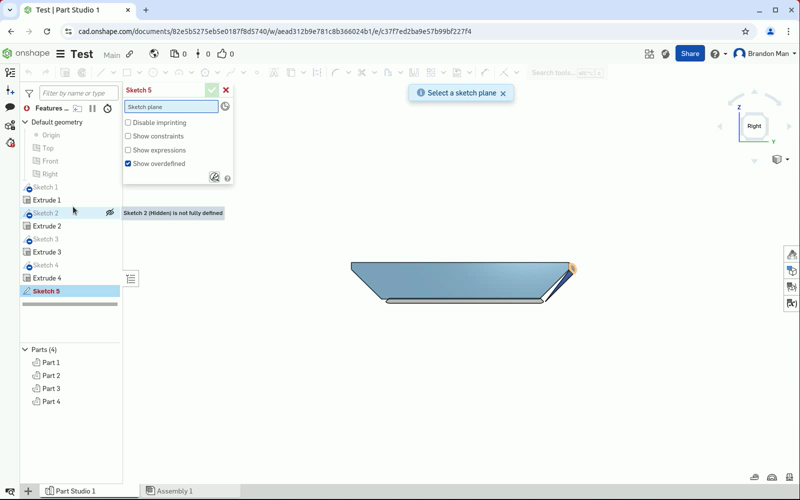
mouse_move(73, 176)
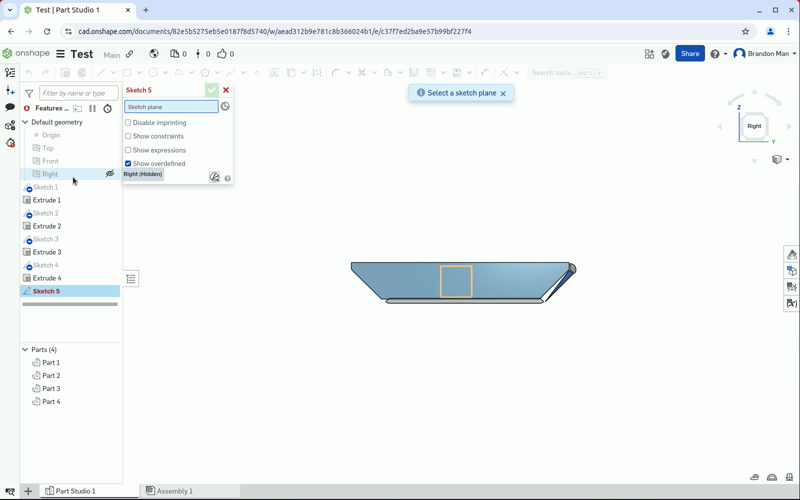
click(73, 176)
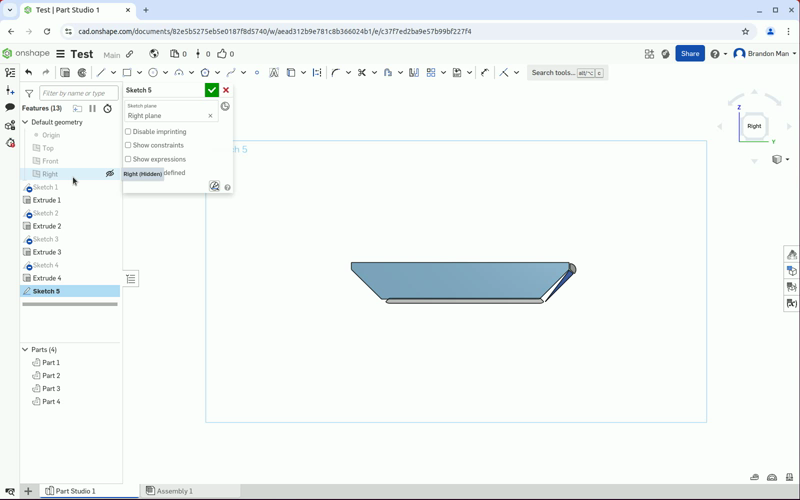
mouse_move(73, 352)
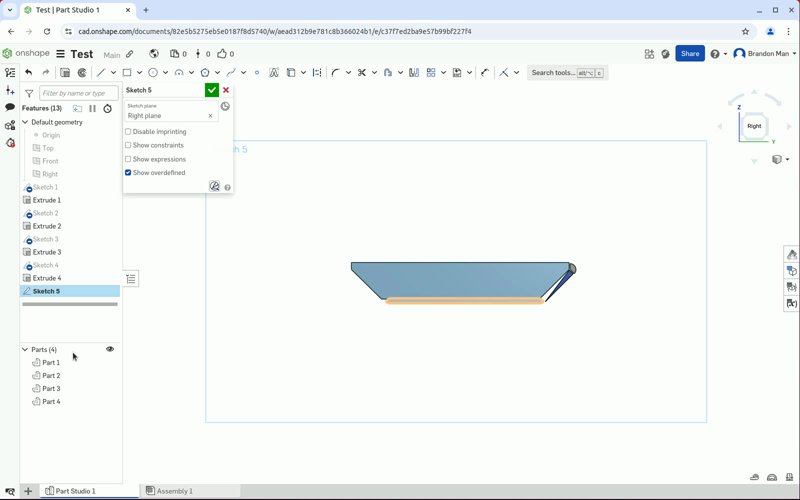
key(y)
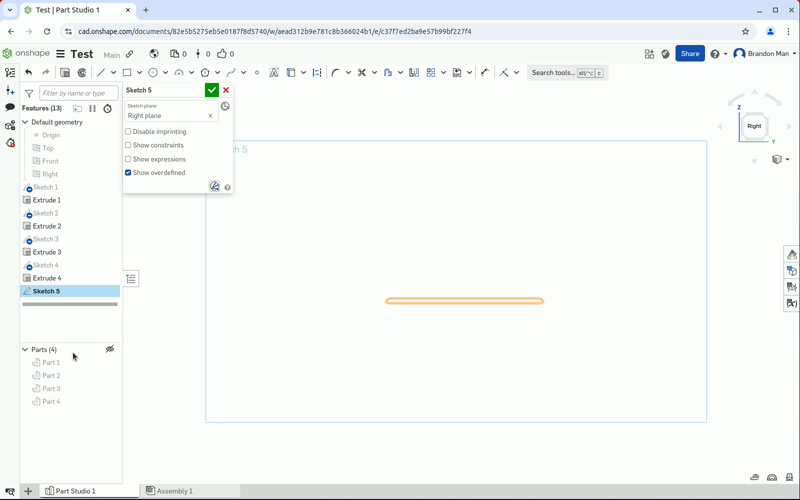
key(l)
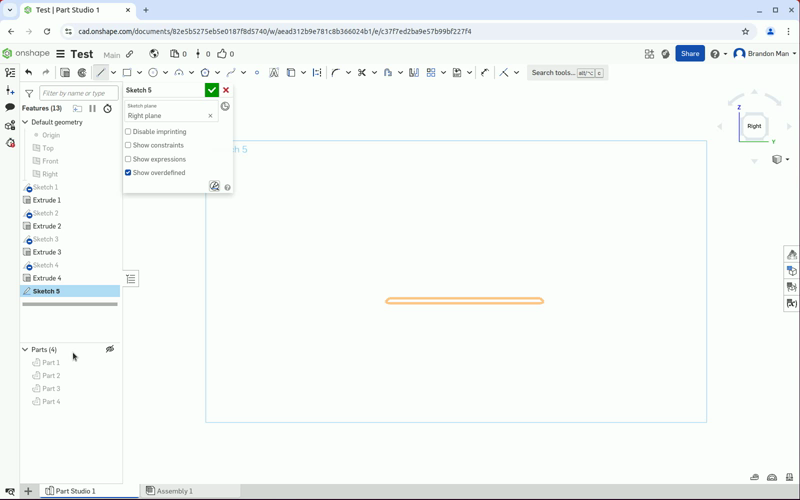
key_down(shift)
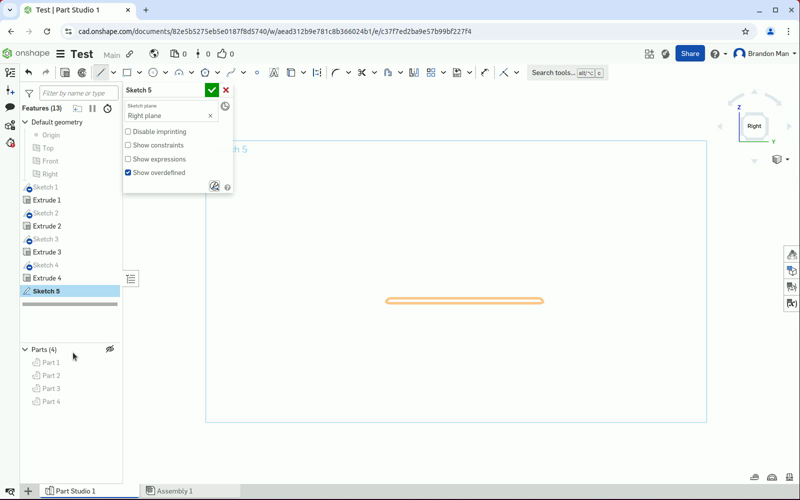
mouse_move(358, 274)
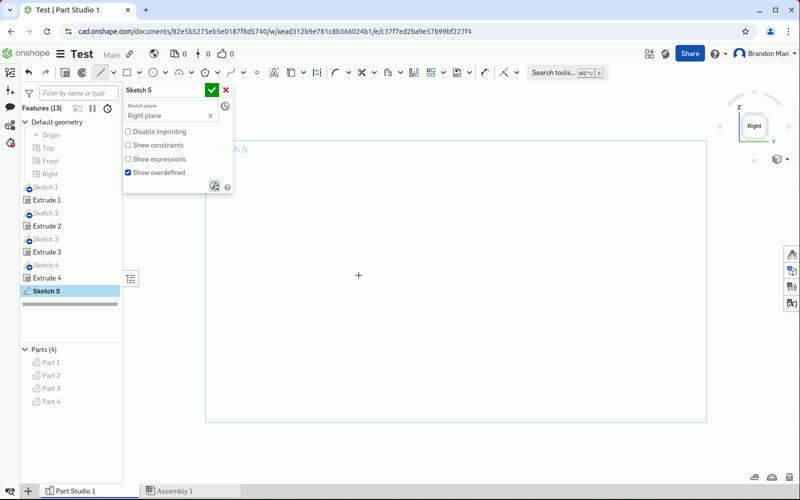
click(358, 274)
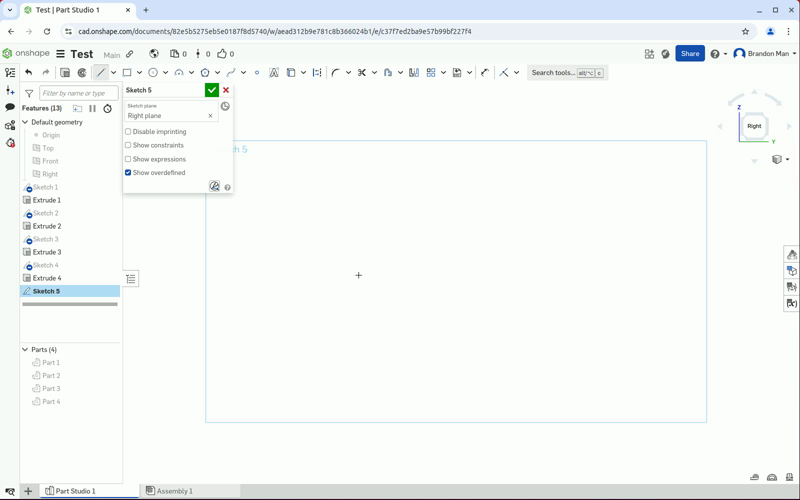
key_up(shift)
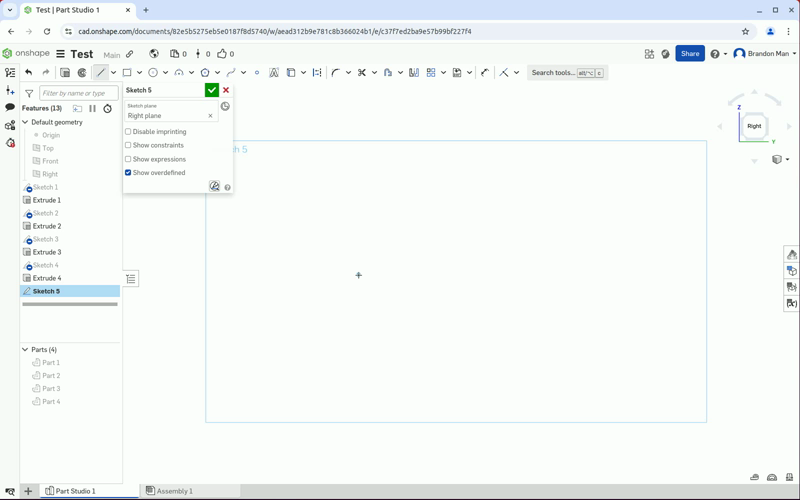
key_down(shift)
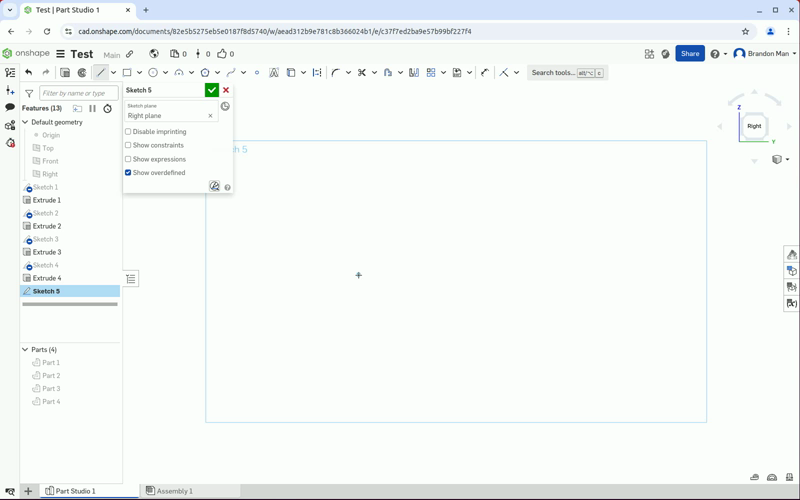
mouse_move(388, 274)
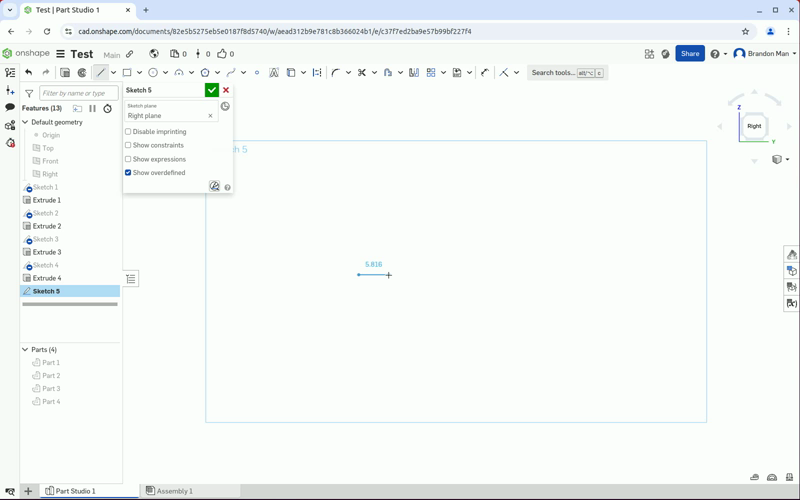
mouse_move(386, 302)
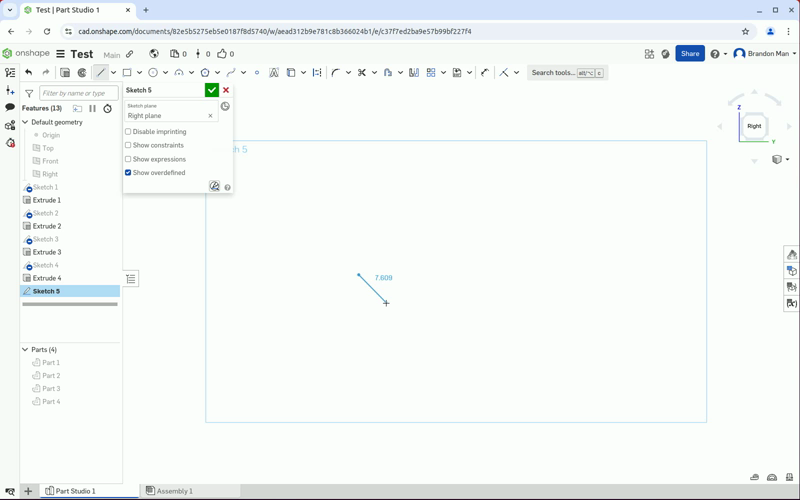
click(386, 302)
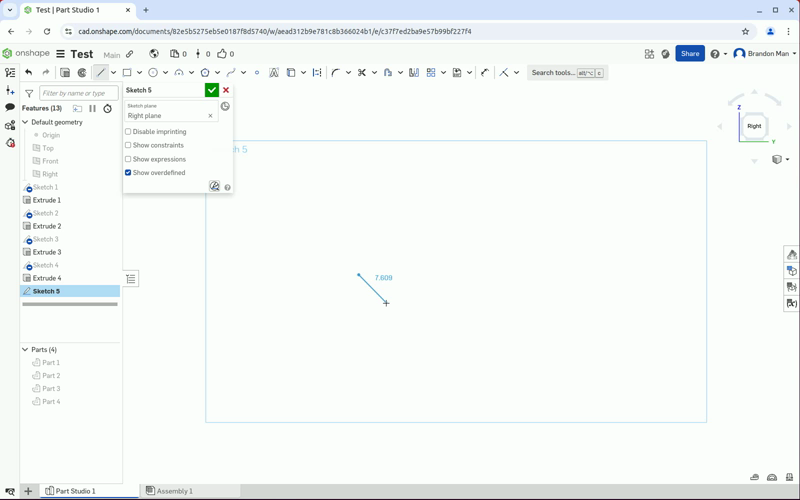
key_up(shift)
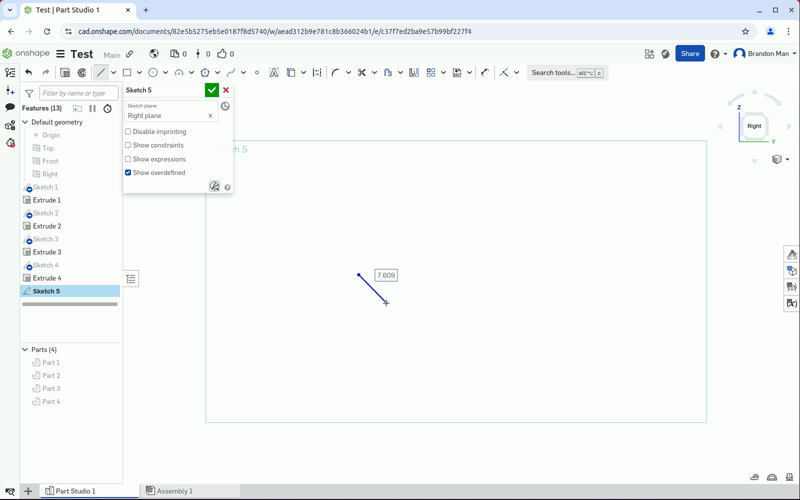
key_down(shift)
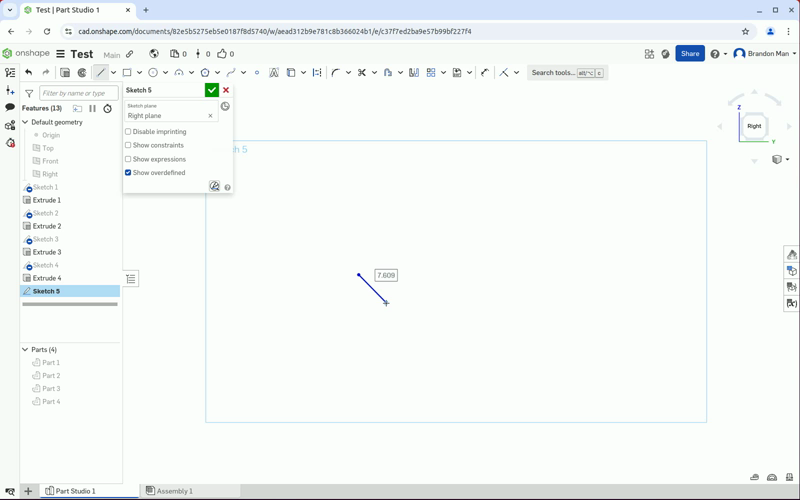
mouse_move(416, 302)
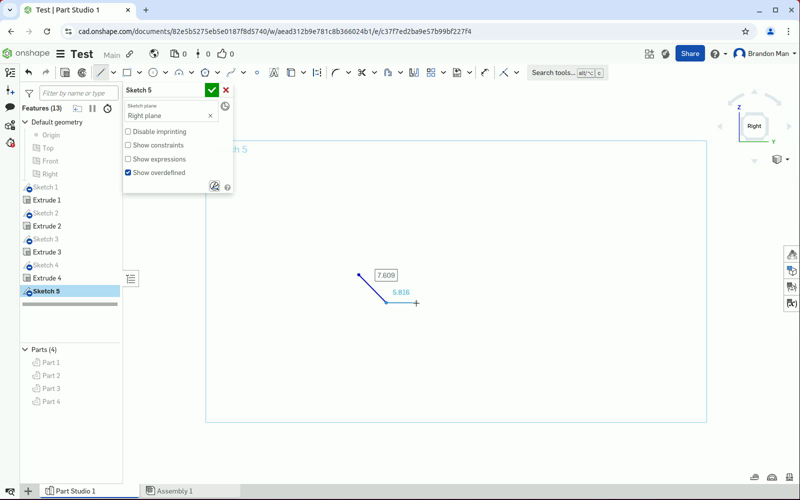
mouse_move(389, 299)
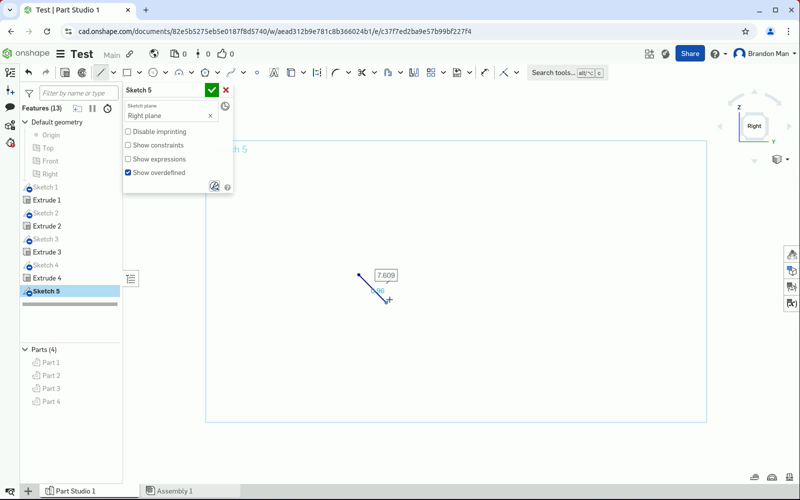
scroll(6)
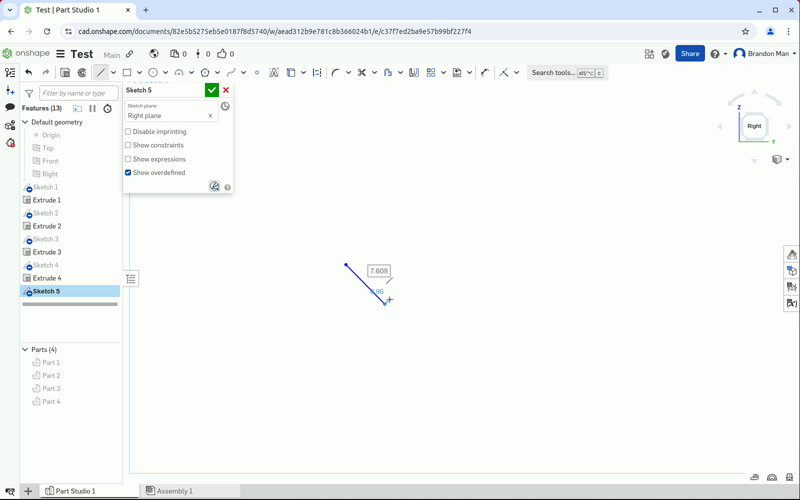
scroll(6)
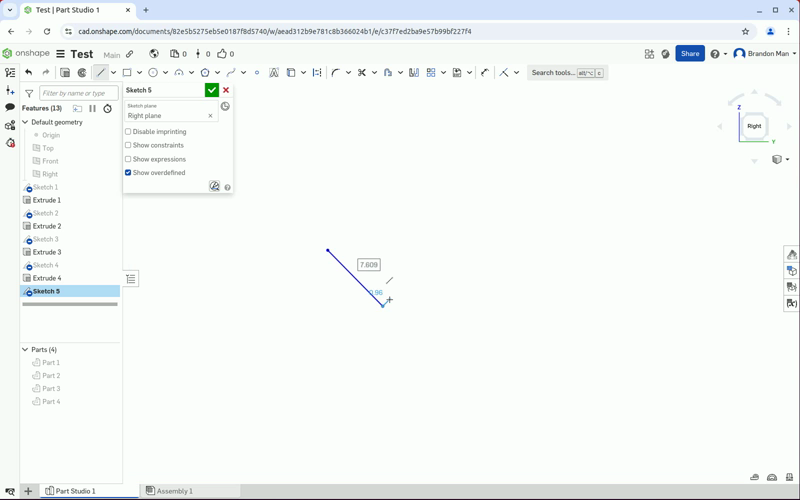
scroll(6)
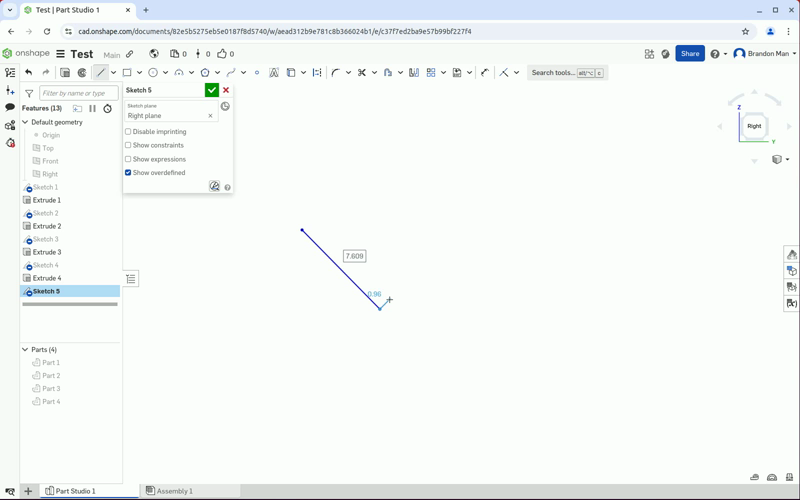
scroll(6)
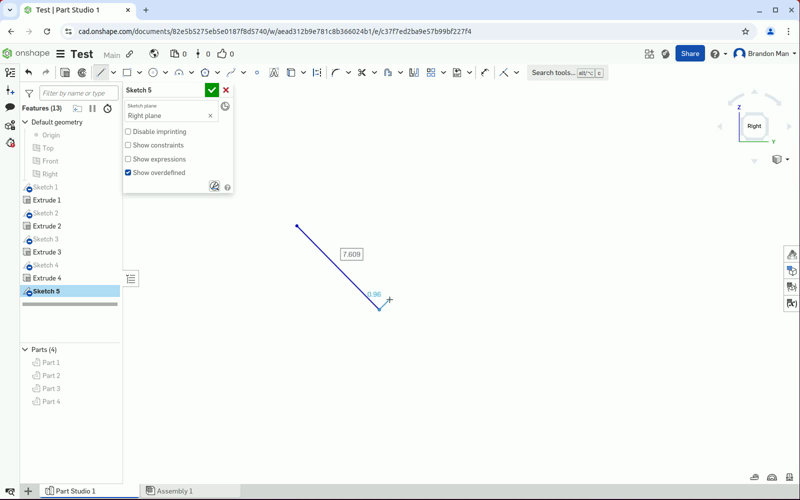
scroll(6)
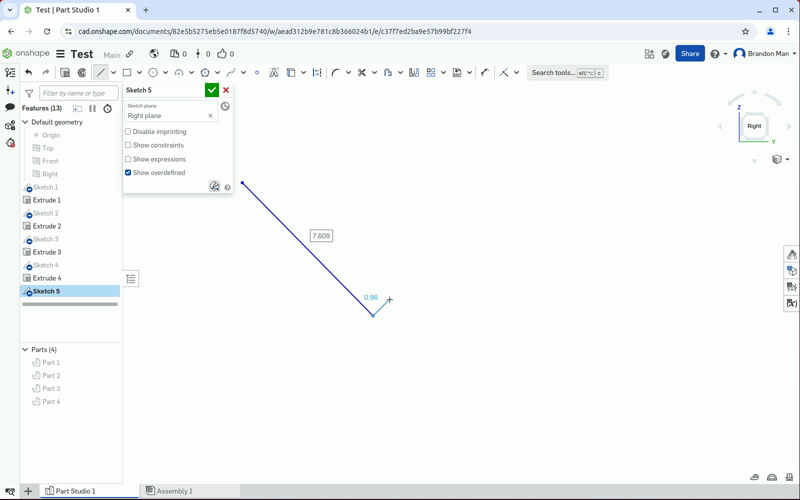
scroll(6)
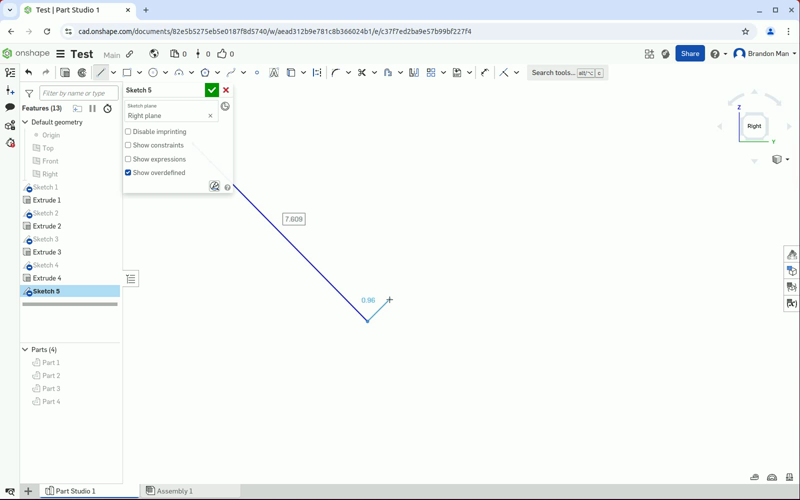
scroll(6)
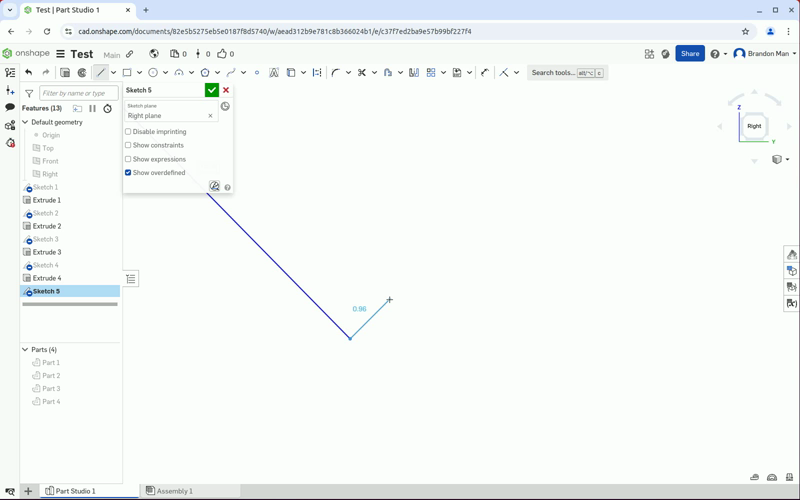
click(389, 299)
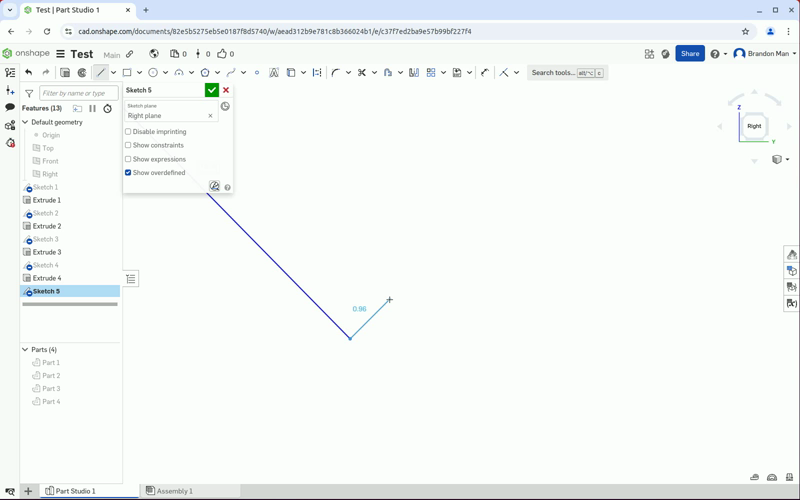
scroll(-6)
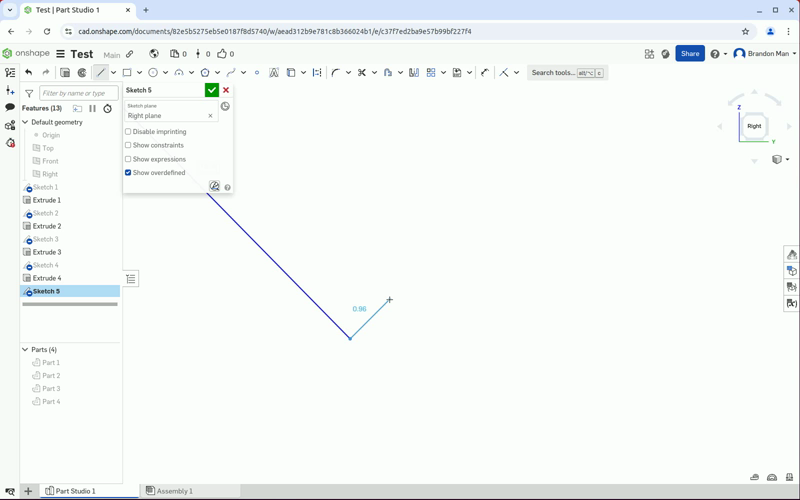
scroll(-6)
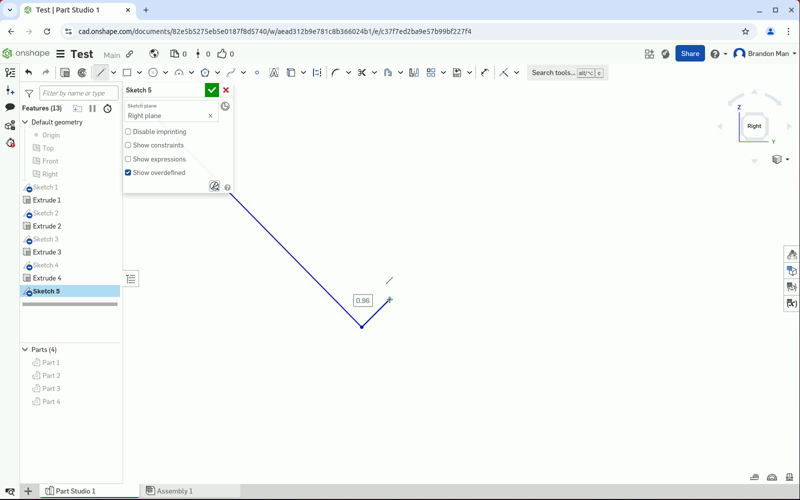
scroll(-6)
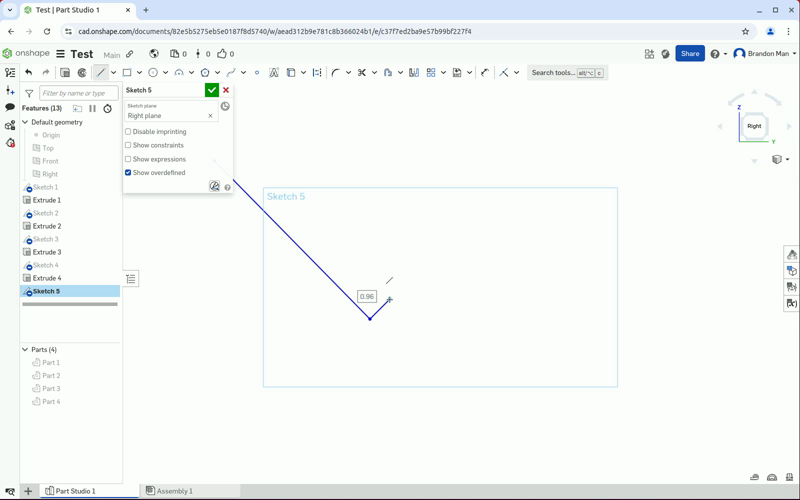
scroll(-6)
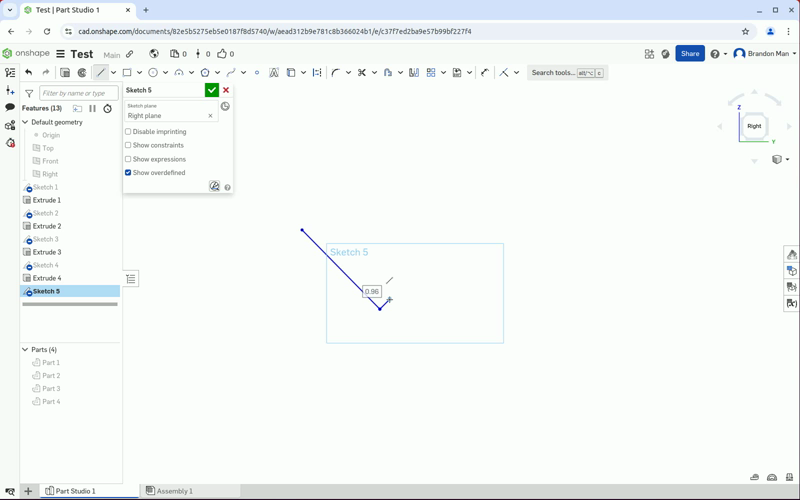
scroll(-6)
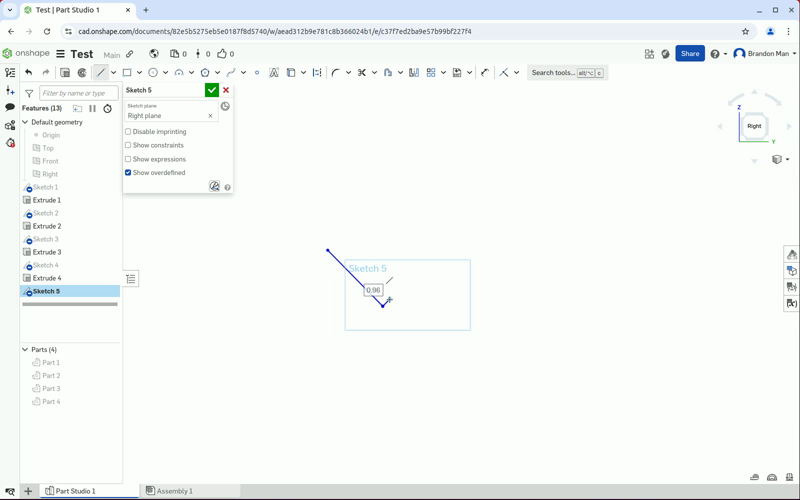
scroll(-6)
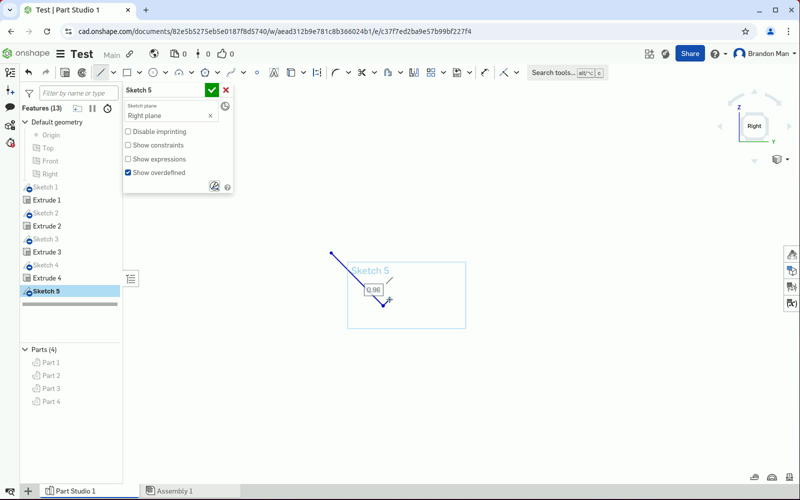
scroll(-6)
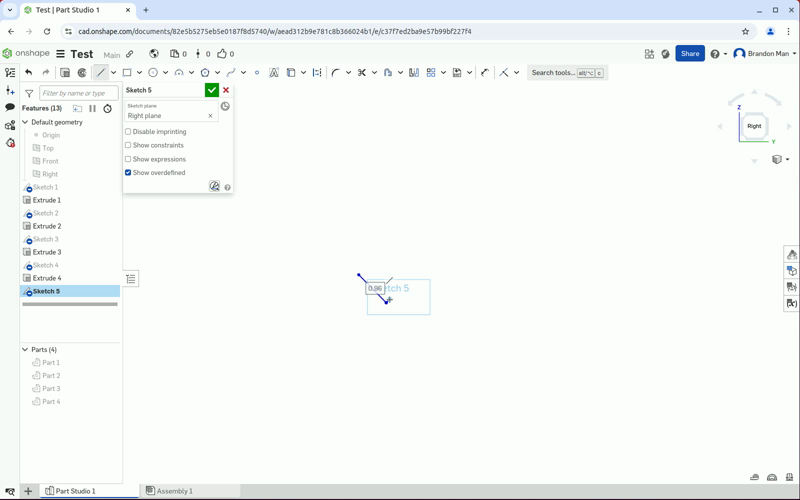
key_up(shift)
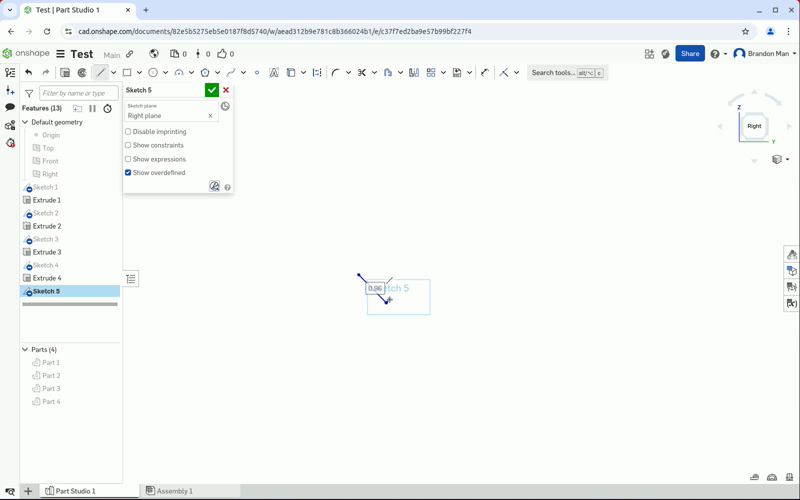
key_down(shift)
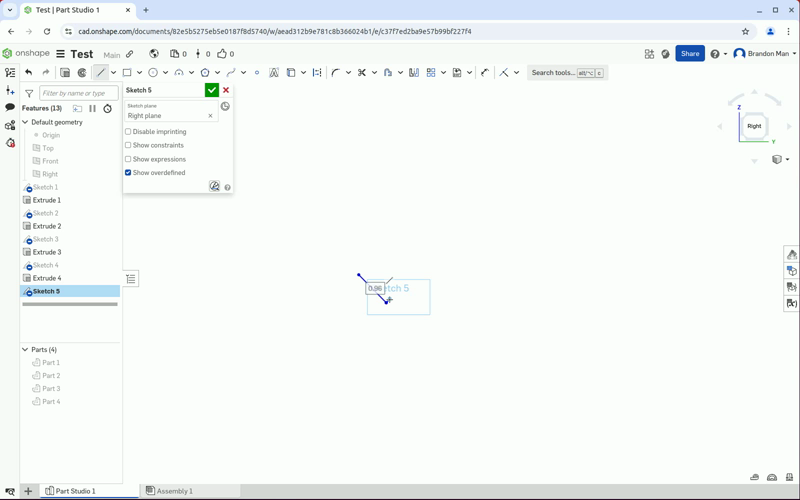
mouse_move(420, 299)
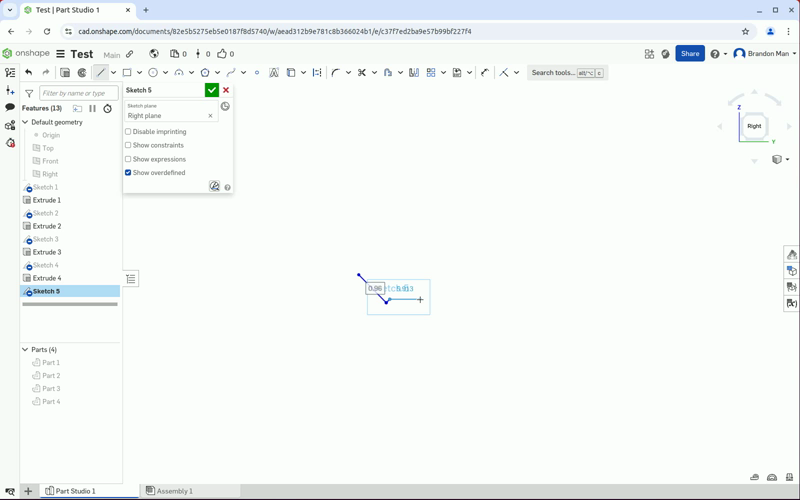
mouse_move(362, 271)
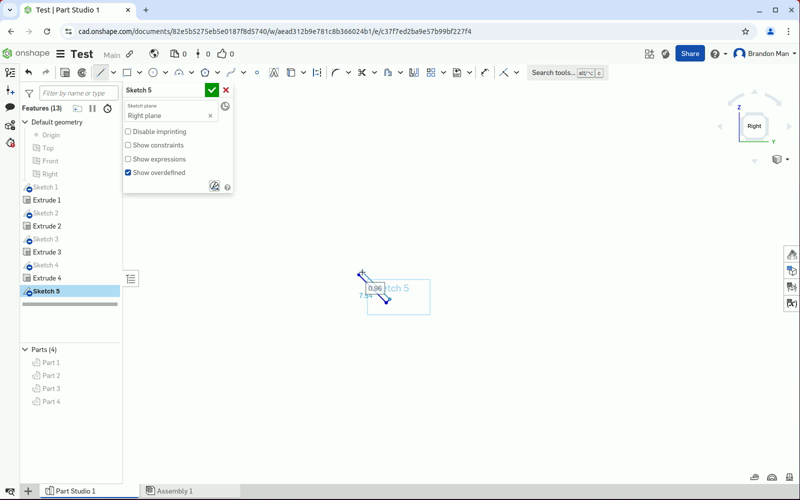
click(362, 271)
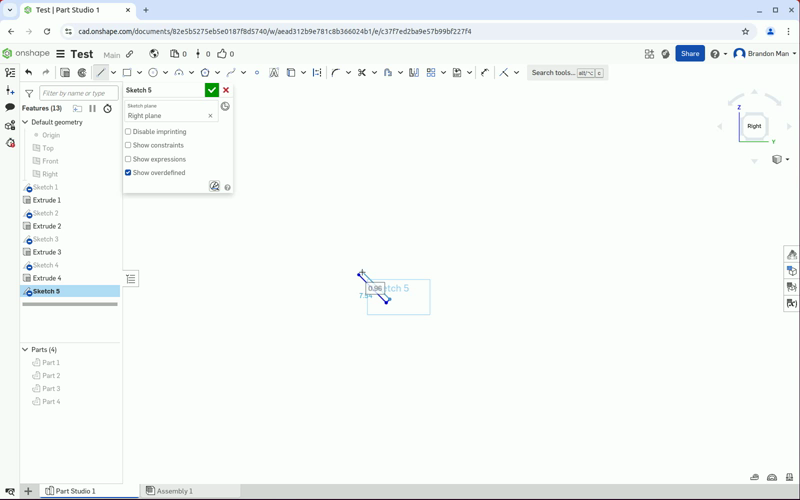
key_up(shift)
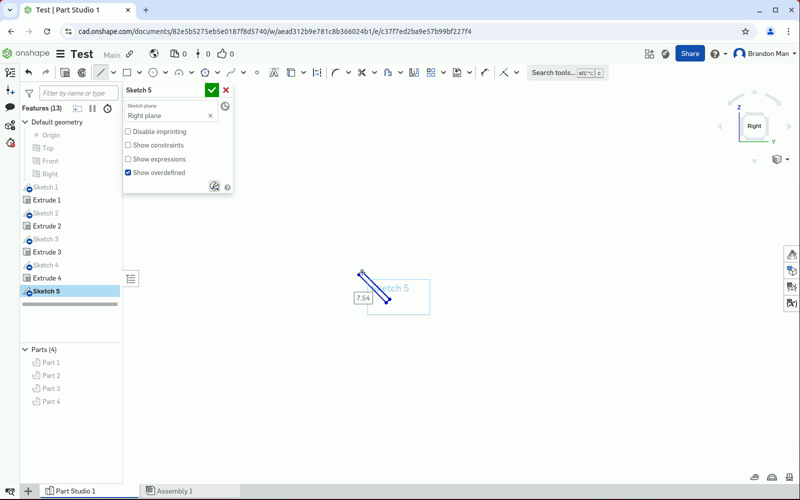
mouse_move(392, 271)
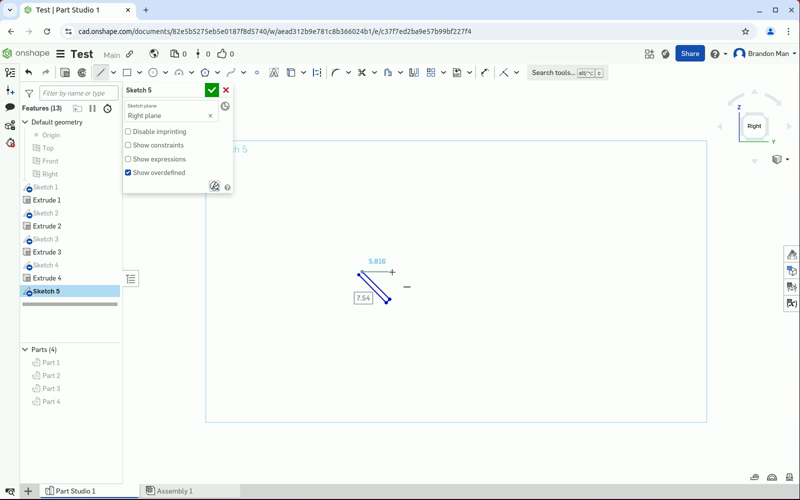
key_down(shift)
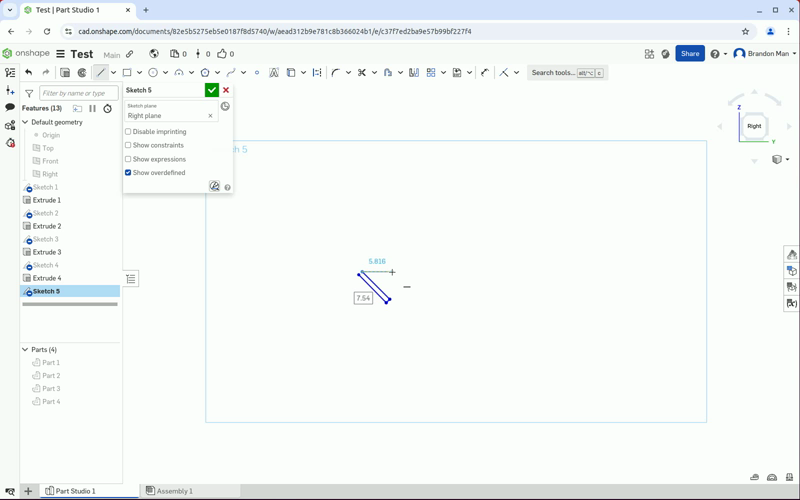
mouse_move(358, 274)
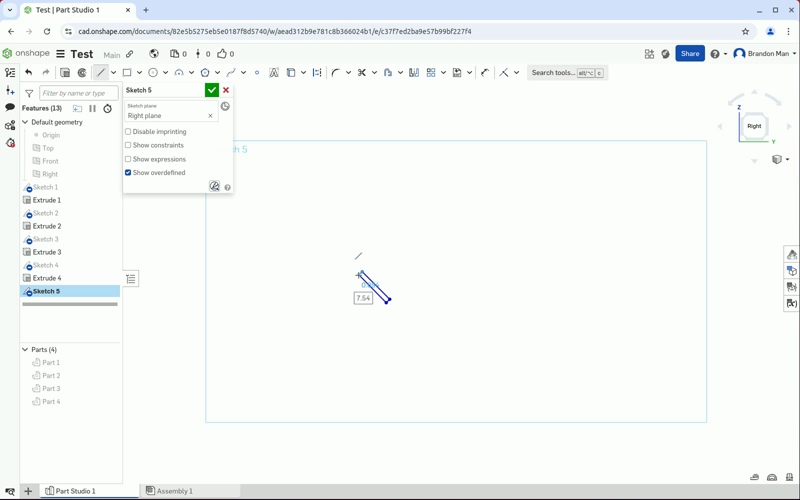
scroll(6)
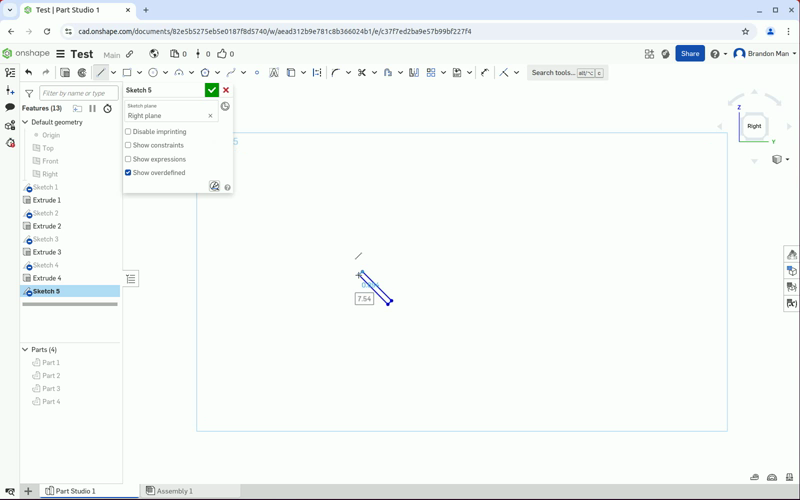
scroll(6)
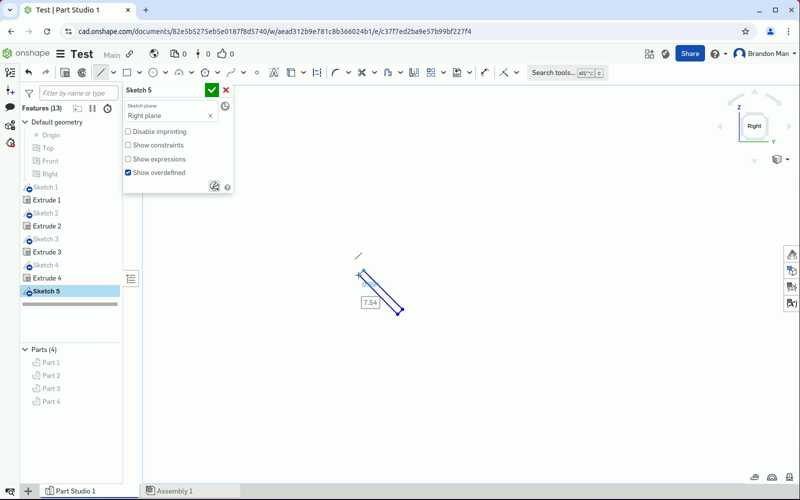
scroll(6)
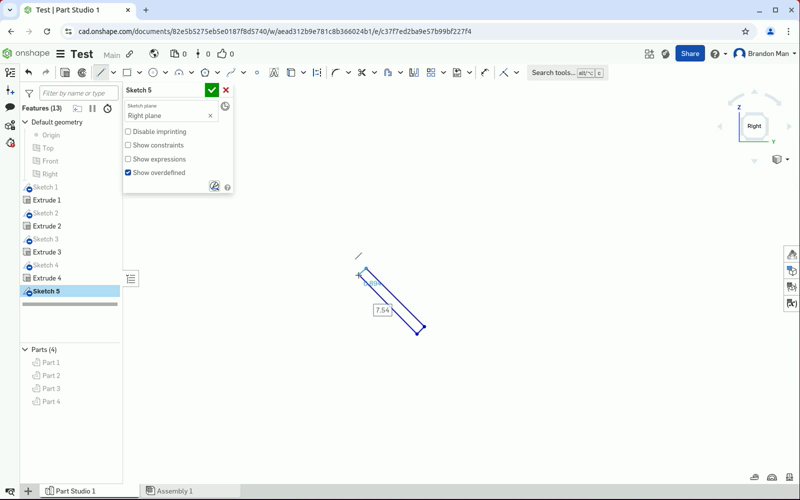
scroll(6)
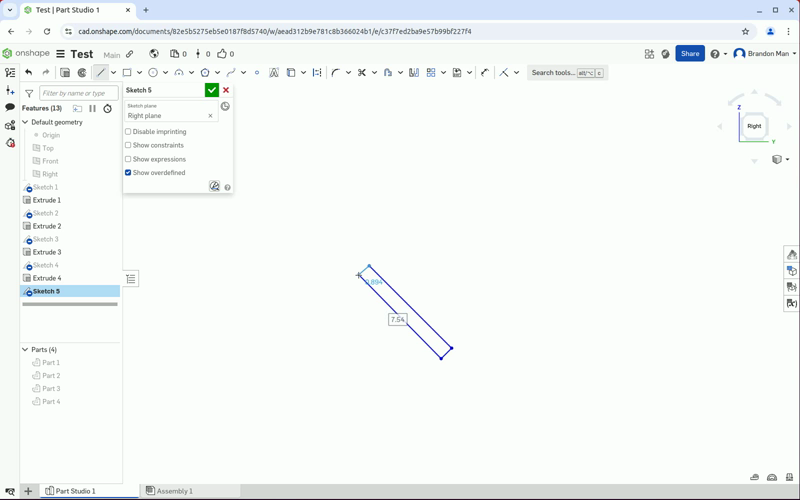
scroll(6)
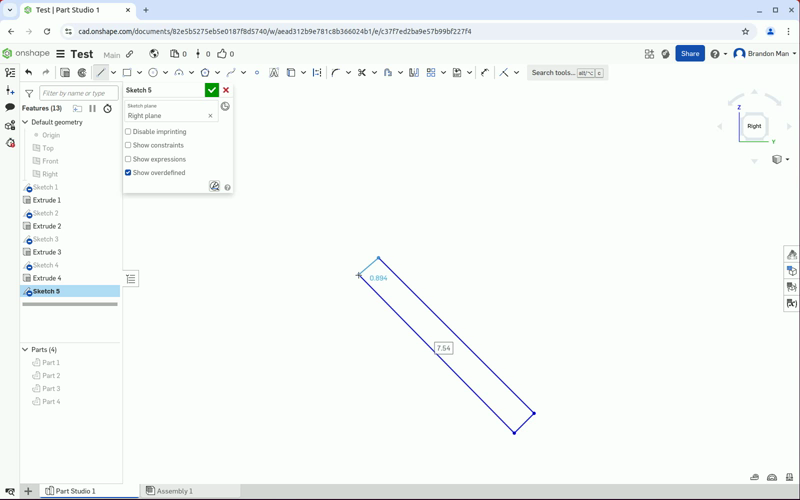
scroll(6)
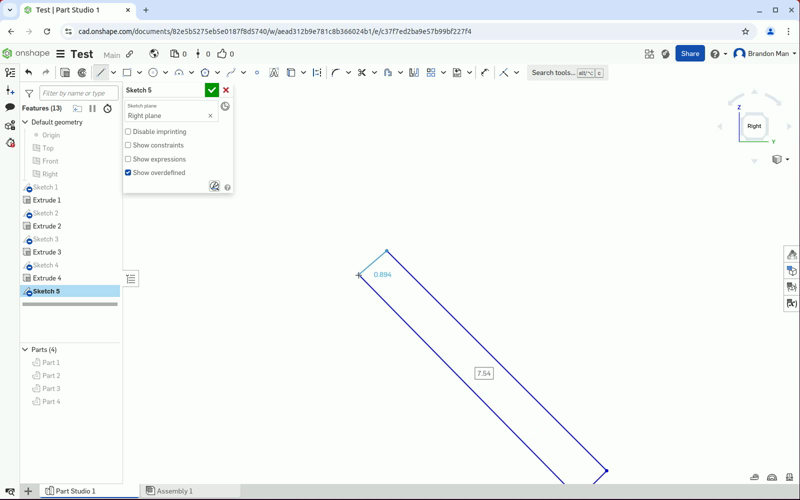
scroll(6)
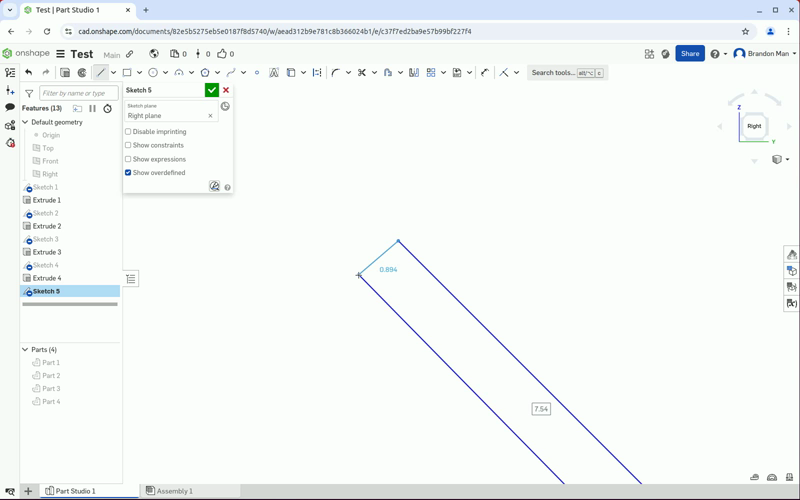
key_up(shift)
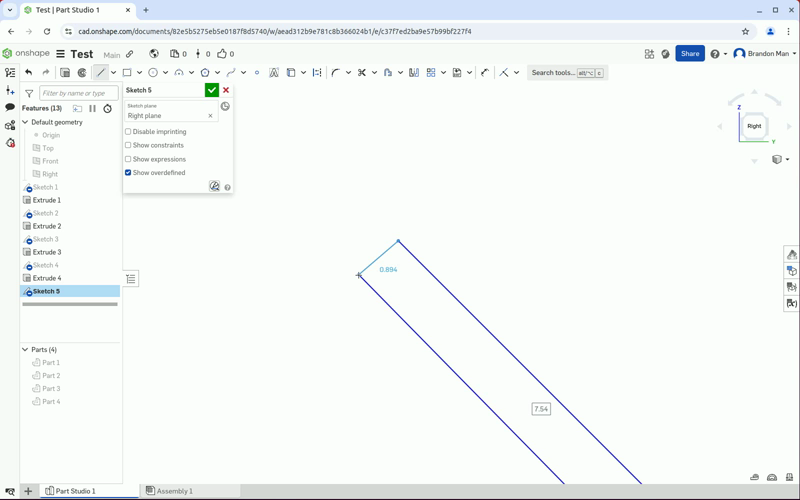
click(358, 274)
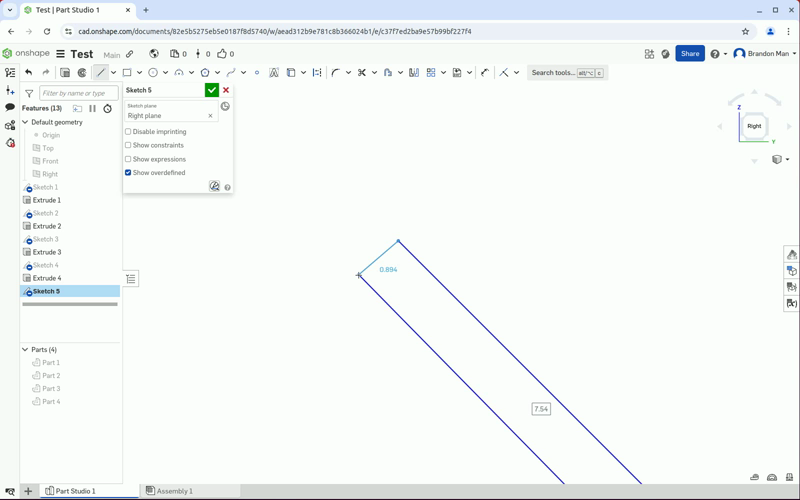
scroll(-6)
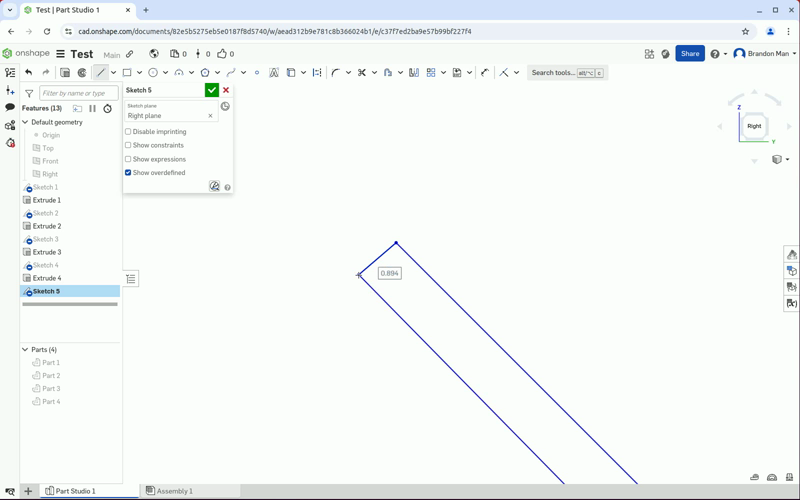
scroll(-6)
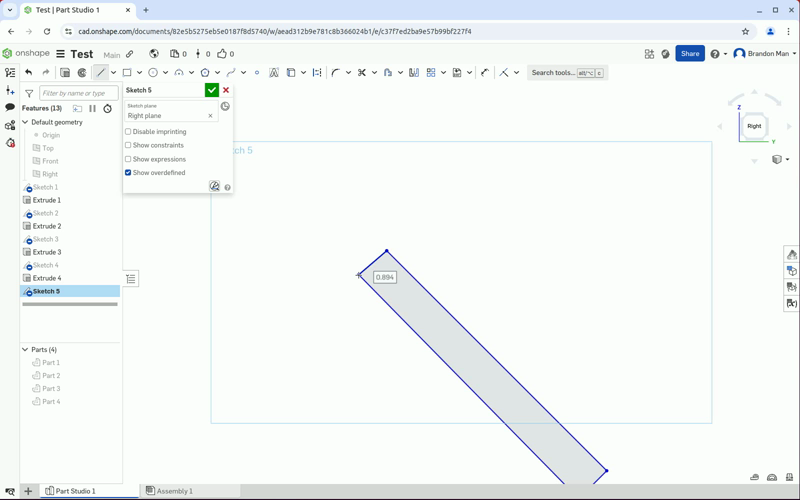
scroll(-6)
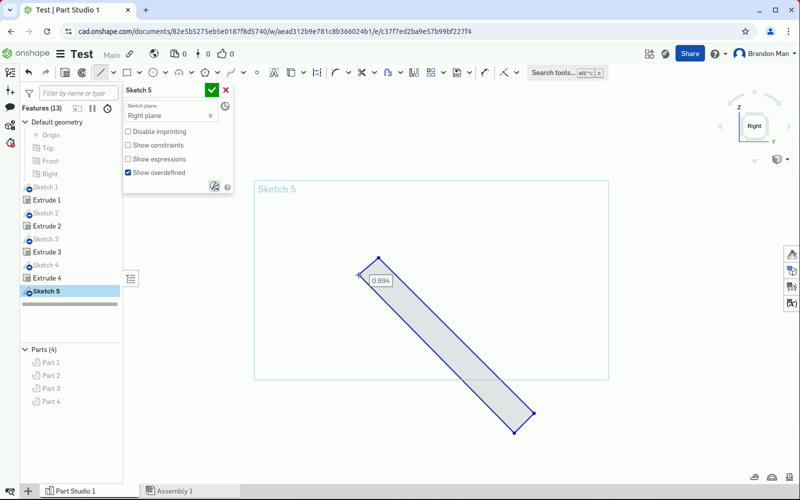
scroll(-6)
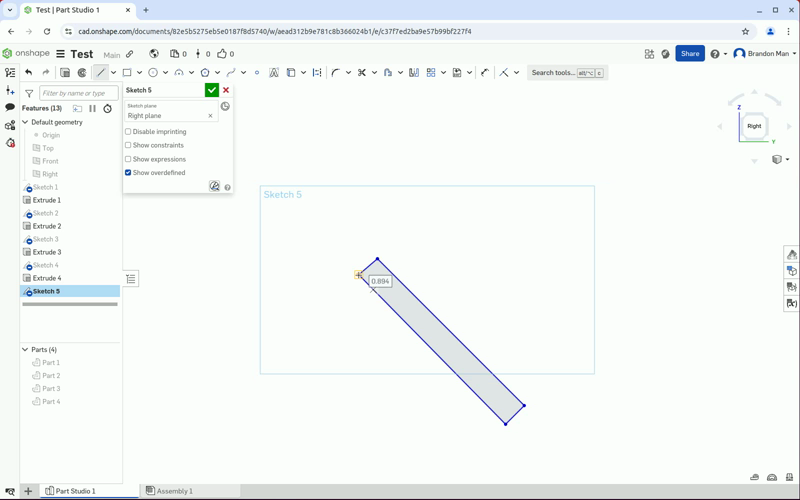
scroll(-6)
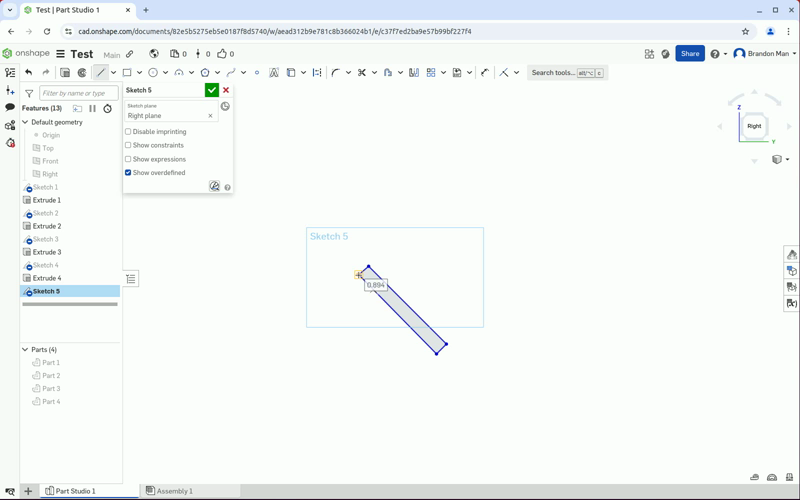
scroll(-6)
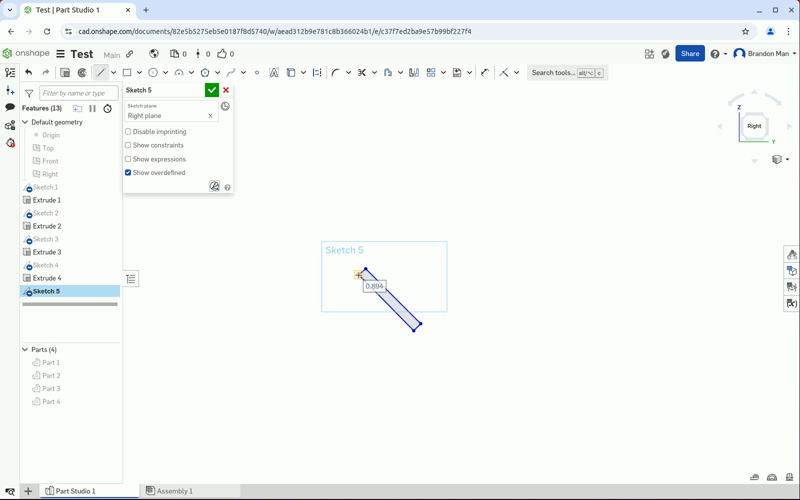
scroll(-6)
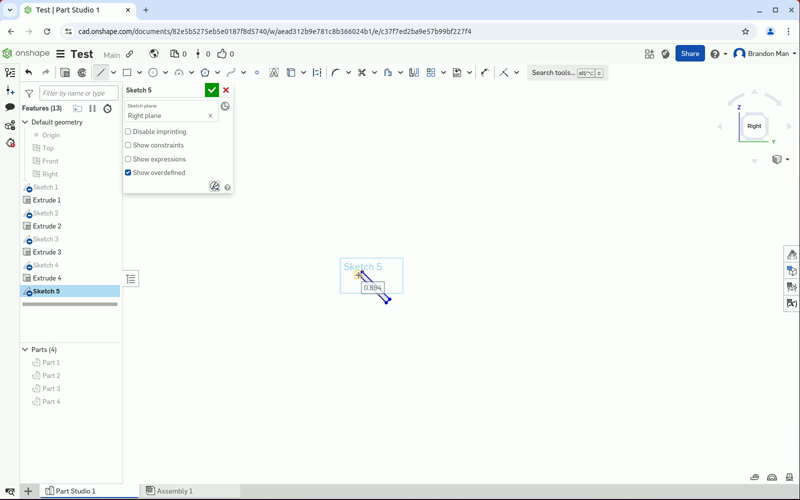
key(esc)
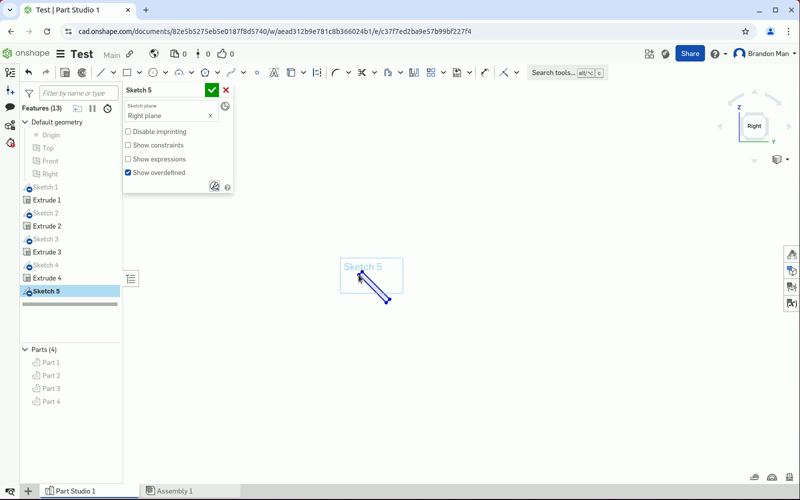
mouse_move(377, 293)
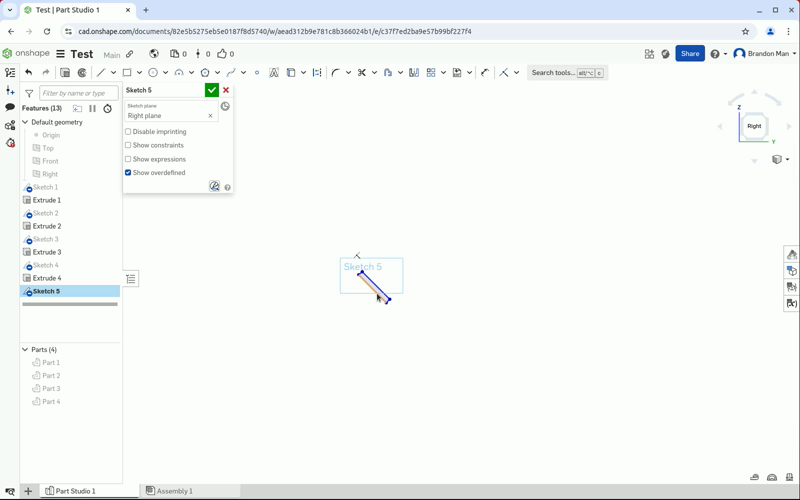
scroll(6)
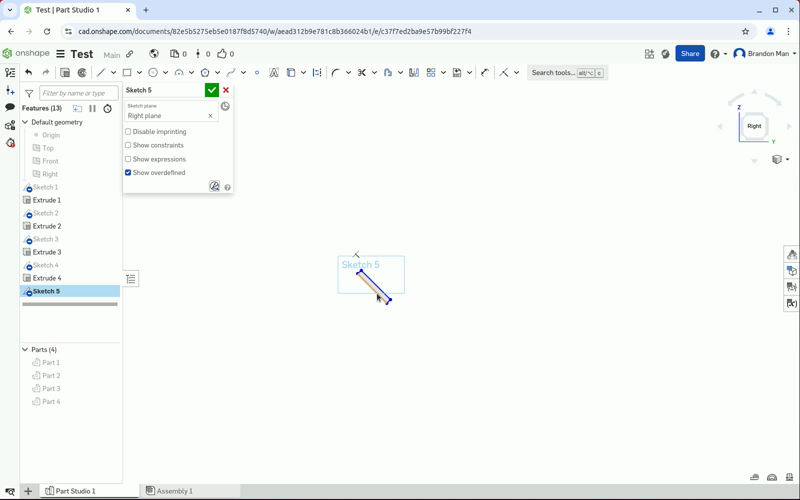
scroll(6)
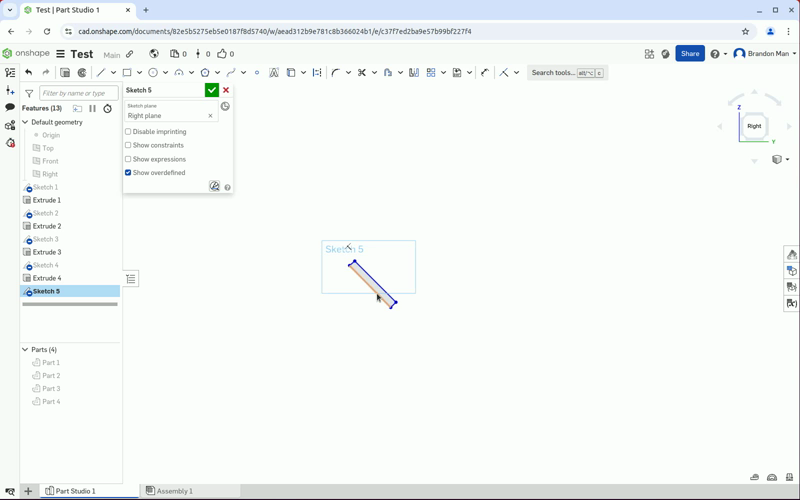
scroll(6)
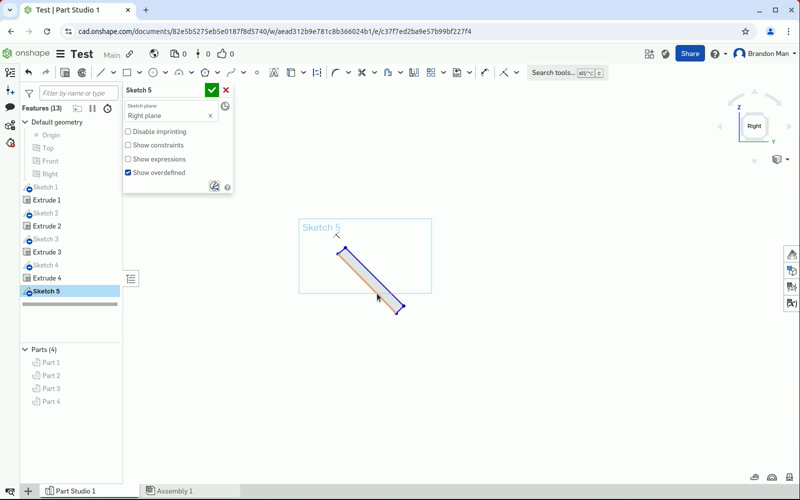
scroll(6)
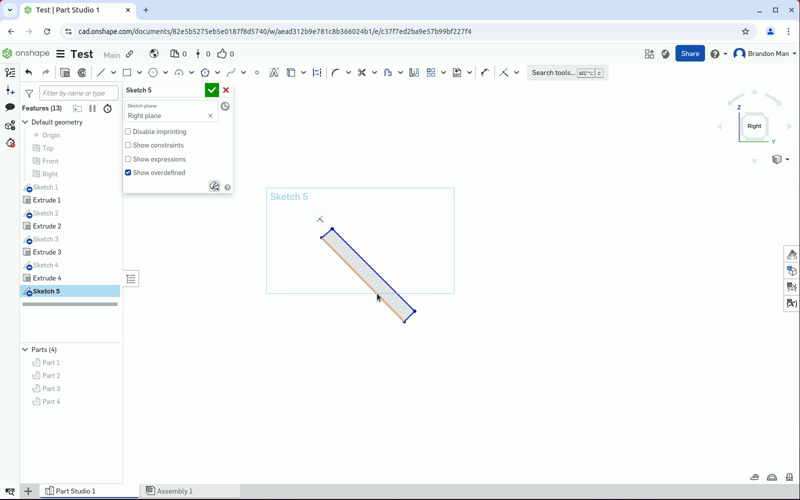
scroll(6)
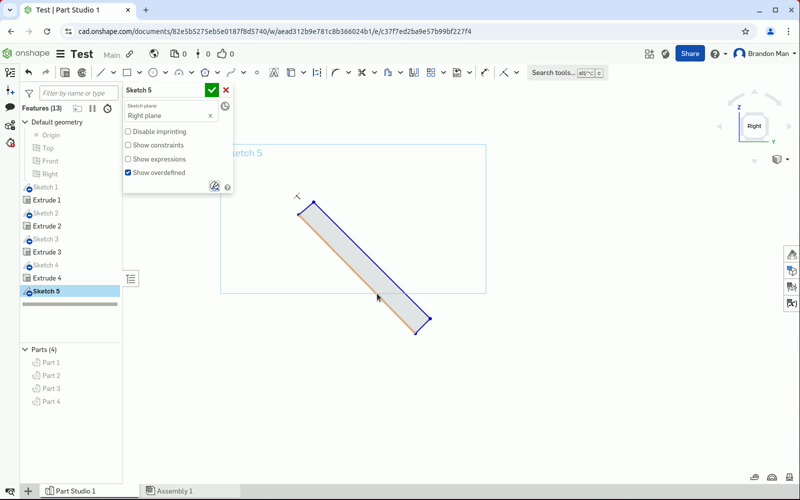
scroll(6)
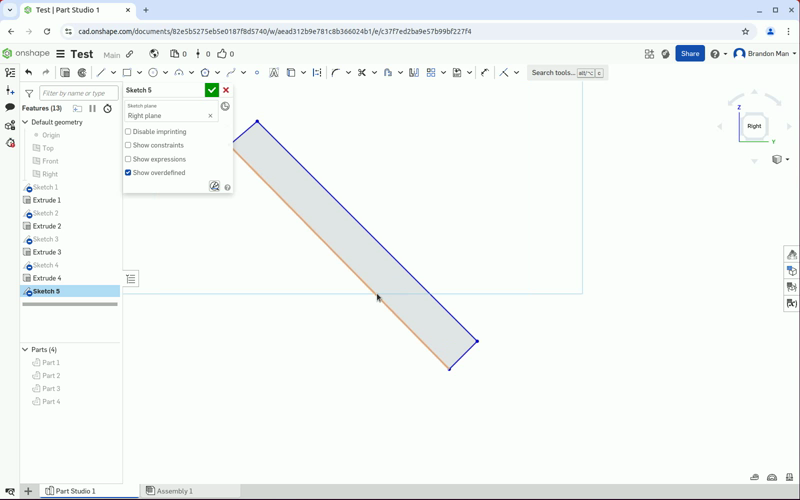
scroll(6)
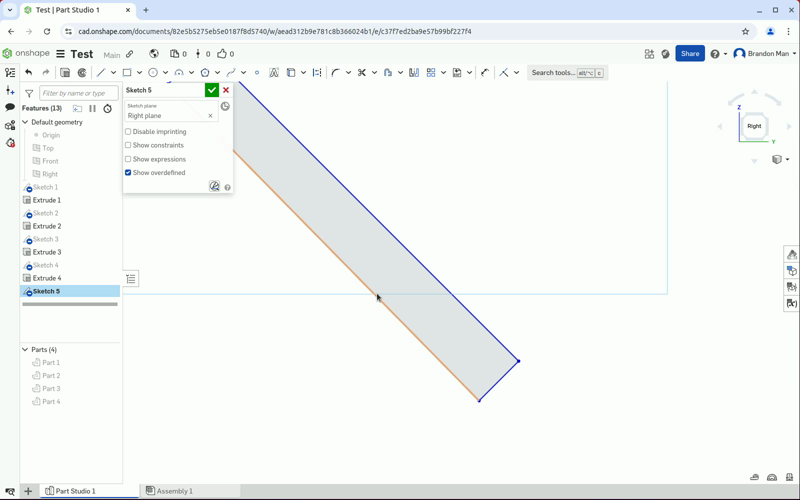
click(377, 293)
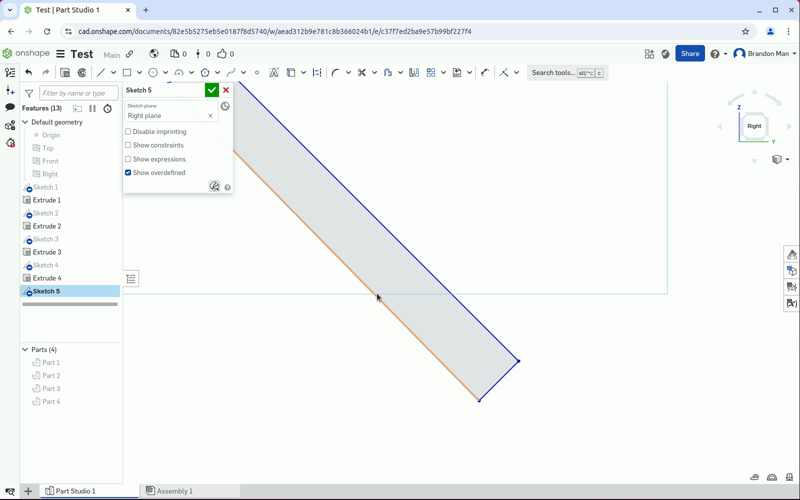
scroll(-6)
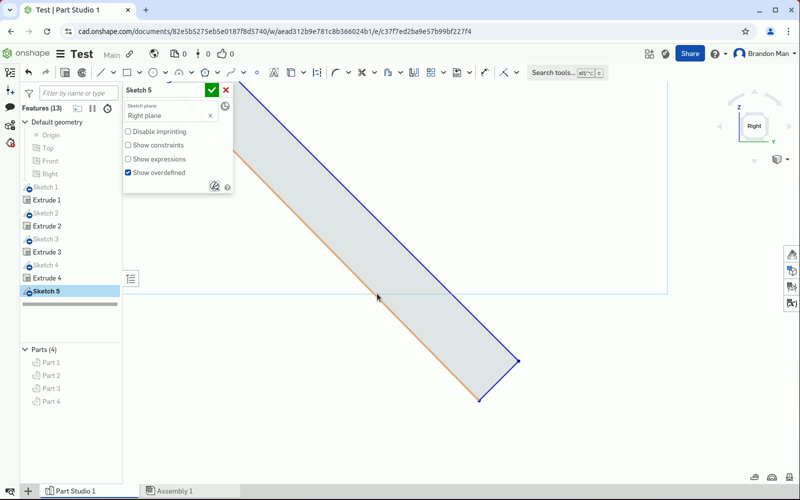
scroll(-6)
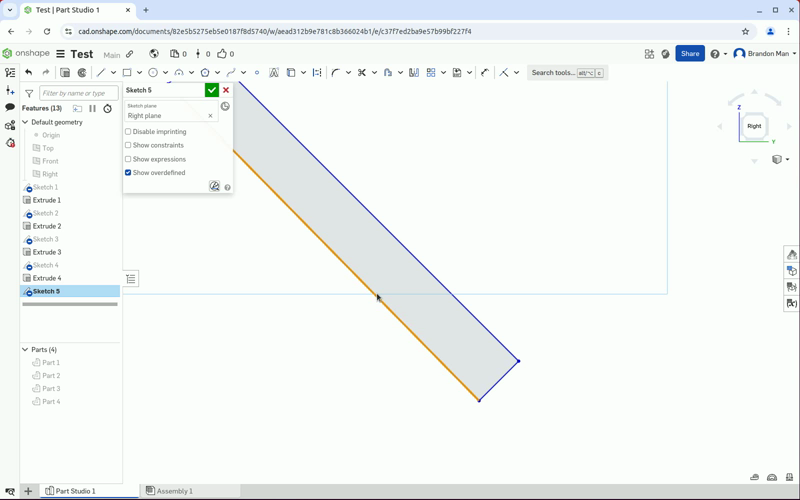
scroll(-6)
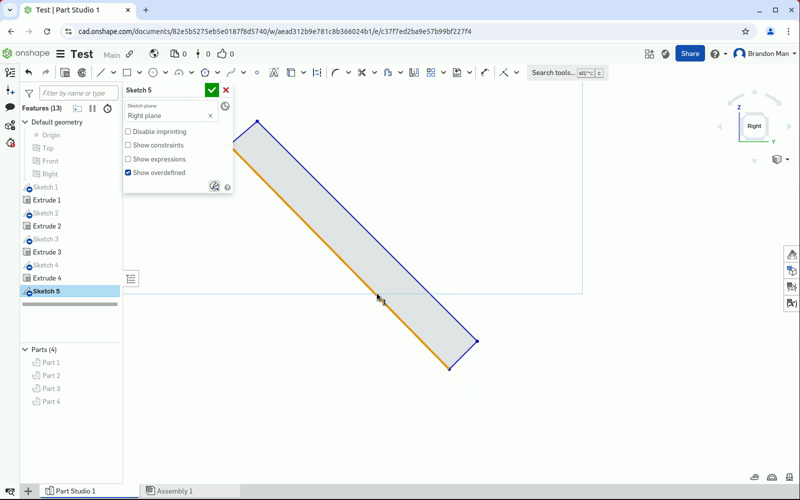
scroll(-6)
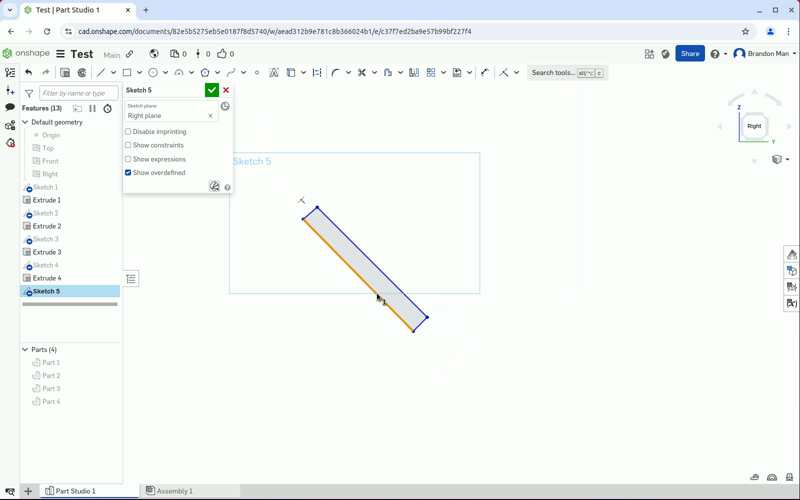
scroll(-6)
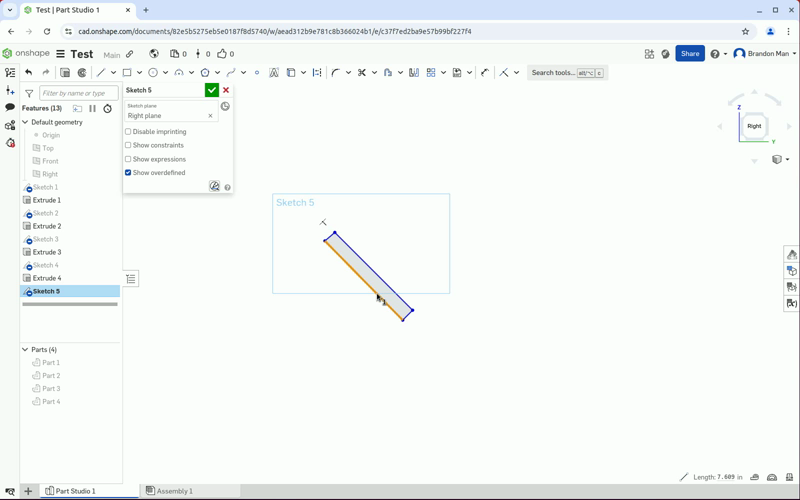
scroll(-6)
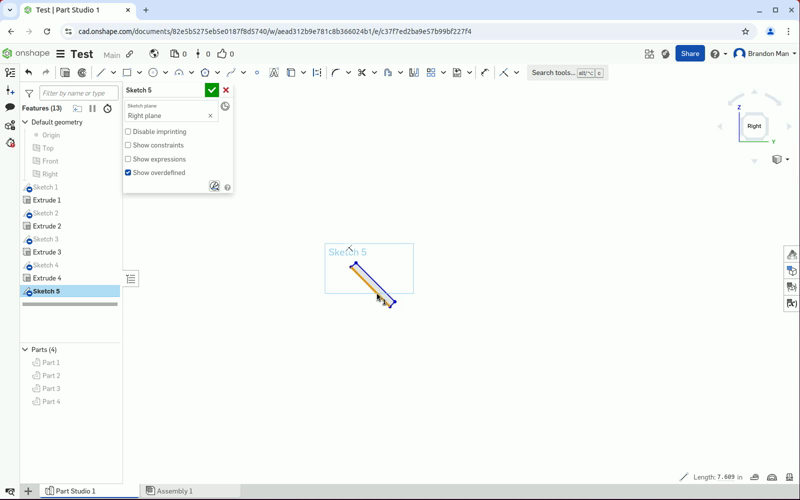
scroll(-6)
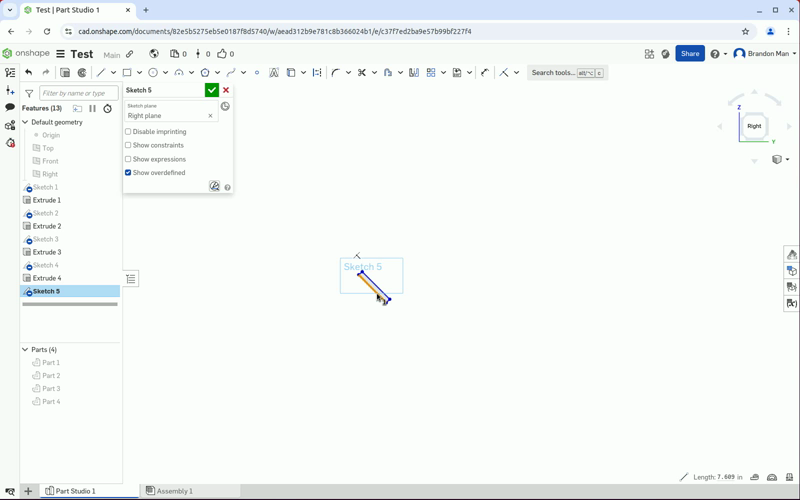
mouse_move(73, 352)
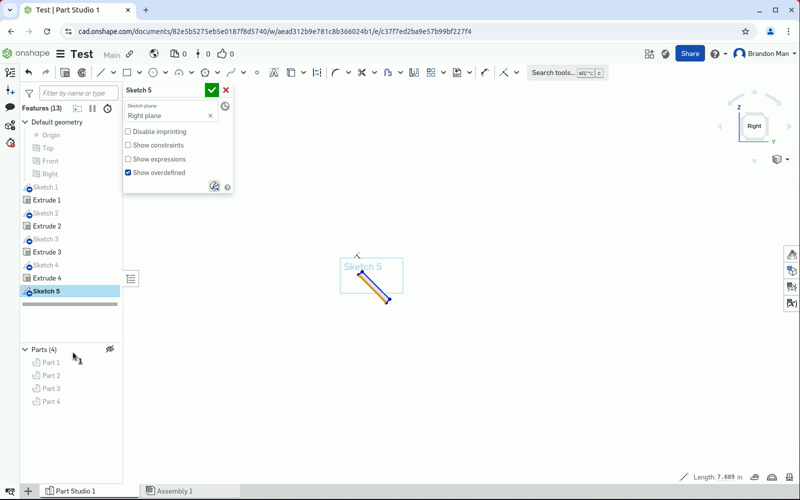
key(shift+y)
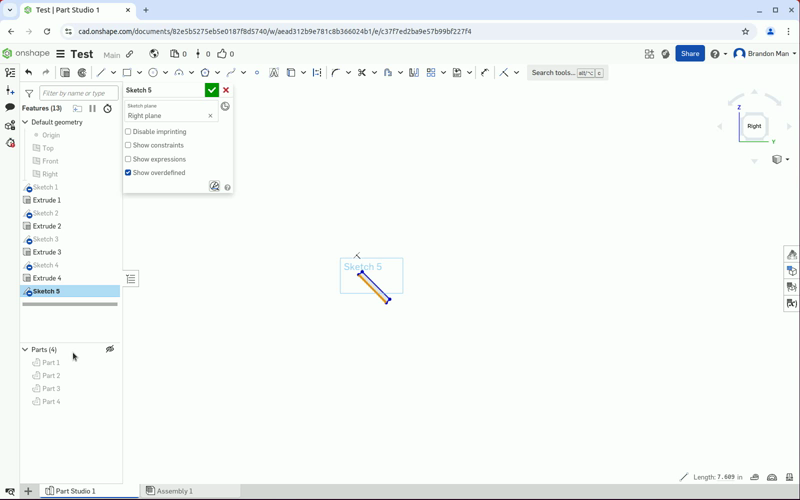
key(shift+e)
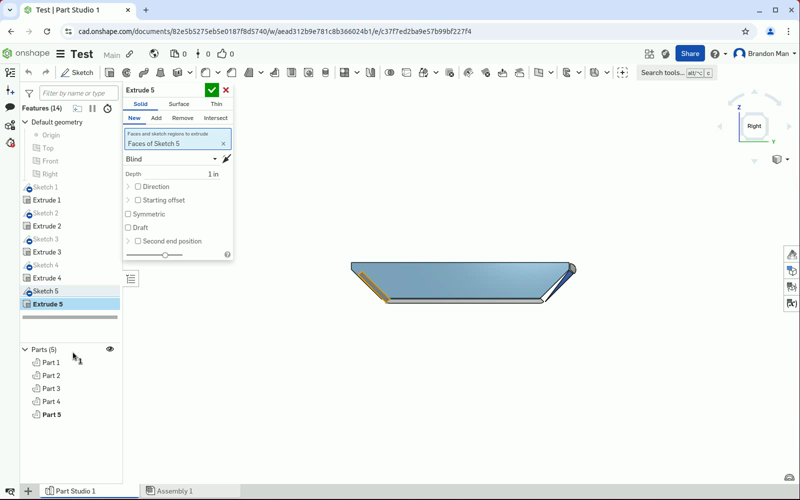
mouse_move(143, 106)
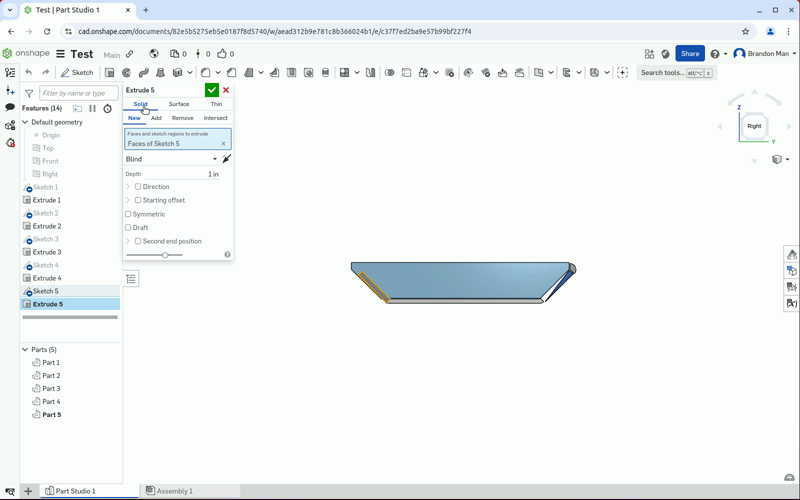
click(143, 106)
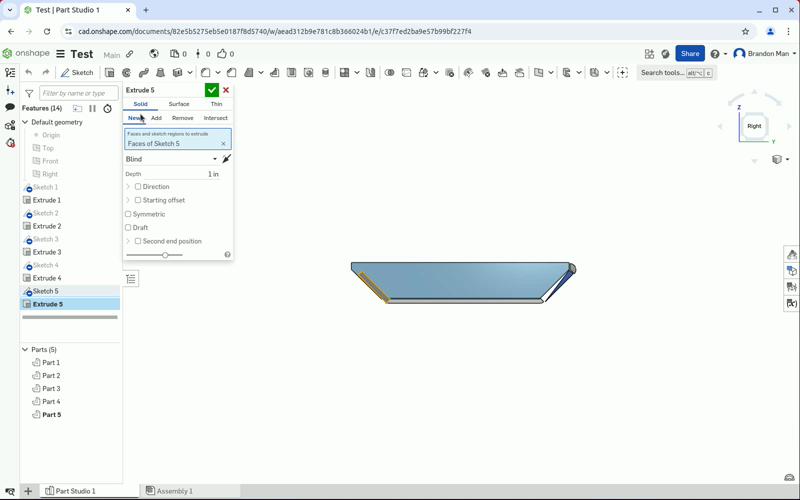
mouse_move(137, 120)
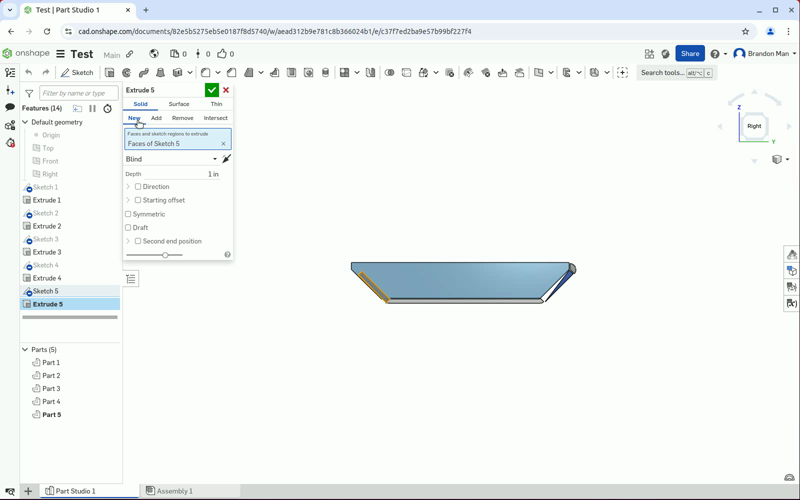
click(137, 120)
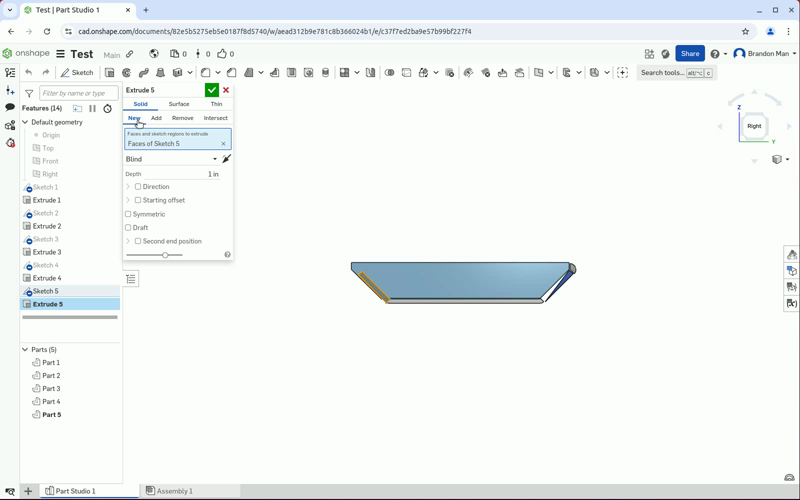
key(tab, 4)
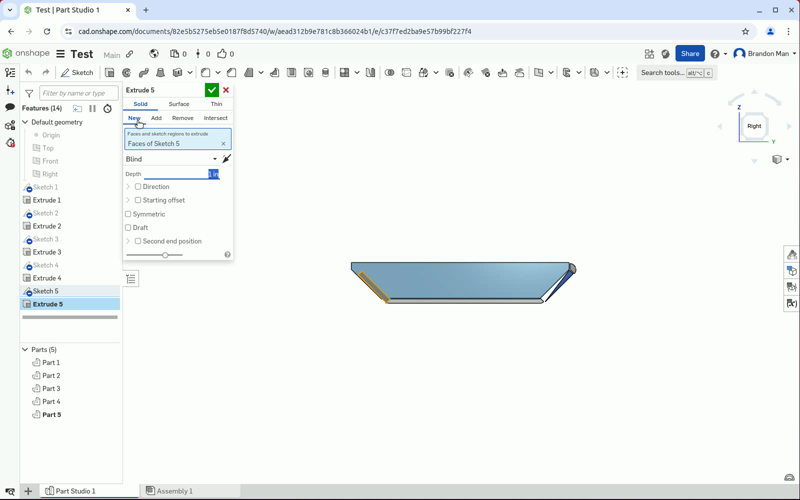
text(-2.166)
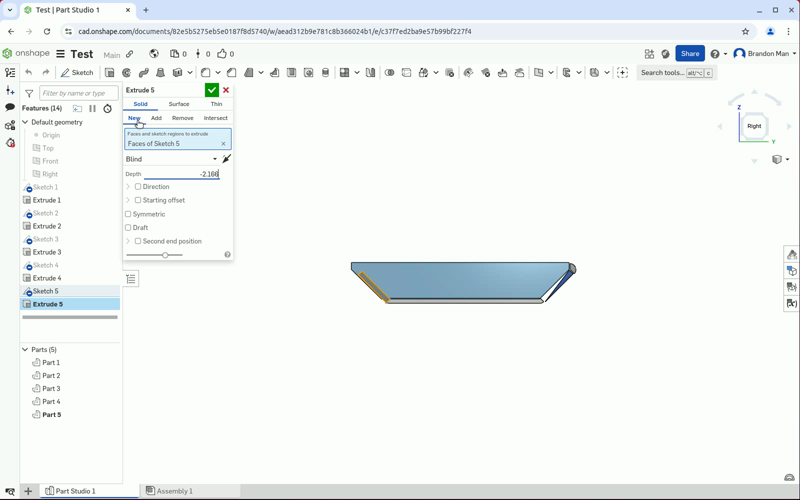
key(enter)
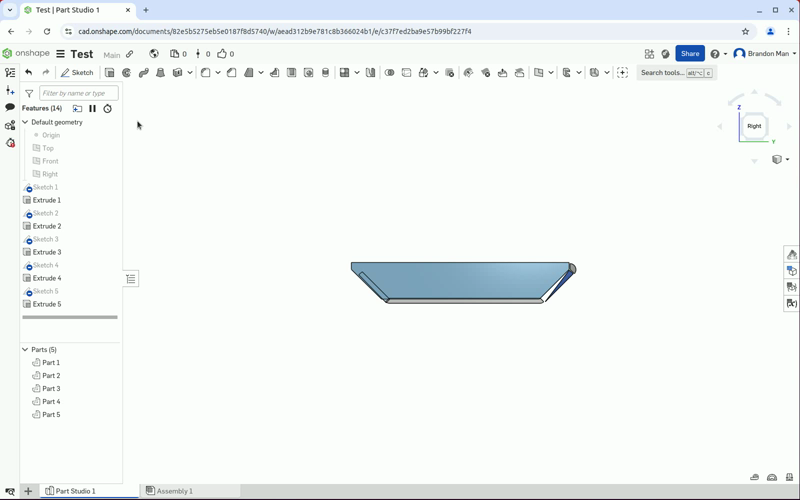
key(shift+h)
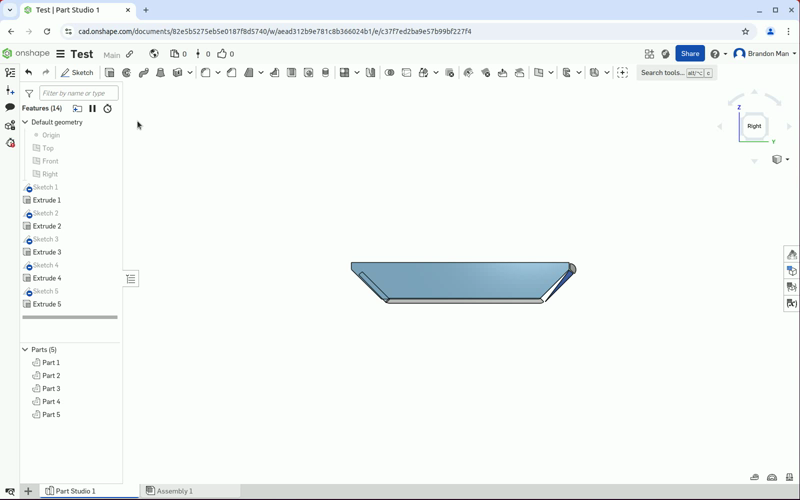
key(shift+h)
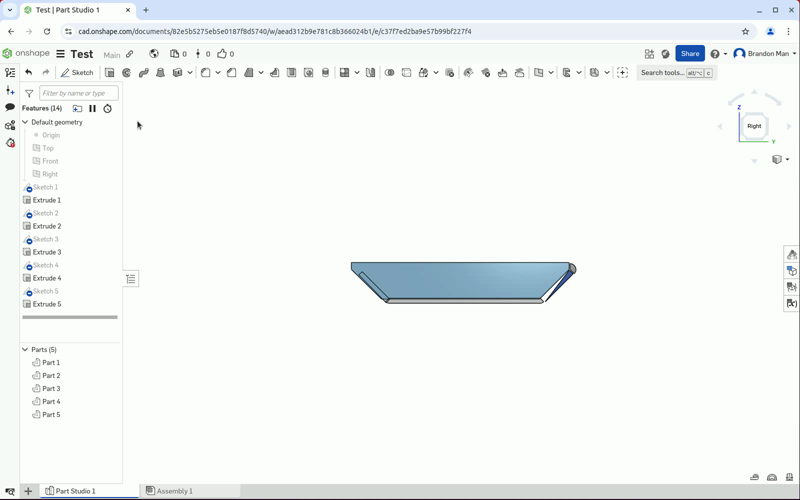
mouse_move(73, 189)
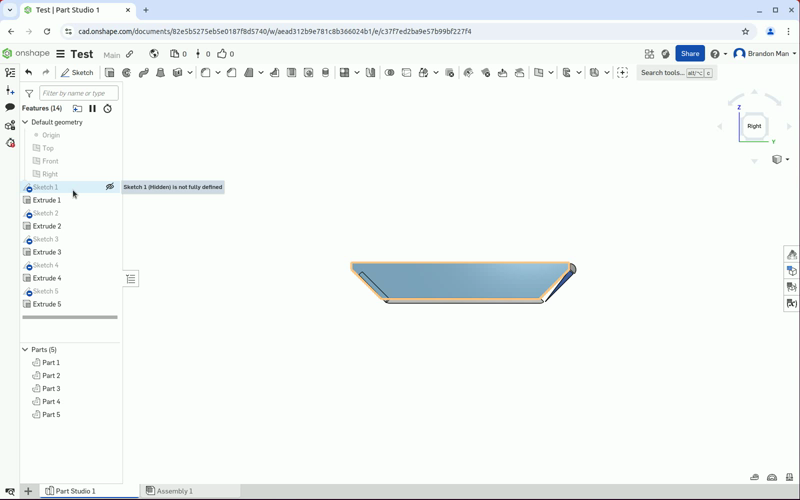
click(73, 189)
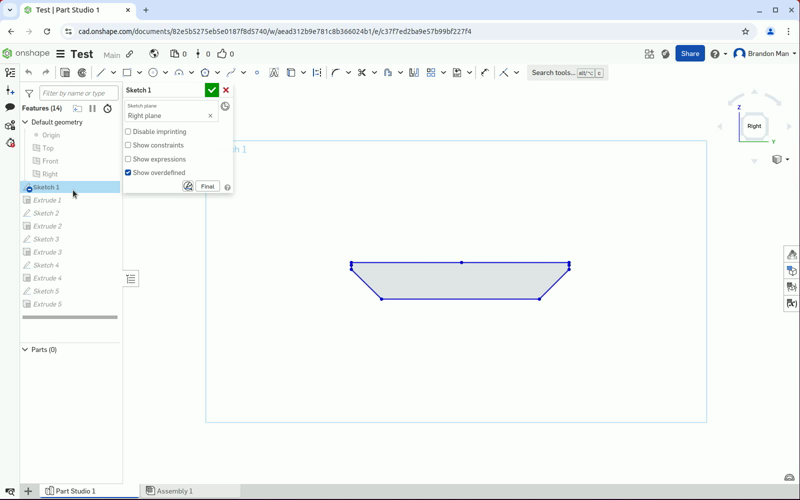
mouse_move(229, 92)
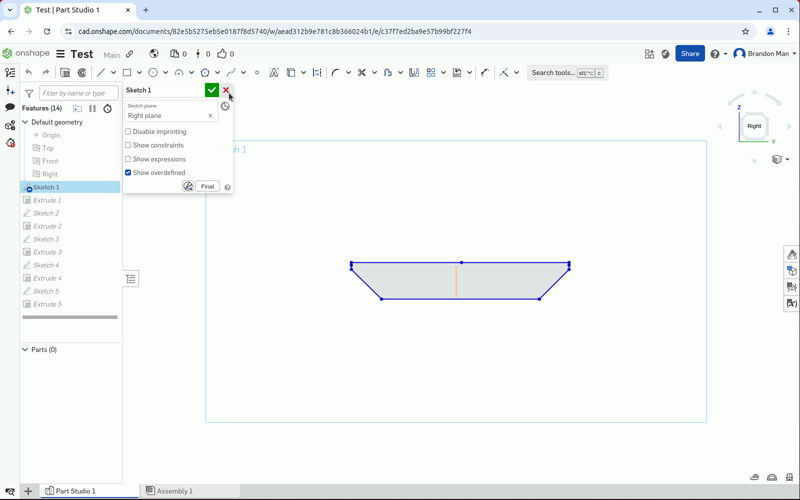
click(229, 92)
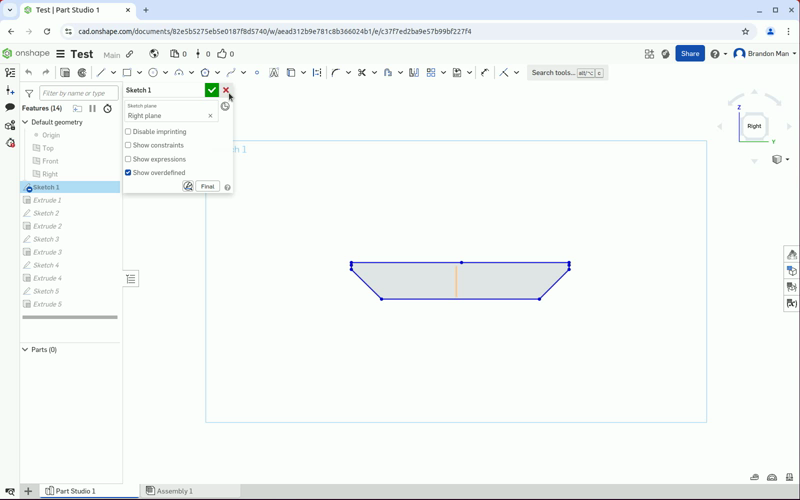
key(shift+s)
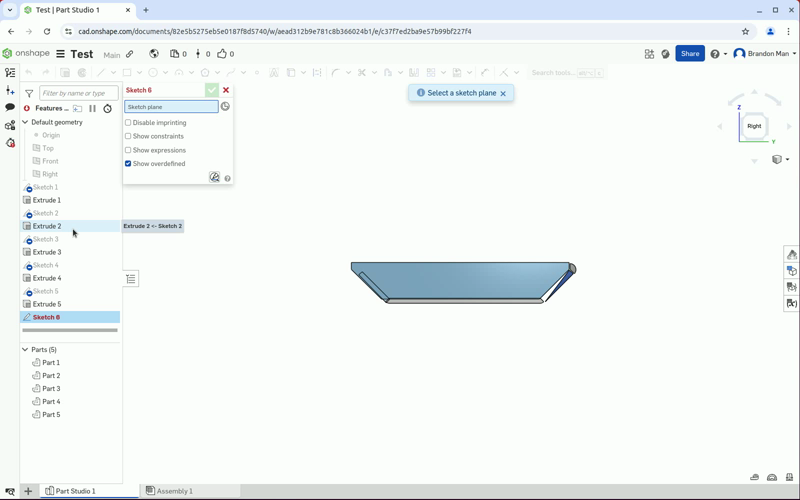
scroll(3)
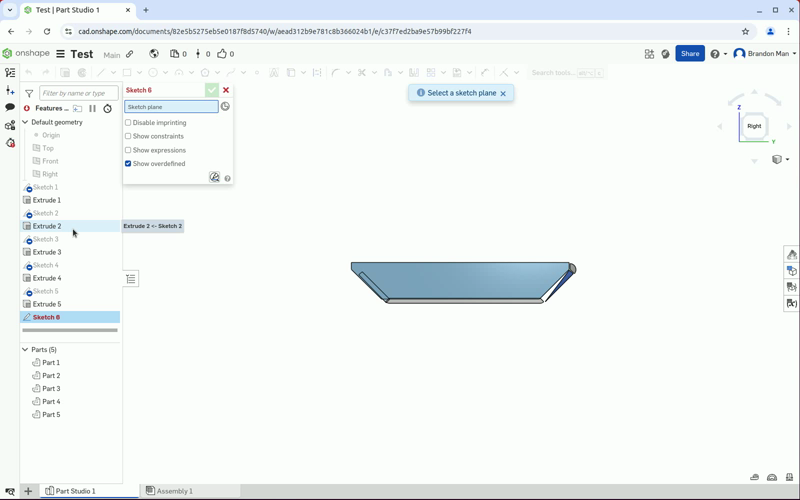
mouse_move(73, 176)
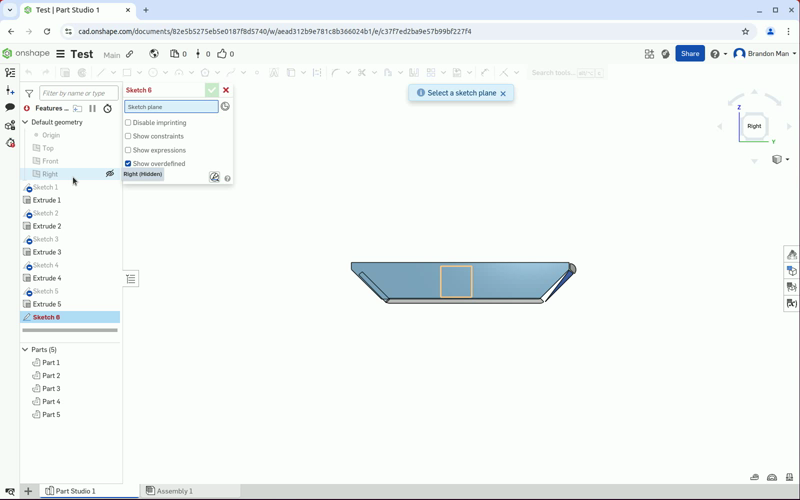
click(73, 176)
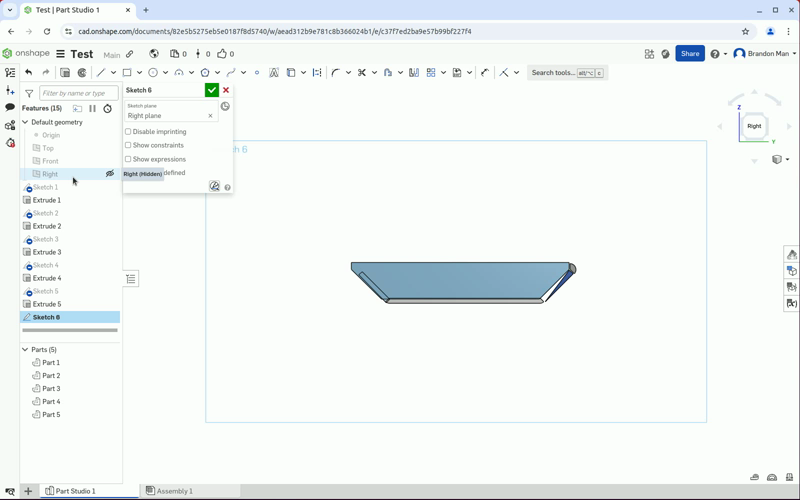
mouse_move(73, 352)
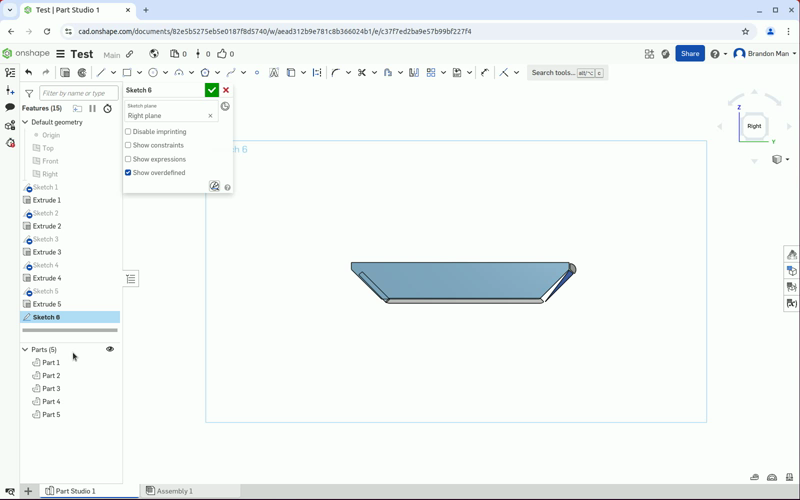
key(y)
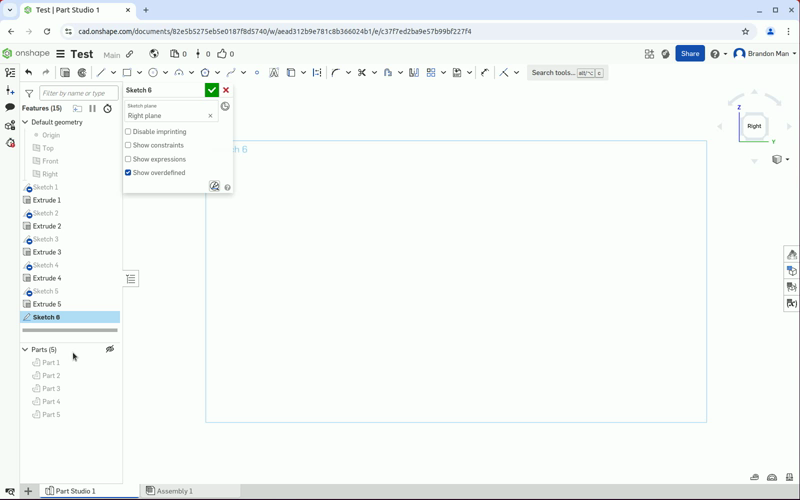
key(l)
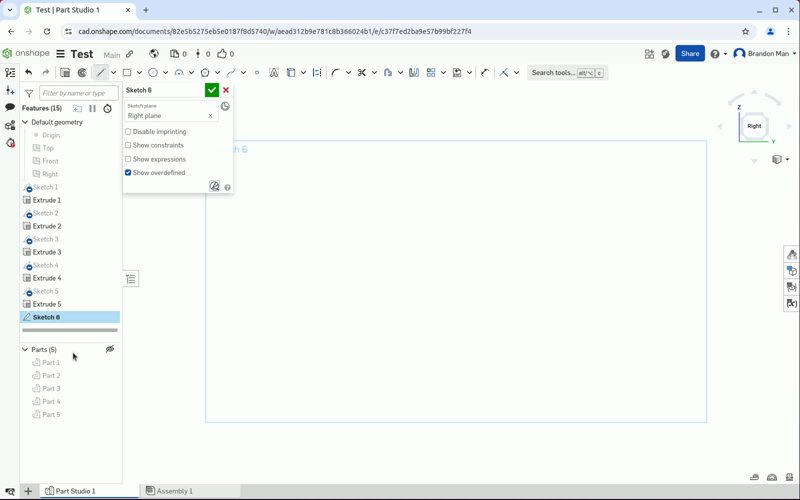
key_down(shift)
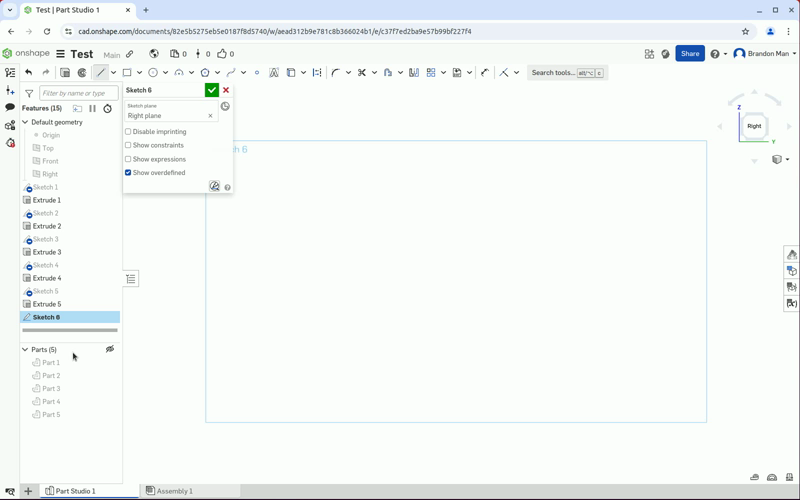
mouse_move(358, 274)
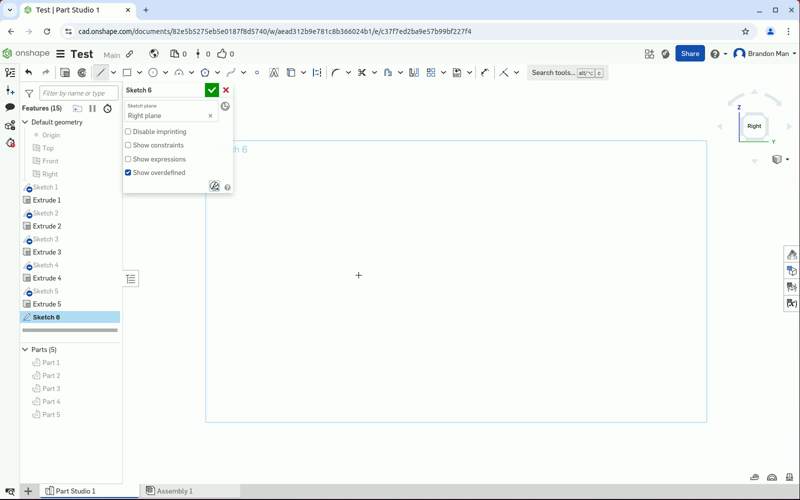
click(358, 274)
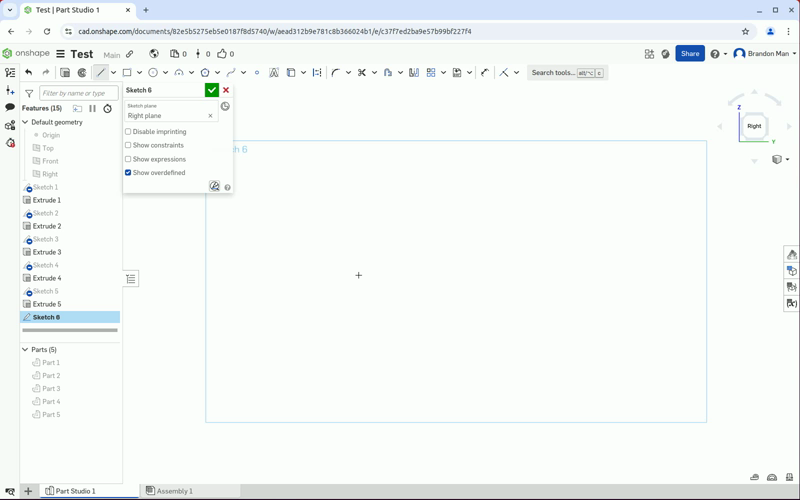
key_up(shift)
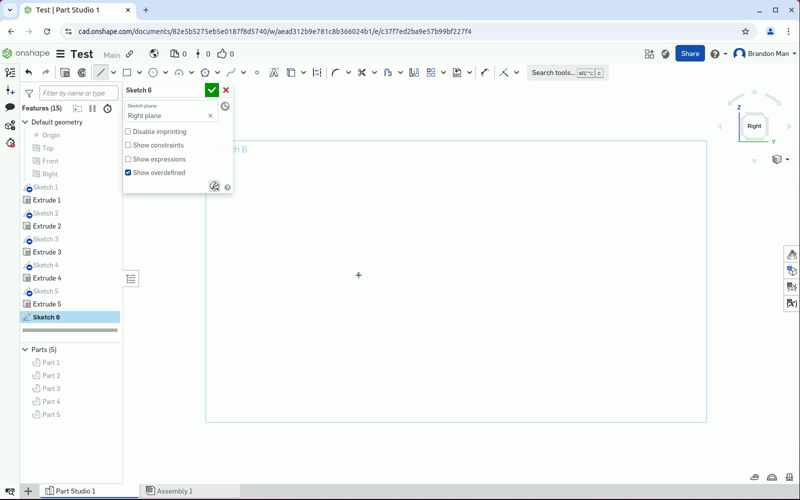
key_down(shift)
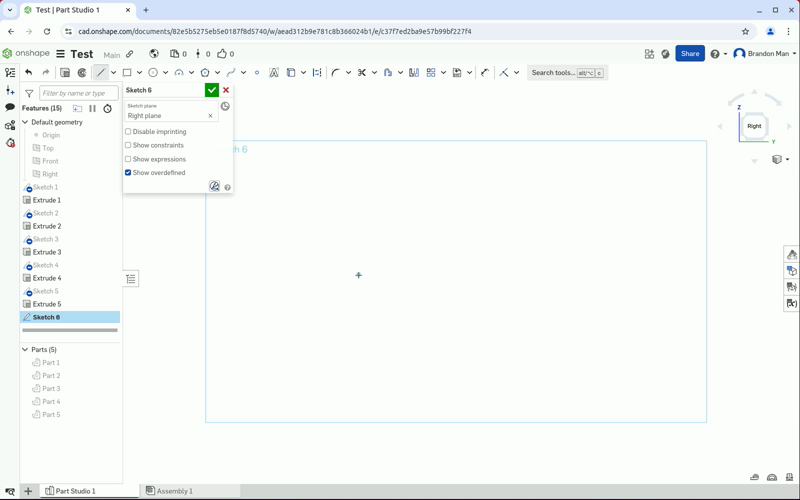
mouse_move(388, 274)
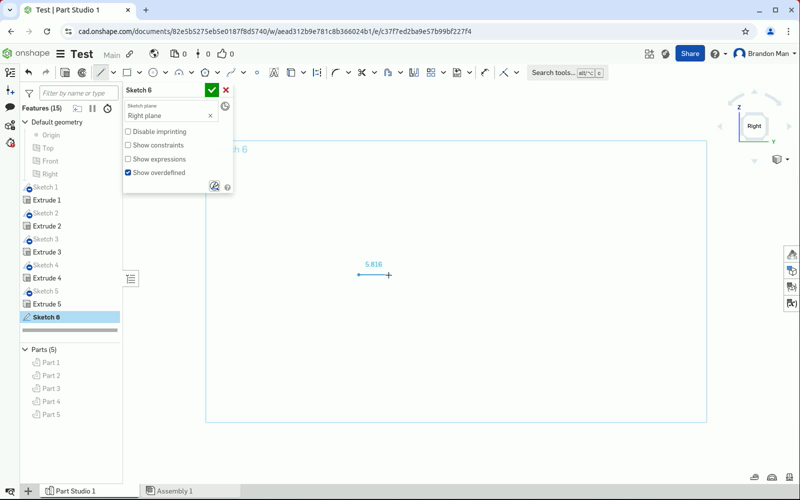
mouse_move(362, 270)
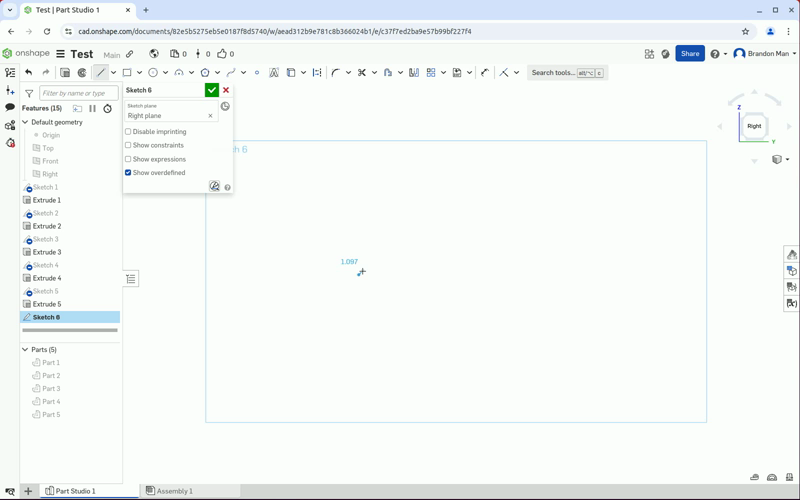
scroll(6)
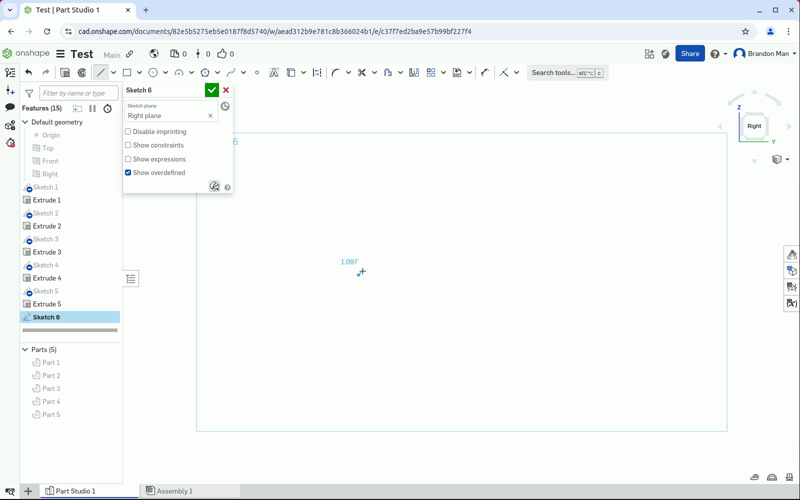
scroll(6)
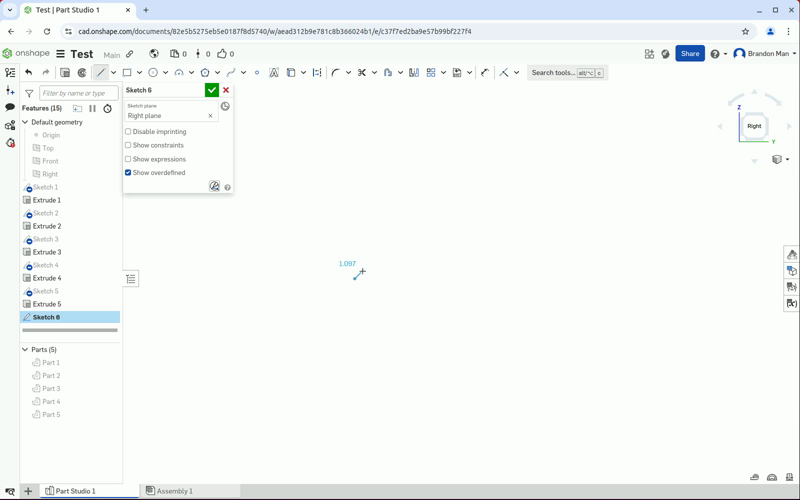
scroll(6)
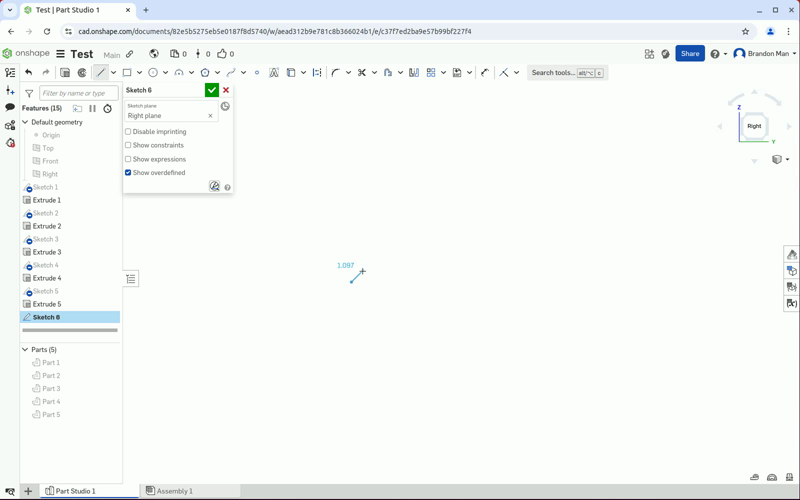
scroll(6)
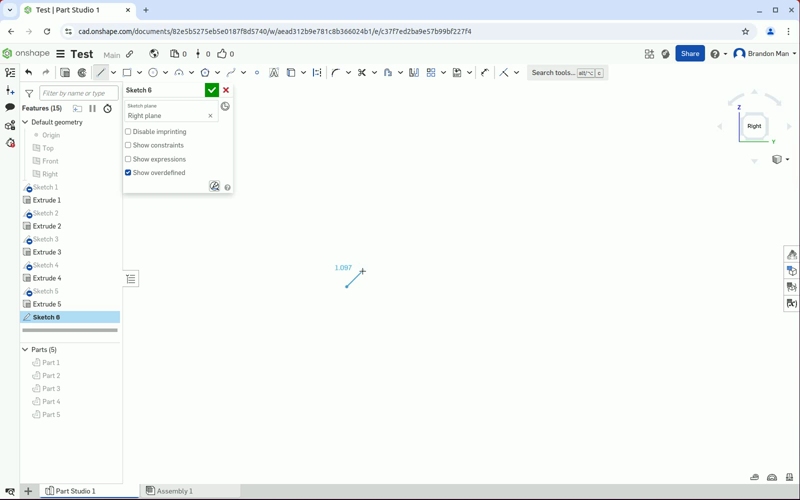
scroll(6)
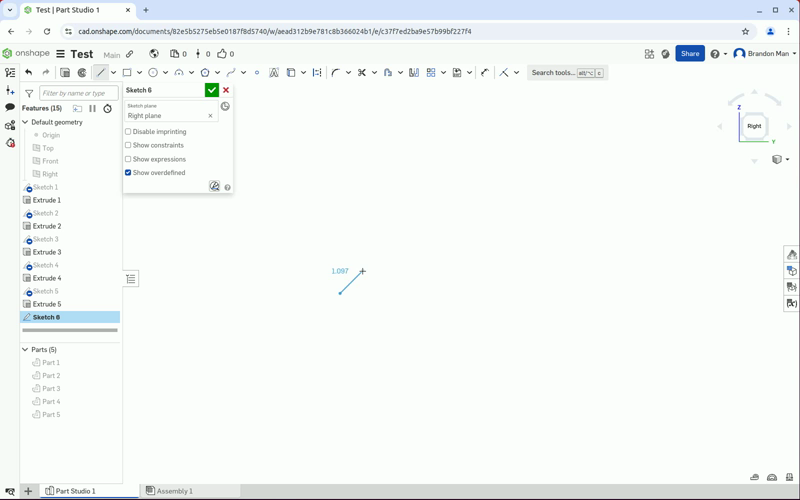
scroll(6)
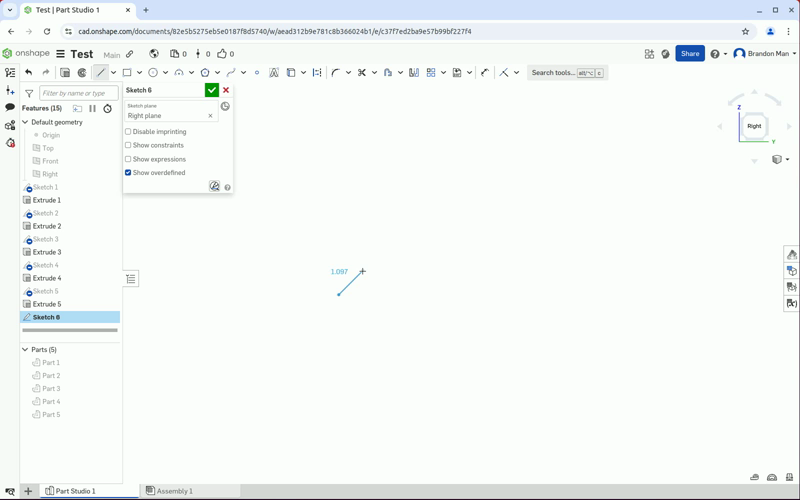
scroll(6)
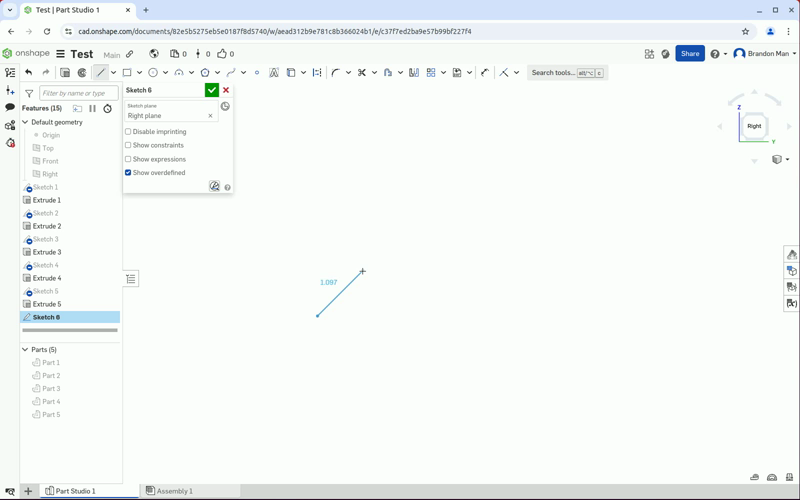
click(362, 270)
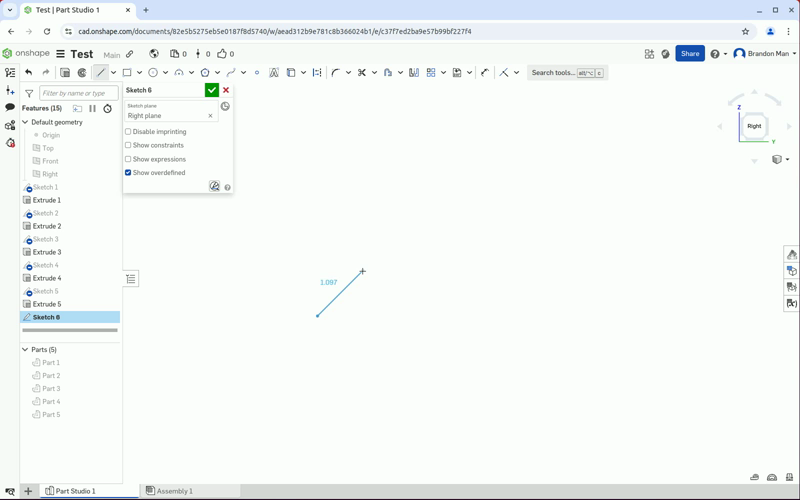
scroll(-6)
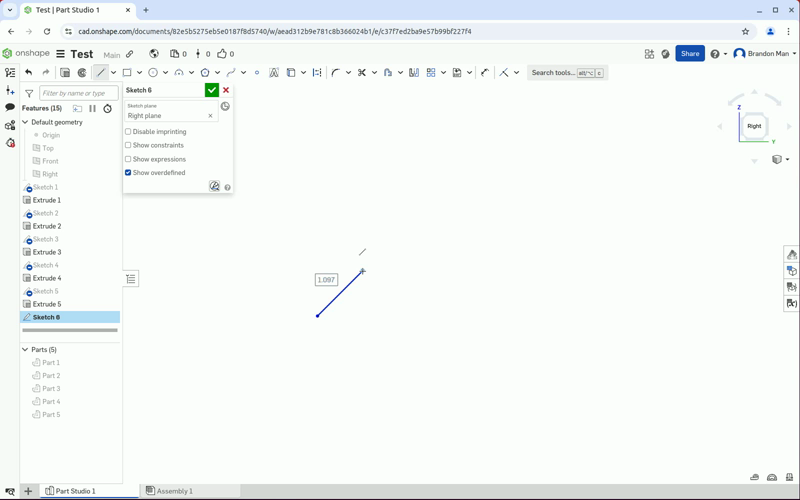
scroll(-6)
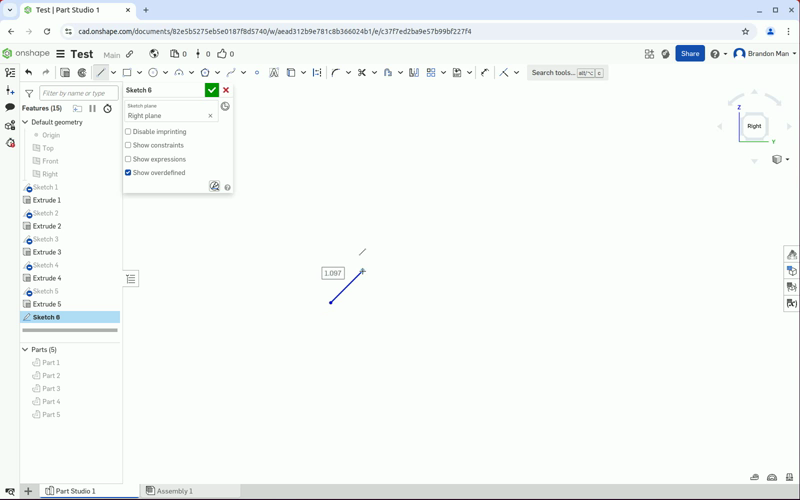
scroll(-6)
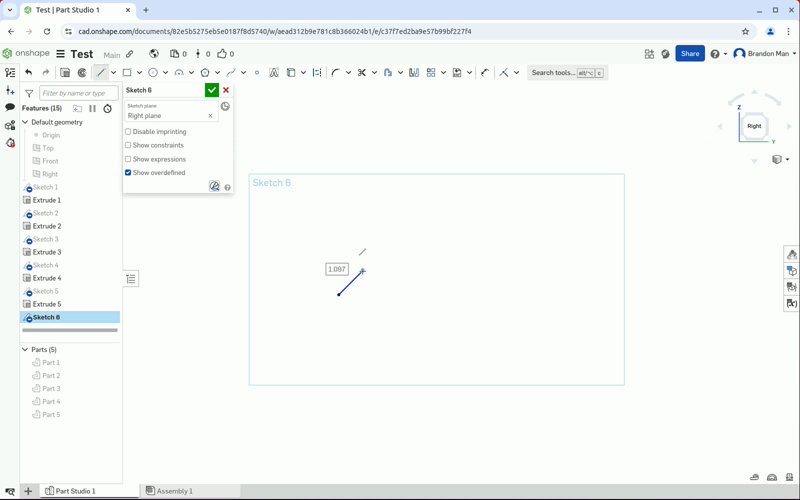
scroll(-6)
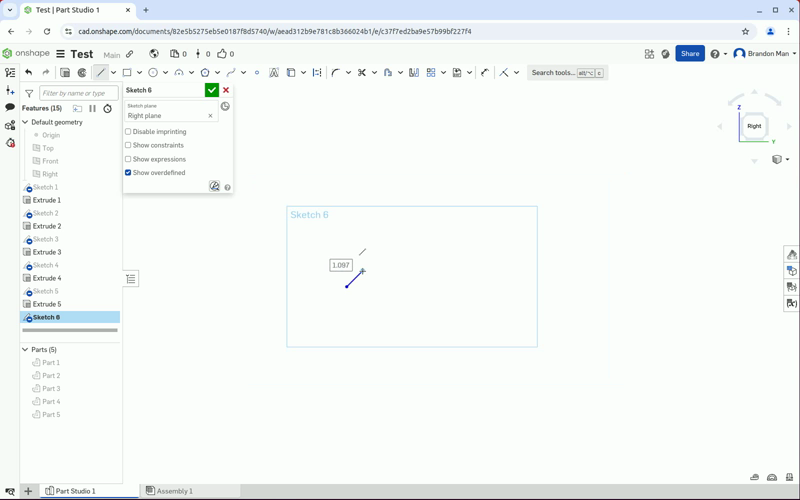
scroll(-6)
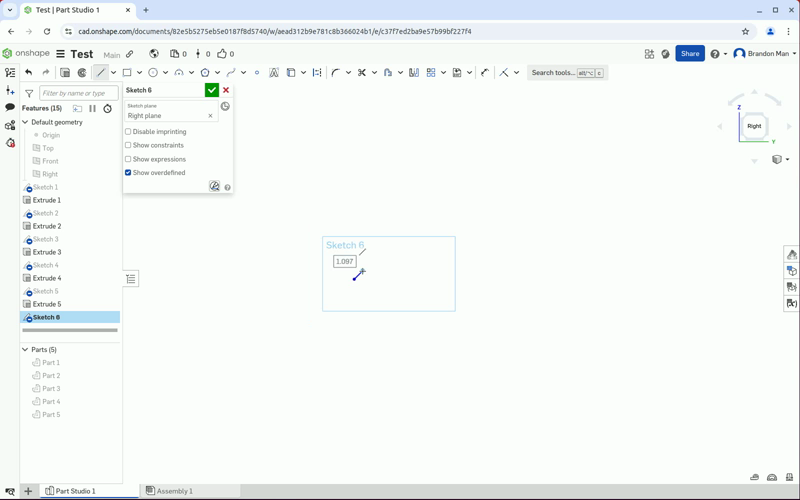
scroll(-6)
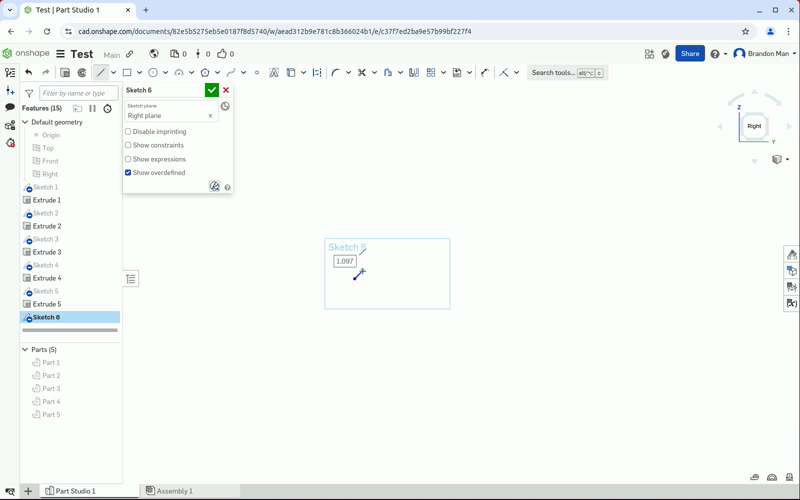
scroll(-6)
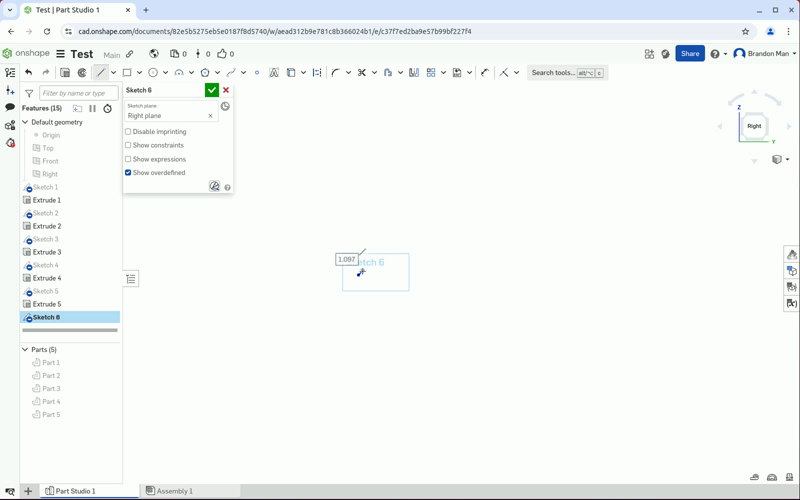
key_up(shift)
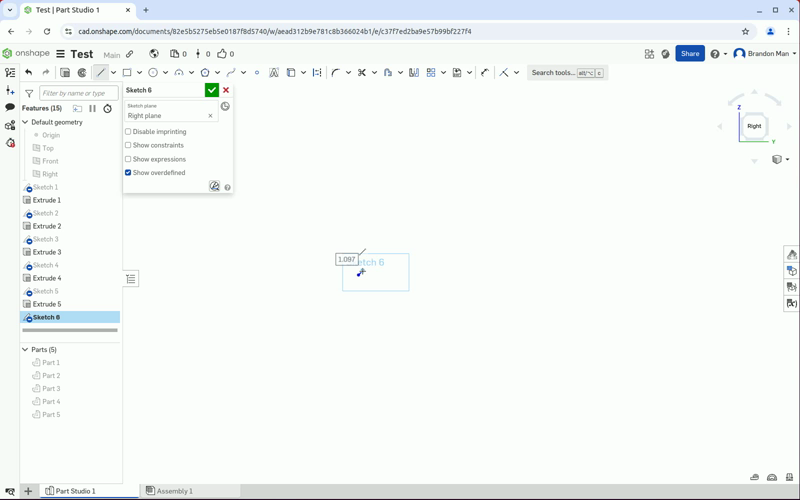
key_down(shift)
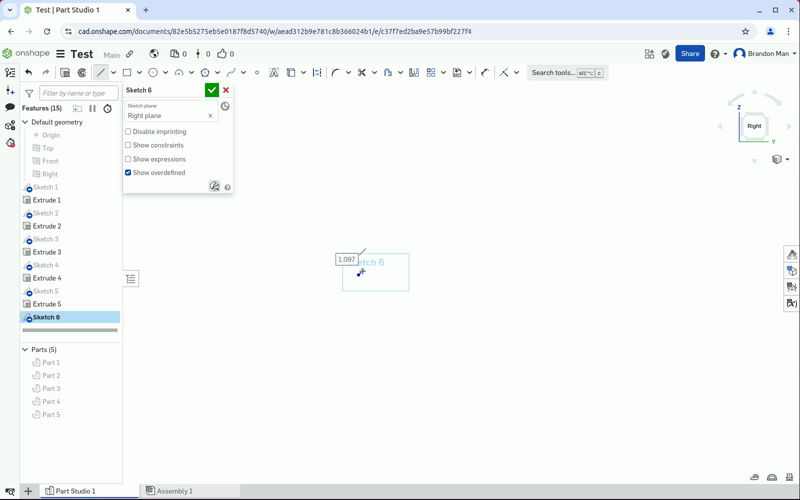
mouse_move(392, 270)
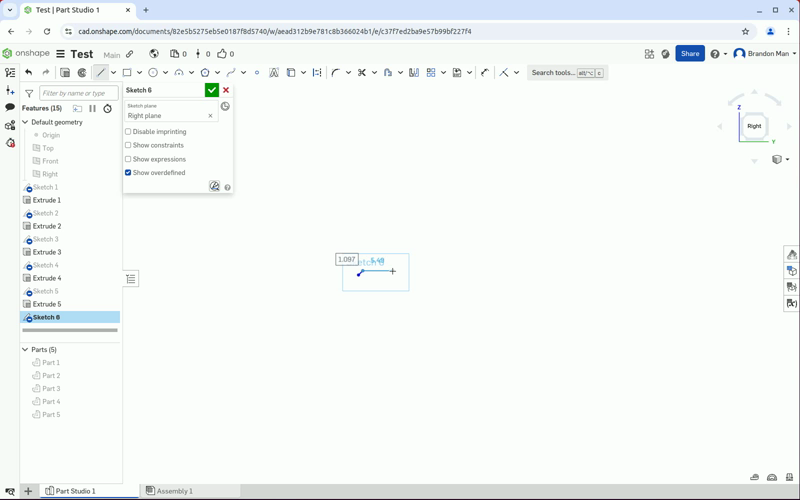
mouse_move(362, 265)
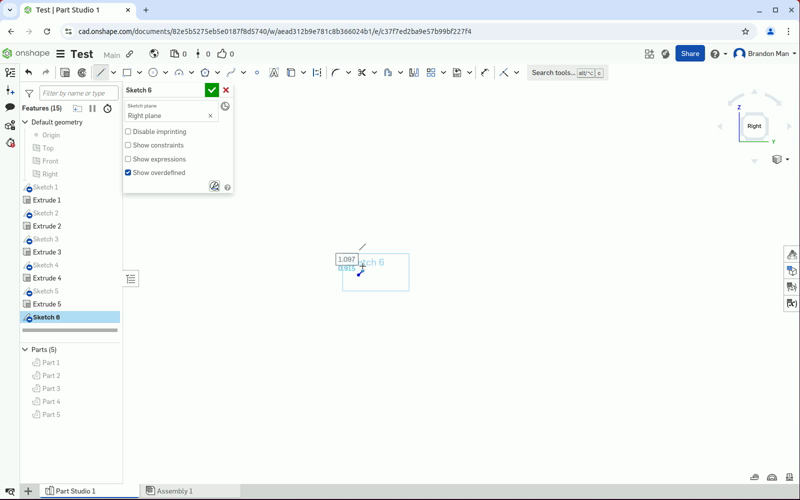
scroll(6)
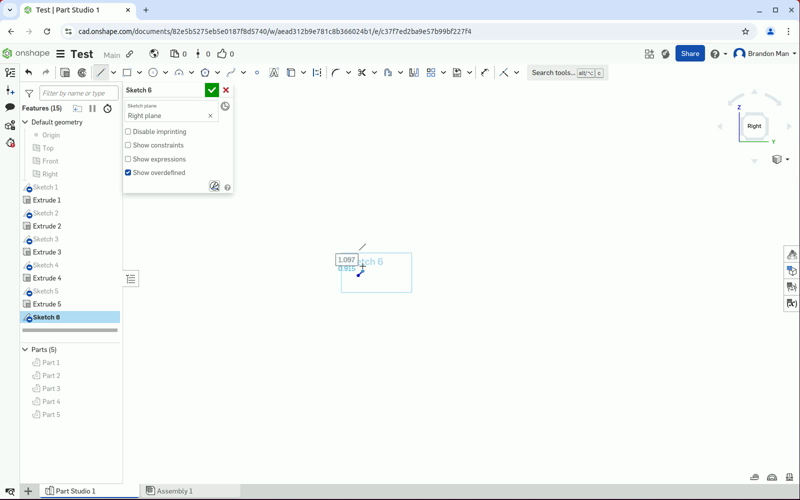
scroll(6)
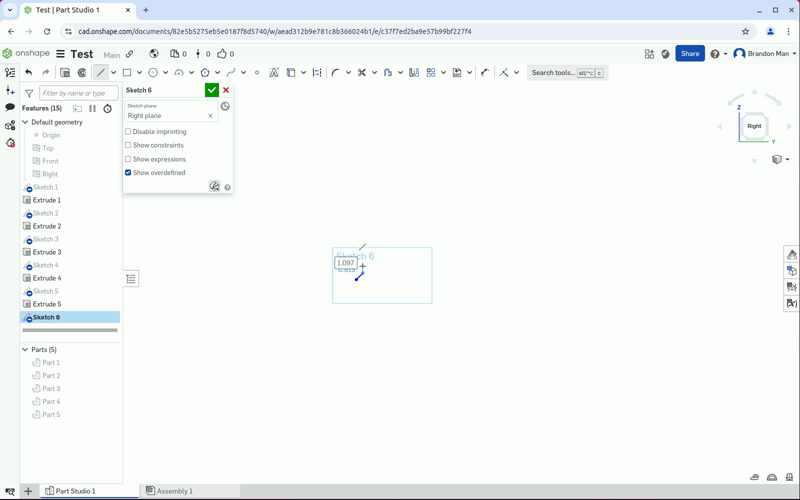
scroll(6)
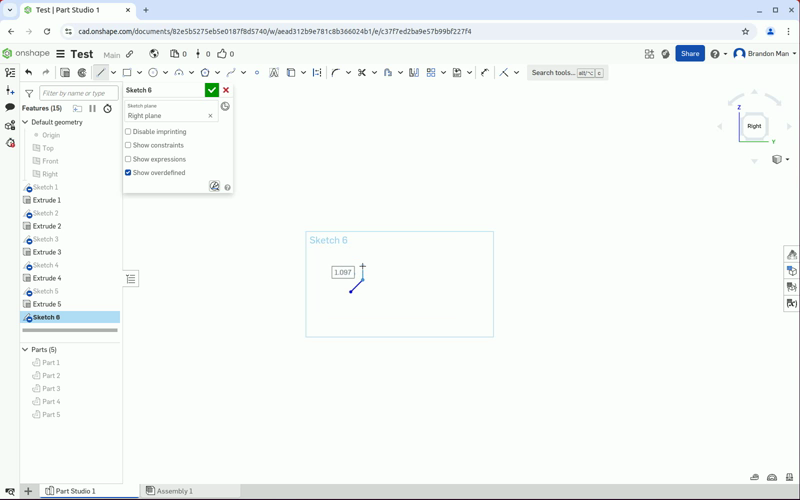
scroll(6)
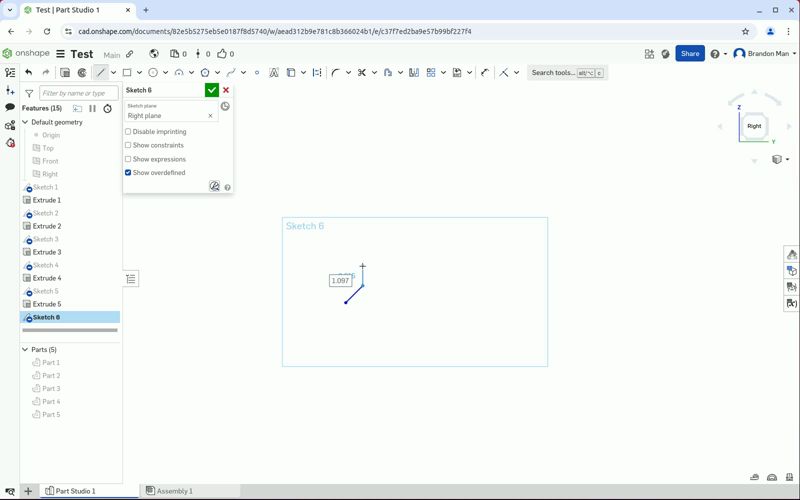
scroll(6)
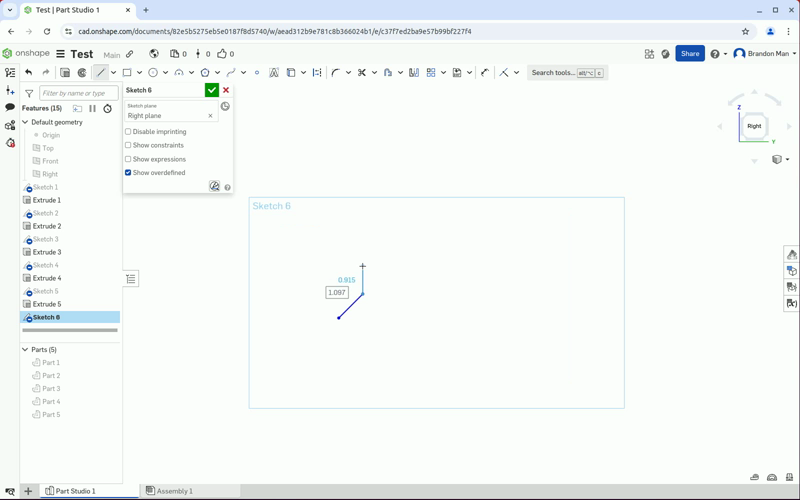
scroll(6)
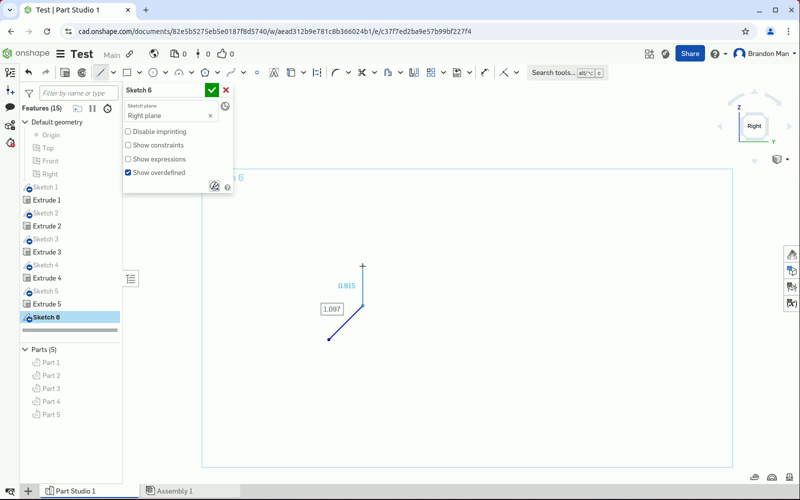
scroll(6)
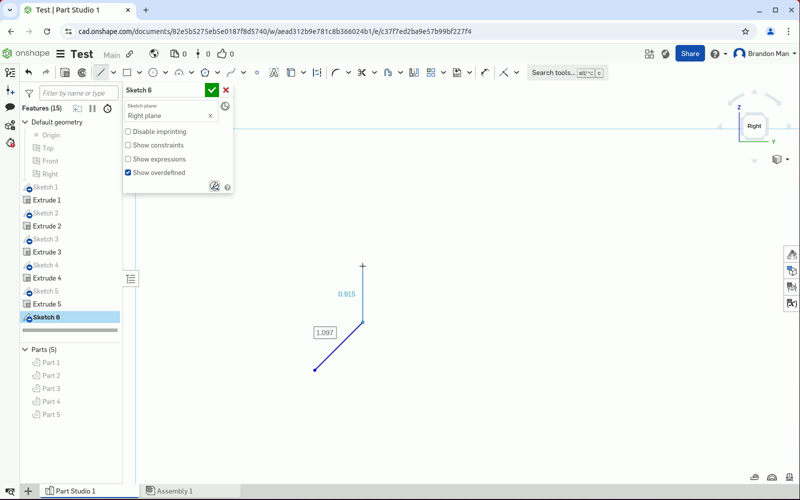
click(362, 265)
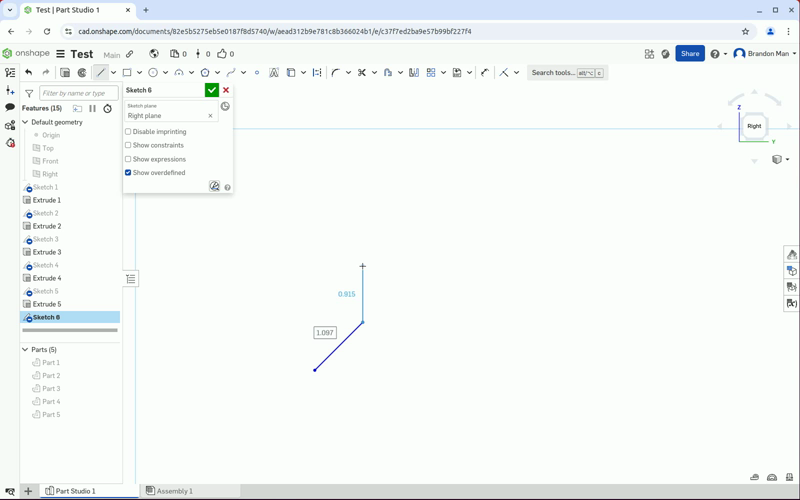
scroll(-6)
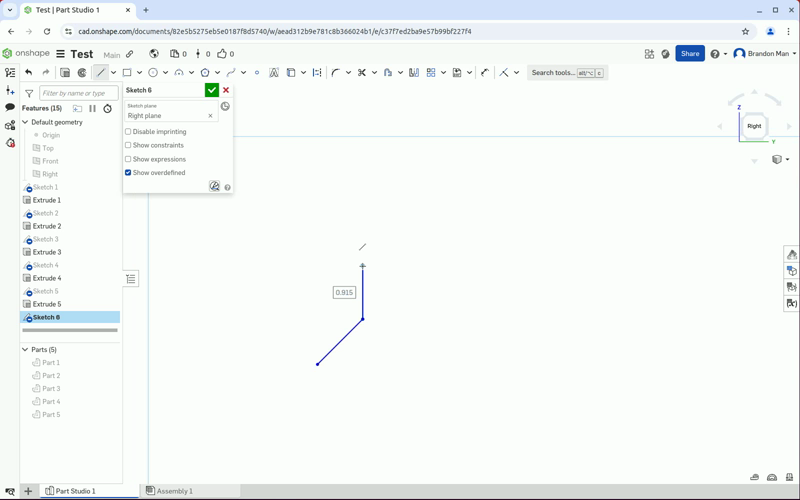
scroll(-6)
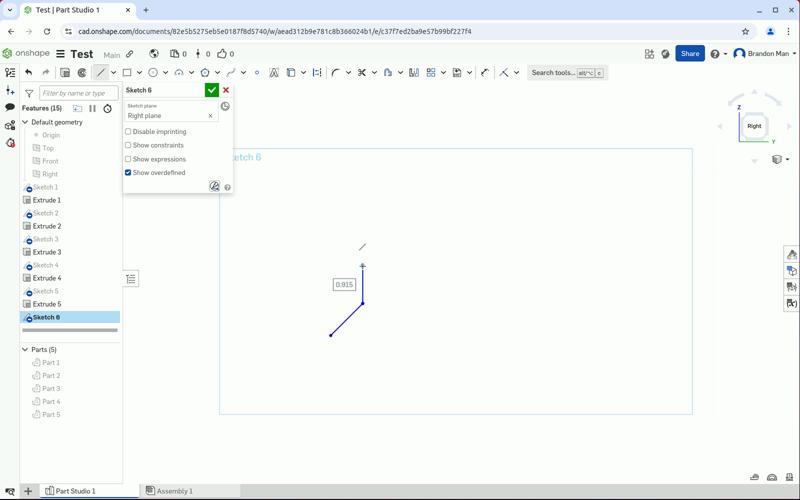
scroll(-6)
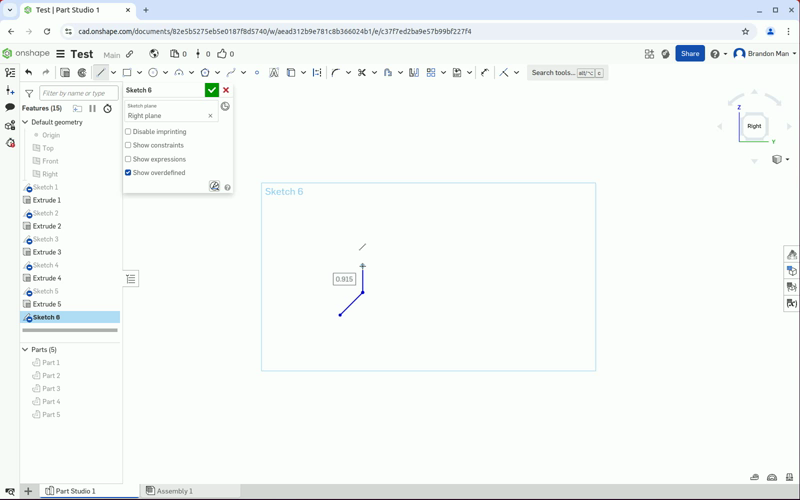
scroll(-6)
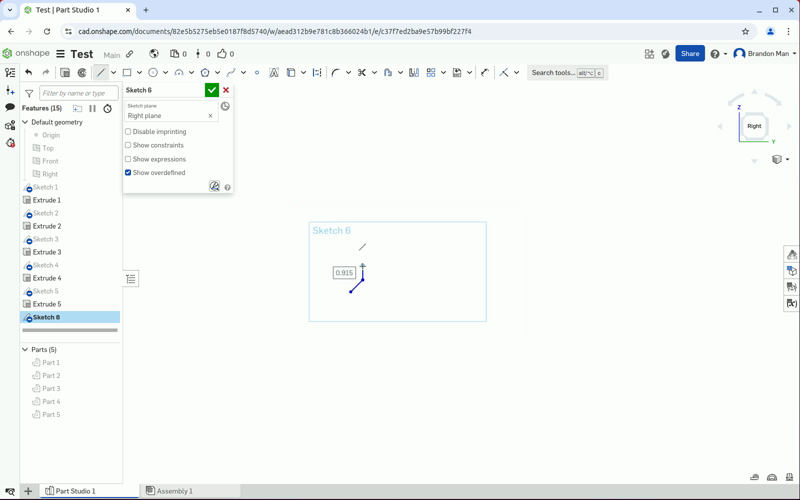
scroll(-6)
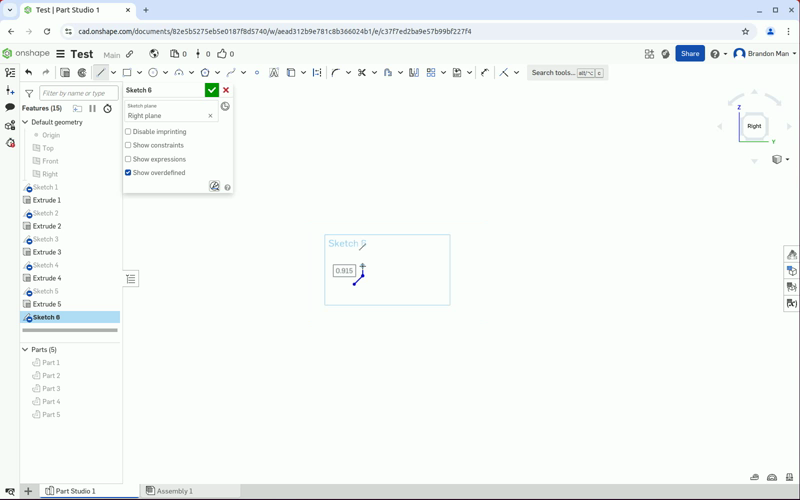
scroll(-6)
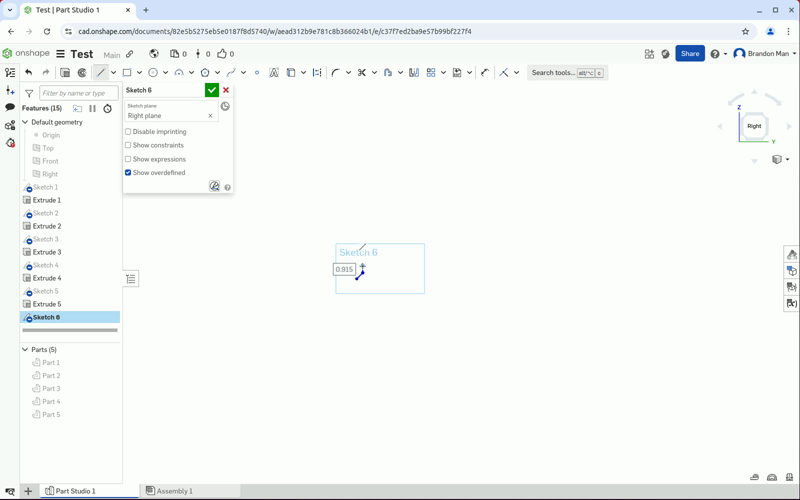
scroll(-6)
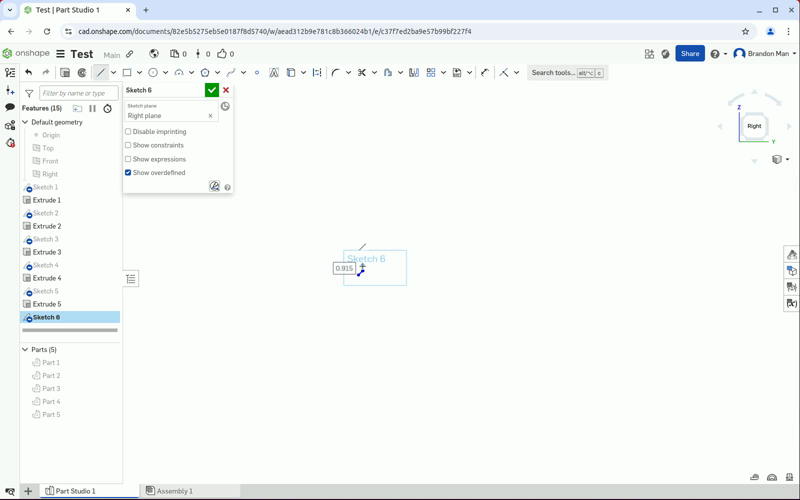
key_up(shift)
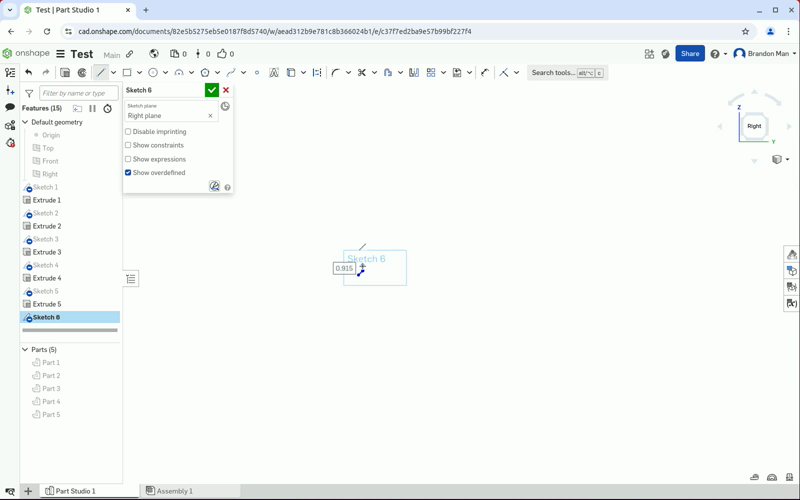
key(esc)
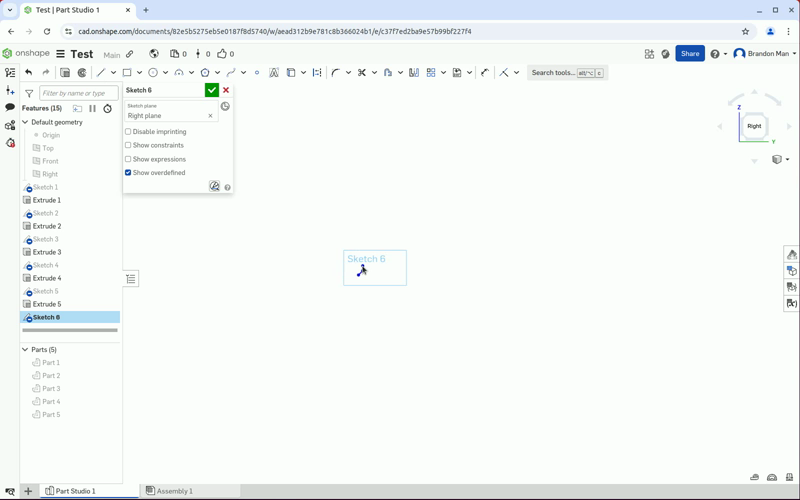
key(a)
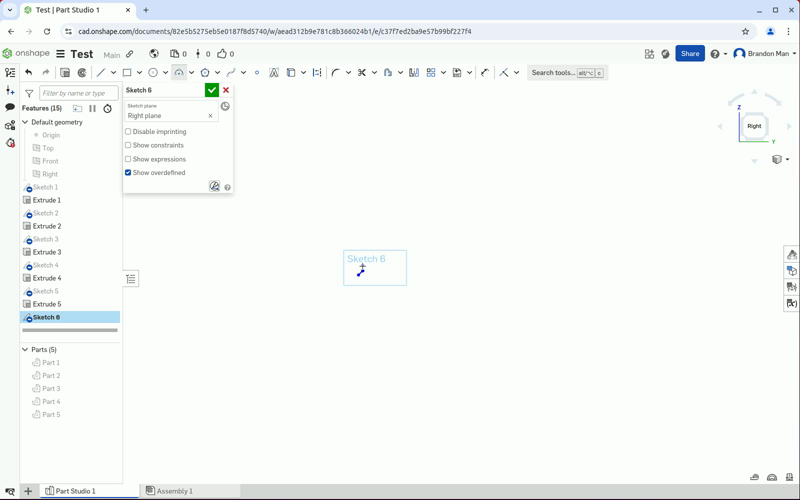
mouse_move(362, 265)
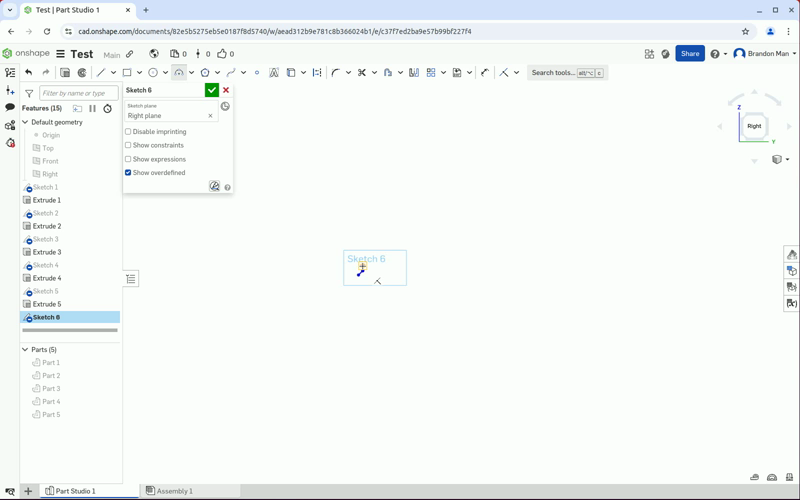
click(362, 265)
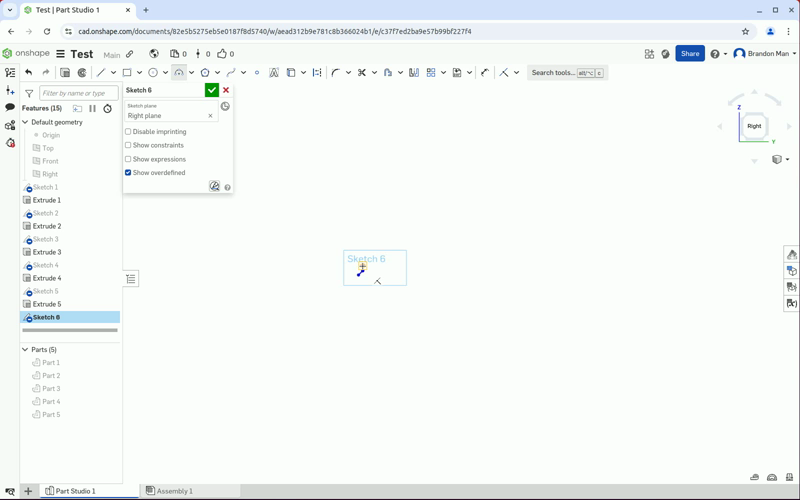
mouse_move(358, 274)
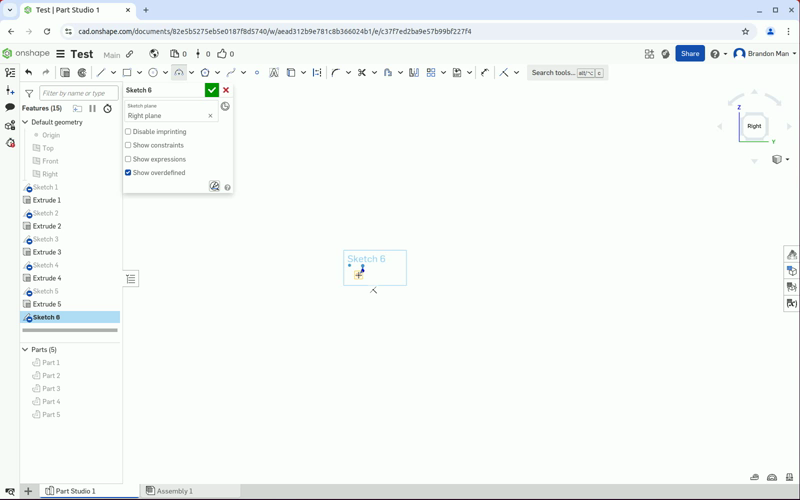
click(358, 274)
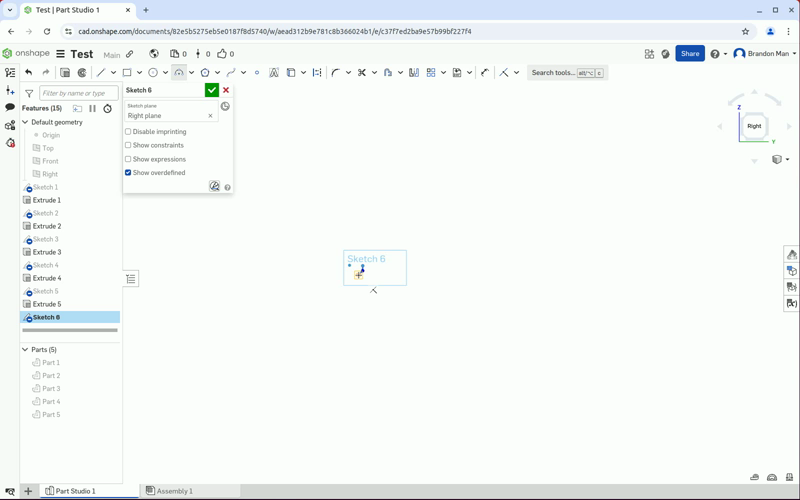
key_down(shift)
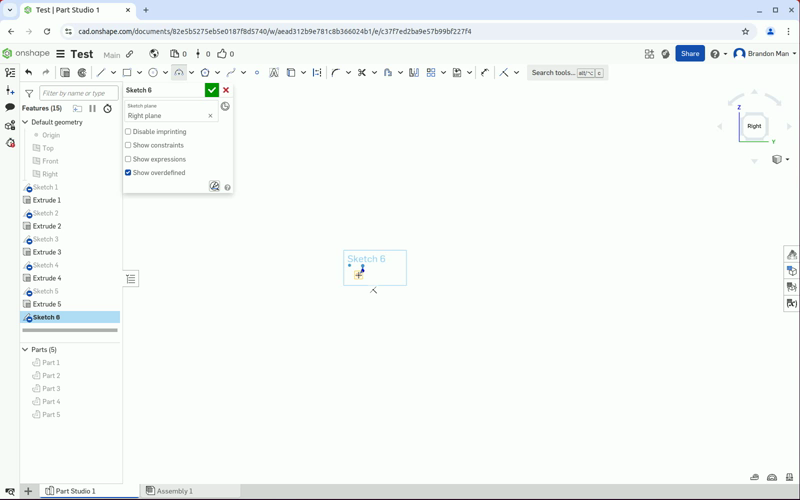
mouse_move(357, 268)
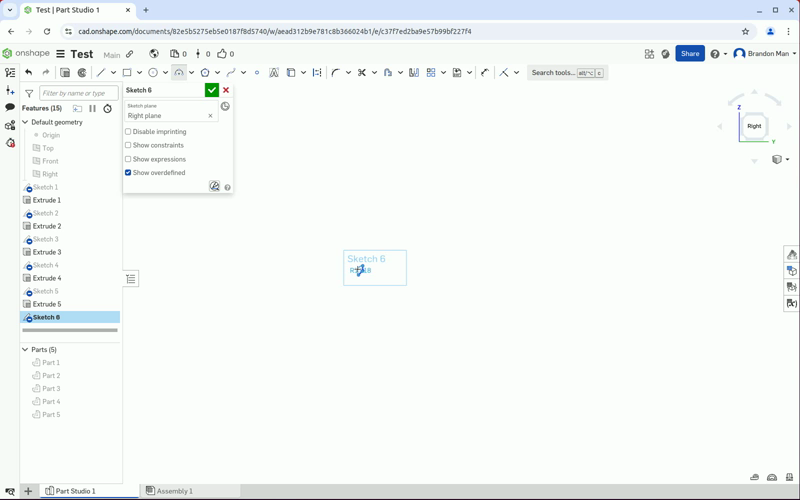
click(357, 268)
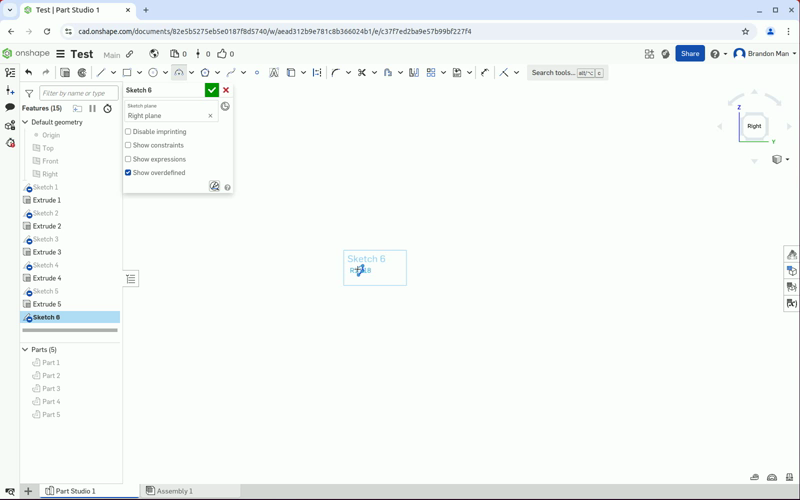
key_up(shift)
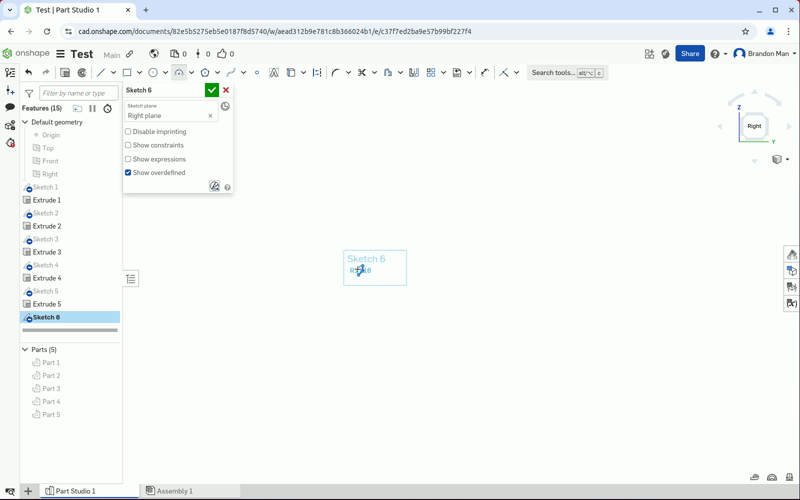
key(esc)
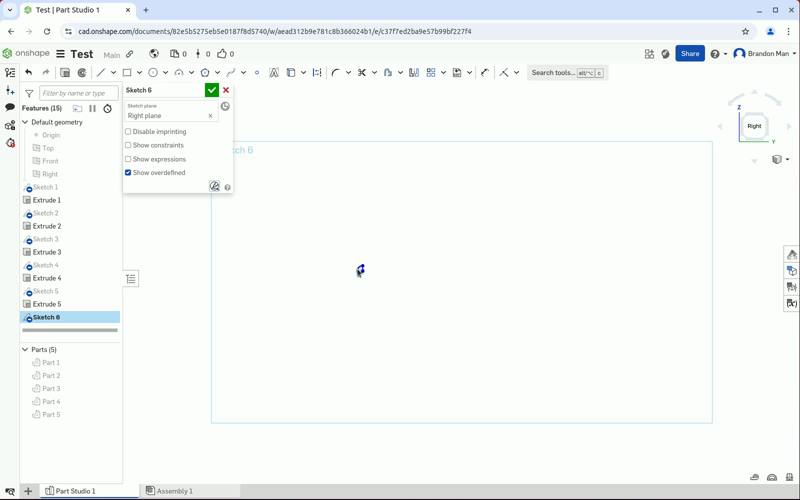
mouse_move(360, 266)
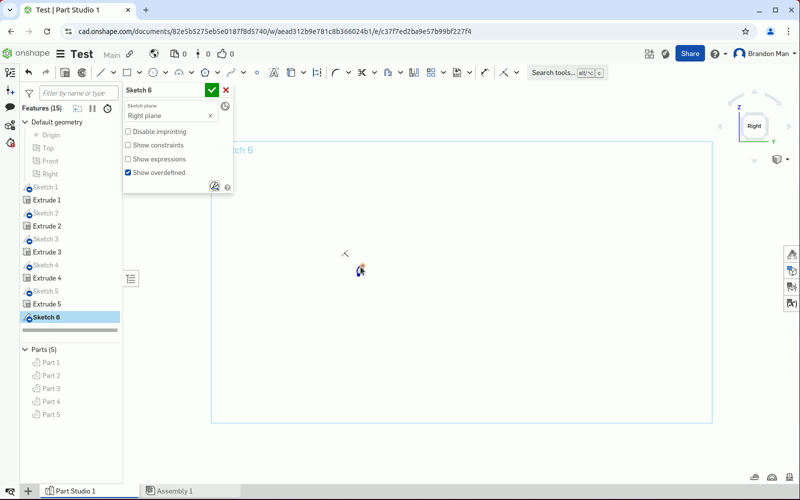
scroll(6)
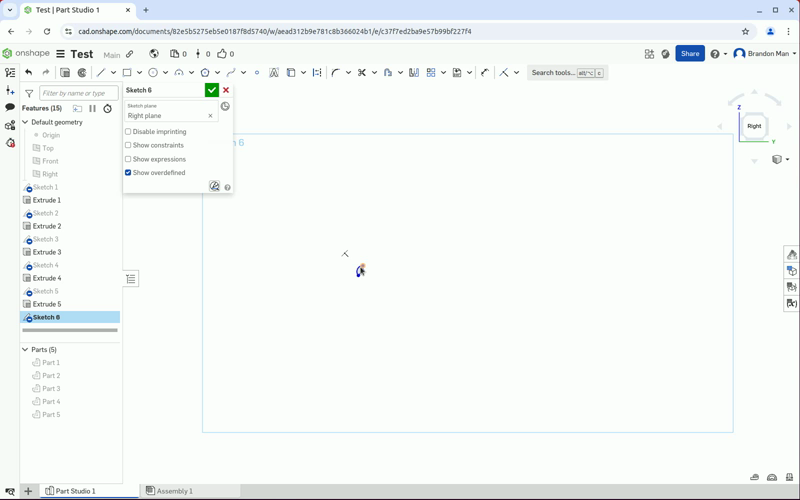
scroll(6)
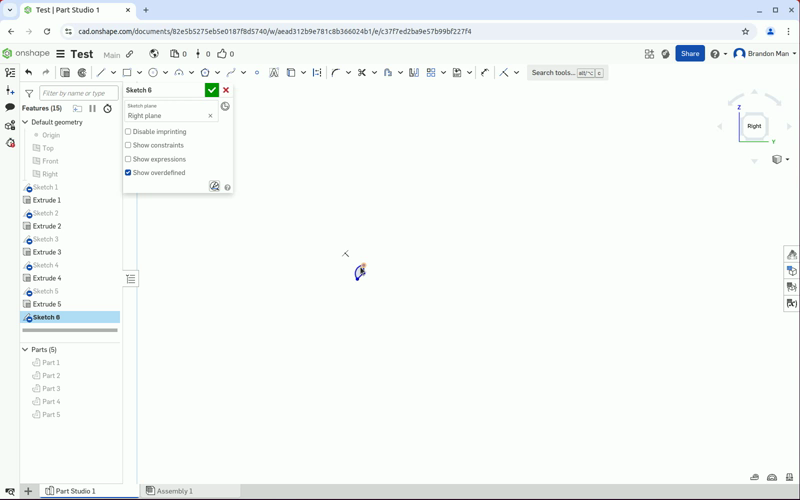
scroll(6)
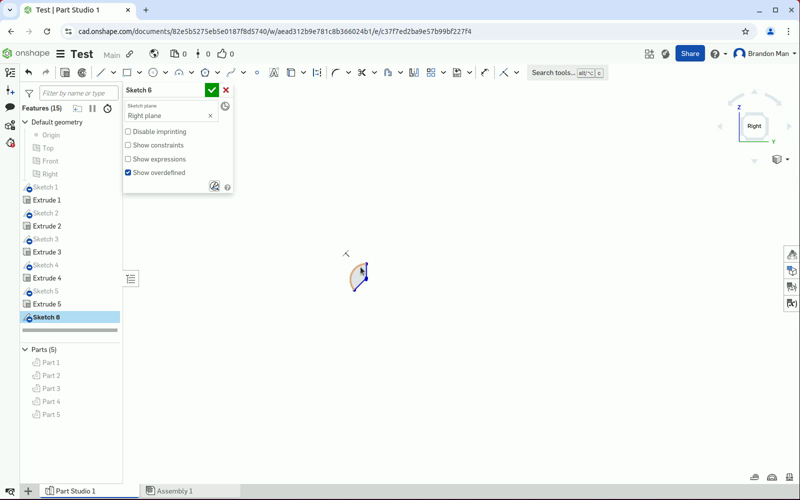
scroll(6)
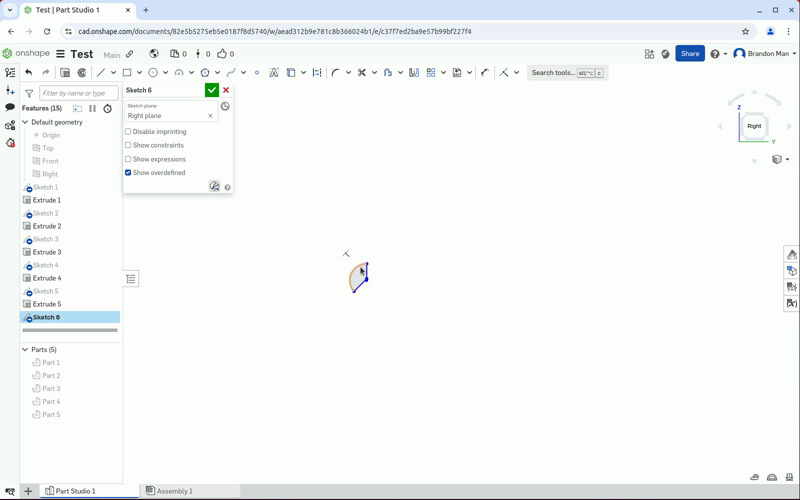
scroll(6)
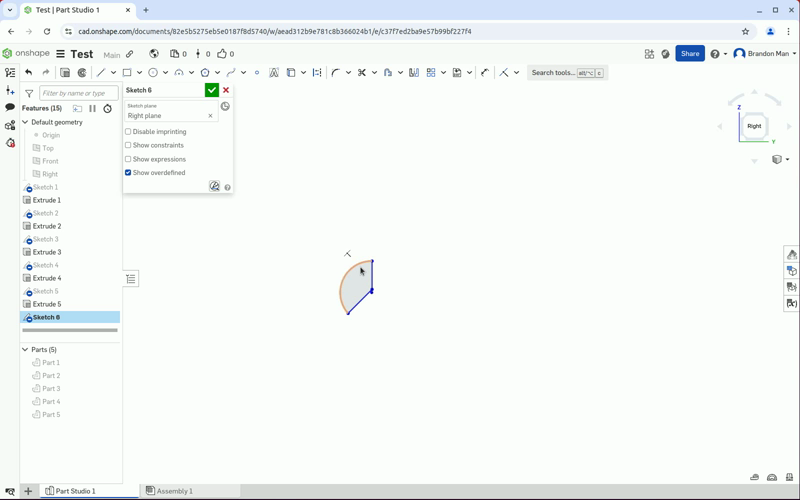
scroll(6)
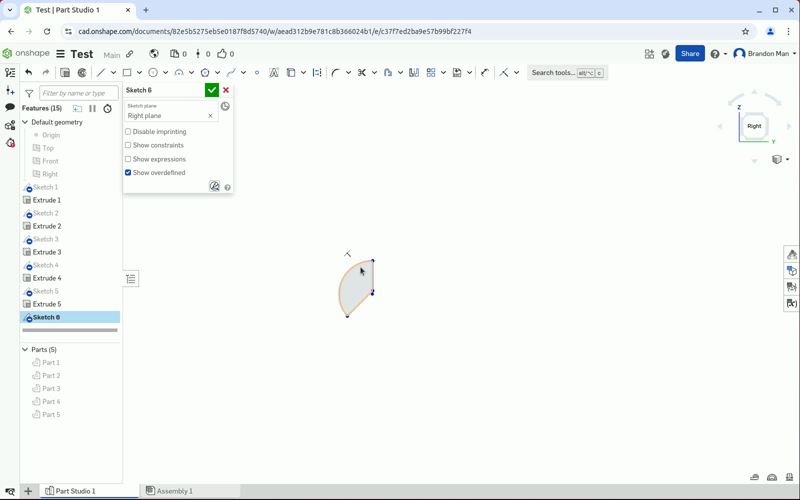
scroll(6)
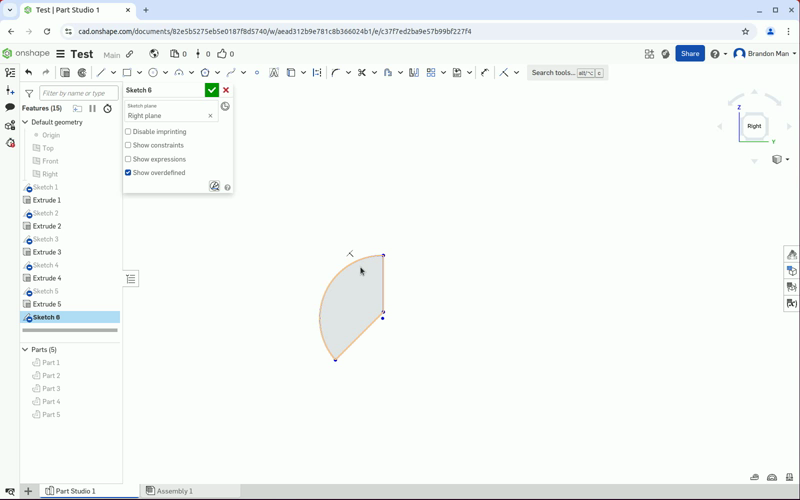
click(360, 266)
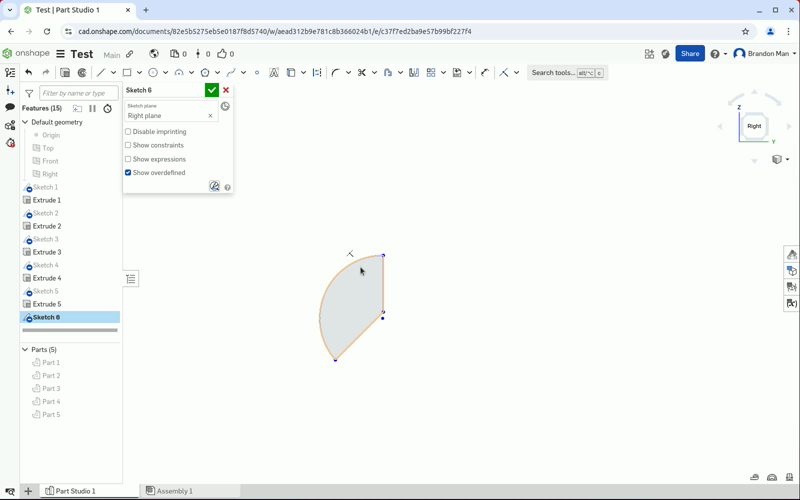
scroll(-6)
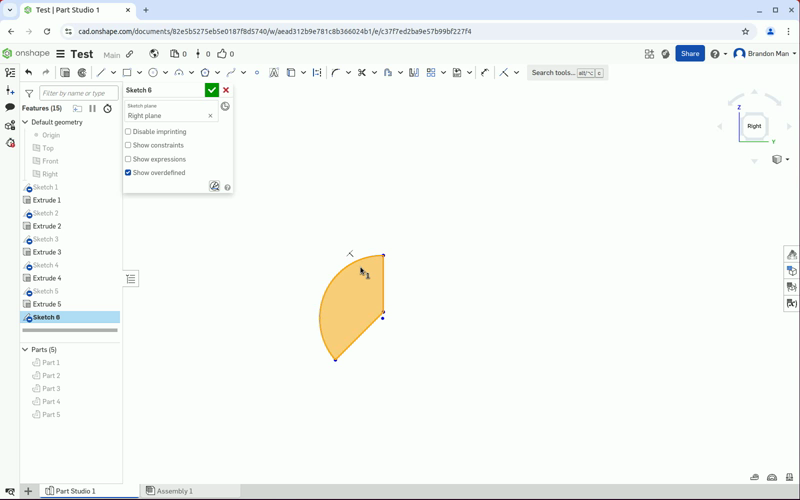
scroll(-6)
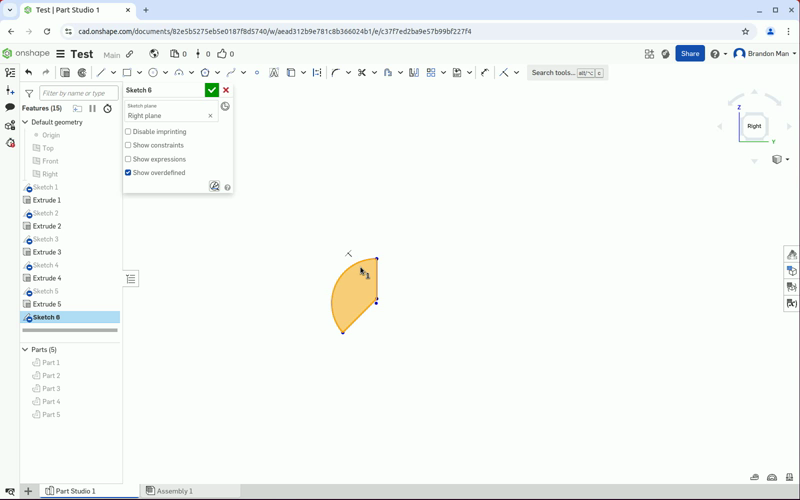
scroll(-6)
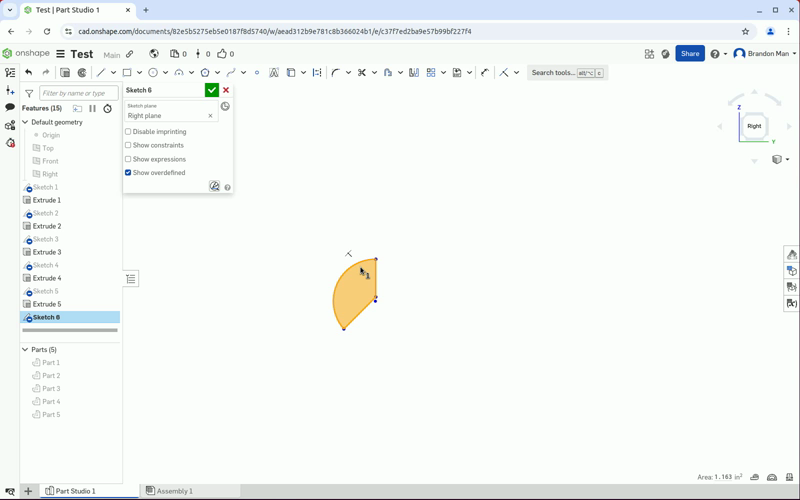
scroll(-6)
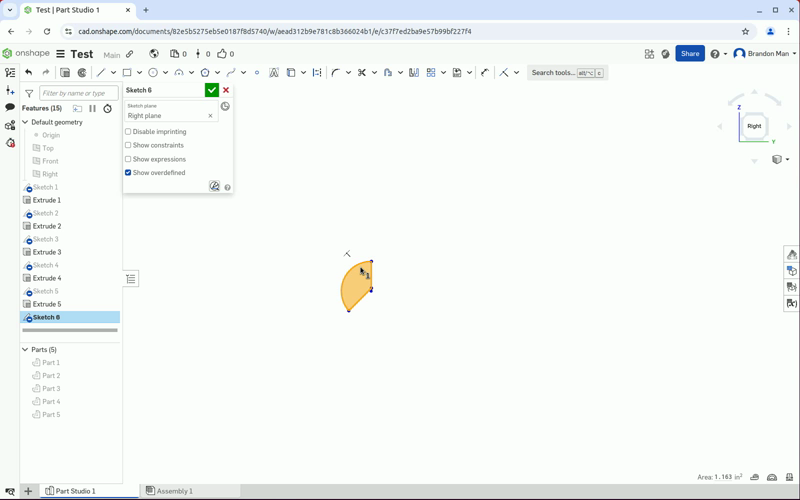
scroll(-6)
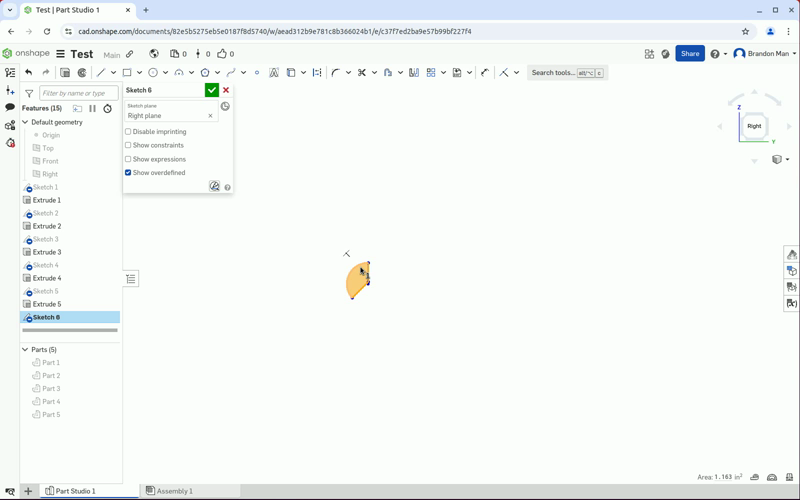
scroll(-6)
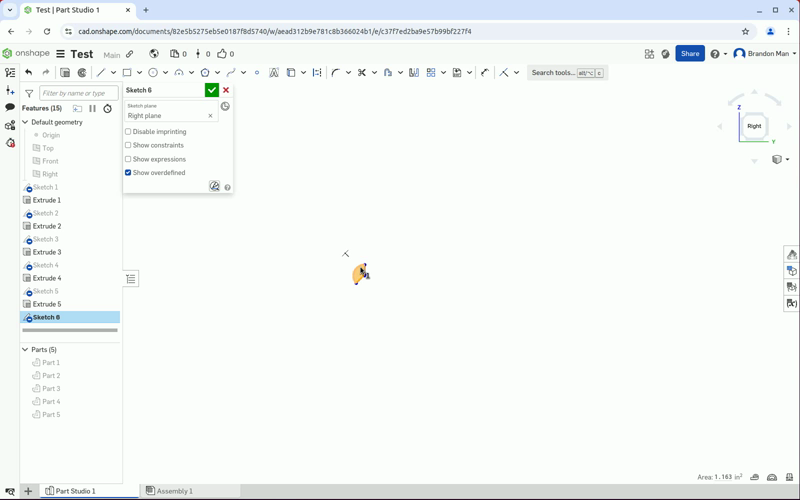
scroll(-6)
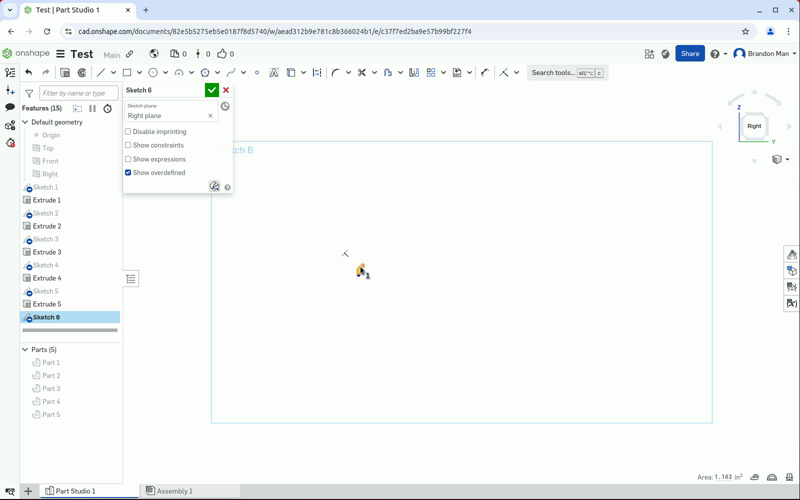
mouse_move(73, 352)
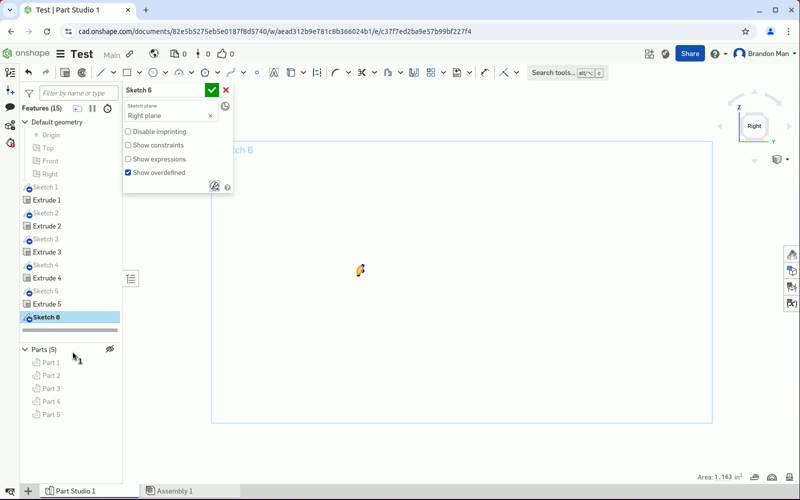
key(shift+y)
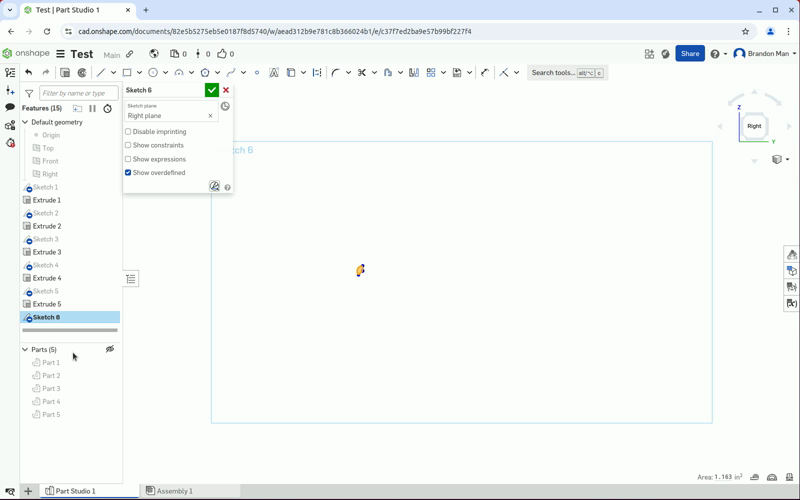
key(shift+e)
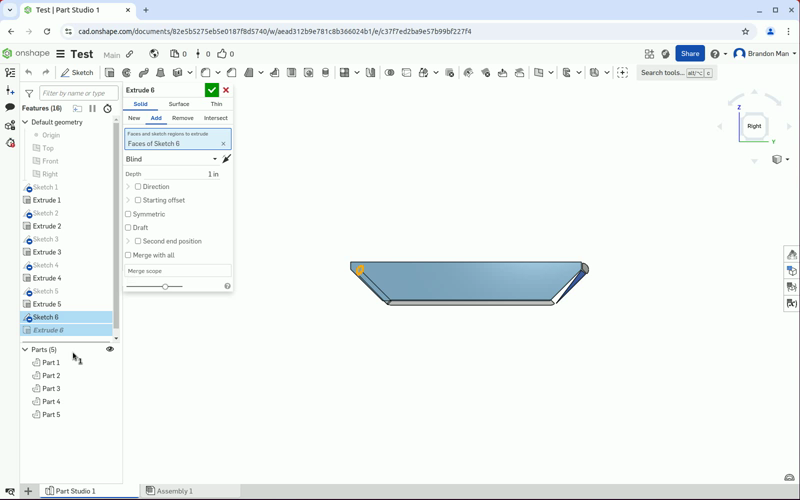
mouse_move(143, 106)
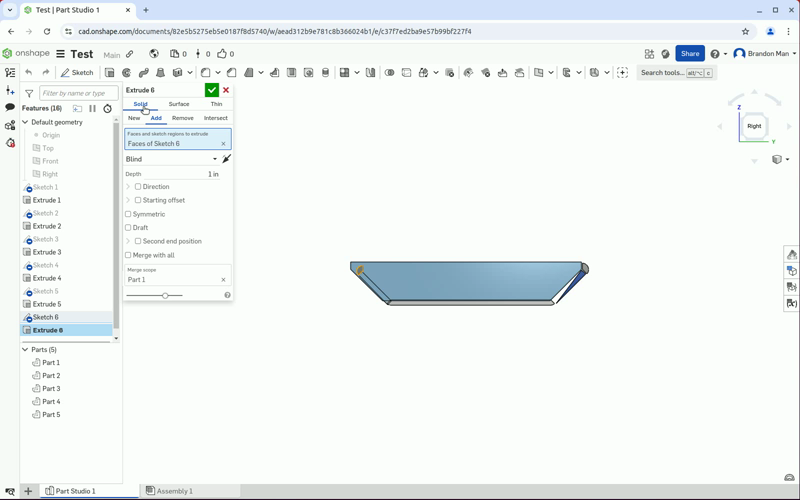
click(143, 106)
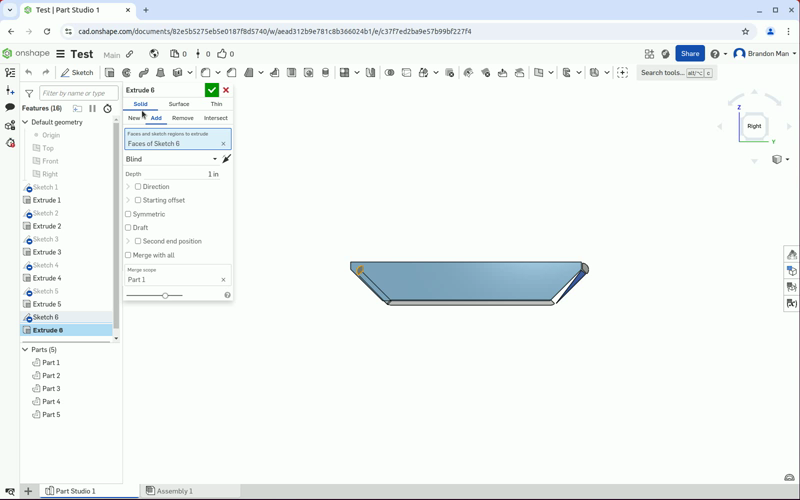
mouse_move(137, 120)
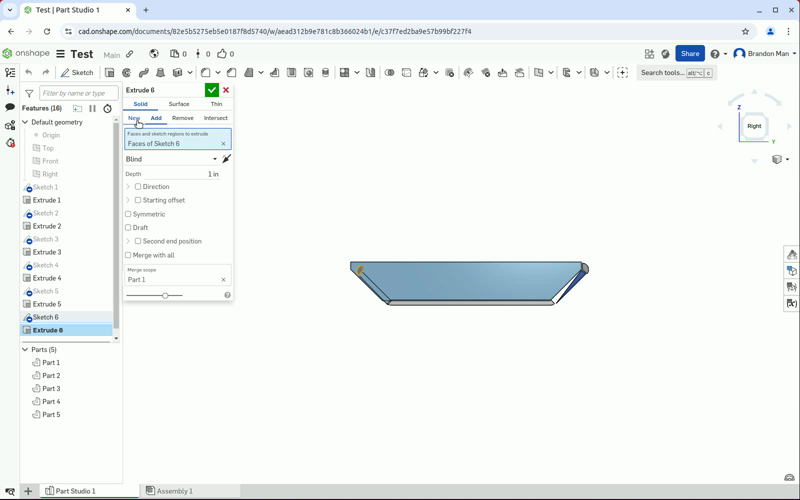
click(137, 120)
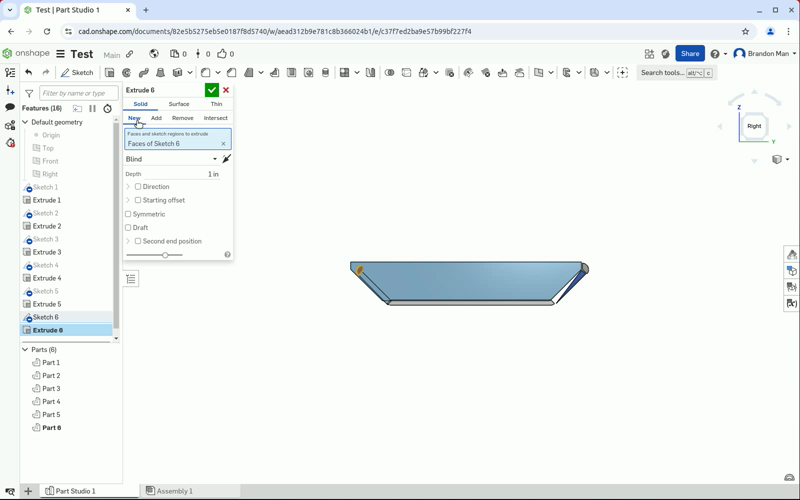
key(tab, 4)
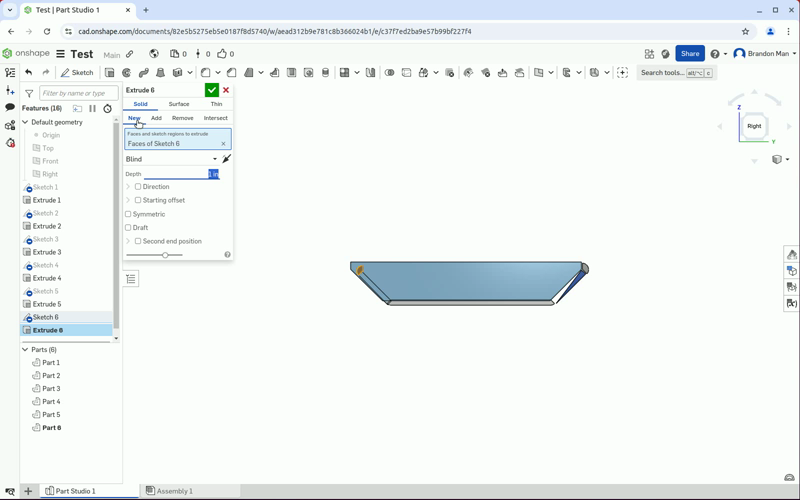
text(-2.166)
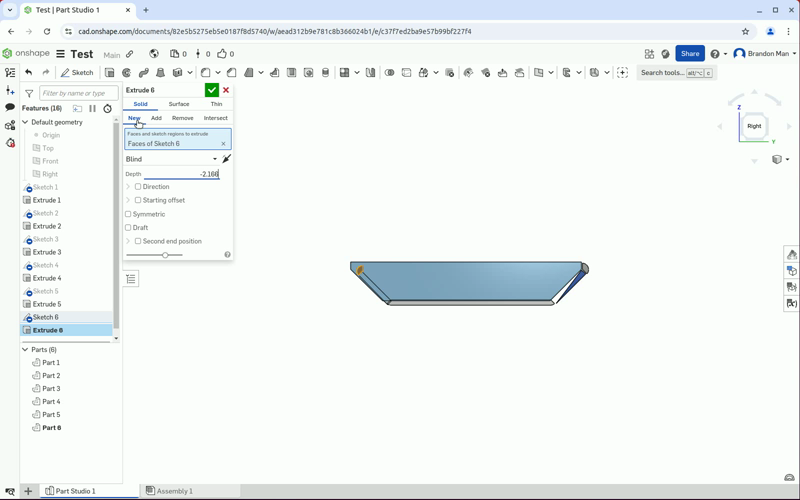
key(enter)
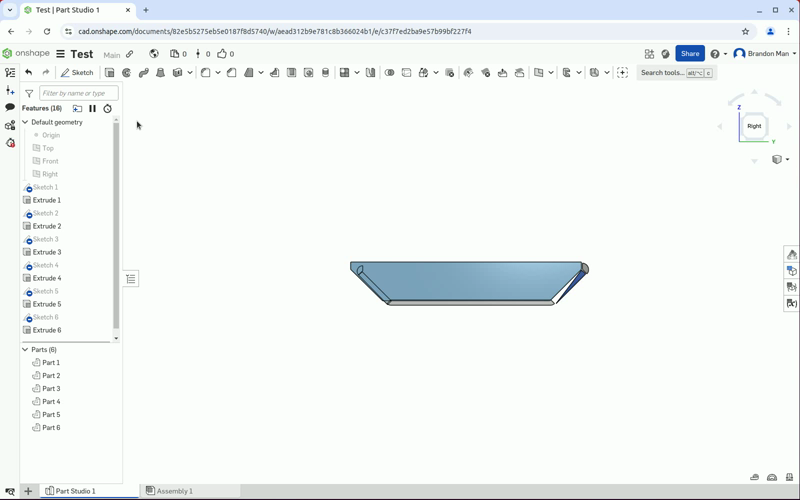
key(shift+h)
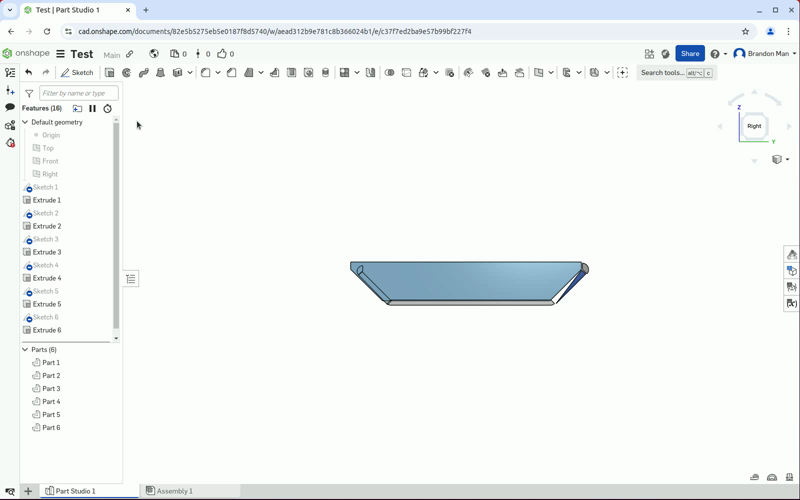
key(shift+h)
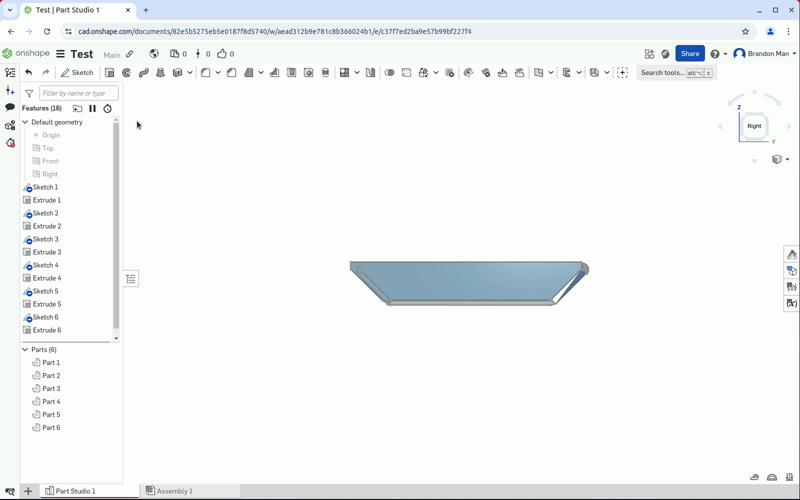
key(shift+7)
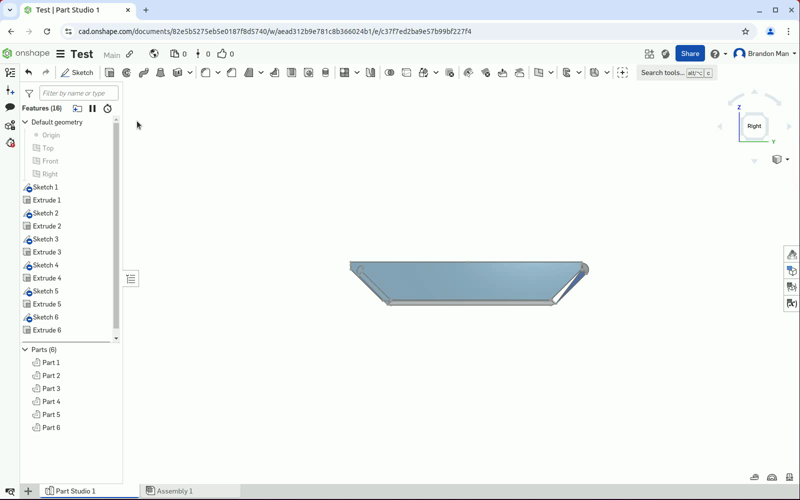
key(right, 2)
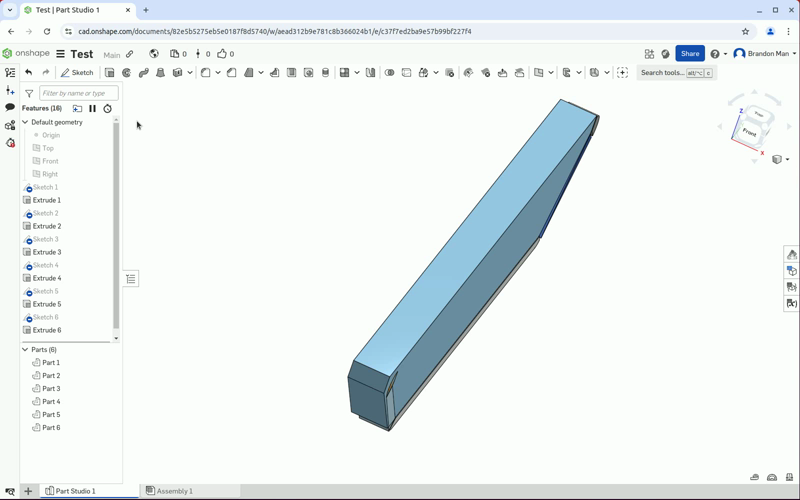
key(down, 2)
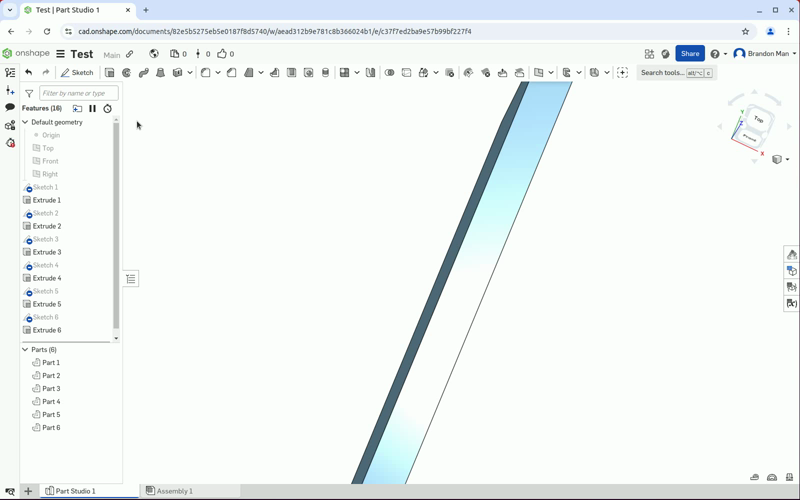
key(up, 2)
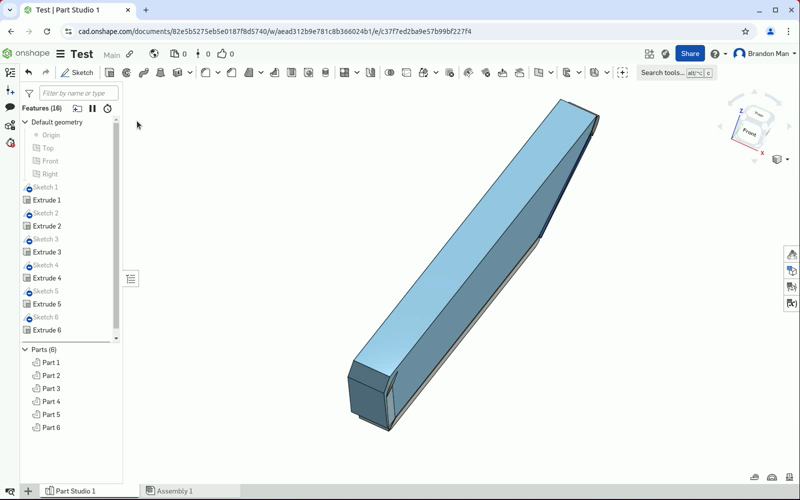
key(left, 2)
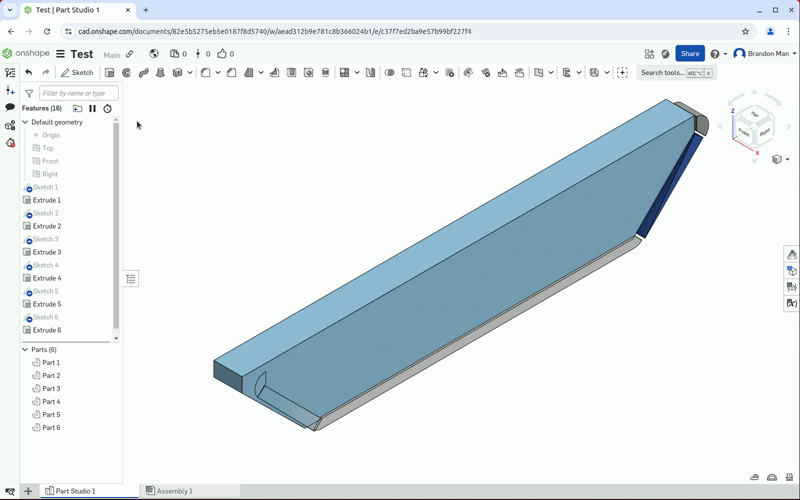
mouse_move(69, 189)
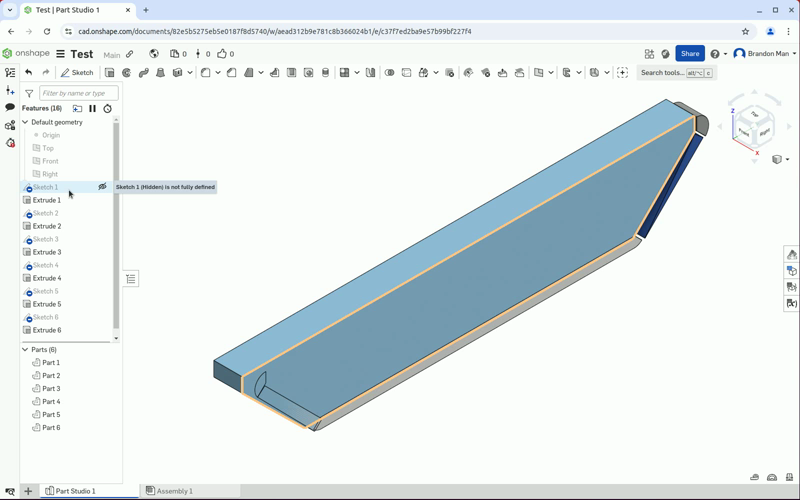
click(69, 189)